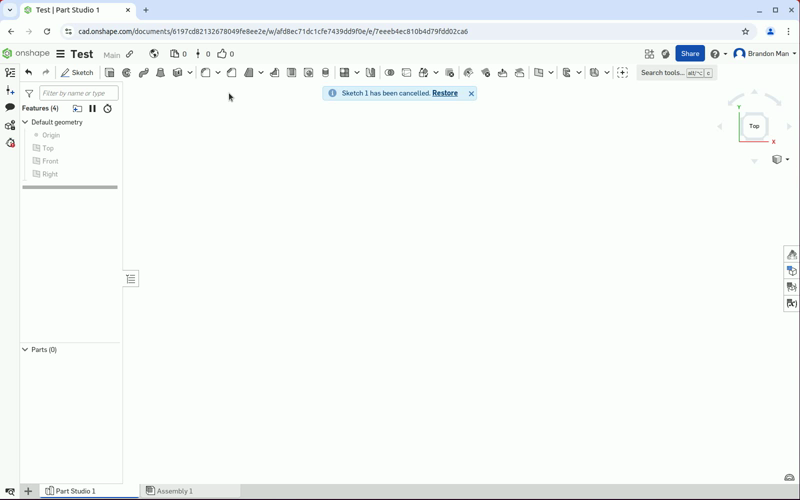
key(shift+h)
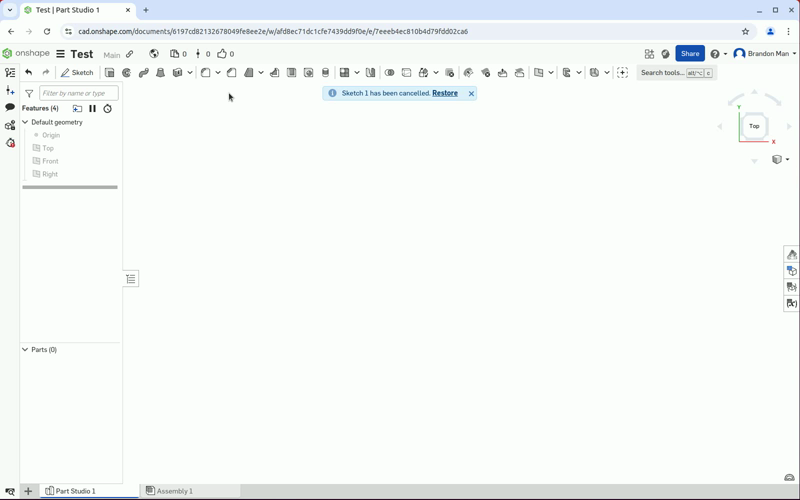
key(shift+s)
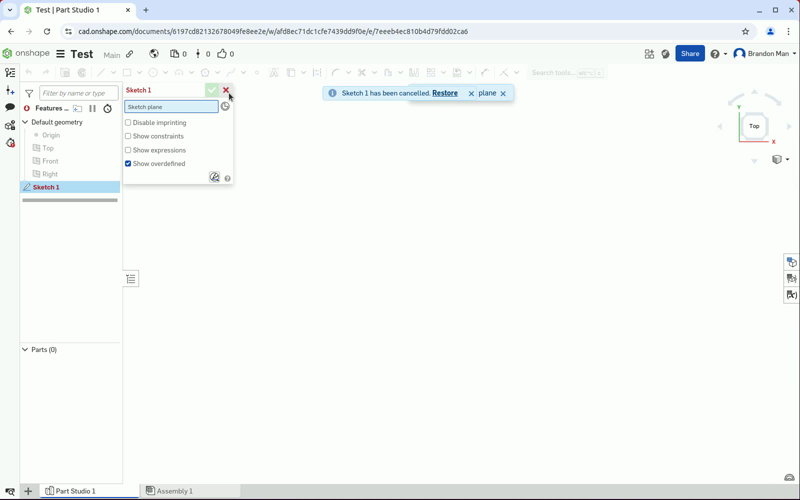
mouse_move(73, 150)
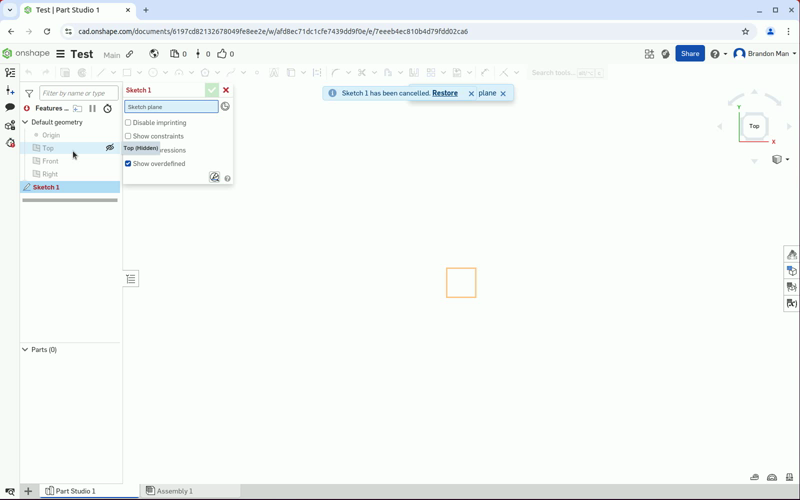
click(73, 150)
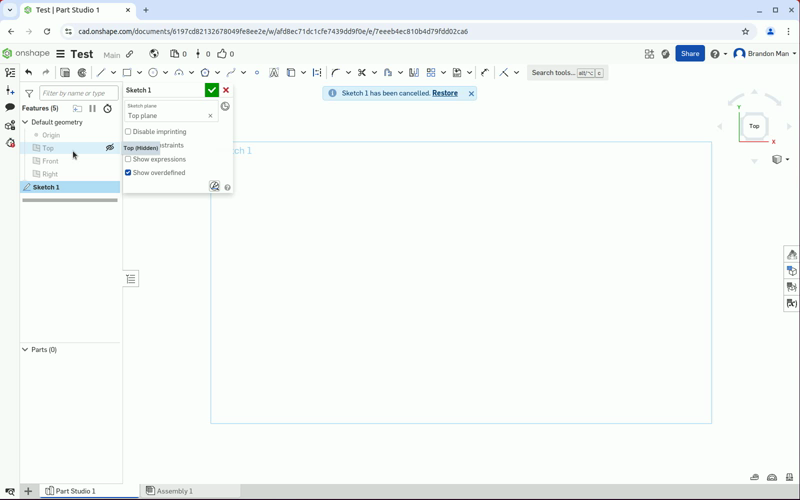
mouse_move(73, 352)
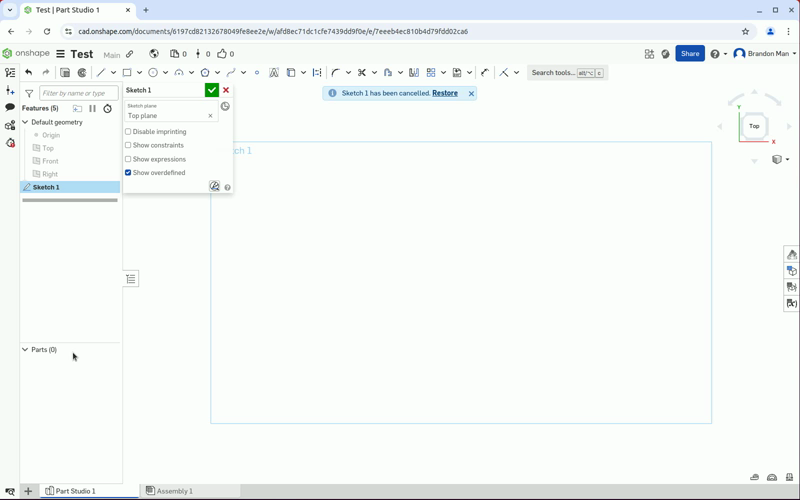
key(y)
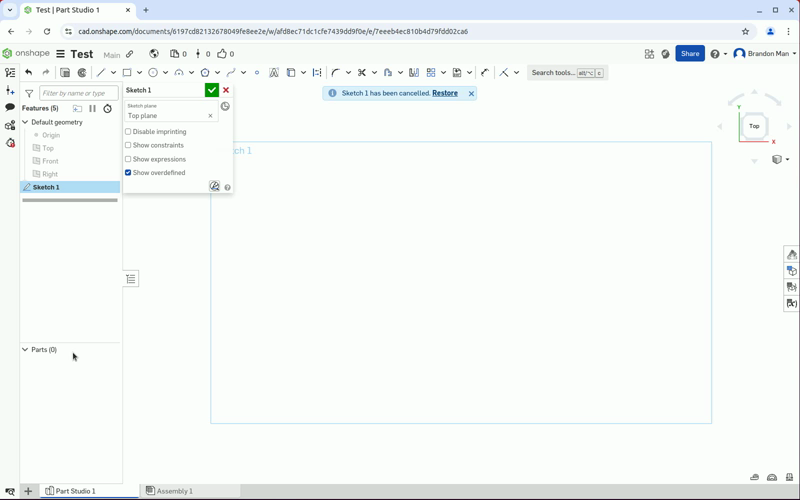
key(a)
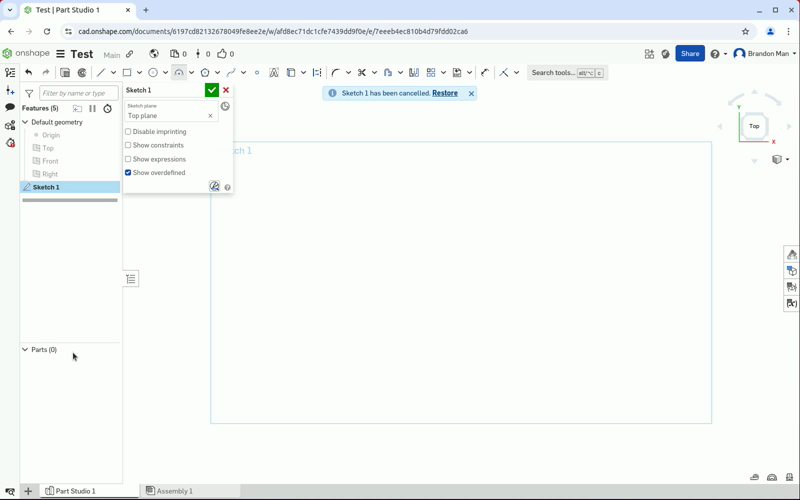
key_down(shift)
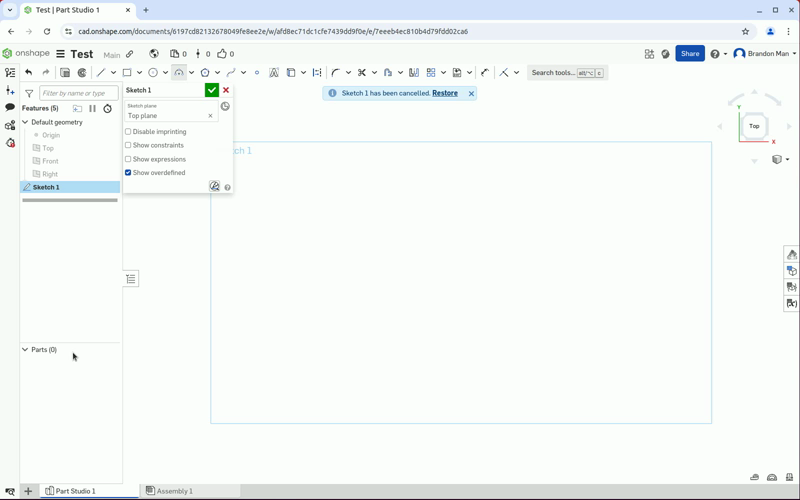
mouse_move(443, 231)
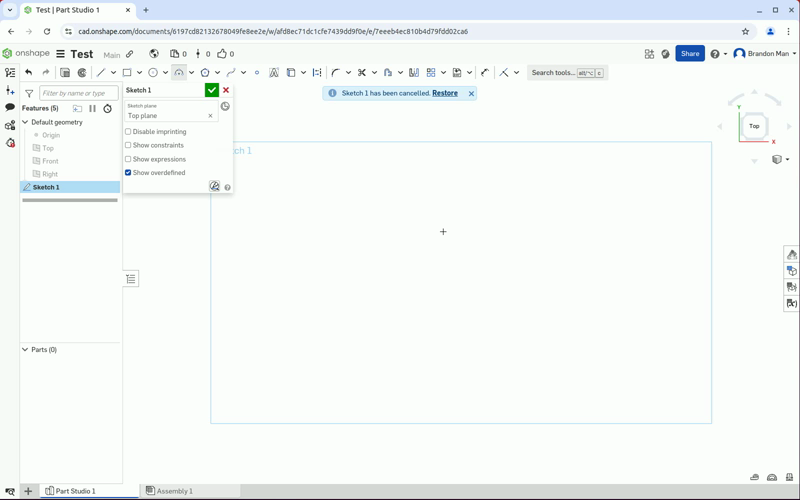
click(443, 231)
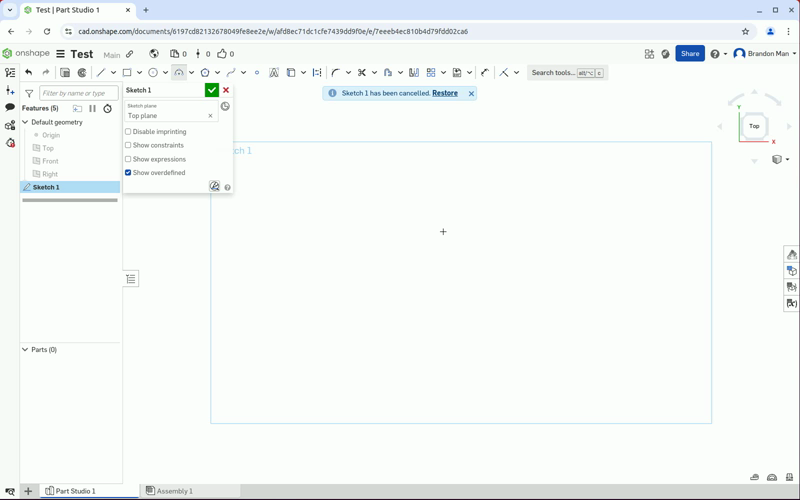
key_up(shift)
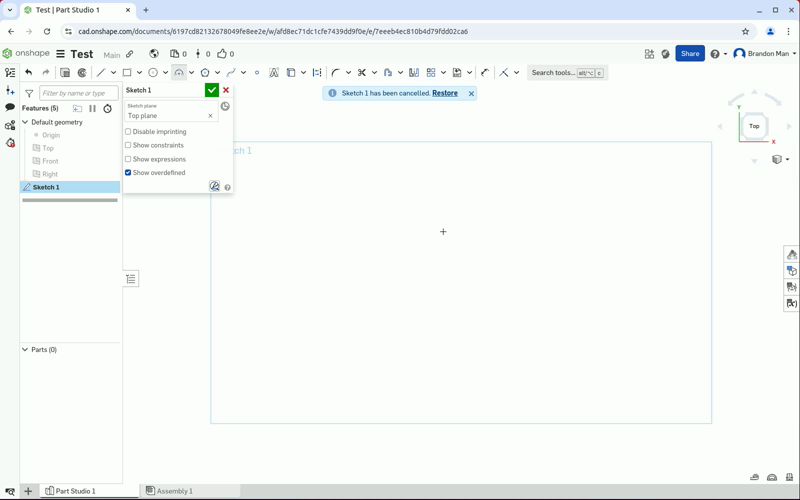
key_down(shift)
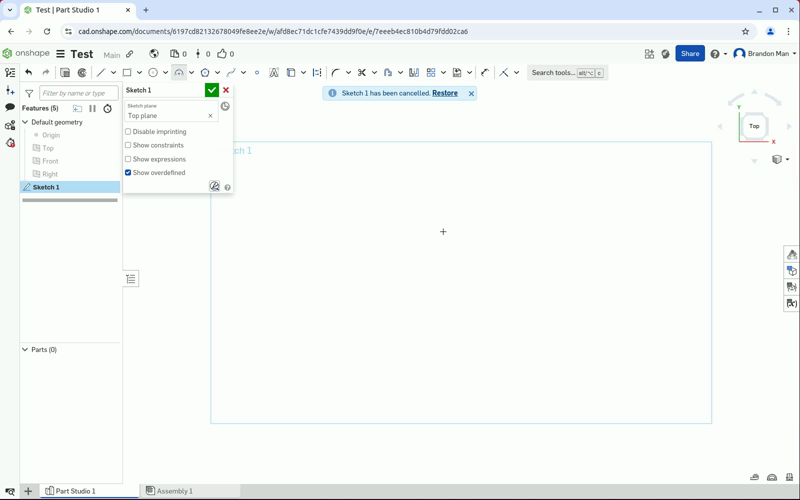
mouse_move(445, 331)
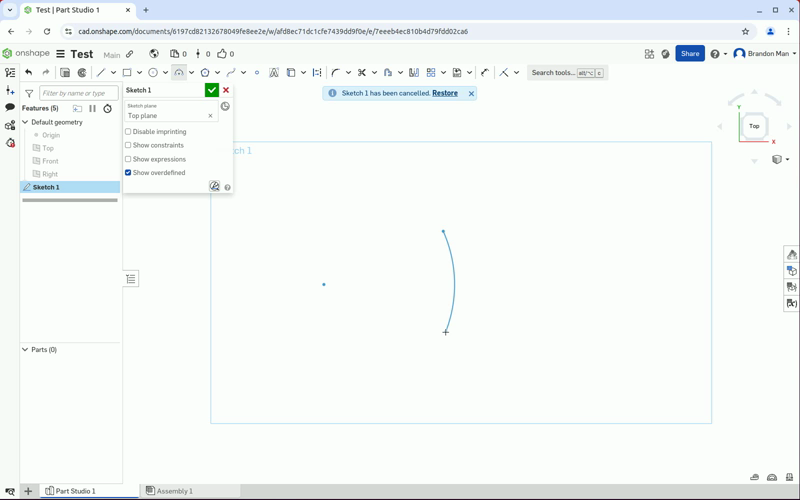
click(445, 331)
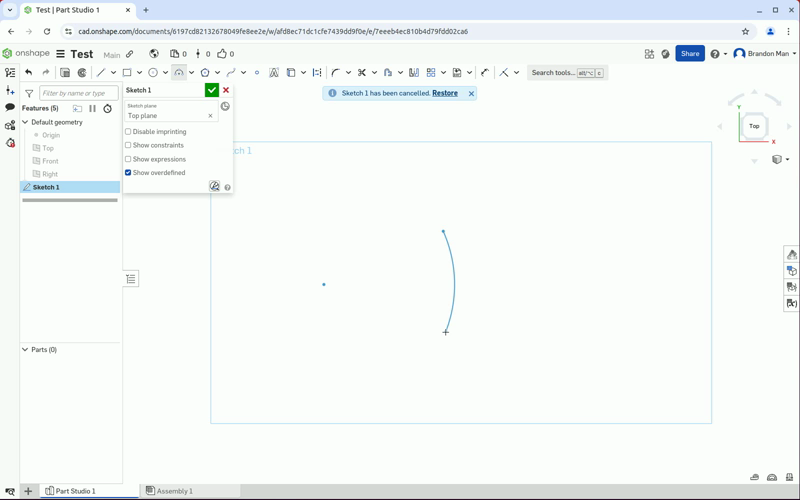
mouse_move(347, 283)
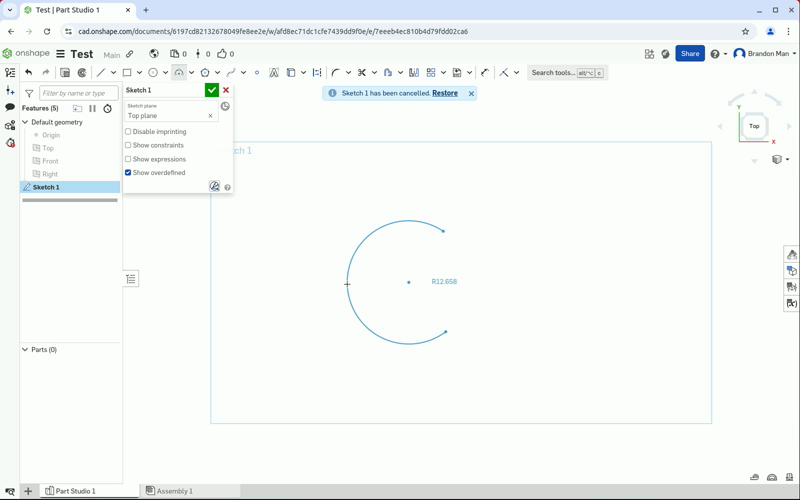
click(347, 283)
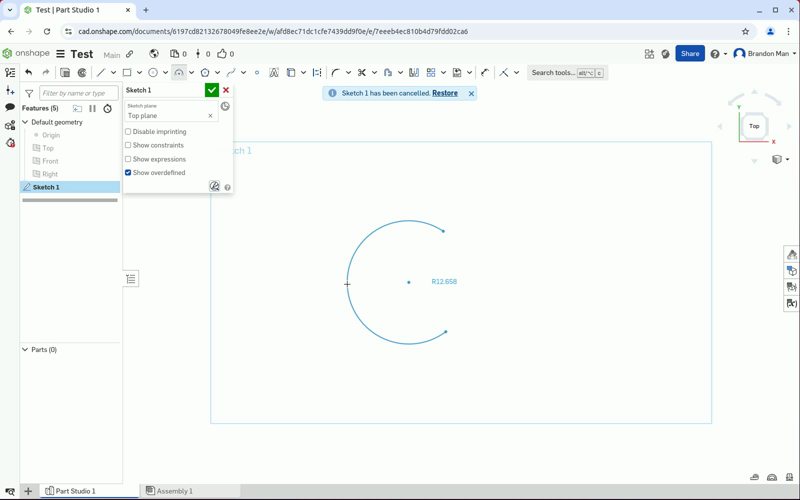
key_up(shift)
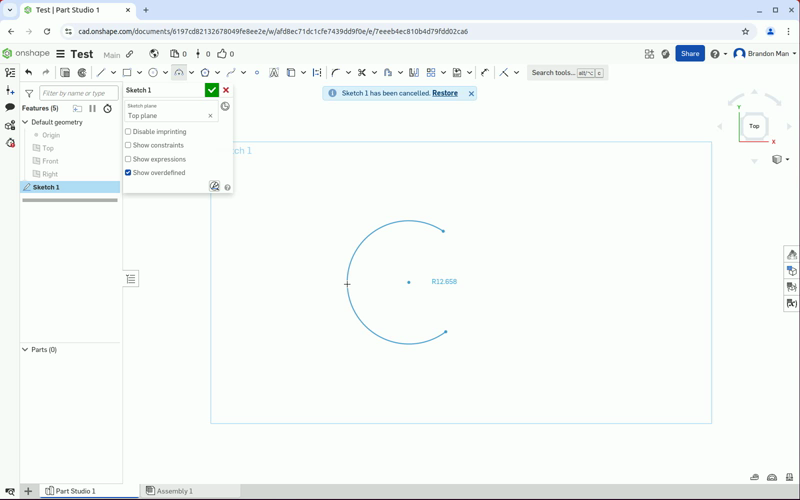
key(esc)
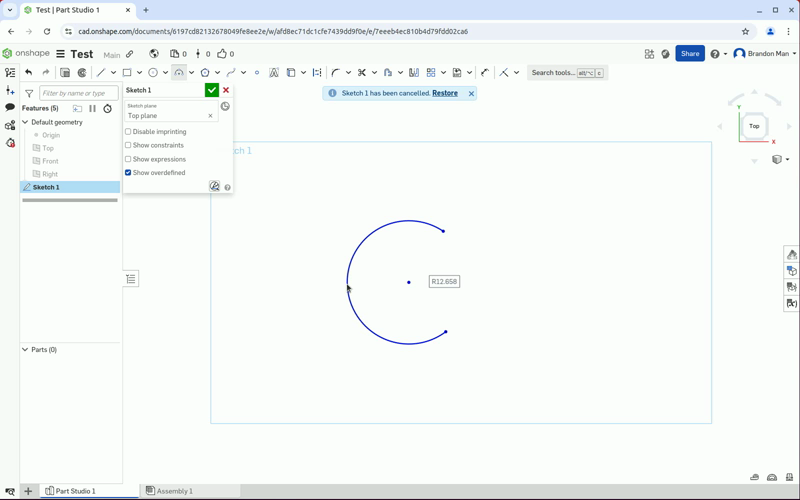
key(l)
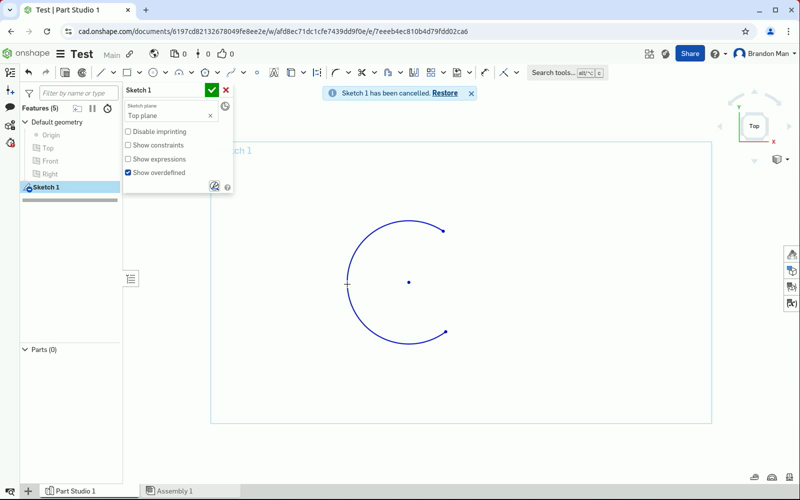
mouse_move(445, 331)
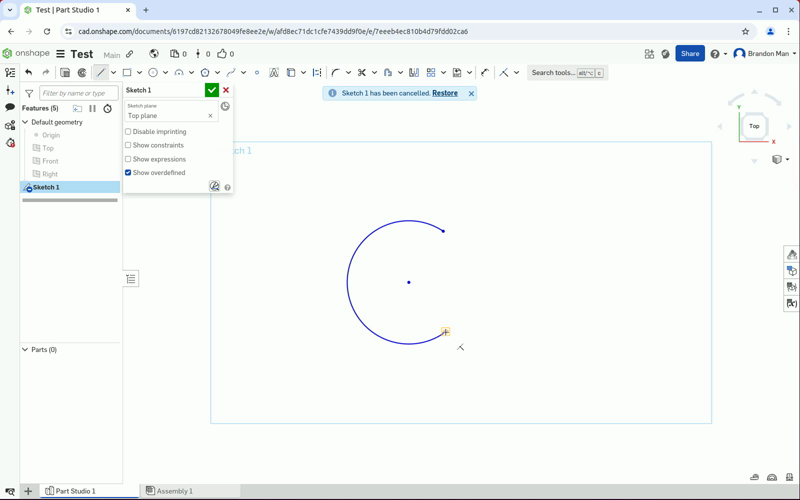
click(445, 331)
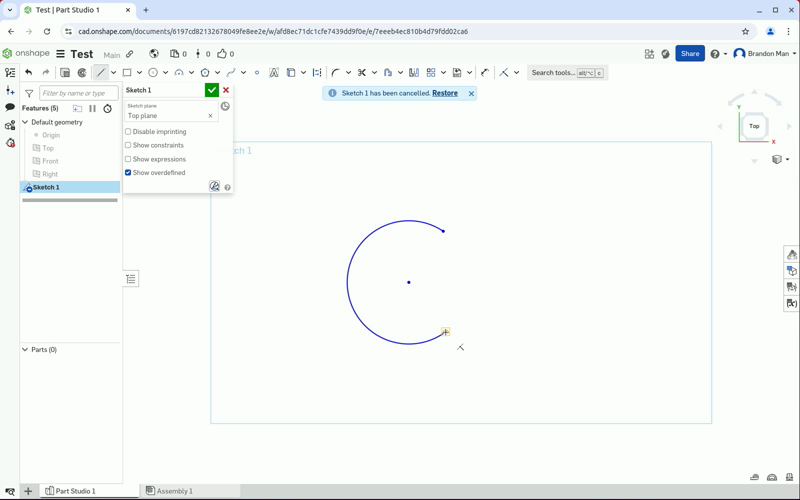
key_down(shift)
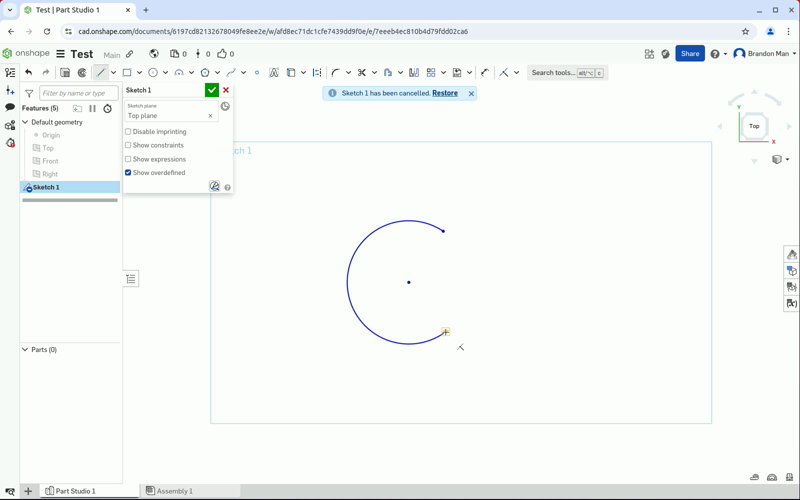
mouse_move(475, 331)
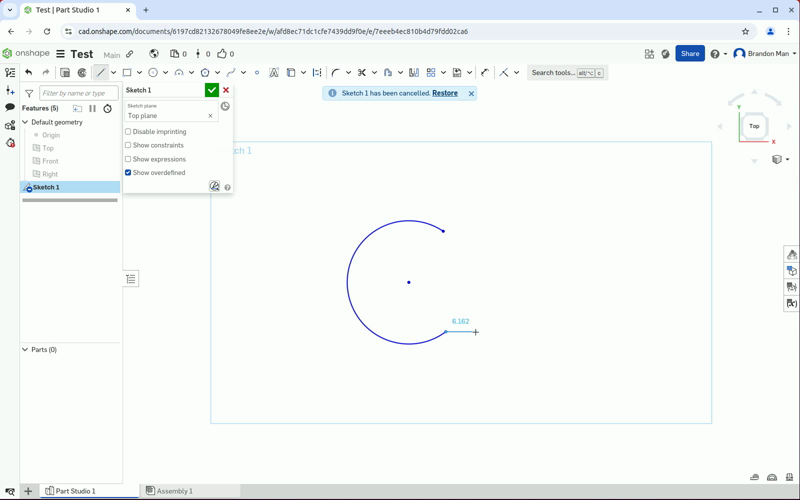
mouse_move(445, 323)
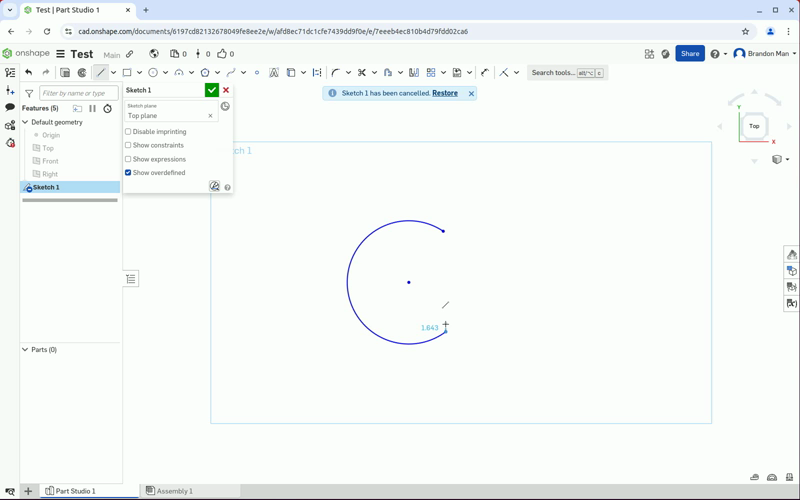
click(445, 323)
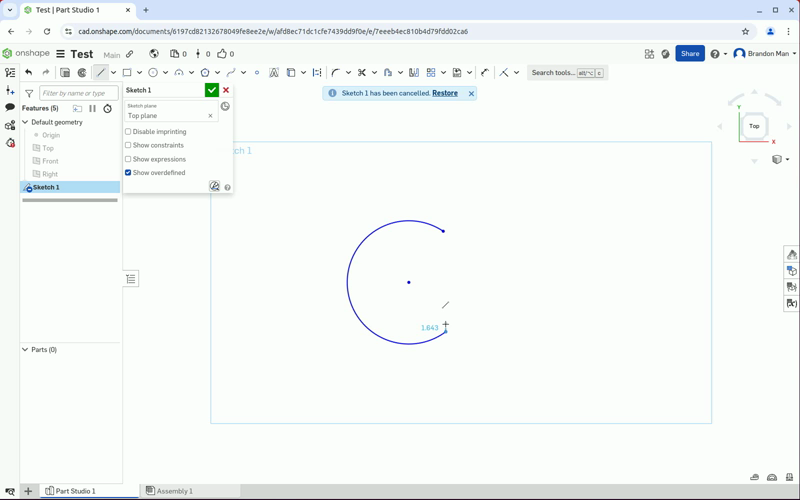
key_up(shift)
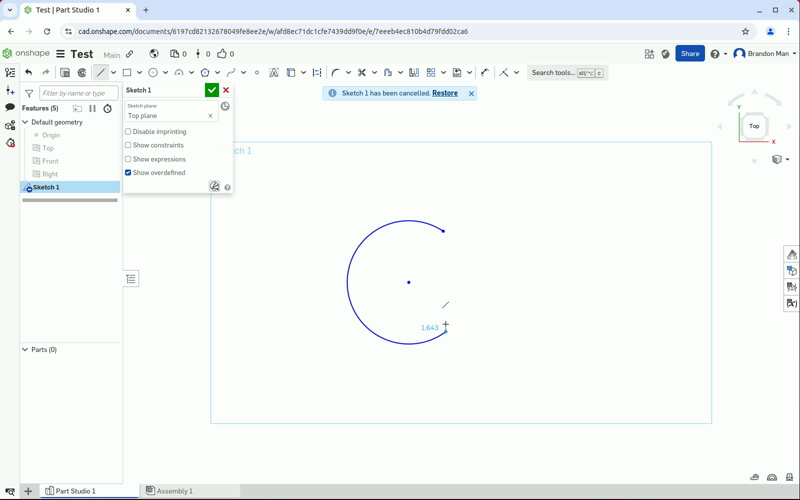
key(esc)
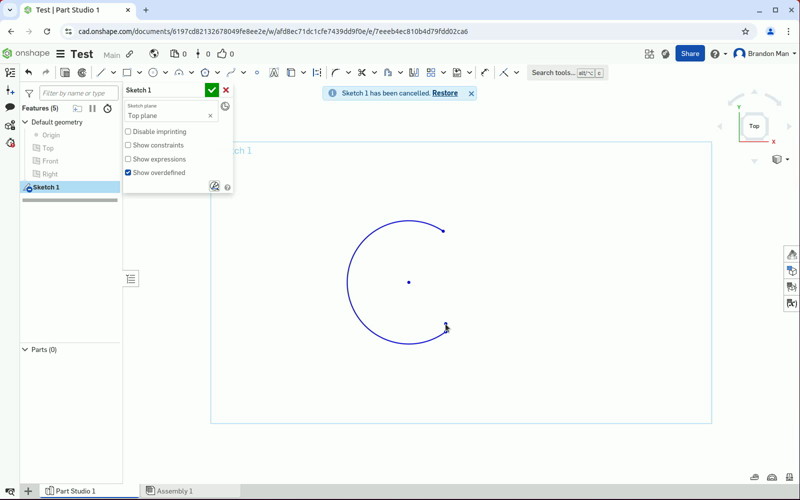
key(a)
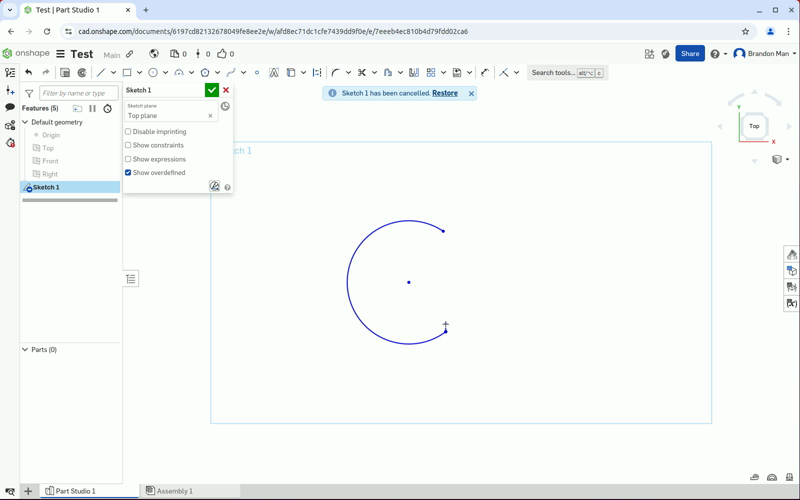
mouse_move(445, 323)
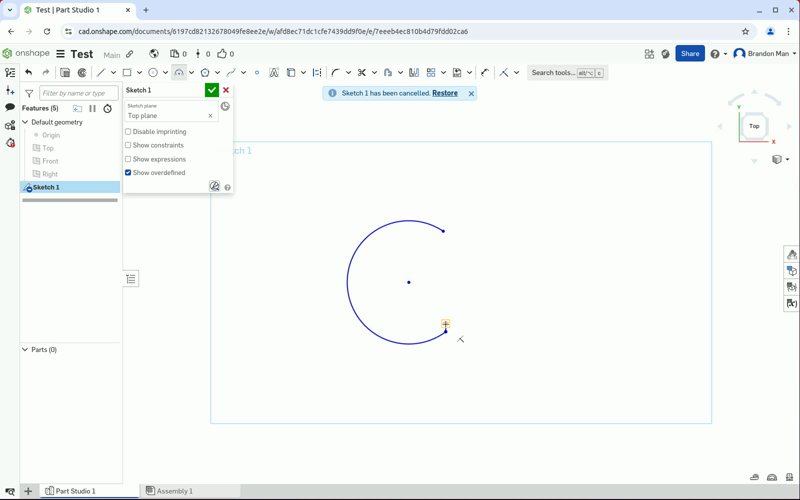
click(445, 323)
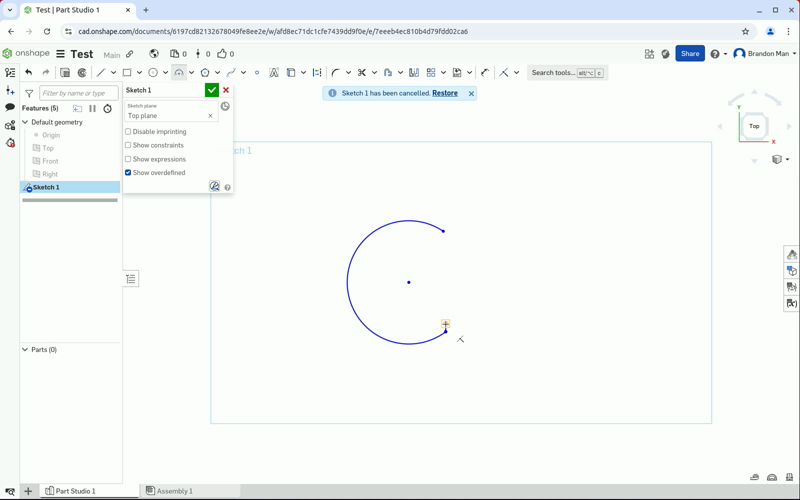
key_down(shift)
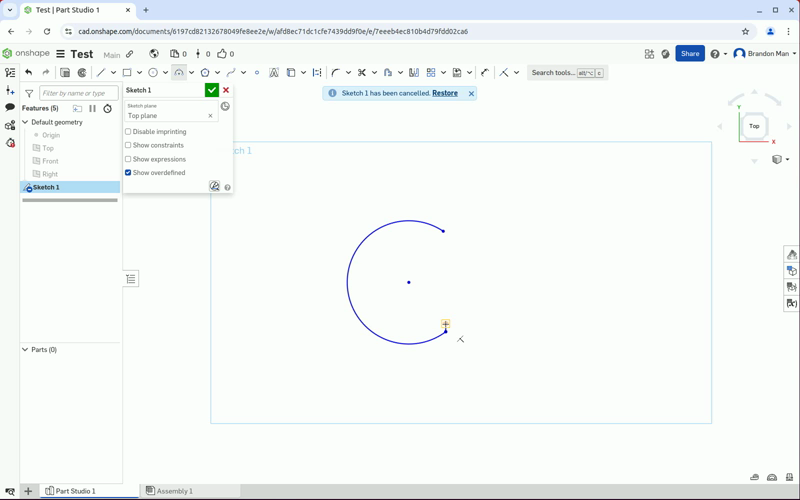
mouse_move(444, 237)
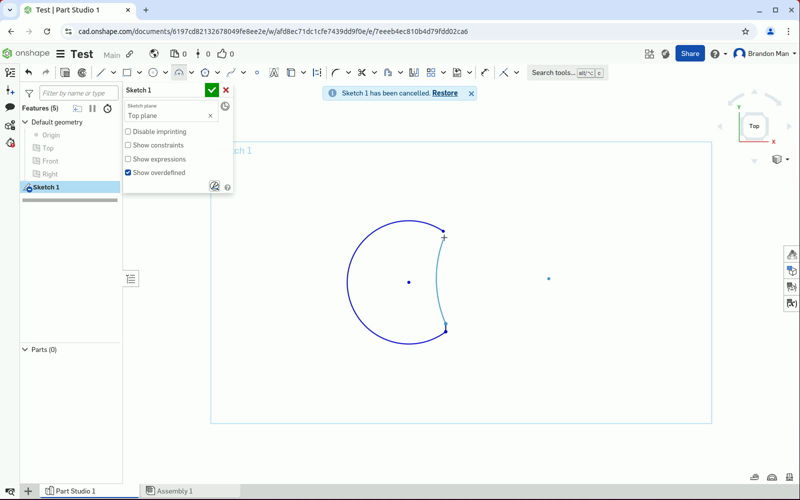
click(444, 237)
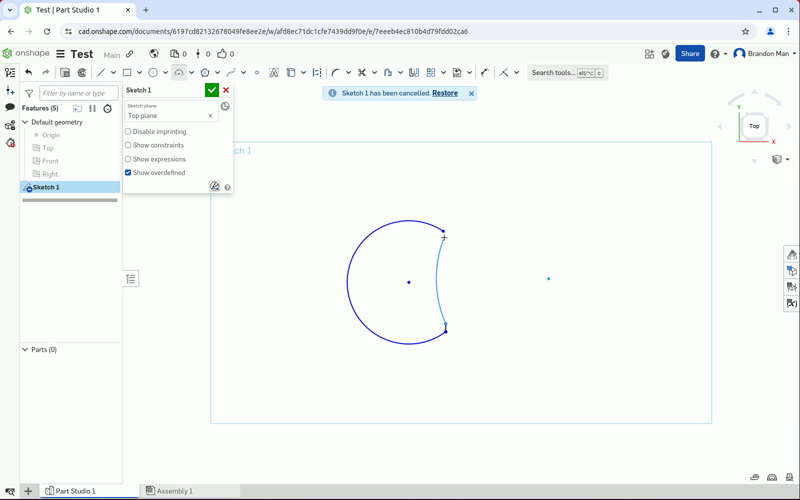
mouse_move(359, 281)
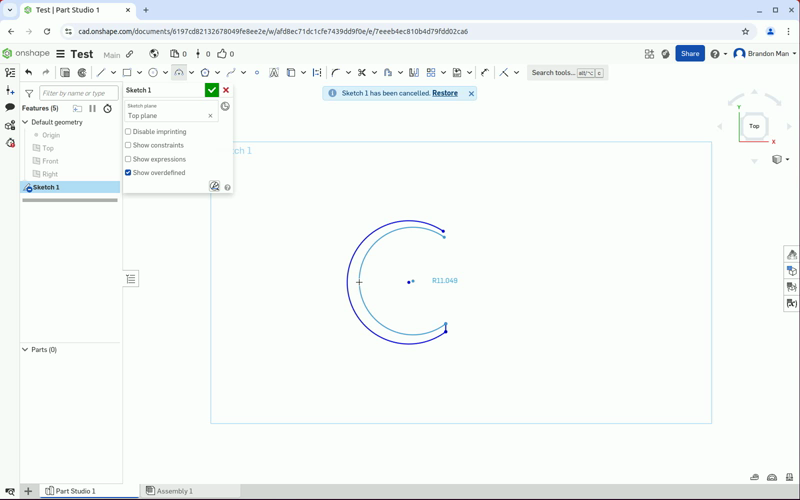
click(359, 281)
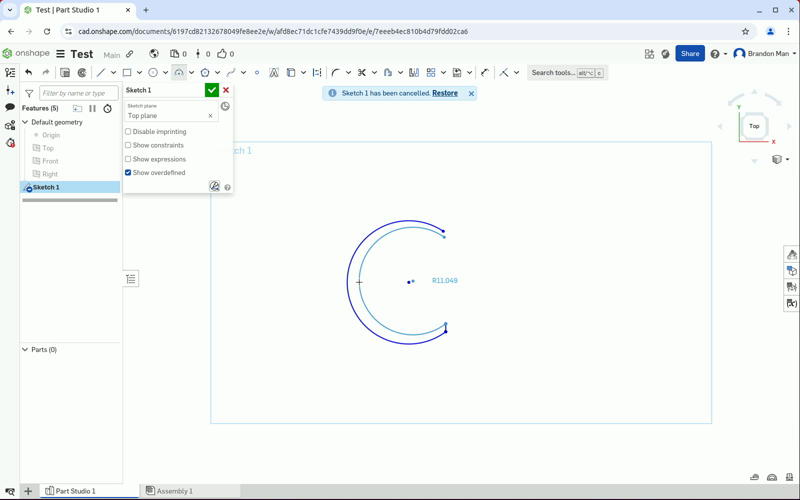
key_up(shift)
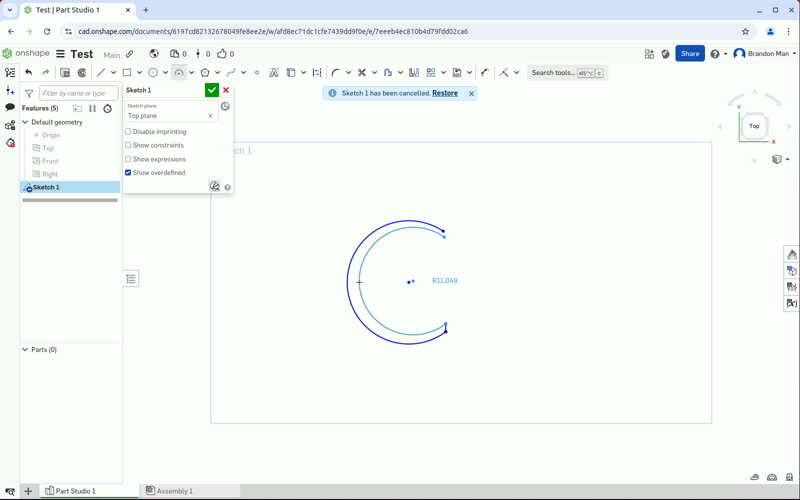
key(esc)
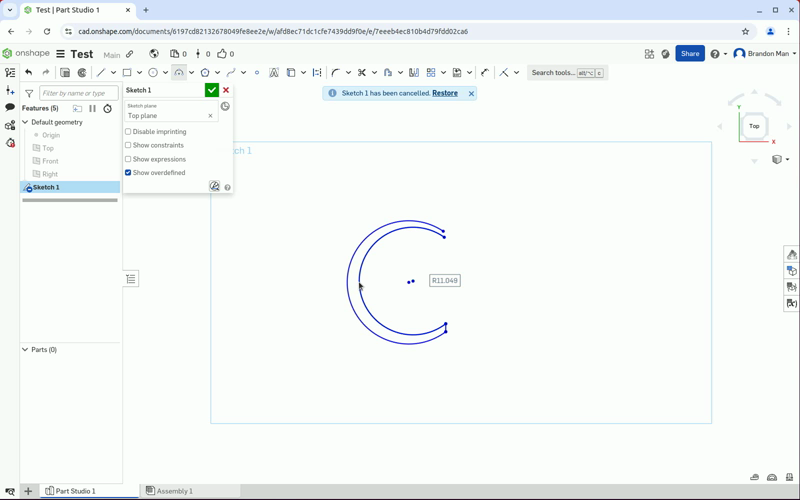
key(l)
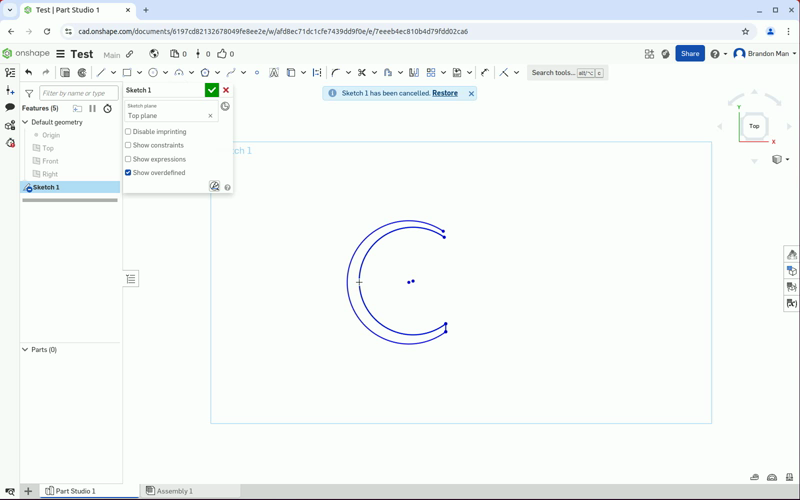
mouse_move(444, 237)
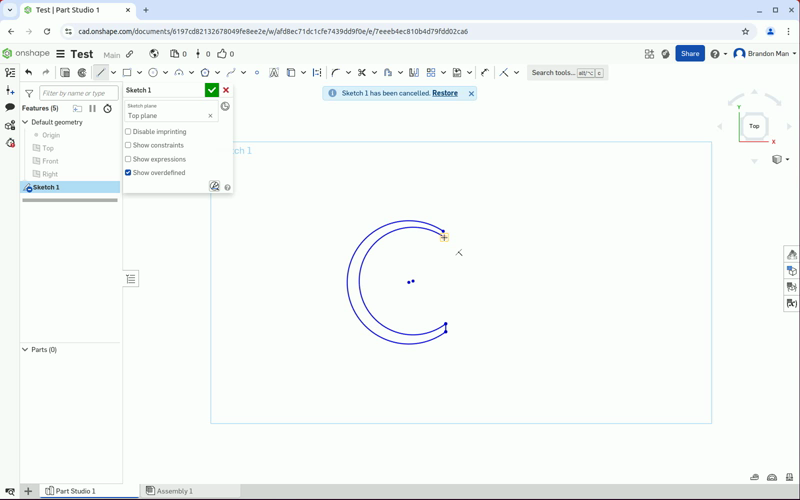
click(444, 237)
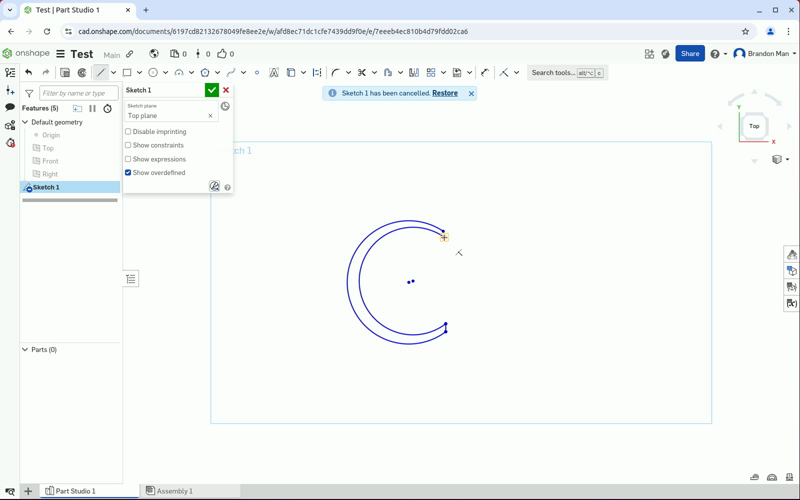
mouse_move(474, 237)
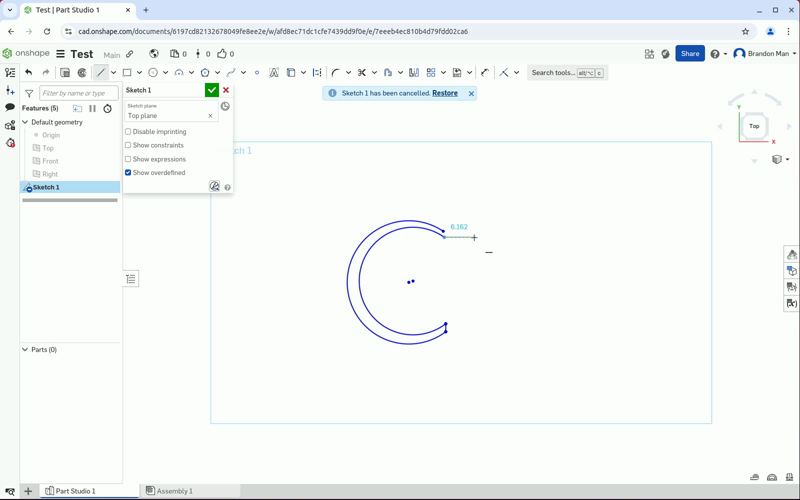
key_down(shift)
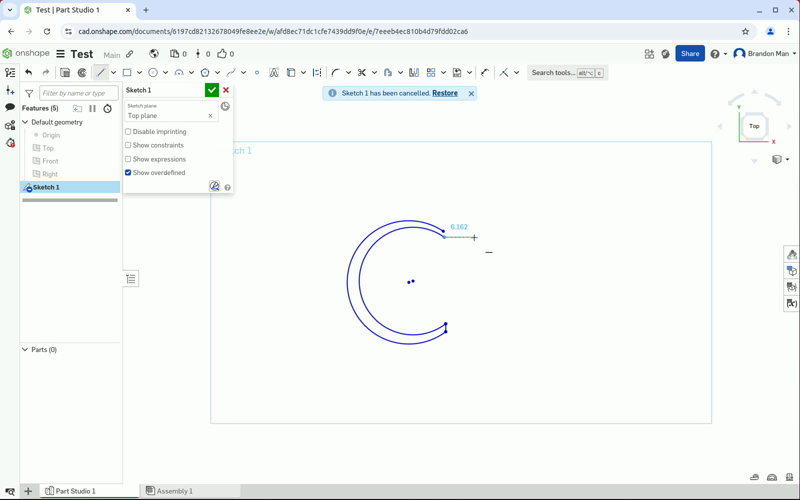
mouse_move(443, 231)
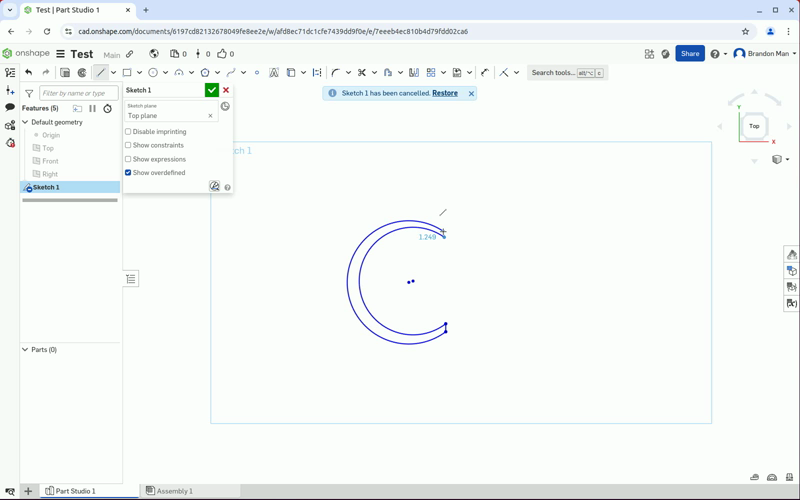
scroll(6)
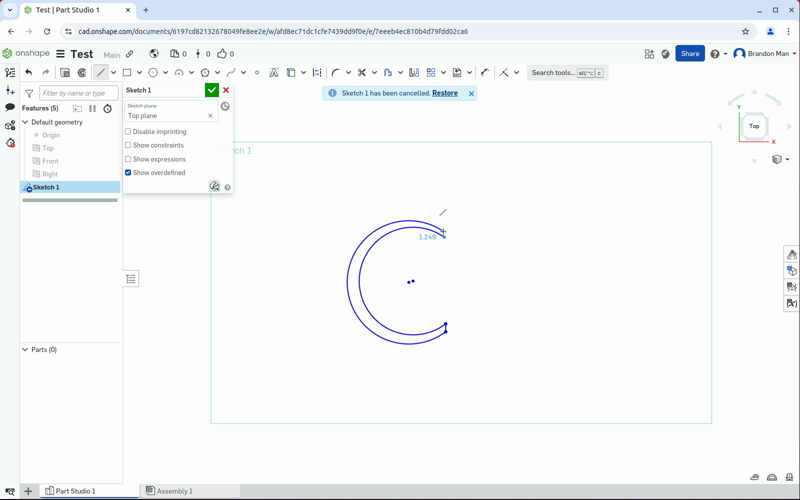
scroll(6)
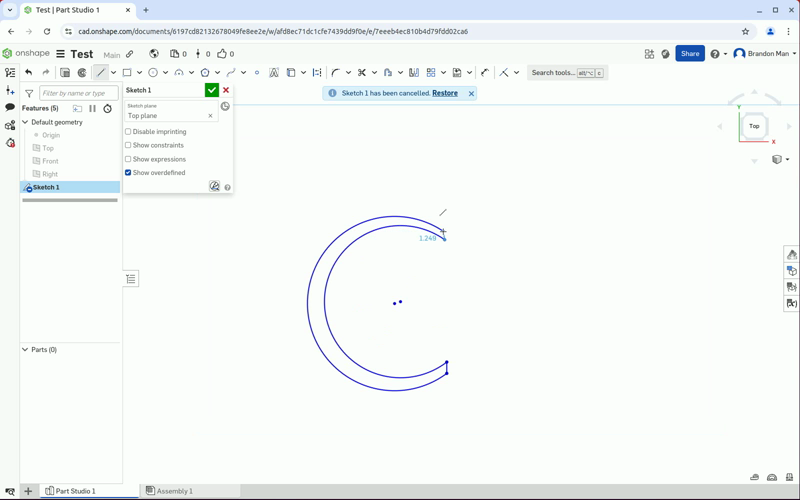
scroll(6)
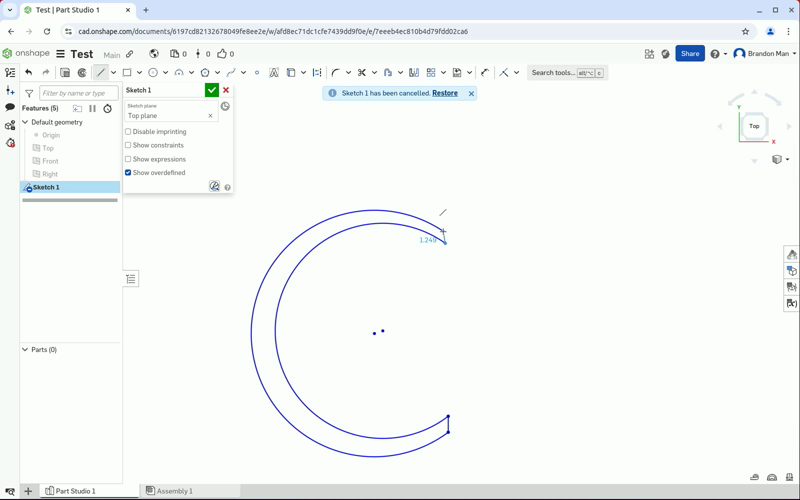
scroll(6)
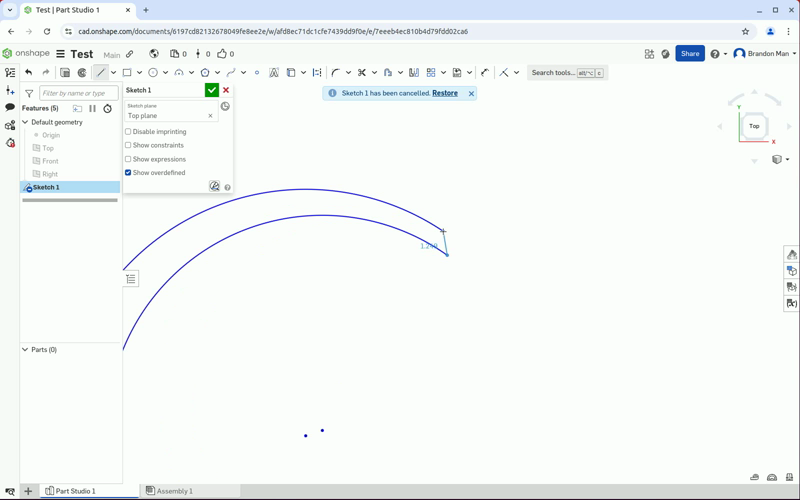
scroll(6)
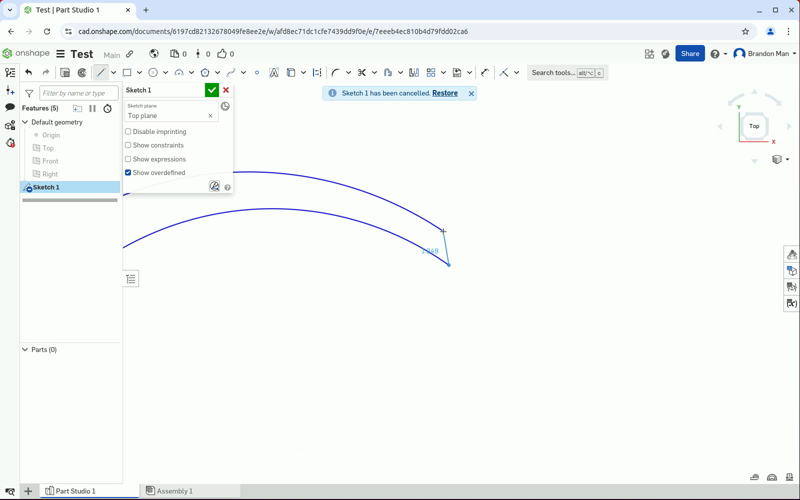
scroll(6)
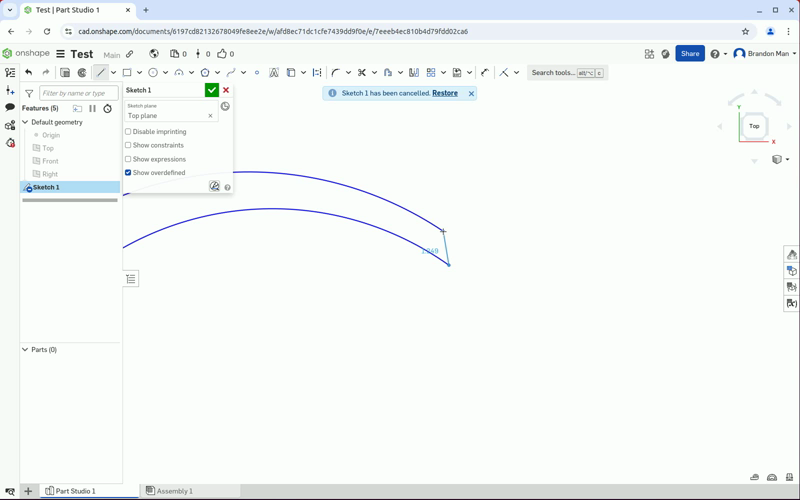
scroll(6)
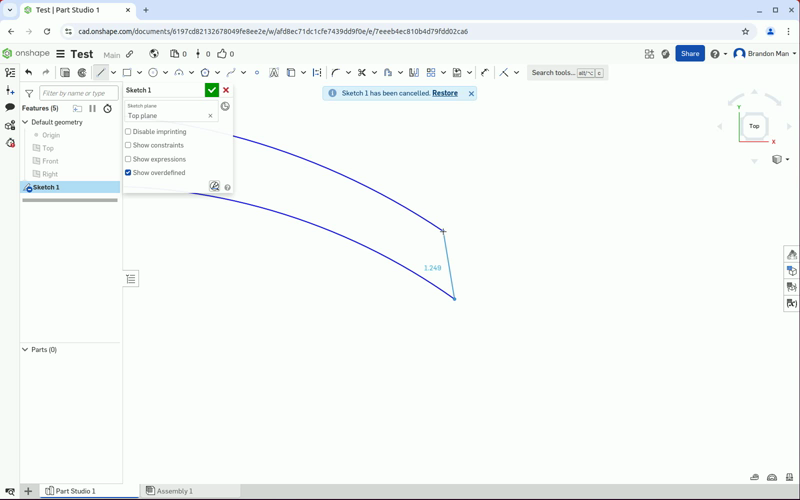
key_up(shift)
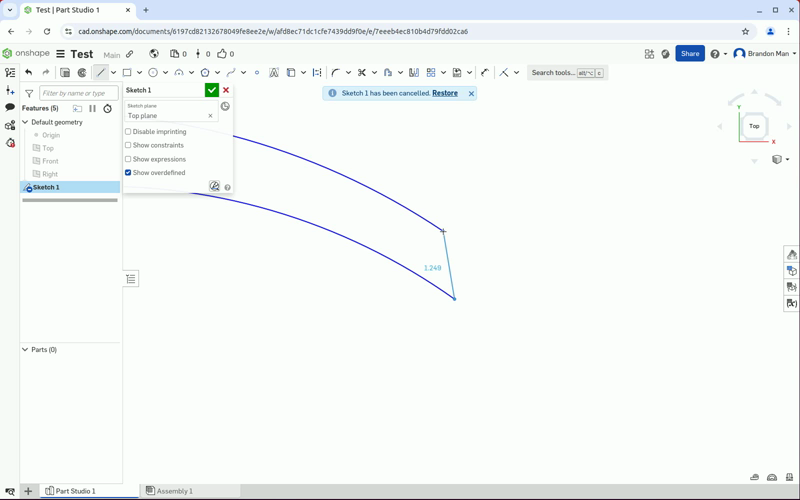
click(443, 231)
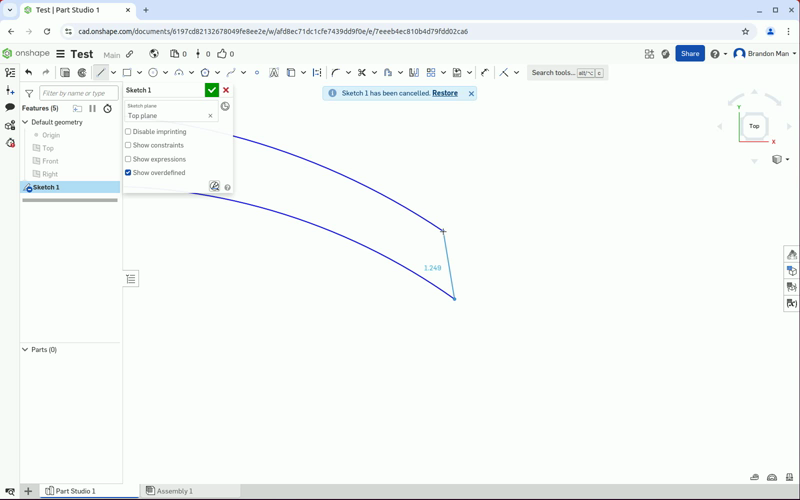
scroll(-6)
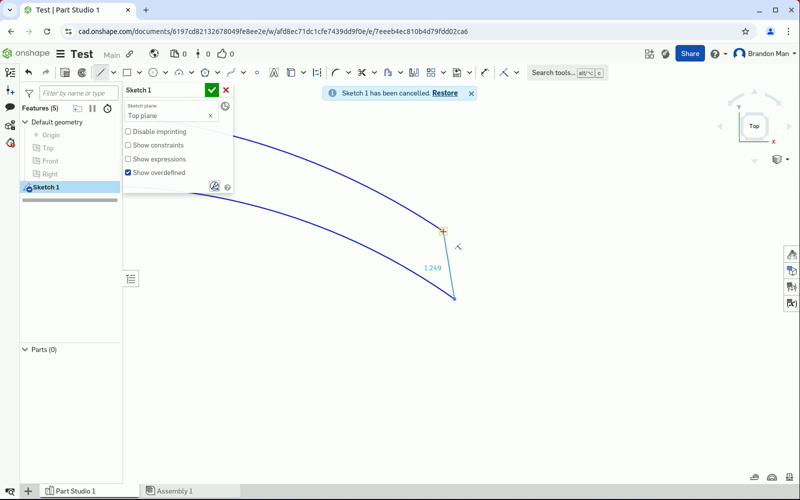
scroll(-6)
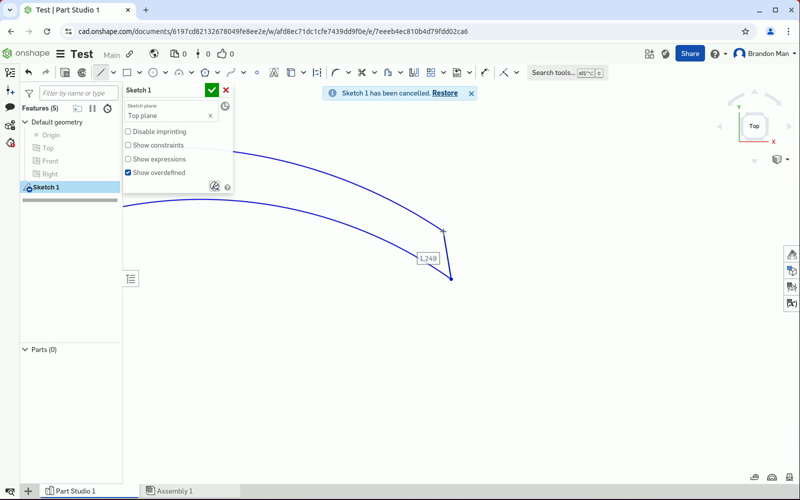
scroll(-6)
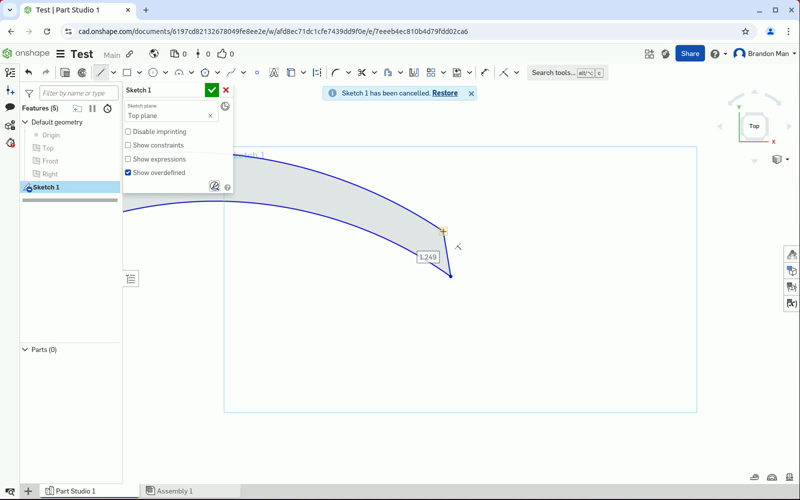
scroll(-6)
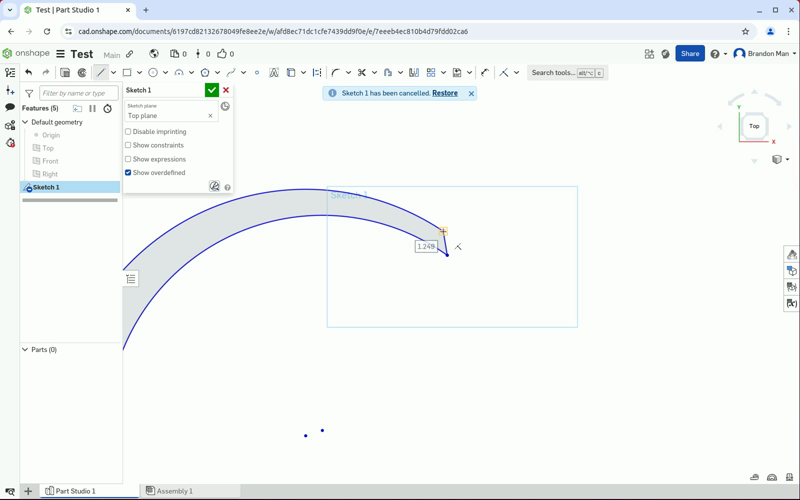
scroll(-6)
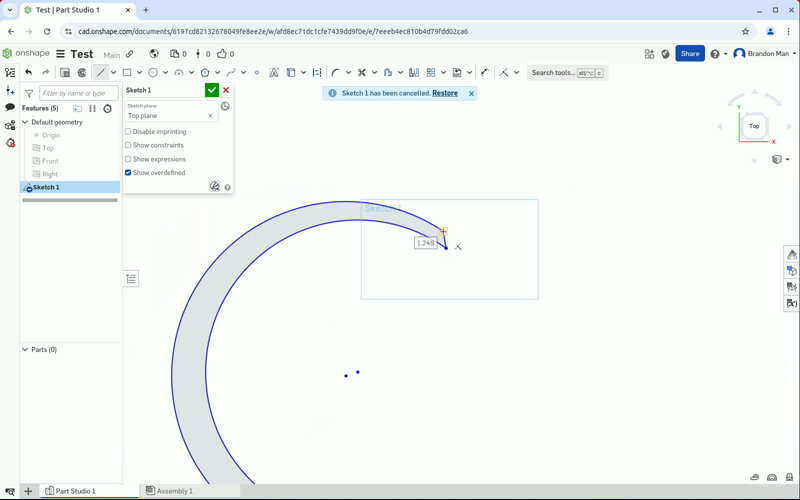
scroll(-6)
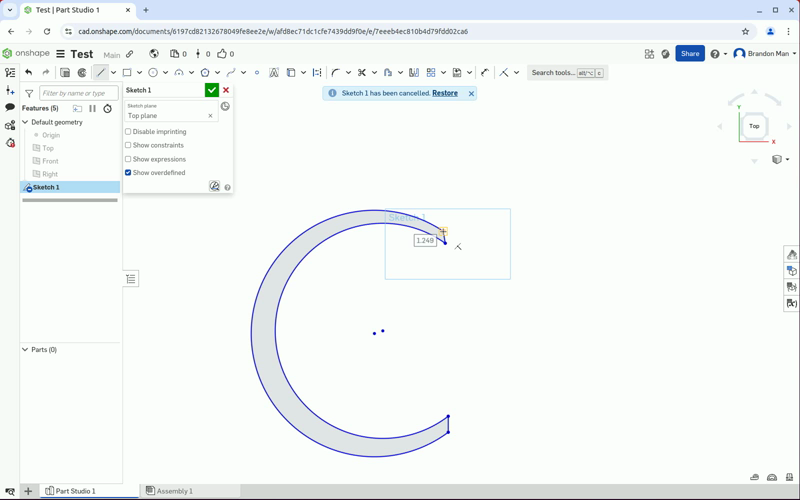
scroll(-6)
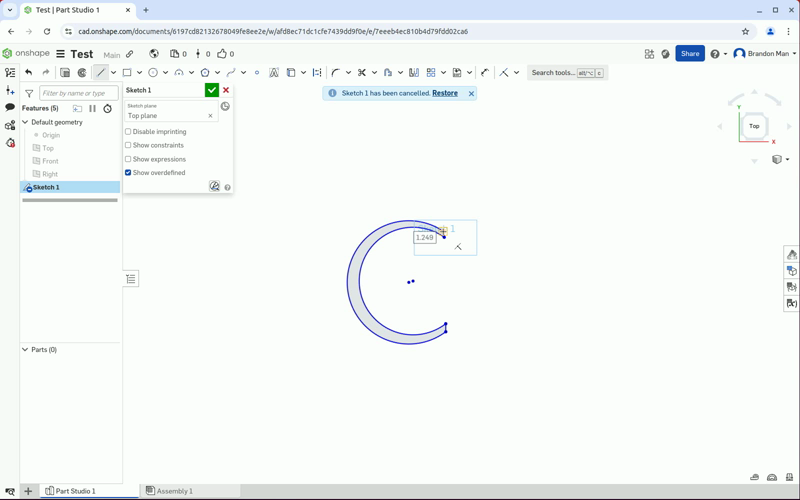
key(esc)
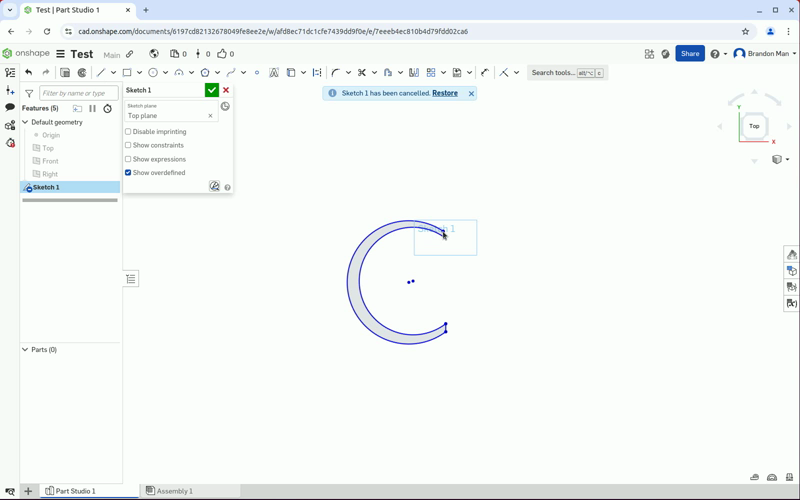
mouse_move(409, 337)
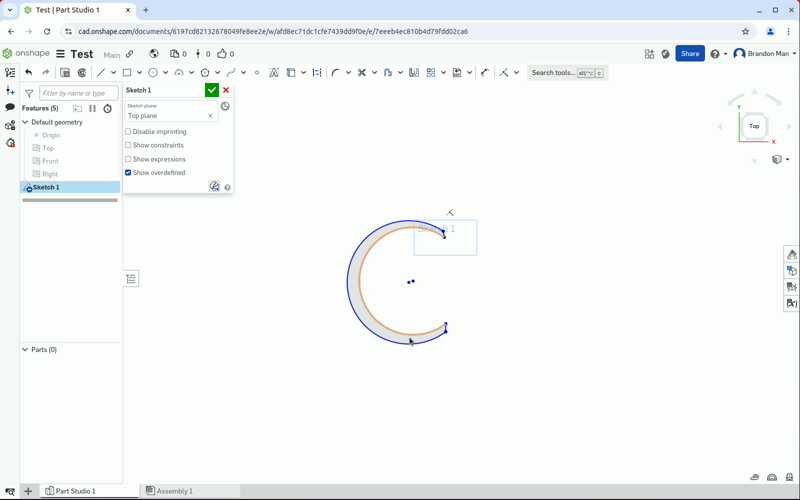
click(409, 337)
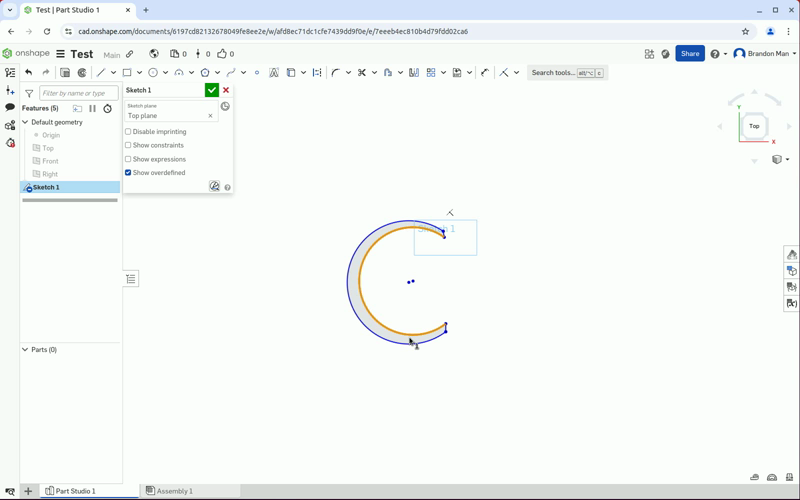
mouse_move(73, 352)
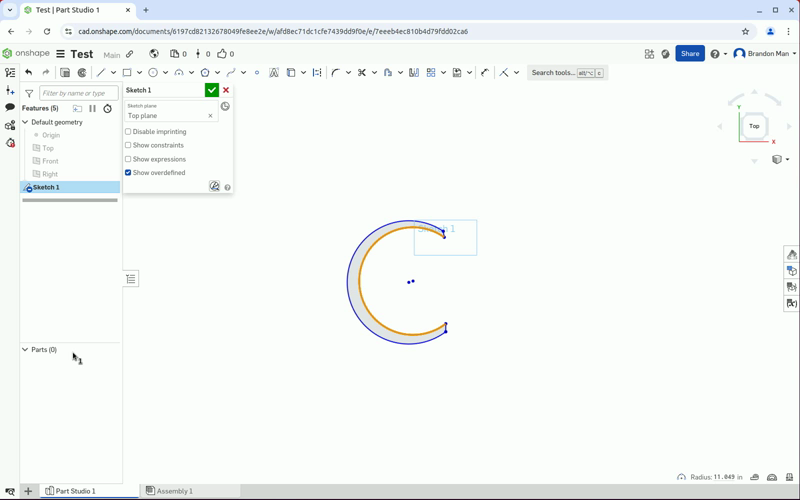
key(shift+y)
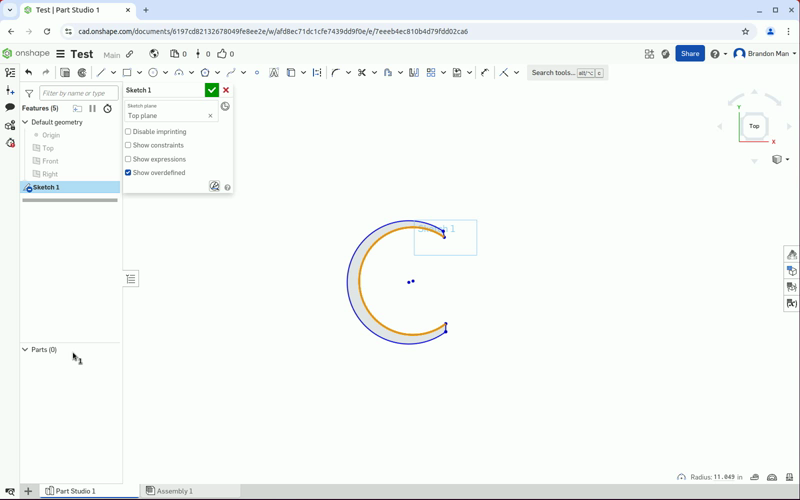
key(shift+e)
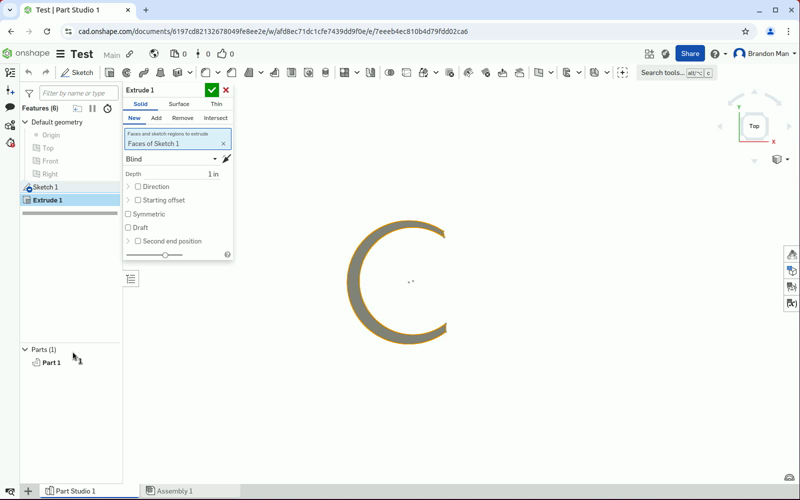
mouse_move(143, 106)
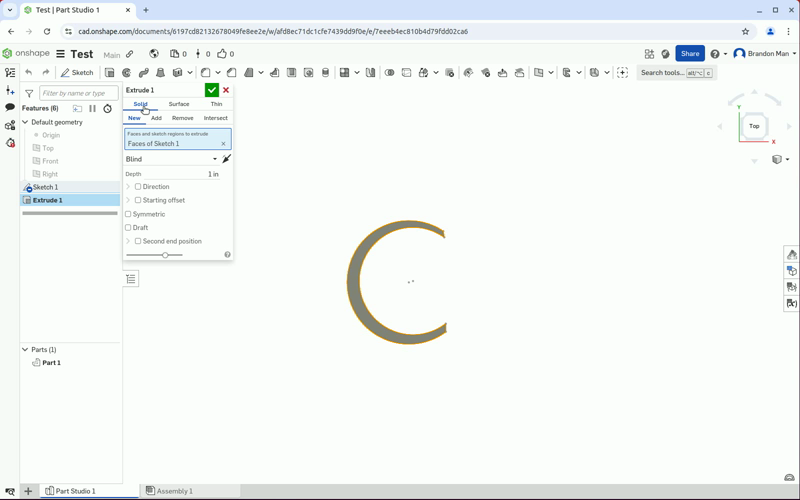
click(143, 106)
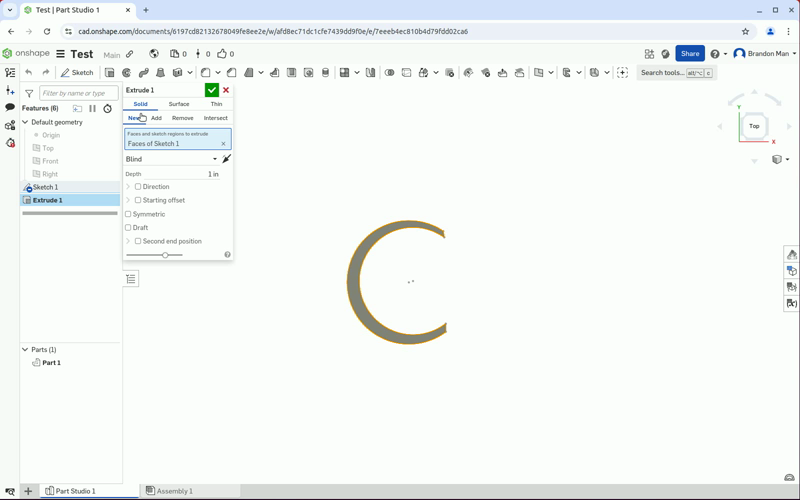
mouse_move(137, 120)
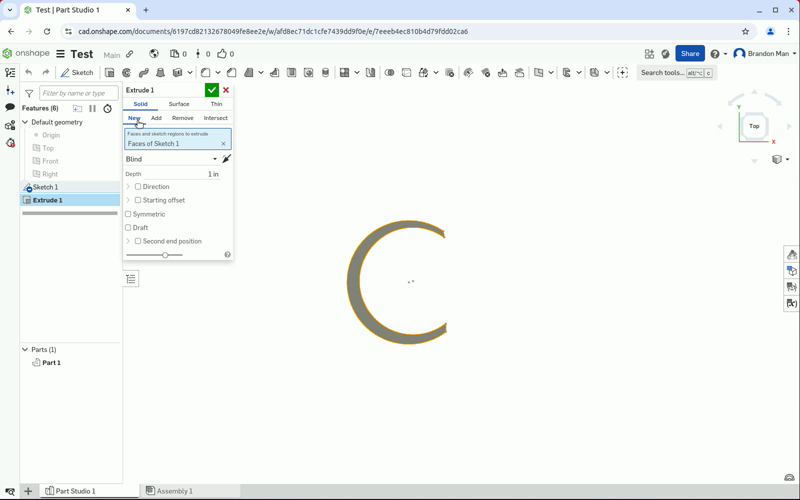
click(137, 120)
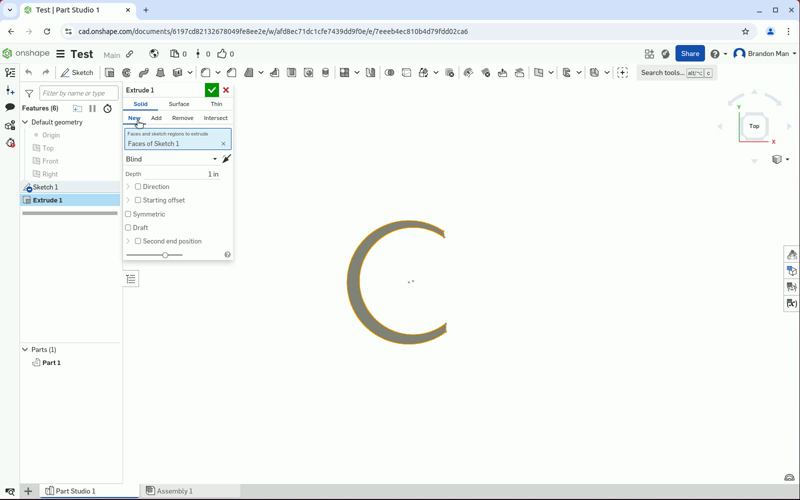
key(tab, 4)
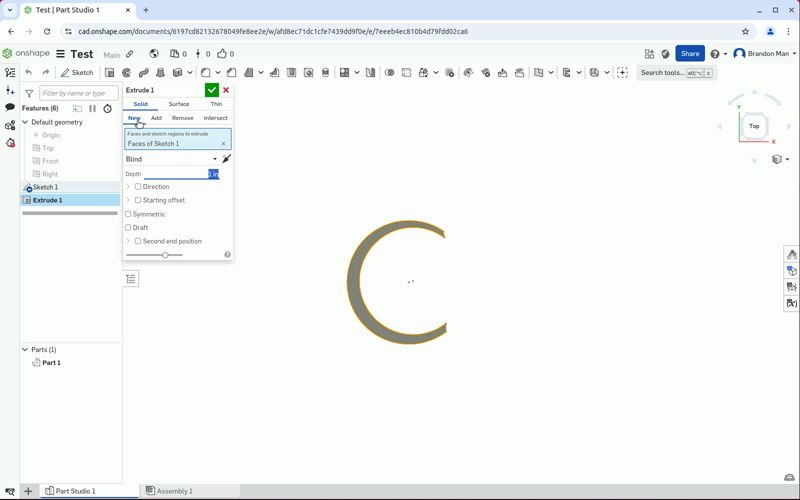
text(0.722)
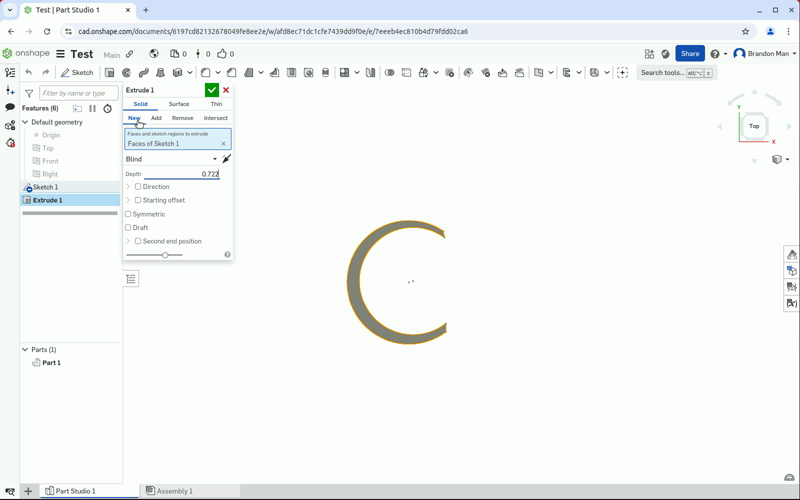
key(enter)
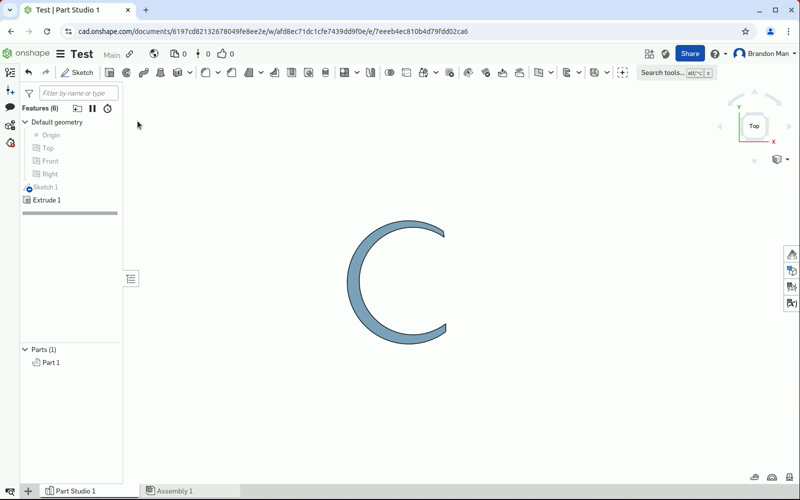
key(shift+h)
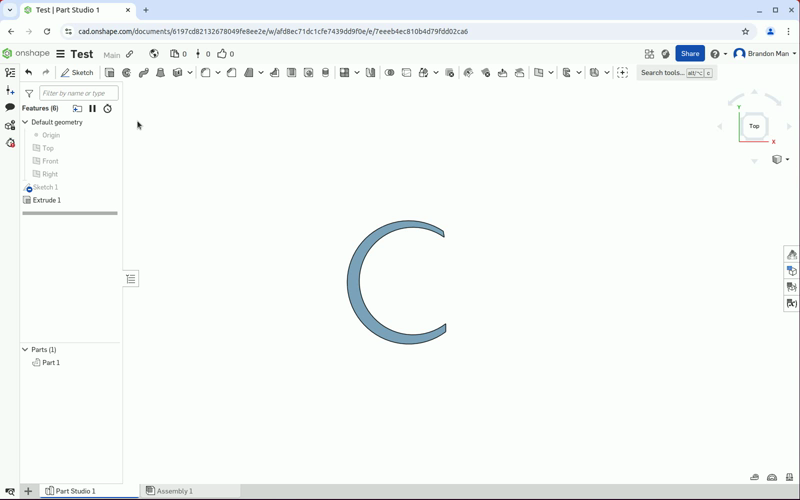
key(shift+h)
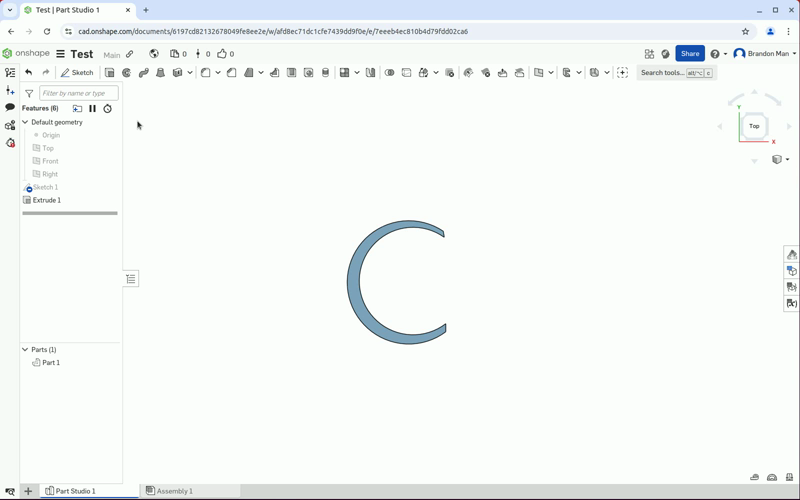
mouse_move(73, 189)
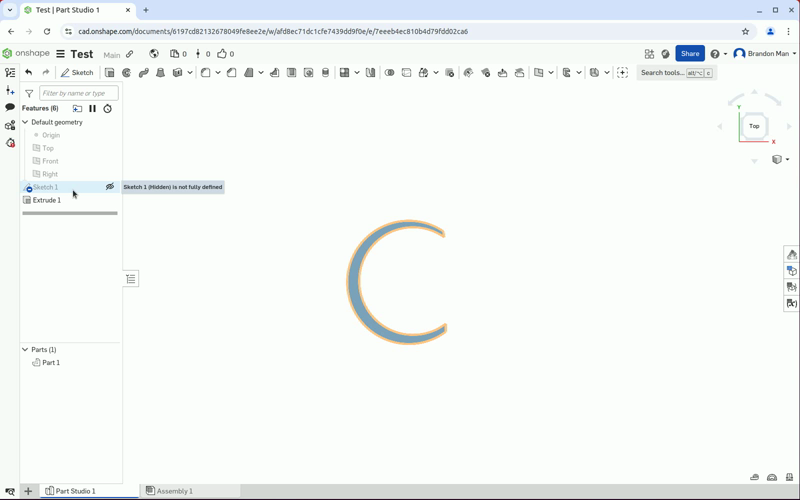
click(73, 189)
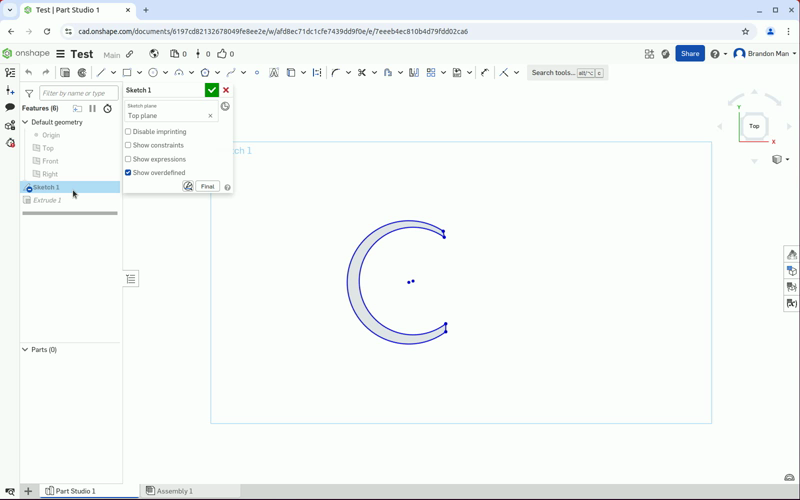
mouse_move(229, 92)
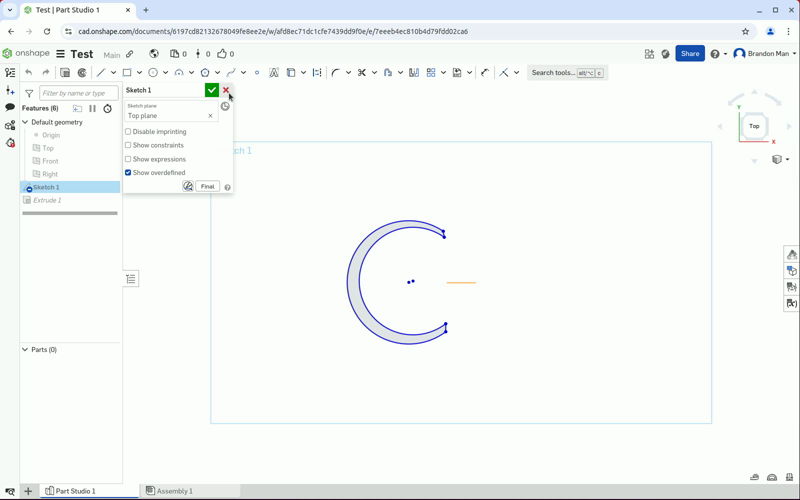
click(229, 92)
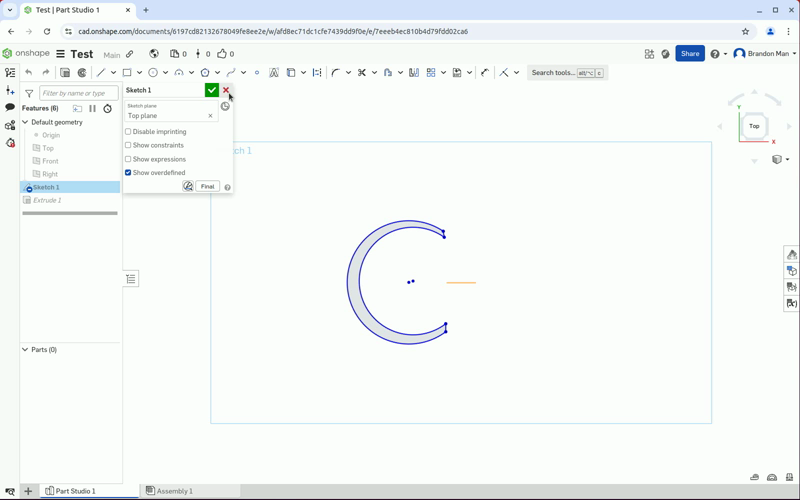
key(shift+s)
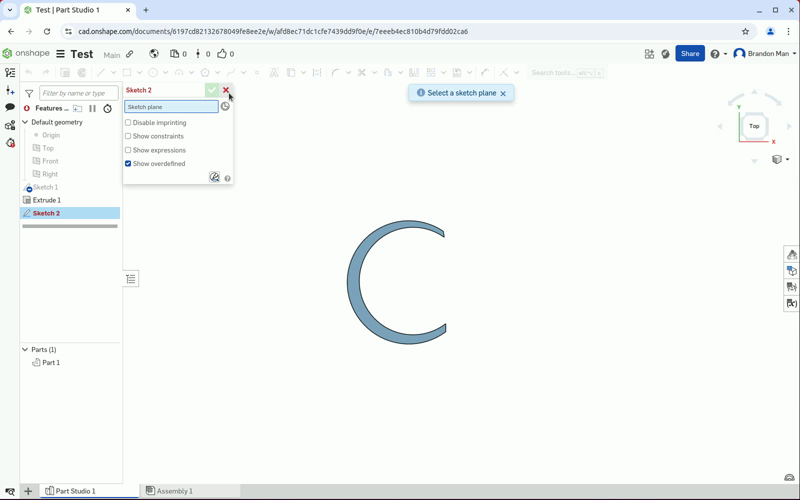
mouse_move(73, 150)
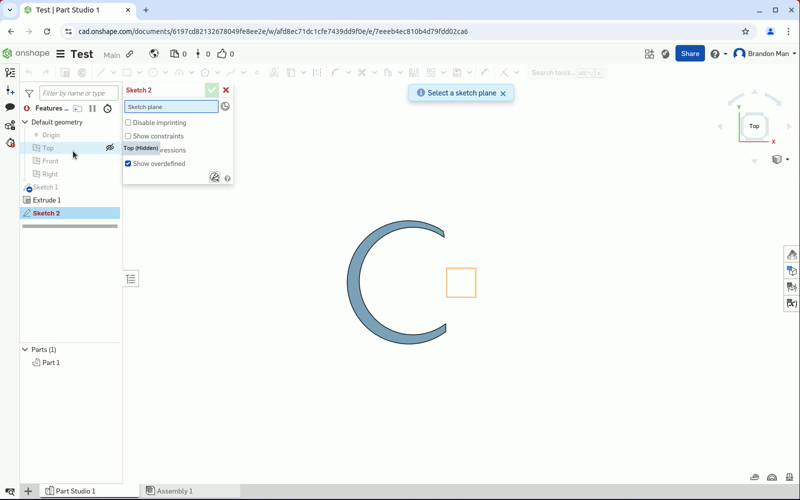
click(73, 150)
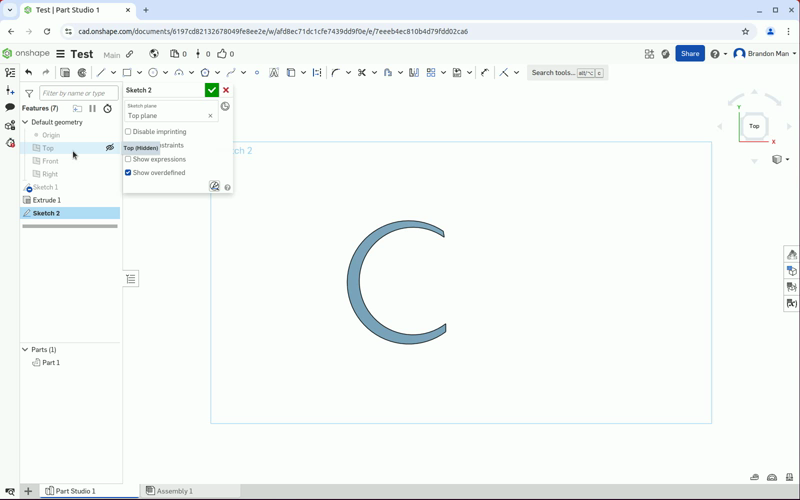
mouse_move(73, 352)
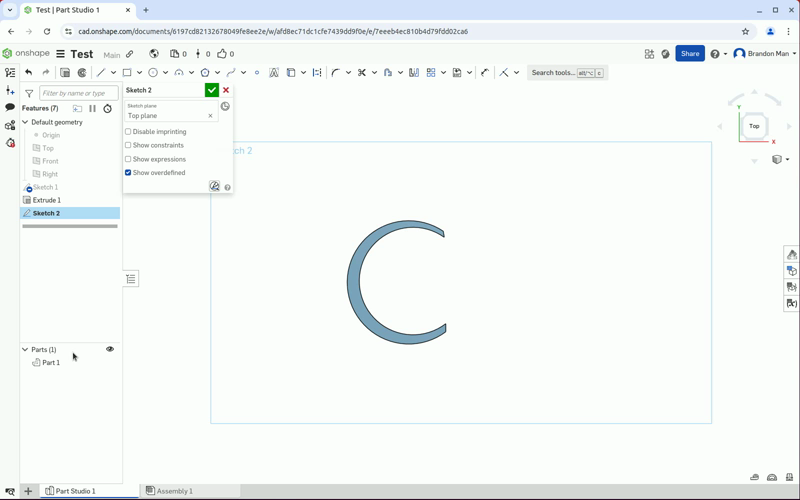
key(y)
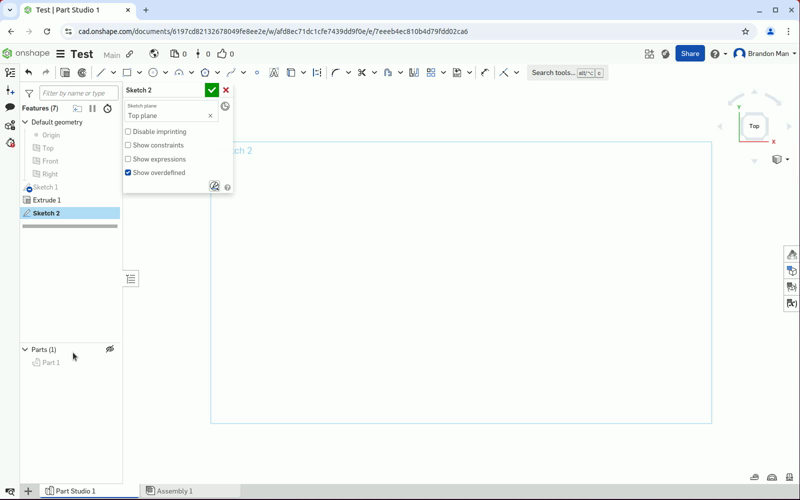
key(l)
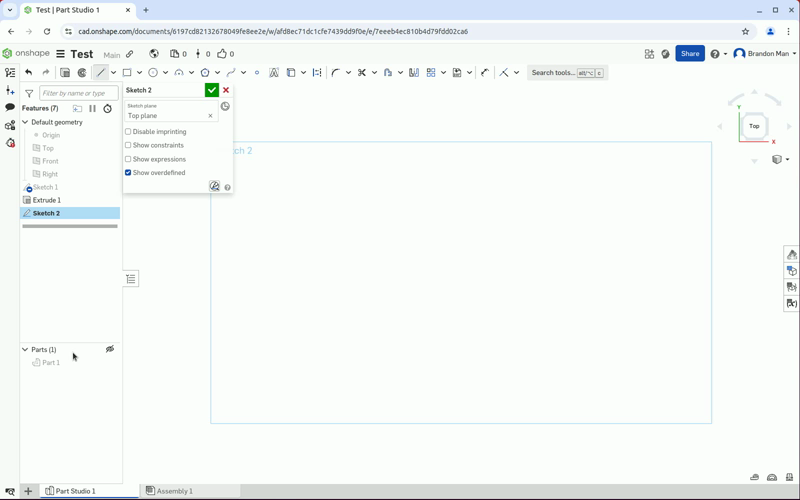
key_down(shift)
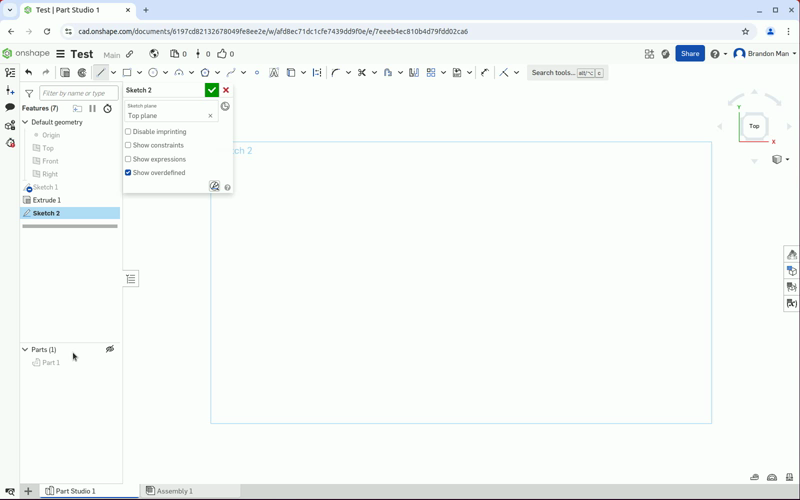
mouse_move(450, 280)
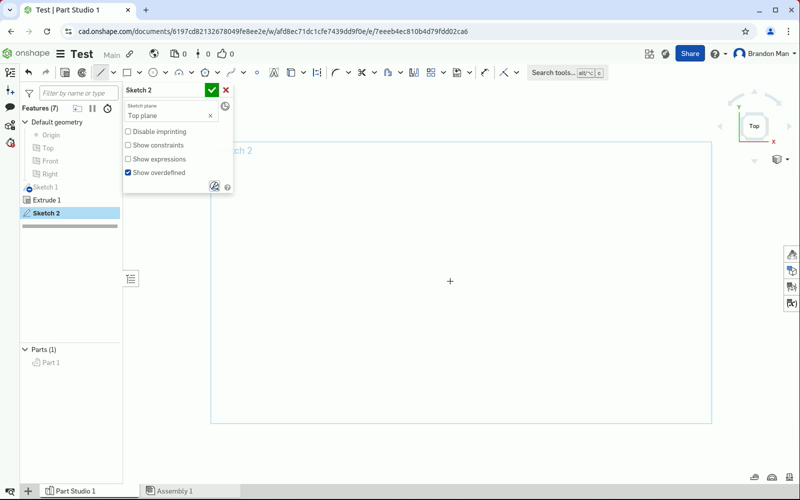
click(450, 280)
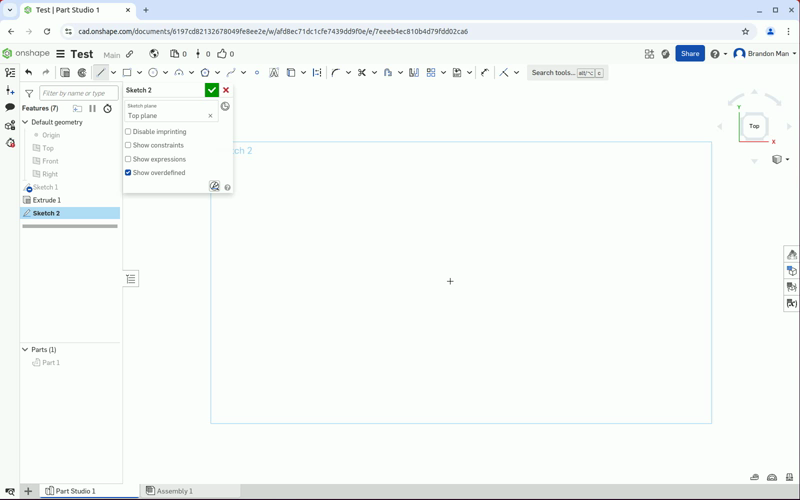
key_up(shift)
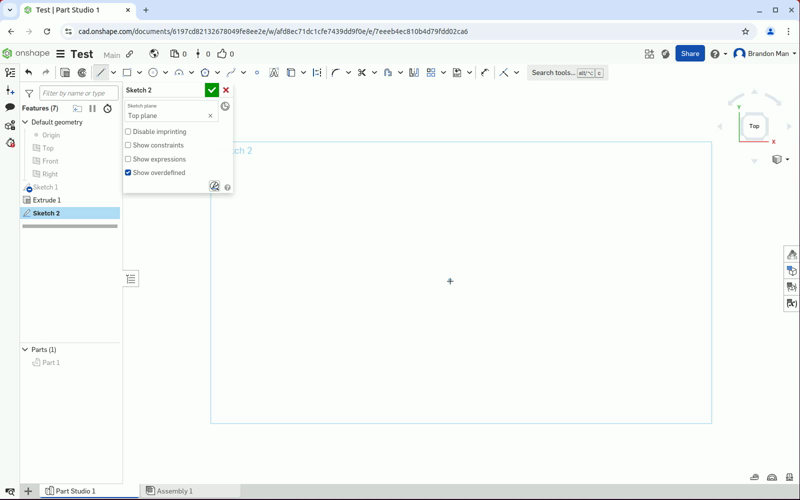
key_down(shift)
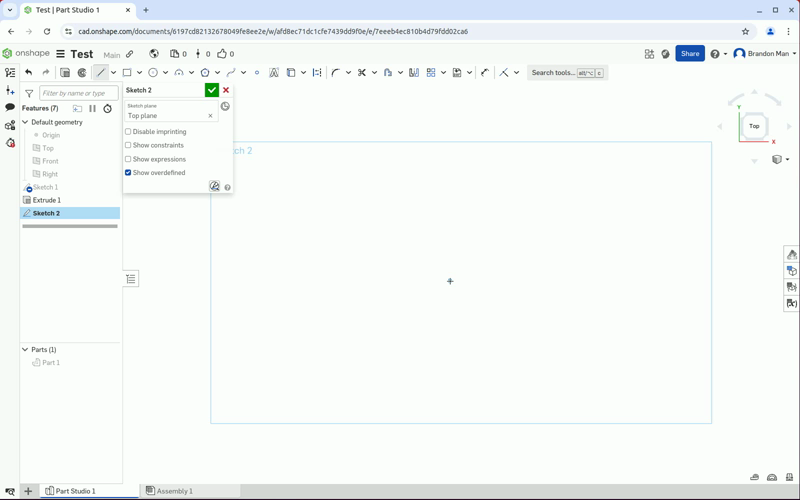
mouse_move(480, 280)
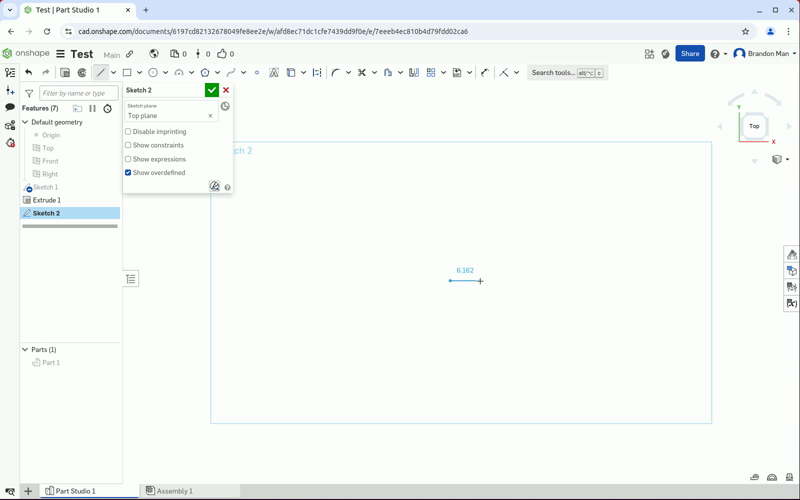
mouse_move(453, 280)
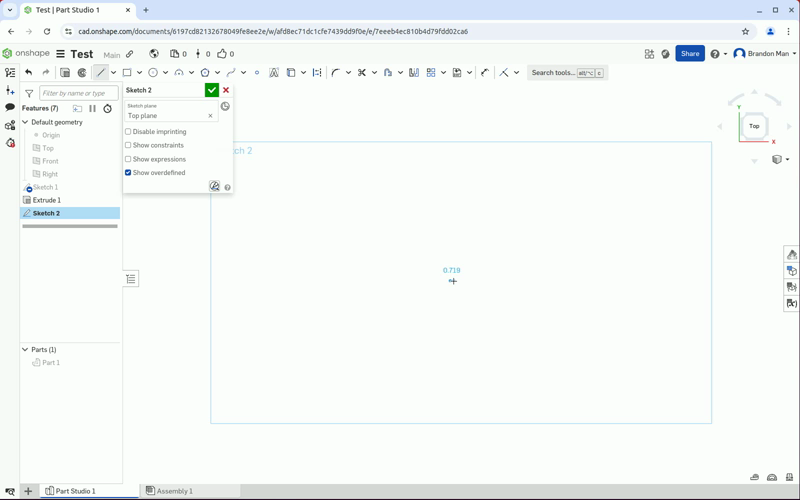
scroll(6)
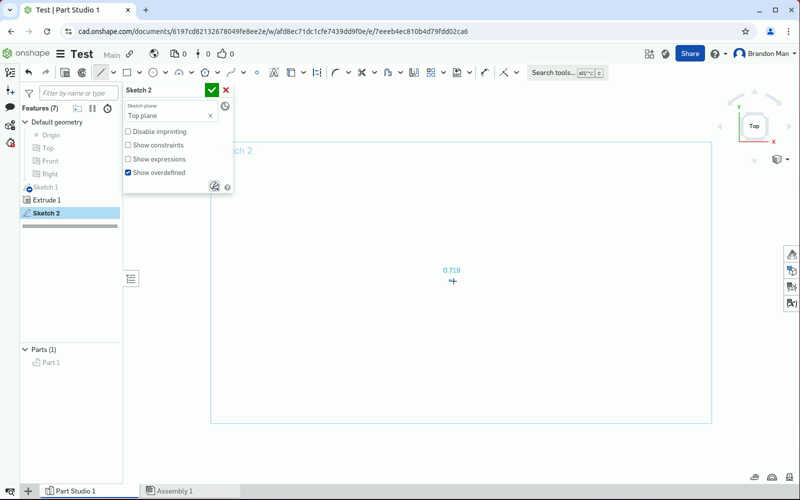
scroll(6)
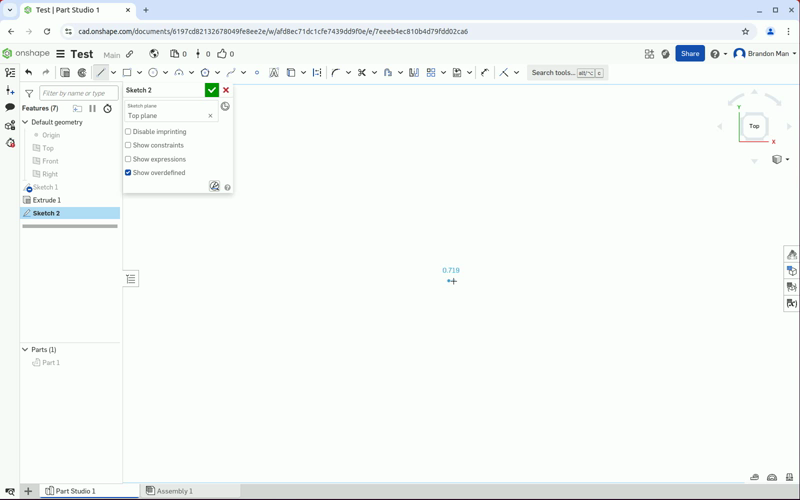
scroll(6)
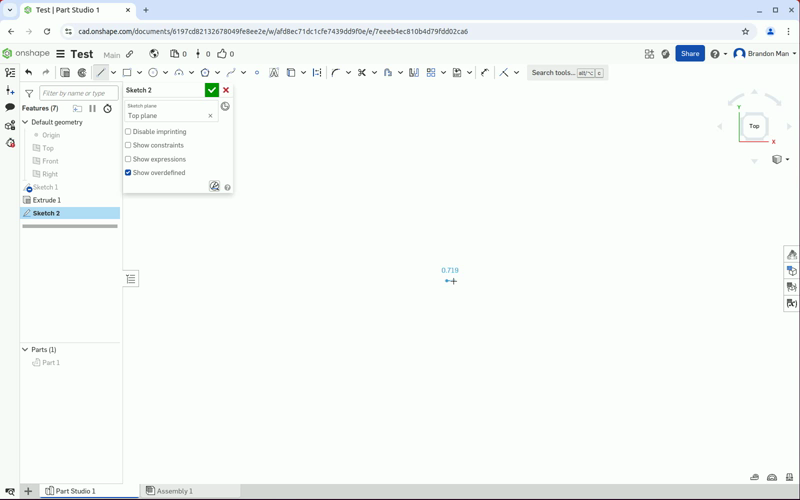
scroll(6)
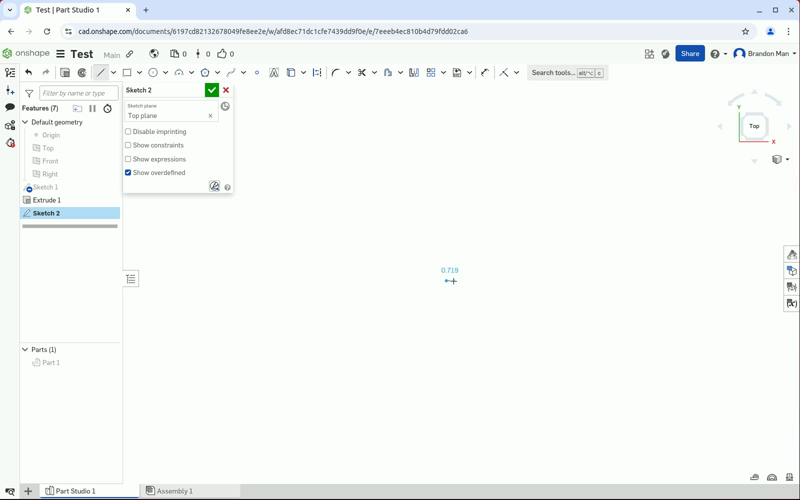
scroll(6)
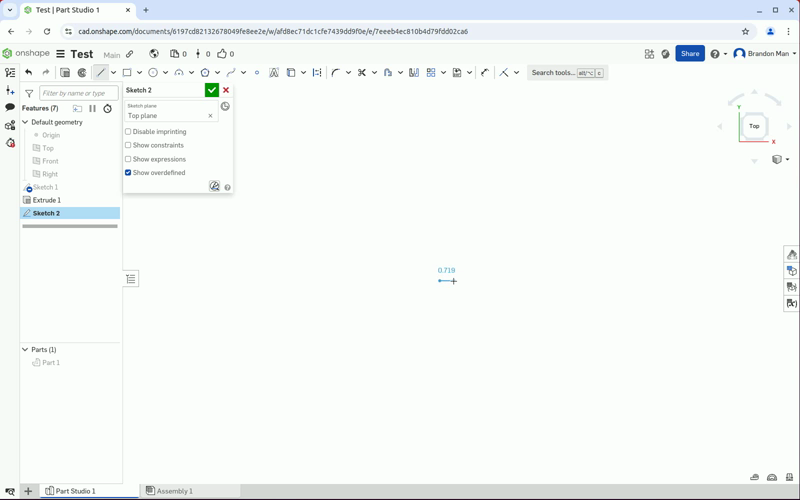
scroll(6)
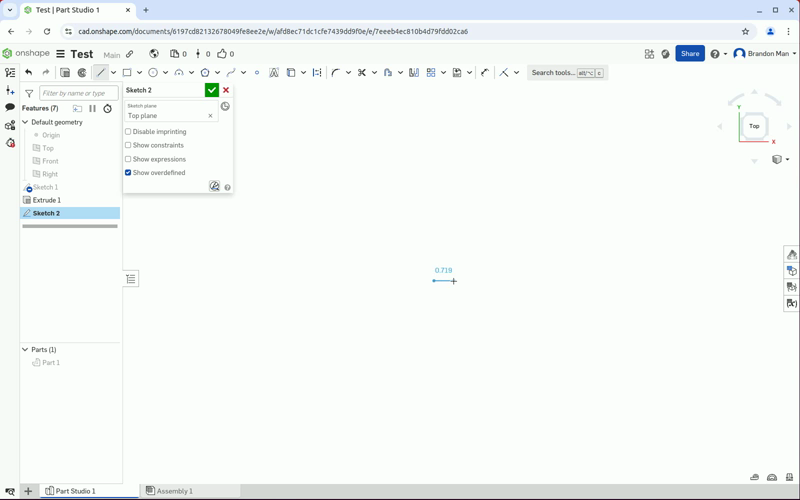
scroll(6)
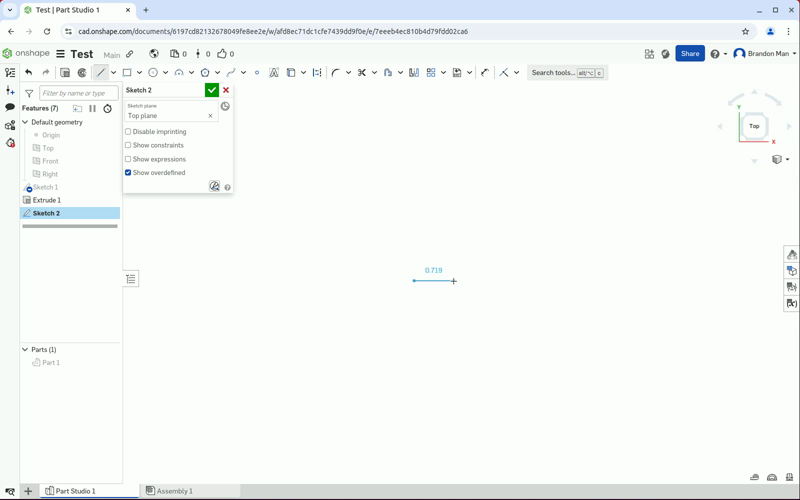
click(453, 280)
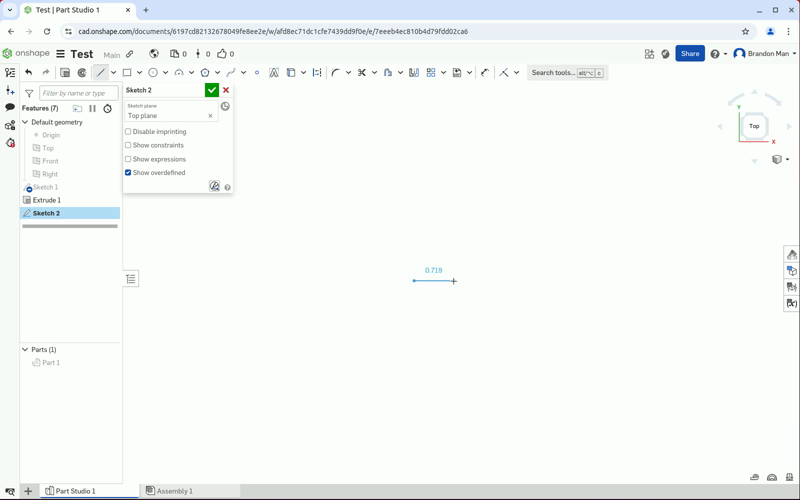
scroll(-6)
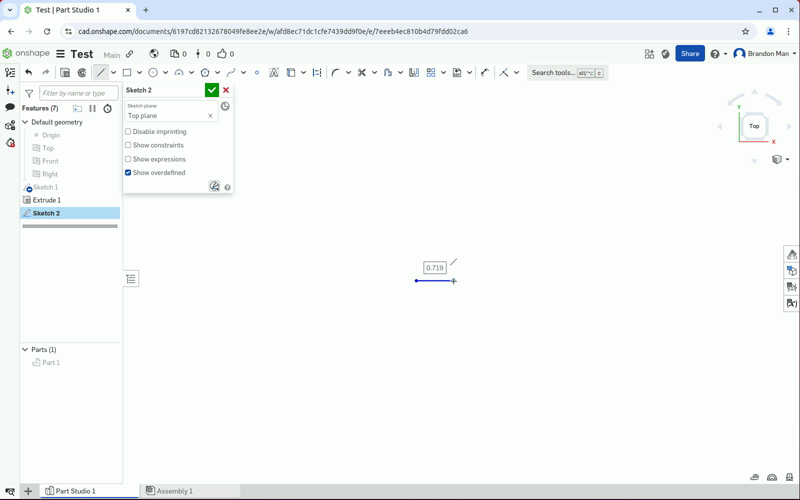
scroll(-6)
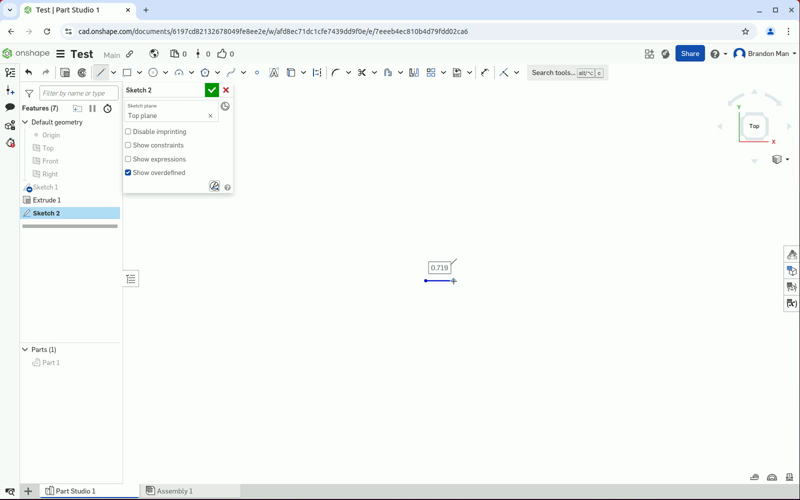
scroll(-6)
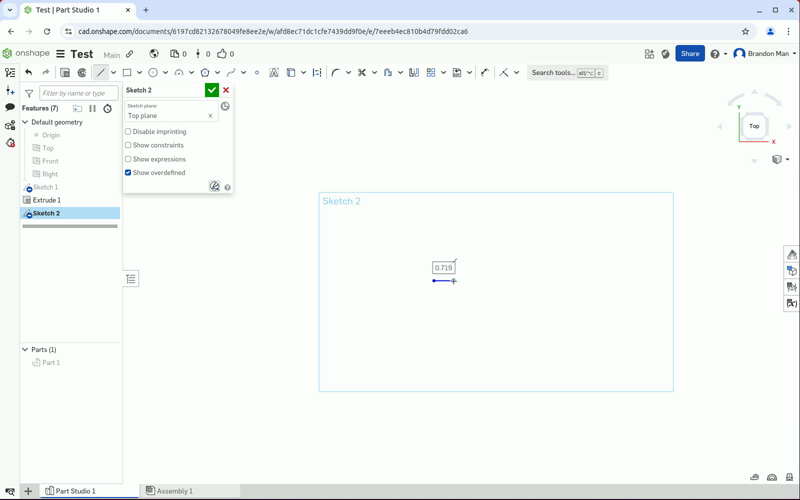
scroll(-6)
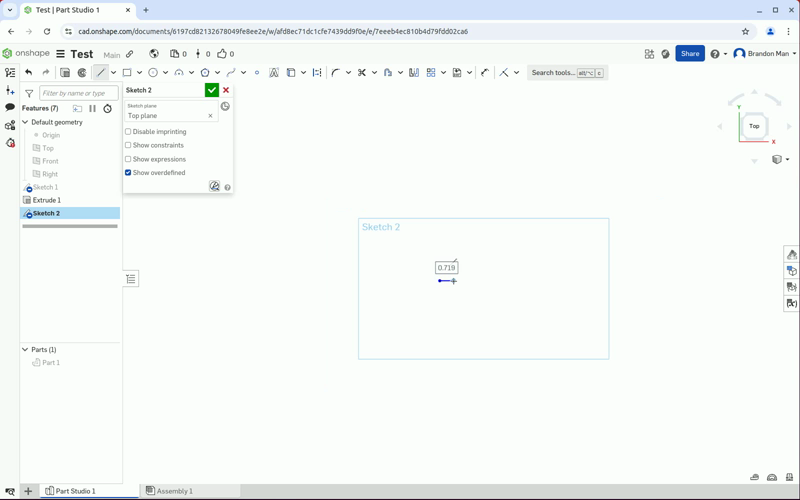
scroll(-6)
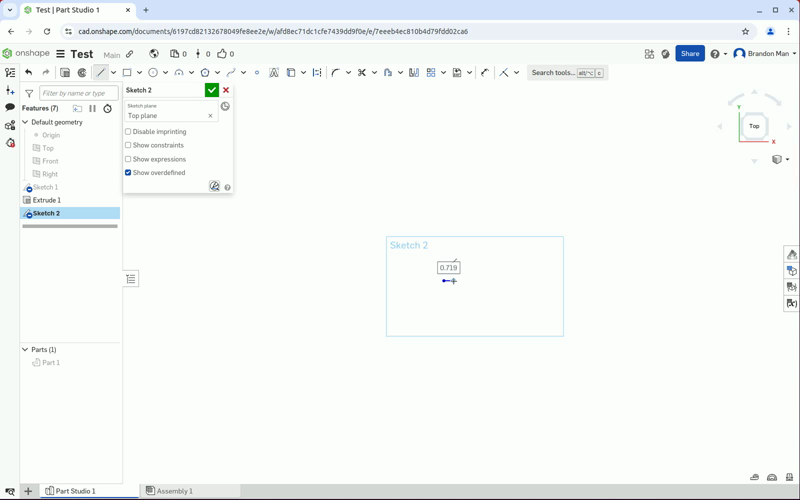
scroll(-6)
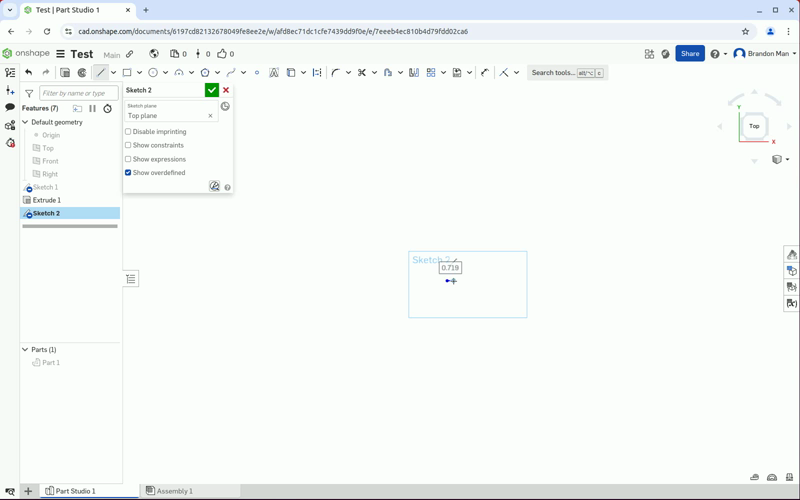
scroll(-6)
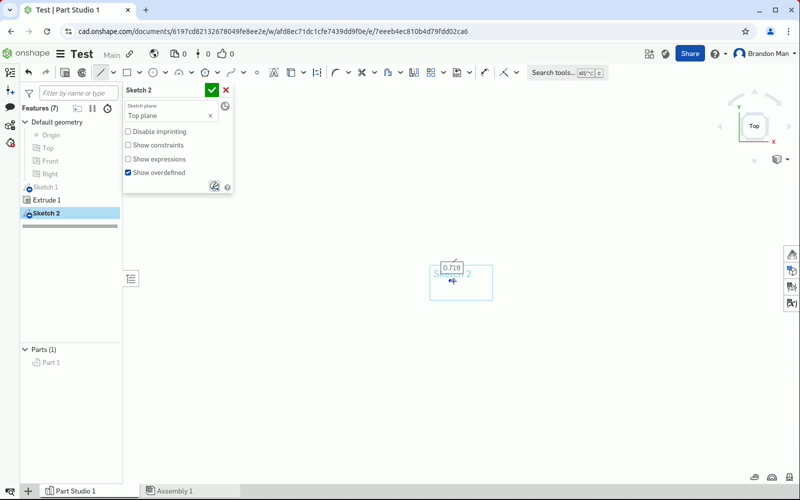
key_up(shift)
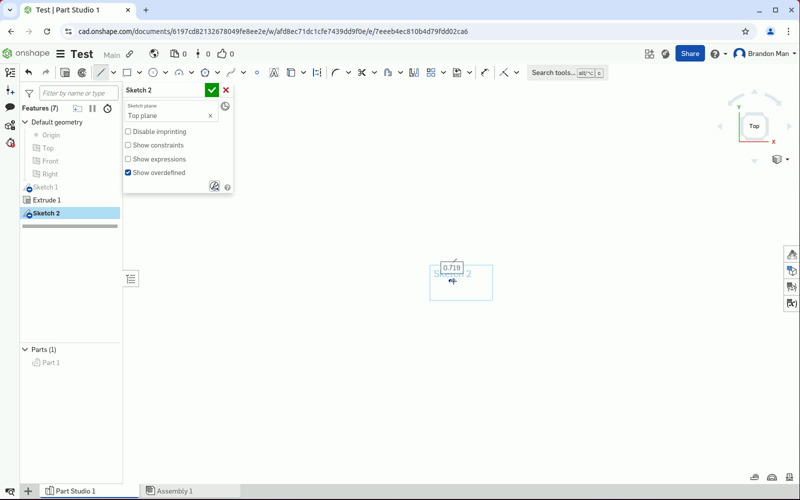
key_down(shift)
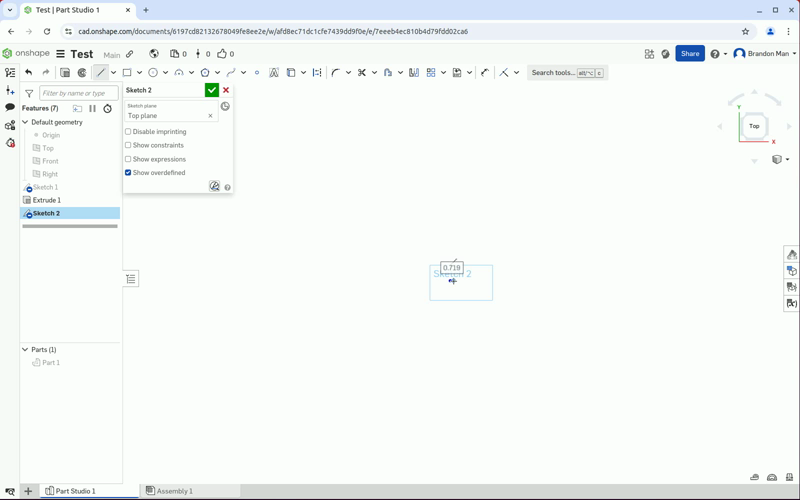
mouse_move(483, 280)
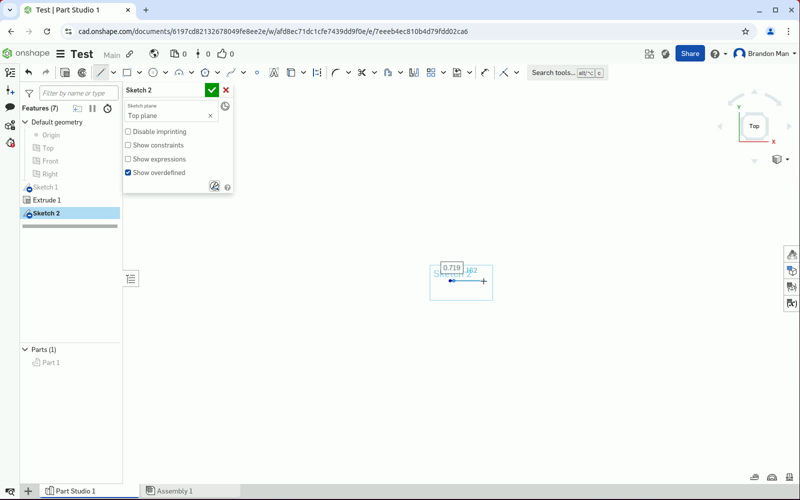
mouse_move(453, 253)
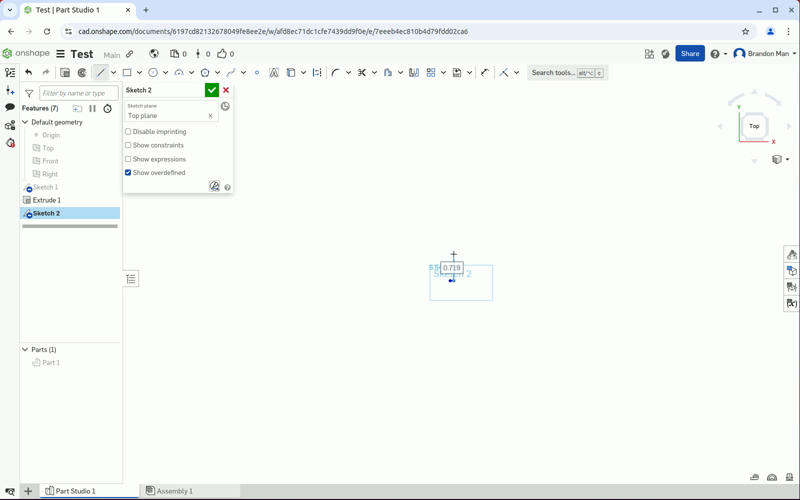
click(453, 253)
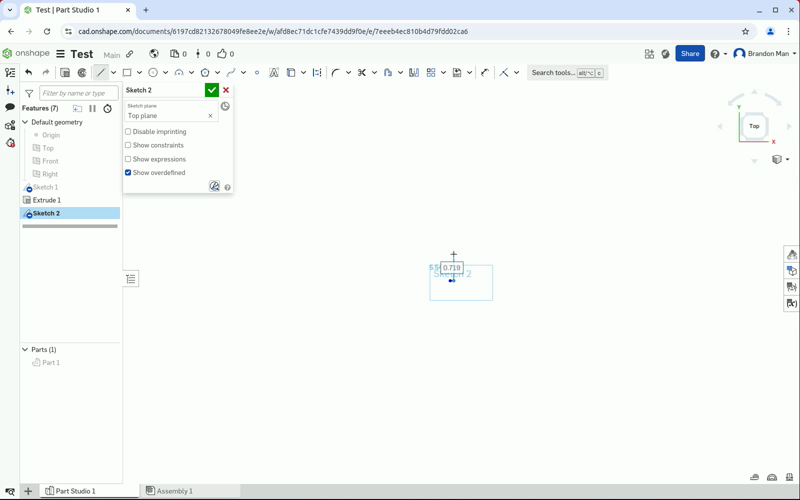
key_up(shift)
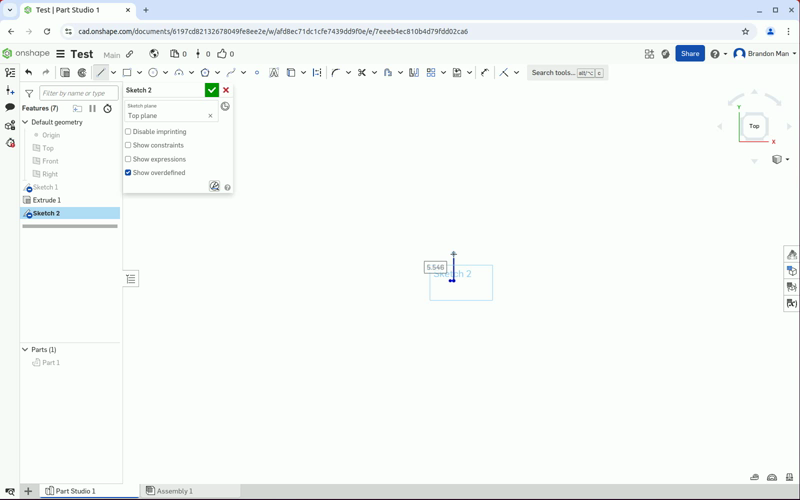
key_down(shift)
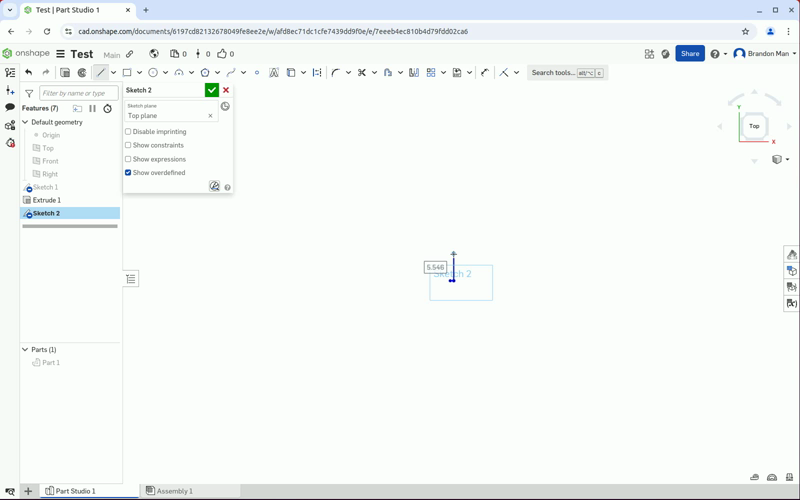
mouse_move(483, 253)
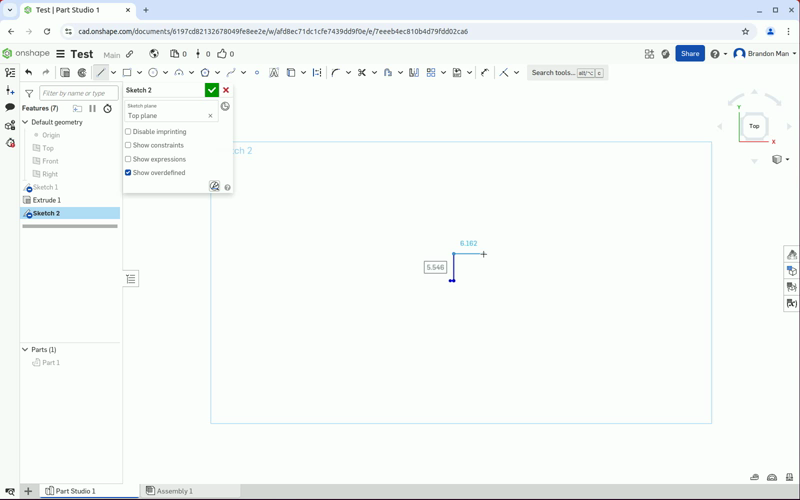
mouse_move(450, 253)
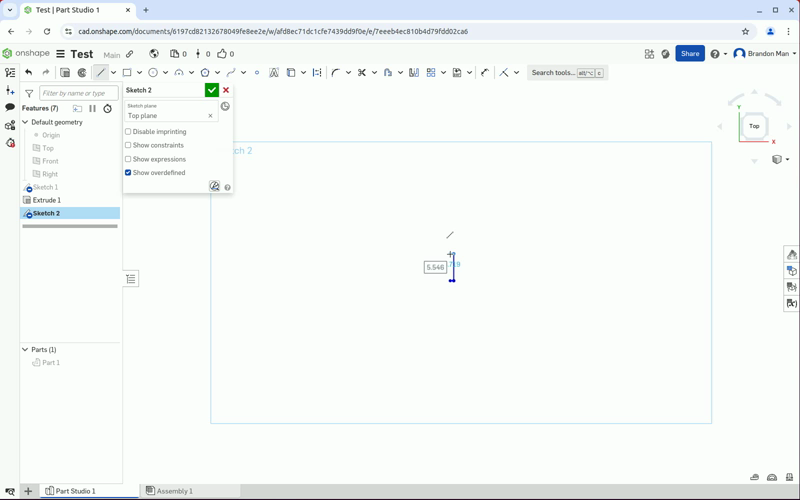
scroll(6)
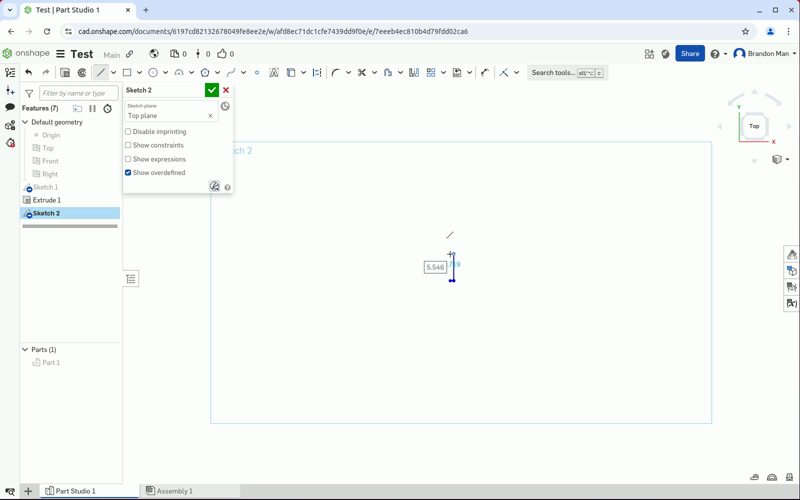
scroll(6)
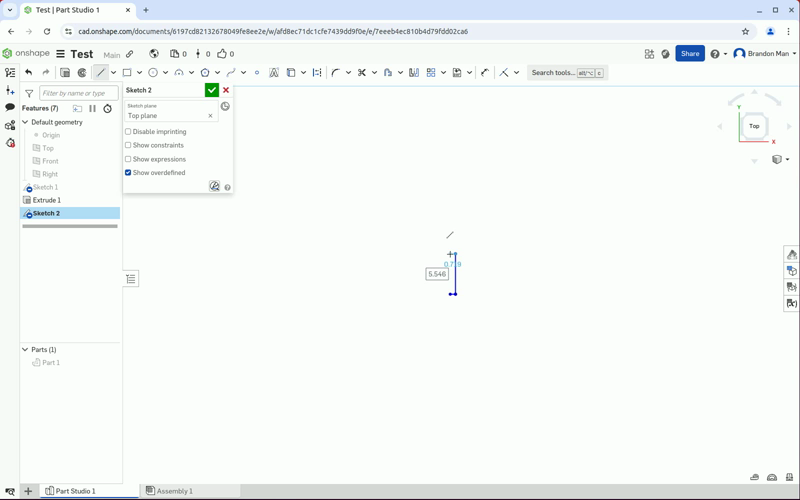
scroll(6)
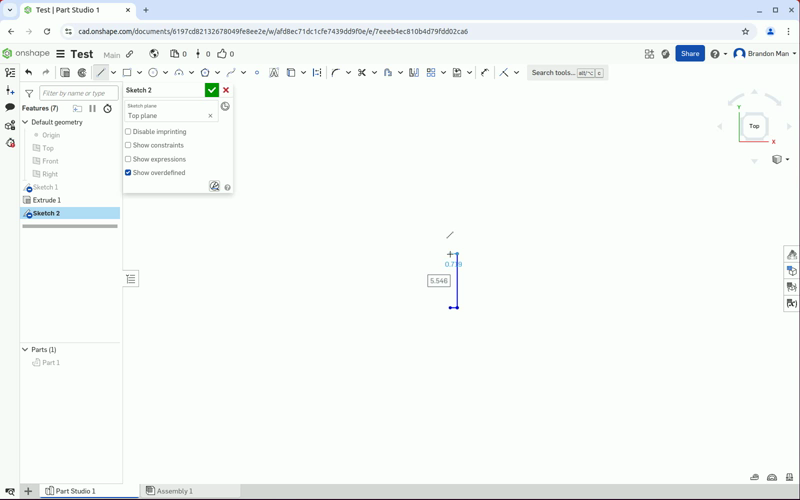
scroll(6)
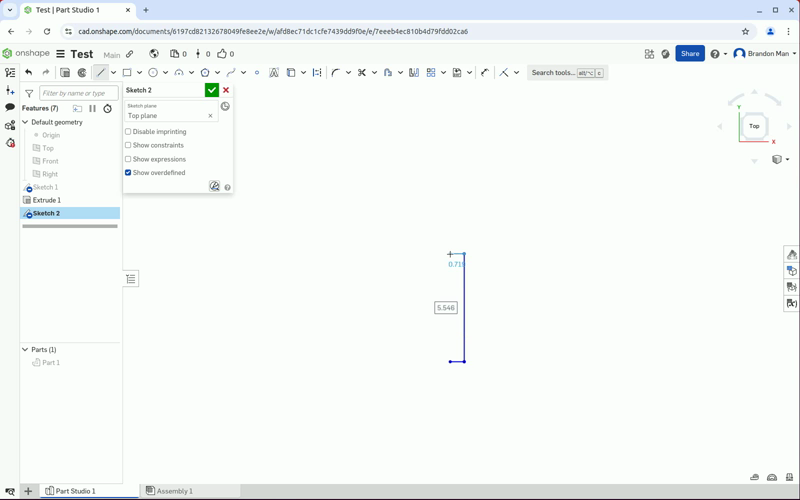
scroll(6)
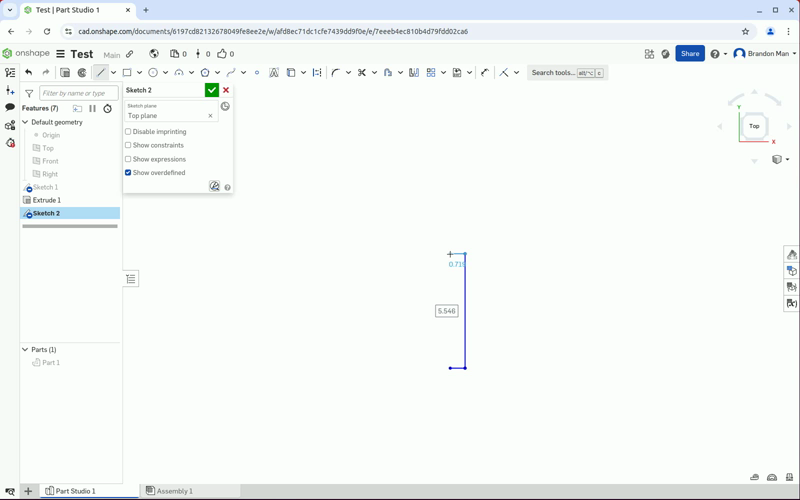
scroll(6)
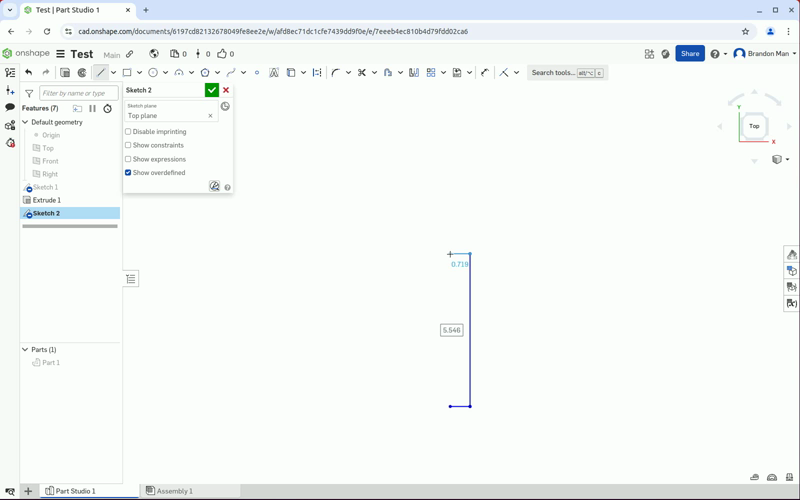
scroll(6)
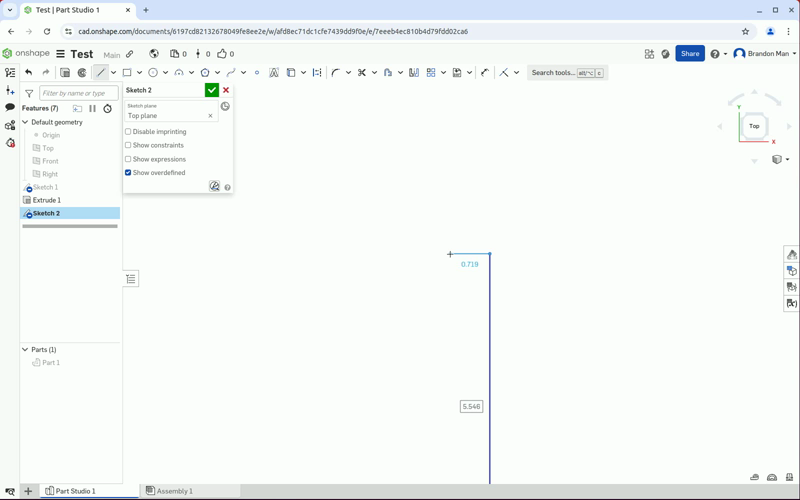
click(450, 253)
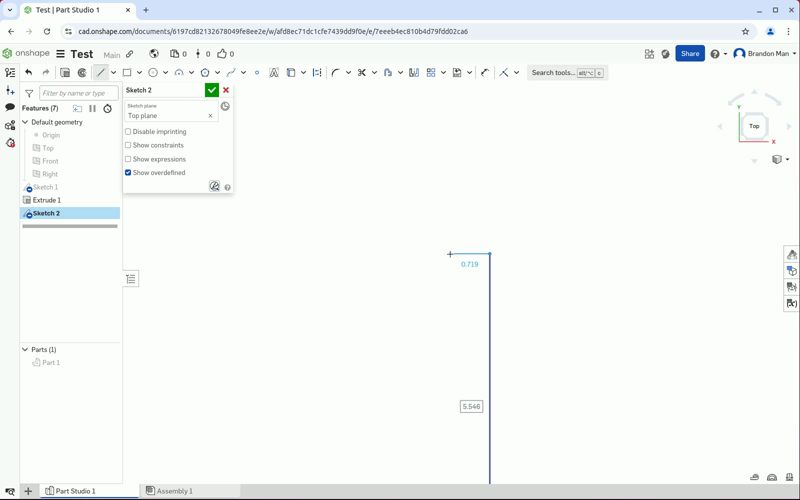
scroll(-6)
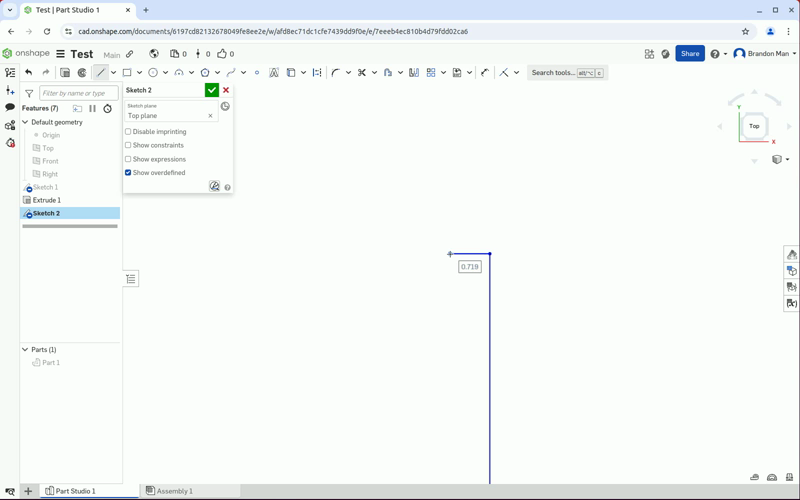
scroll(-6)
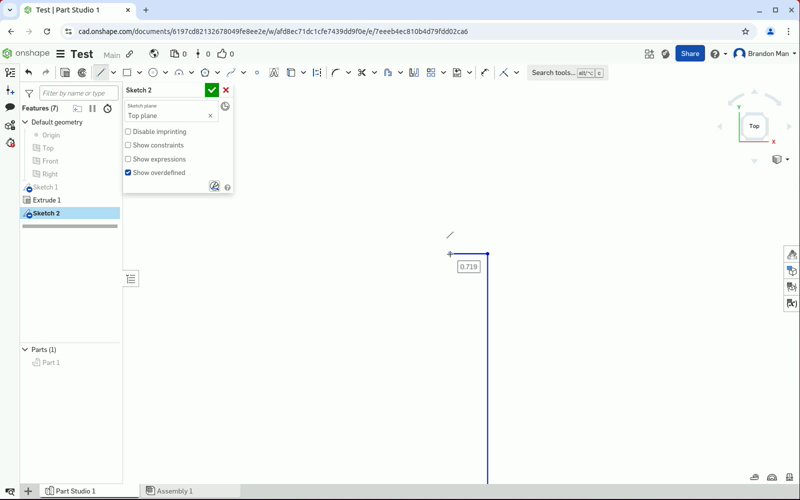
scroll(-6)
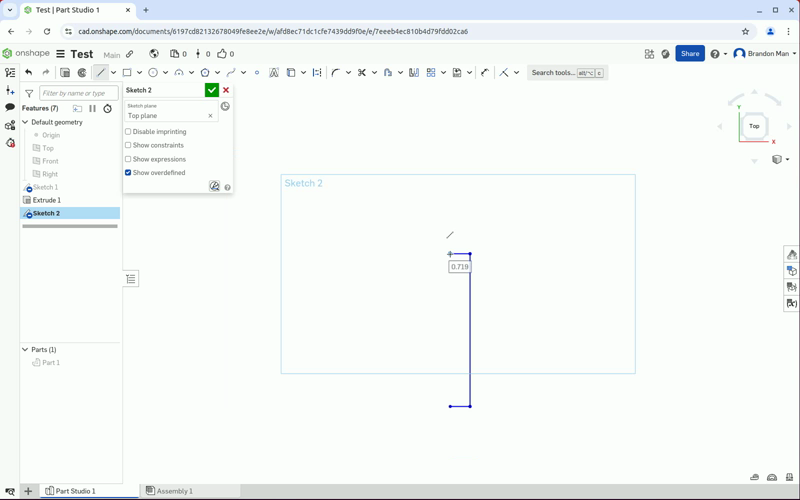
scroll(-6)
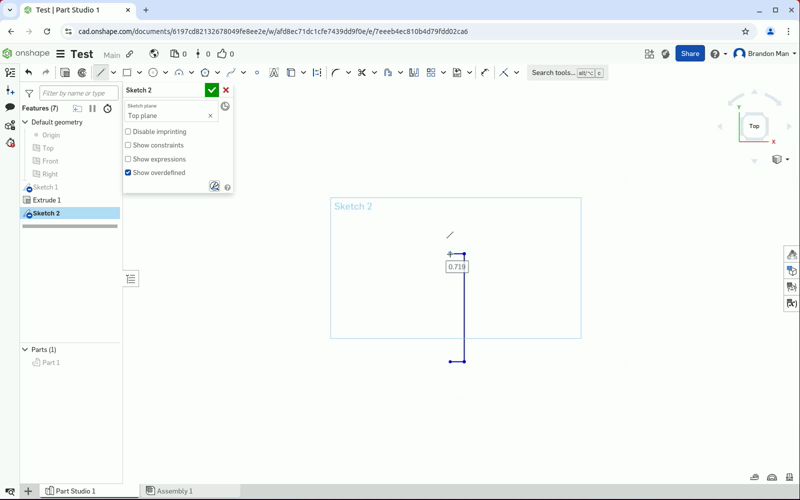
scroll(-6)
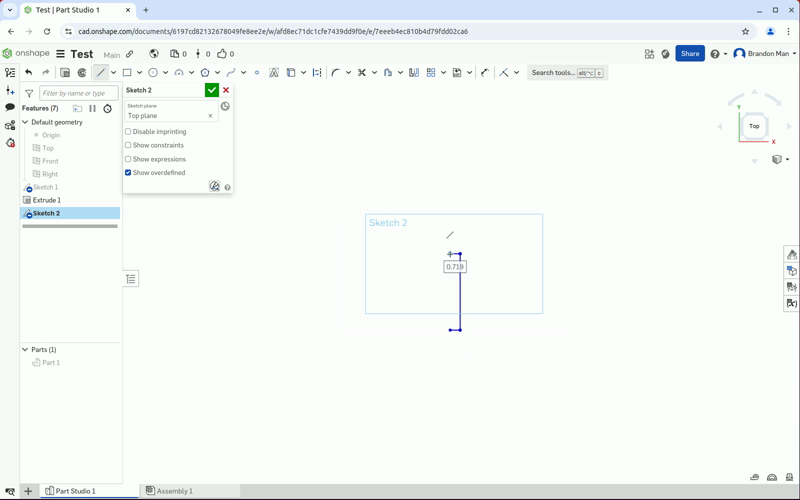
scroll(-6)
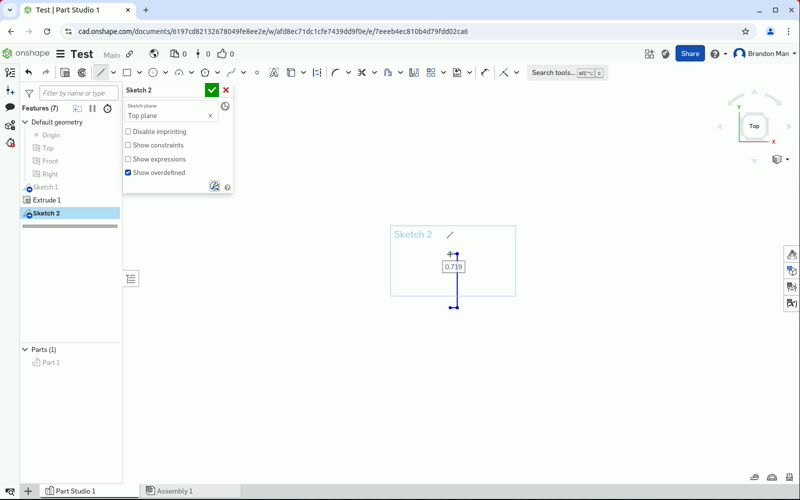
scroll(-6)
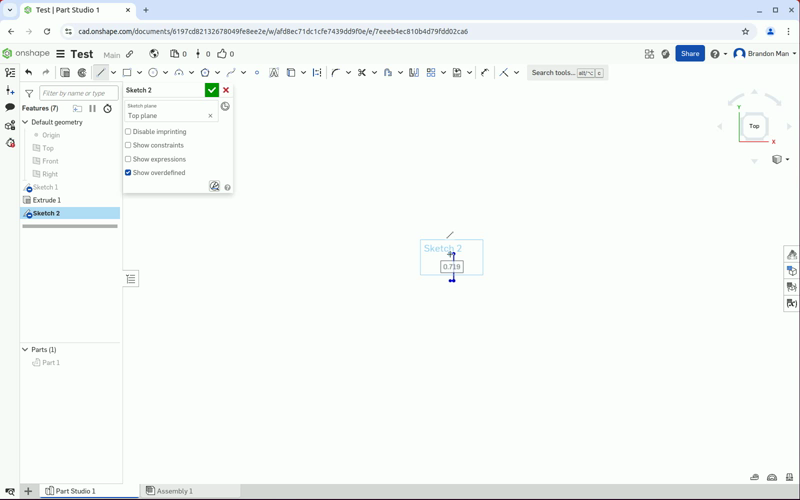
key_up(shift)
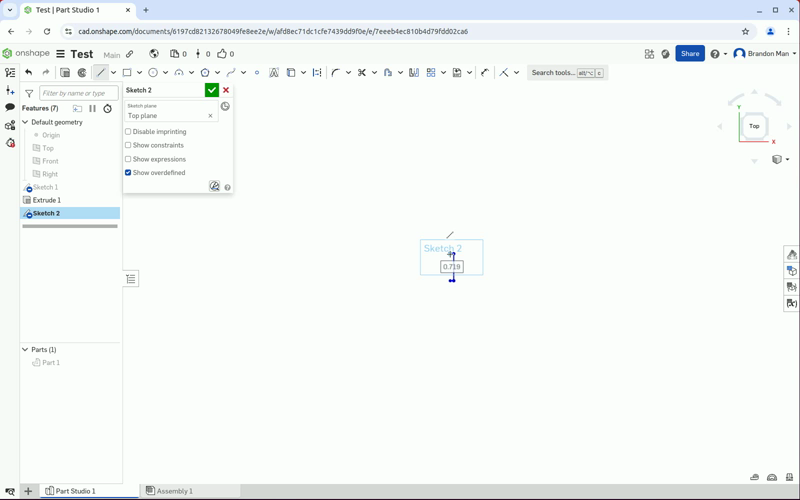
mouse_move(480, 253)
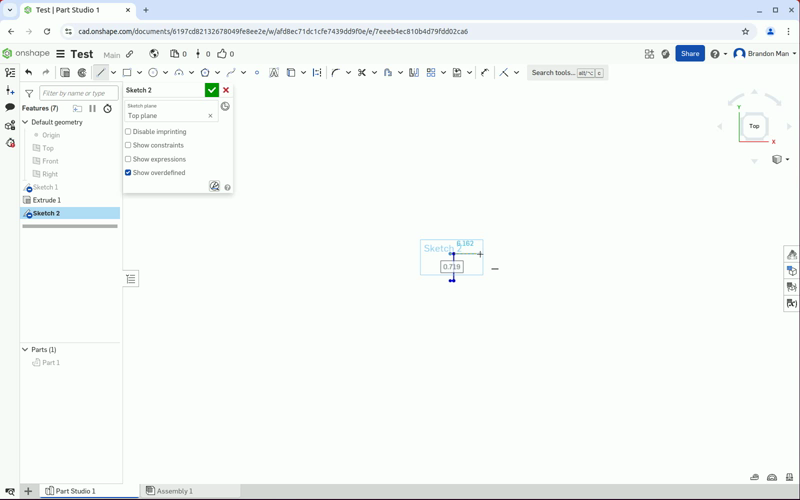
key_down(shift)
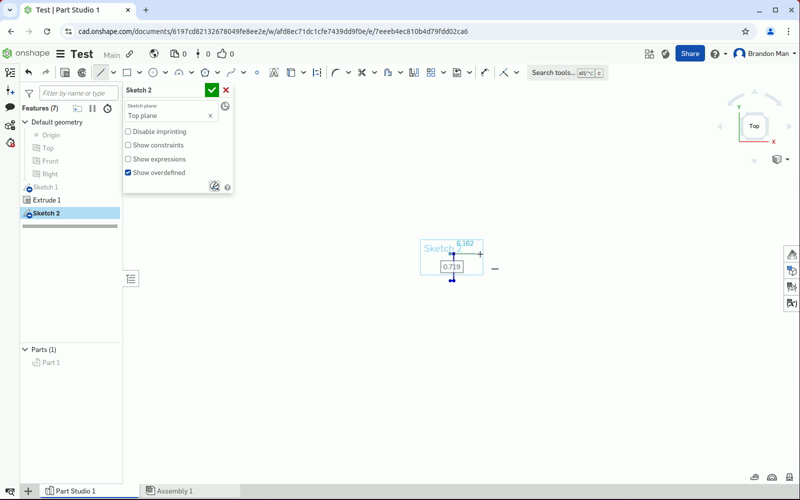
mouse_move(450, 280)
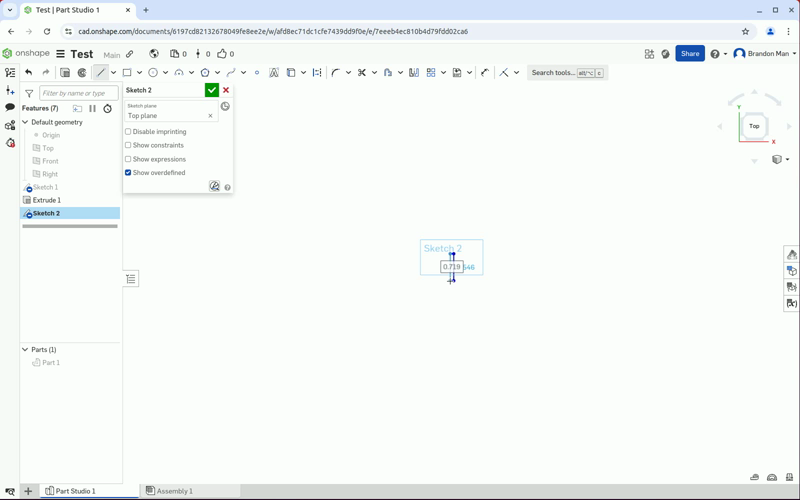
scroll(6)
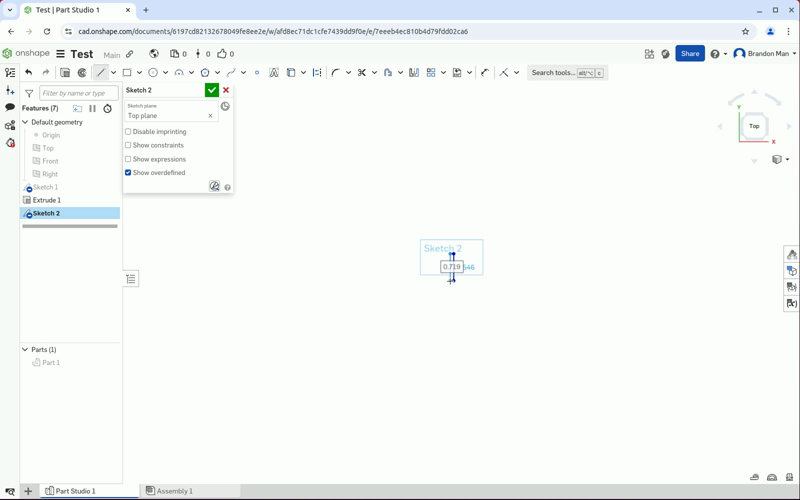
scroll(6)
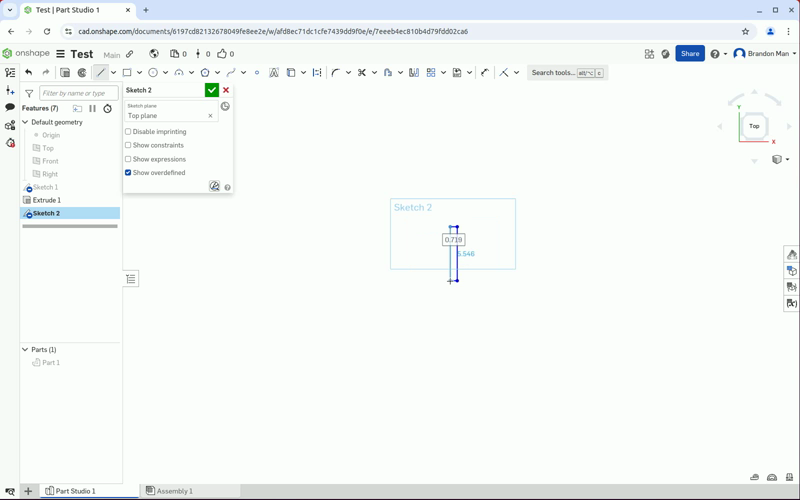
scroll(6)
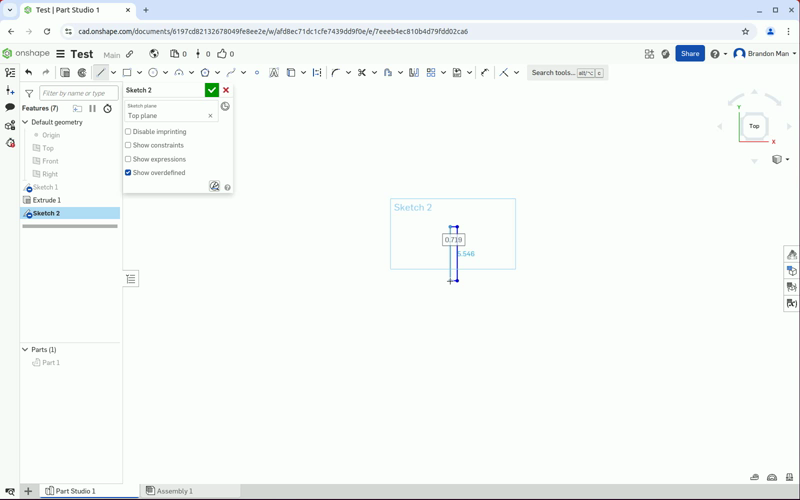
scroll(6)
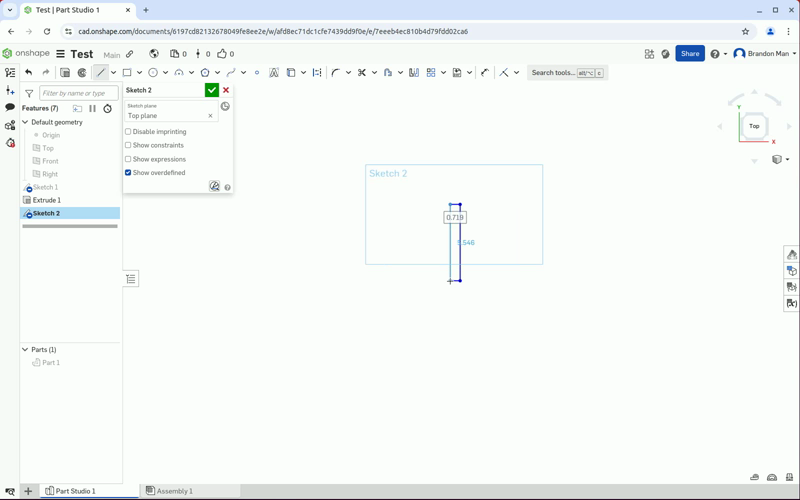
scroll(6)
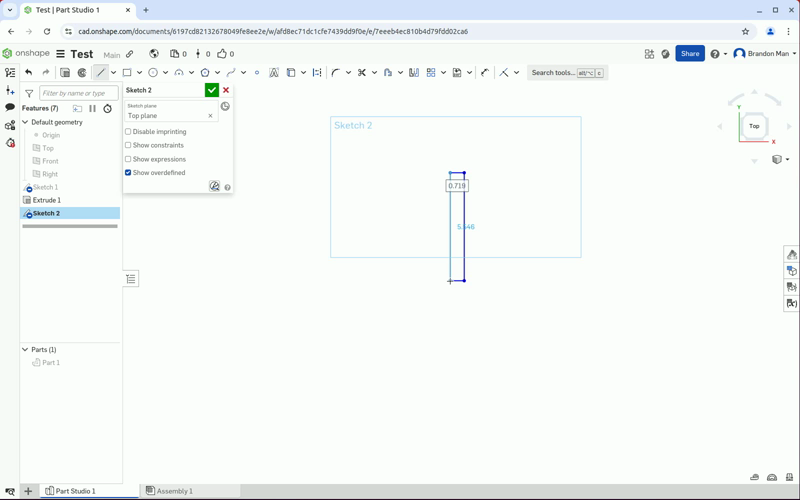
scroll(6)
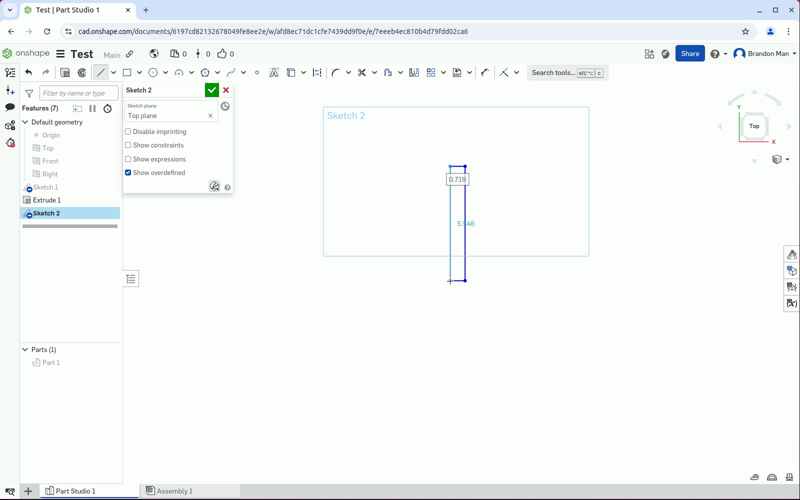
scroll(6)
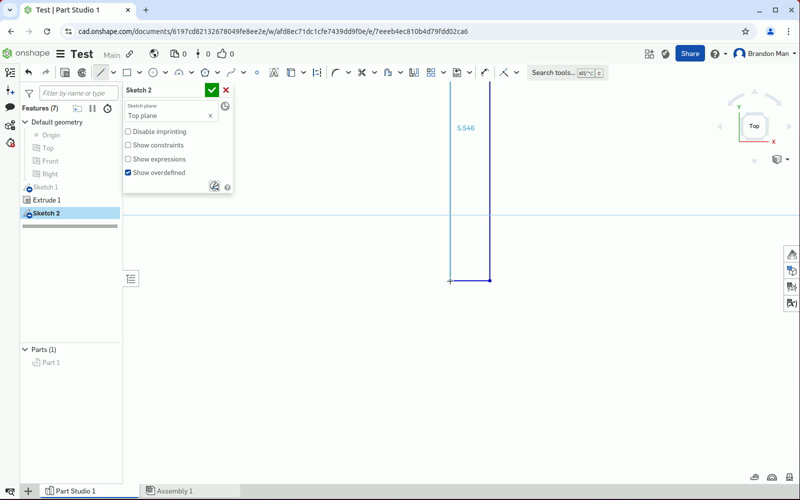
key_up(shift)
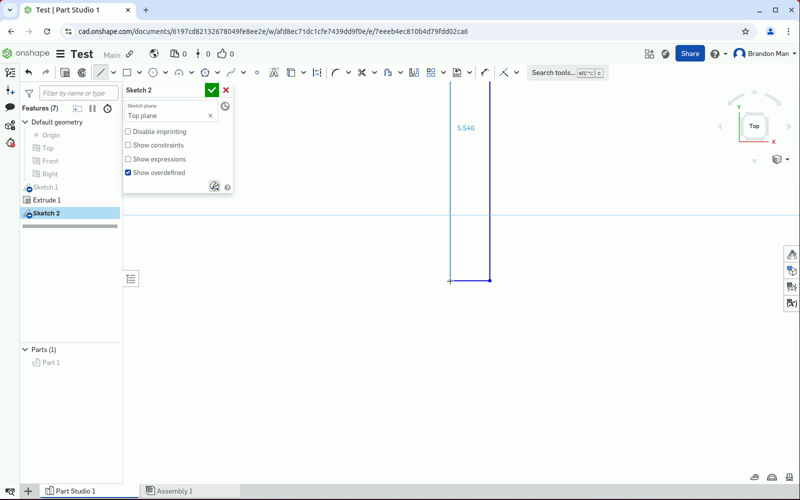
click(450, 280)
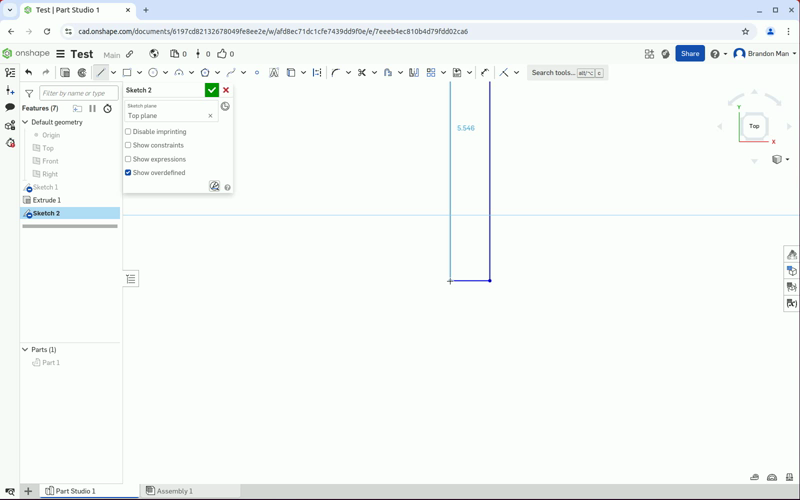
scroll(-6)
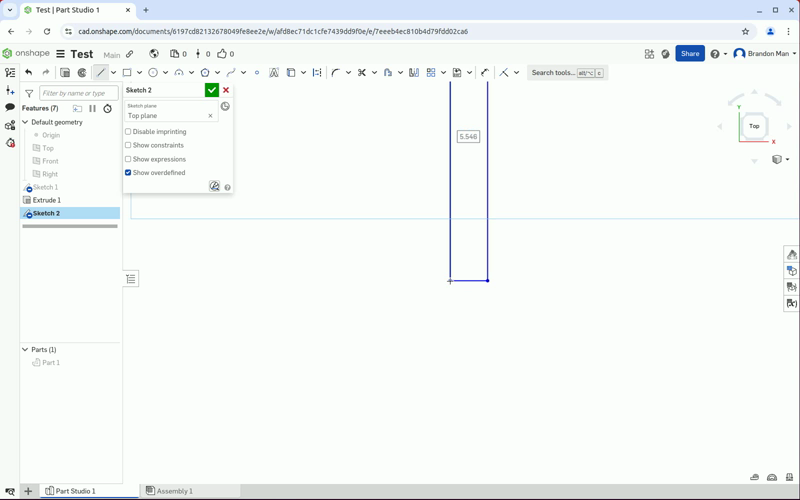
scroll(-6)
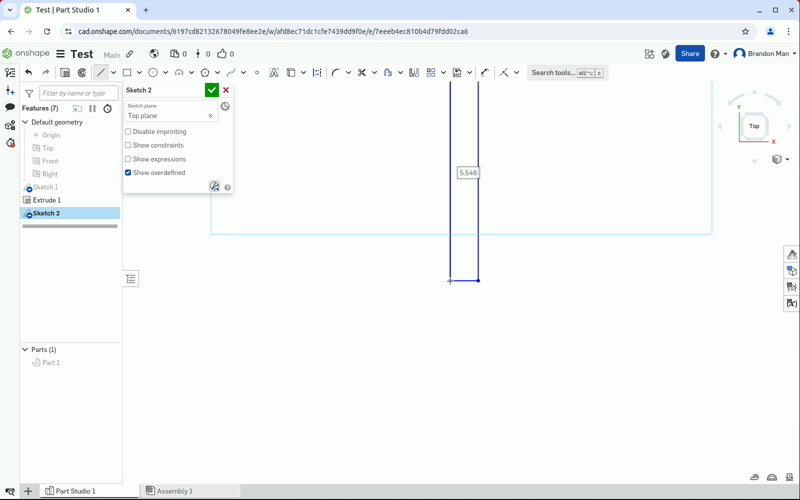
scroll(-6)
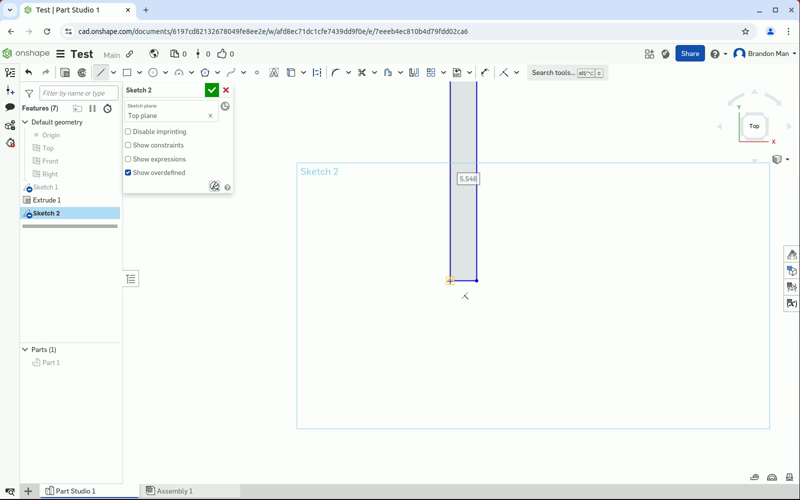
scroll(-6)
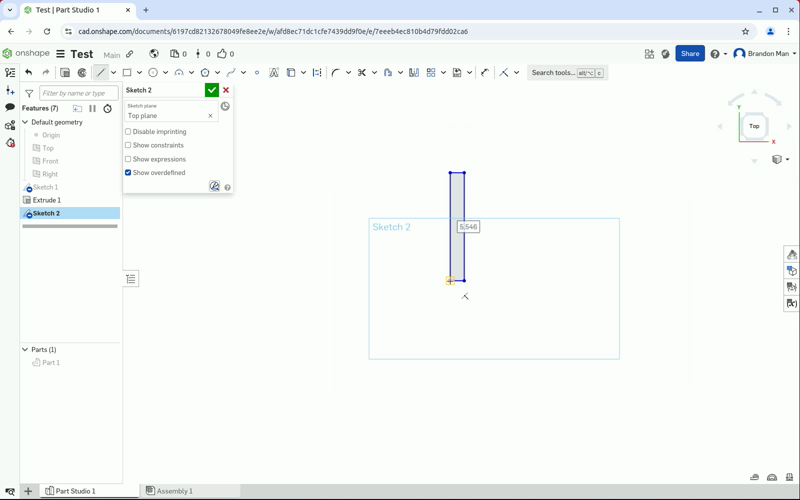
scroll(-6)
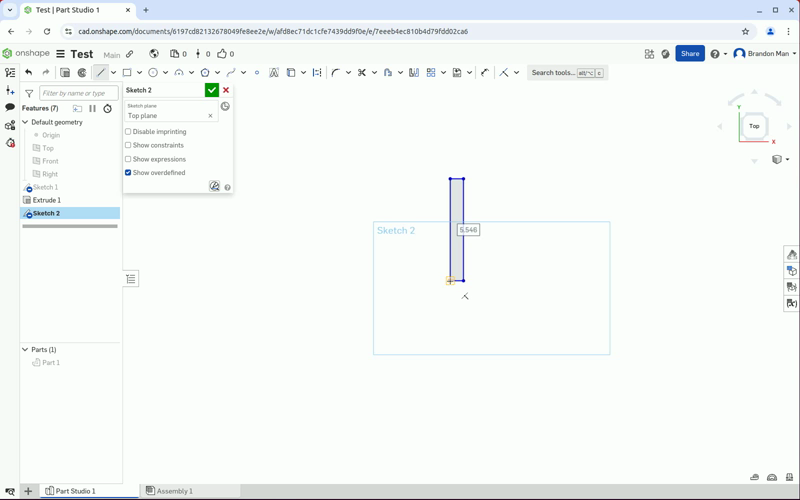
scroll(-6)
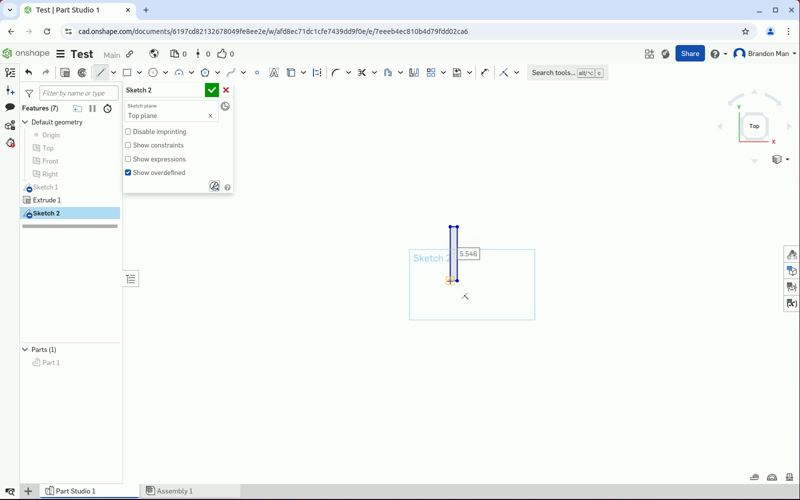
scroll(-6)
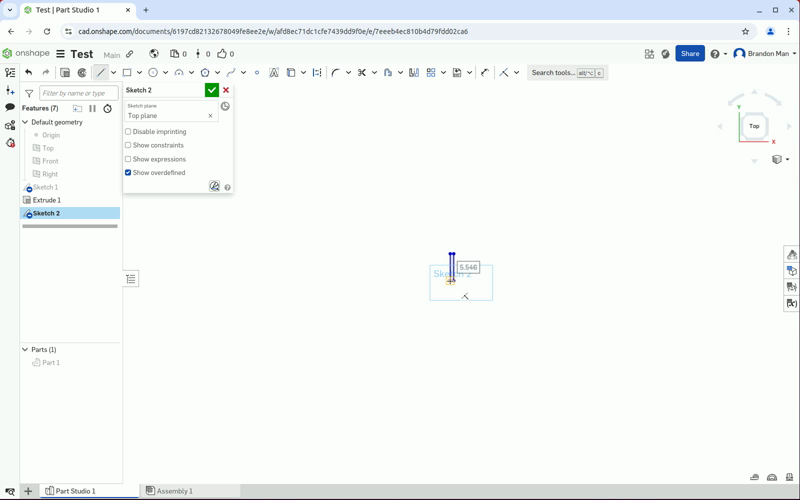
key(esc)
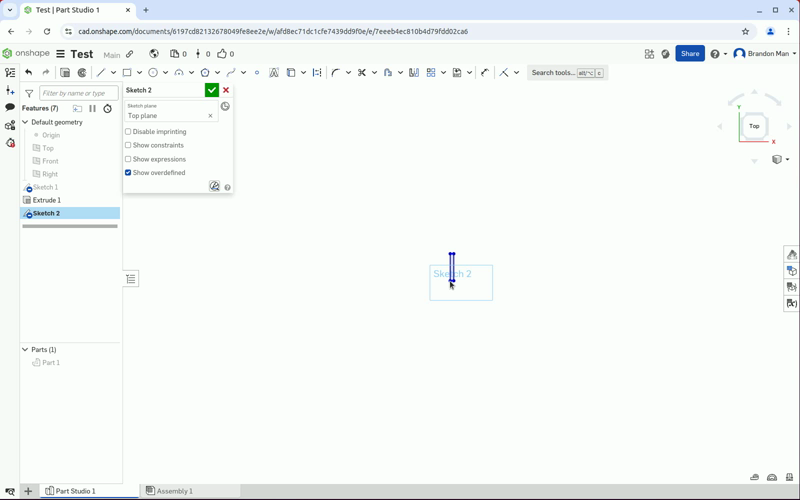
mouse_move(450, 272)
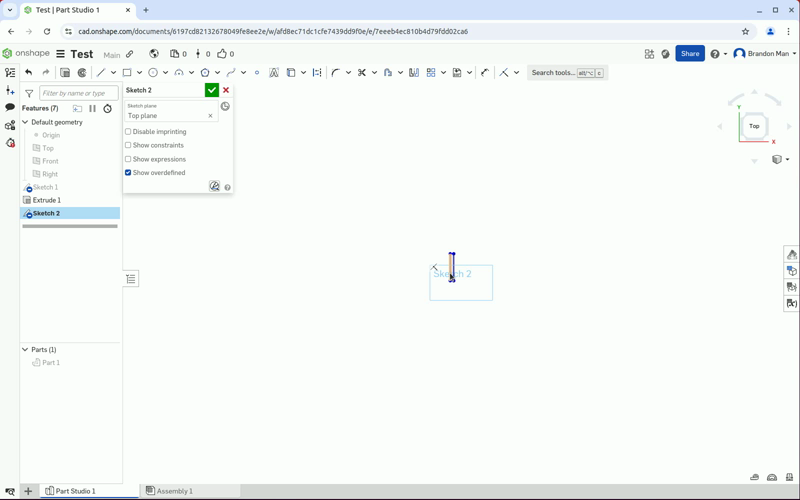
scroll(6)
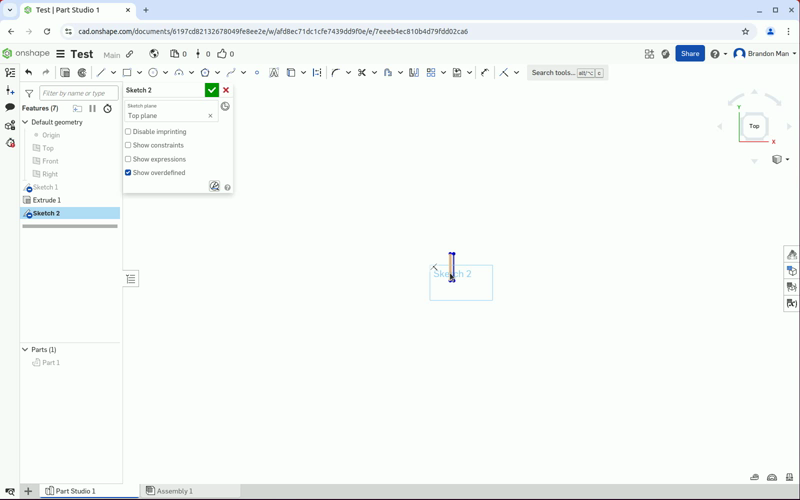
scroll(6)
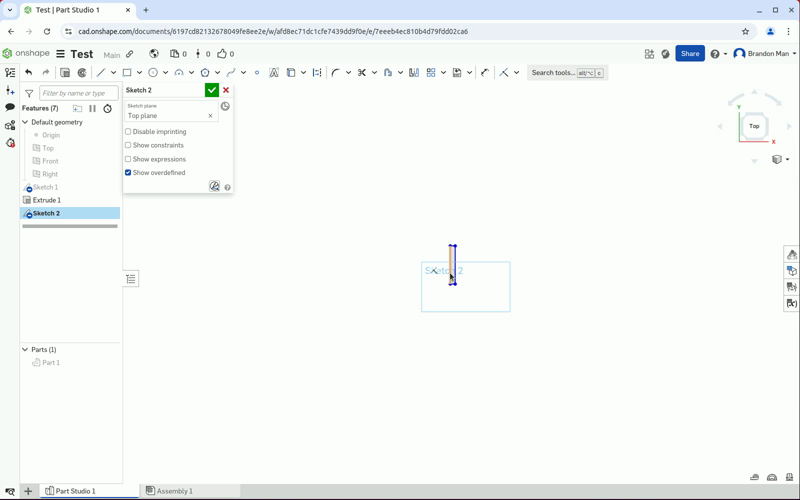
scroll(6)
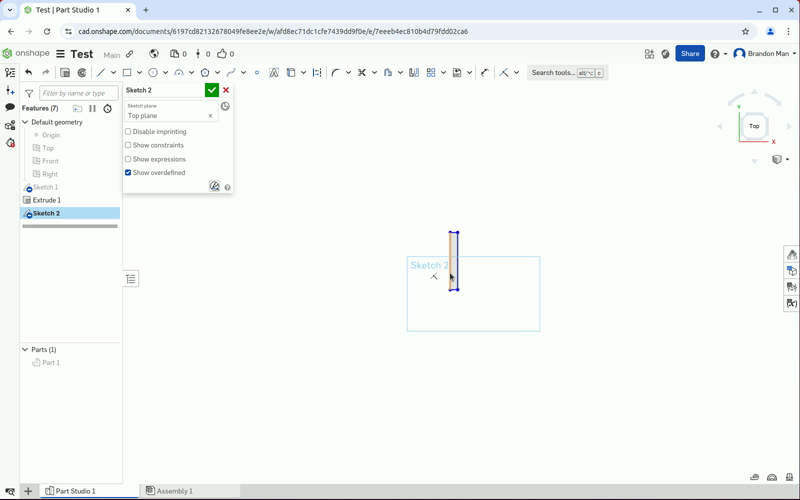
scroll(6)
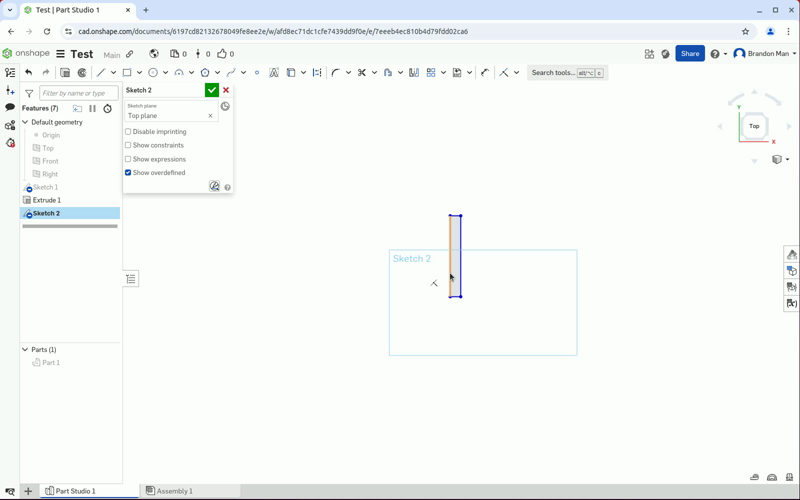
scroll(6)
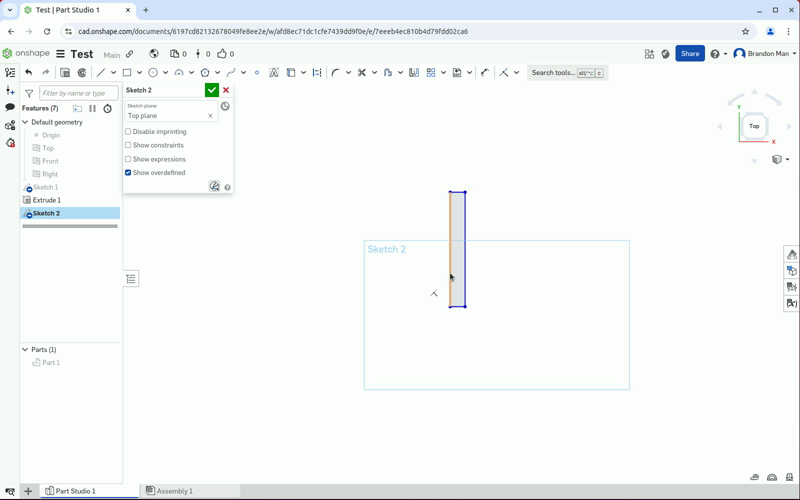
scroll(6)
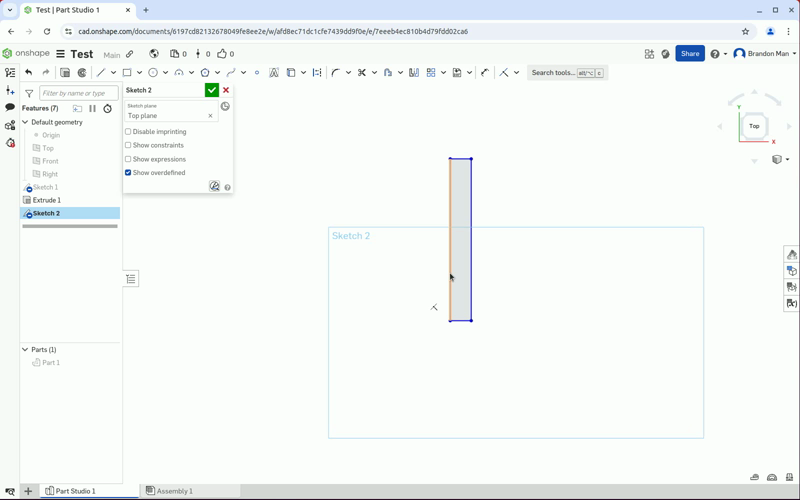
scroll(6)
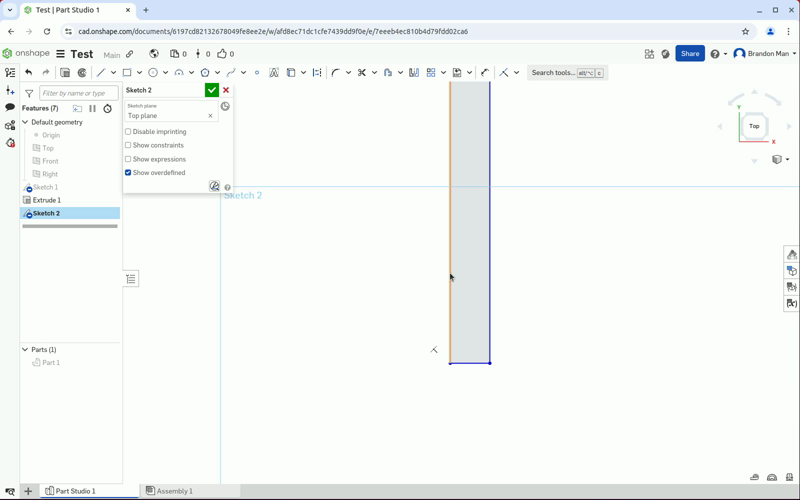
click(450, 272)
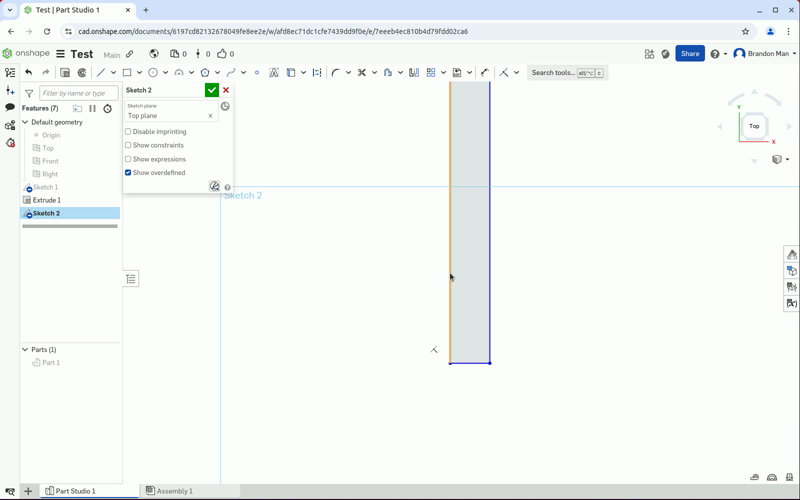
scroll(-6)
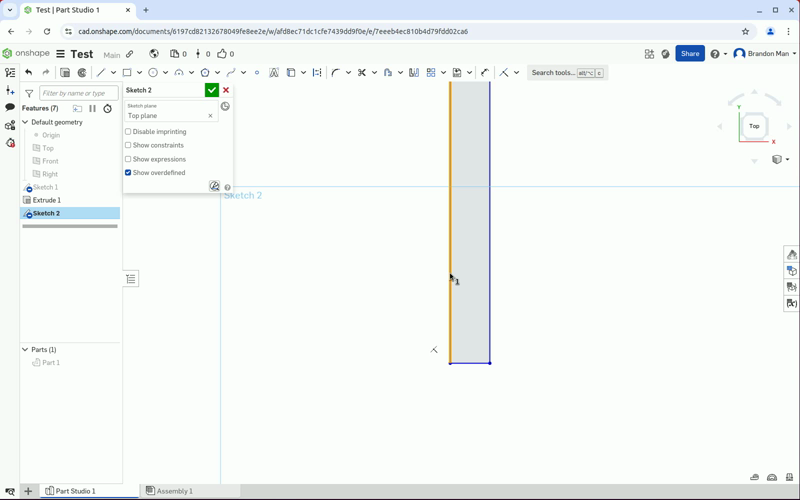
scroll(-6)
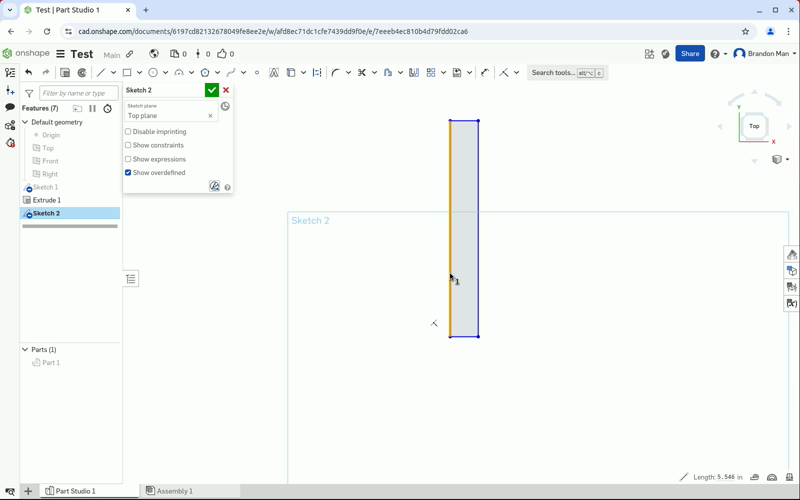
scroll(-6)
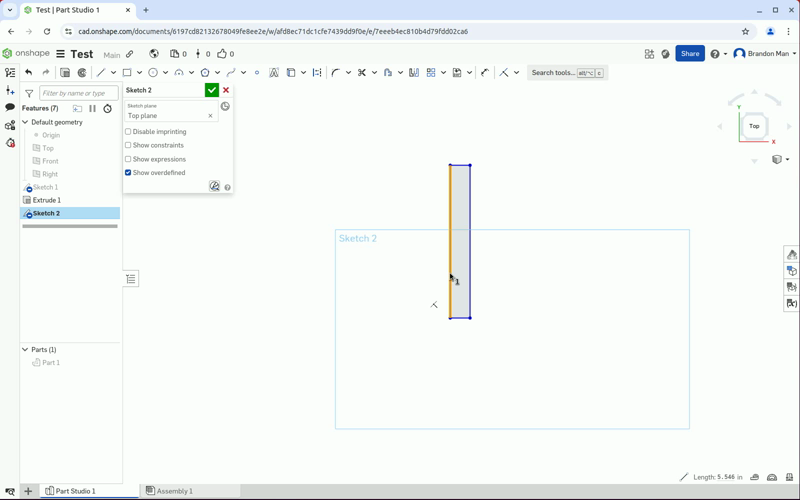
scroll(-6)
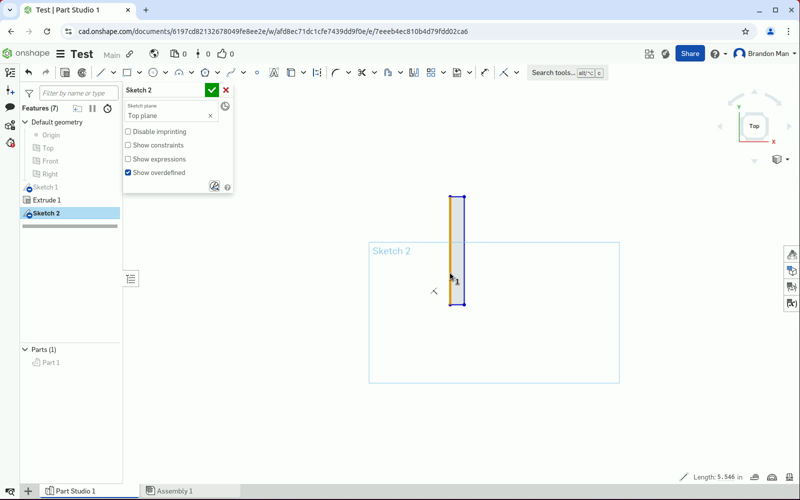
scroll(-6)
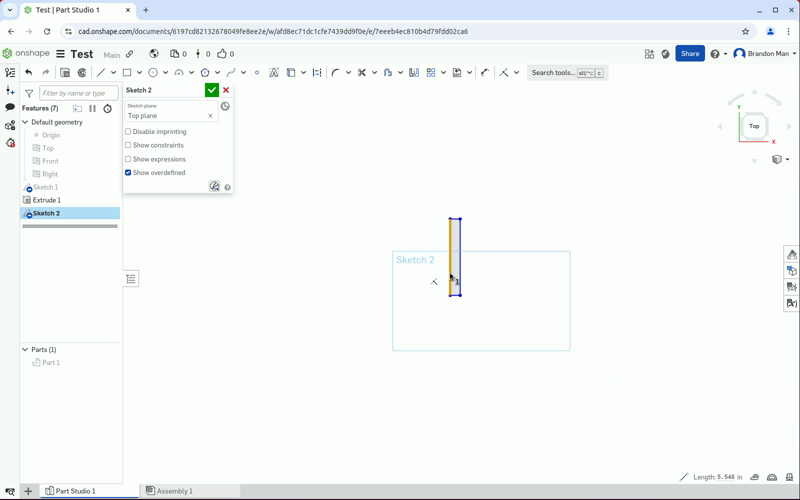
scroll(-6)
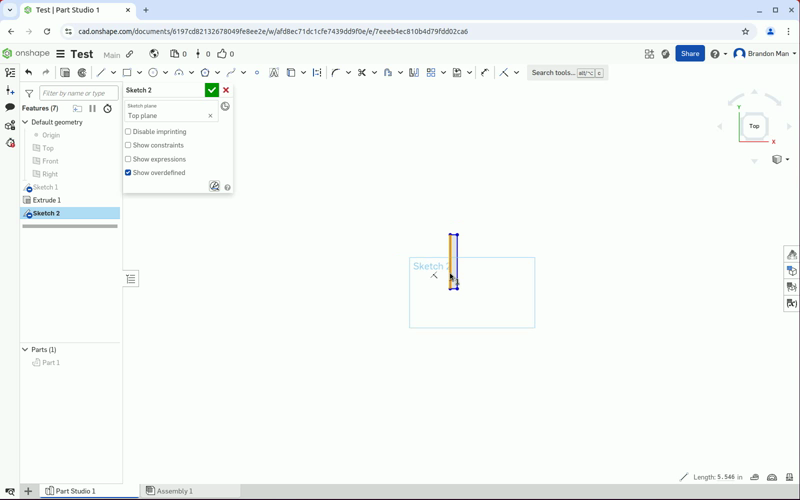
scroll(-6)
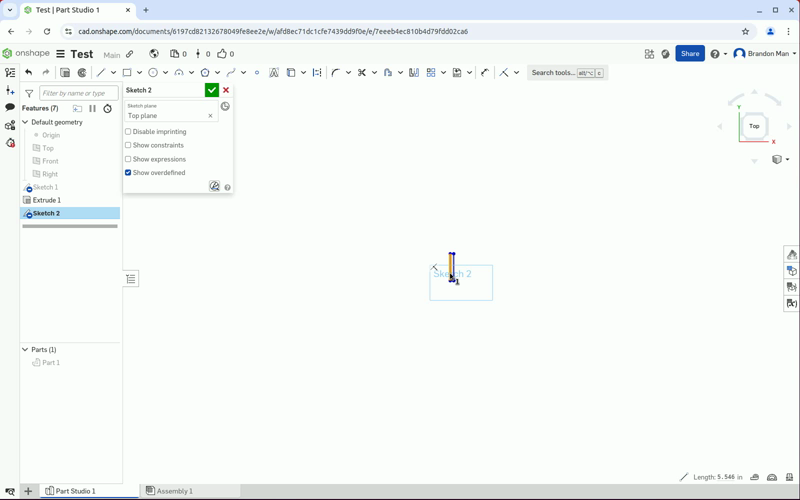
mouse_move(73, 352)
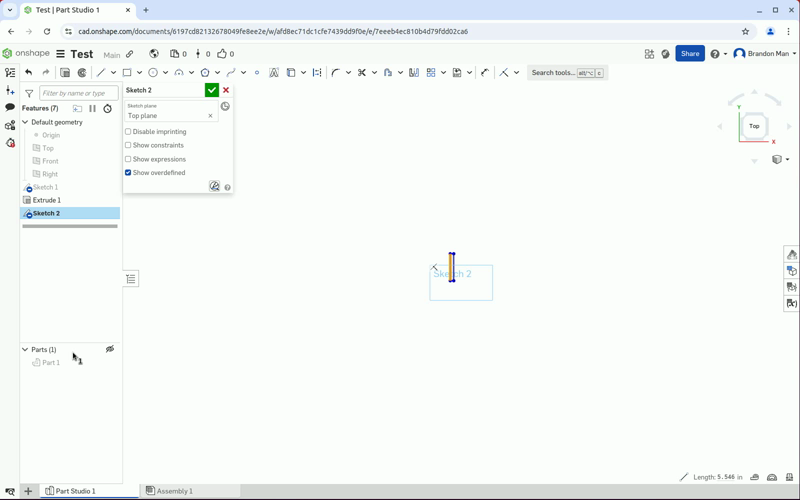
key(shift+y)
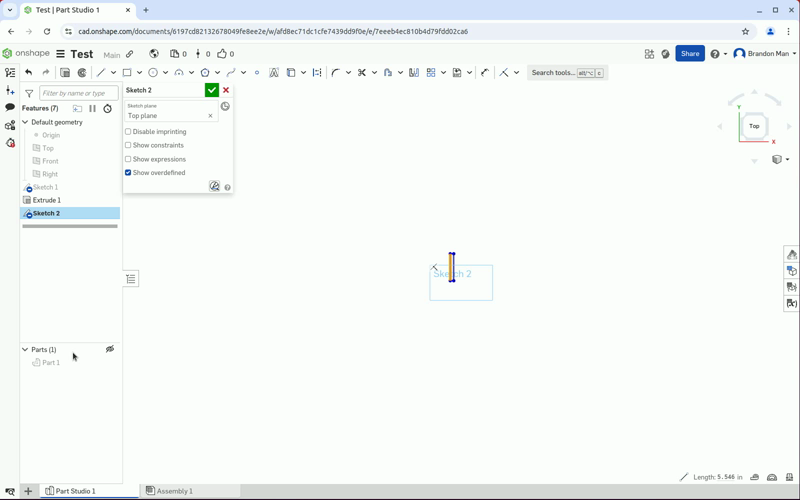
key(shift+e)
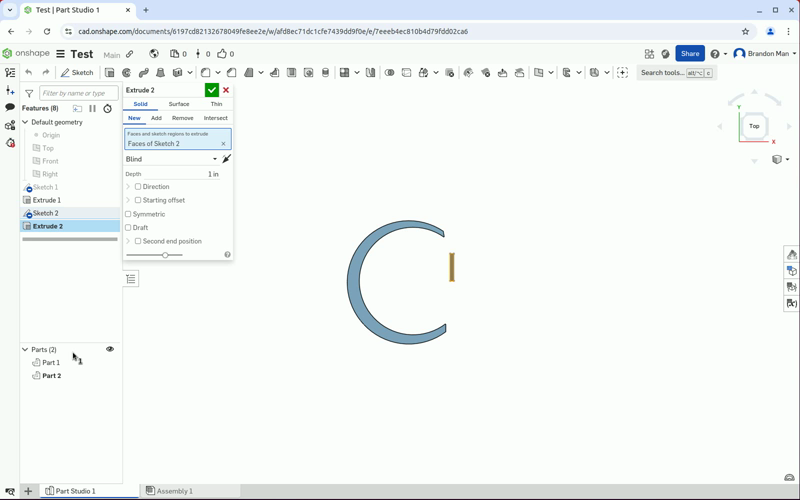
mouse_move(143, 106)
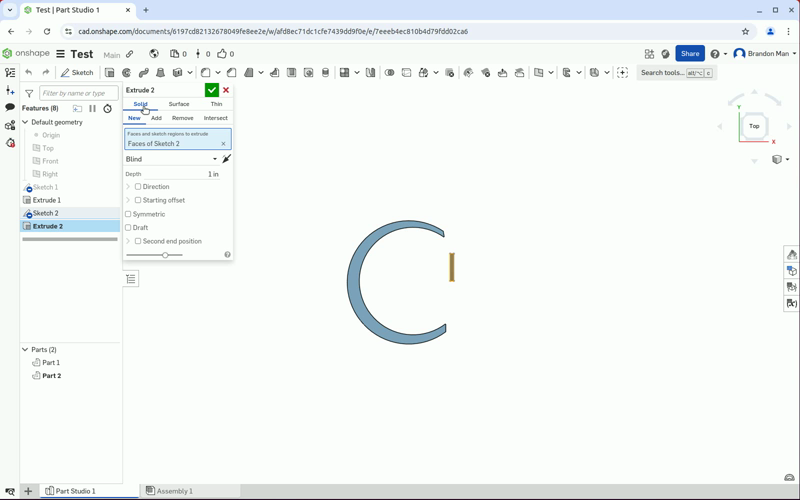
click(143, 106)
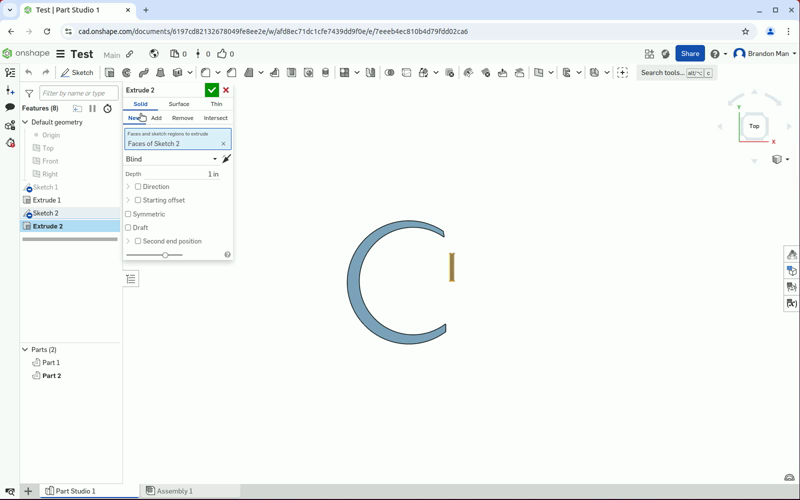
mouse_move(137, 120)
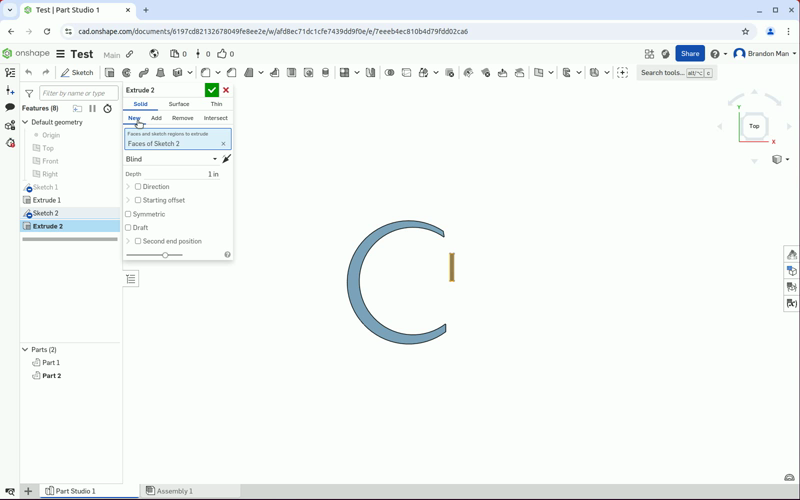
click(137, 120)
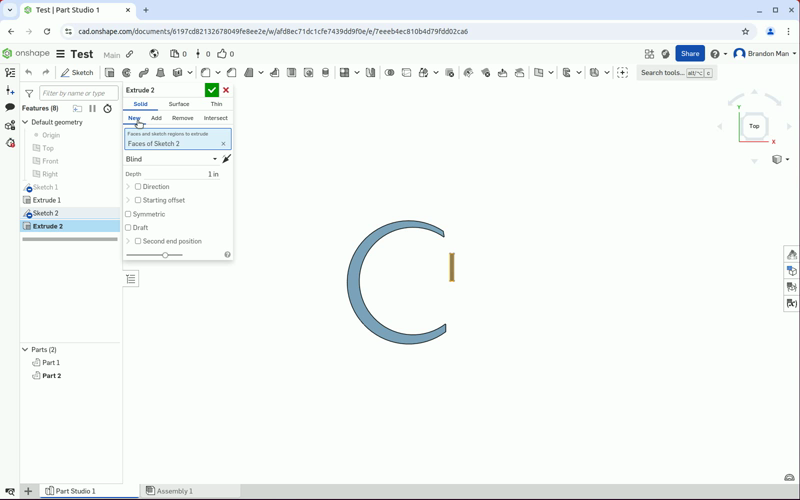
key(tab, 4)
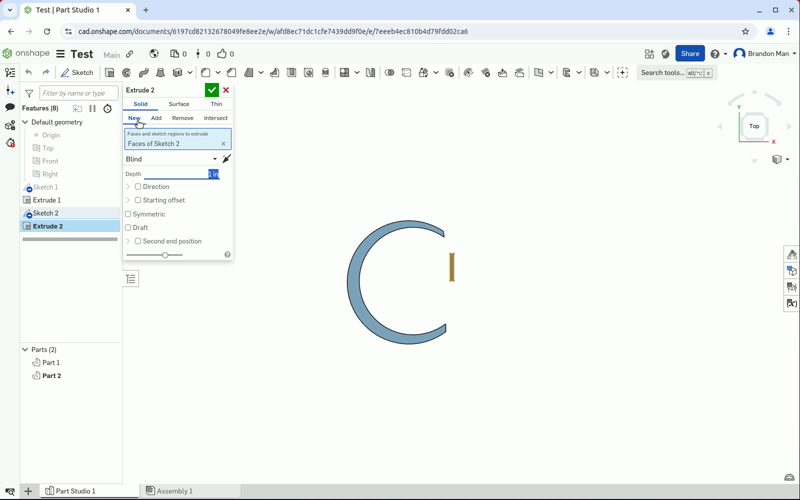
text(0.722)
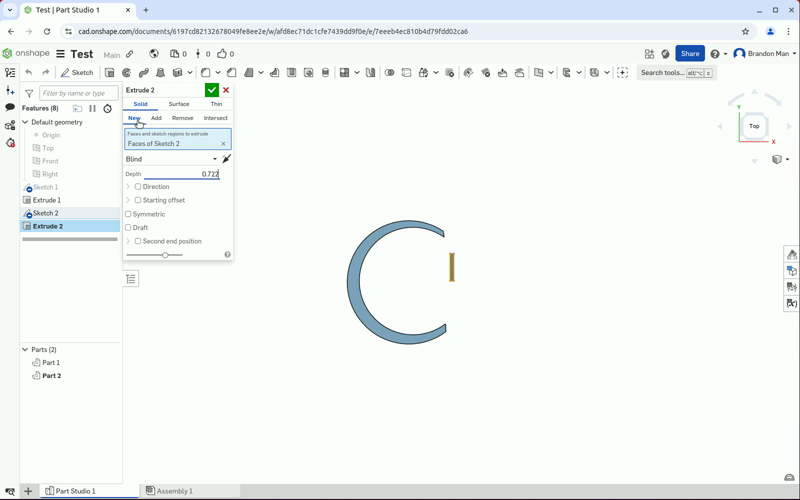
key(enter)
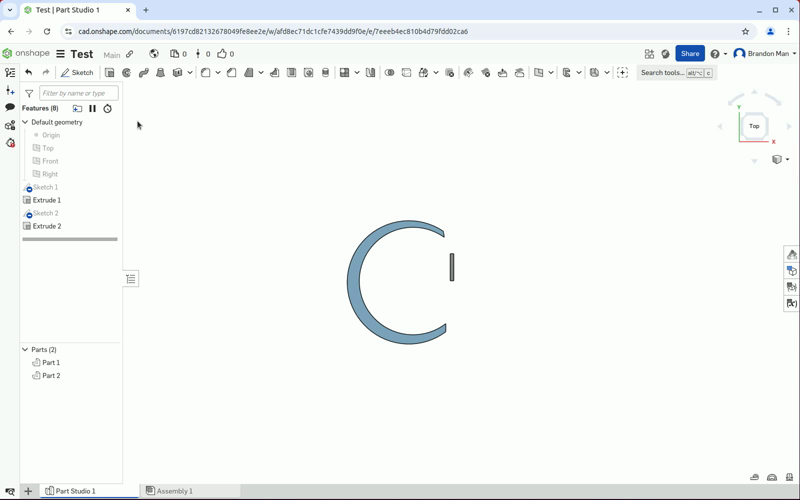
key(shift+h)
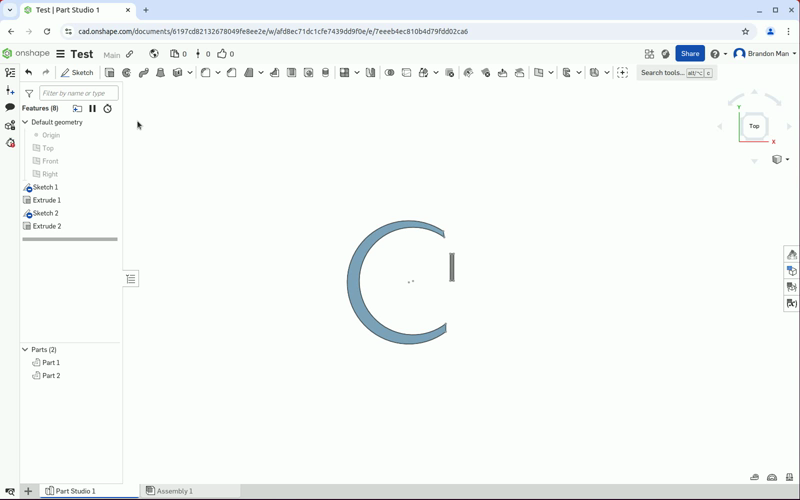
key(shift+h)
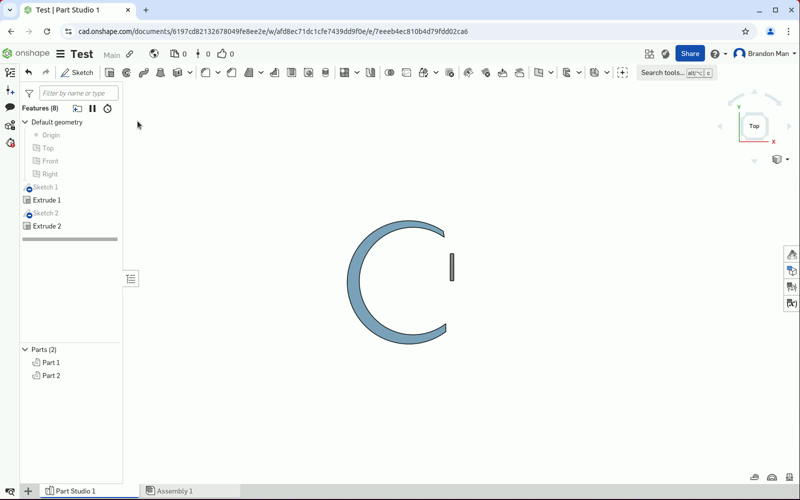
mouse_move(73, 189)
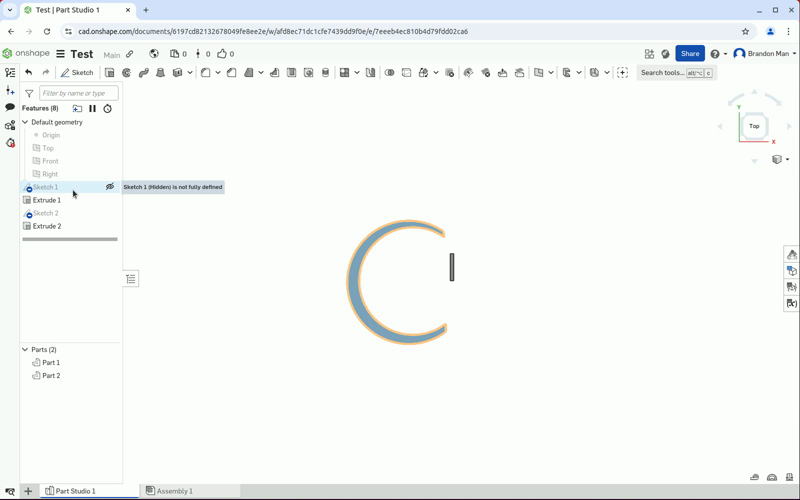
click(73, 189)
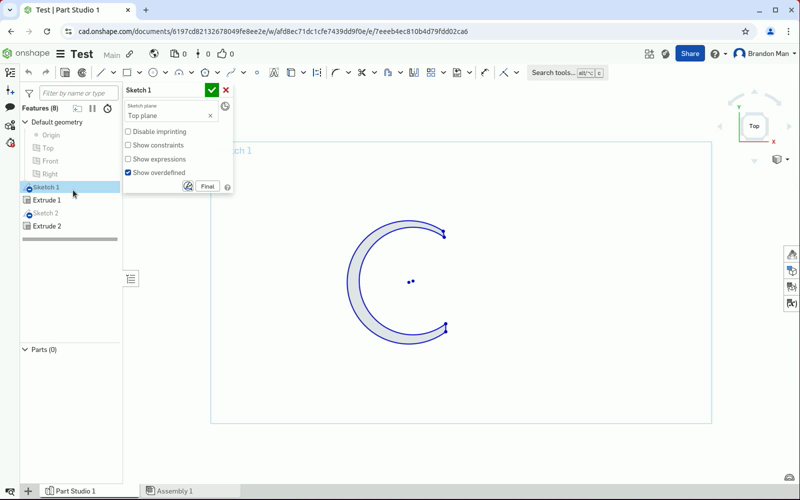
mouse_move(229, 92)
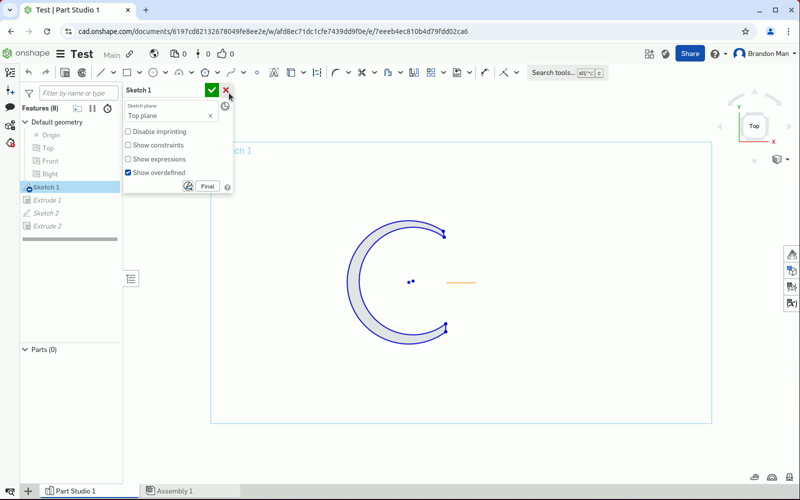
click(229, 92)
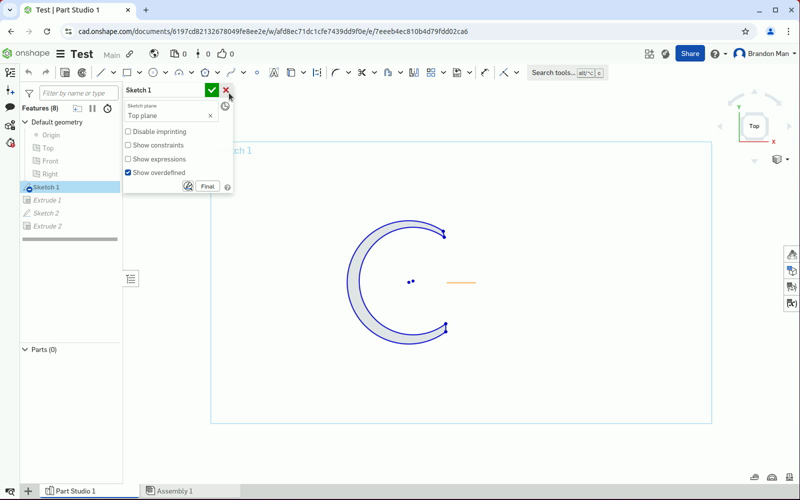
key(shift+s)
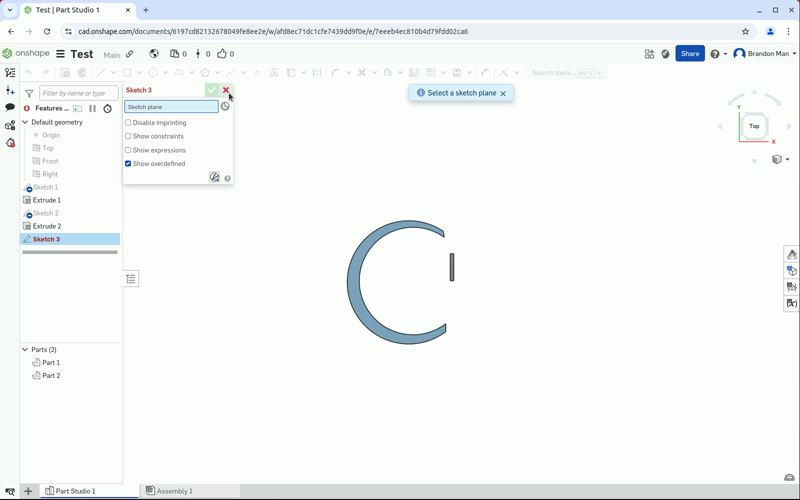
mouse_move(73, 150)
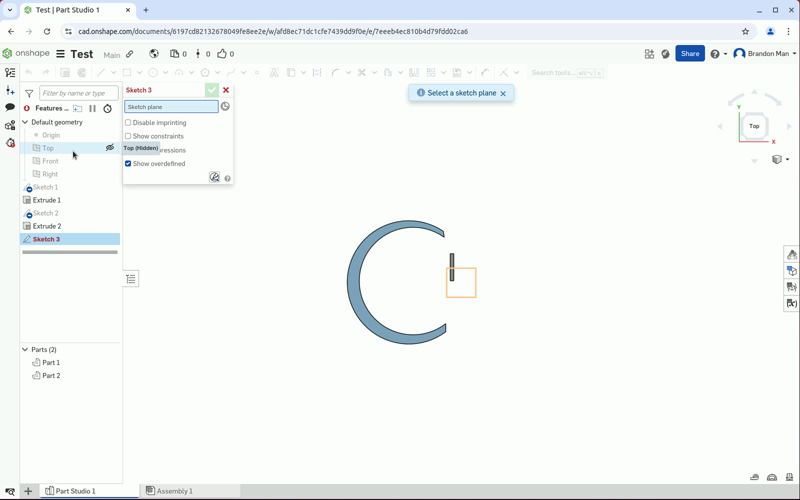
click(73, 150)
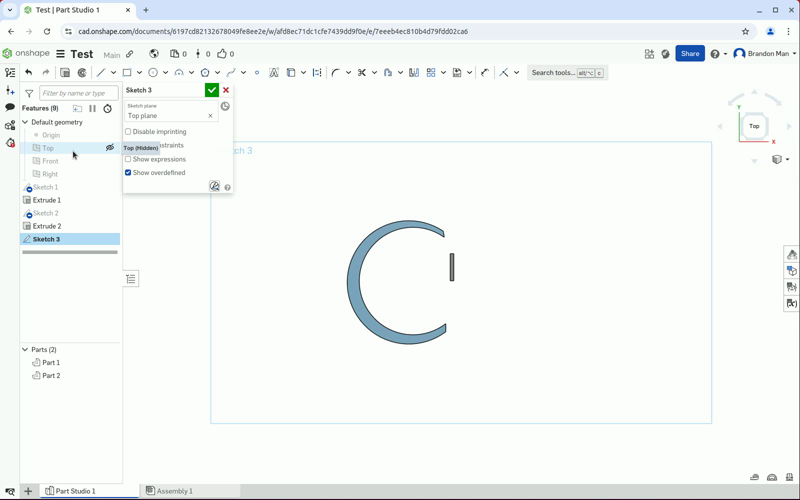
mouse_move(73, 352)
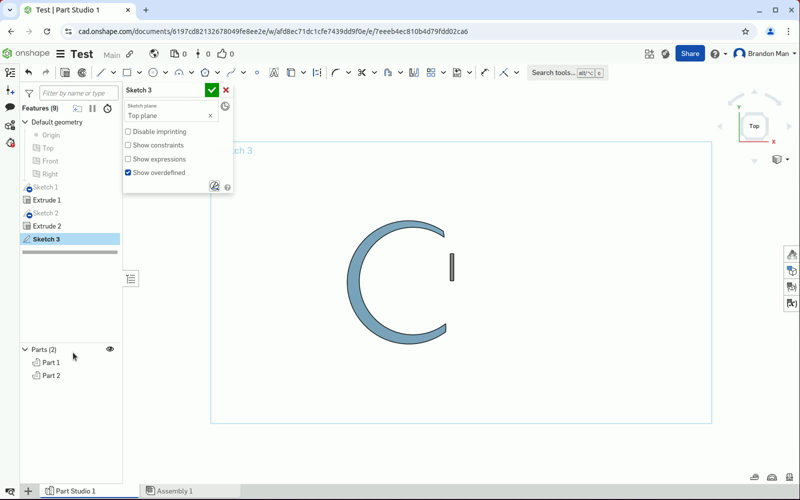
key(y)
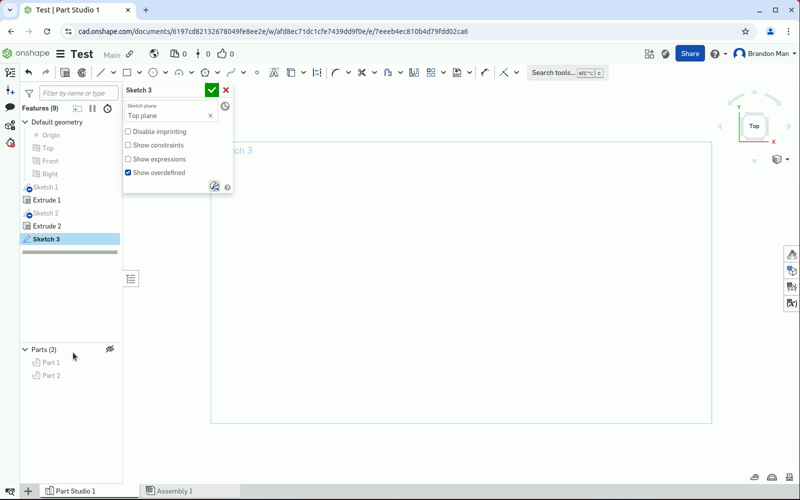
key(l)
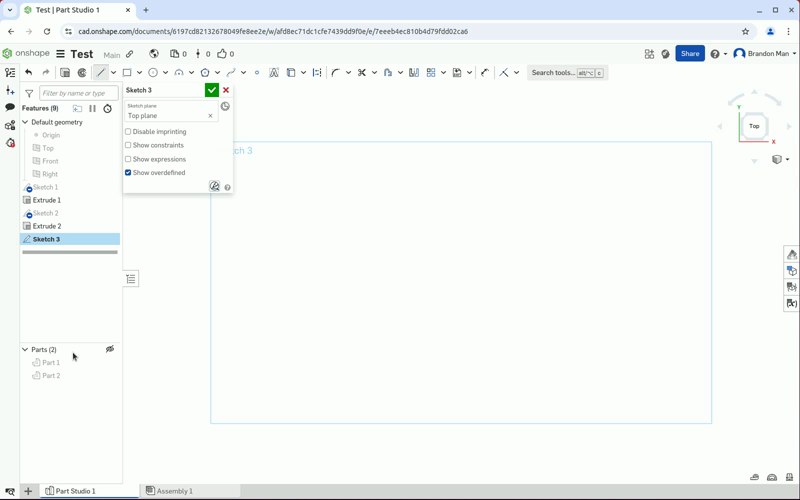
key_down(shift)
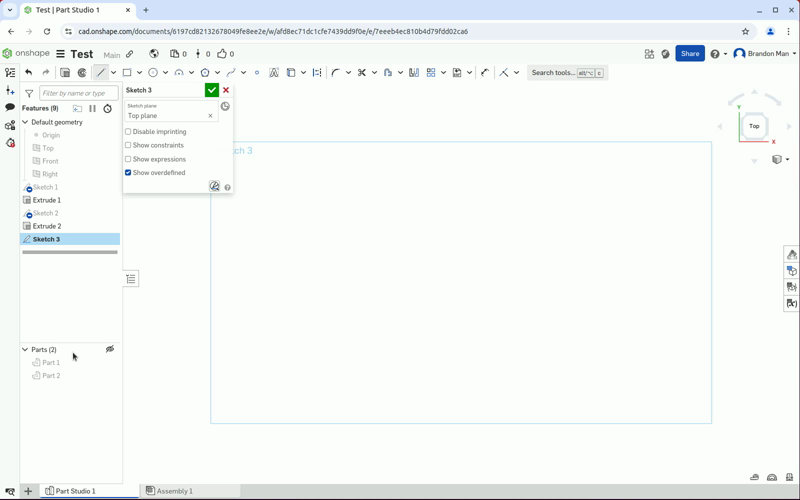
mouse_move(450, 322)
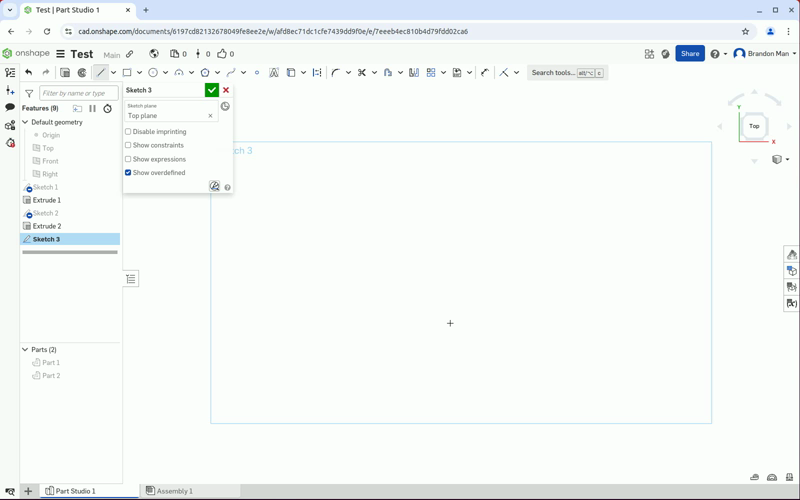
click(450, 322)
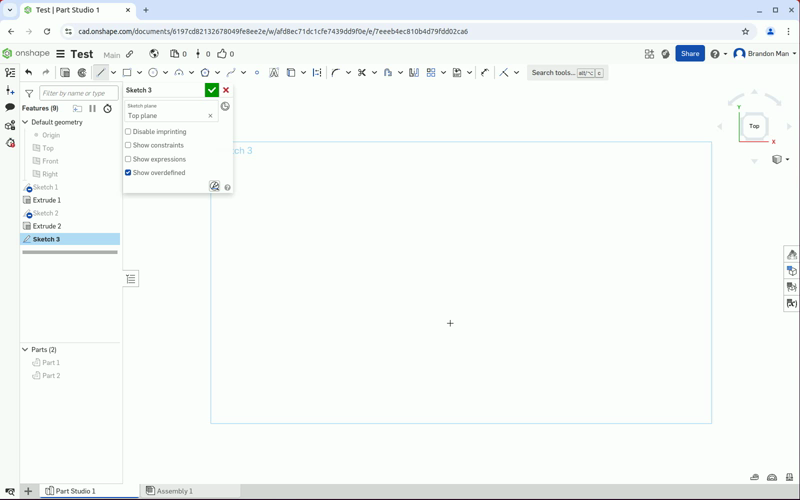
key_up(shift)
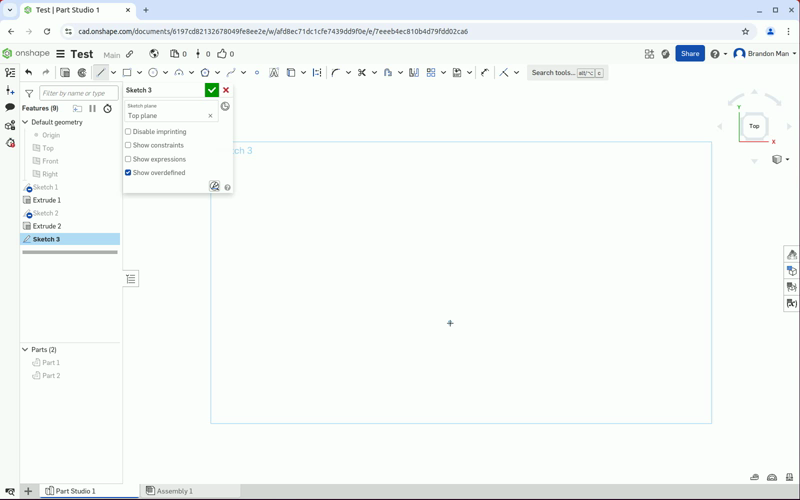
key_down(shift)
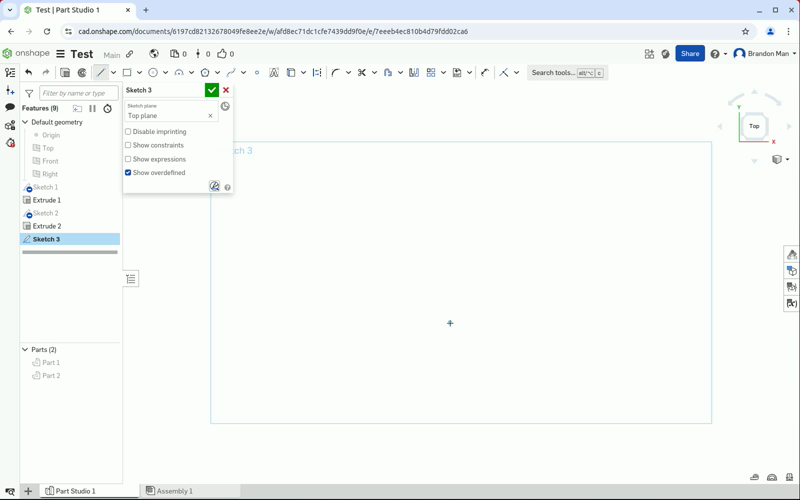
mouse_move(480, 322)
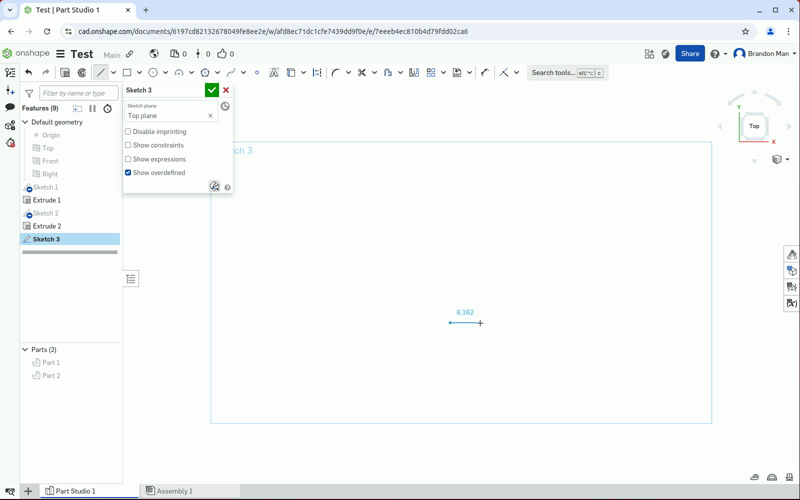
mouse_move(453, 321)
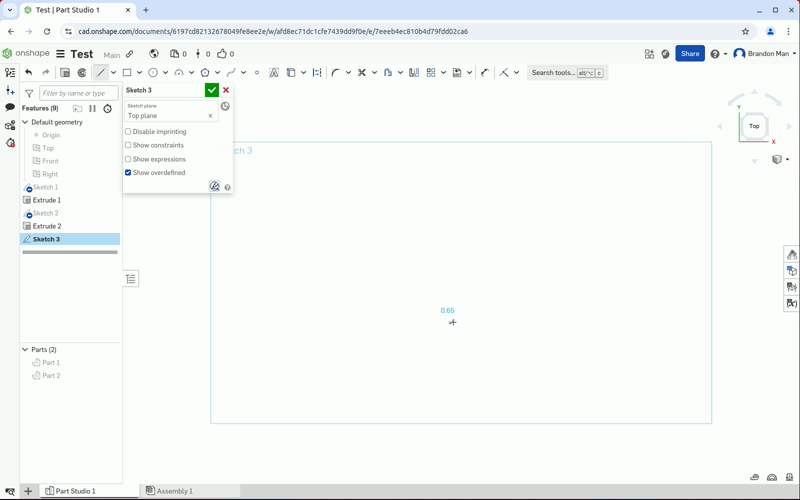
scroll(6)
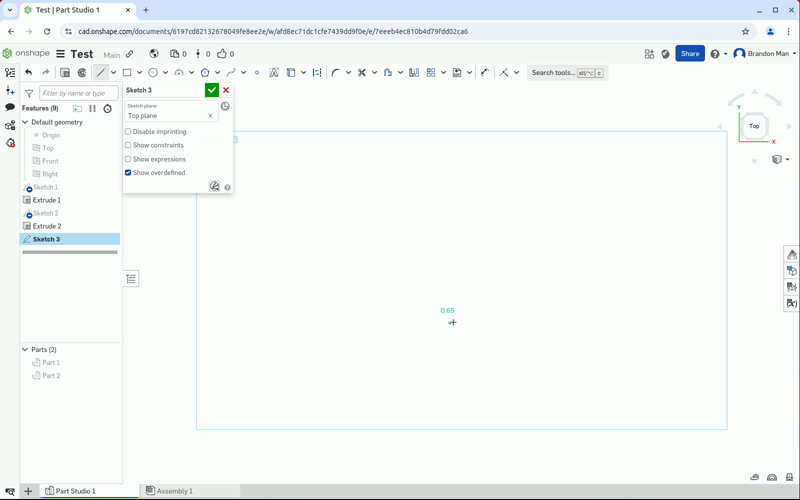
scroll(6)
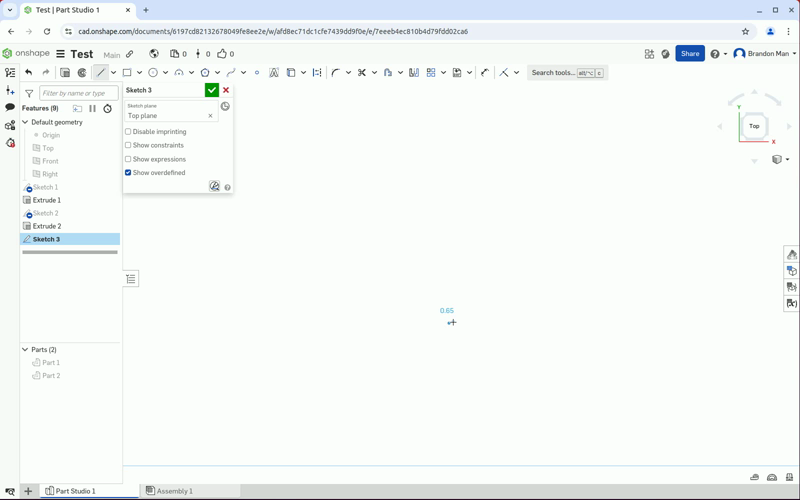
scroll(6)
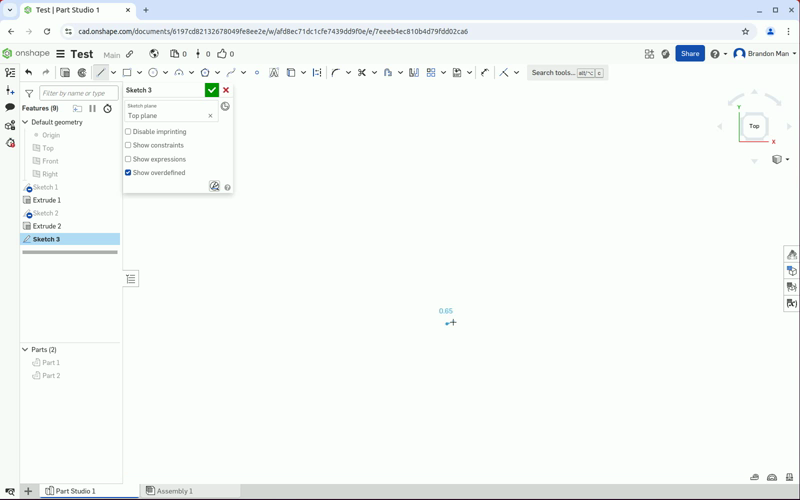
scroll(6)
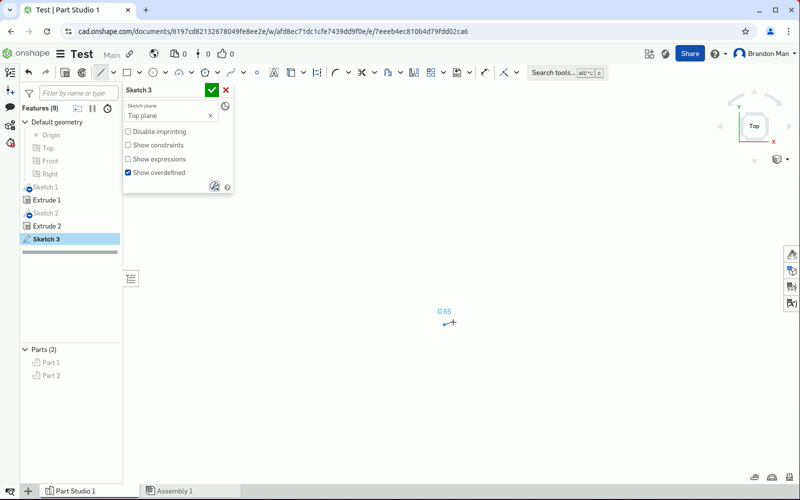
scroll(6)
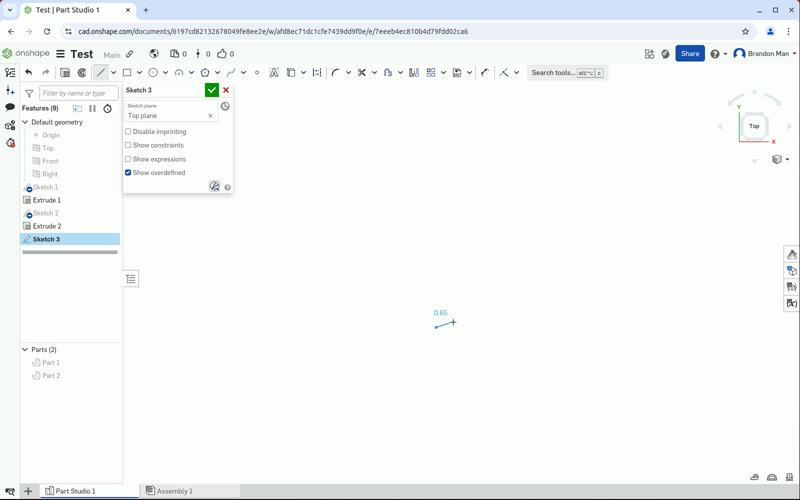
scroll(6)
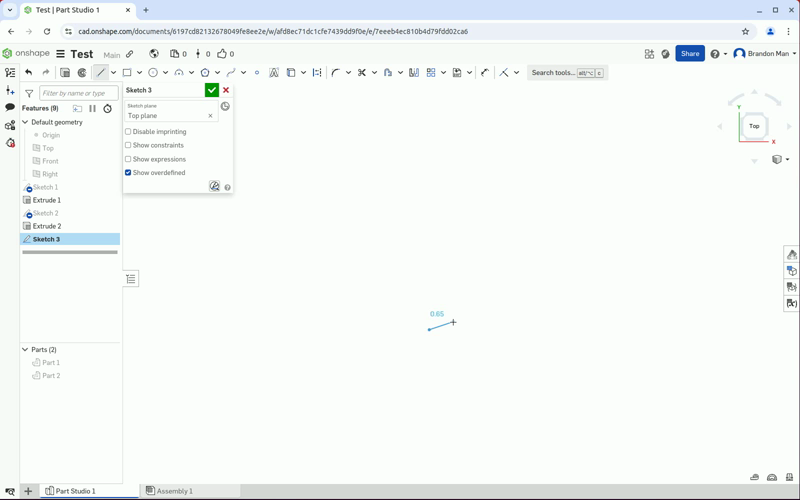
scroll(6)
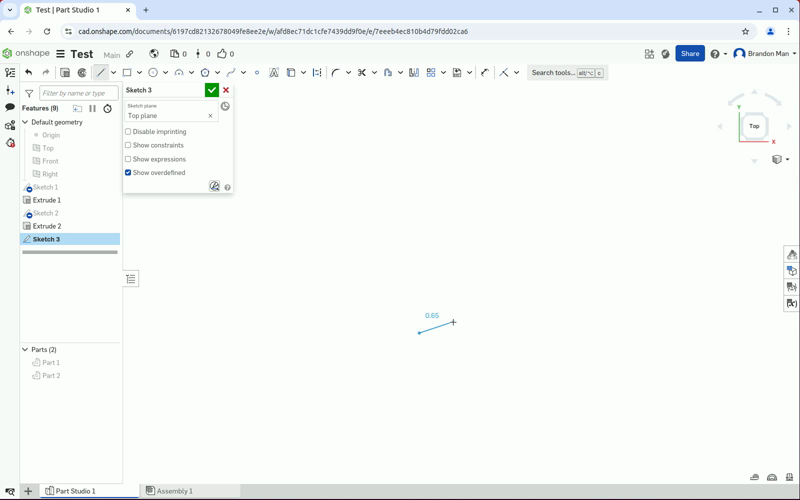
click(453, 321)
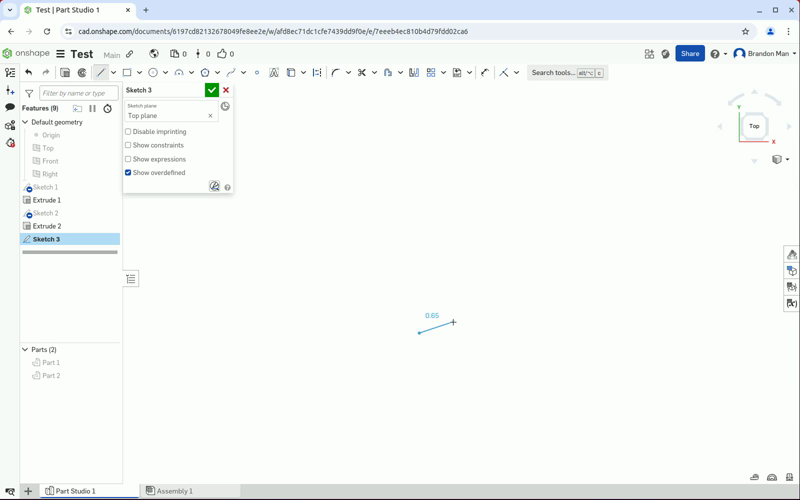
scroll(-6)
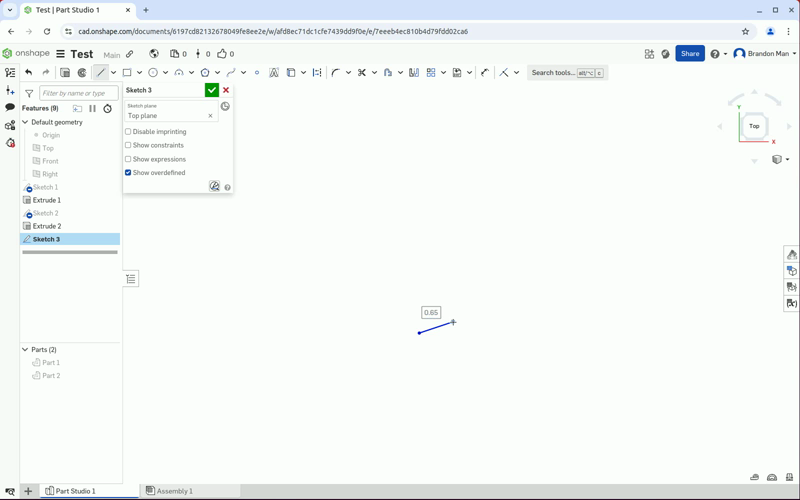
scroll(-6)
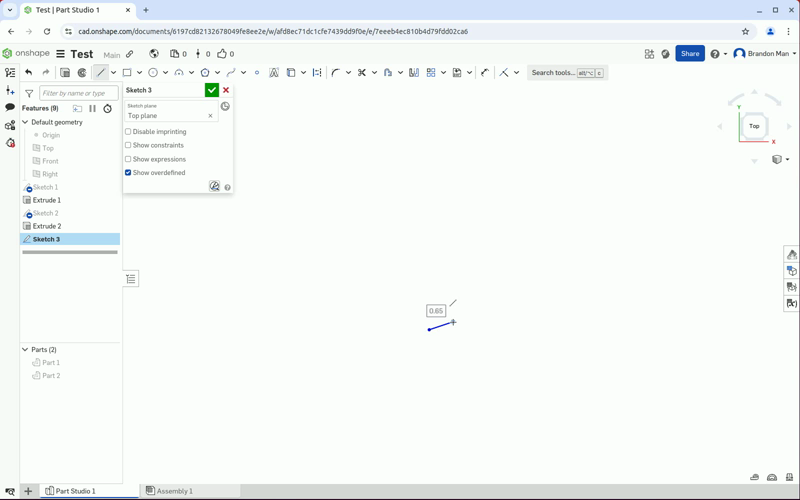
scroll(-6)
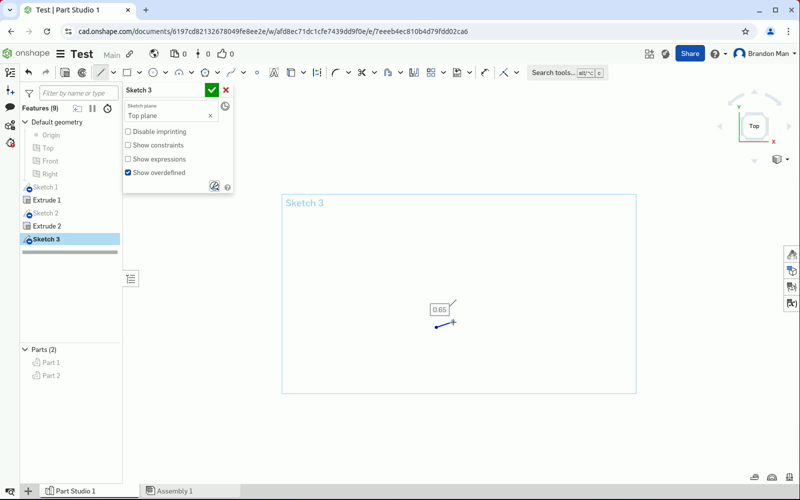
scroll(-6)
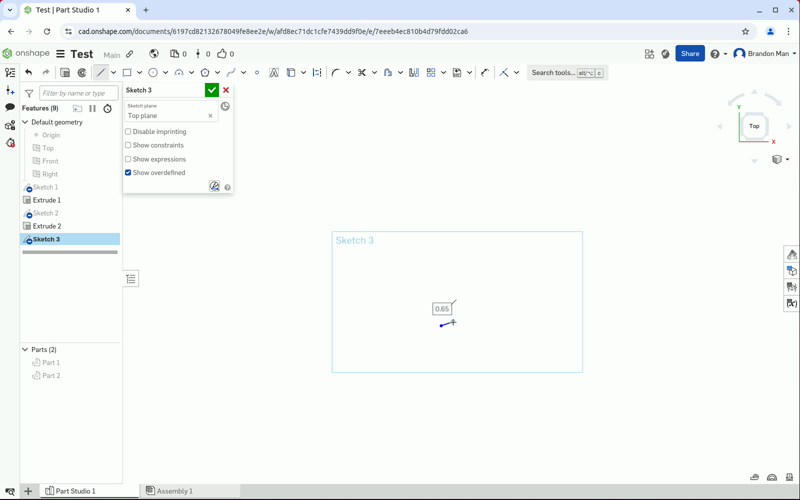
scroll(-6)
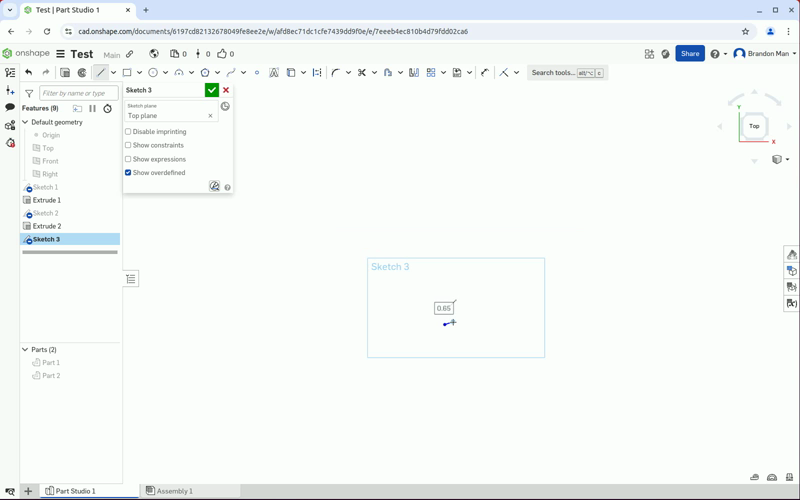
scroll(-6)
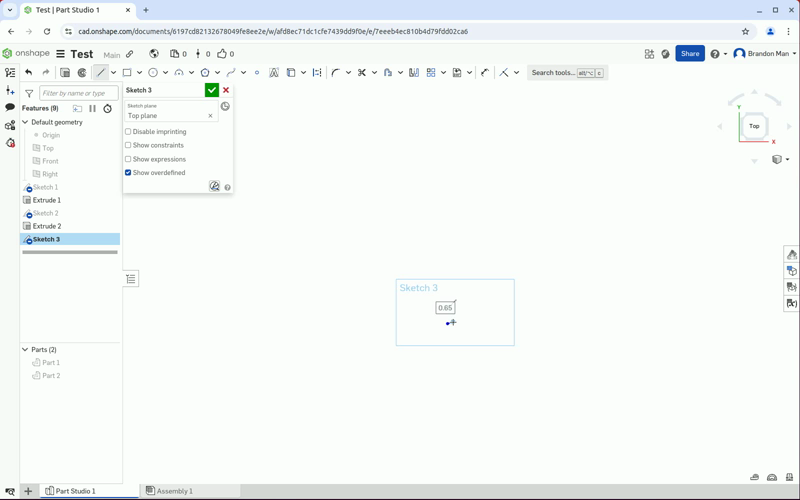
scroll(-6)
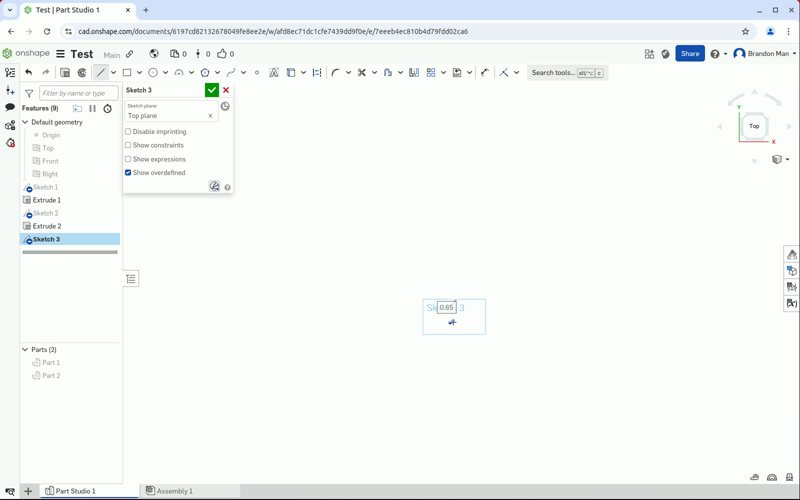
key_up(shift)
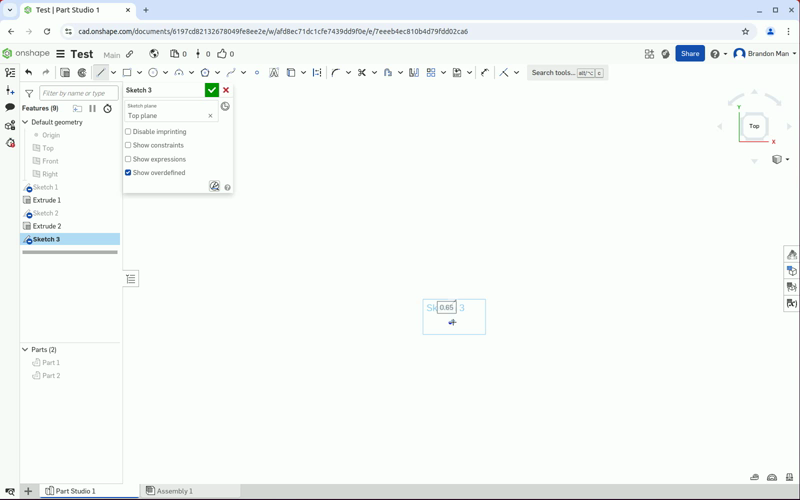
key_down(shift)
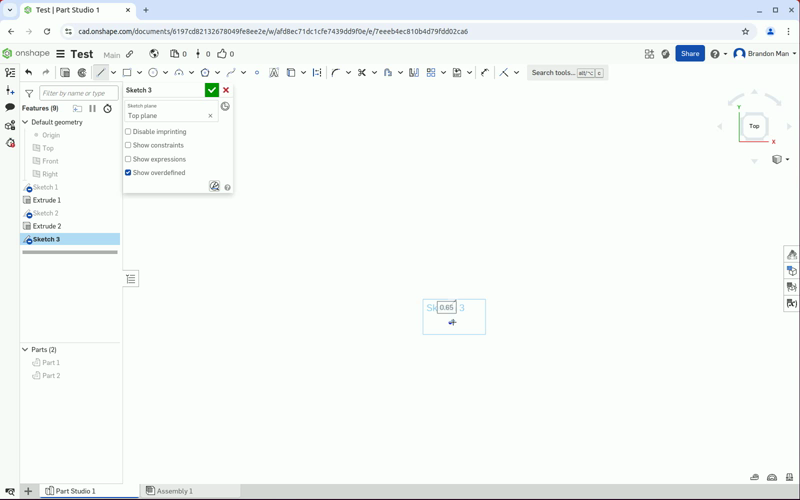
mouse_move(483, 321)
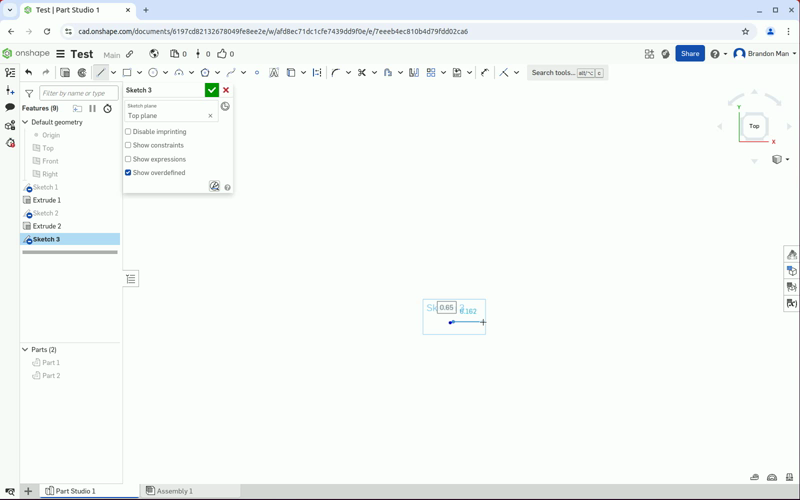
mouse_move(453, 282)
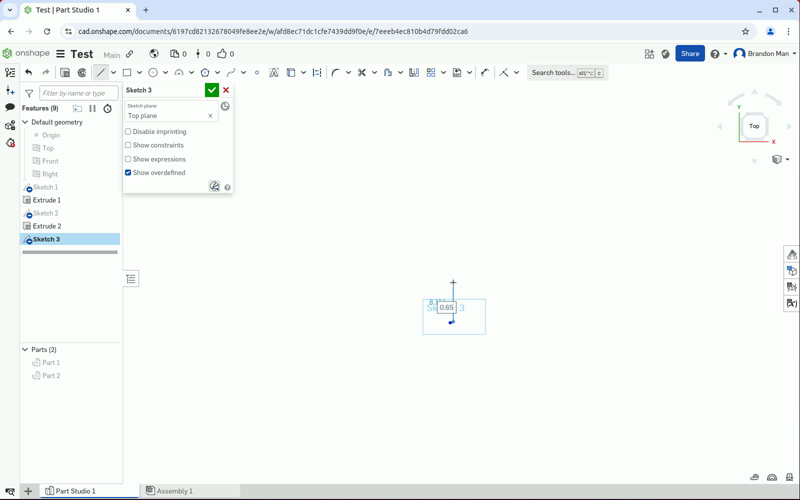
click(453, 282)
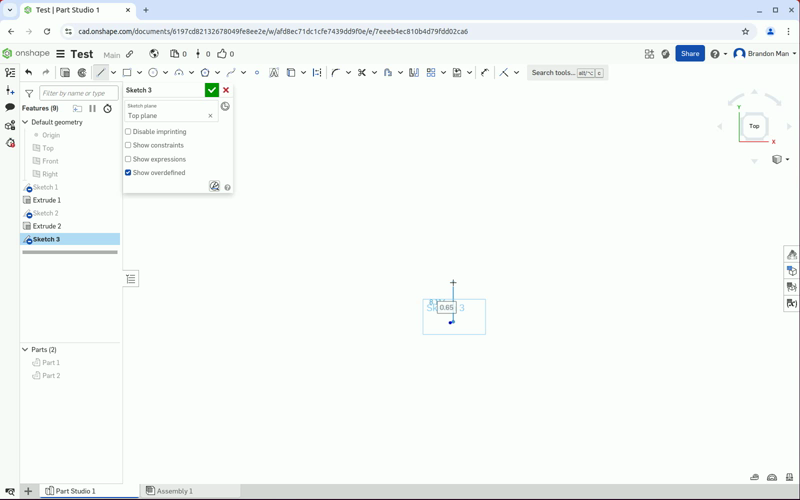
key_up(shift)
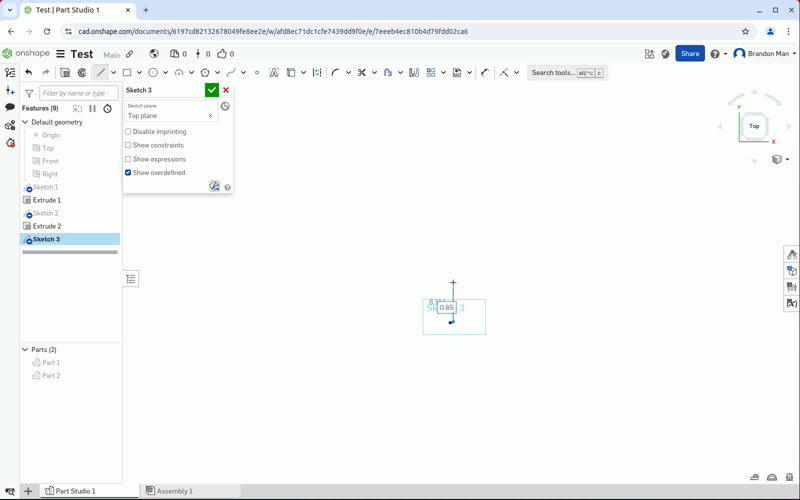
key_down(shift)
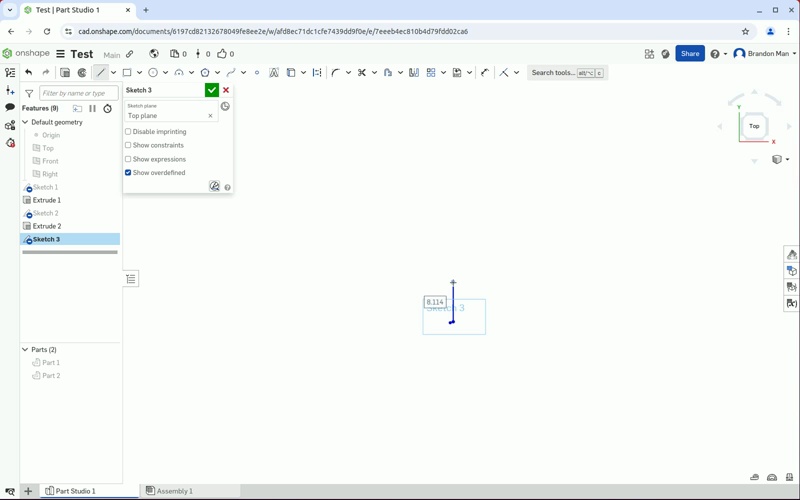
mouse_move(483, 282)
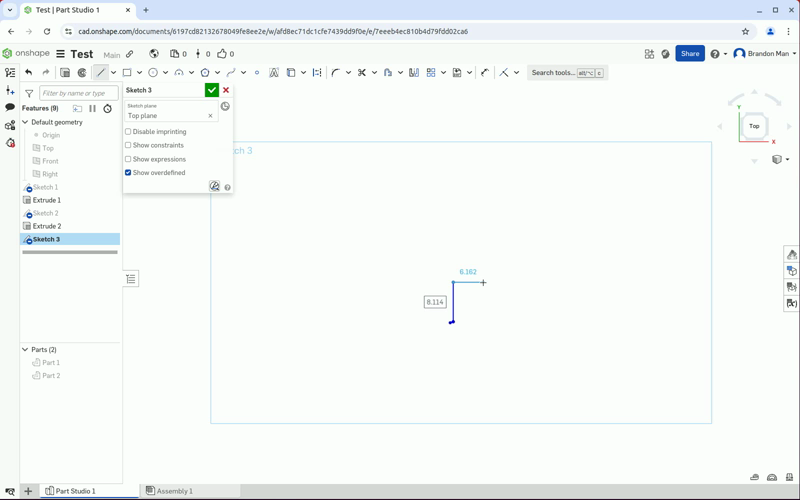
mouse_move(450, 282)
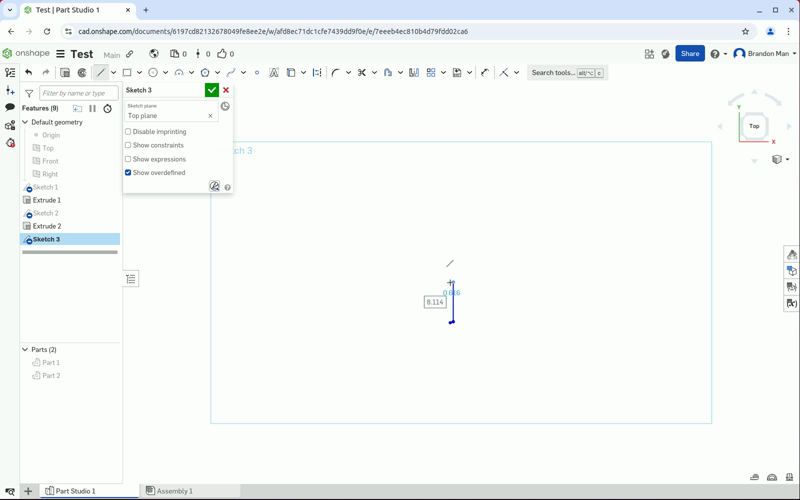
scroll(6)
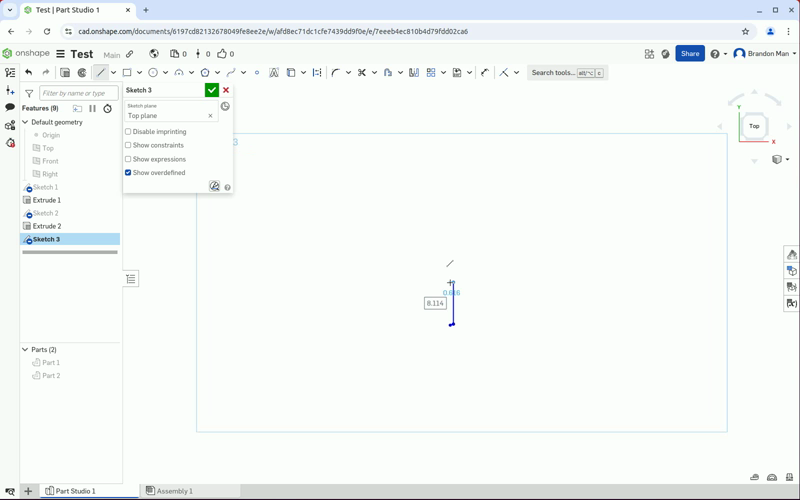
scroll(6)
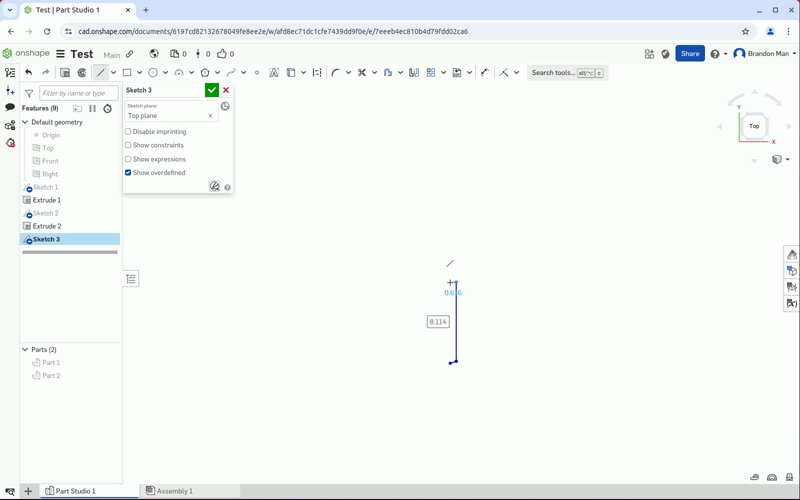
scroll(6)
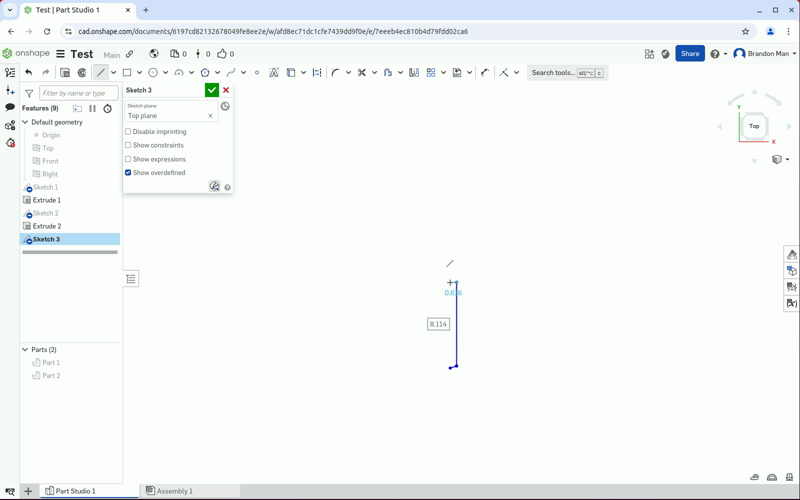
scroll(6)
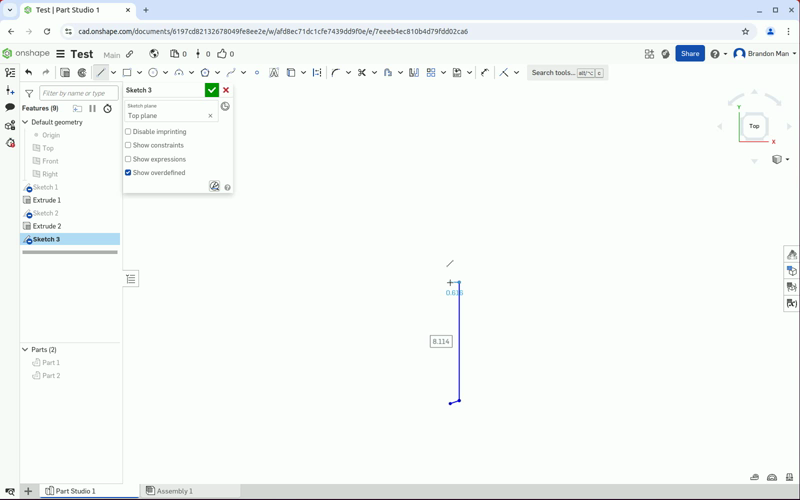
scroll(6)
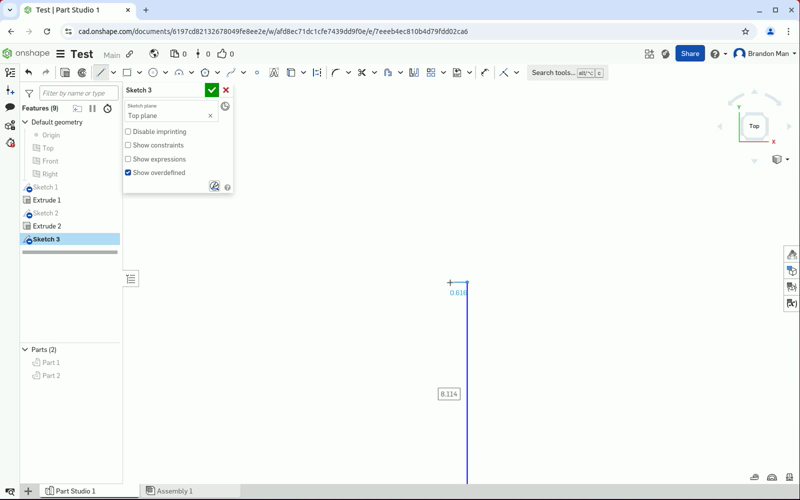
scroll(6)
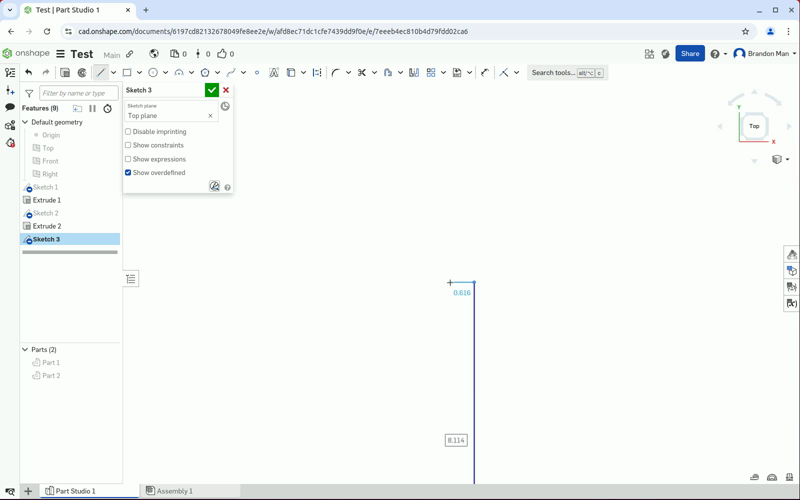
scroll(6)
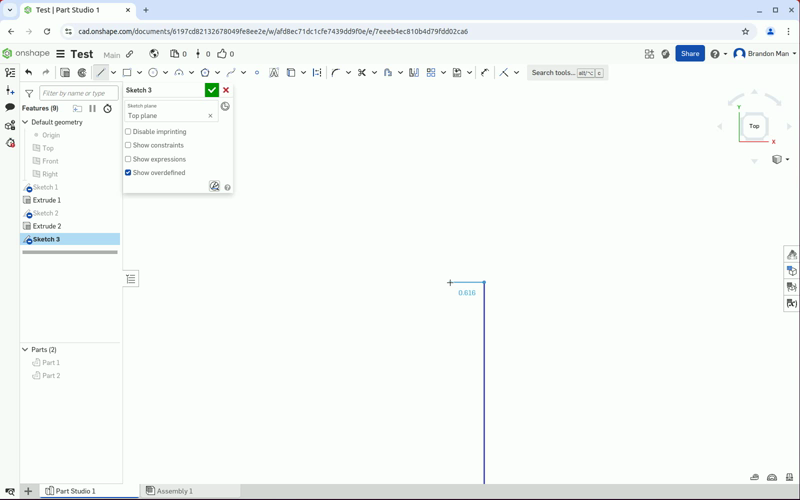
click(450, 282)
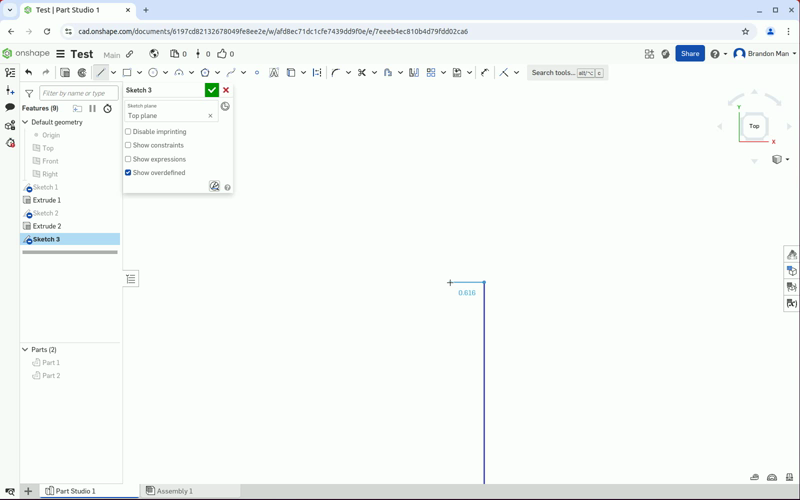
scroll(-6)
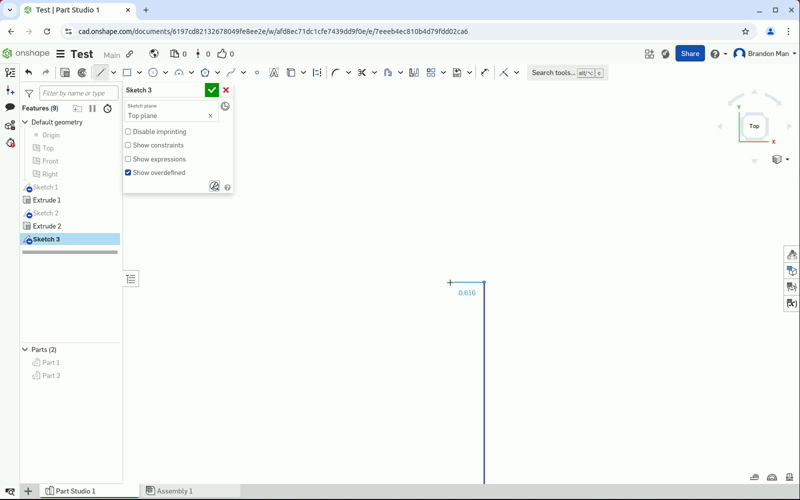
scroll(-6)
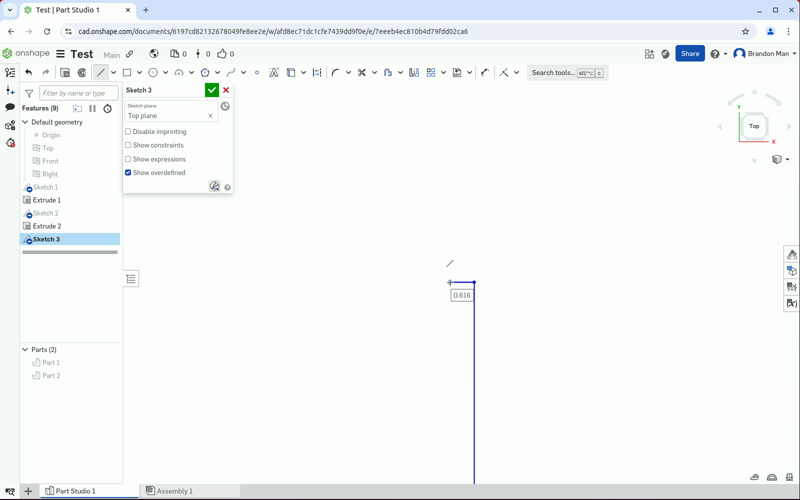
scroll(-6)
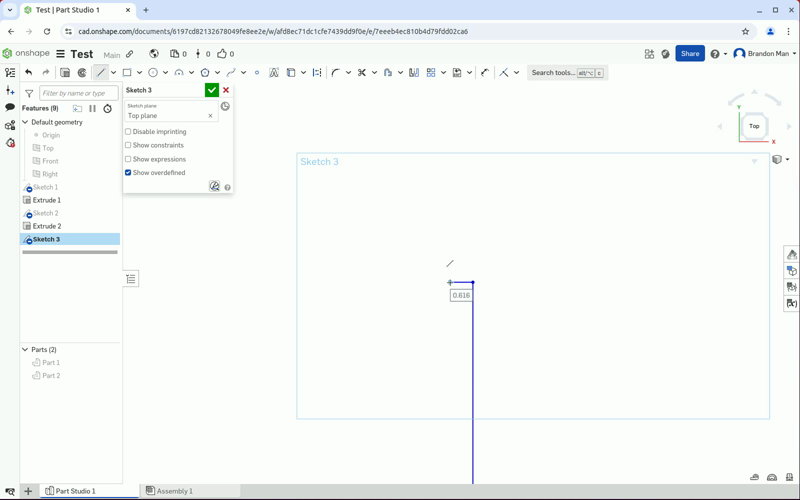
scroll(-6)
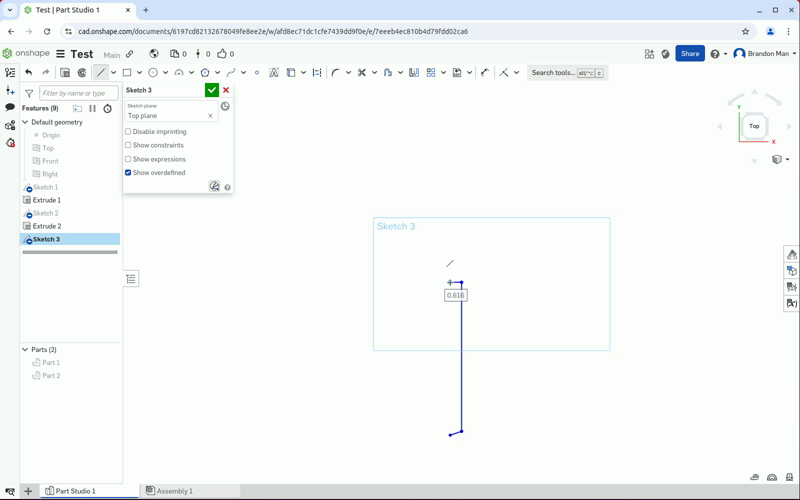
scroll(-6)
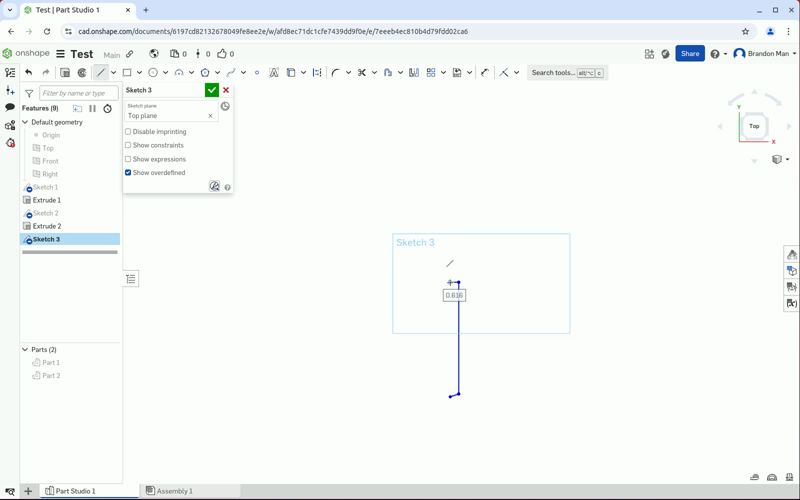
scroll(-6)
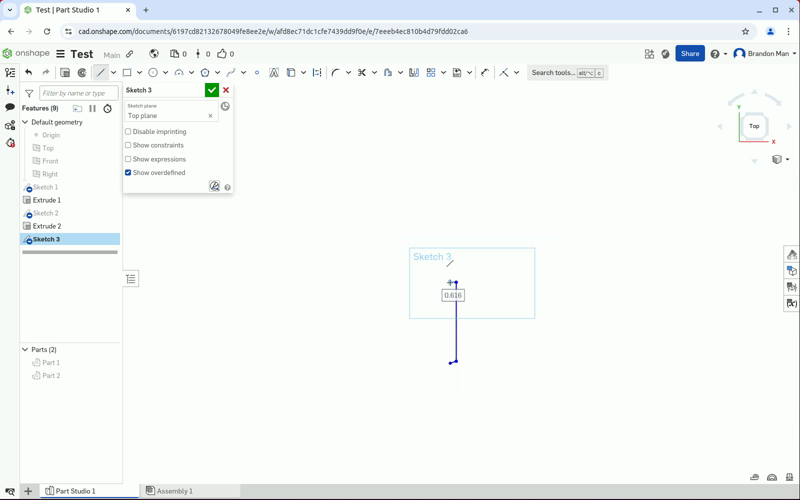
scroll(-6)
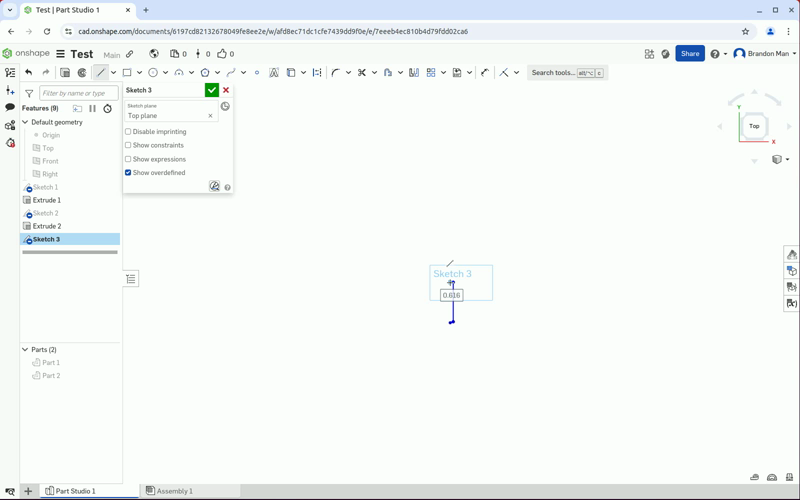
key_up(shift)
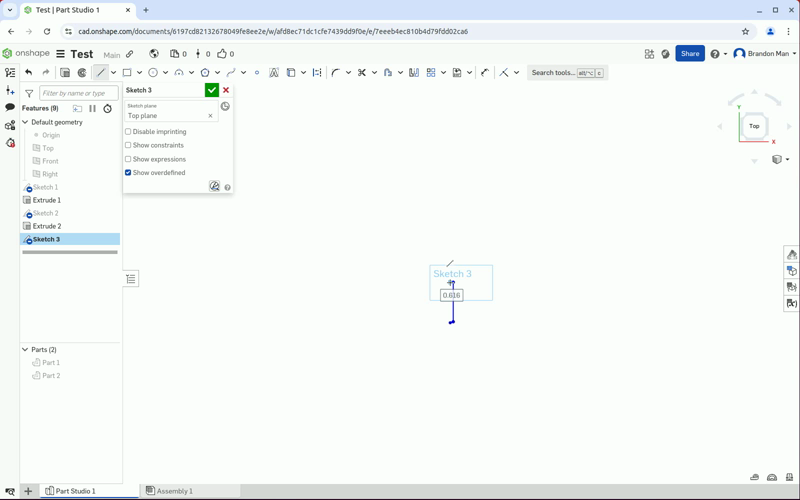
mouse_move(480, 282)
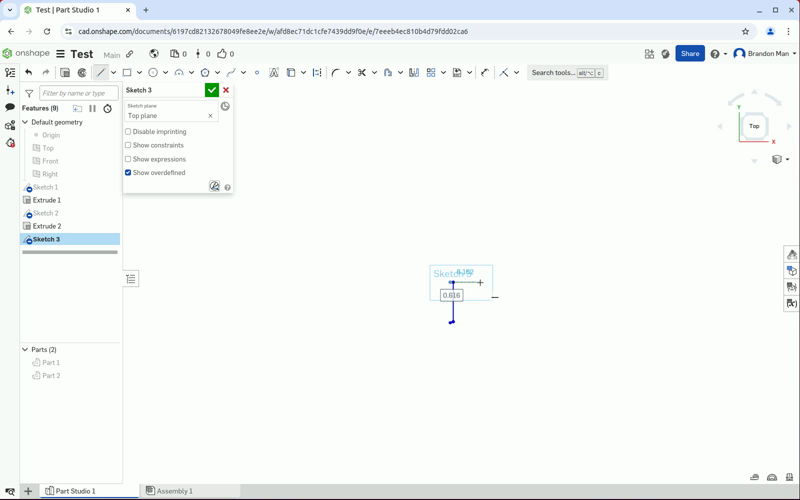
key_down(shift)
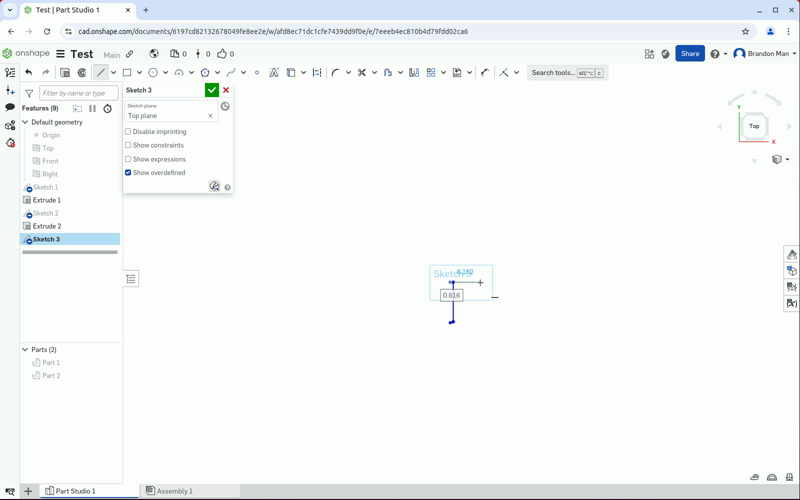
mouse_move(450, 322)
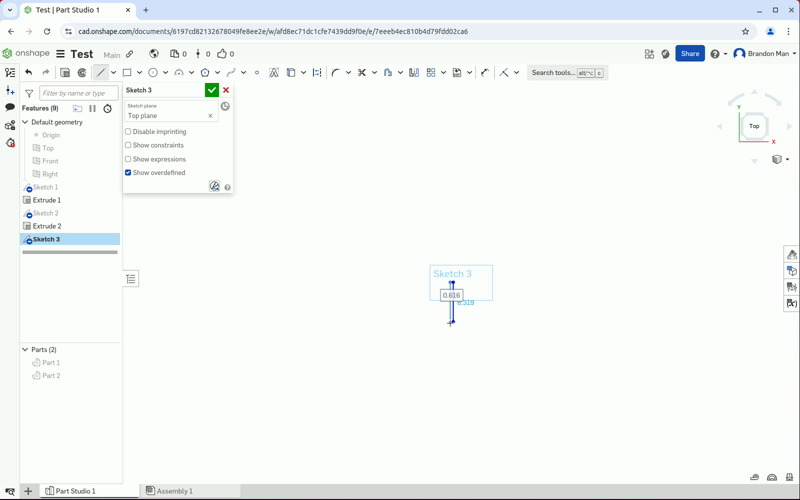
scroll(6)
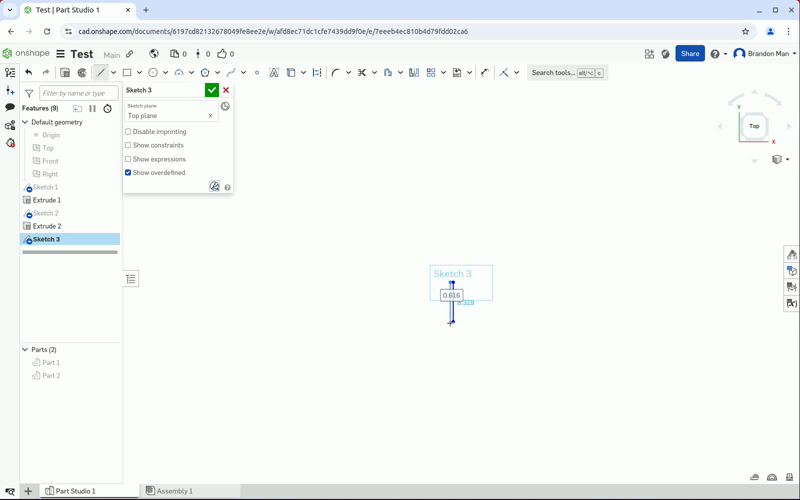
scroll(6)
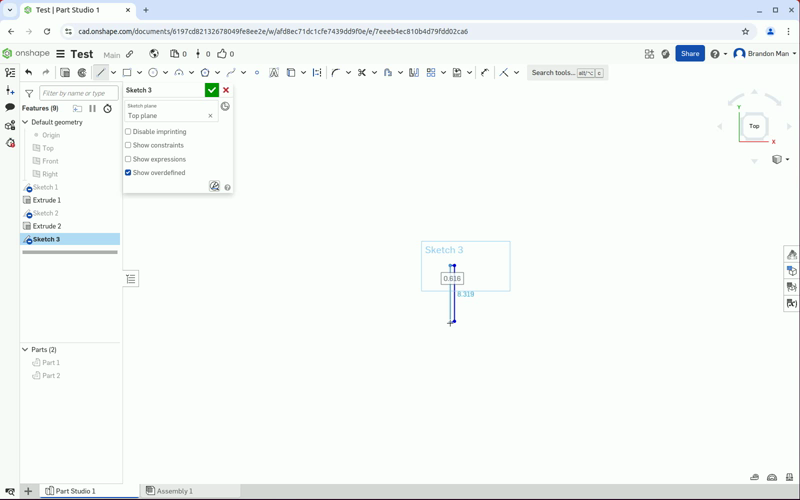
scroll(6)
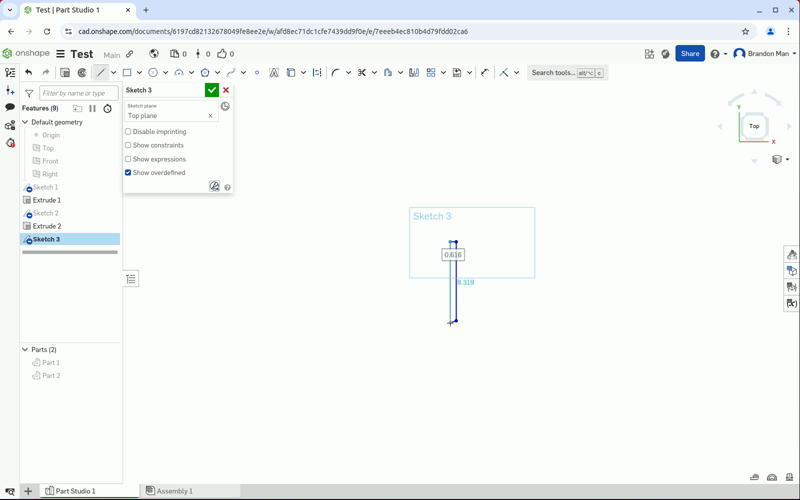
scroll(6)
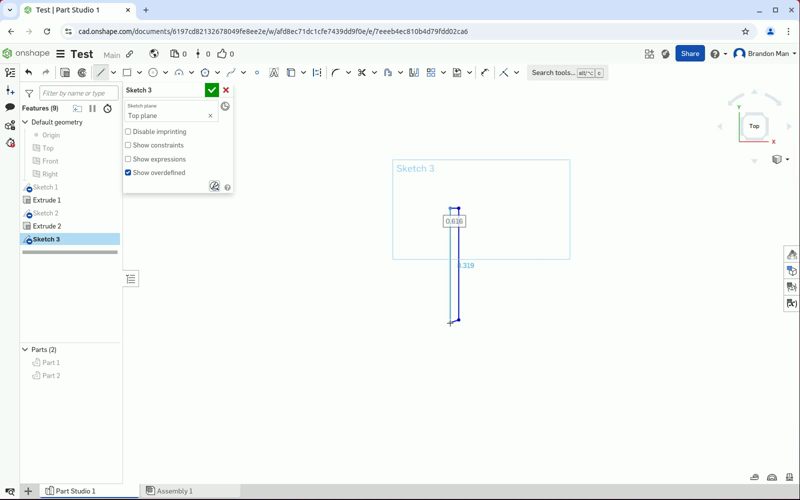
scroll(6)
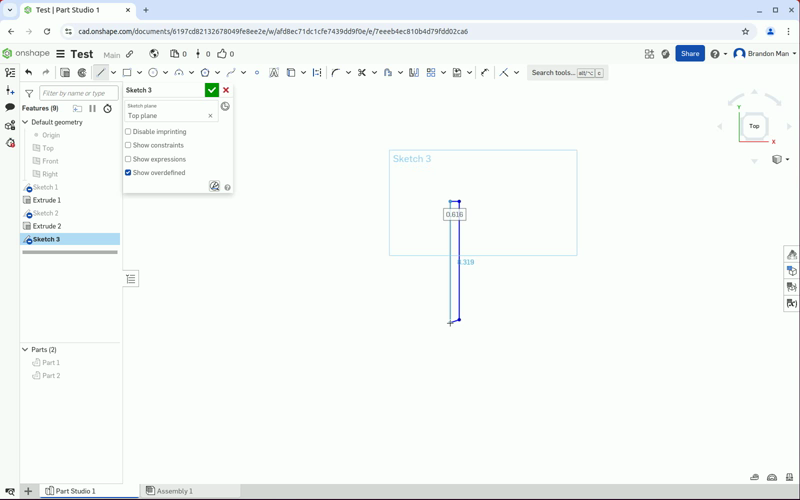
scroll(6)
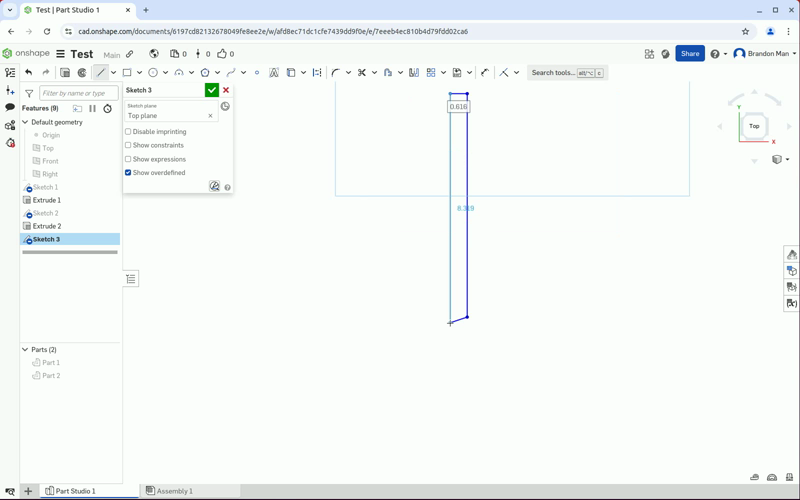
scroll(6)
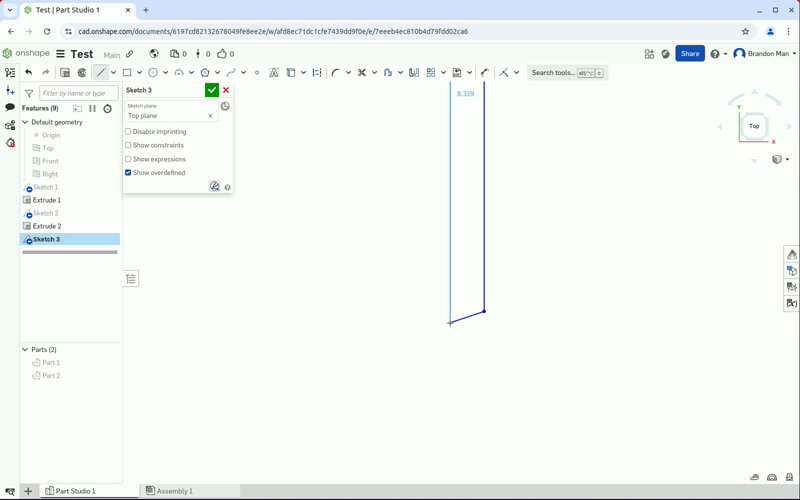
key_up(shift)
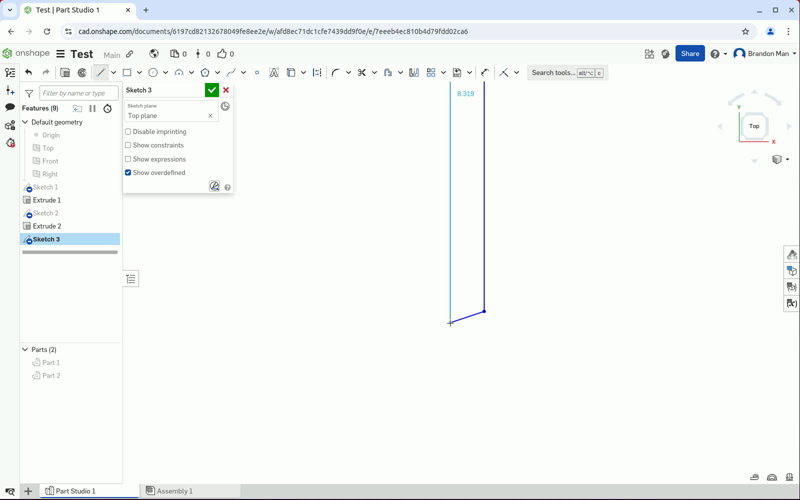
click(450, 322)
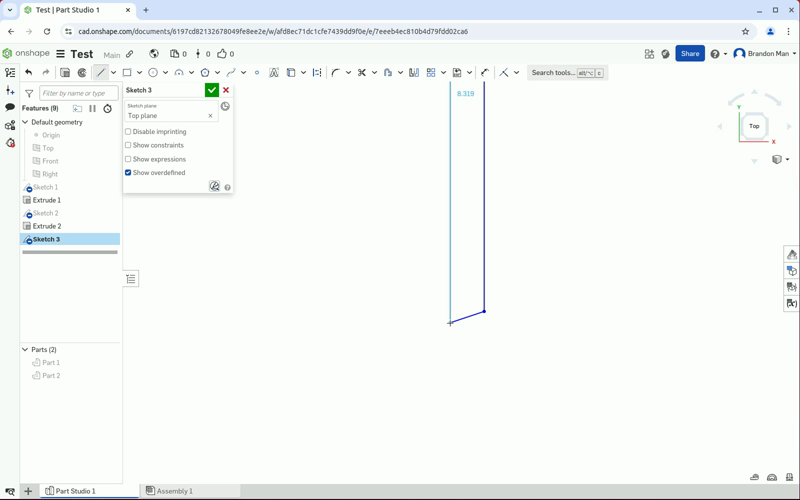
scroll(-6)
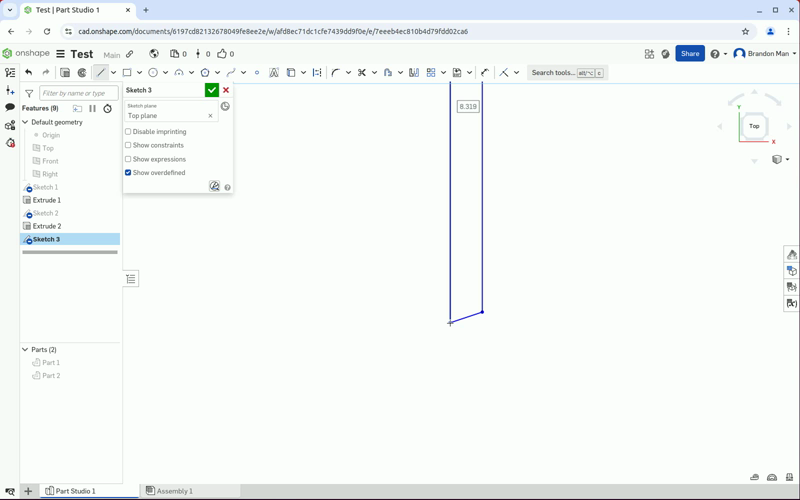
scroll(-6)
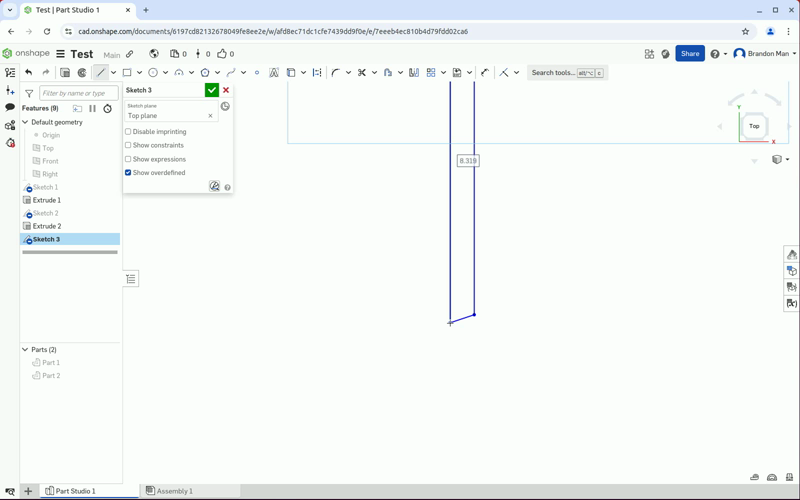
scroll(-6)
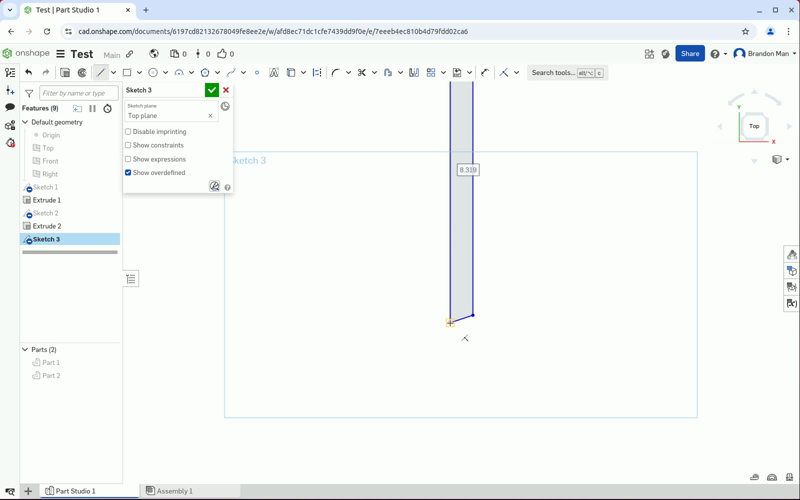
scroll(-6)
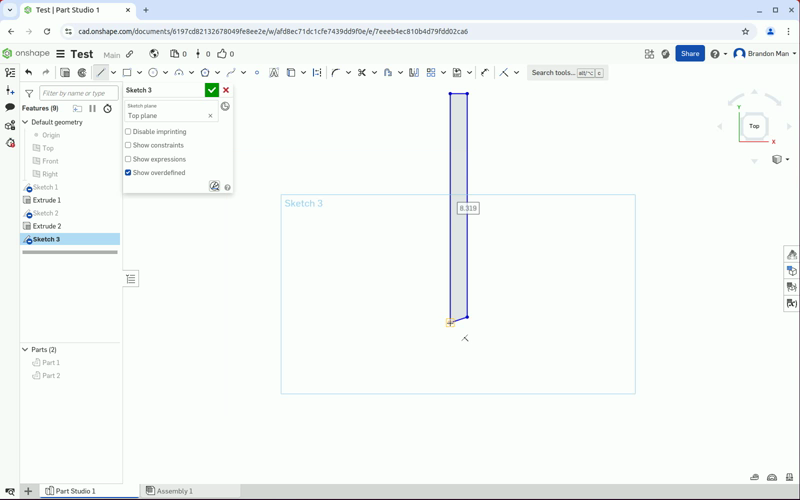
scroll(-6)
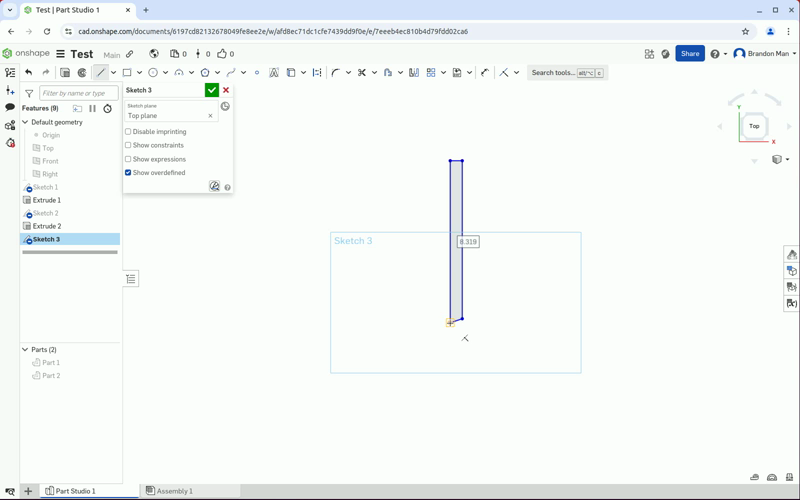
scroll(-6)
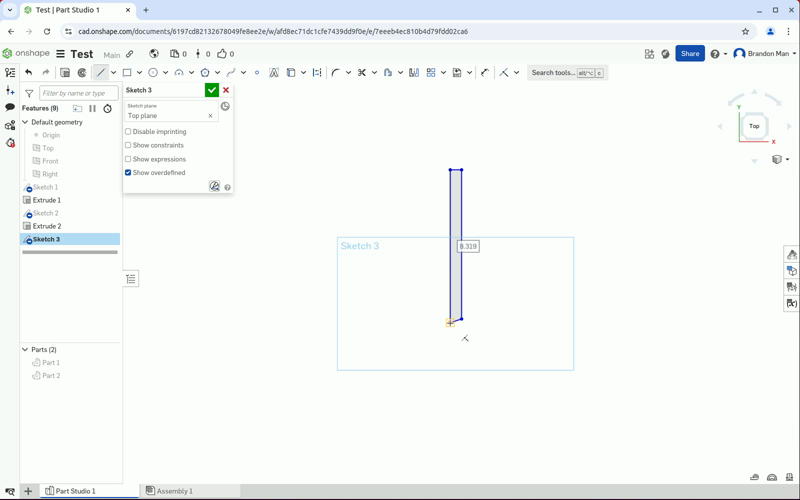
scroll(-6)
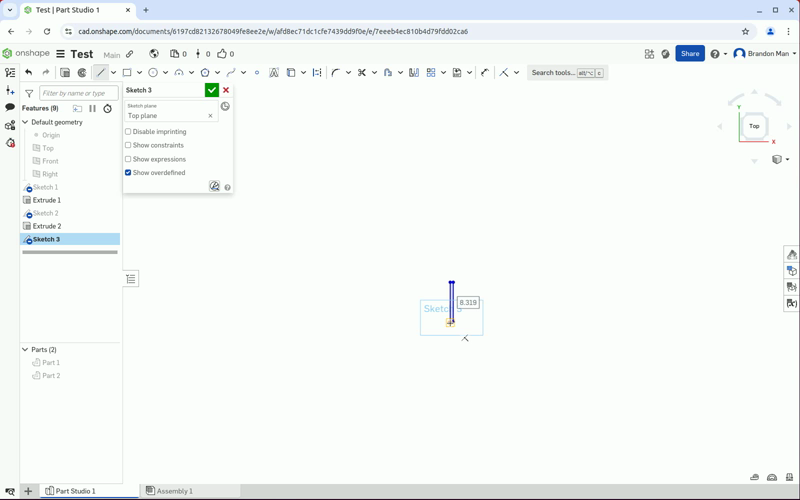
key(esc)
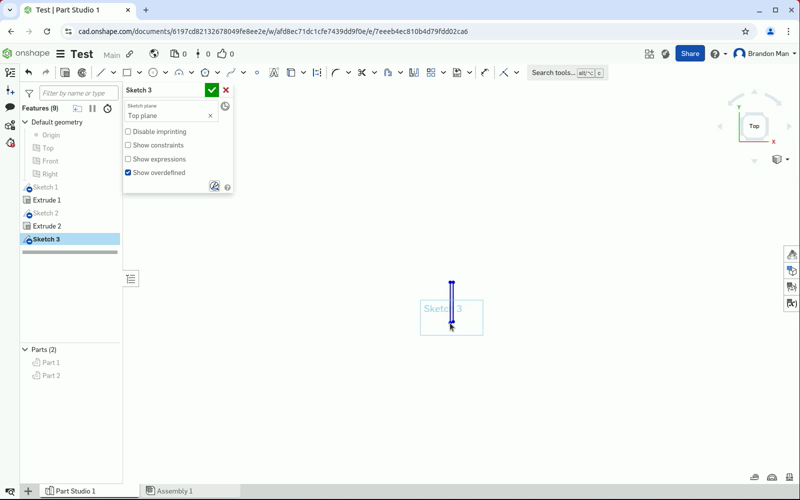
mouse_move(452, 317)
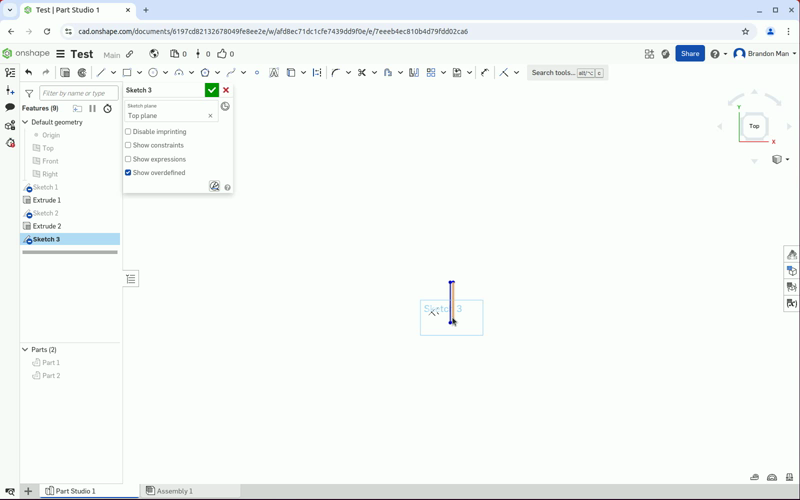
scroll(6)
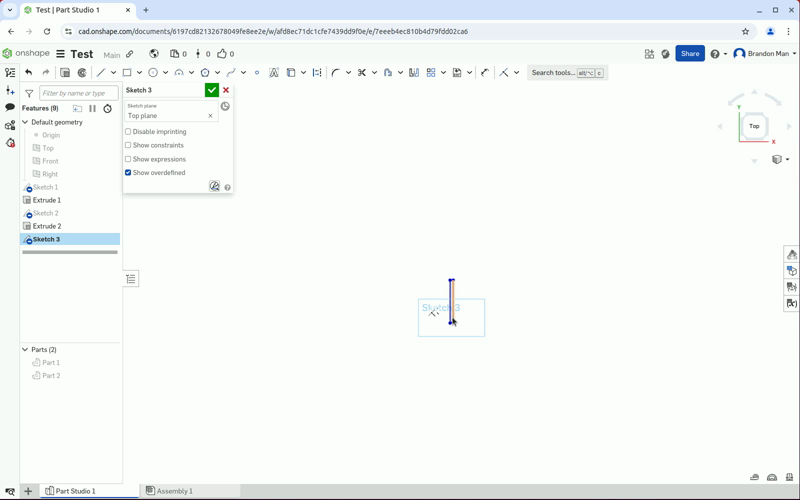
scroll(6)
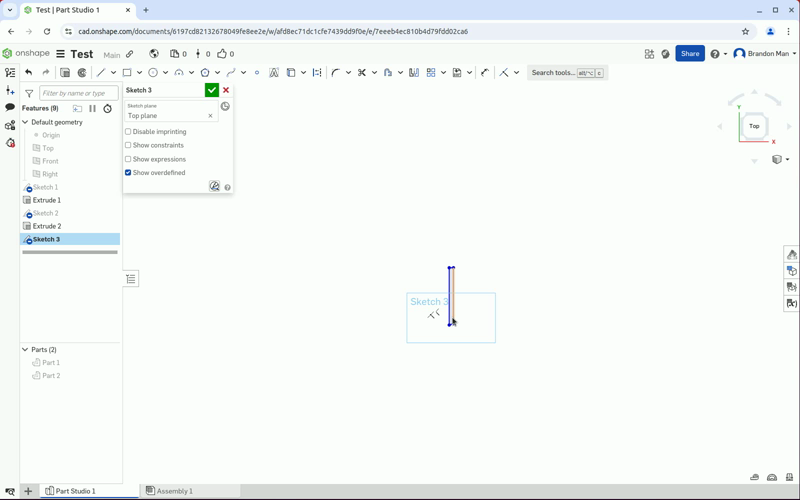
scroll(6)
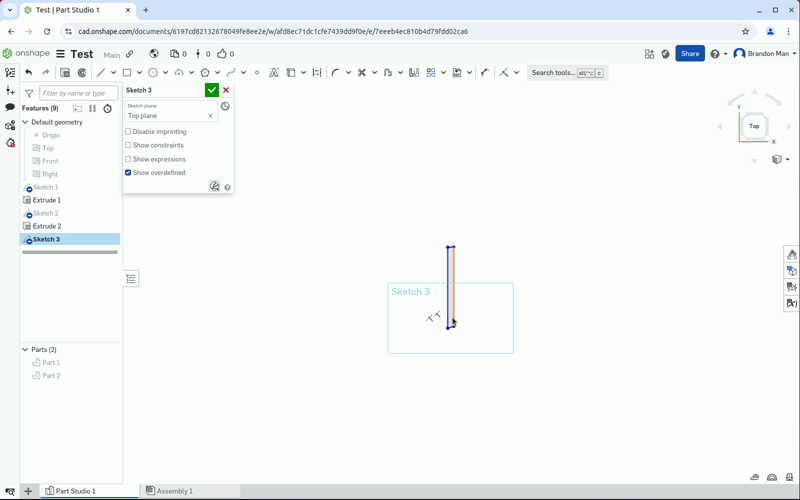
scroll(6)
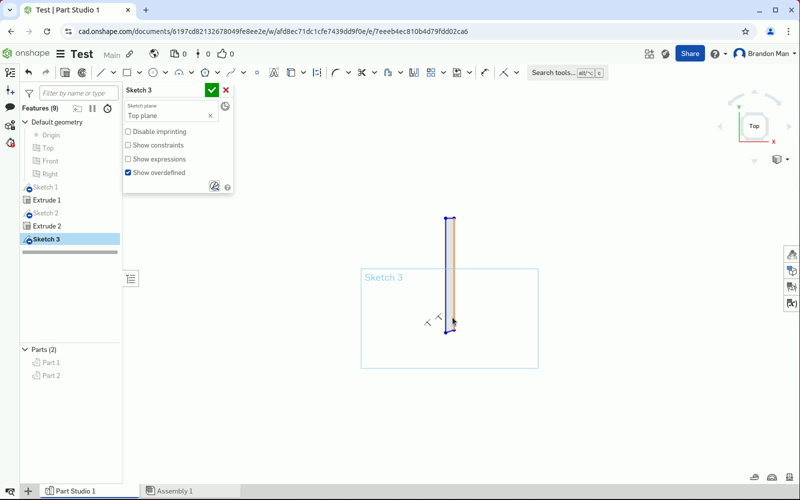
scroll(6)
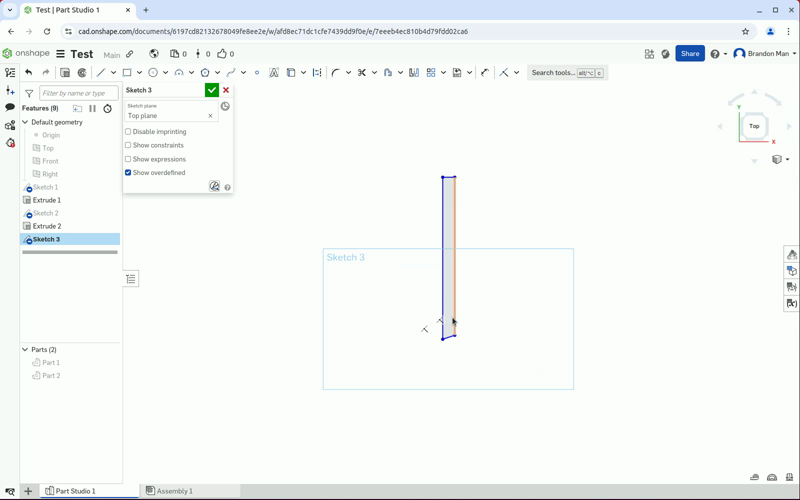
scroll(6)
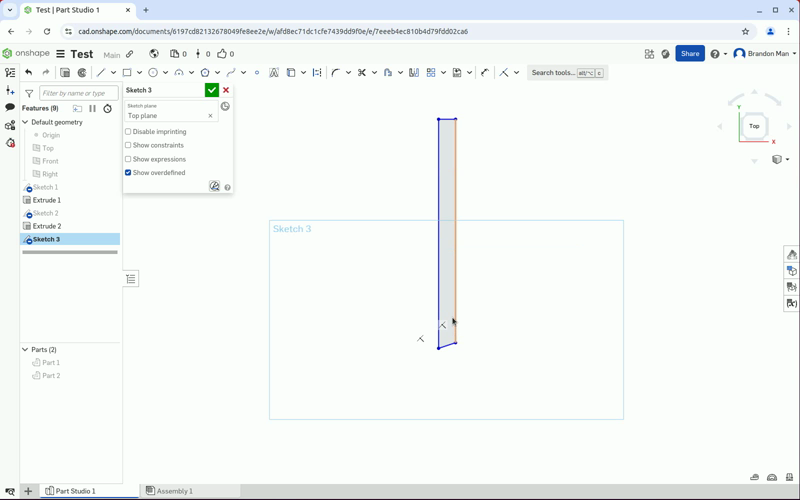
scroll(6)
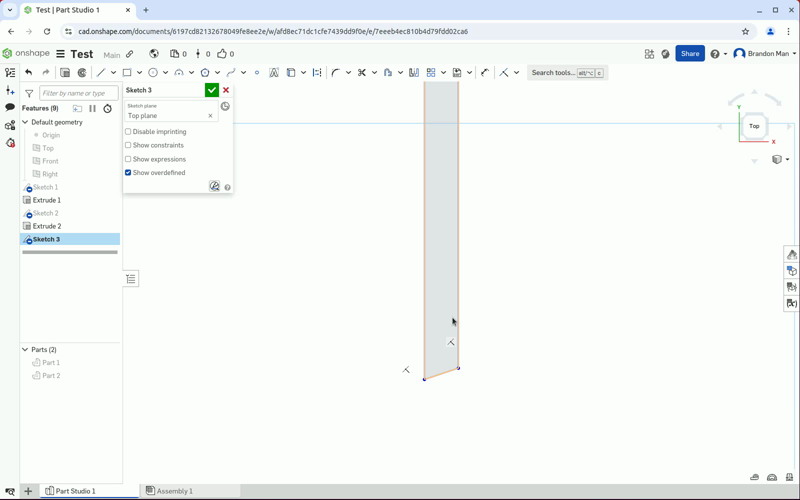
click(452, 317)
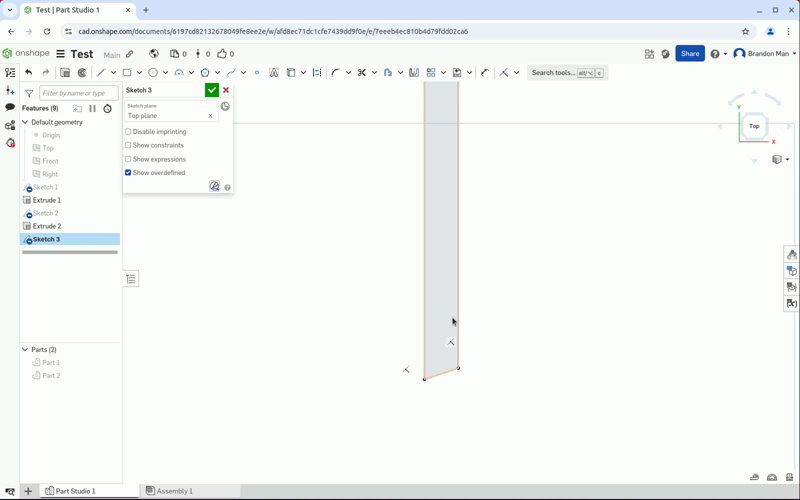
scroll(-6)
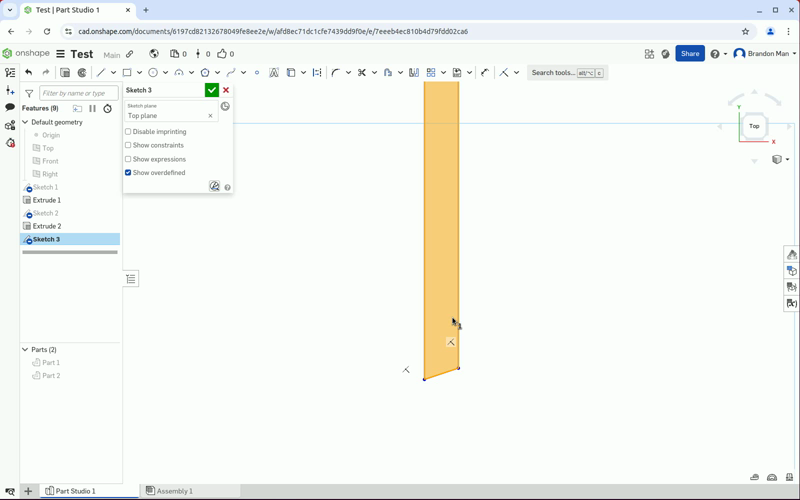
scroll(-6)
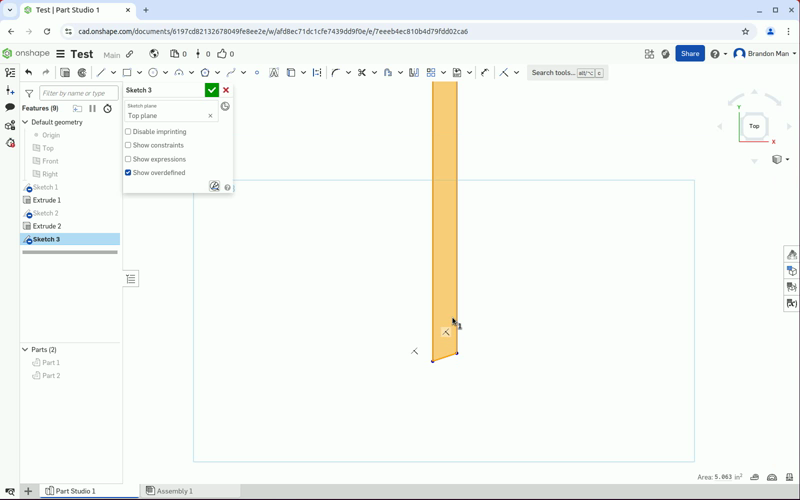
scroll(-6)
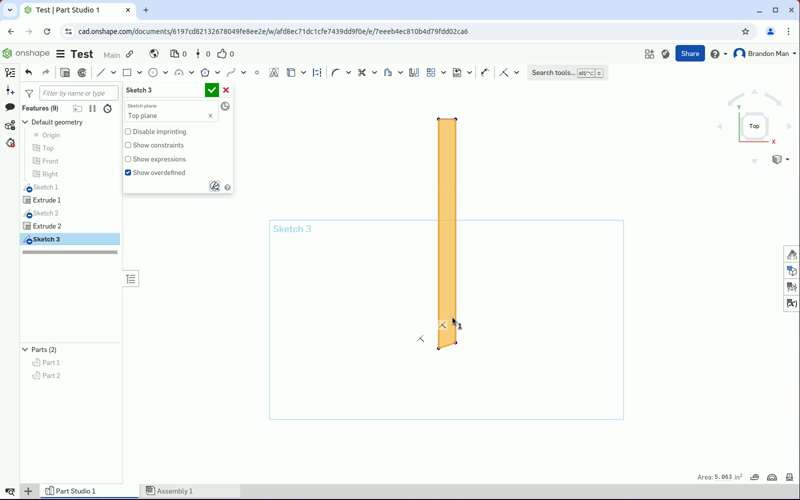
scroll(-6)
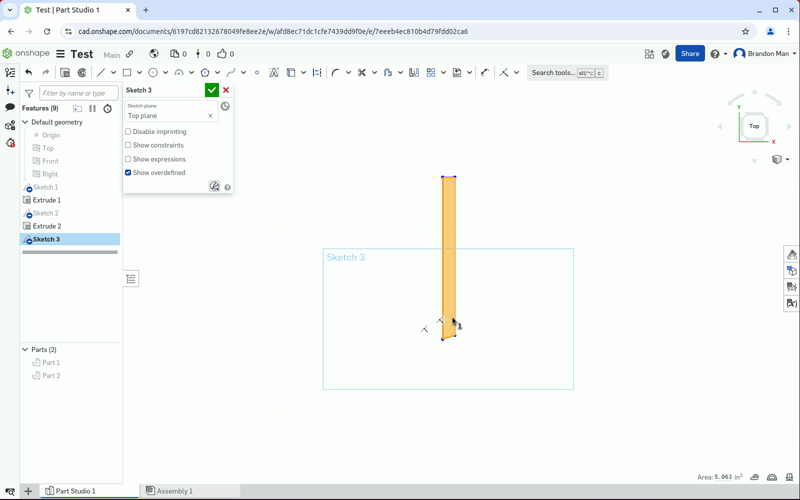
scroll(-6)
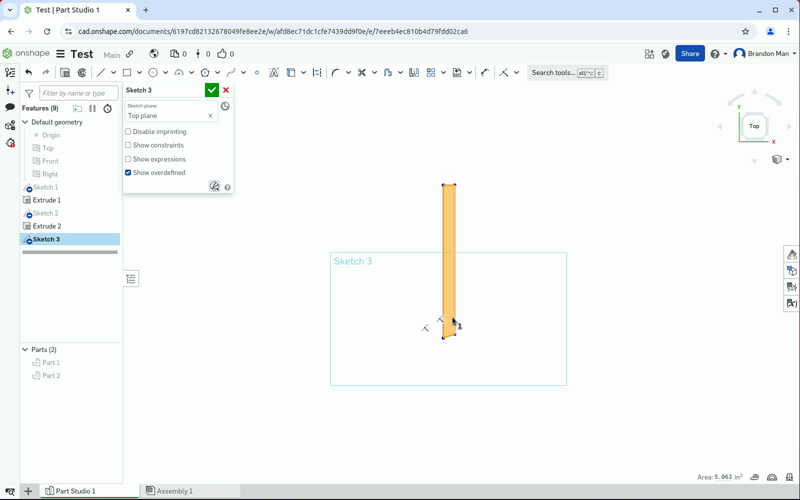
scroll(-6)
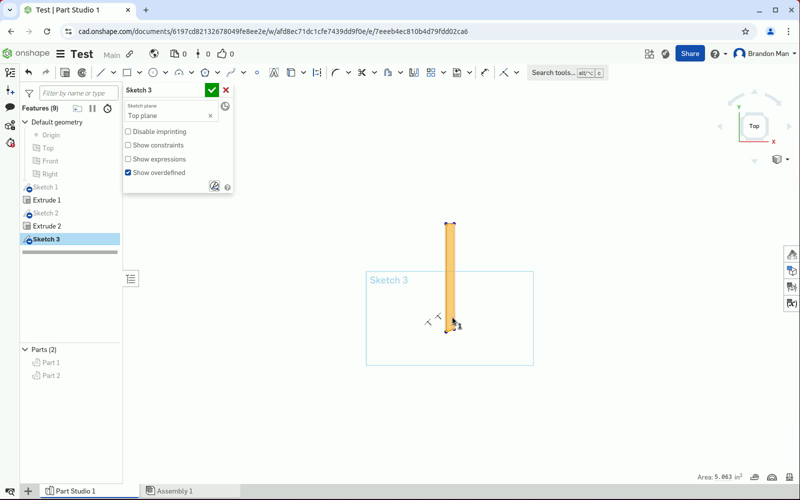
scroll(-6)
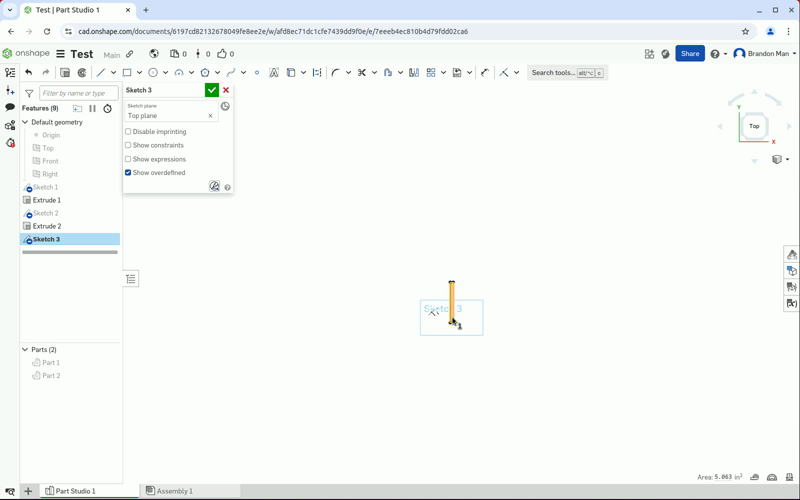
mouse_move(73, 352)
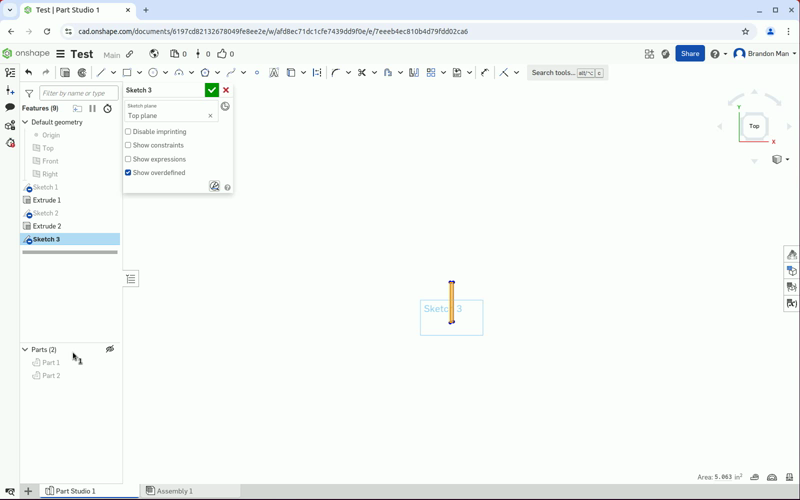
key(shift+y)
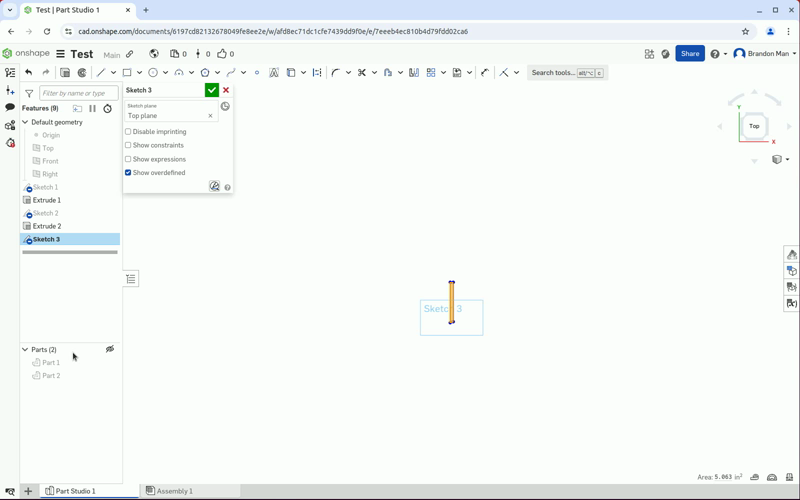
key(shift+e)
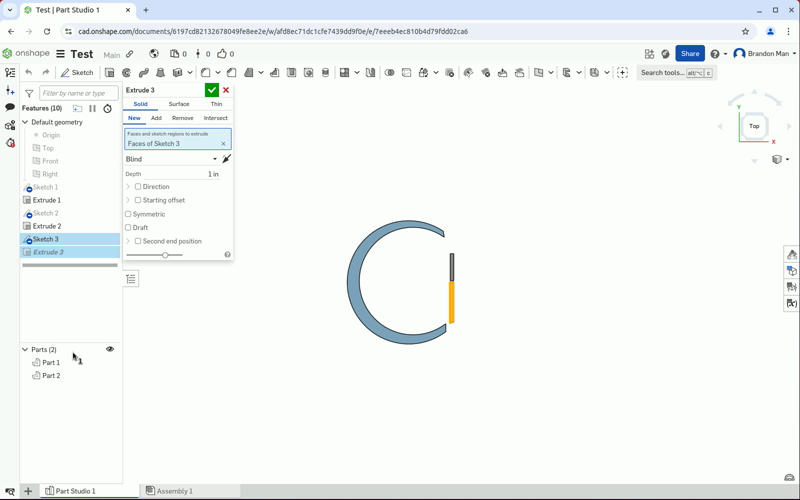
mouse_move(143, 106)
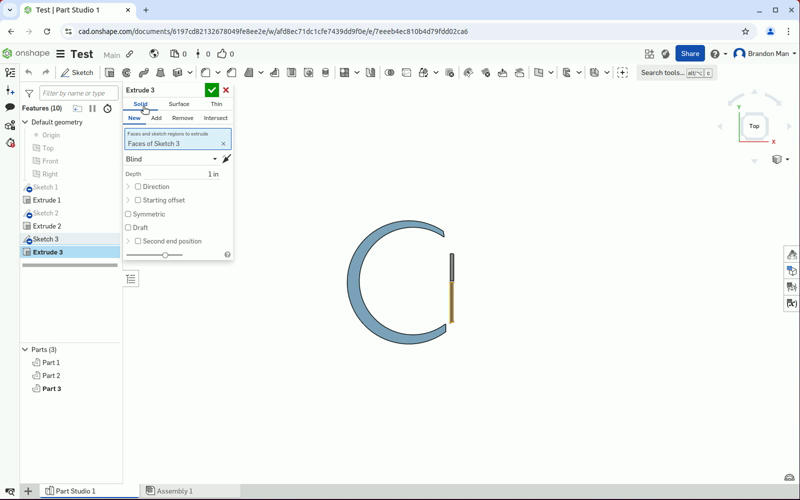
click(143, 106)
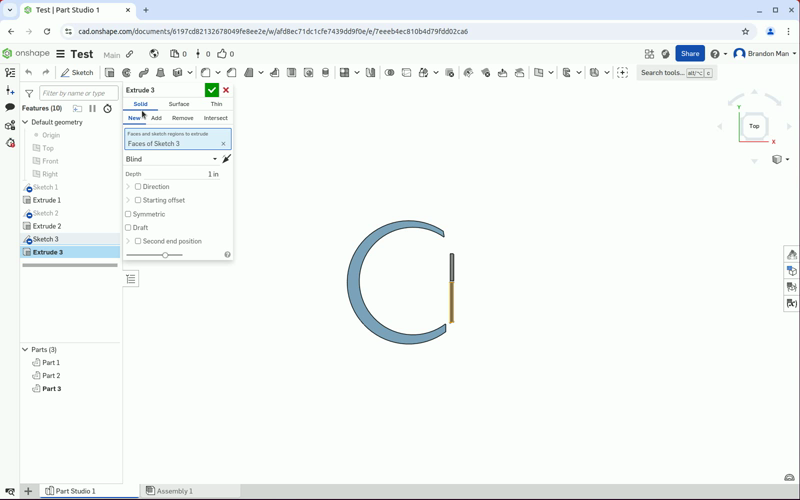
mouse_move(137, 120)
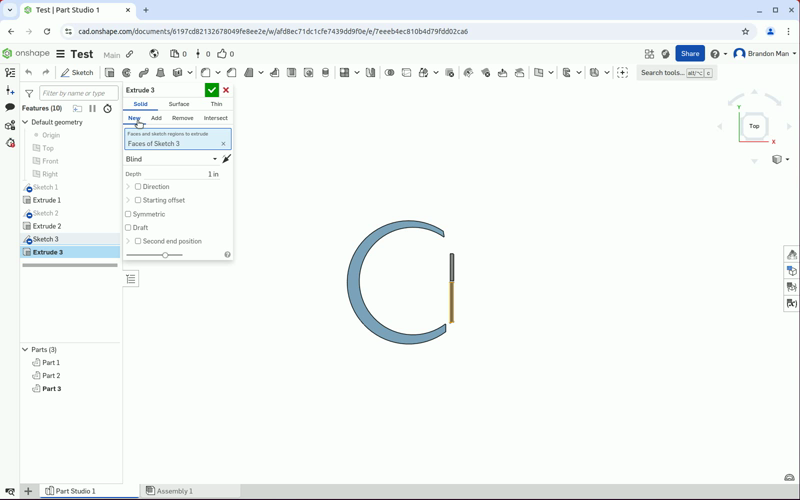
click(137, 120)
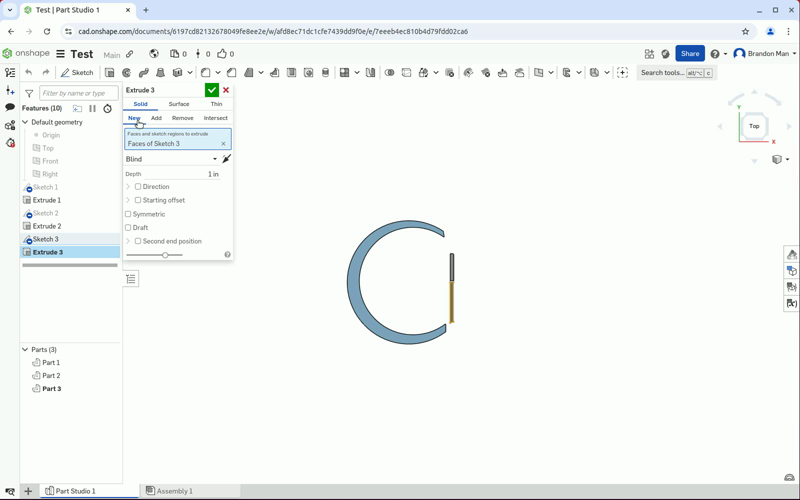
key(tab, 4)
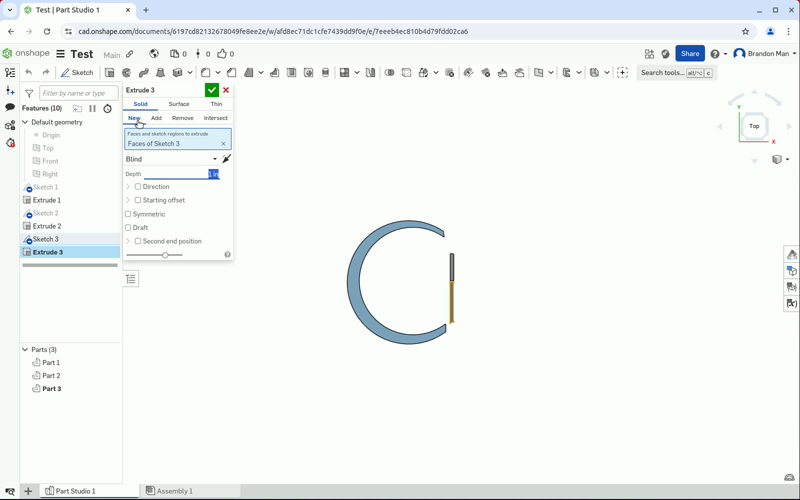
text(0.722)
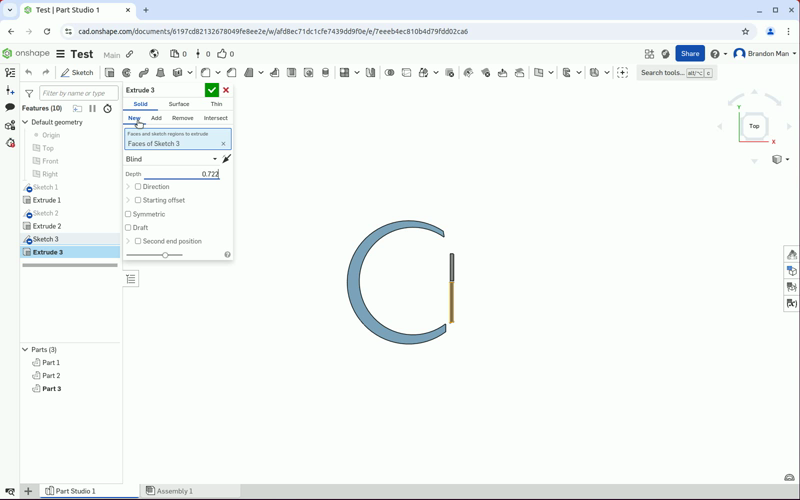
key(enter)
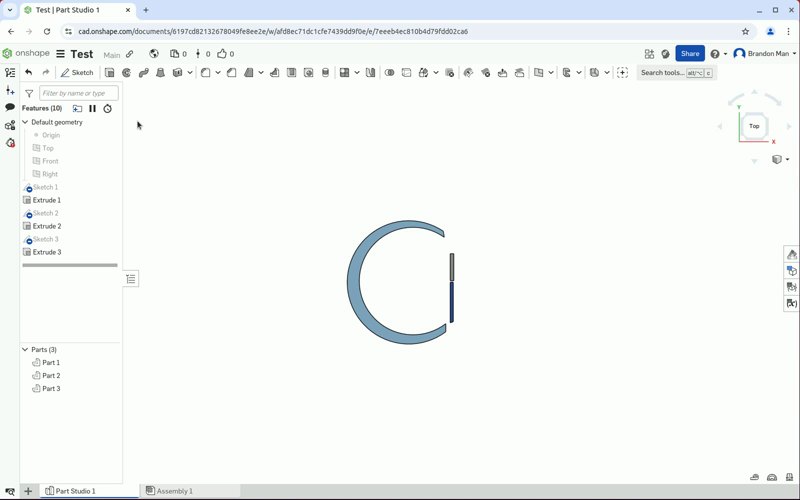
key(shift+h)
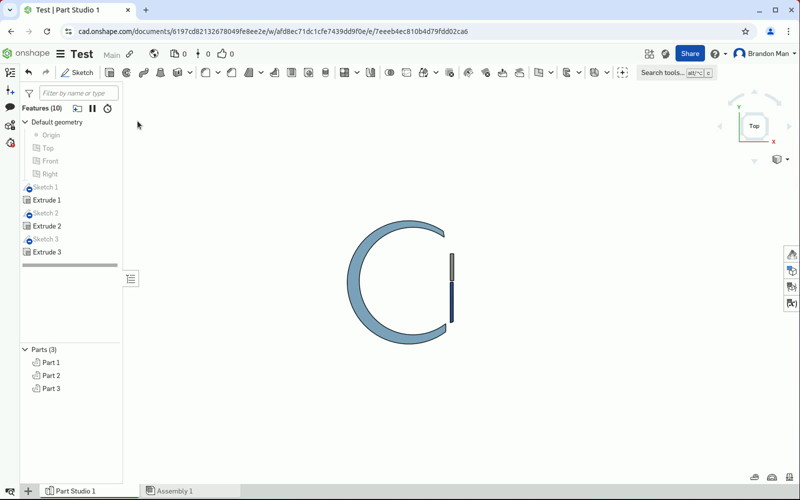
key(shift+h)
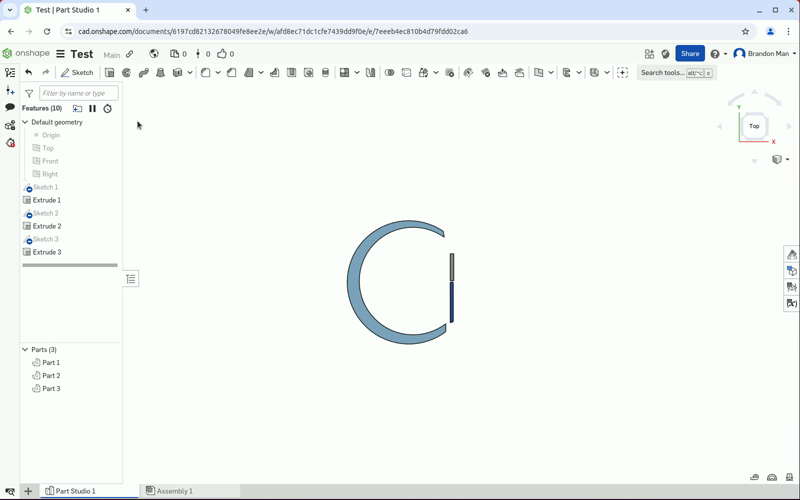
mouse_move(73, 189)
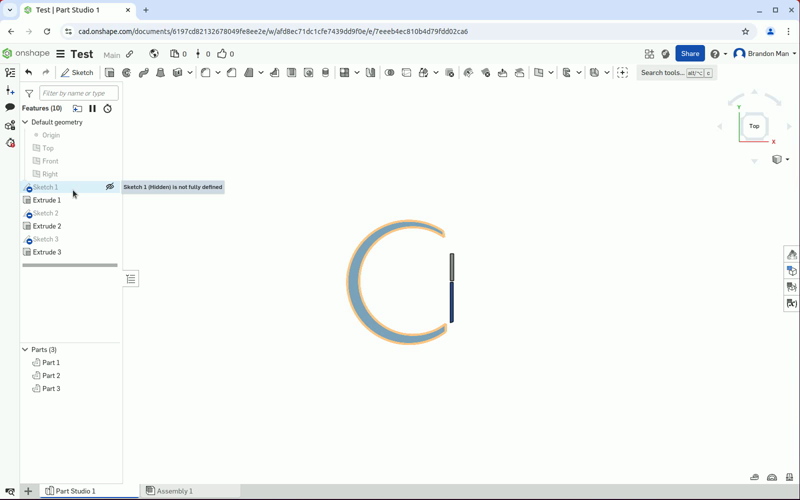
click(73, 189)
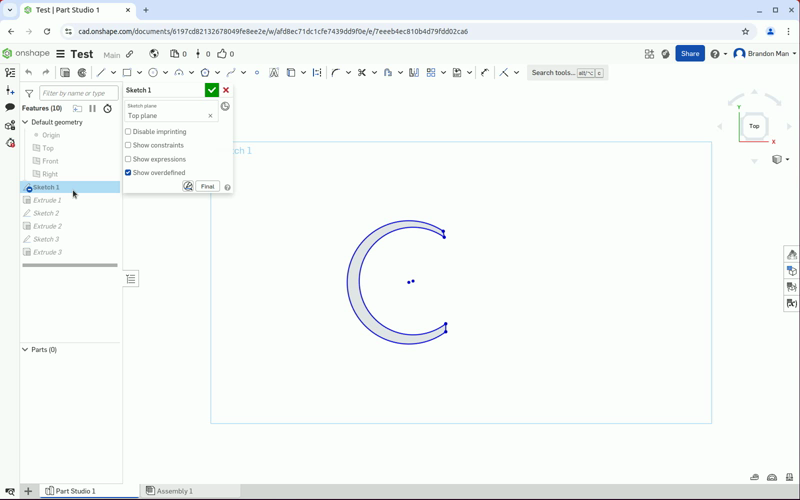
mouse_move(229, 92)
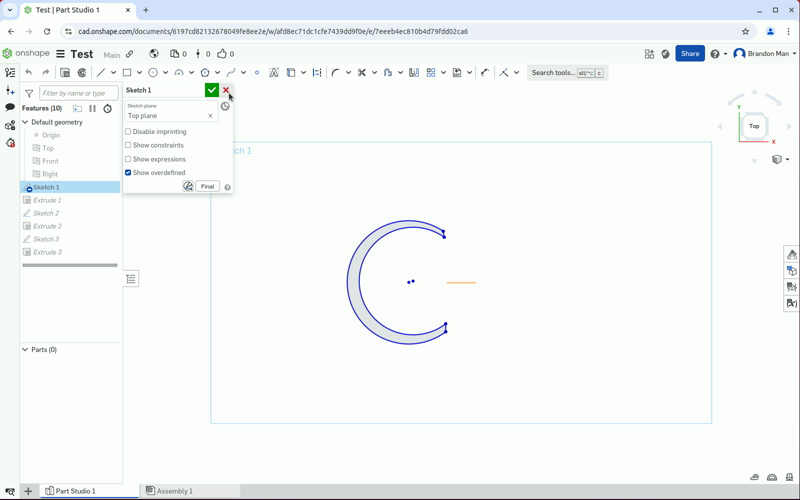
click(229, 92)
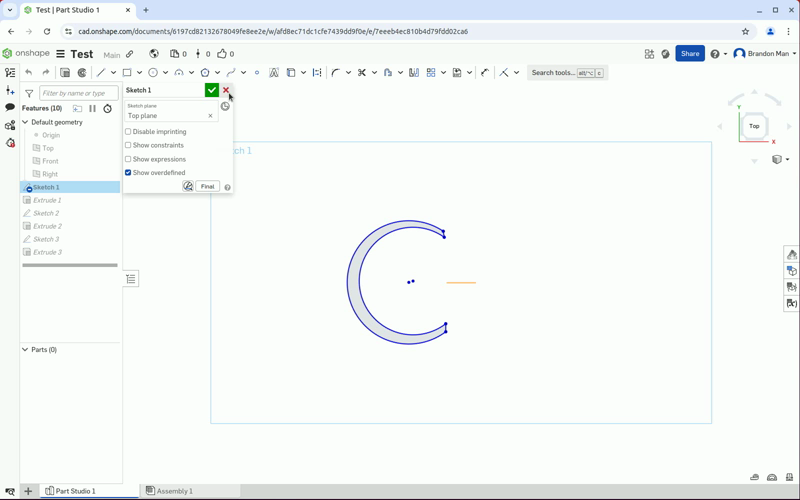
key(shift+s)
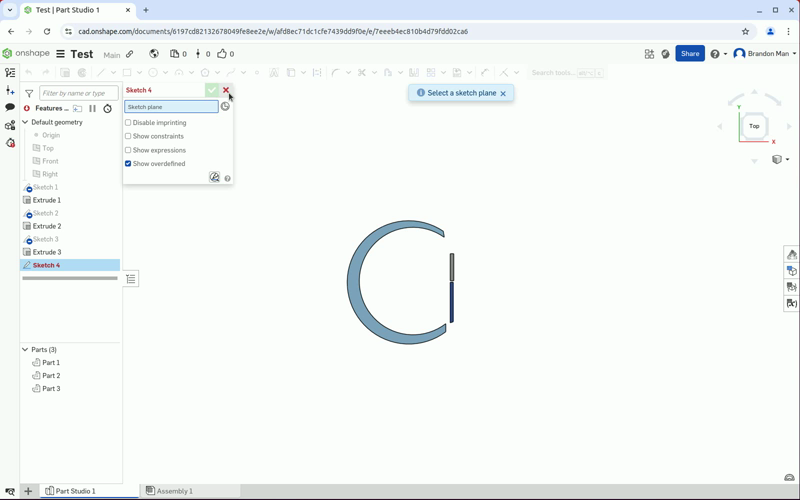
mouse_move(73, 150)
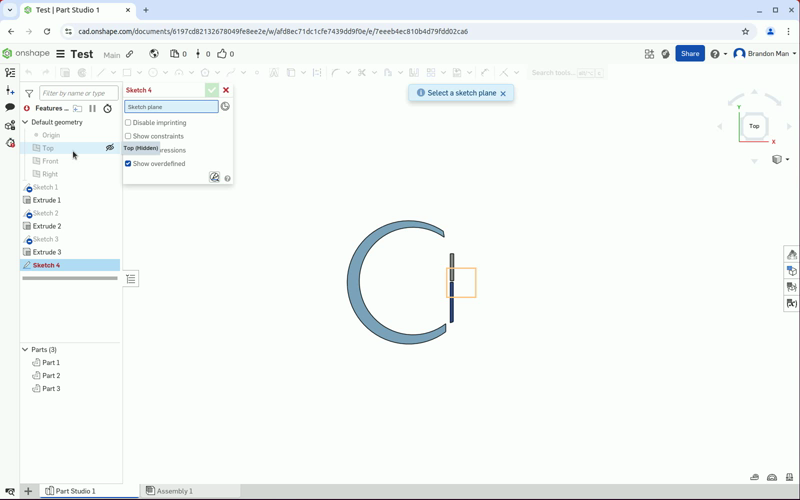
click(73, 150)
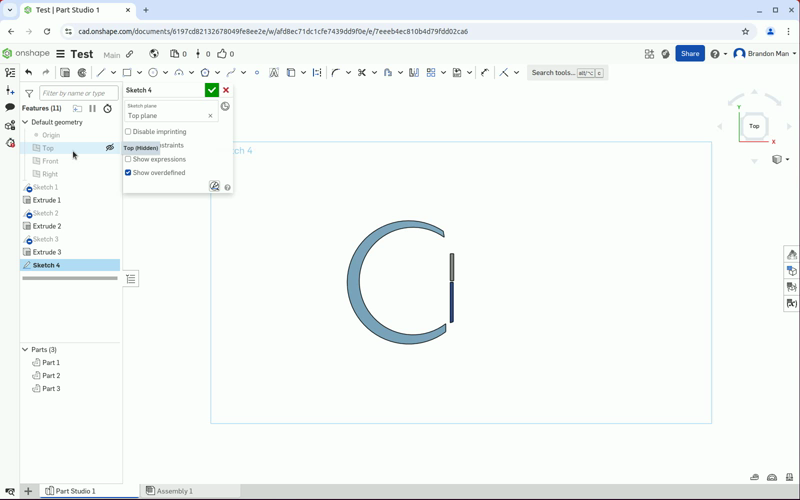
mouse_move(73, 352)
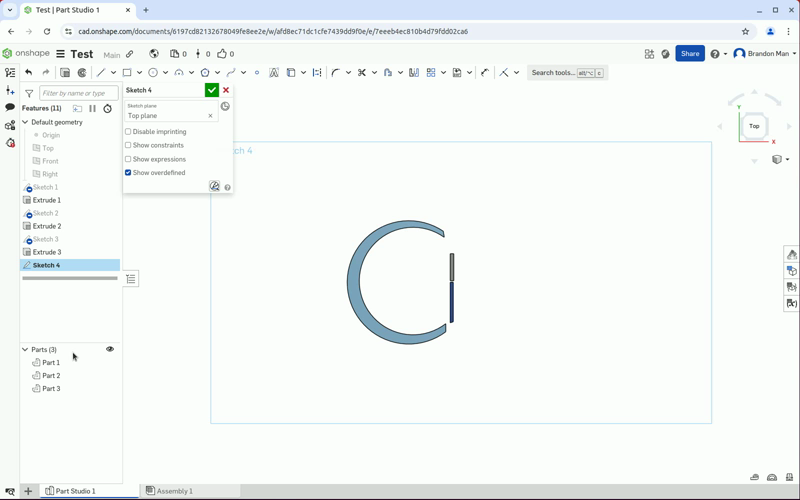
key(y)
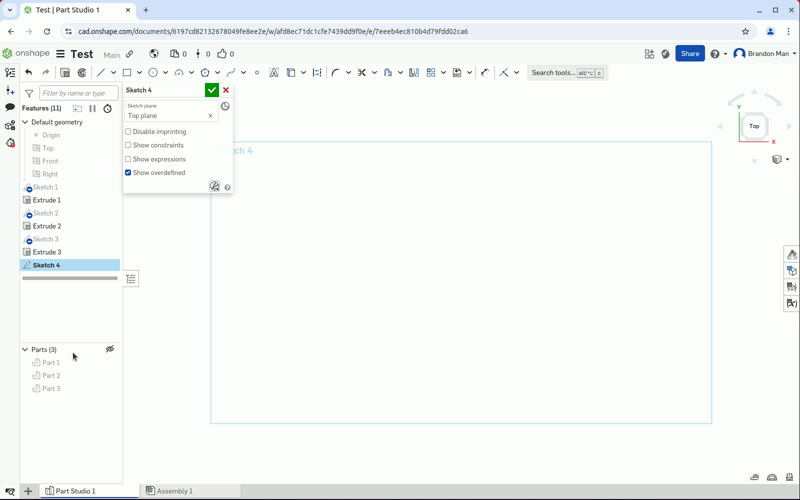
key(l)
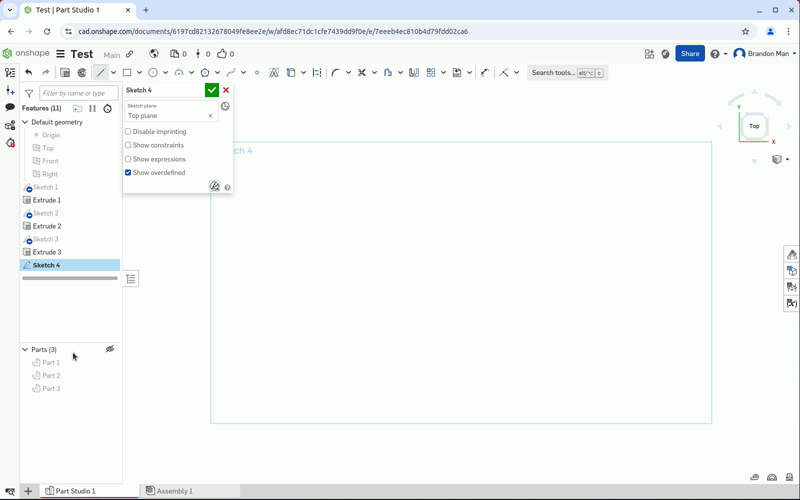
key_down(shift)
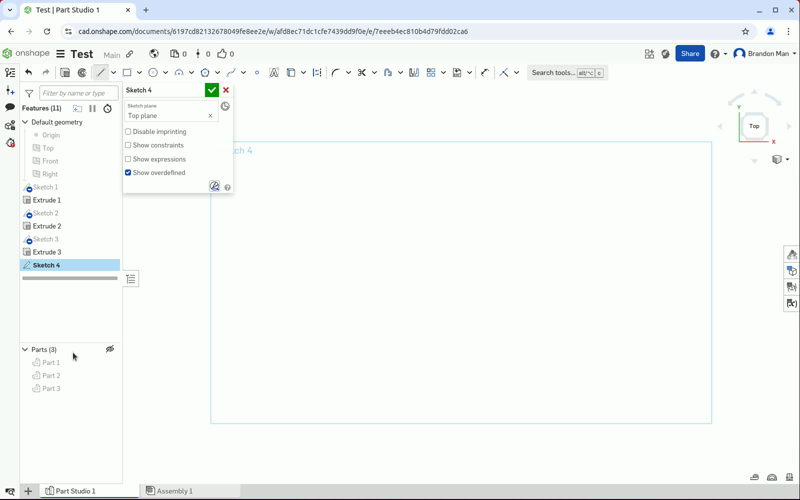
mouse_move(431, 282)
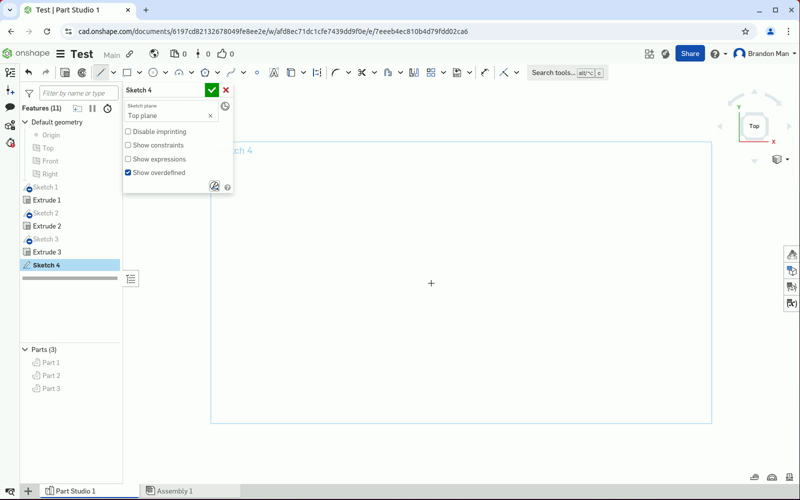
click(431, 282)
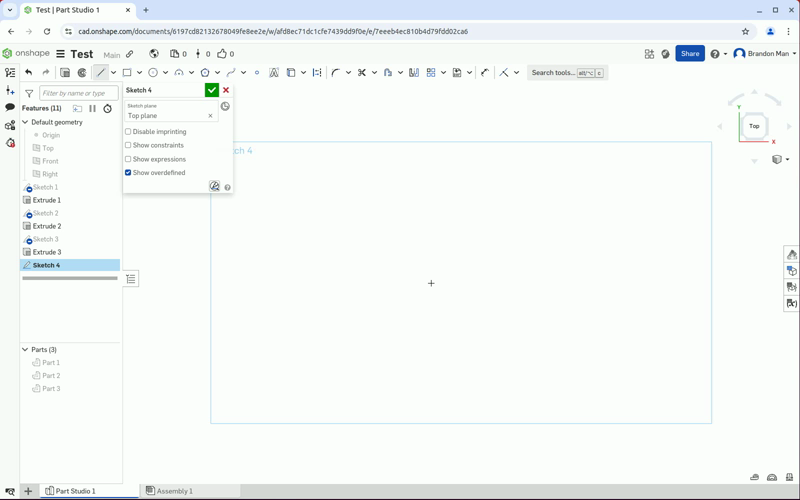
key_up(shift)
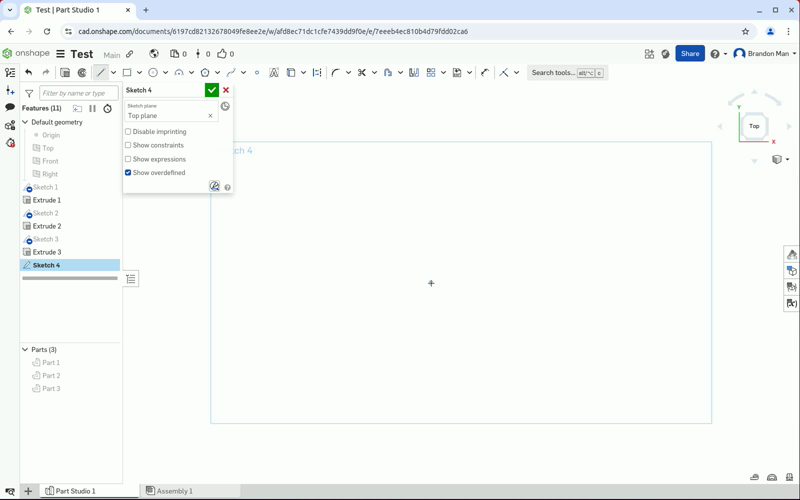
key_down(shift)
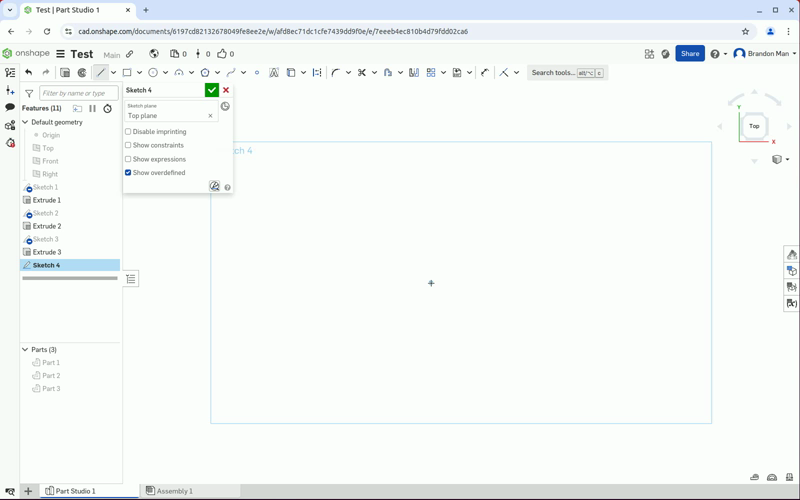
mouse_move(461, 282)
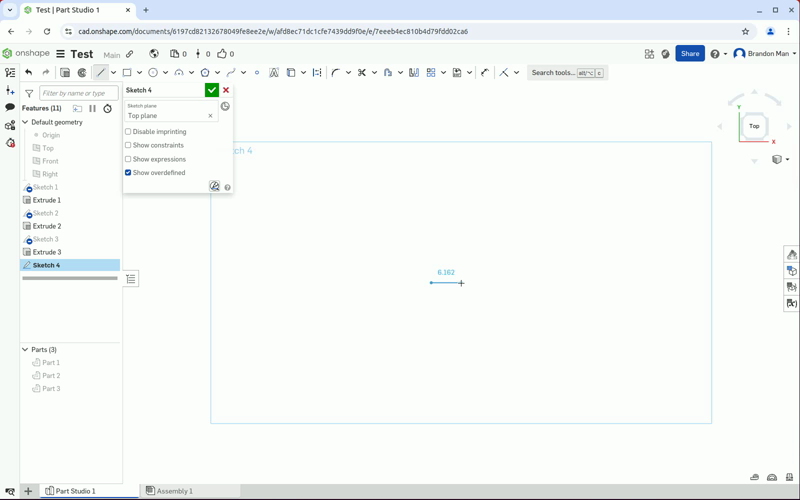
mouse_move(452, 282)
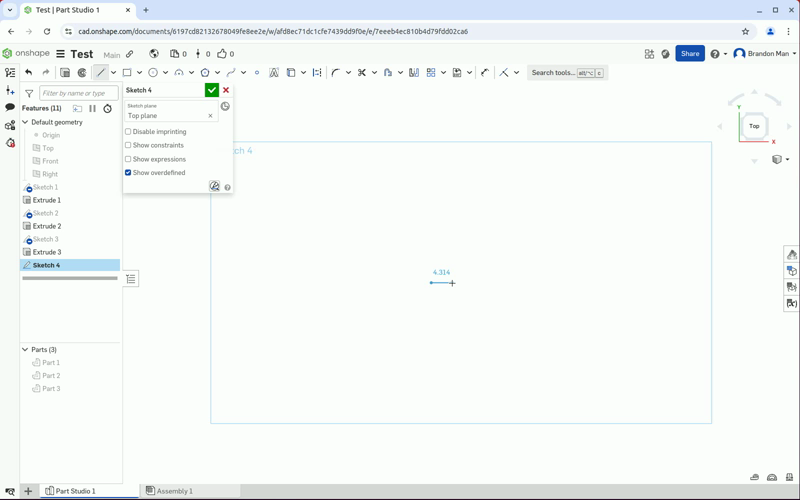
click(452, 282)
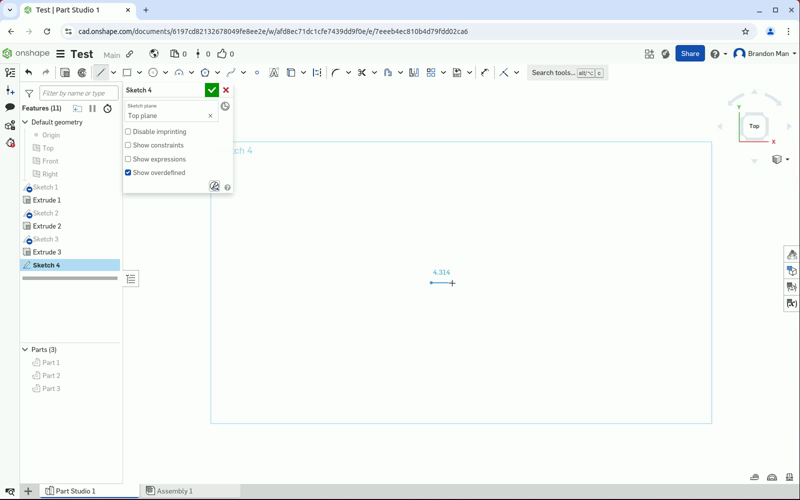
key_up(shift)
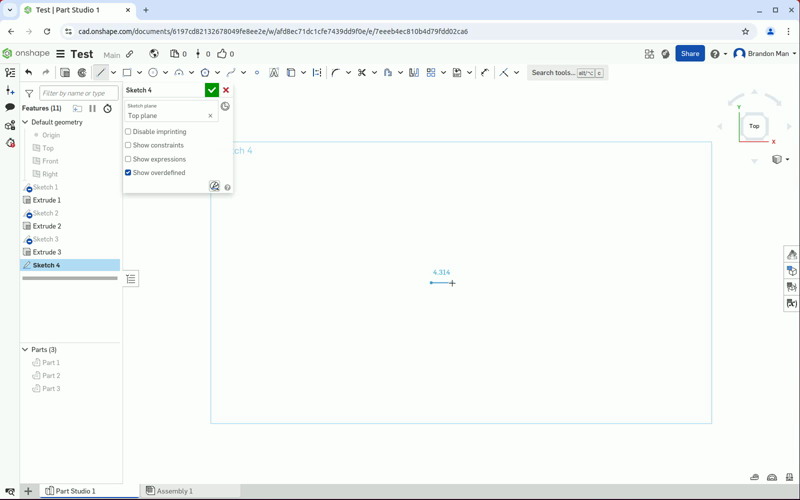
key_down(shift)
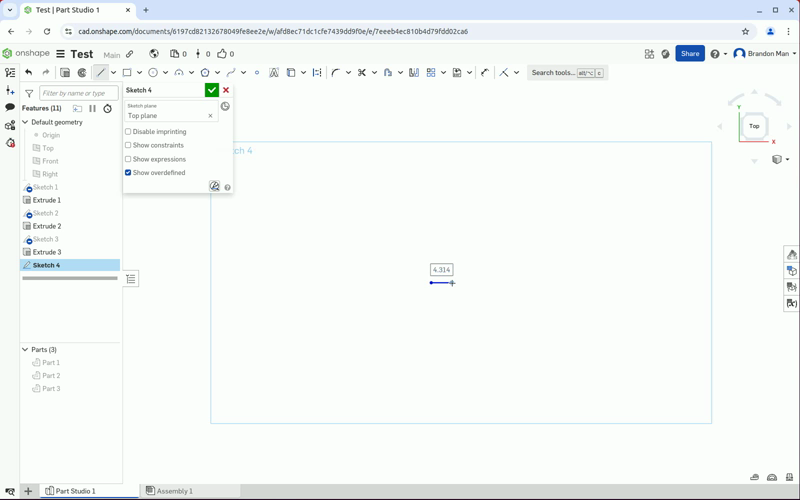
mouse_move(482, 282)
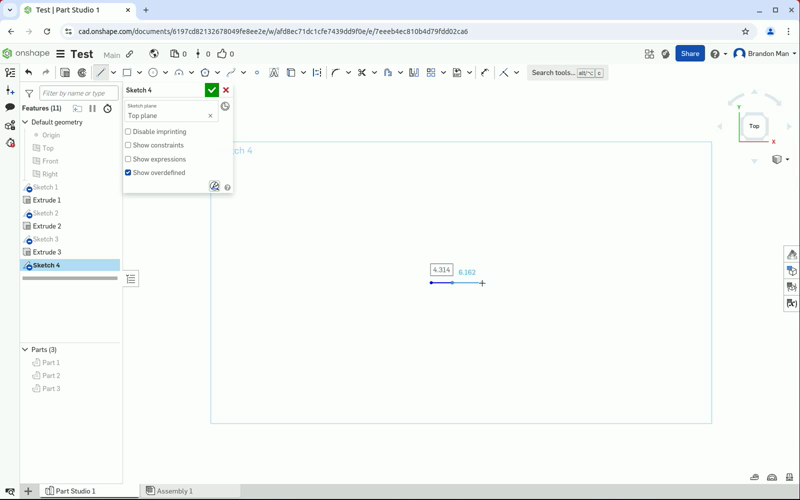
mouse_move(452, 279)
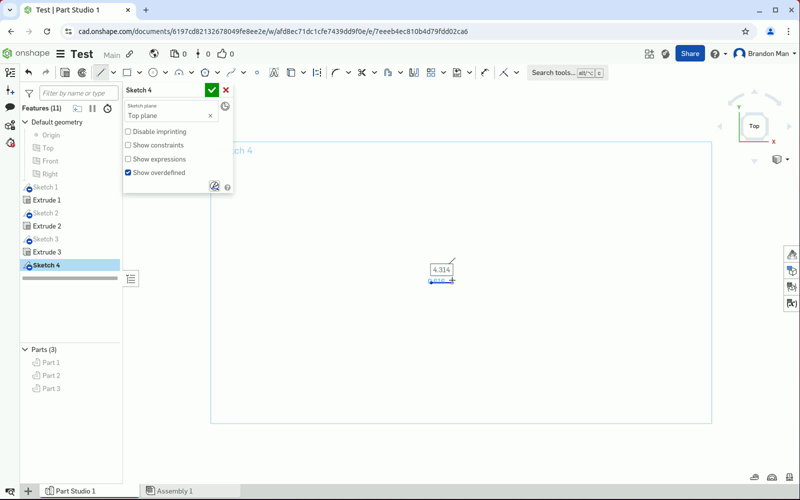
scroll(6)
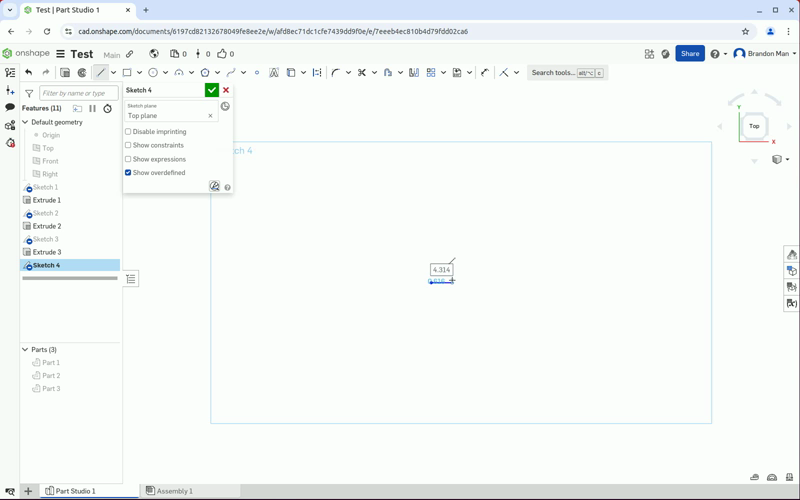
scroll(6)
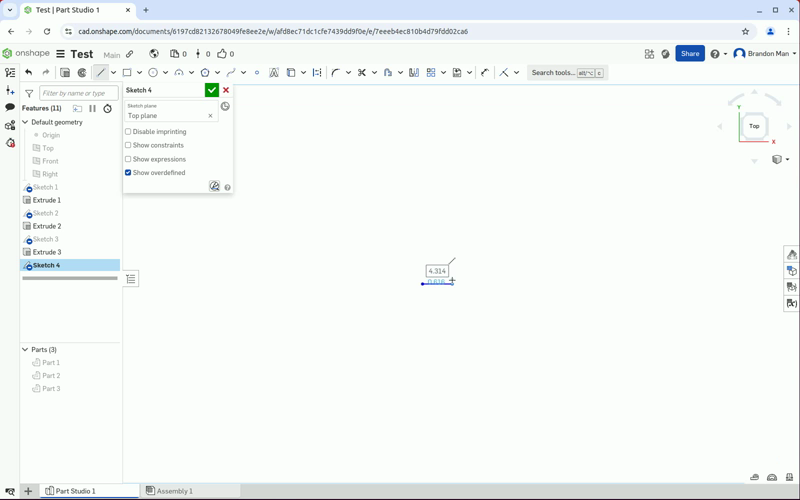
scroll(6)
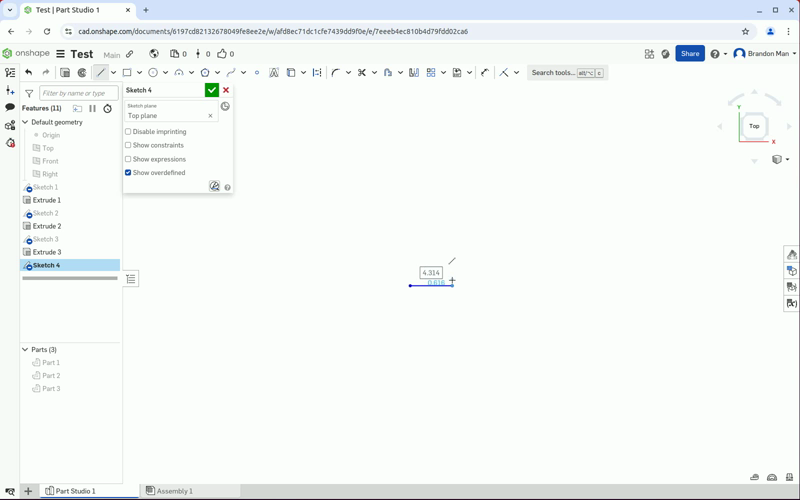
scroll(6)
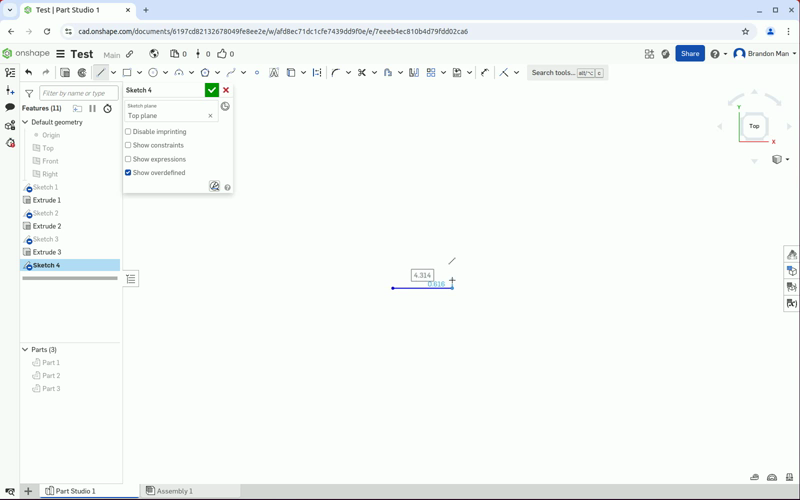
scroll(6)
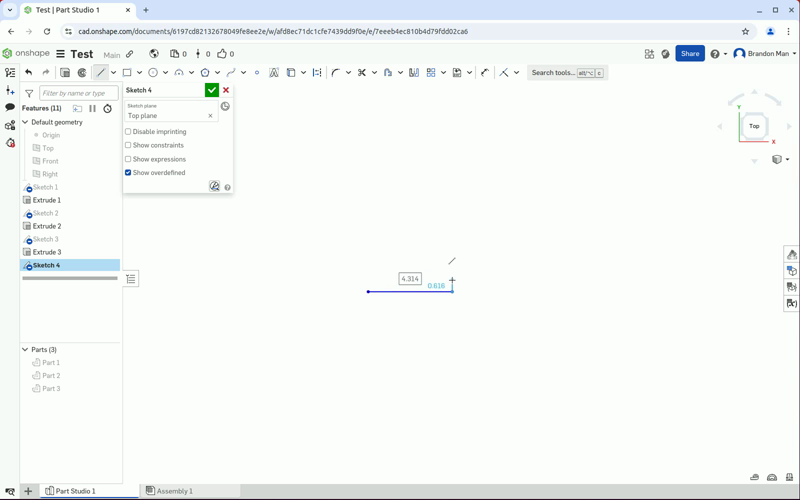
scroll(6)
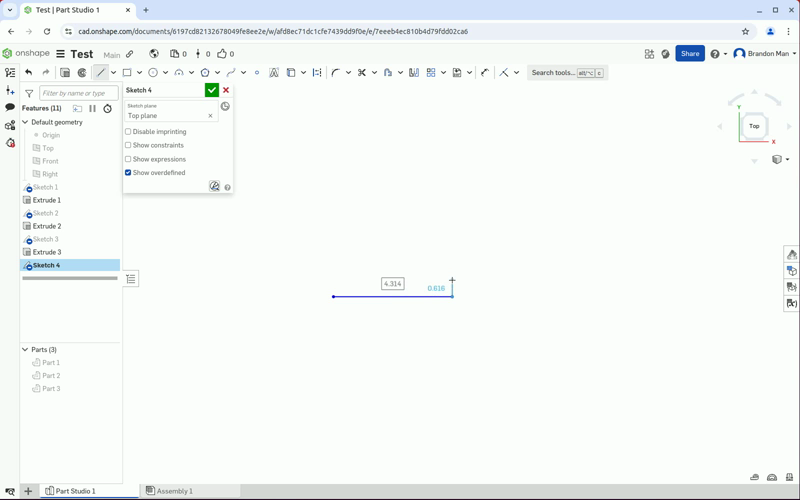
scroll(6)
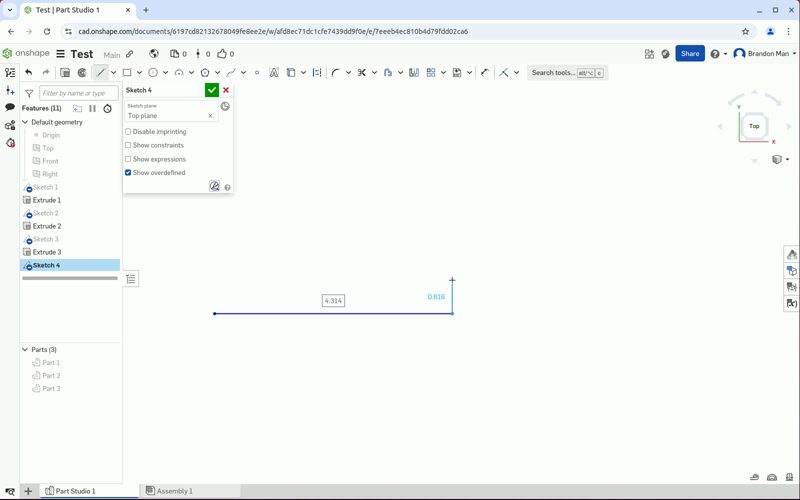
click(452, 279)
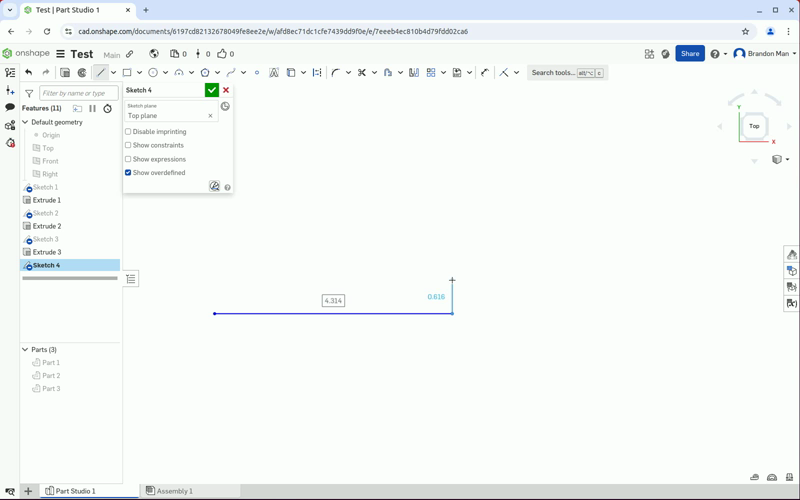
scroll(-6)
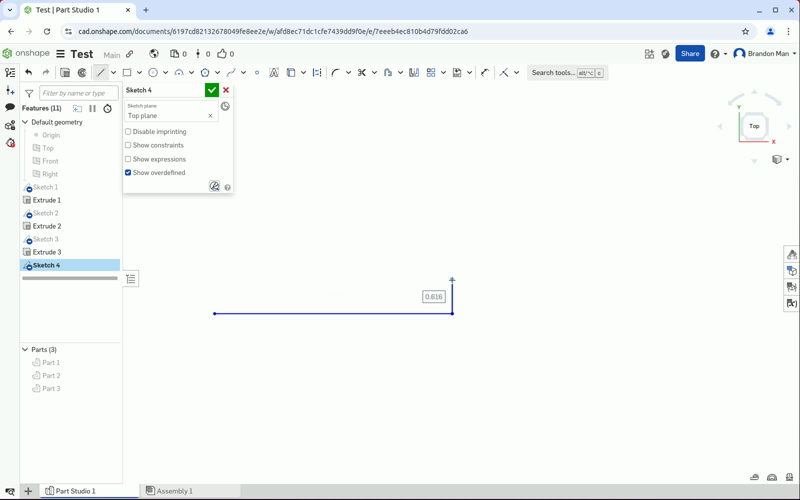
scroll(-6)
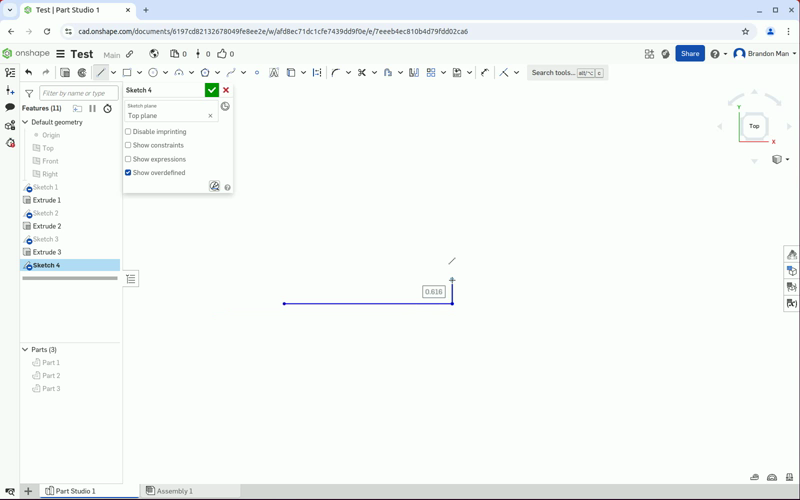
scroll(-6)
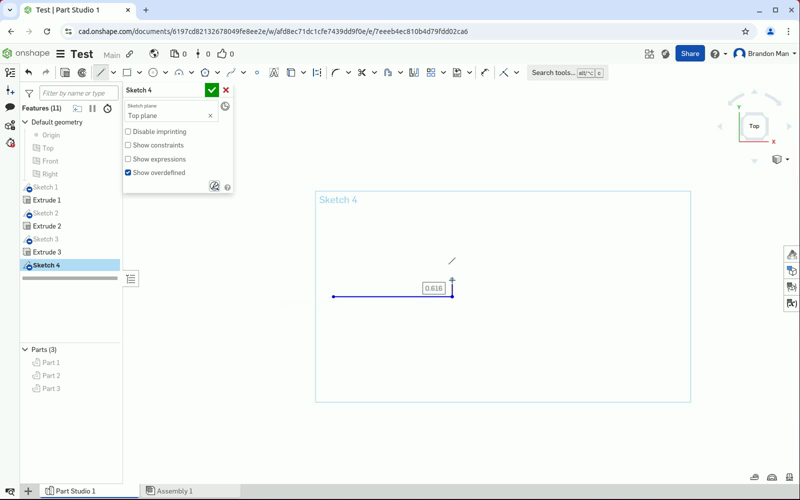
scroll(-6)
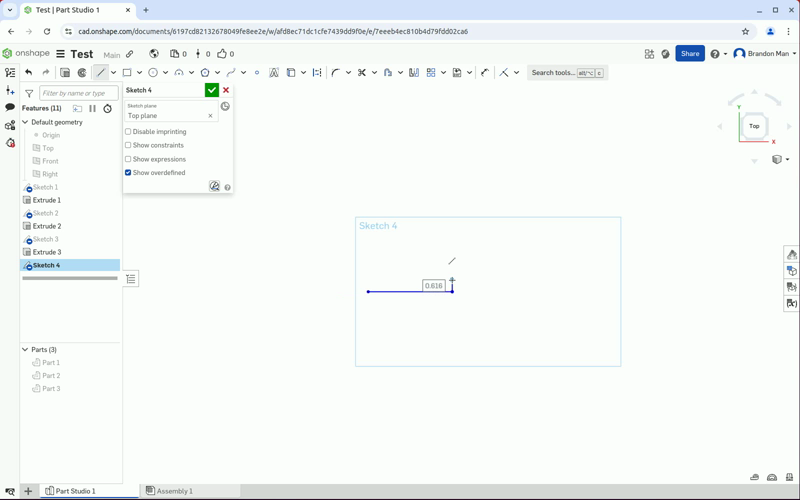
scroll(-6)
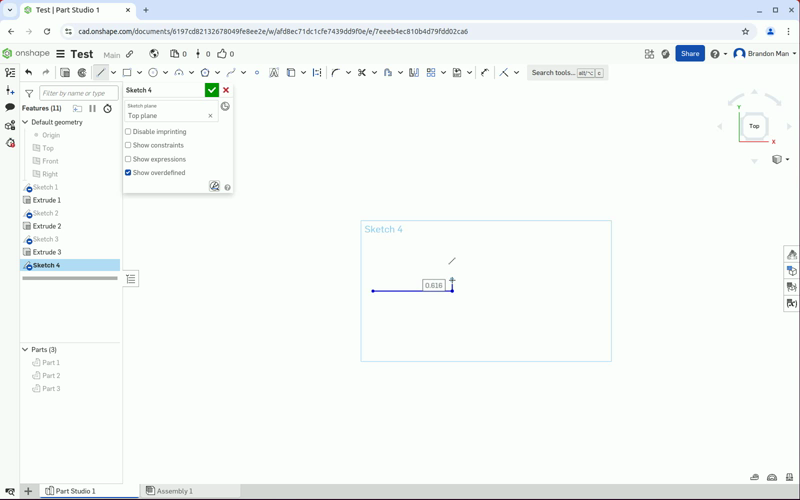
scroll(-6)
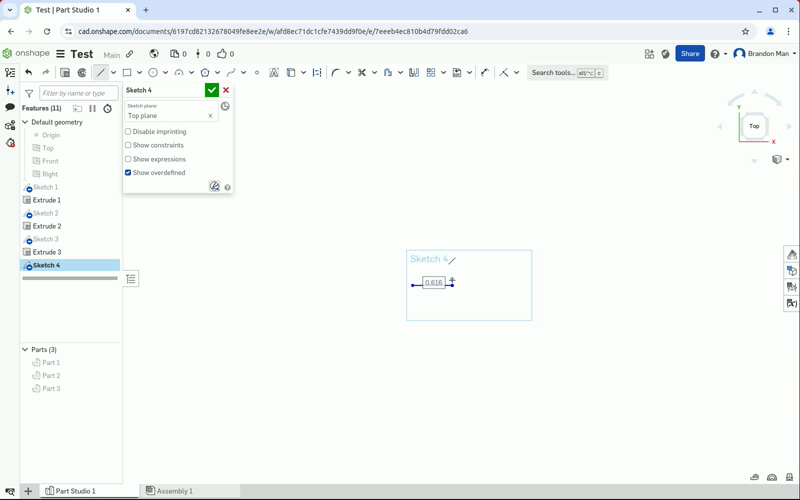
scroll(-6)
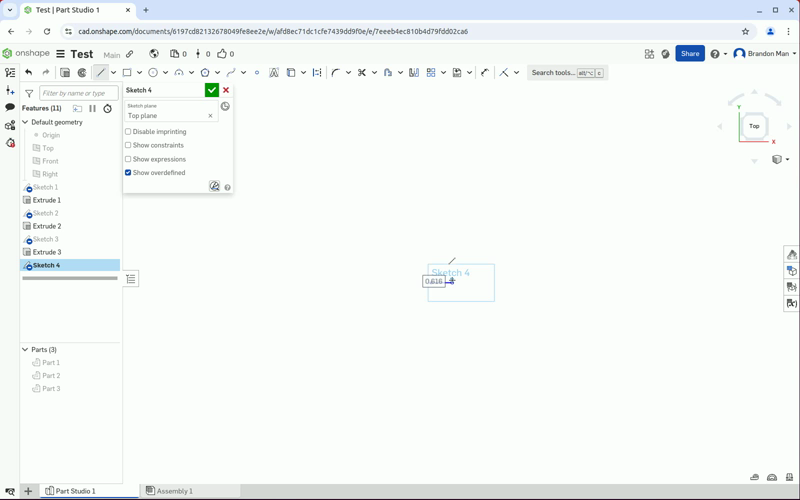
key_up(shift)
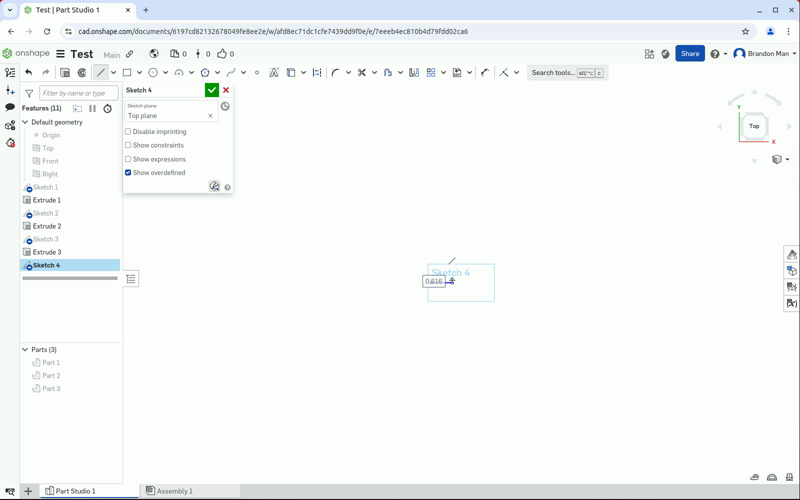
key_down(shift)
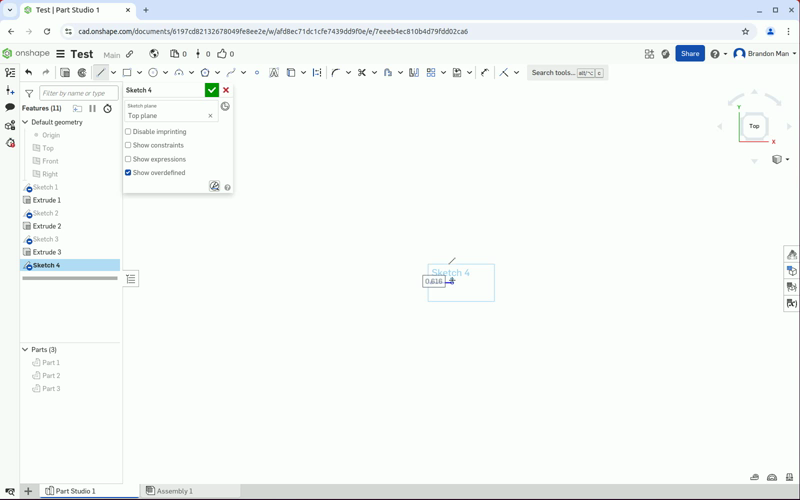
mouse_move(482, 279)
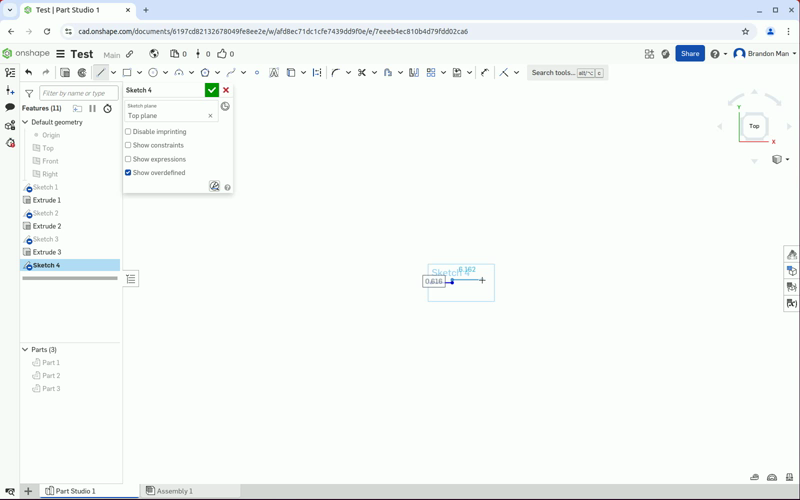
mouse_move(431, 279)
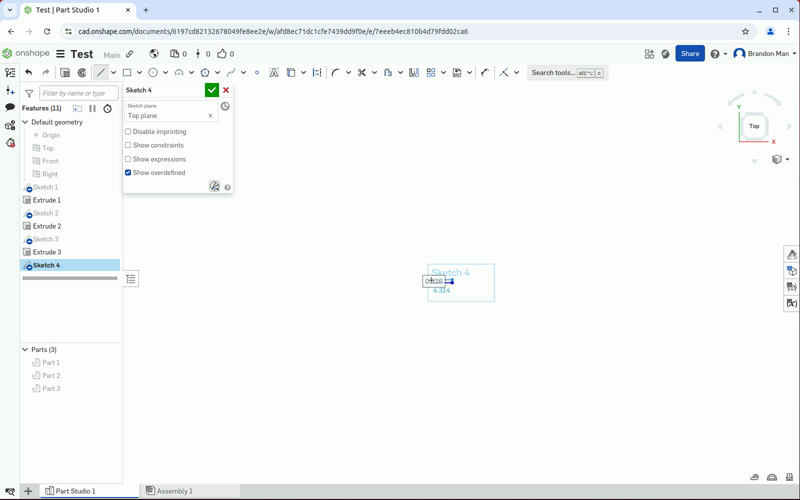
scroll(6)
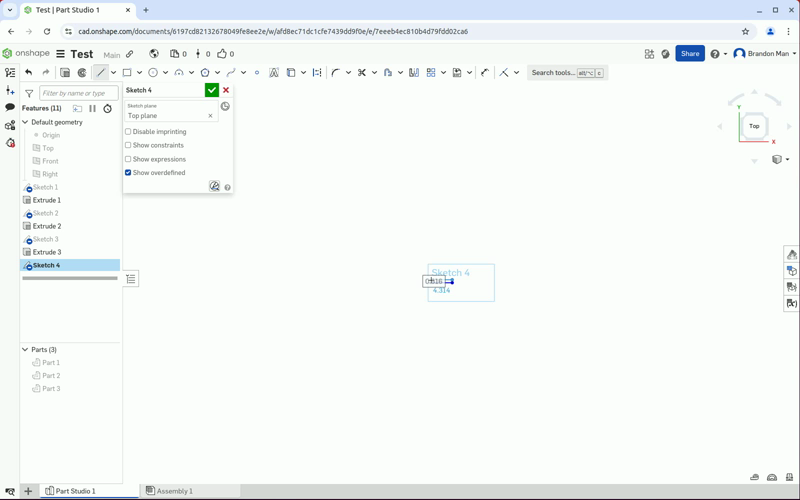
scroll(6)
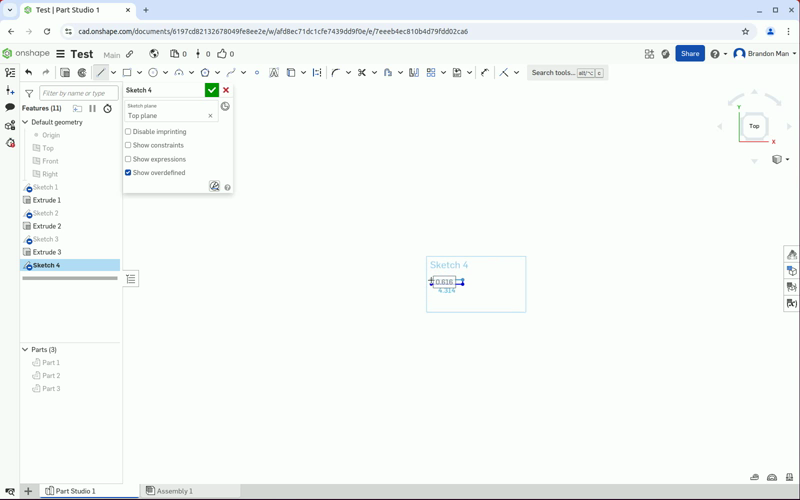
scroll(6)
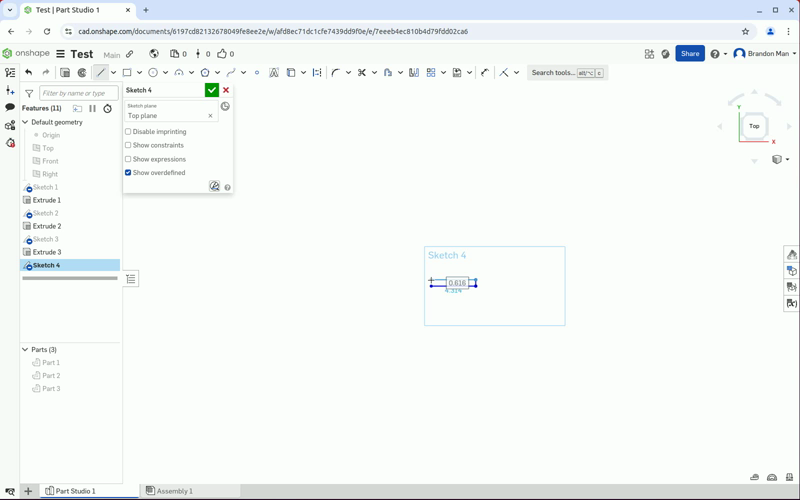
scroll(6)
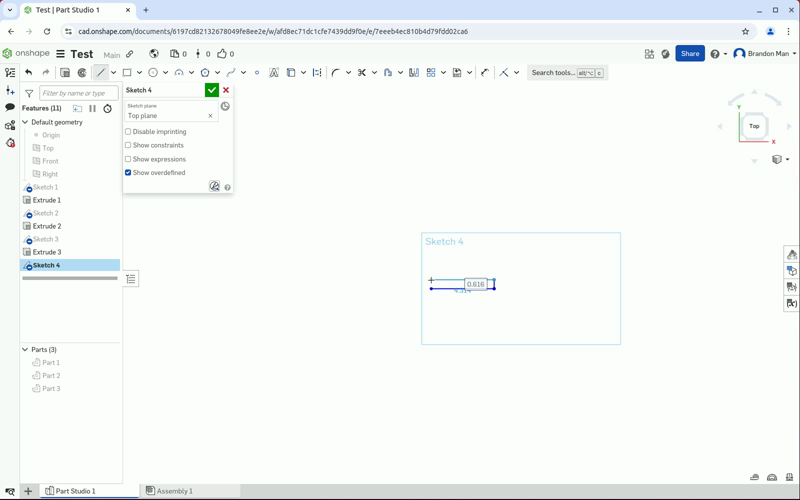
scroll(6)
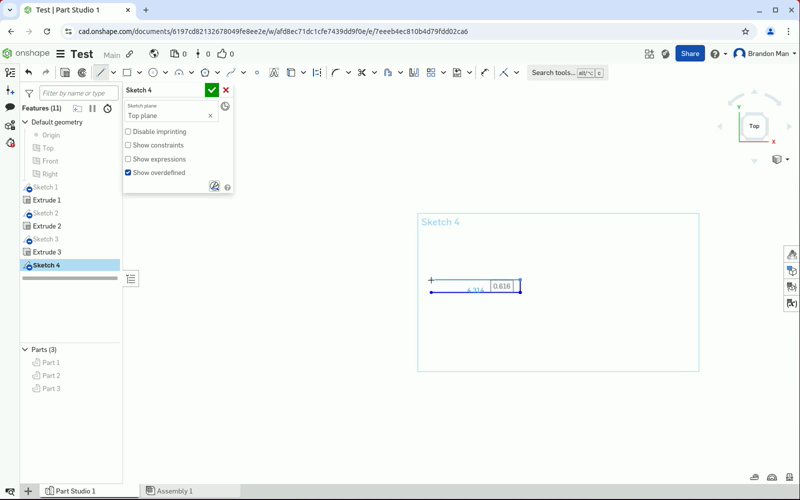
scroll(6)
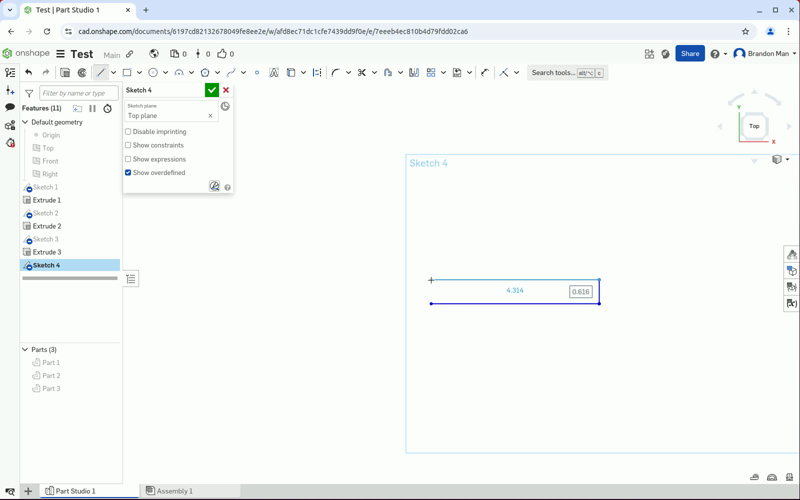
scroll(6)
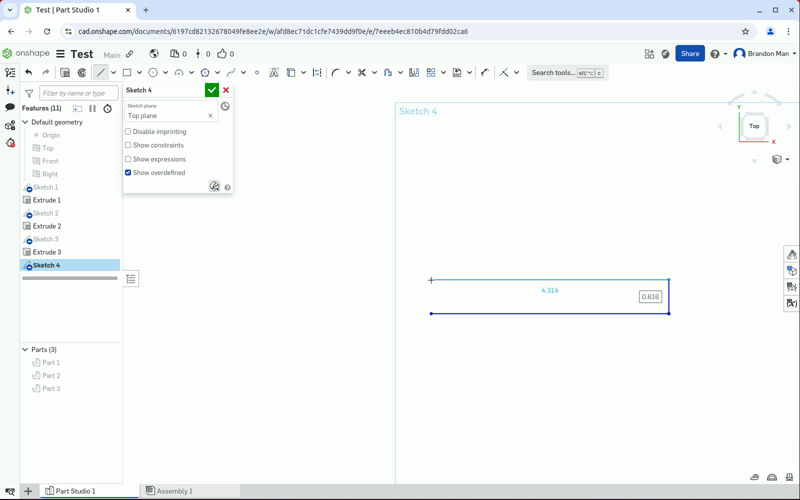
click(431, 279)
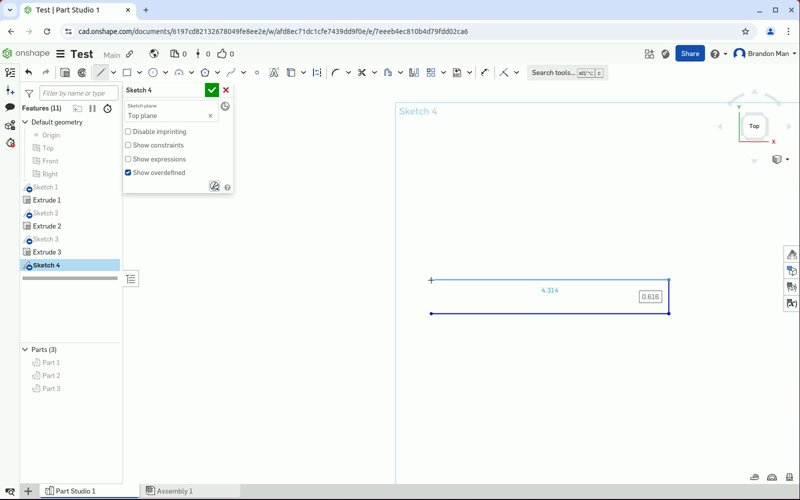
scroll(-6)
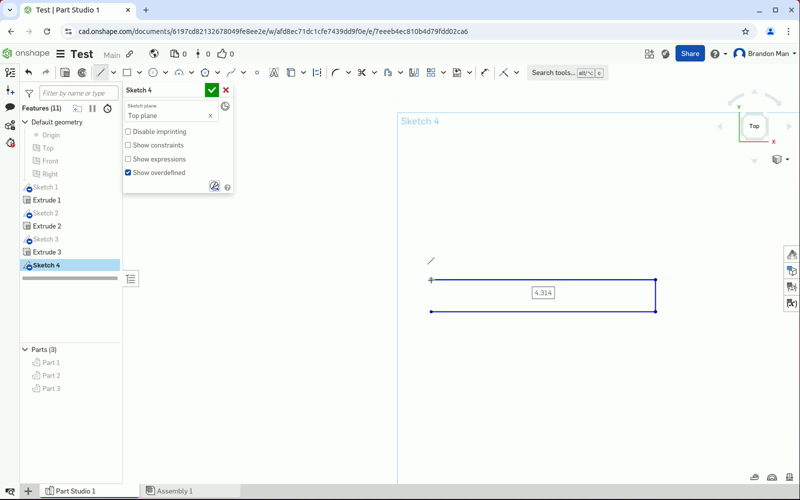
scroll(-6)
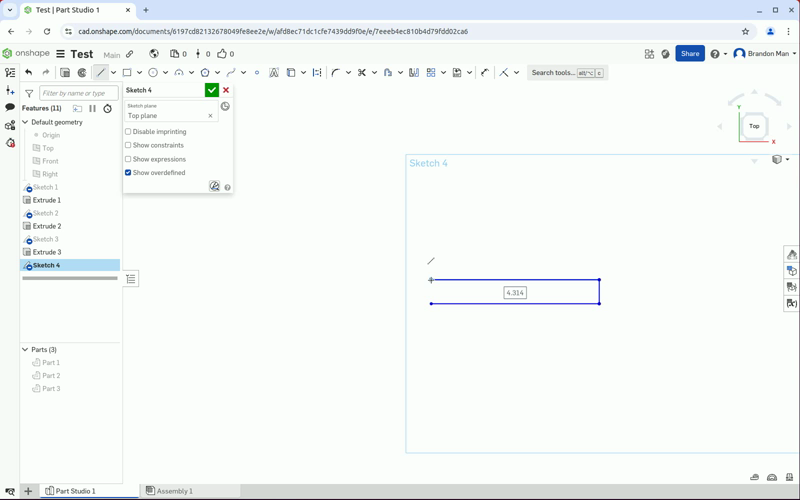
scroll(-6)
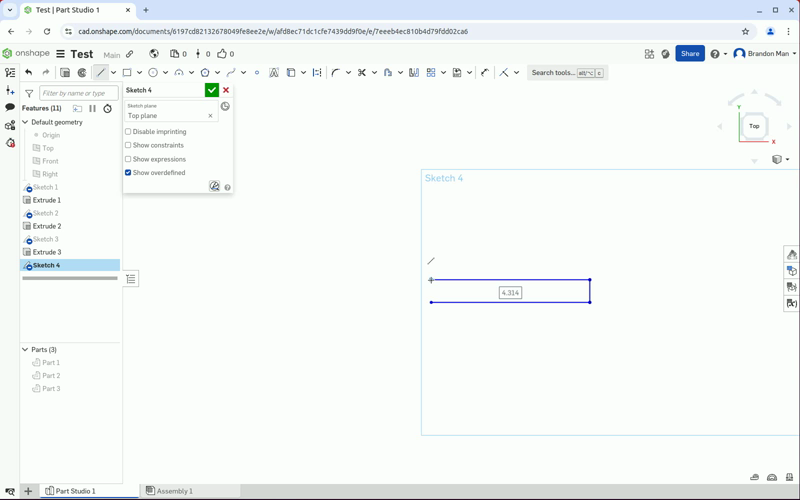
scroll(-6)
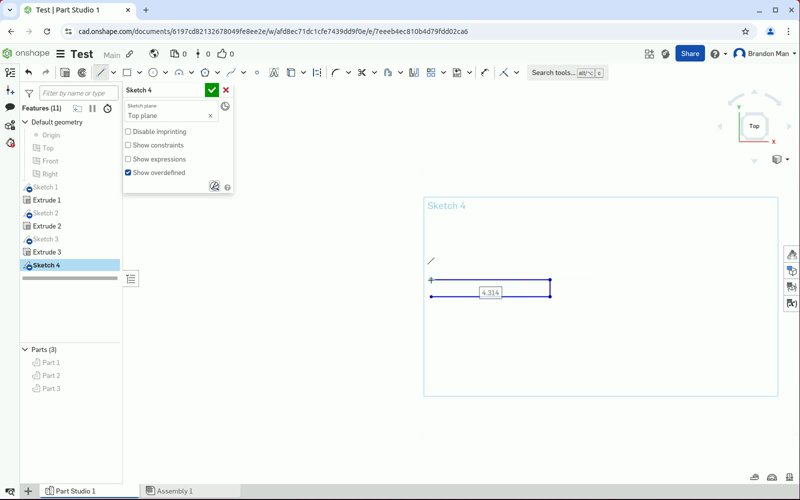
scroll(-6)
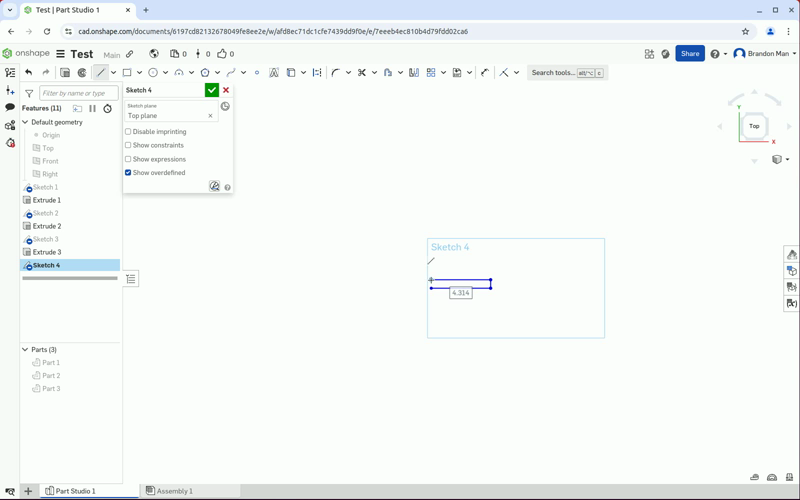
scroll(-6)
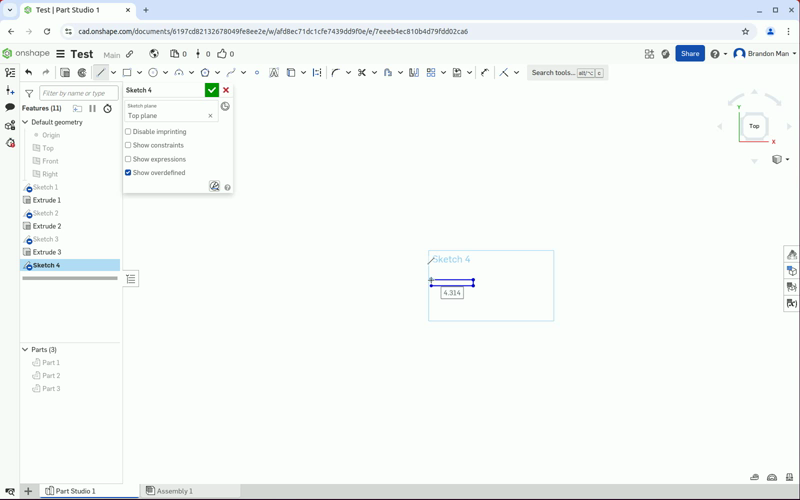
scroll(-6)
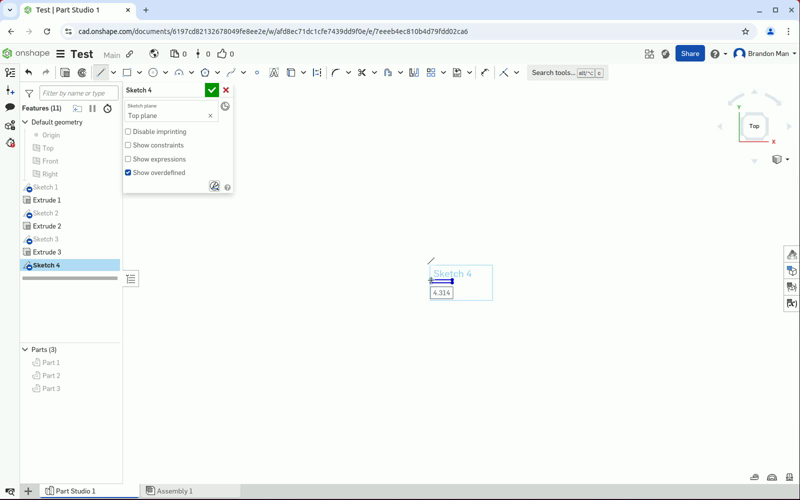
key_up(shift)
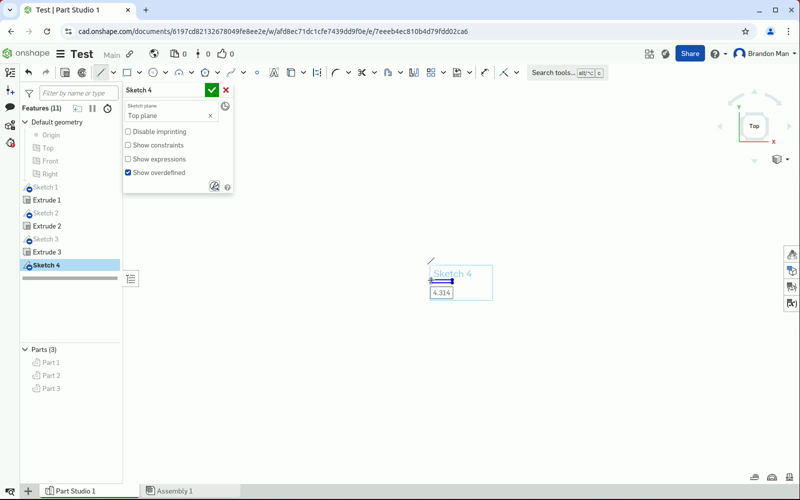
mouse_move(461, 279)
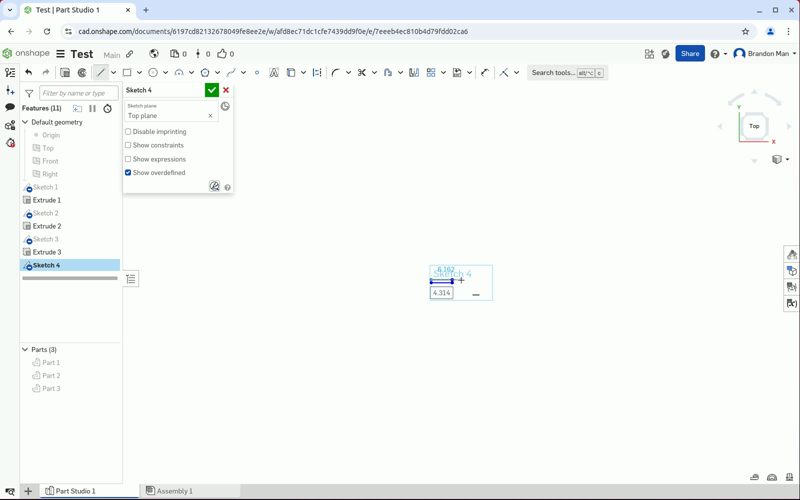
key_down(shift)
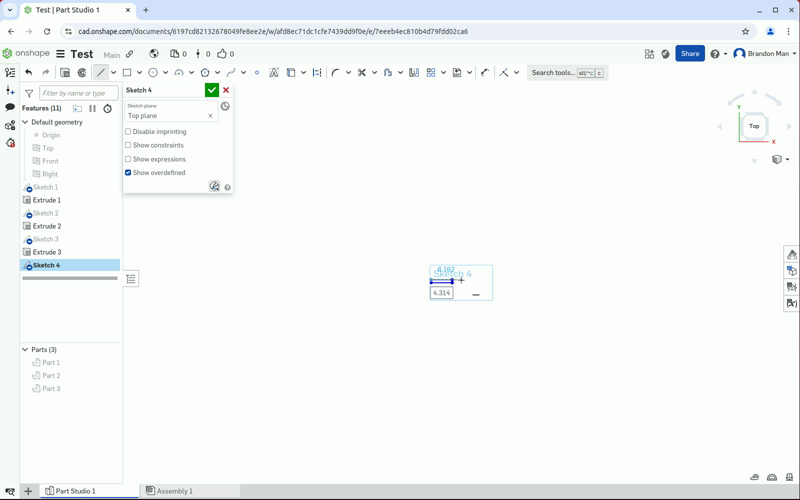
mouse_move(431, 282)
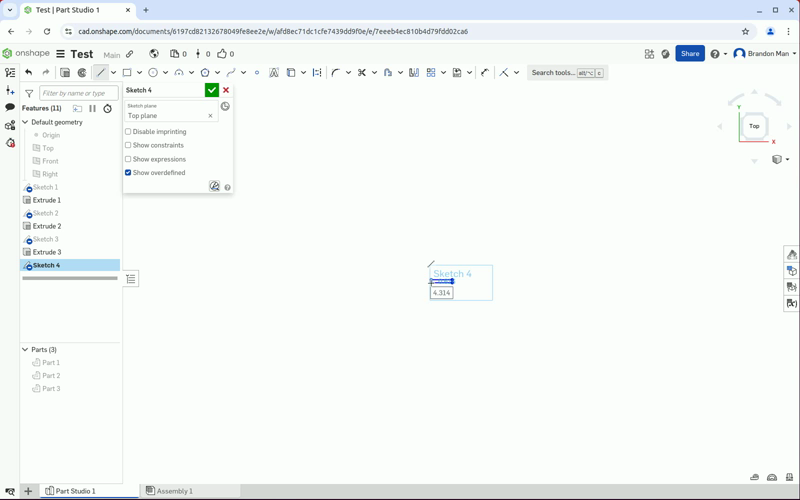
scroll(6)
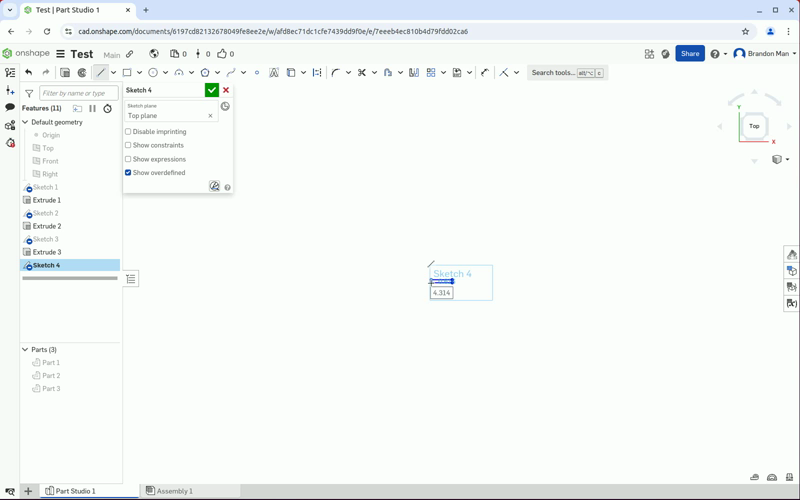
scroll(6)
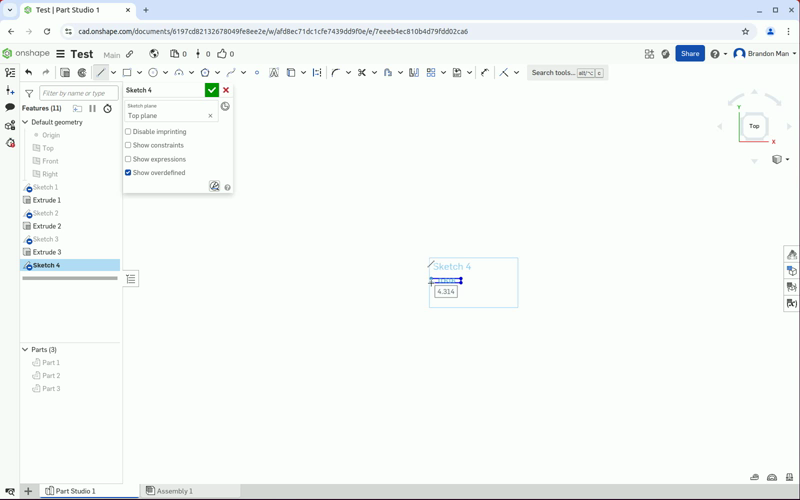
scroll(6)
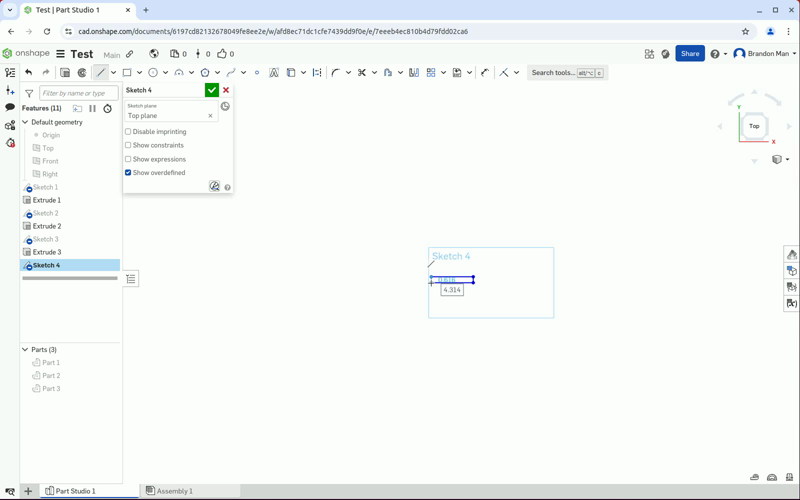
scroll(6)
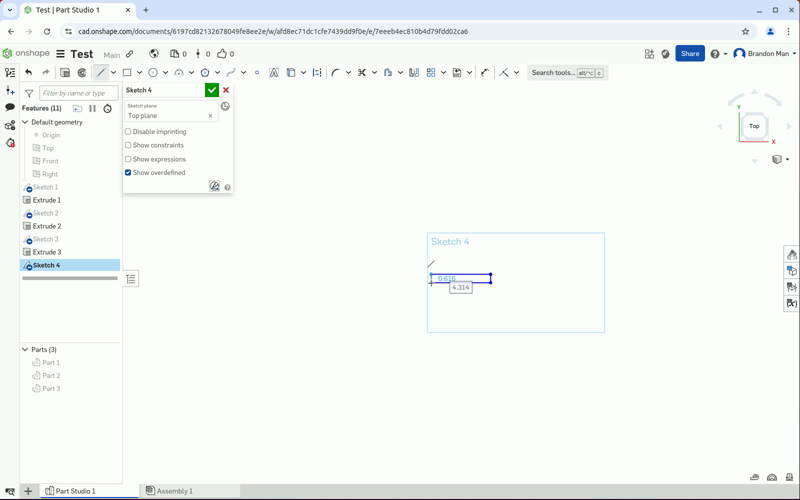
scroll(6)
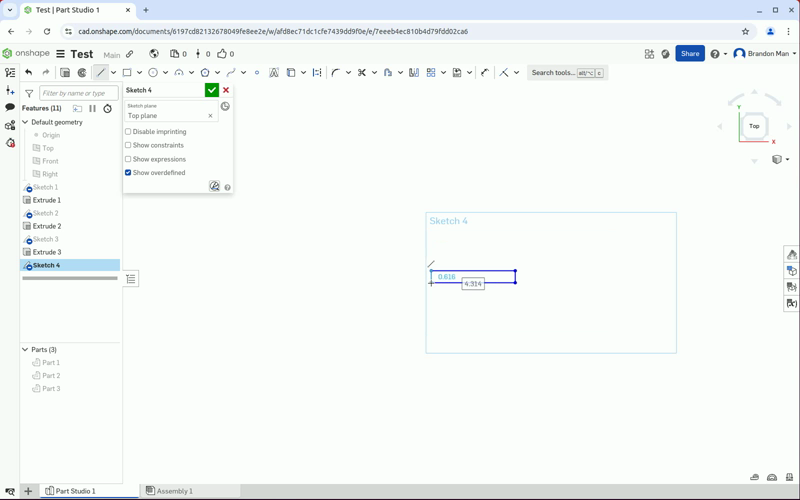
scroll(6)
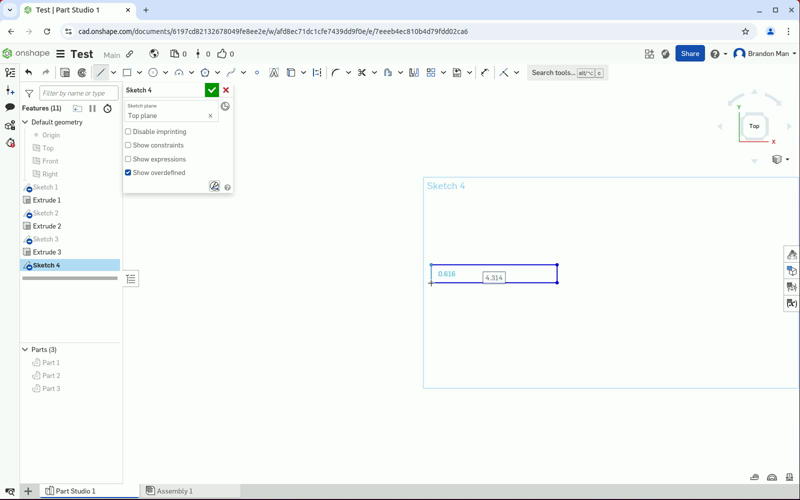
scroll(6)
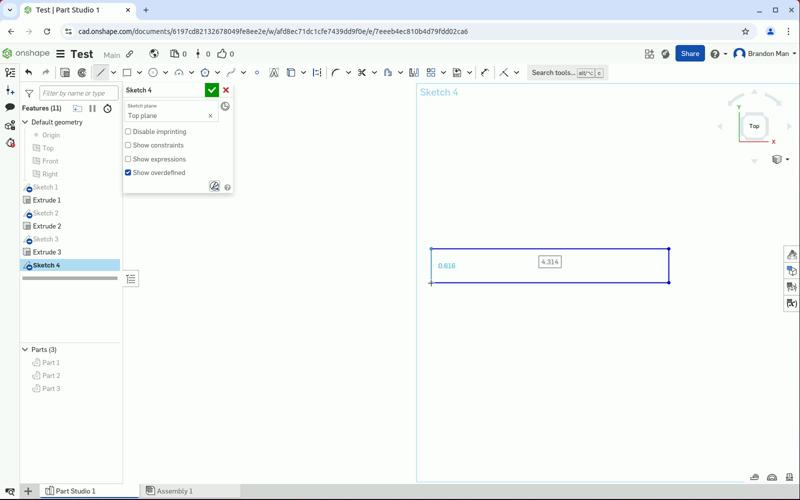
key_up(shift)
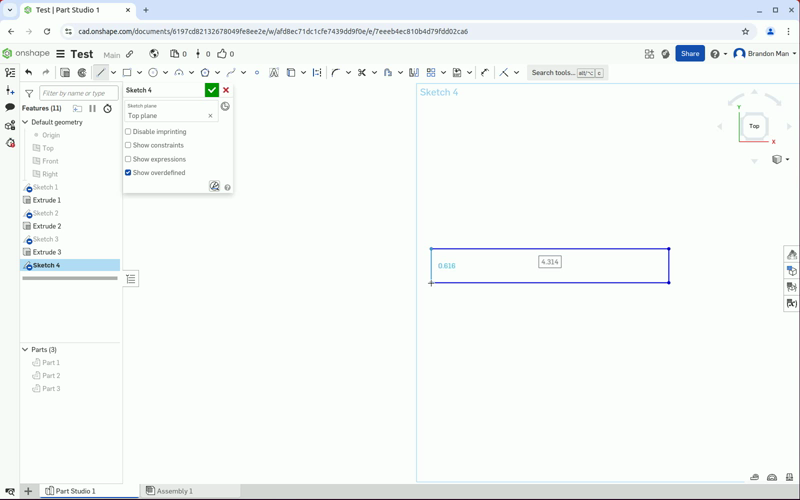
click(431, 282)
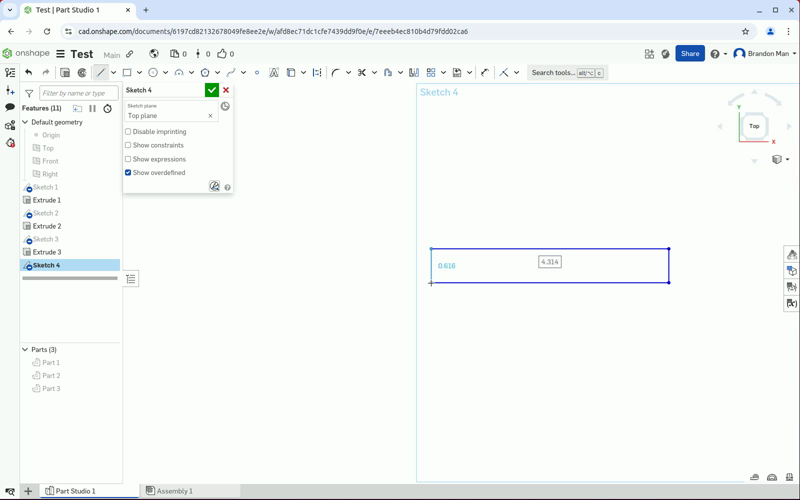
scroll(-6)
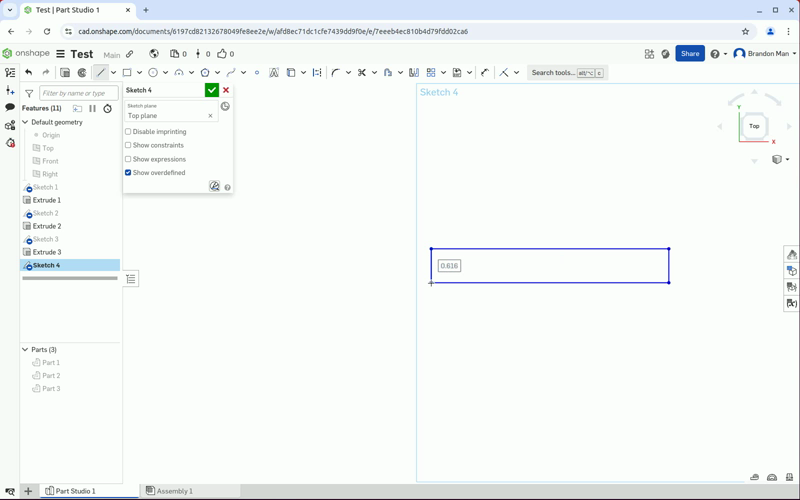
scroll(-6)
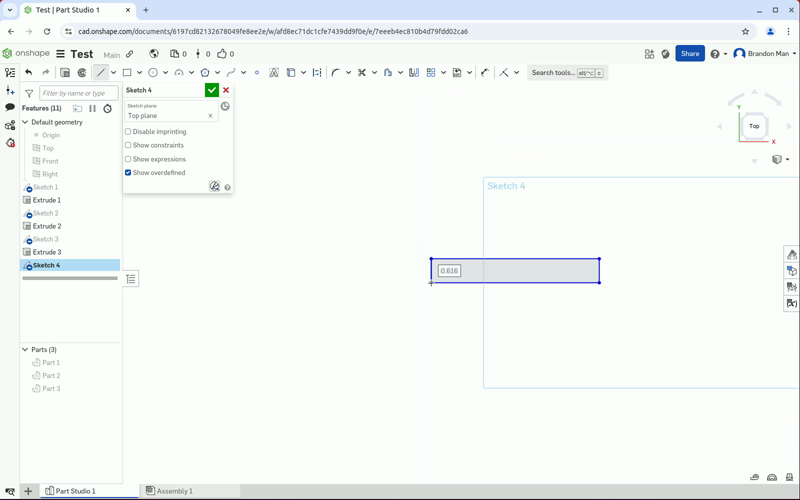
scroll(-6)
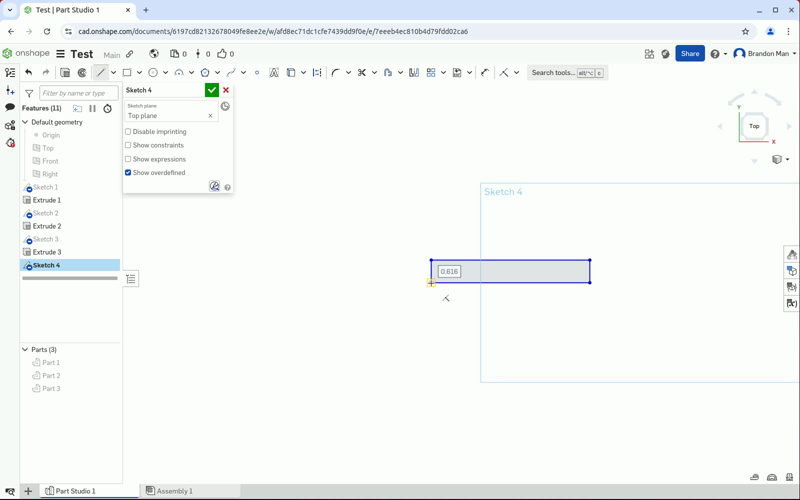
scroll(-6)
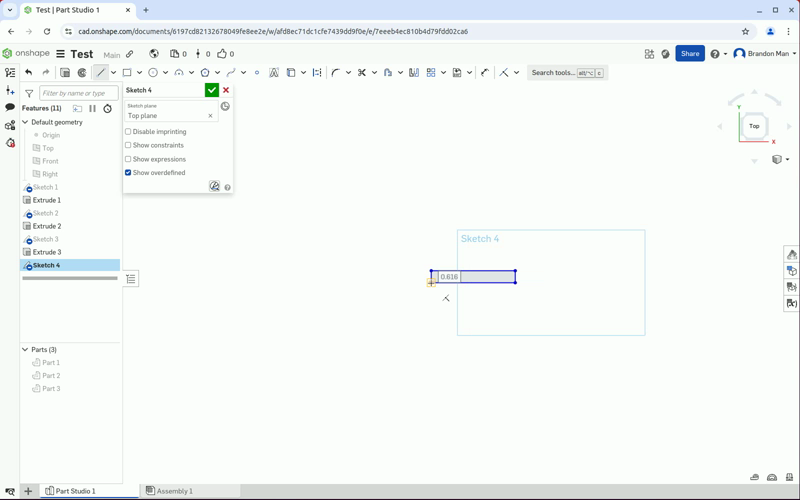
scroll(-6)
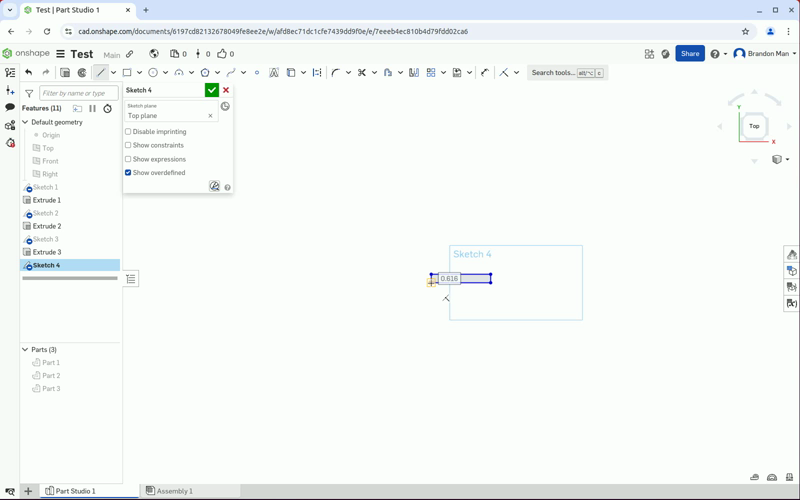
scroll(-6)
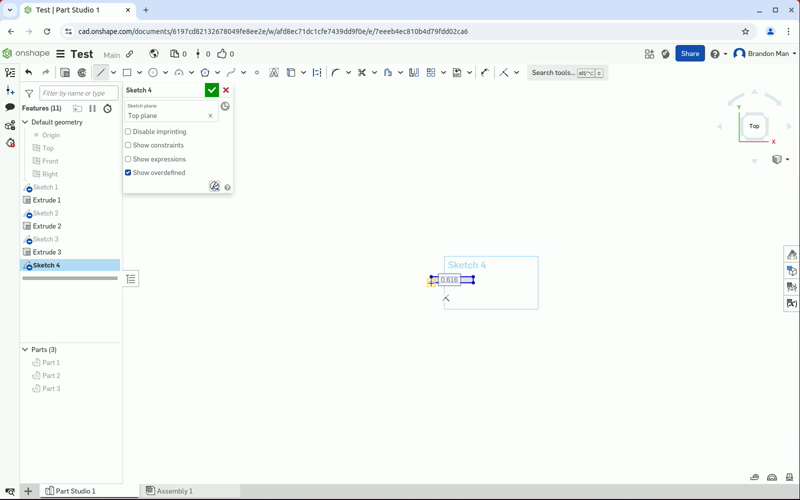
scroll(-6)
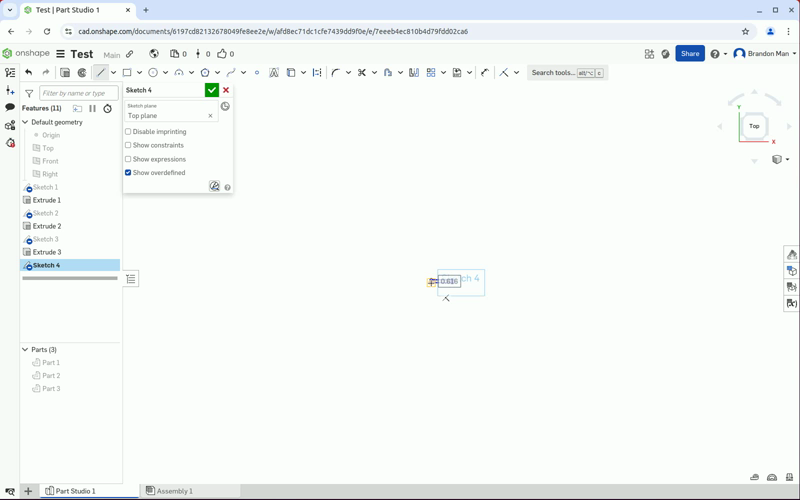
key(esc)
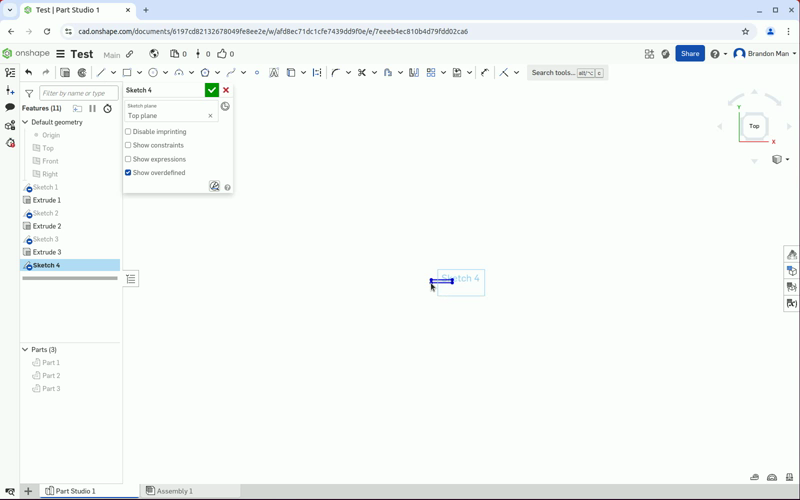
mouse_move(450, 282)
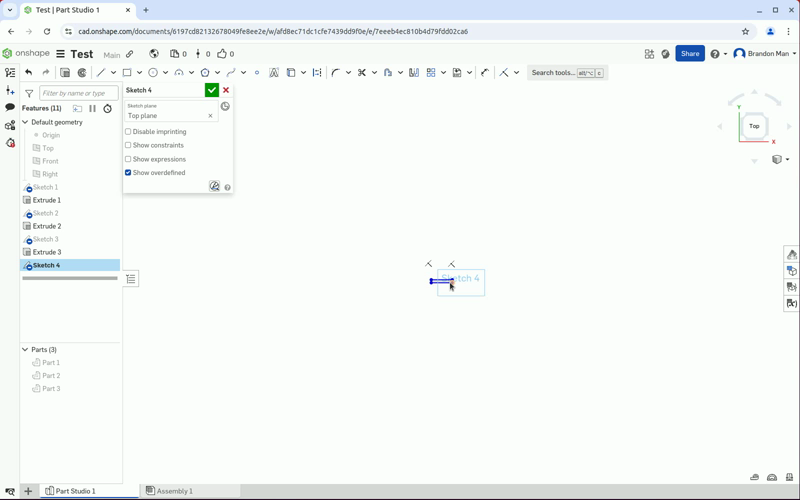
scroll(6)
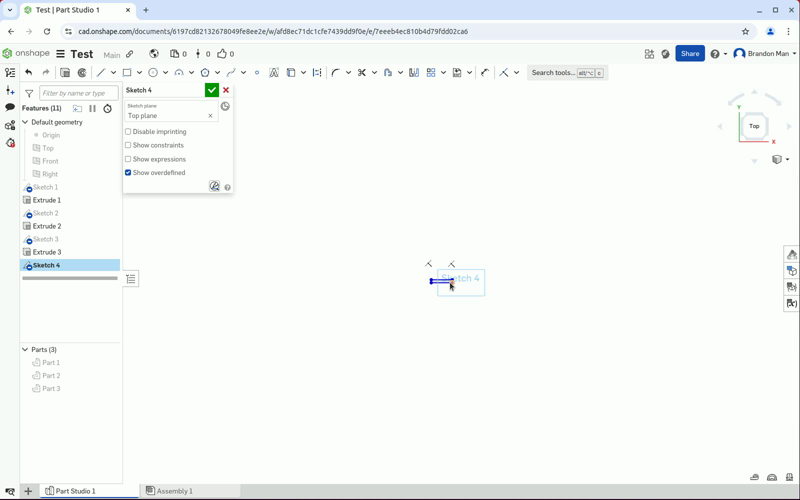
scroll(6)
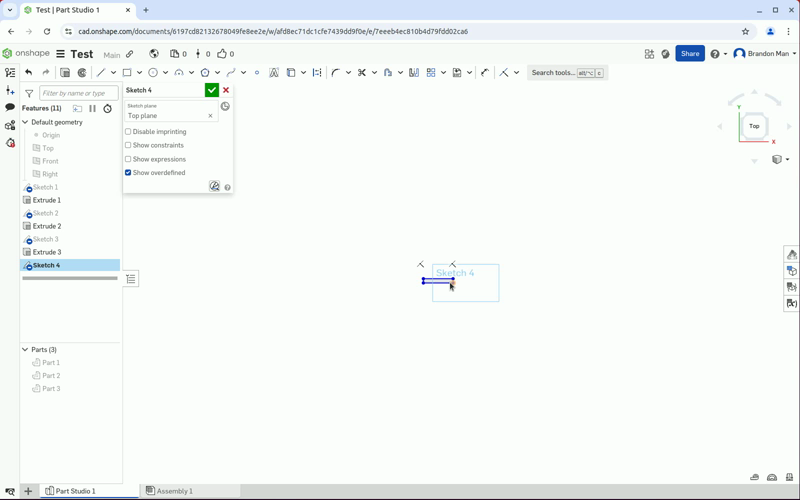
scroll(6)
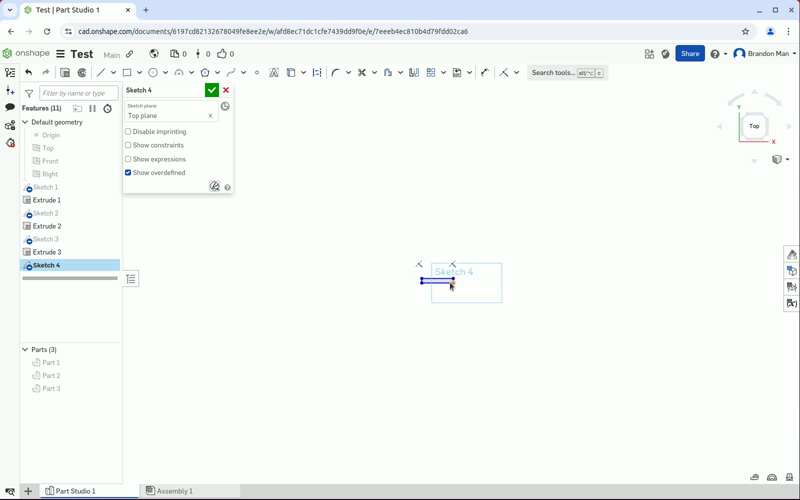
scroll(6)
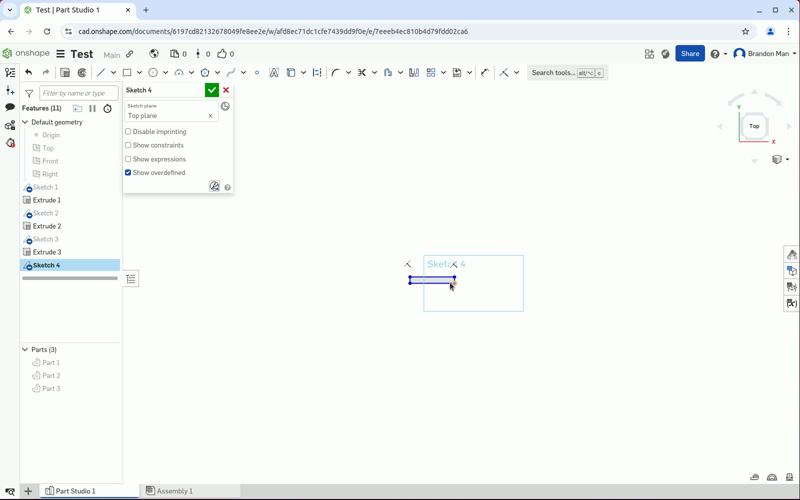
scroll(6)
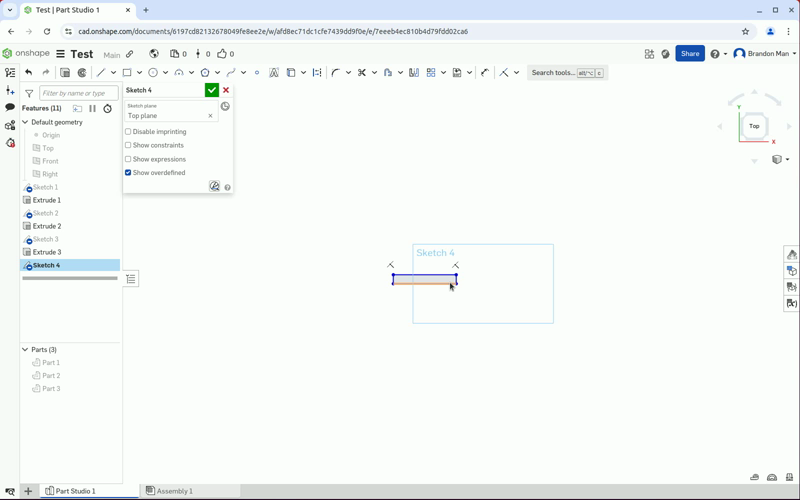
scroll(6)
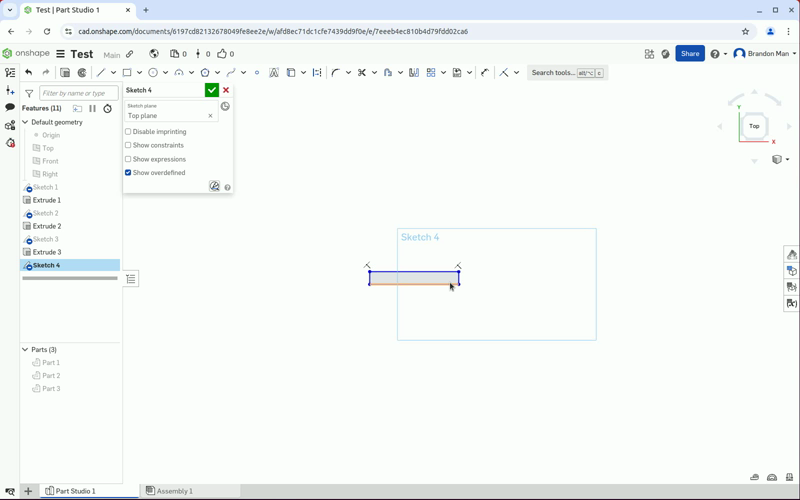
scroll(6)
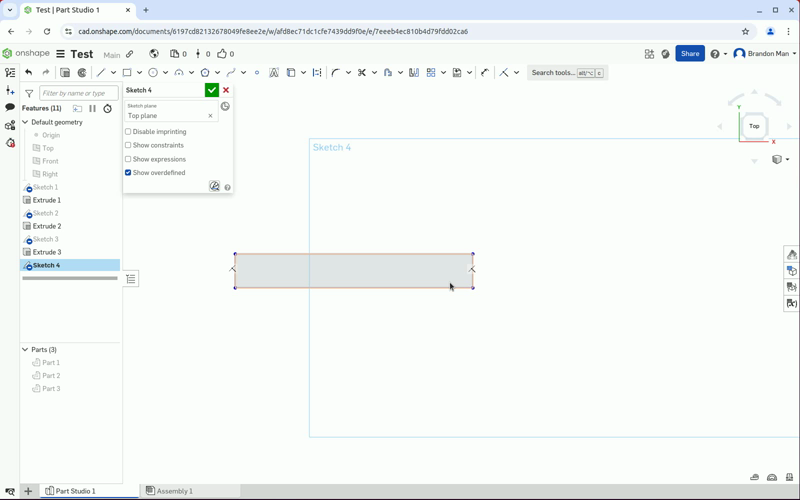
click(450, 282)
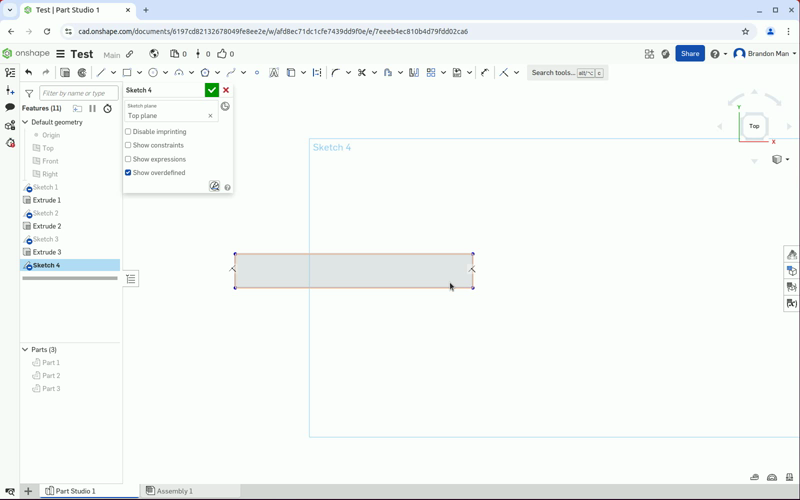
scroll(-6)
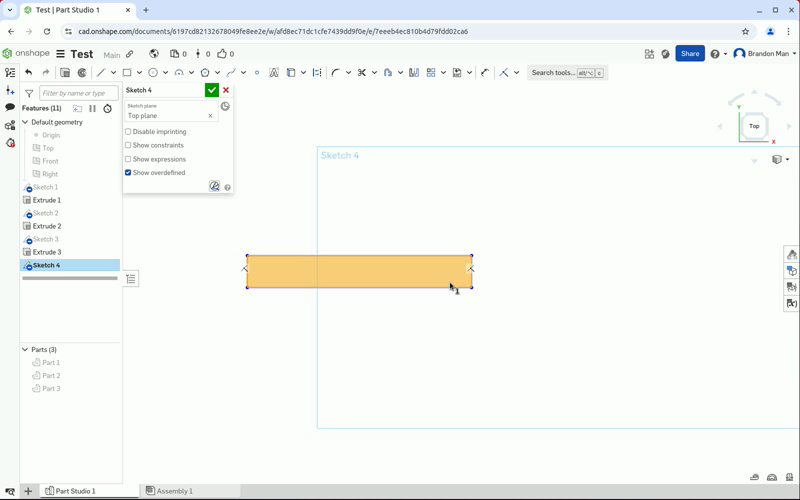
scroll(-6)
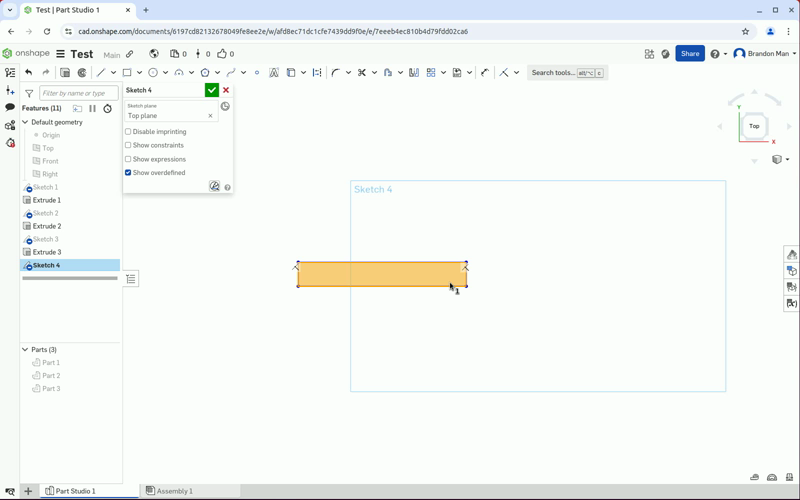
scroll(-6)
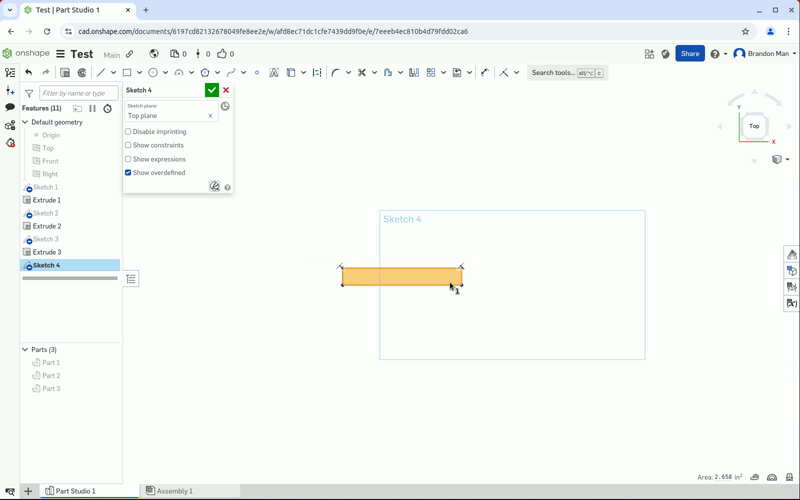
scroll(-6)
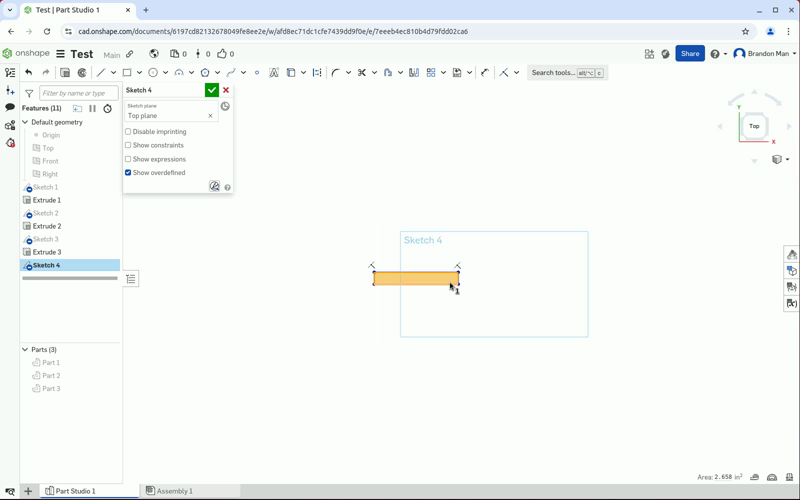
scroll(-6)
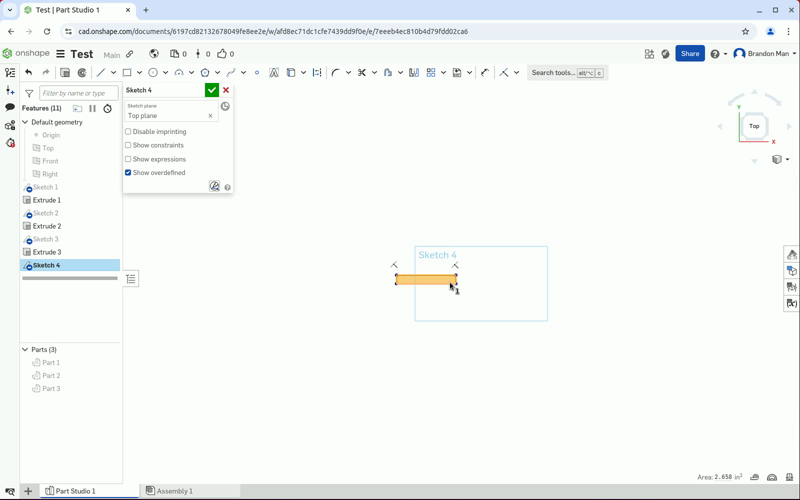
scroll(-6)
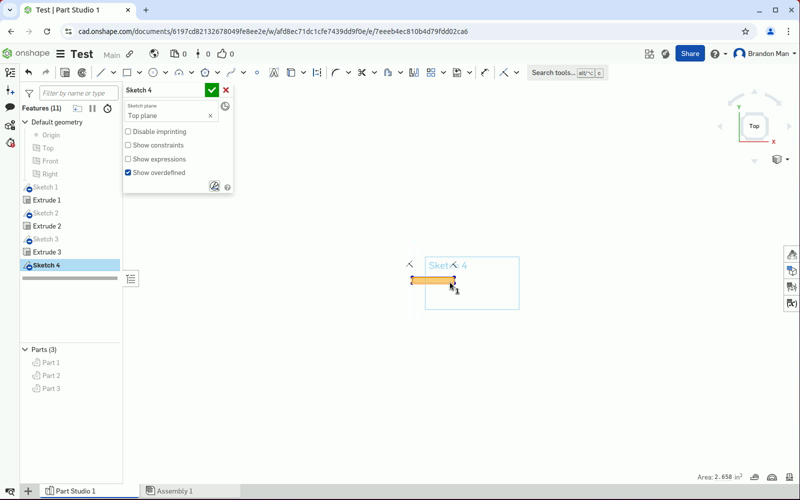
scroll(-6)
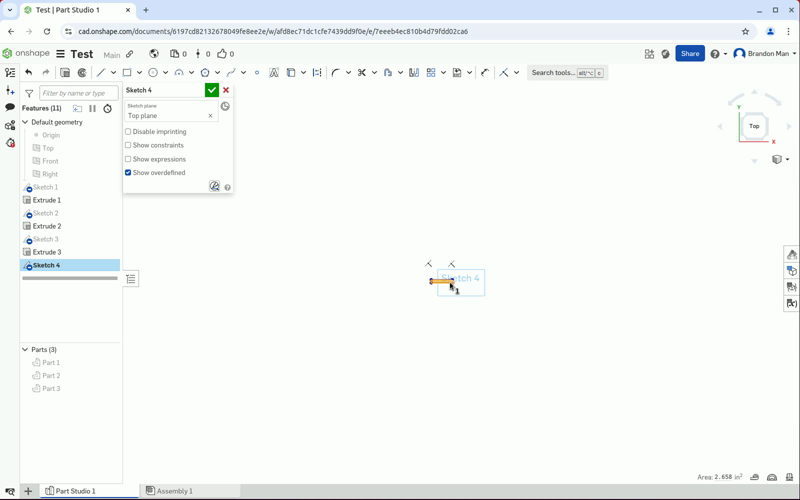
mouse_move(73, 352)
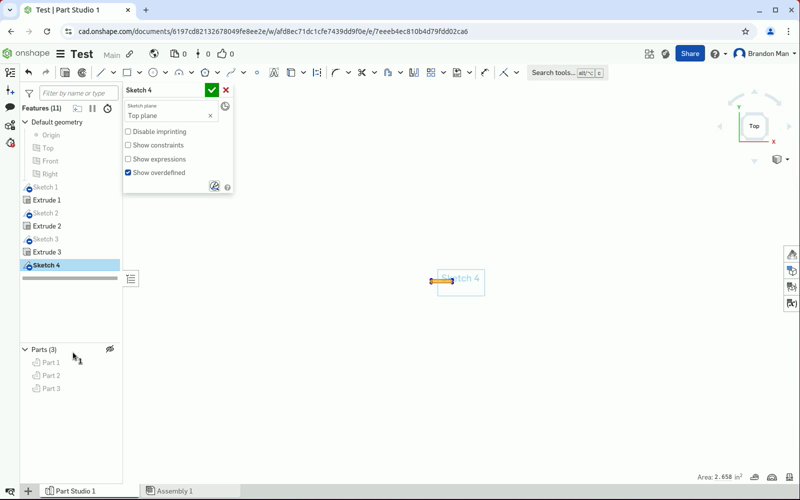
key(shift+y)
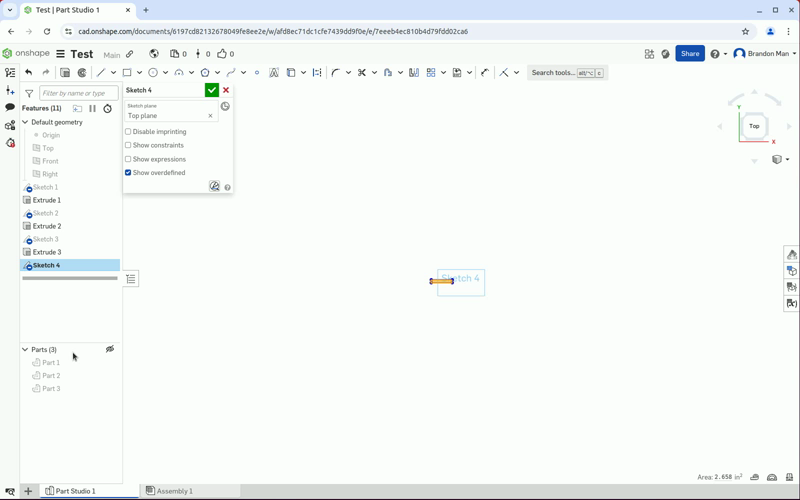
key(shift+e)
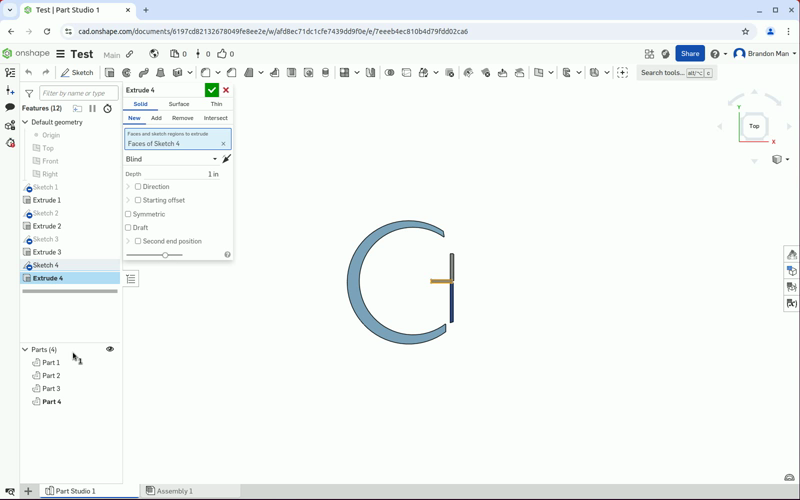
mouse_move(143, 106)
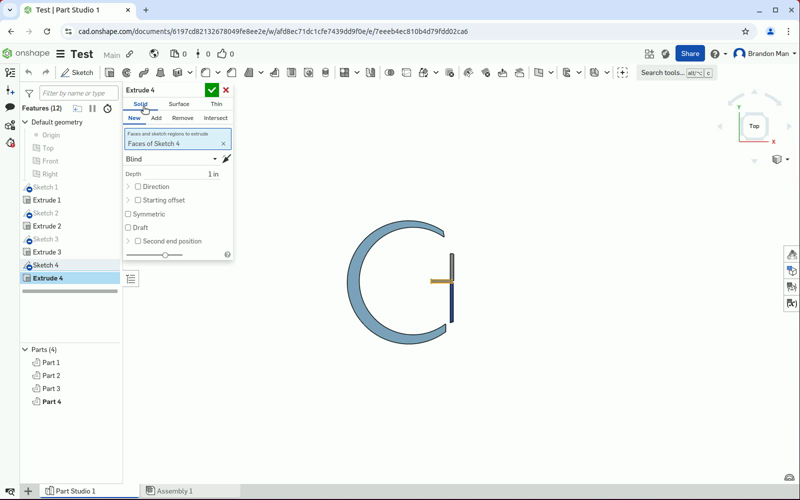
click(143, 106)
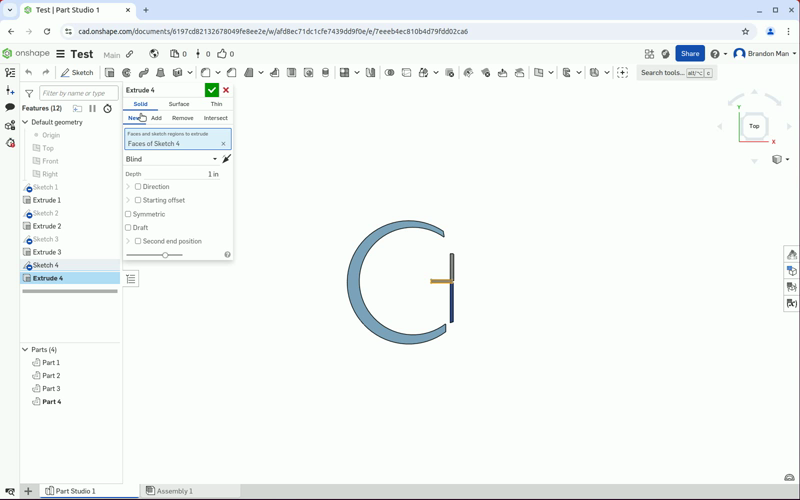
mouse_move(137, 120)
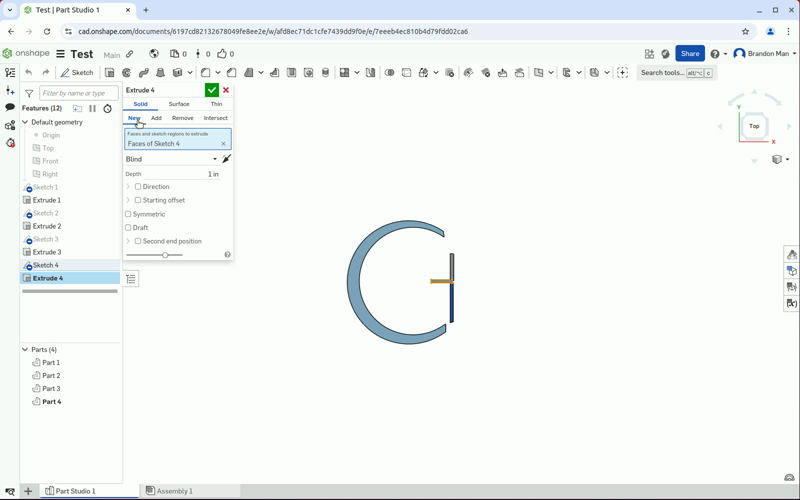
click(137, 120)
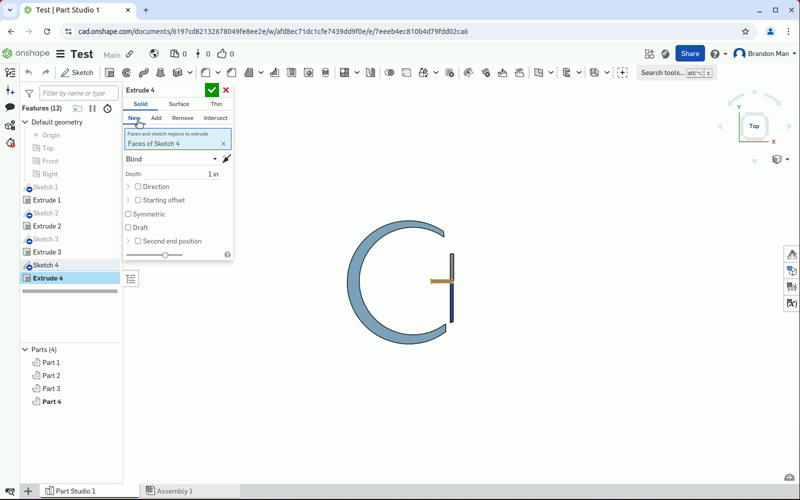
key(tab, 4)
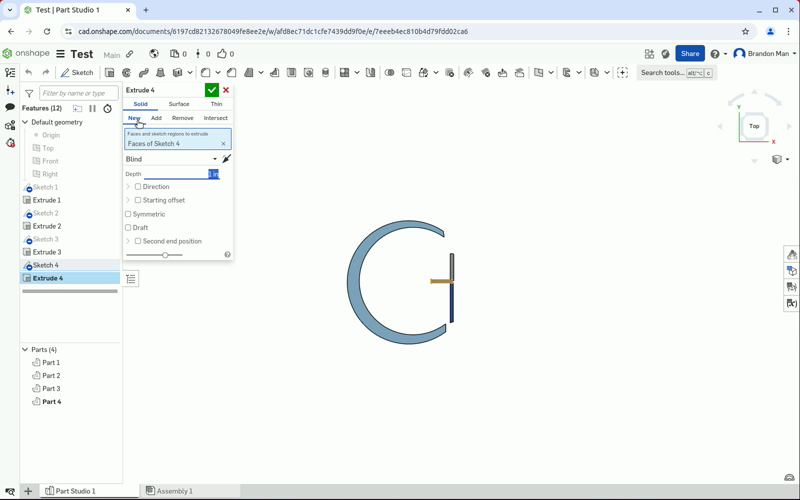
text(0.722)
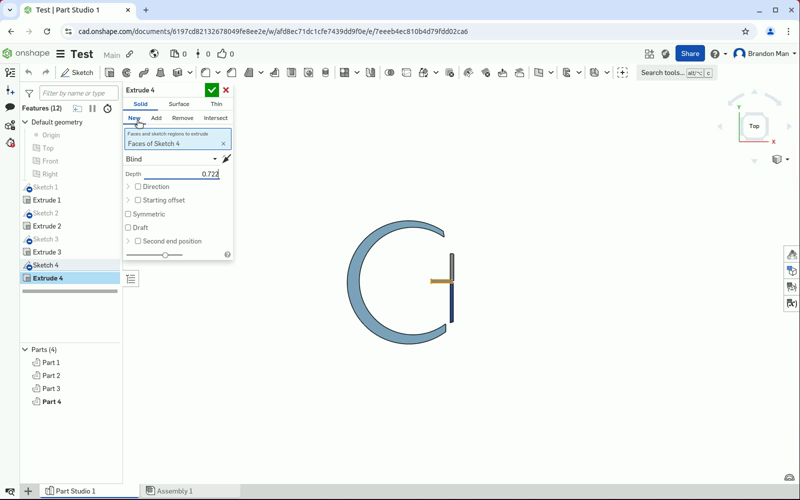
key(enter)
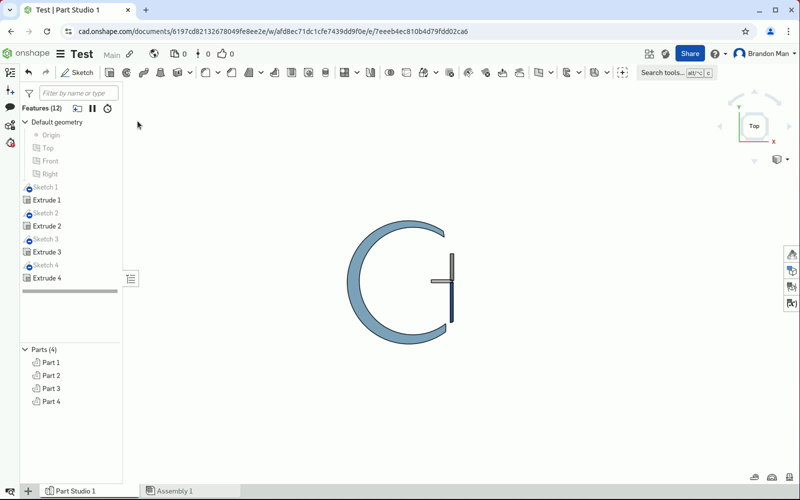
key(shift+h)
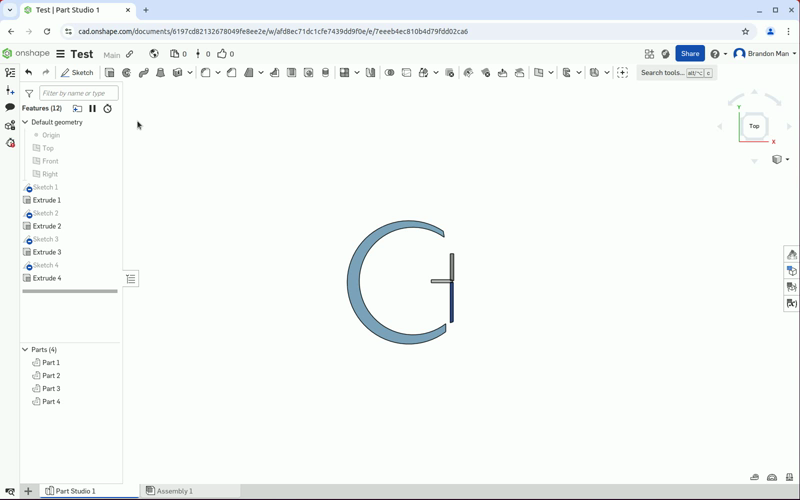
key(shift+h)
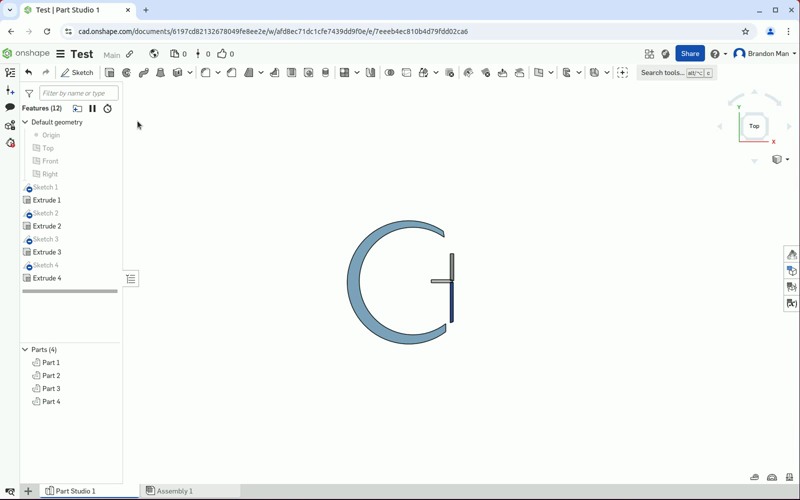
mouse_move(73, 189)
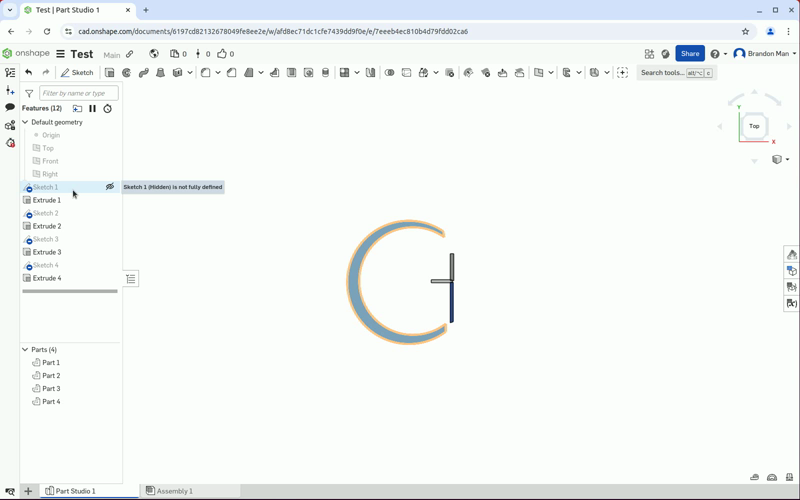
click(73, 189)
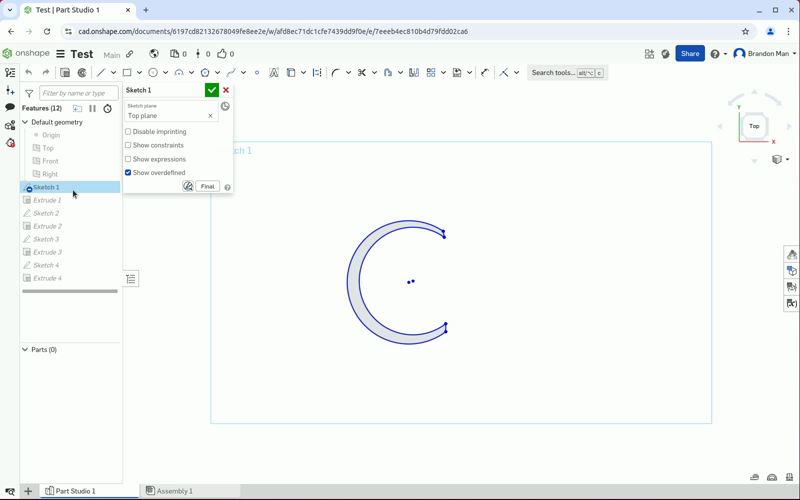
mouse_move(229, 92)
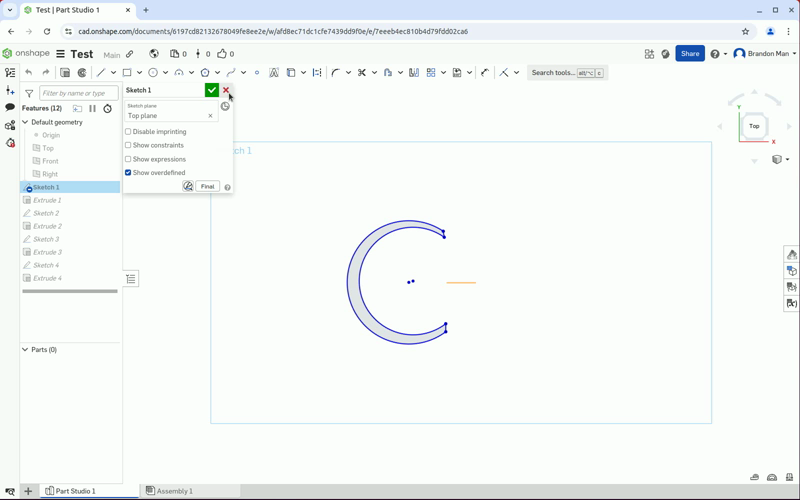
click(229, 92)
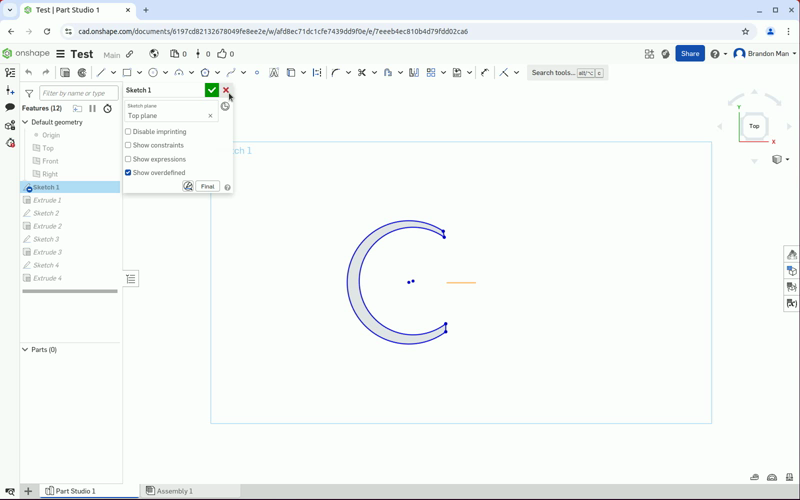
key(shift+s)
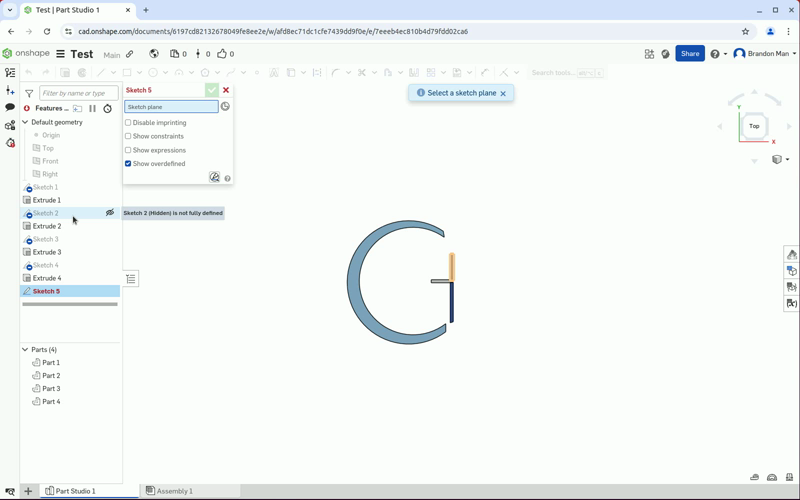
scroll(3)
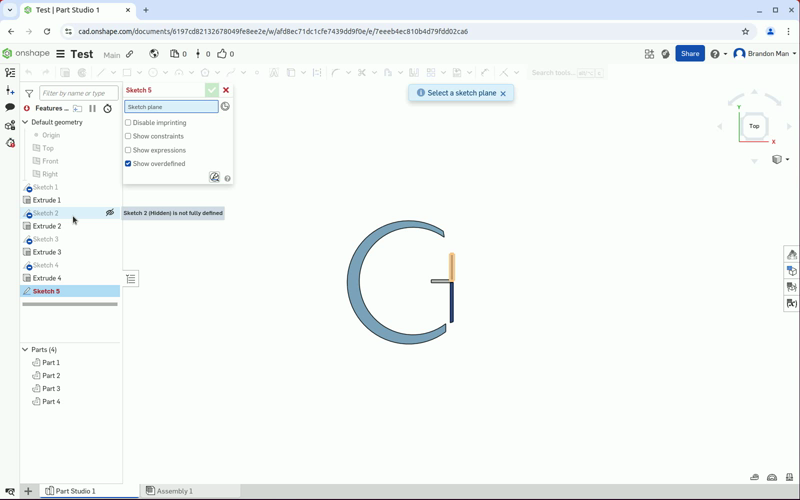
mouse_move(73, 150)
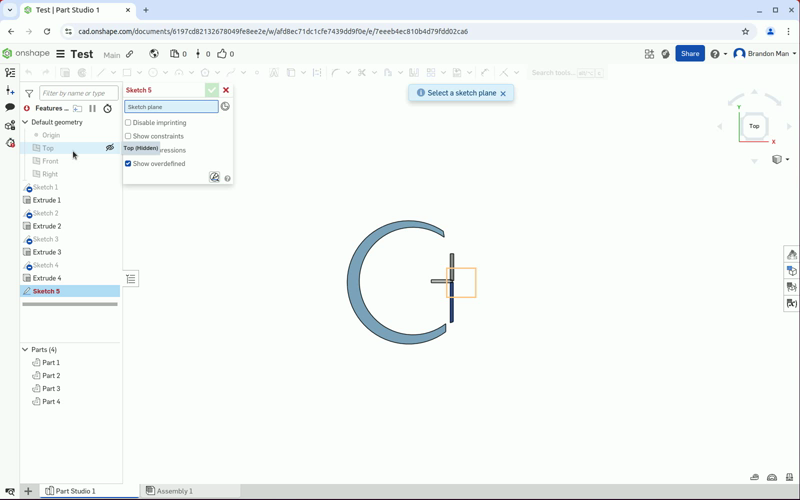
click(73, 150)
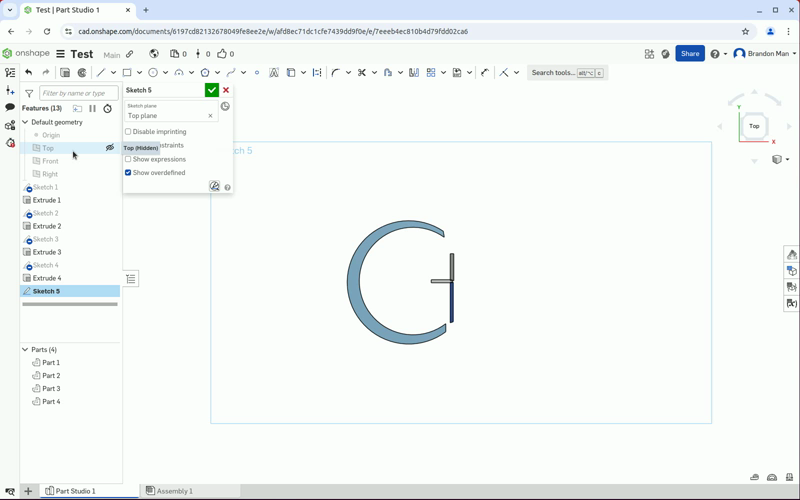
mouse_move(73, 352)
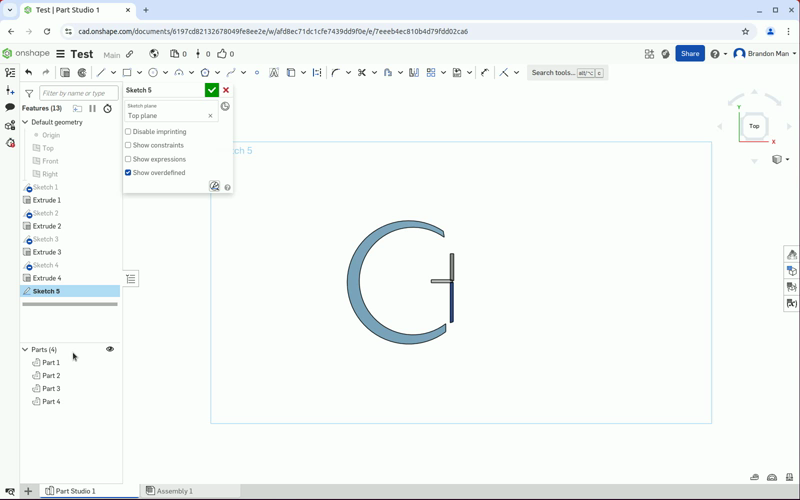
key(y)
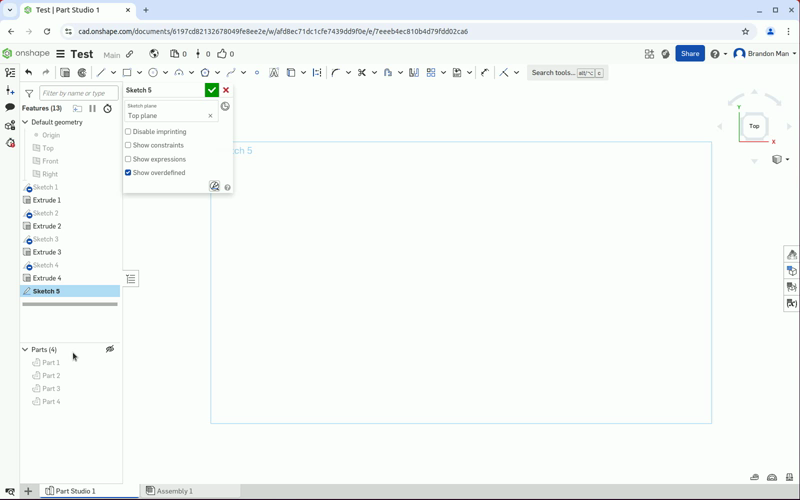
key(l)
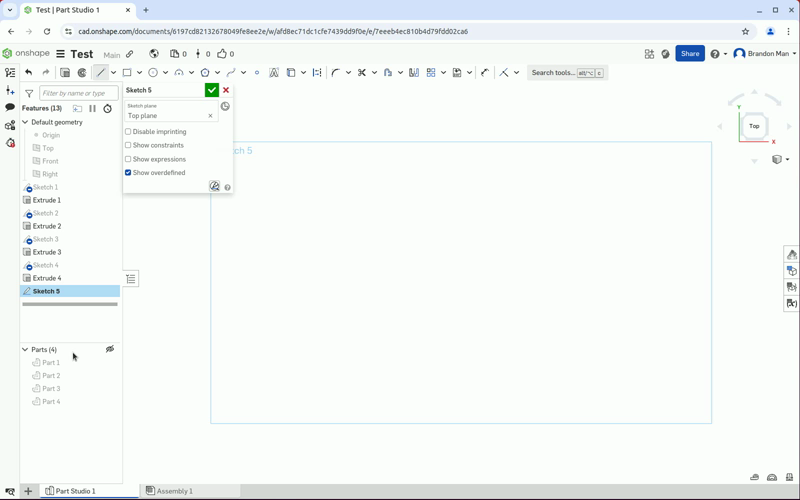
key_down(shift)
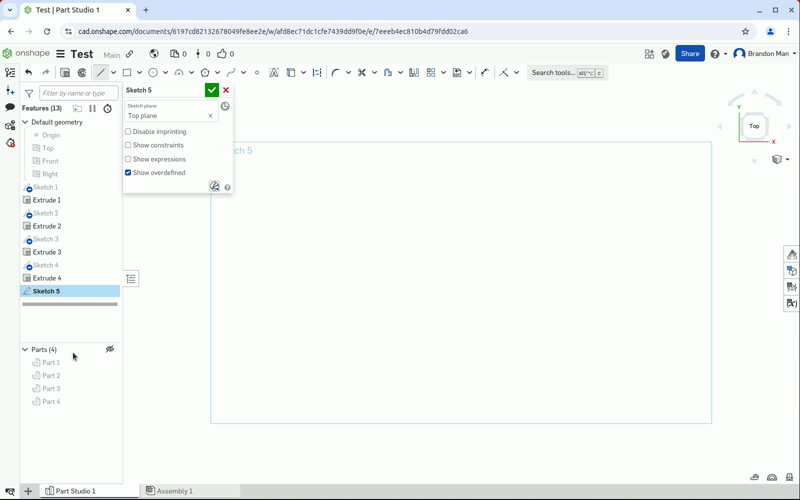
mouse_move(453, 282)
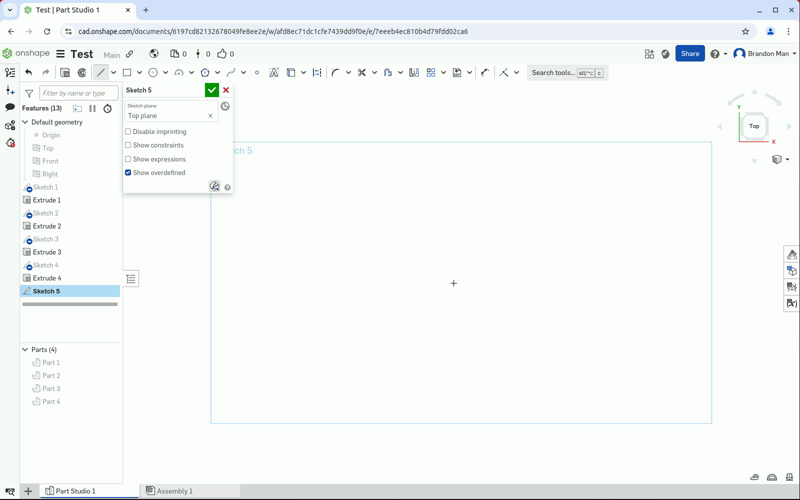
click(453, 282)
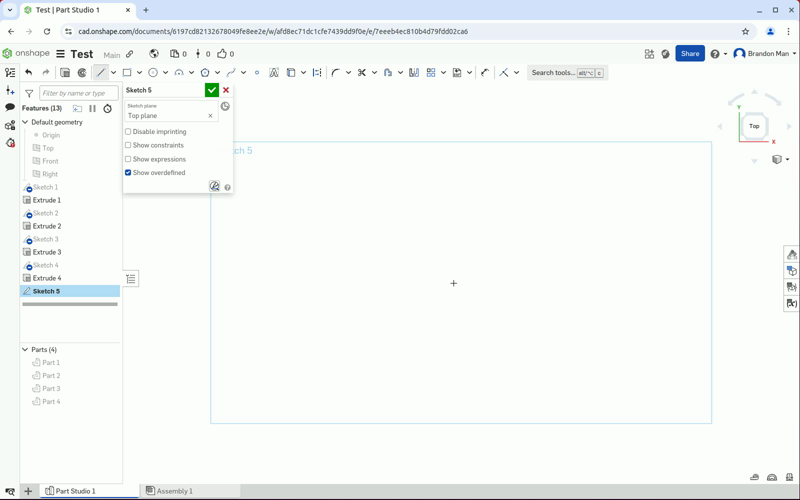
key_up(shift)
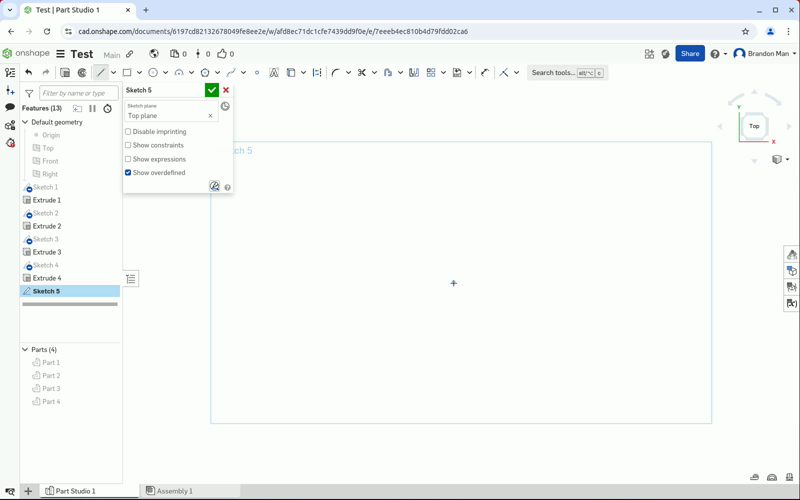
key_down(shift)
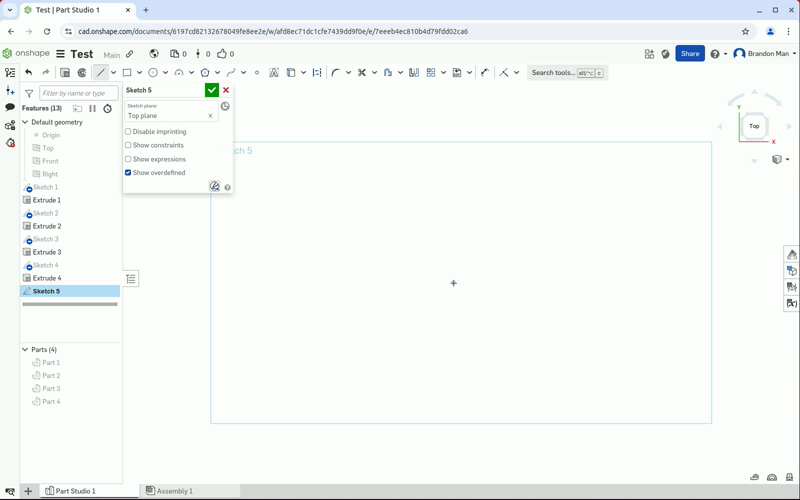
mouse_move(483, 282)
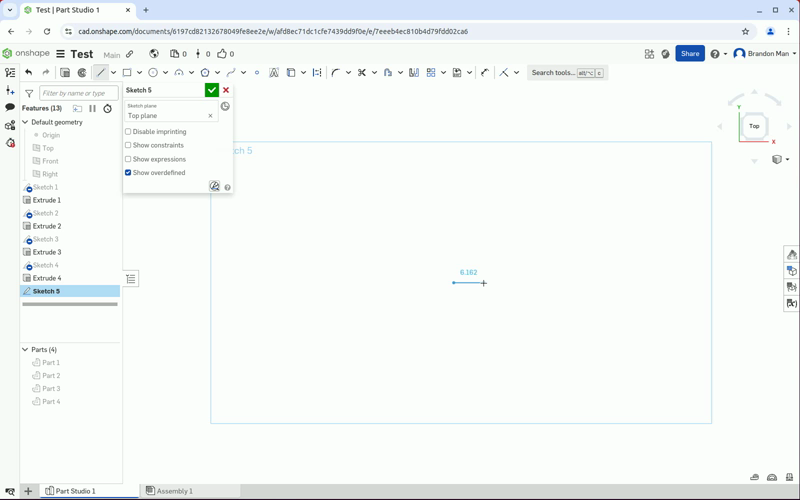
mouse_move(472, 282)
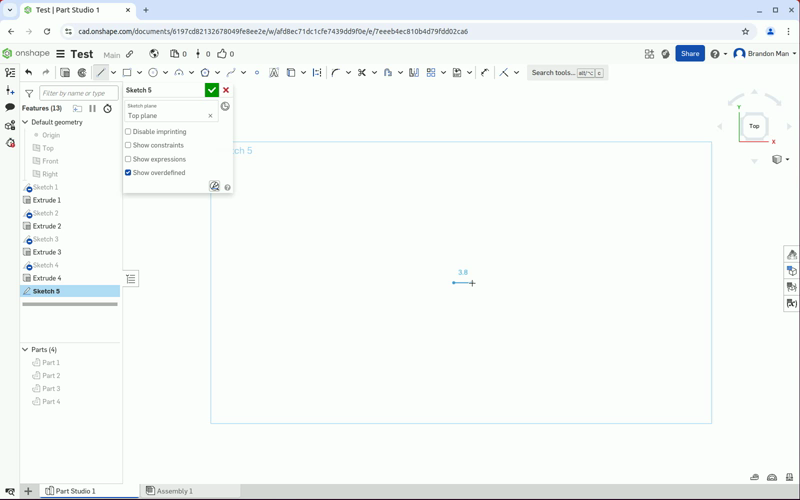
click(472, 282)
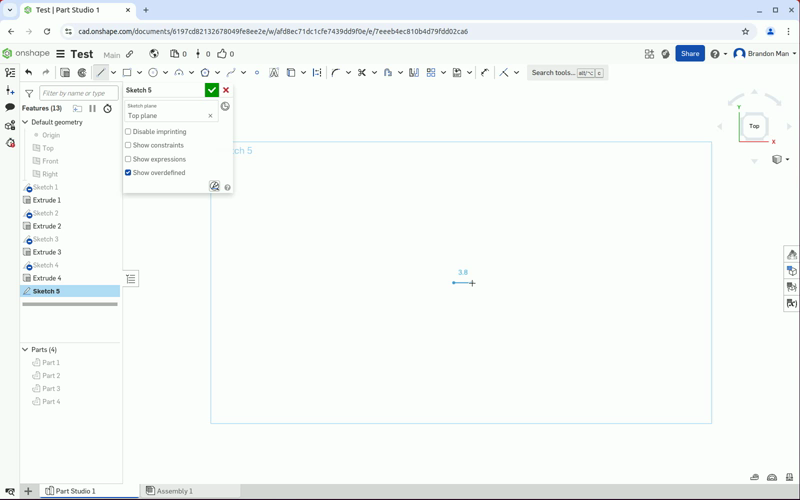
key_up(shift)
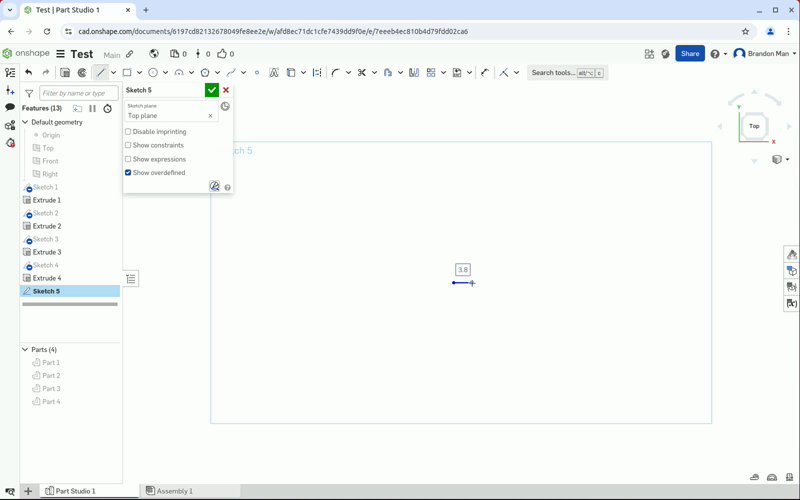
key_down(shift)
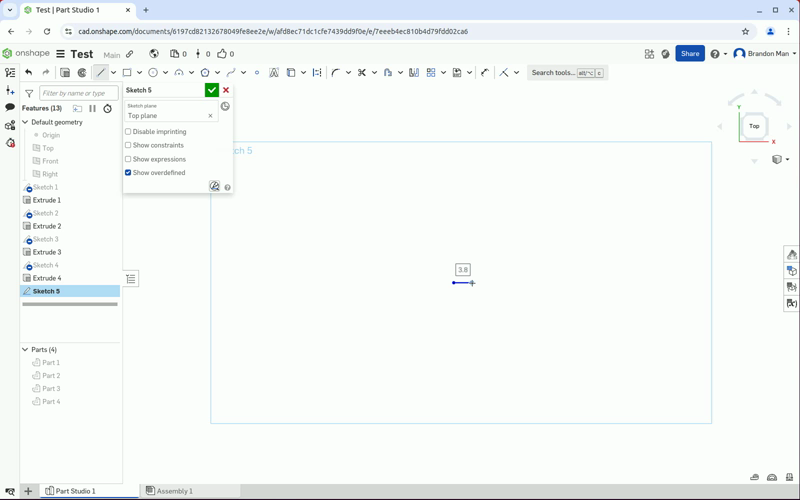
mouse_move(502, 282)
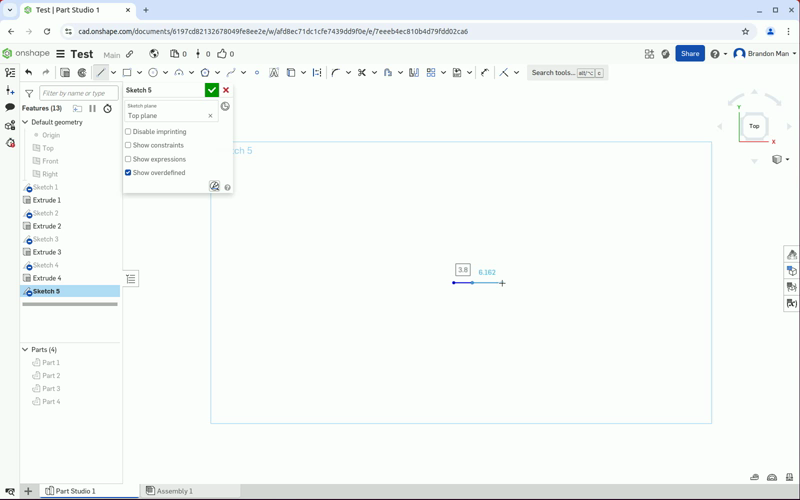
mouse_move(472, 279)
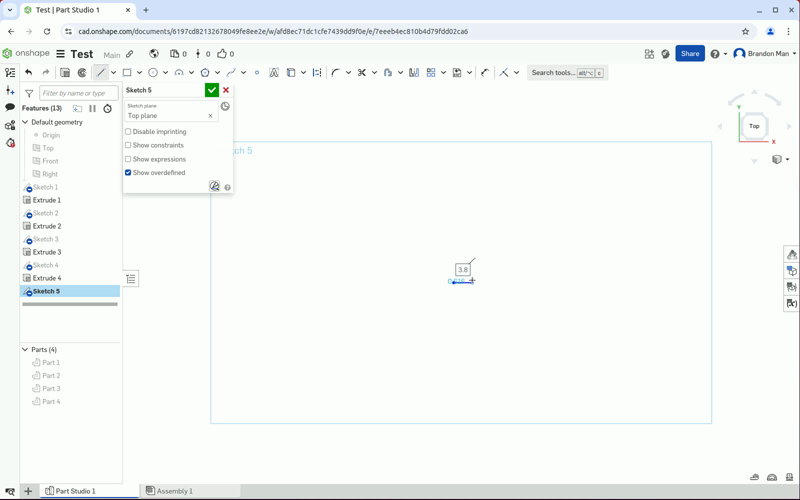
scroll(6)
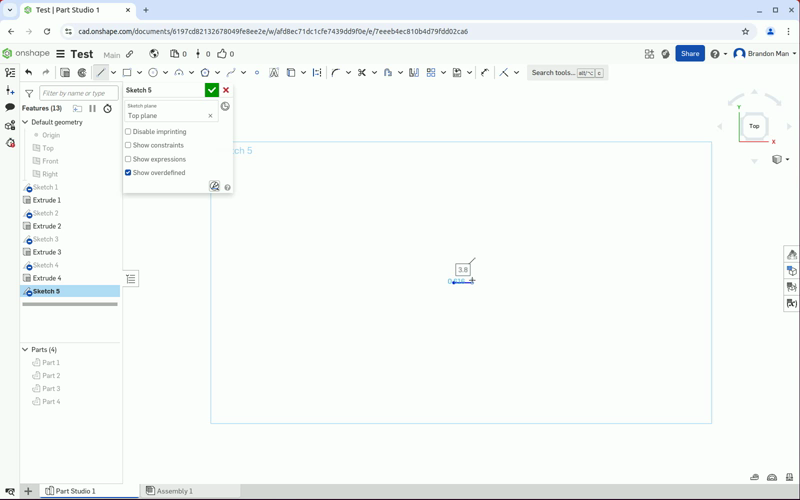
scroll(6)
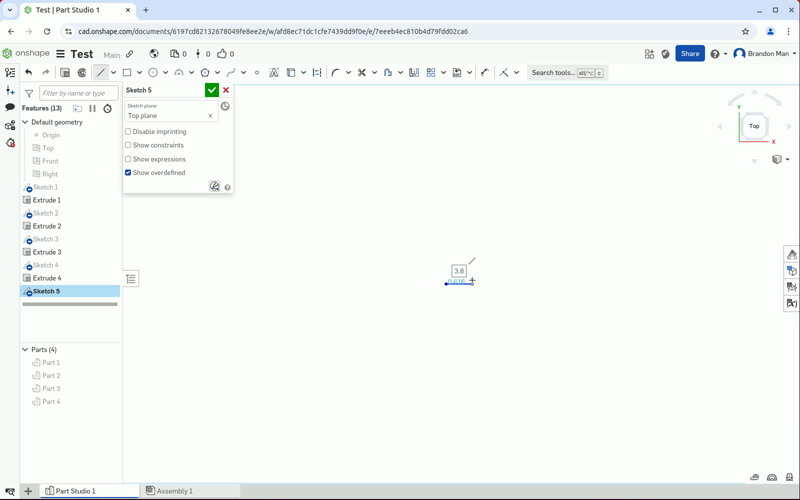
scroll(6)
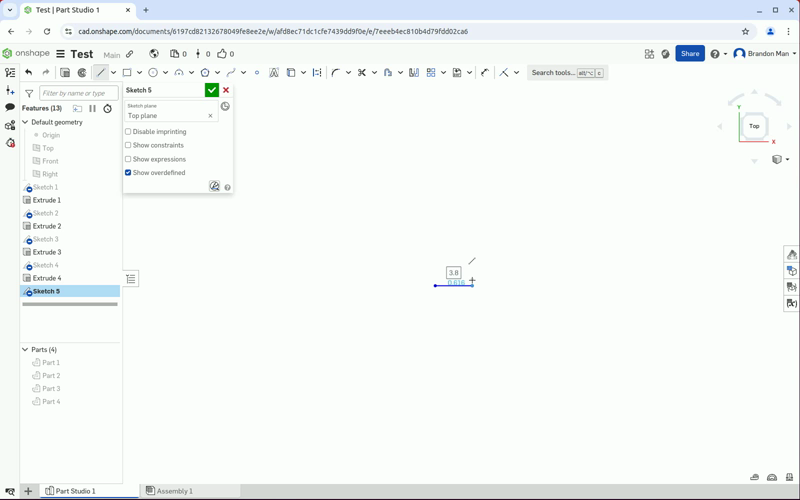
scroll(6)
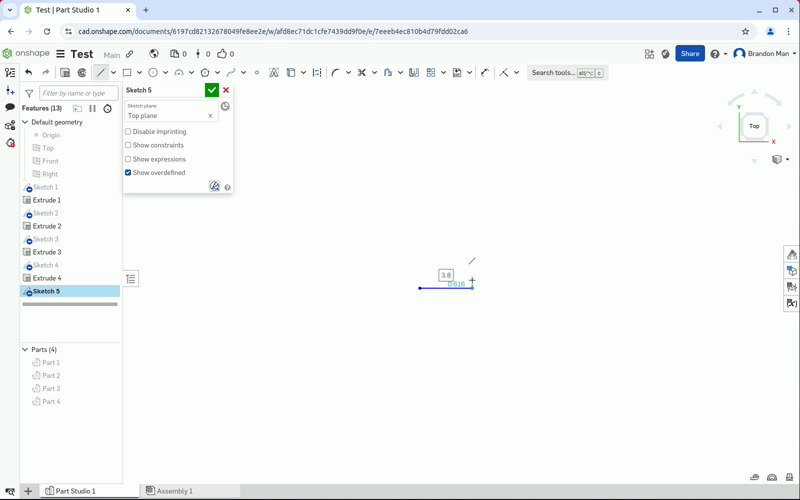
scroll(6)
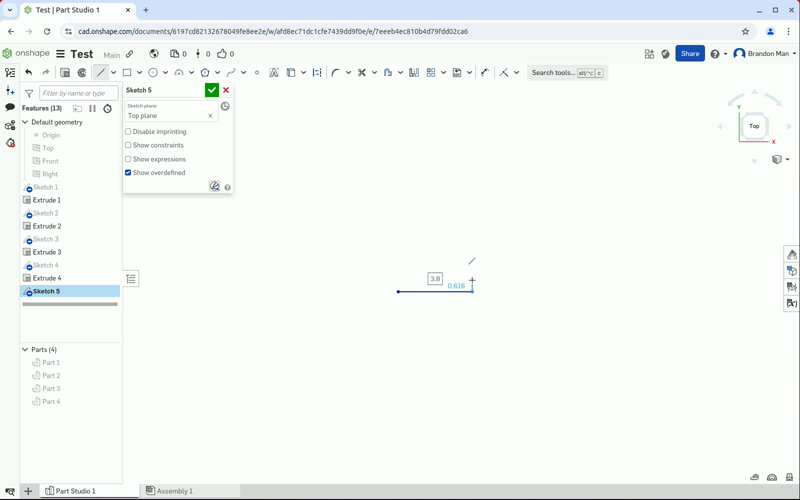
scroll(6)
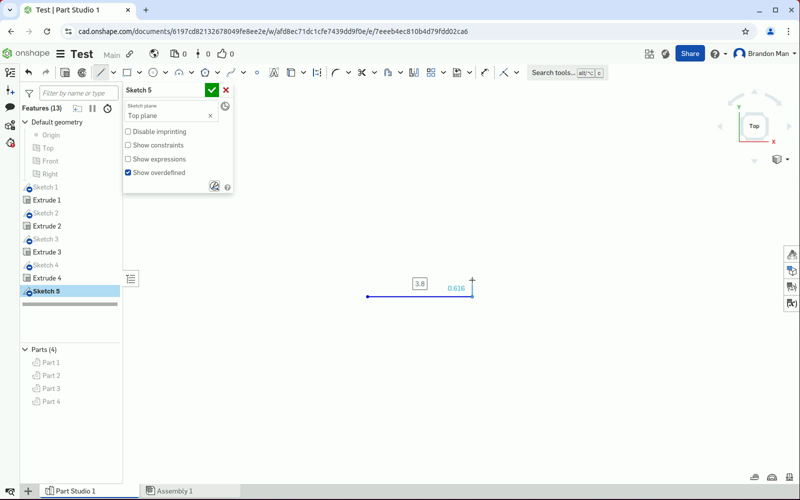
scroll(6)
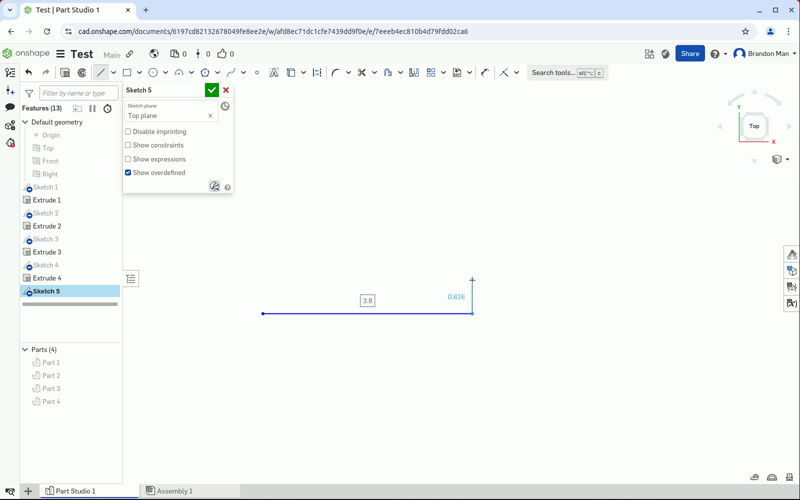
click(472, 279)
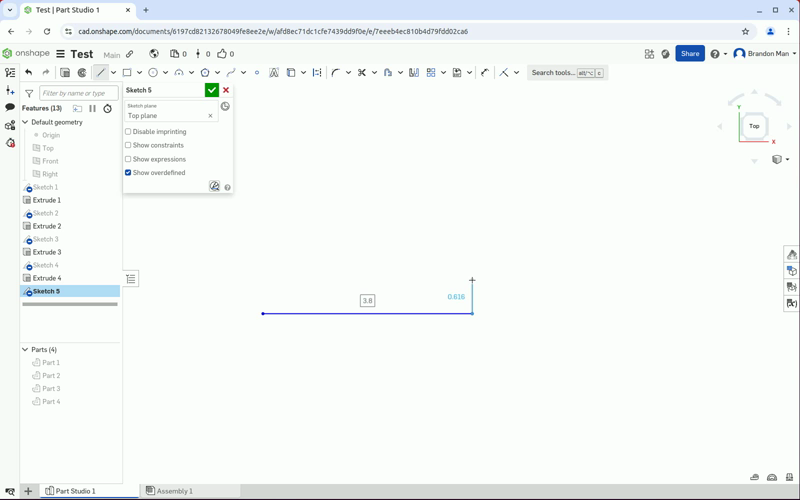
scroll(-6)
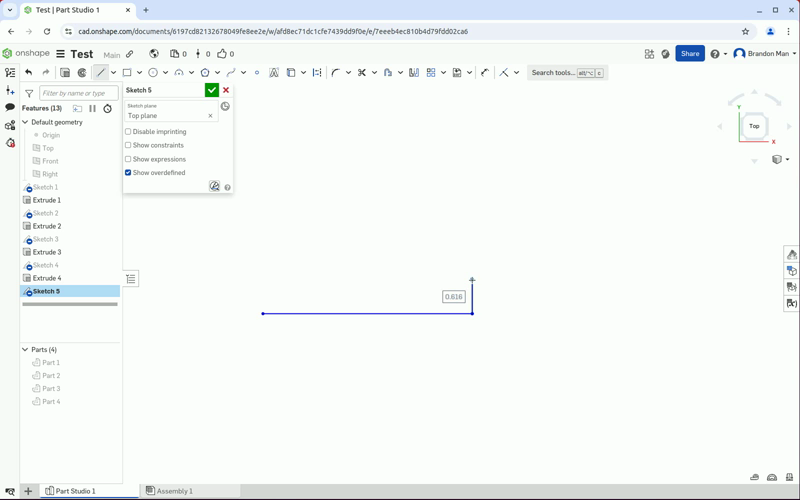
scroll(-6)
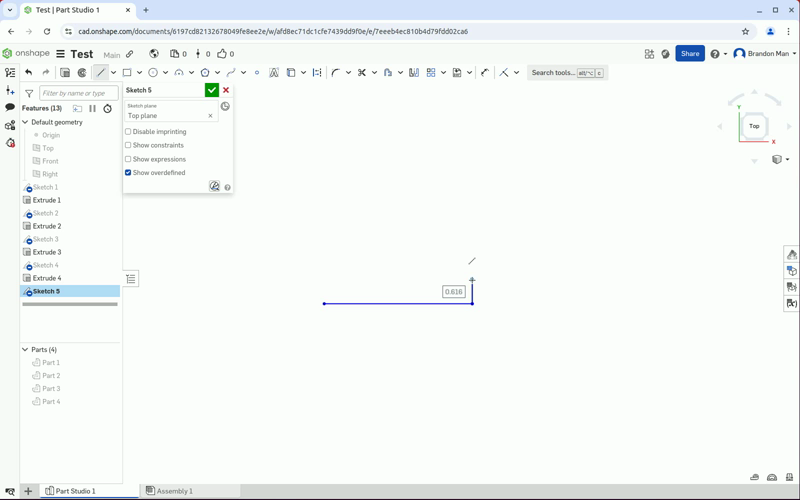
scroll(-6)
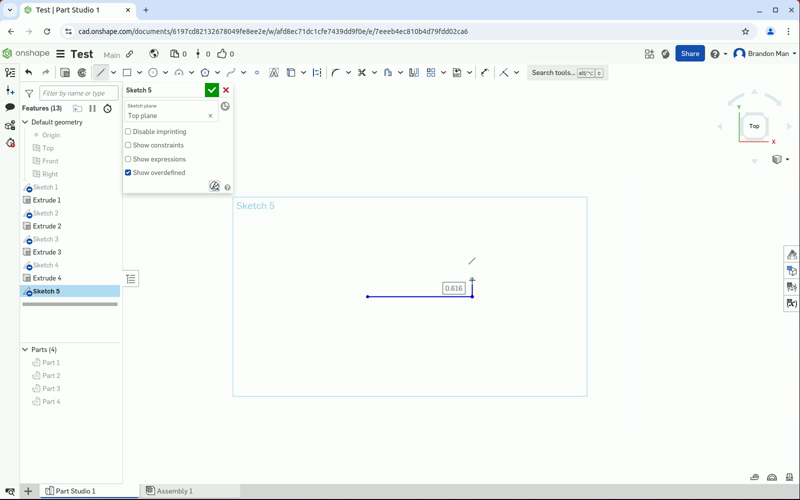
scroll(-6)
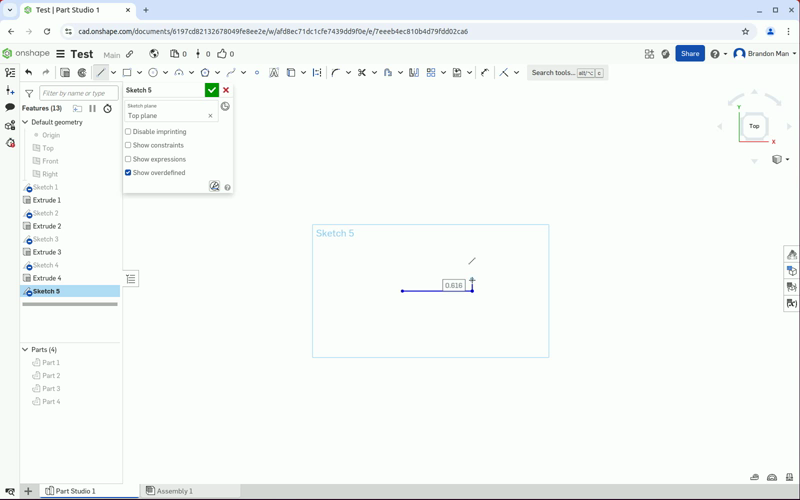
scroll(-6)
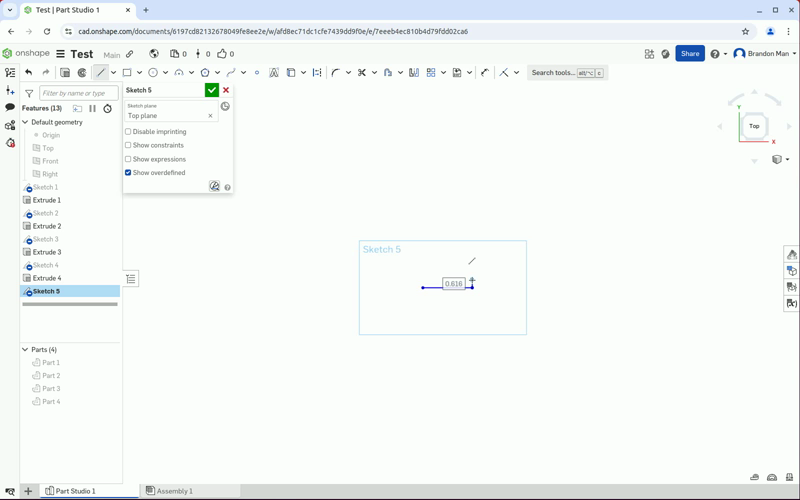
scroll(-6)
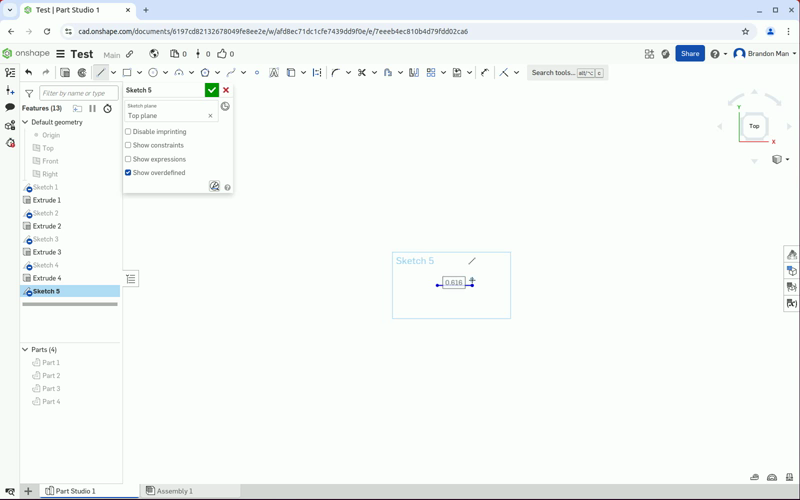
scroll(-6)
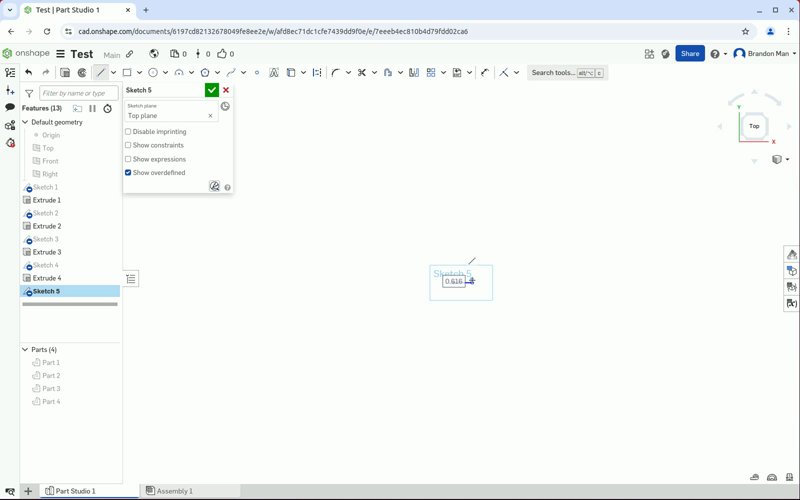
key_up(shift)
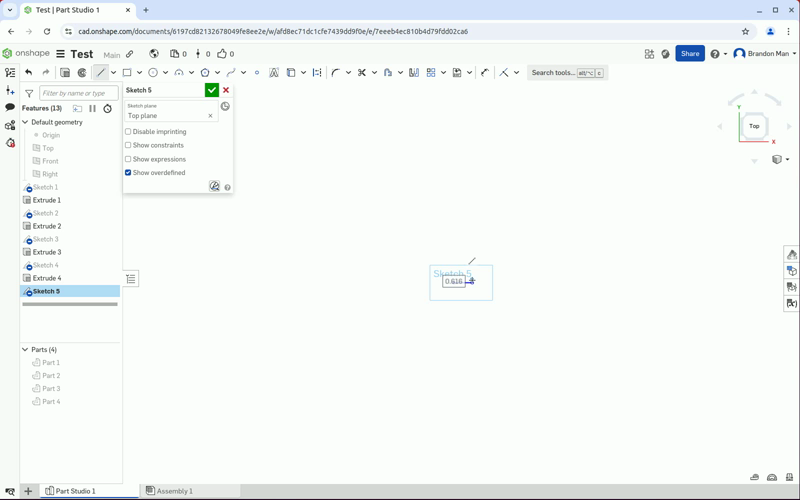
key_down(shift)
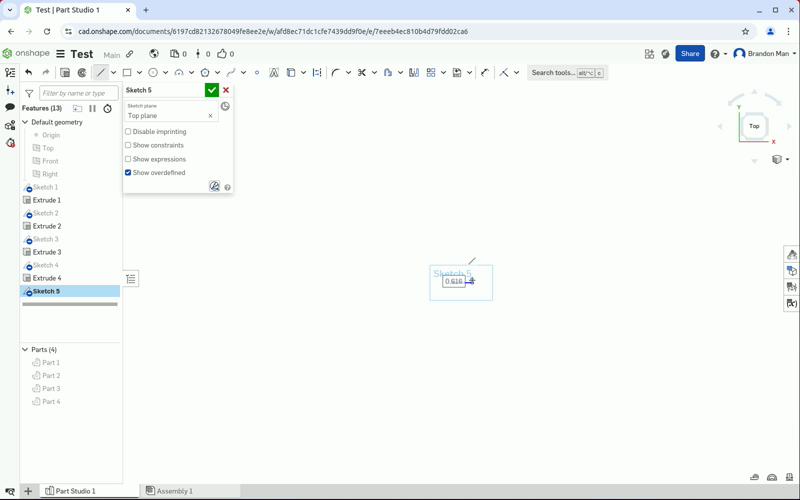
mouse_move(502, 279)
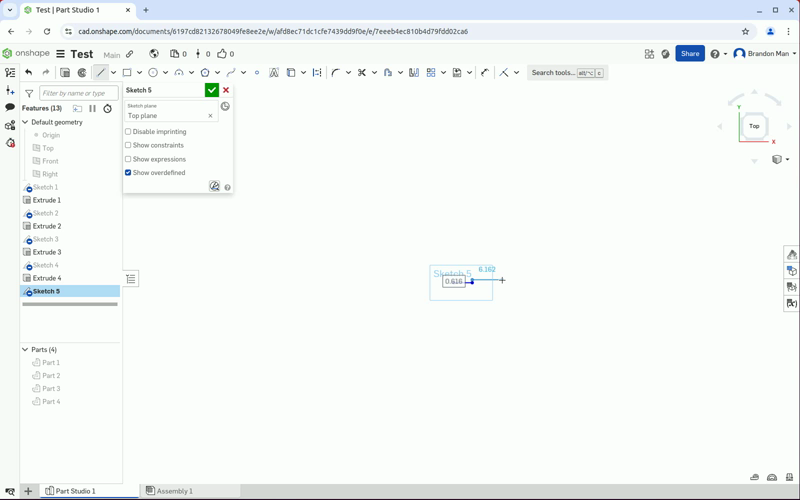
mouse_move(453, 279)
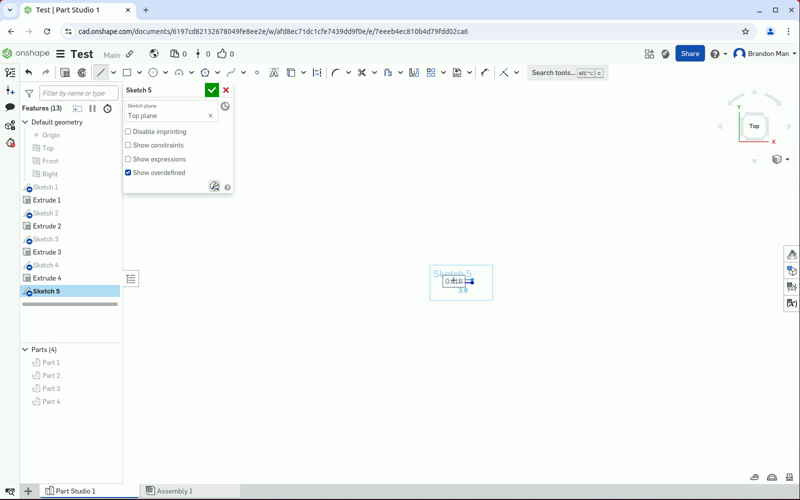
scroll(6)
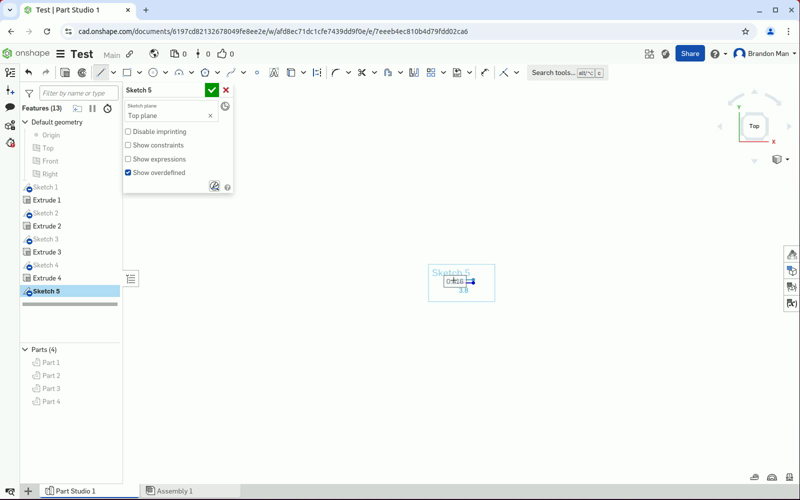
scroll(6)
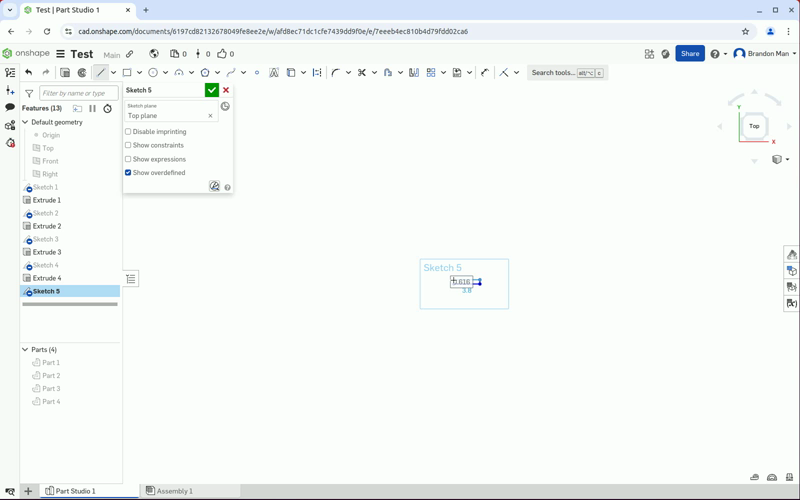
scroll(6)
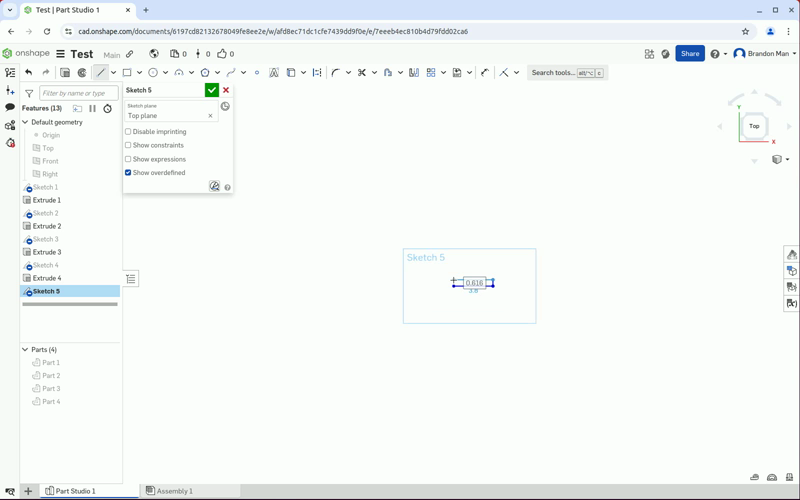
scroll(6)
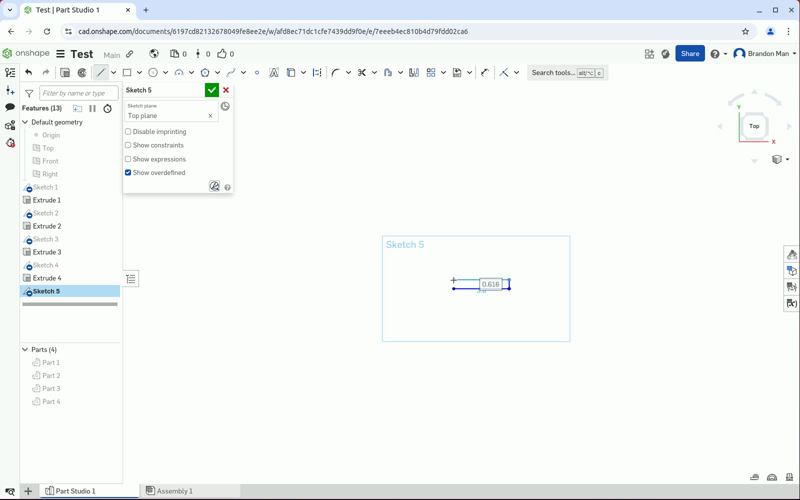
scroll(6)
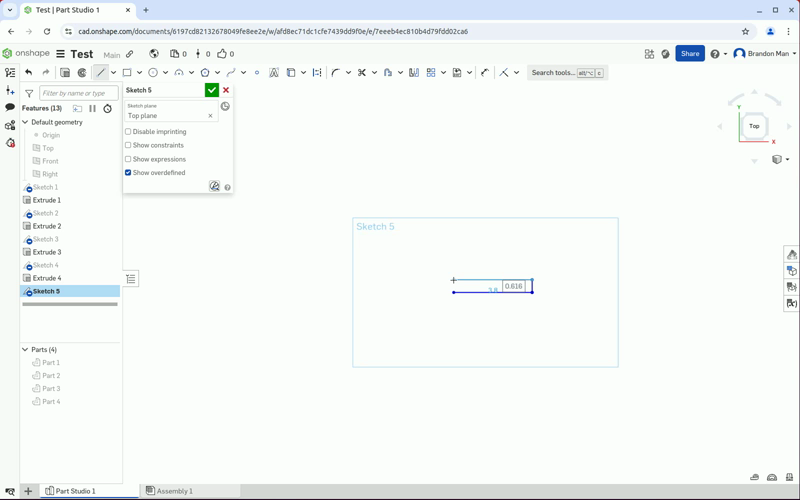
scroll(6)
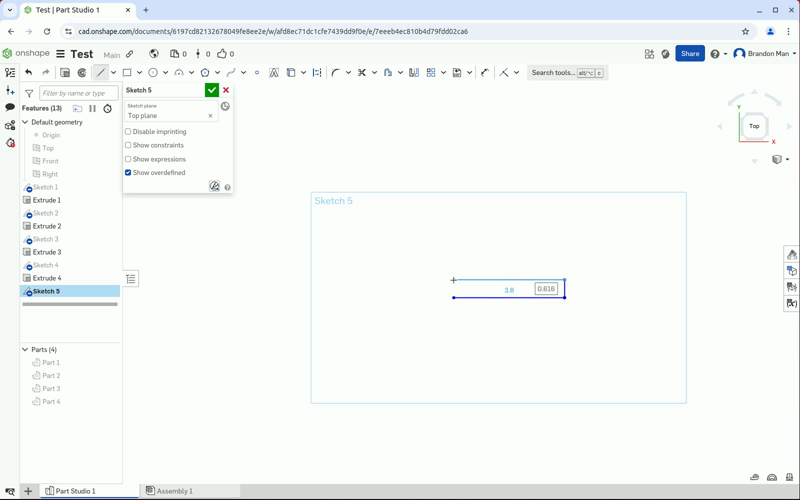
scroll(6)
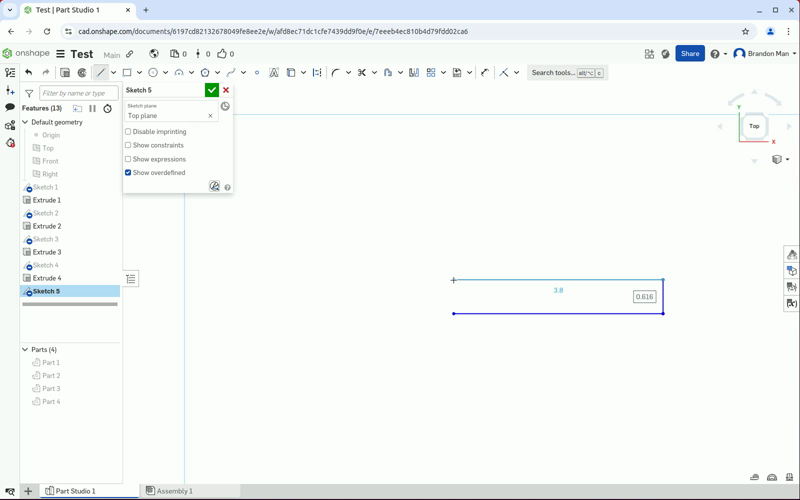
click(453, 279)
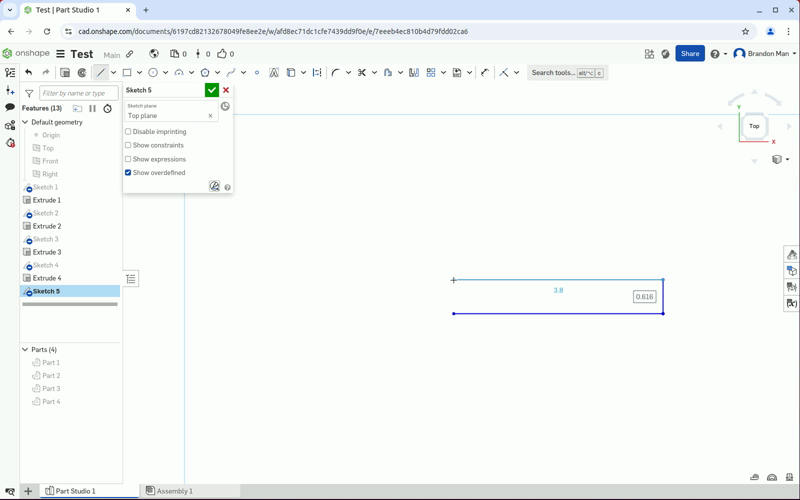
scroll(-6)
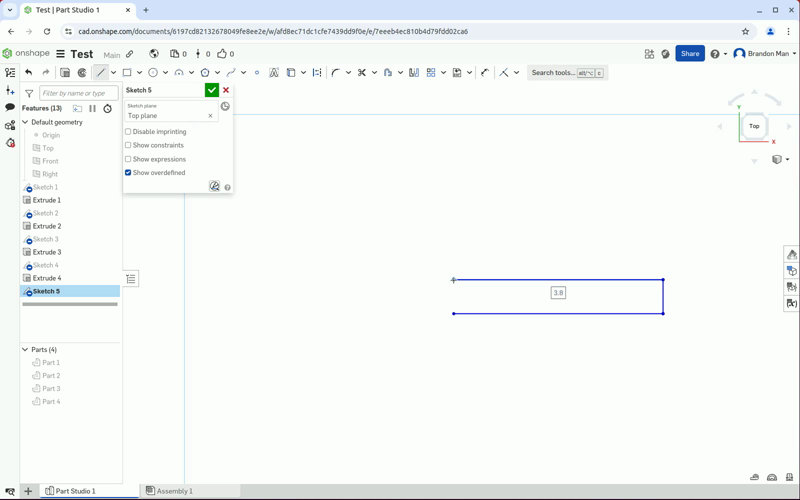
scroll(-6)
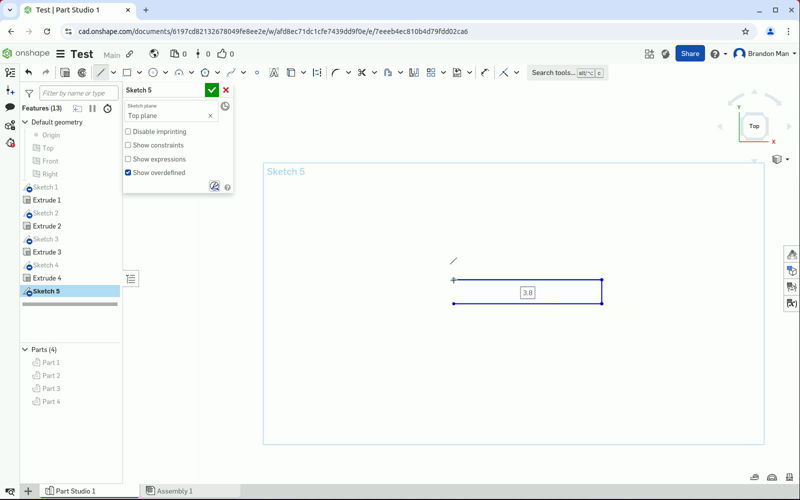
scroll(-6)
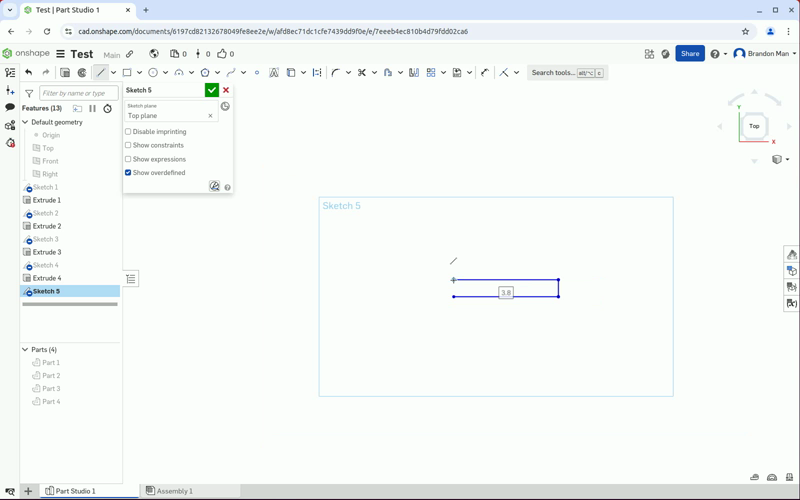
scroll(-6)
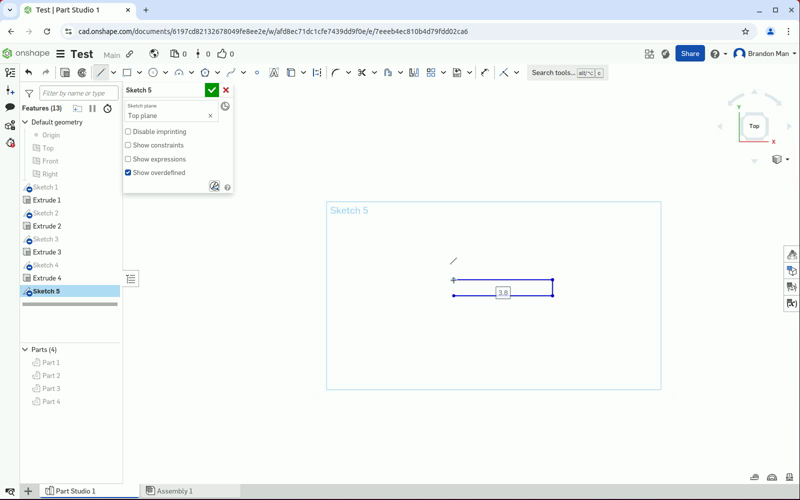
scroll(-6)
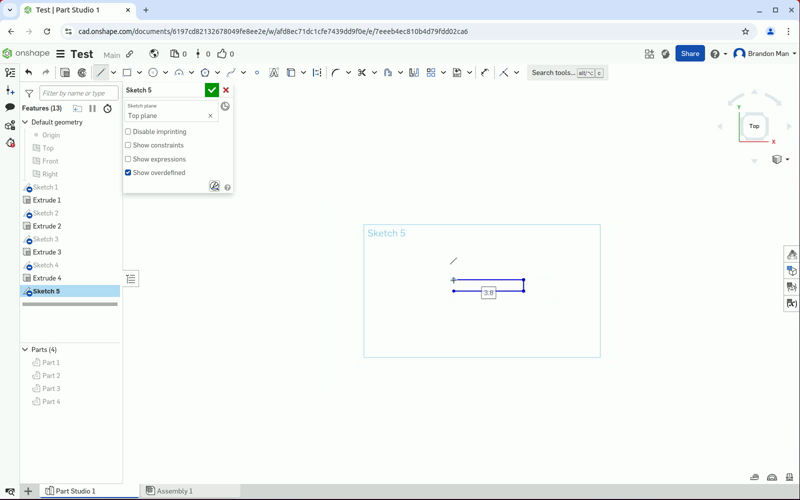
scroll(-6)
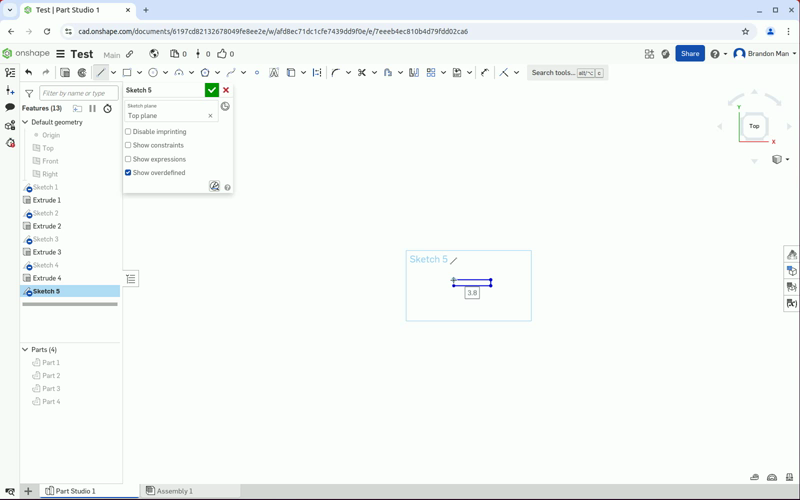
scroll(-6)
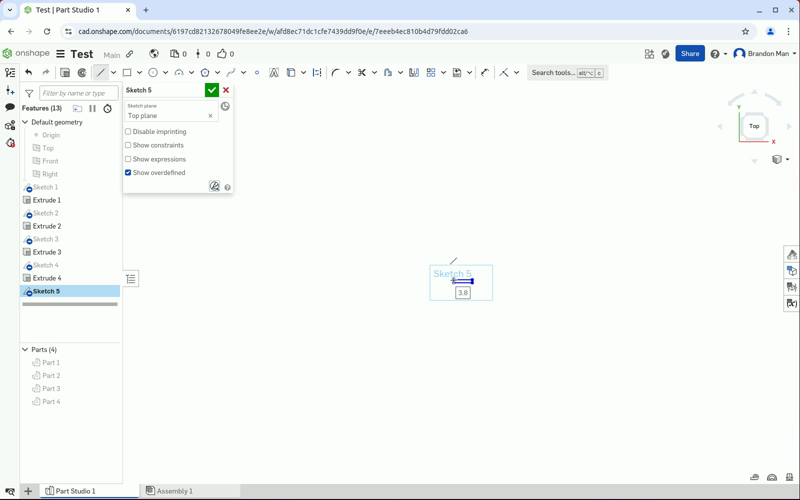
key_up(shift)
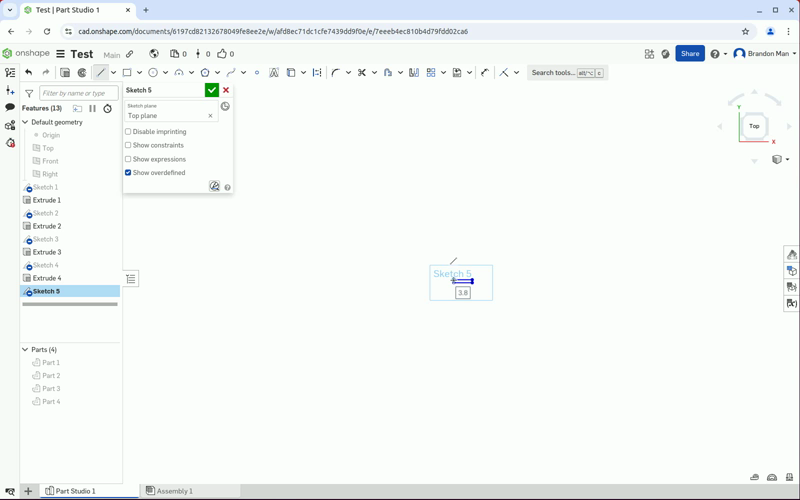
mouse_move(483, 279)
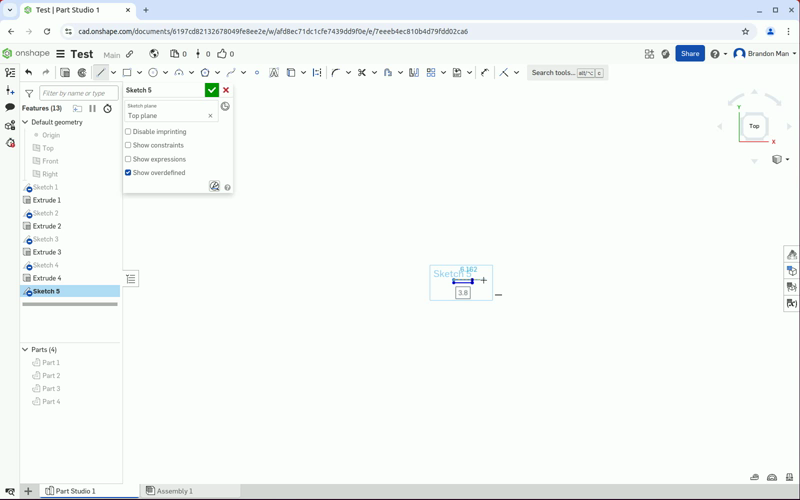
key_down(shift)
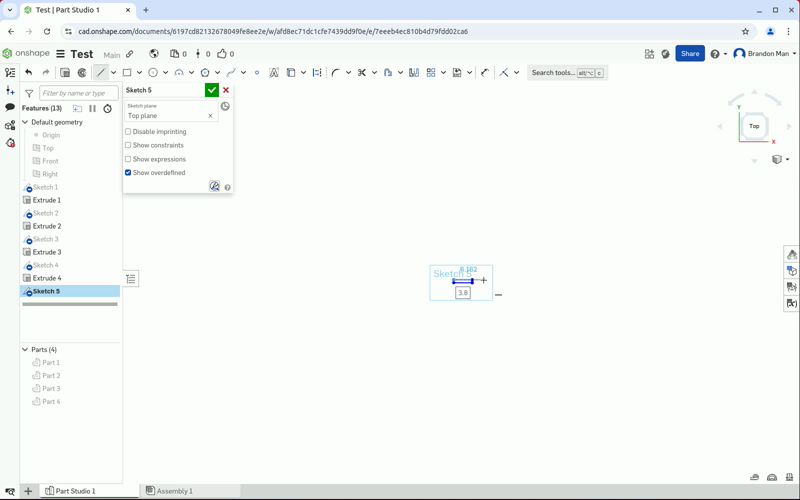
mouse_move(453, 282)
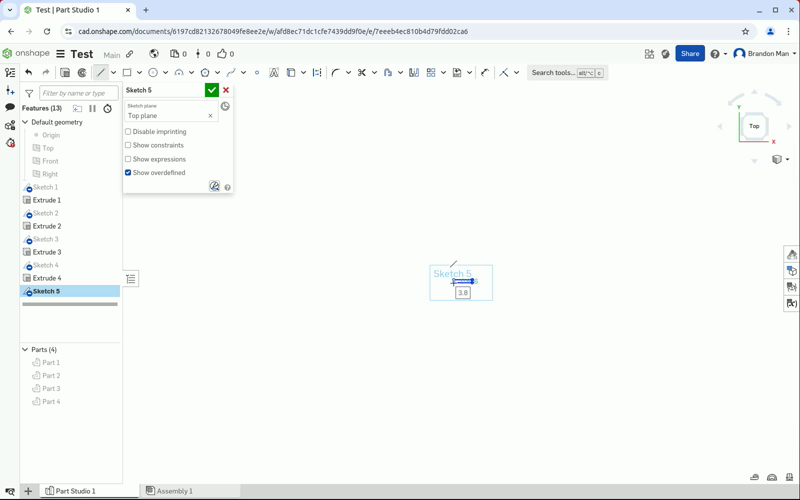
scroll(6)
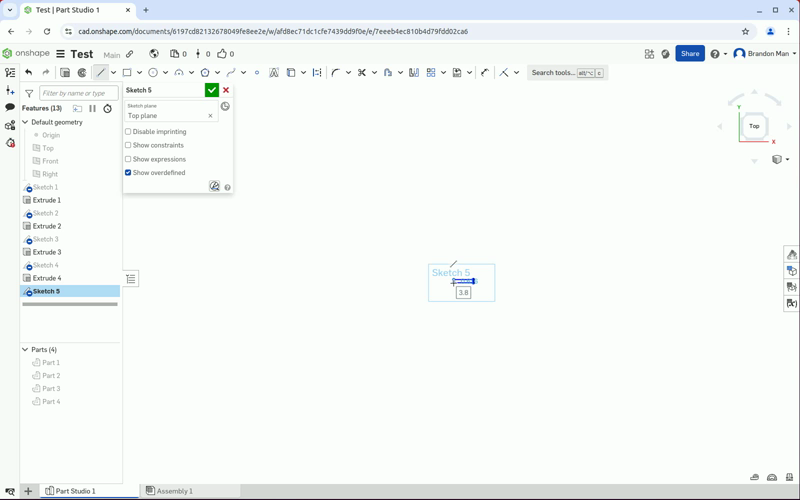
scroll(6)
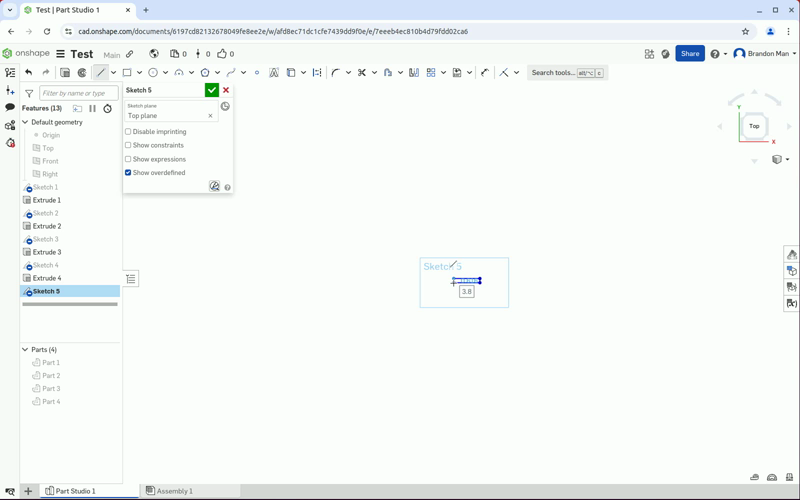
scroll(6)
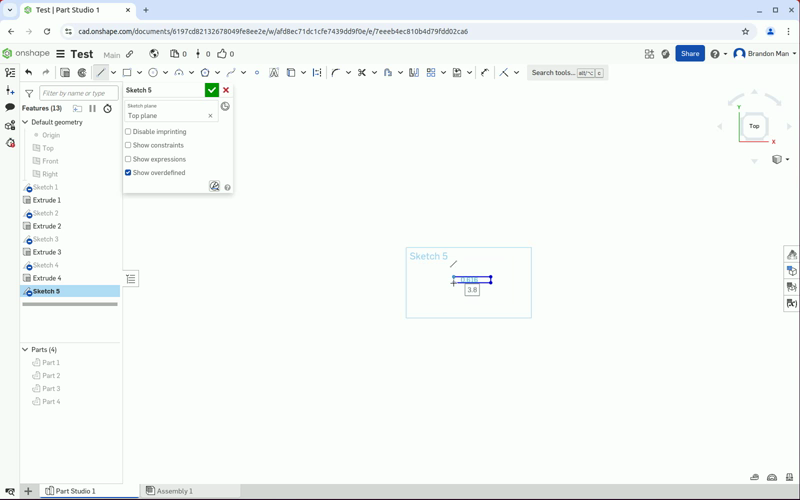
scroll(6)
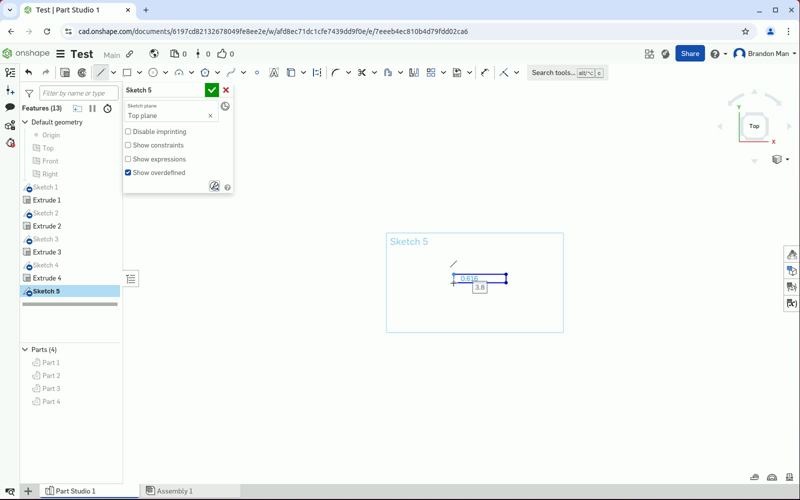
scroll(6)
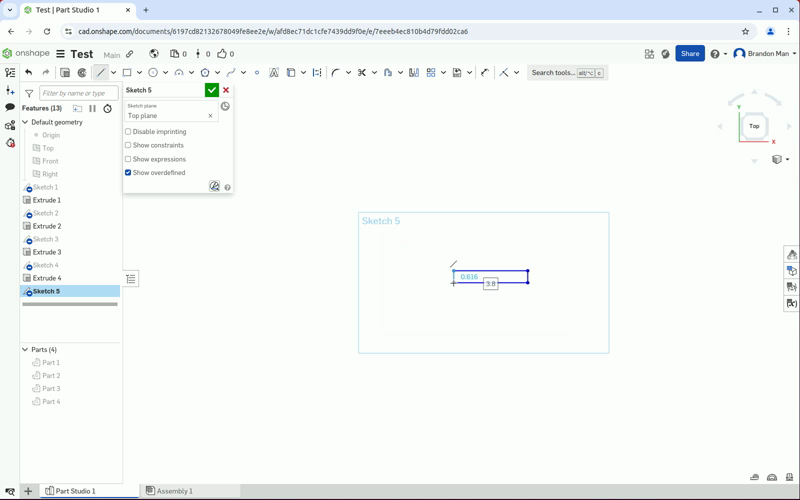
scroll(6)
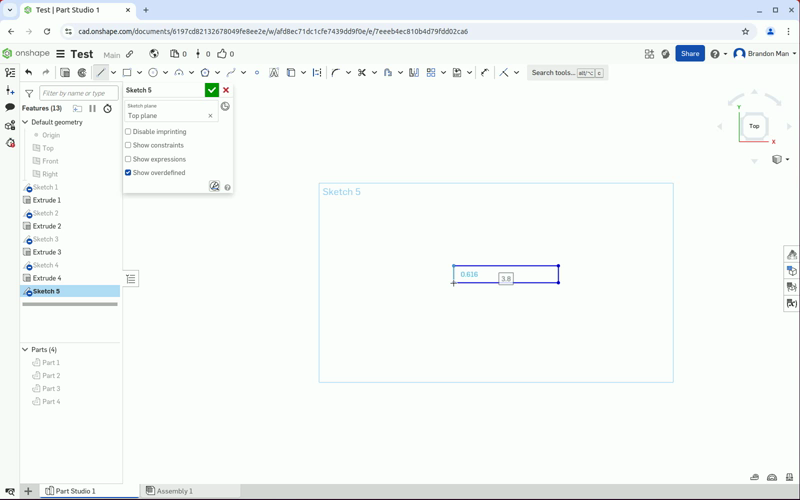
scroll(6)
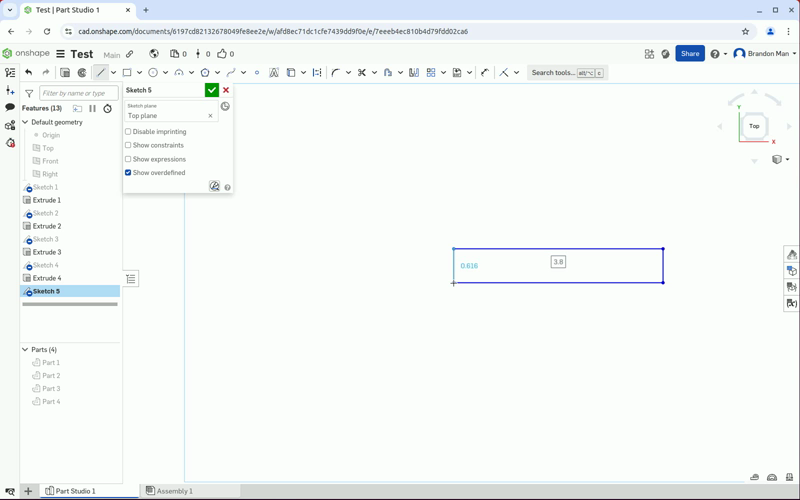
key_up(shift)
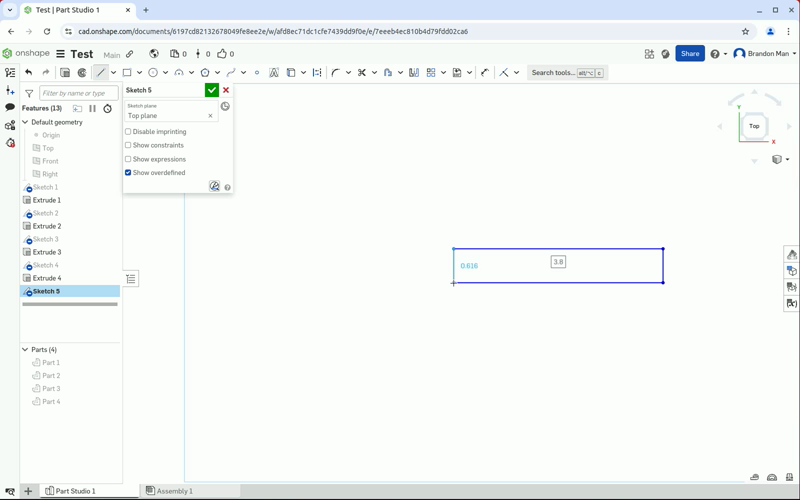
click(453, 282)
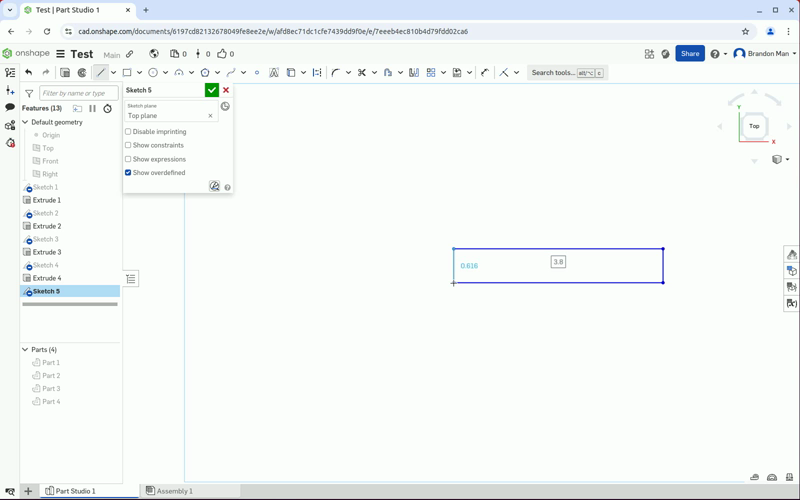
scroll(-6)
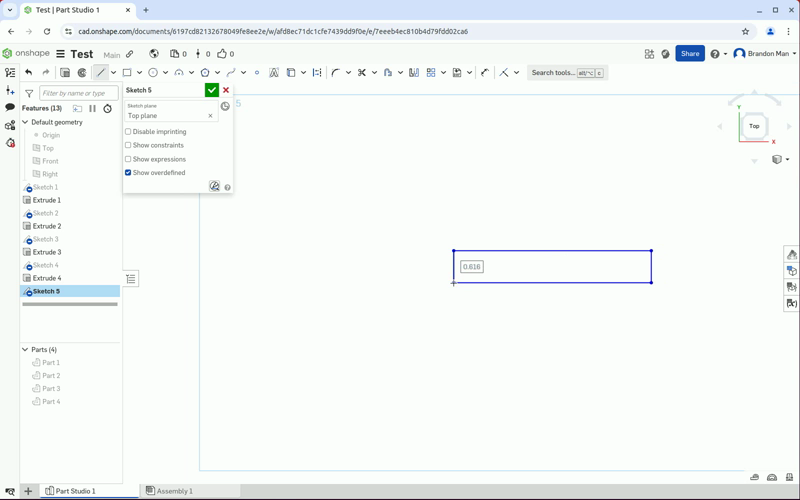
scroll(-6)
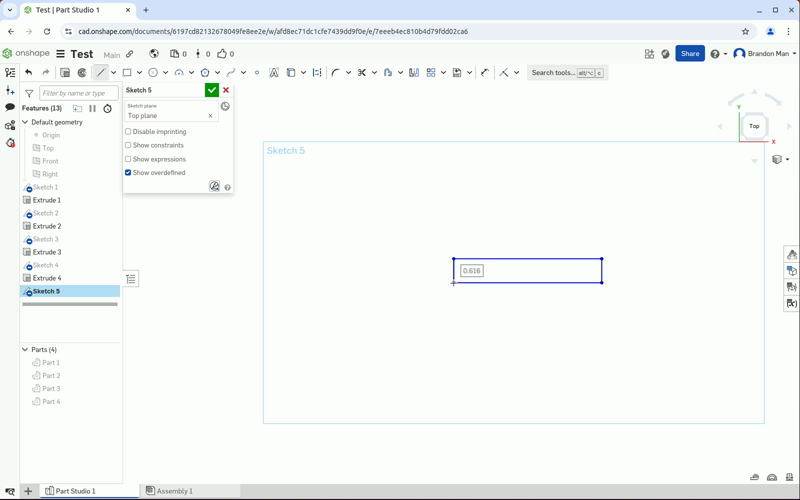
scroll(-6)
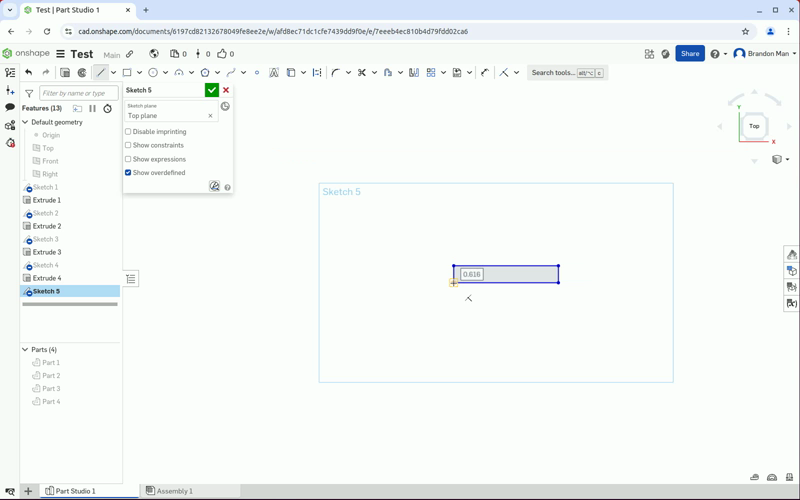
scroll(-6)
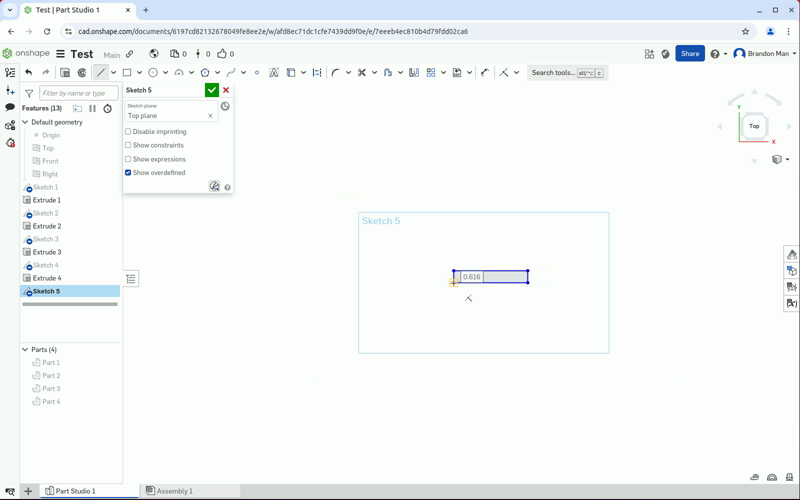
scroll(-6)
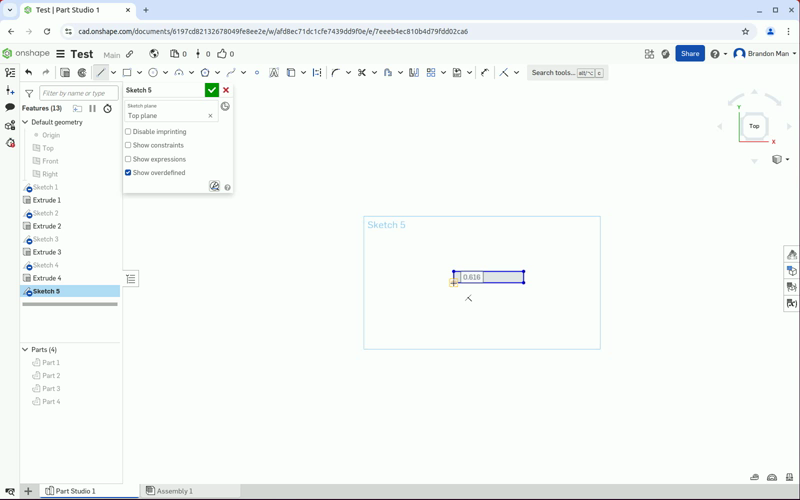
scroll(-6)
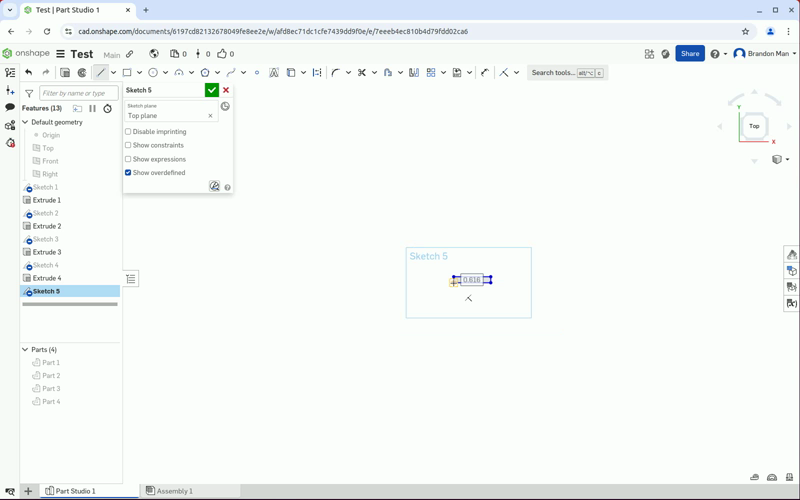
scroll(-6)
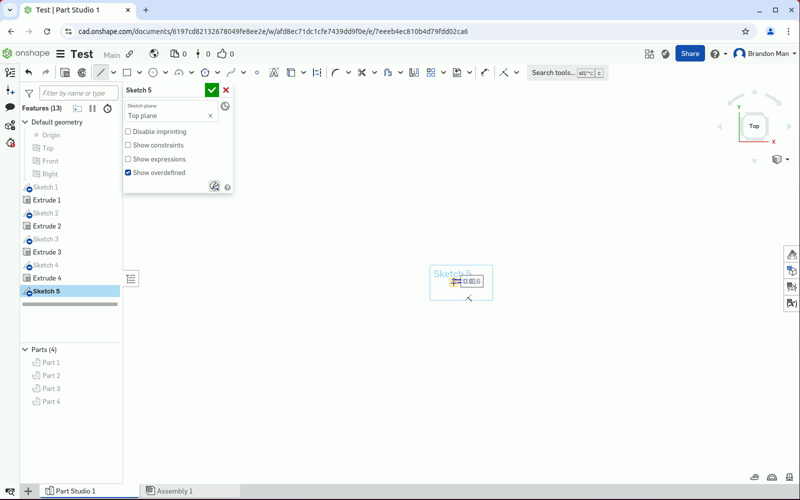
key(esc)
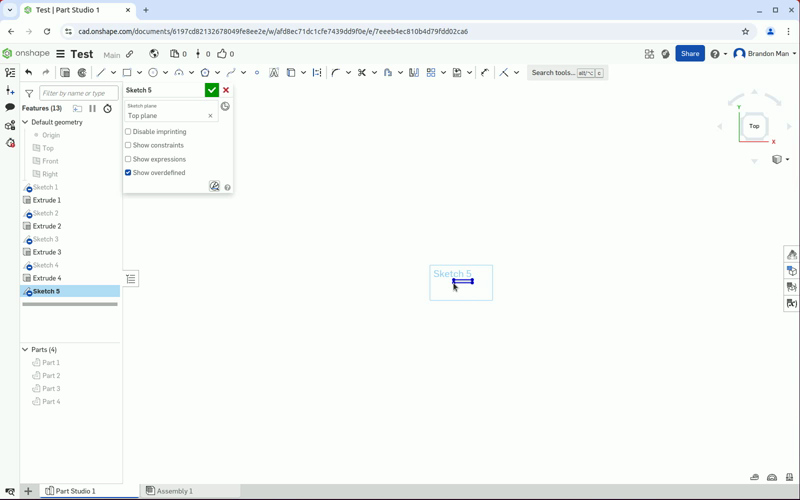
mouse_move(464, 280)
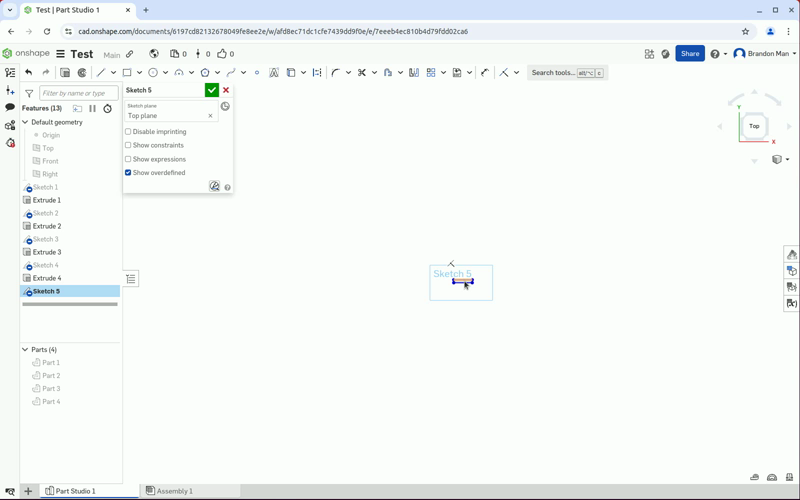
scroll(6)
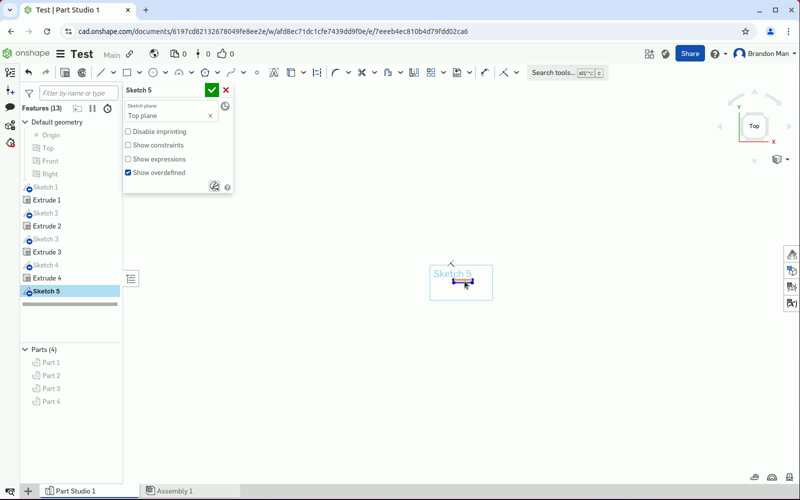
scroll(6)
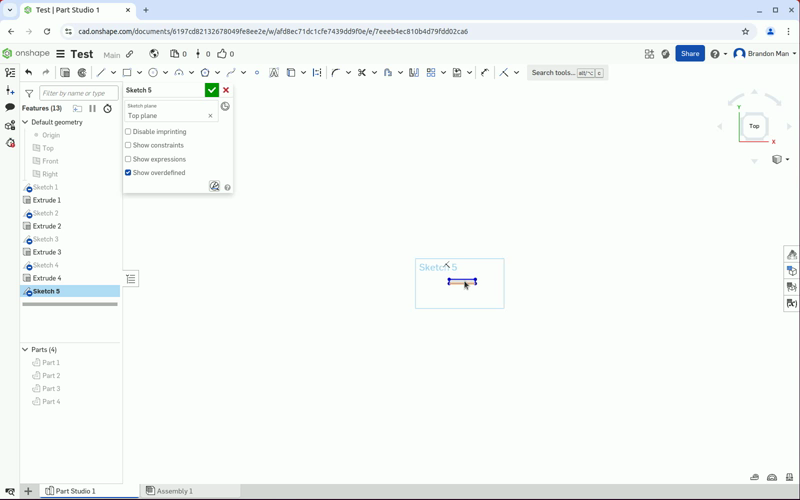
scroll(6)
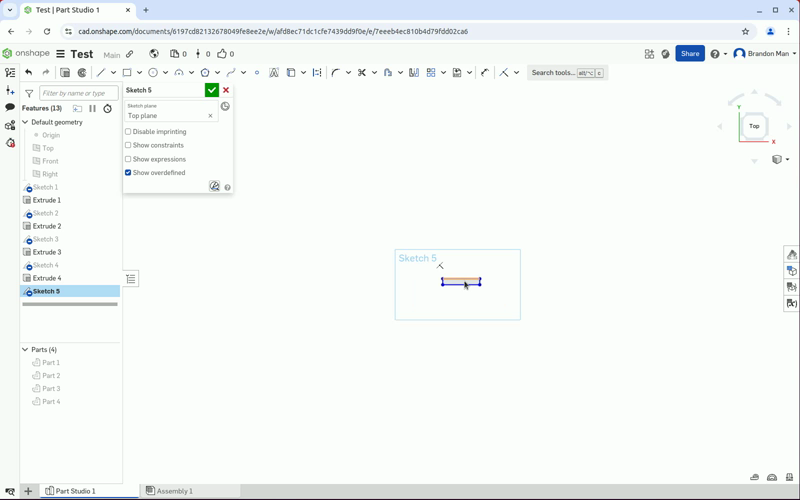
scroll(6)
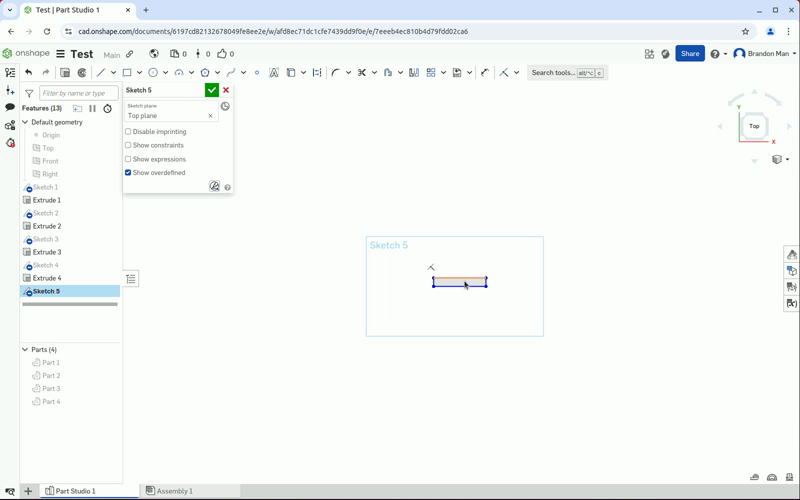
scroll(6)
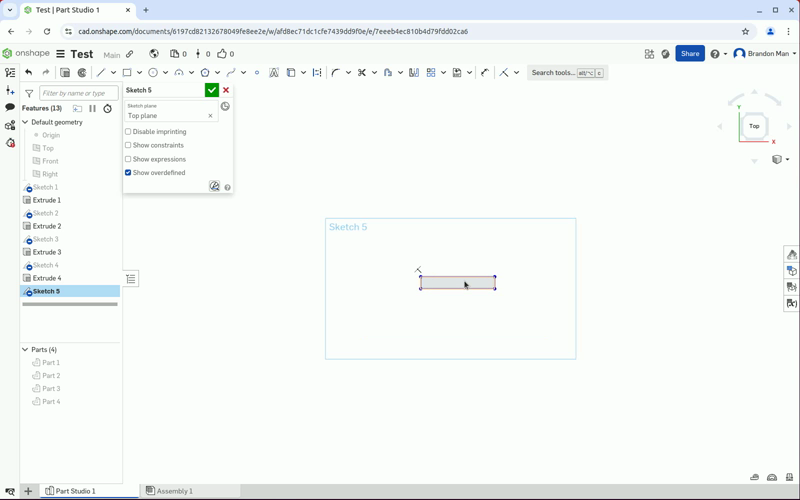
scroll(6)
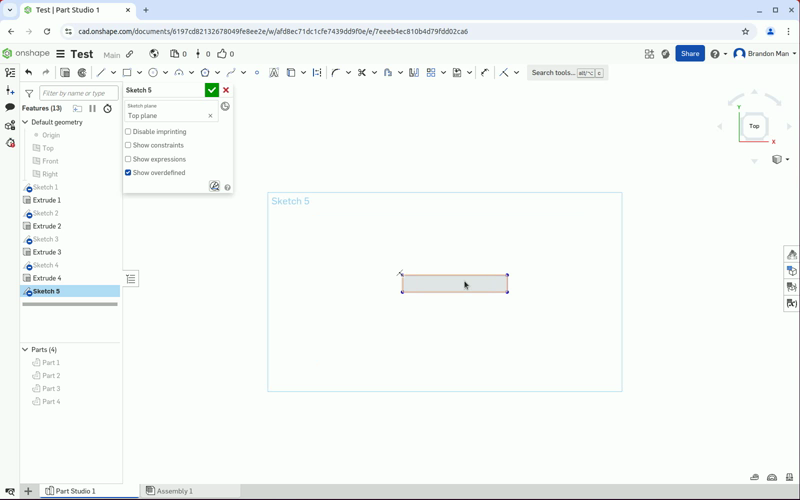
scroll(6)
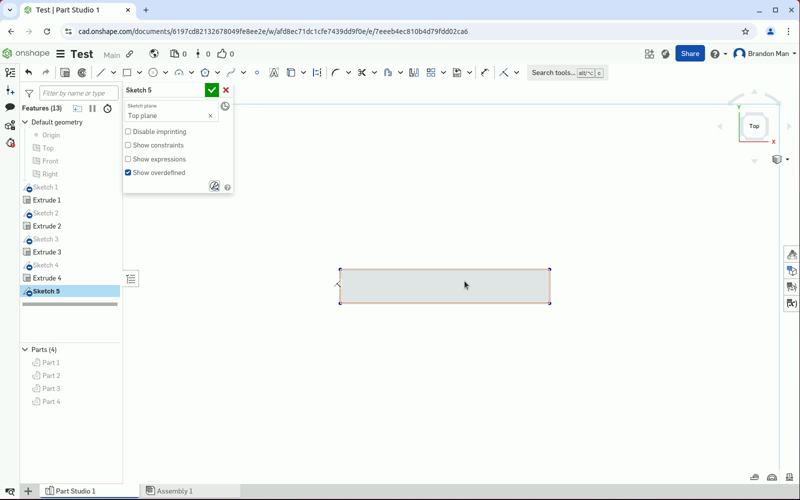
click(464, 280)
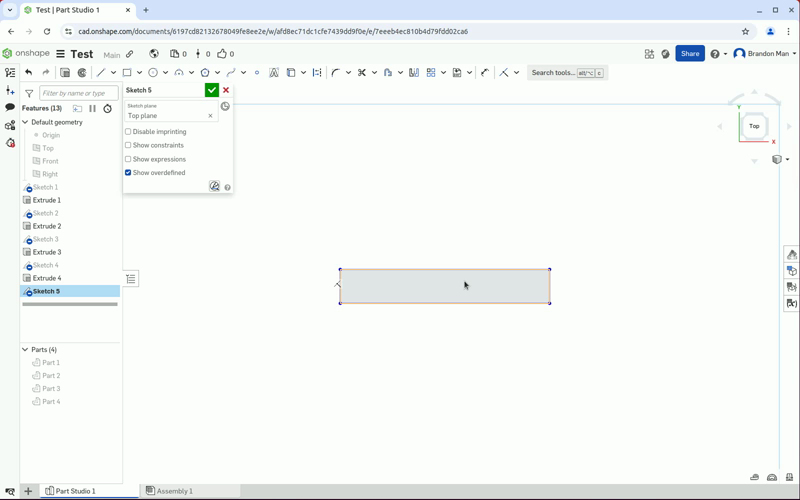
scroll(-6)
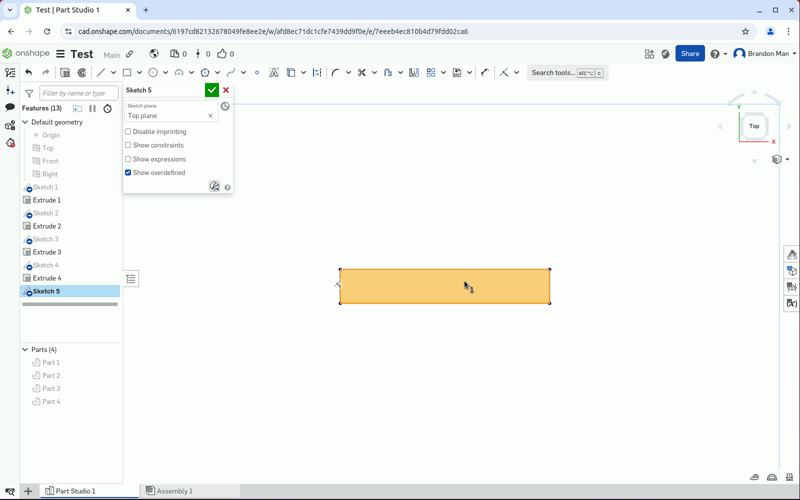
scroll(-6)
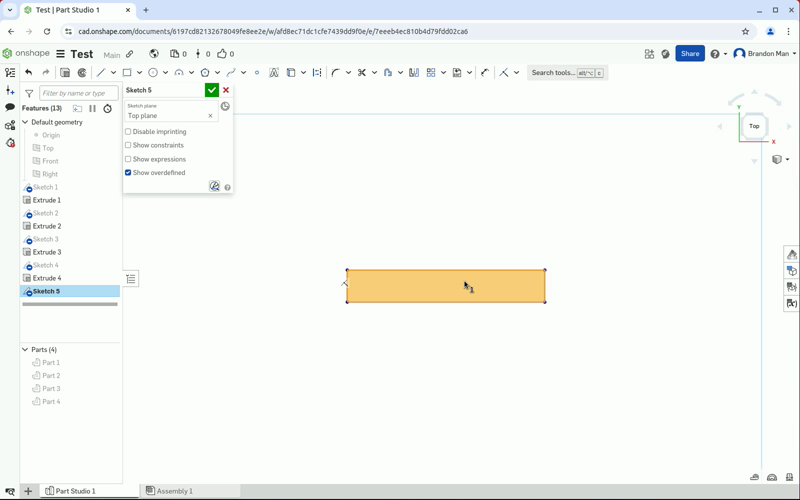
scroll(-6)
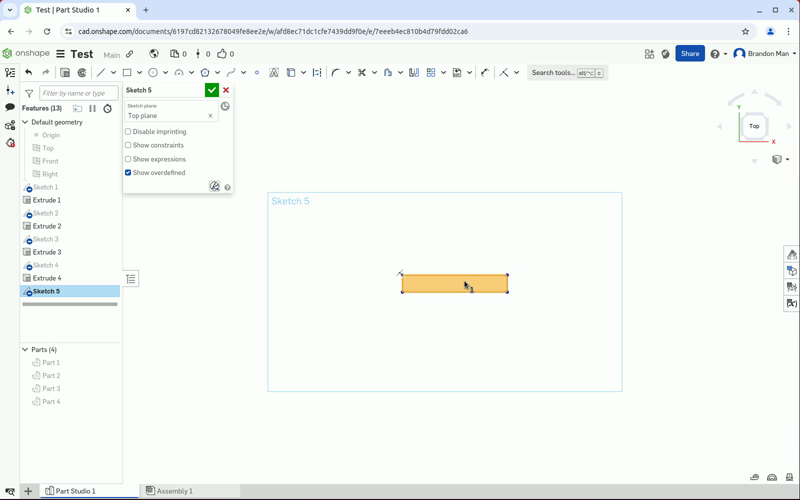
scroll(-6)
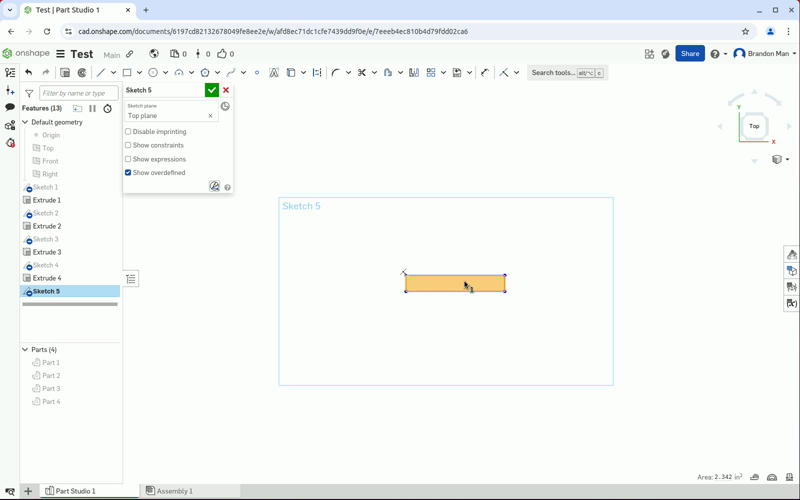
scroll(-6)
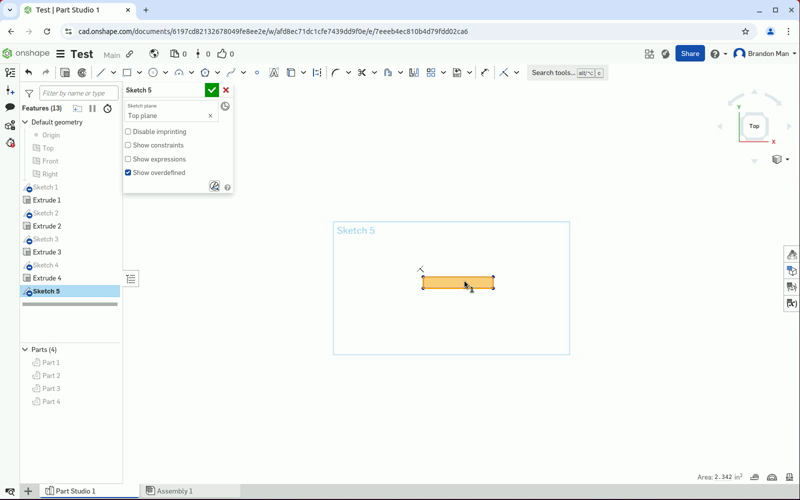
scroll(-6)
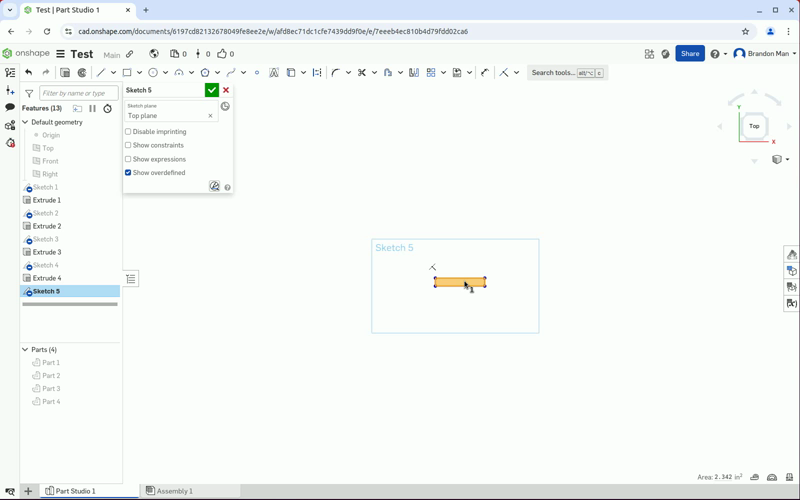
scroll(-6)
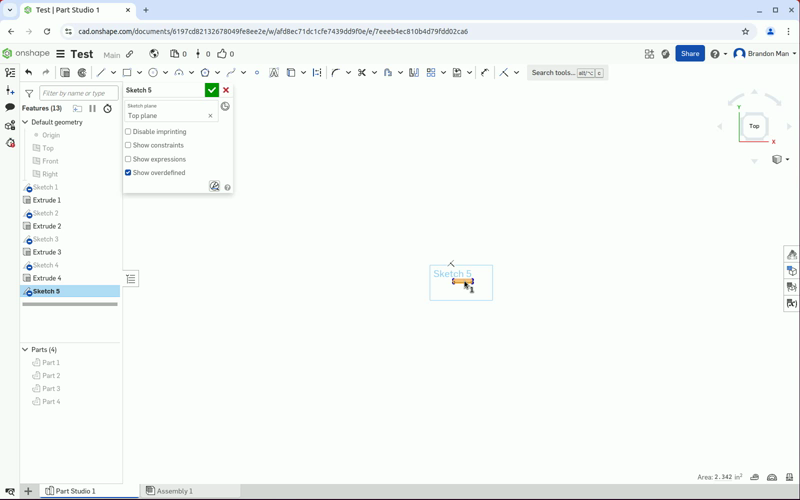
mouse_move(73, 352)
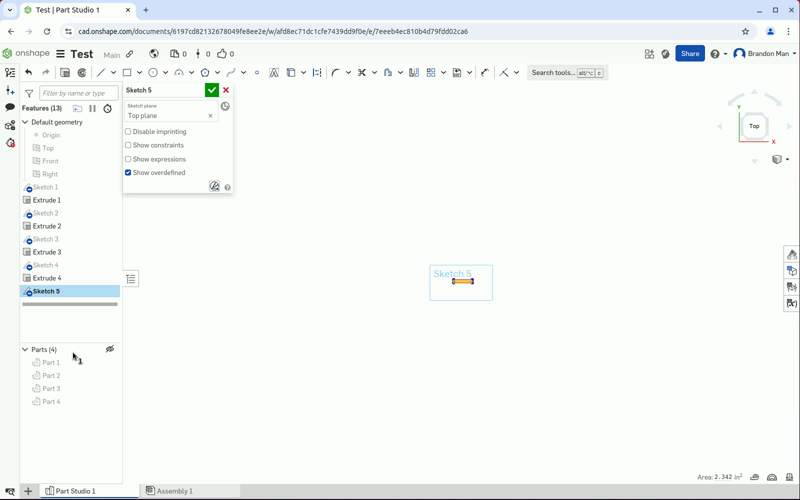
key(shift+y)
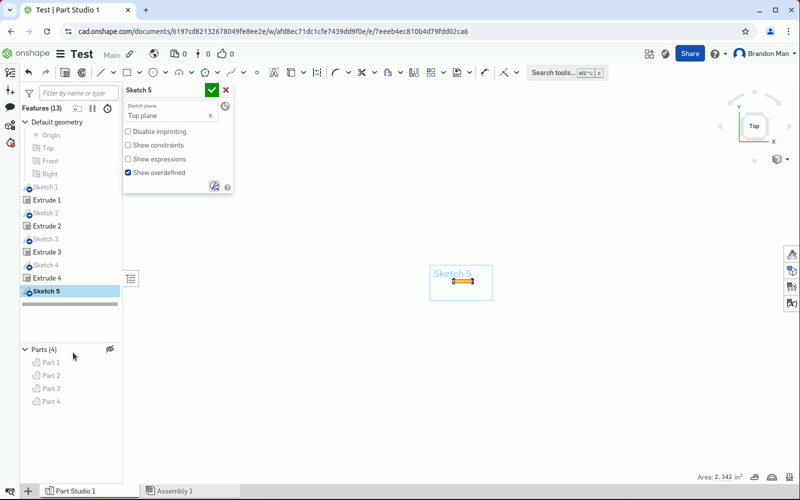
key(shift+e)
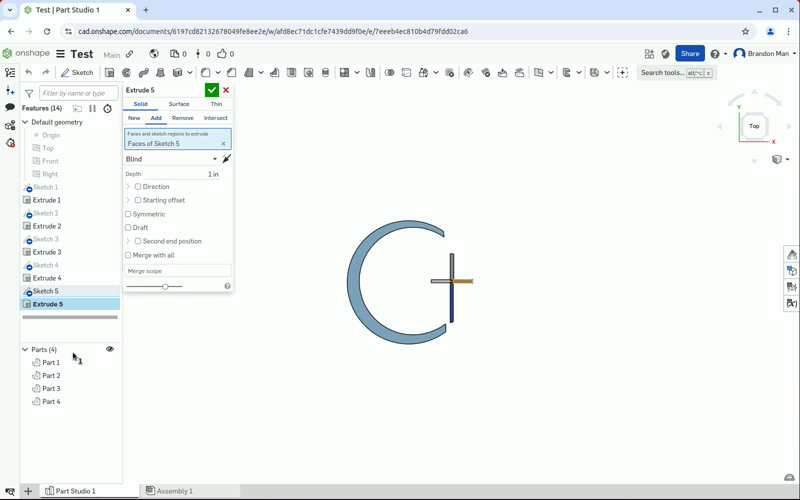
mouse_move(143, 106)
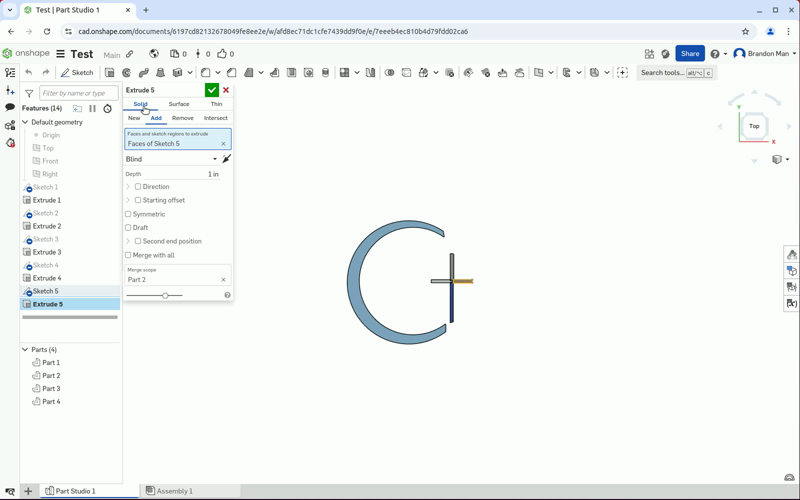
click(143, 106)
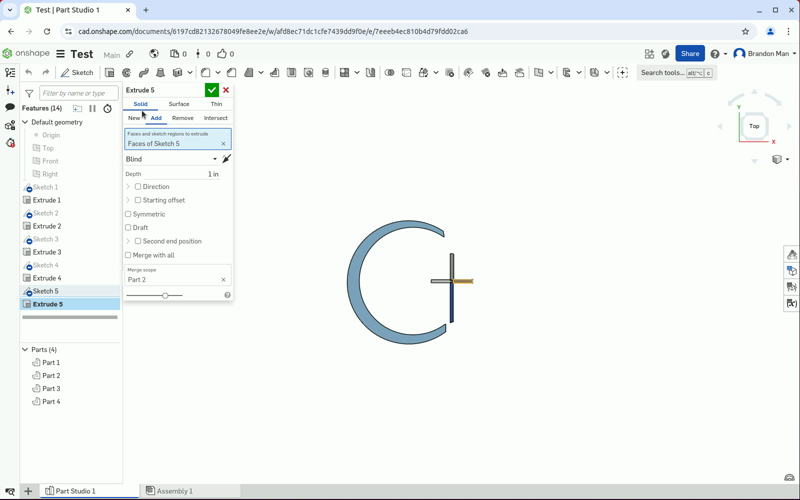
mouse_move(137, 120)
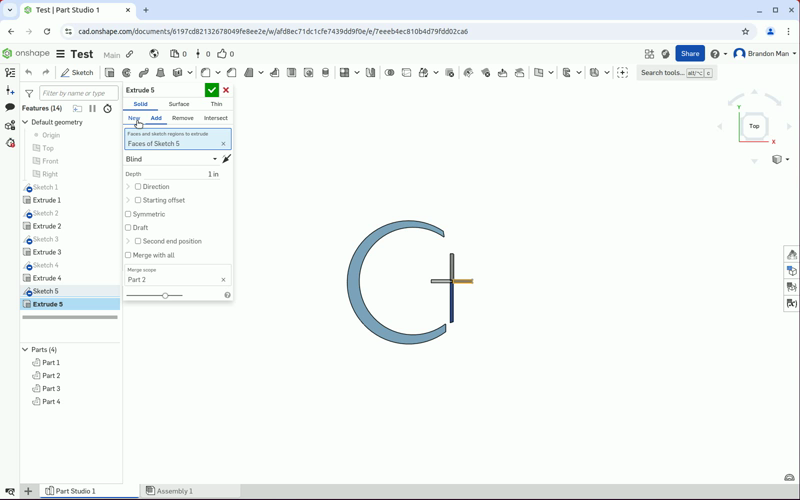
click(137, 120)
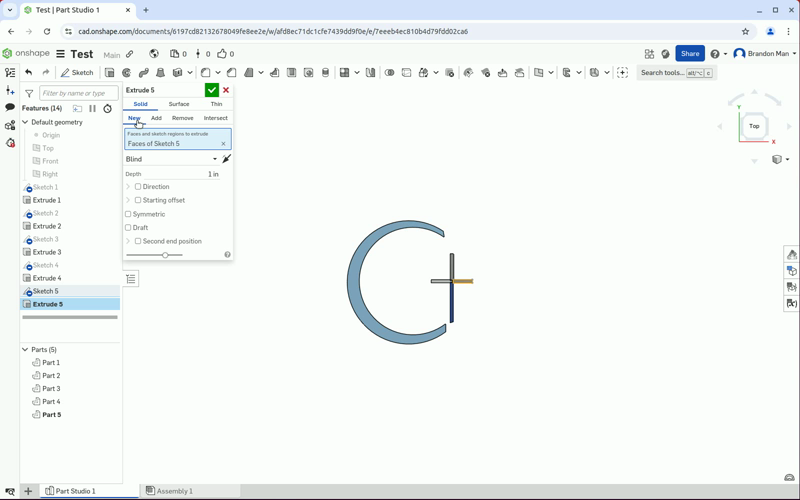
key(tab, 4)
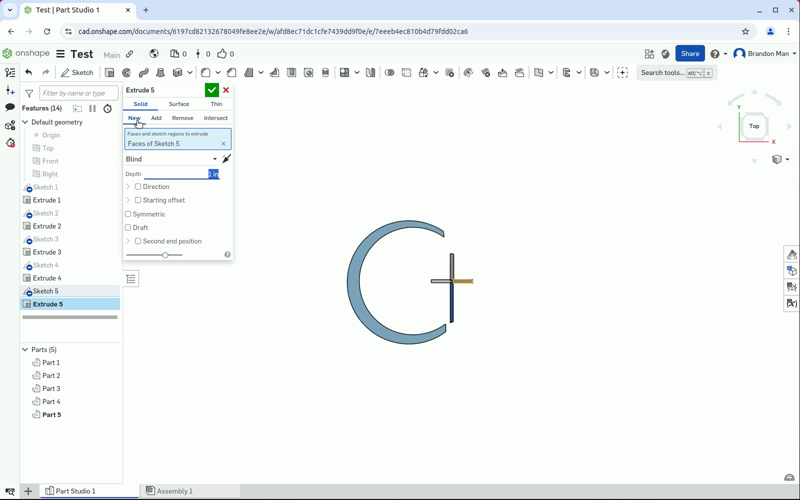
text(0.722)
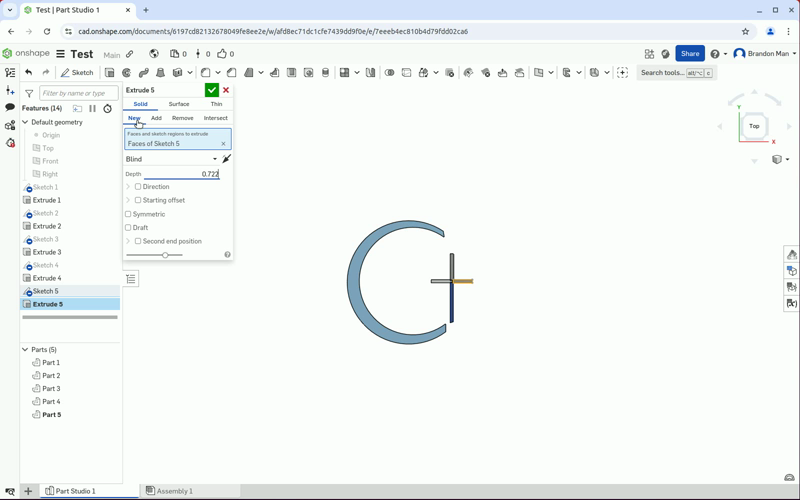
key(enter)
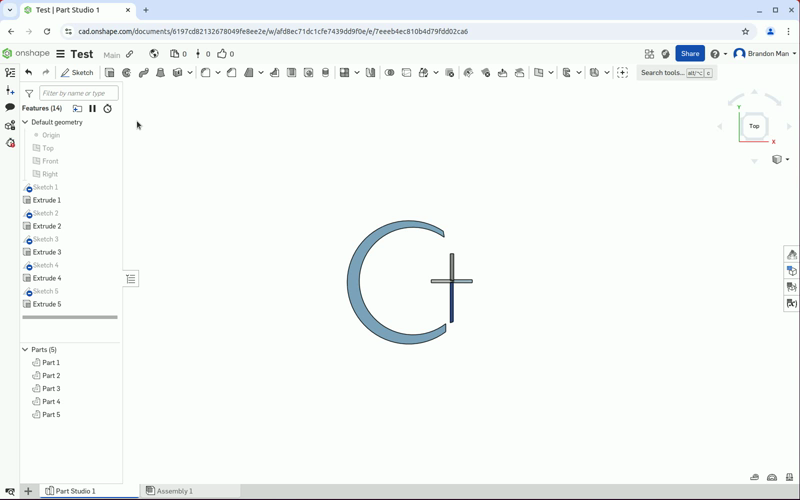
key(shift+h)
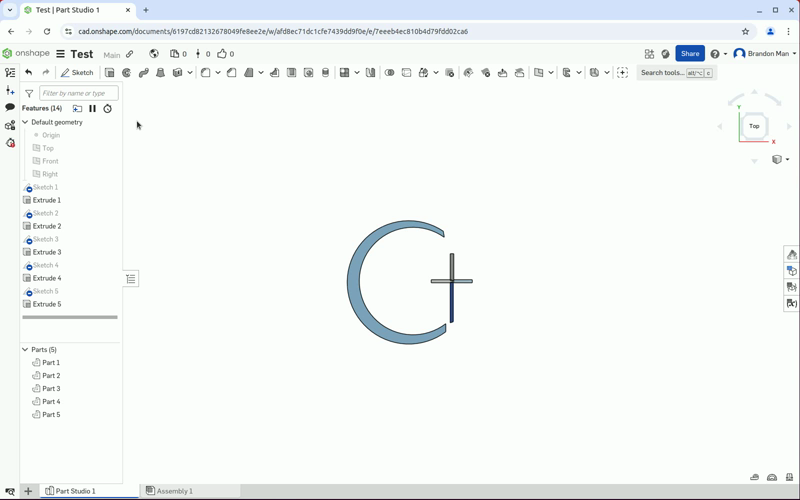
key(shift+h)
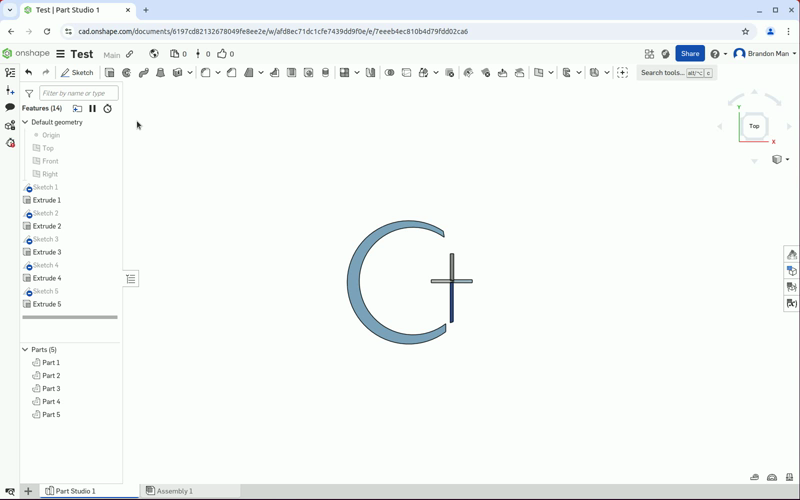
mouse_move(73, 189)
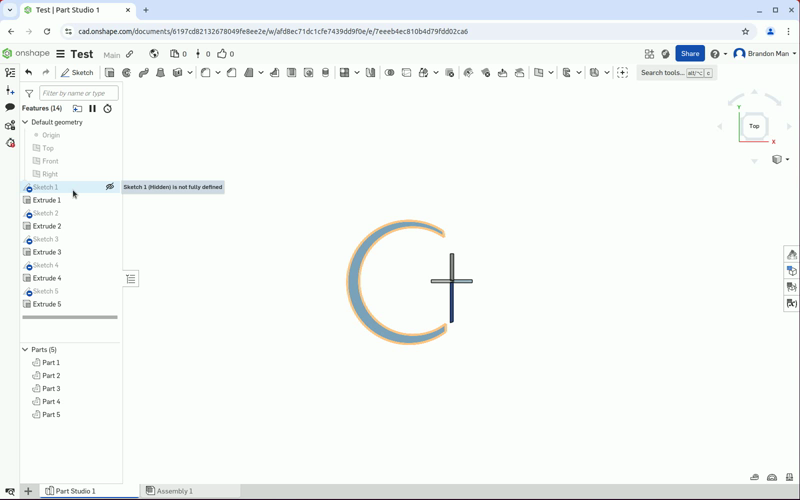
click(73, 189)
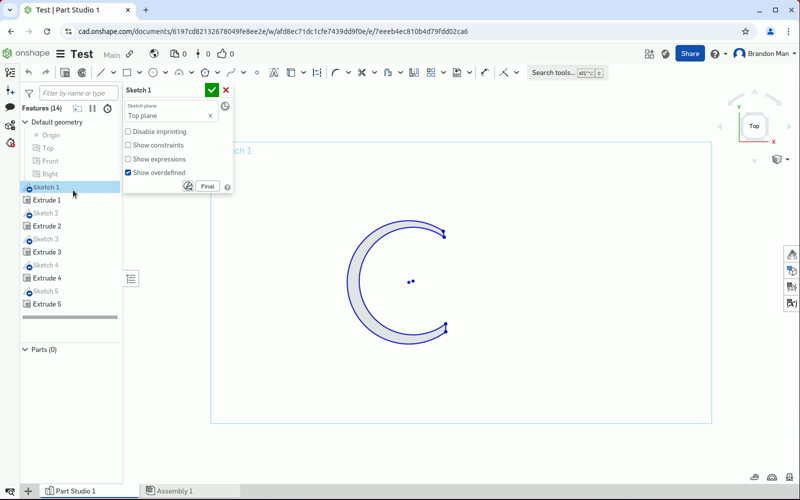
mouse_move(229, 92)
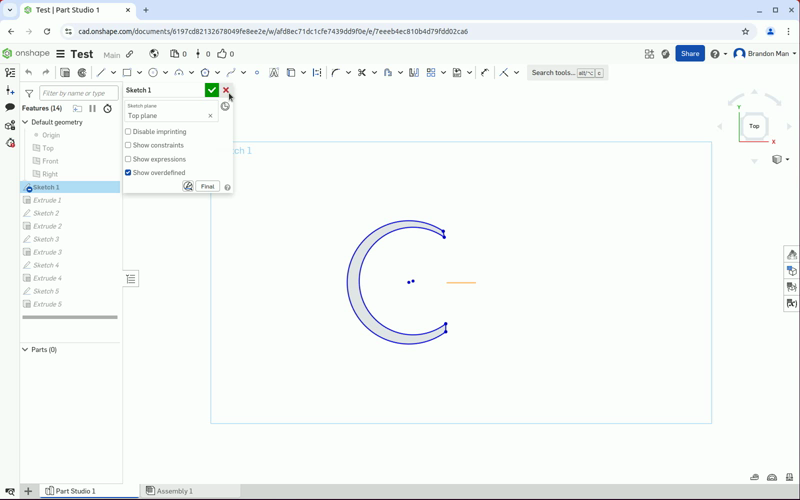
click(229, 92)
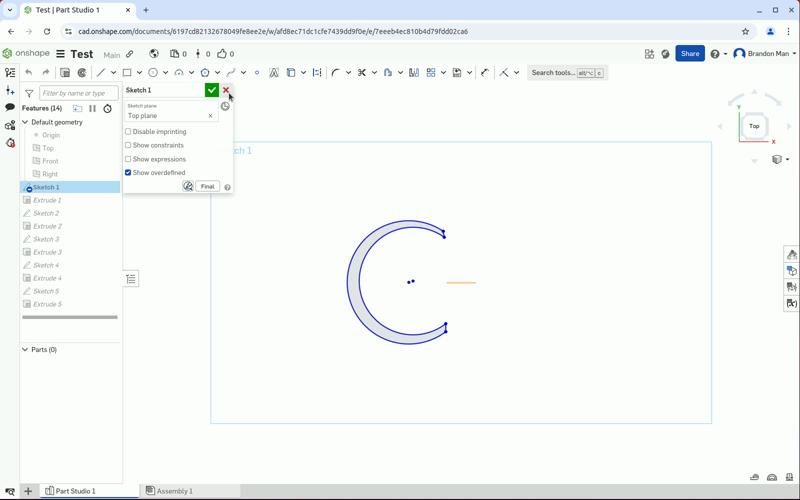
key(shift+s)
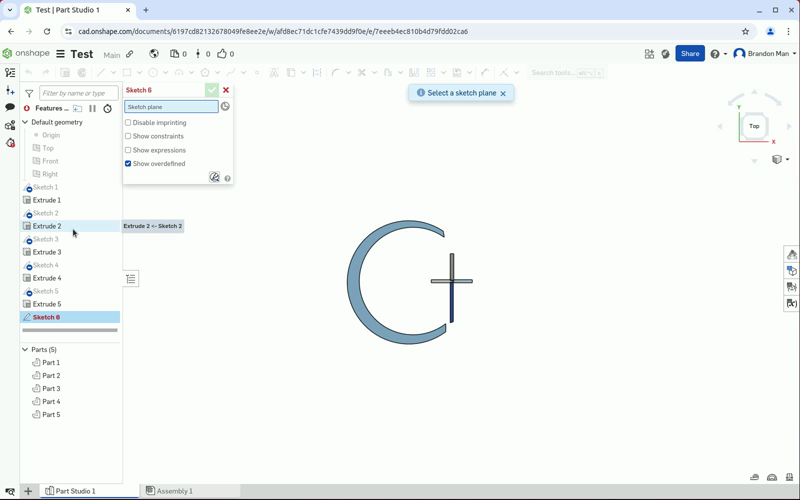
scroll(3)
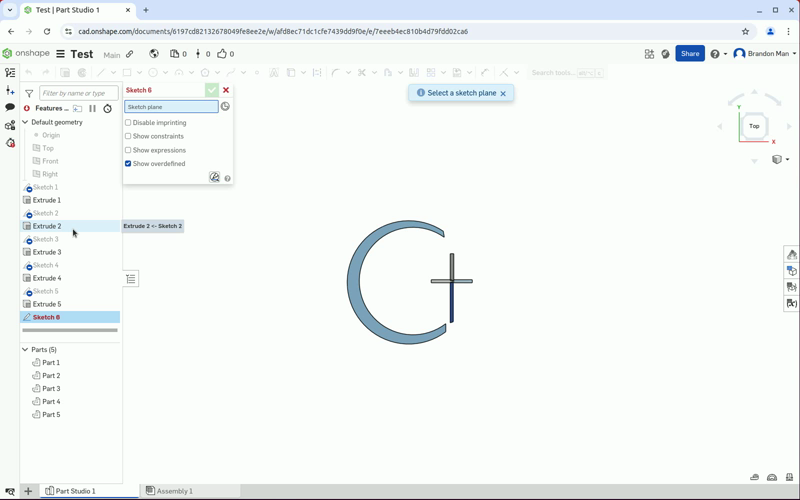
mouse_move(73, 150)
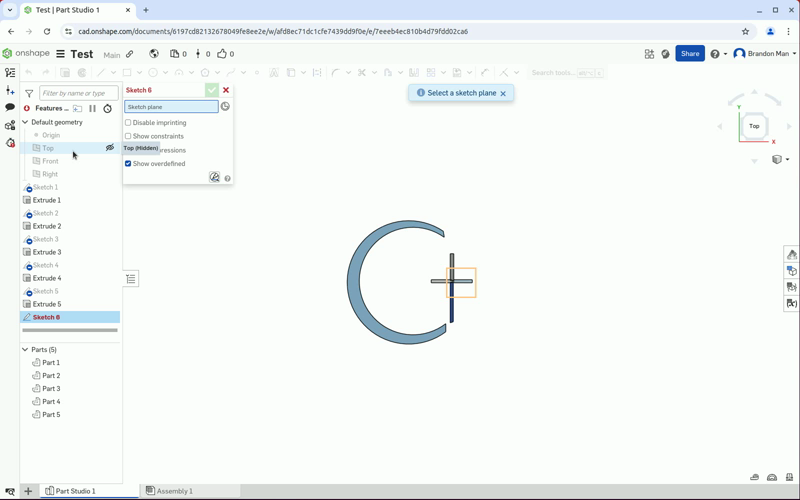
click(73, 150)
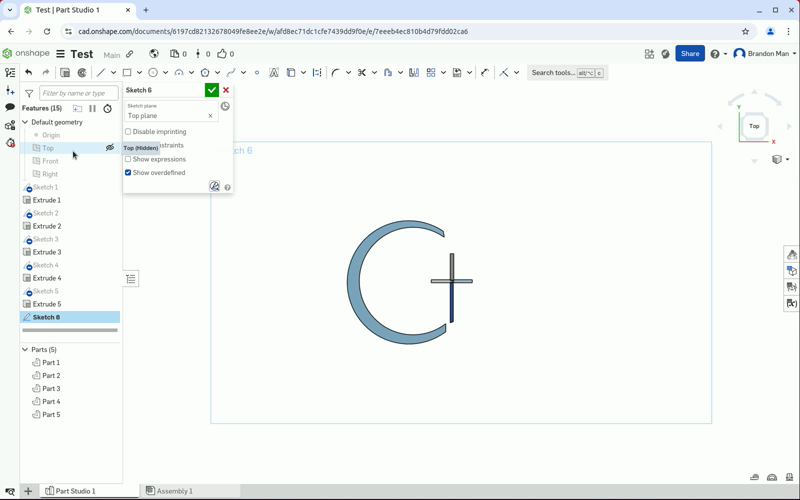
mouse_move(73, 352)
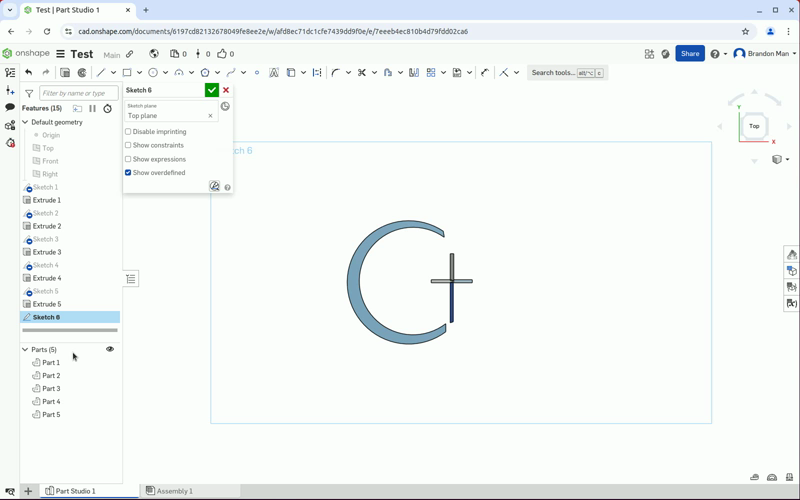
key(y)
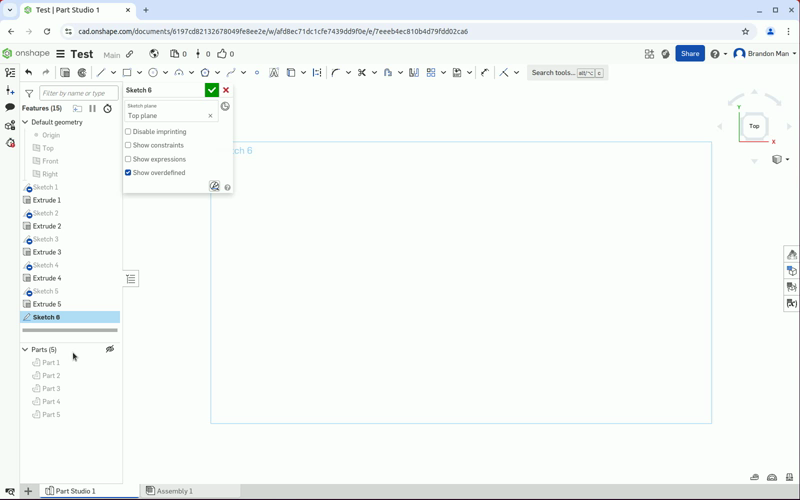
key(l)
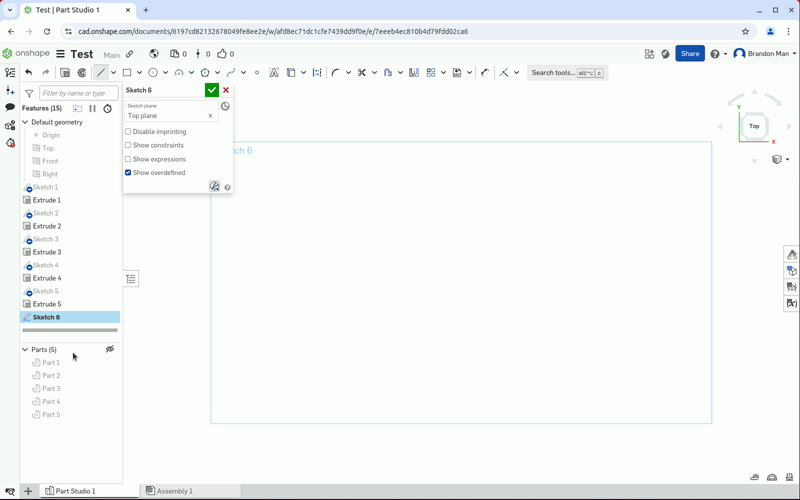
key_down(shift)
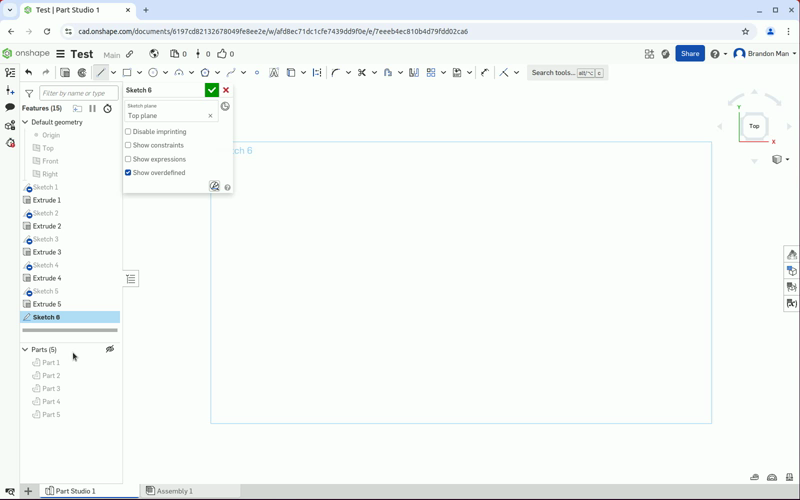
mouse_move(450, 282)
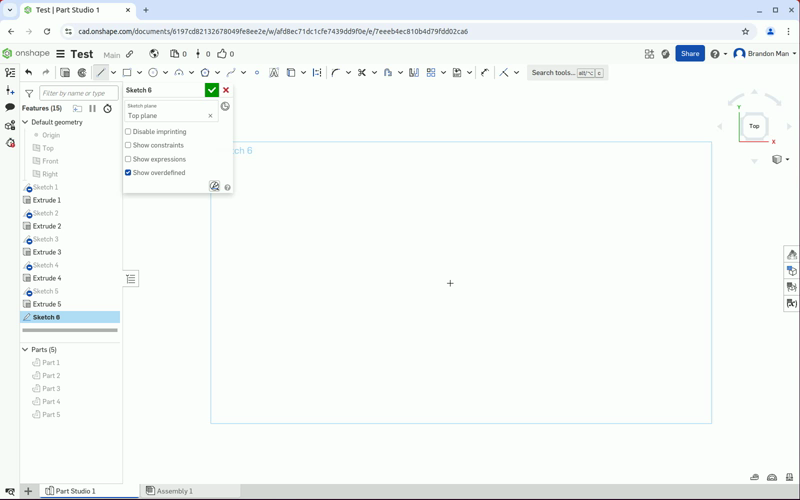
click(450, 282)
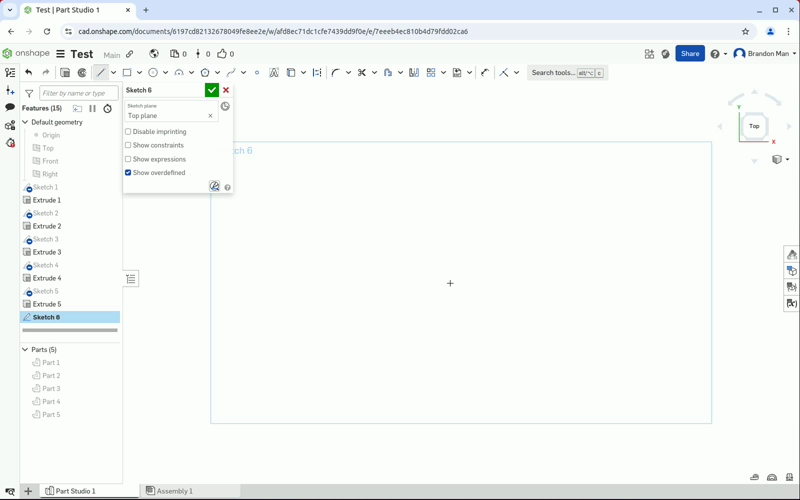
key_up(shift)
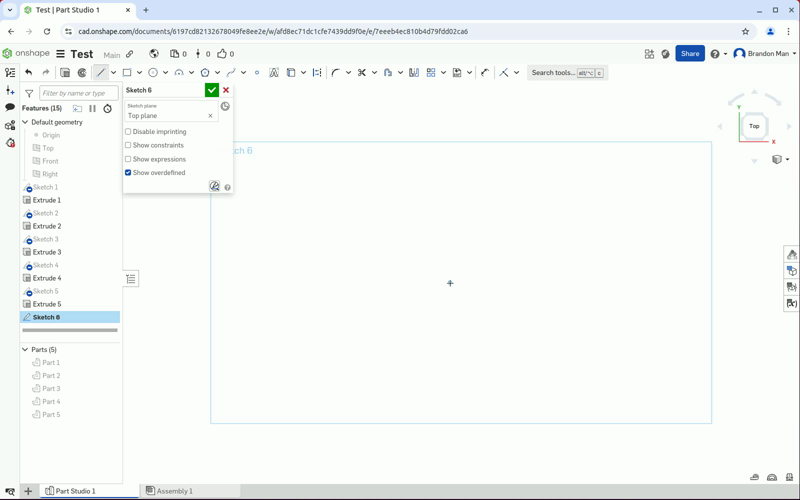
key_down(shift)
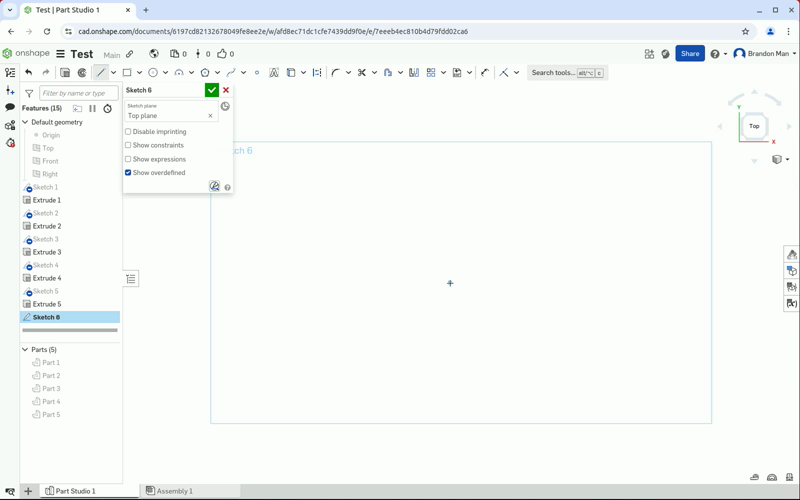
mouse_move(480, 282)
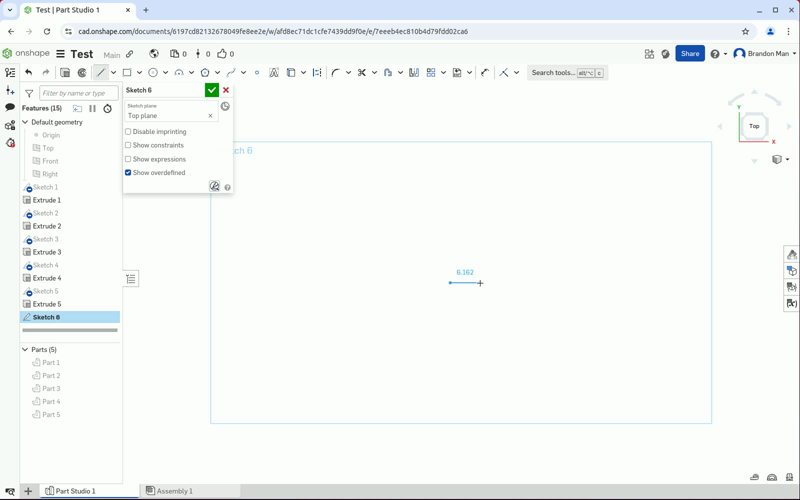
mouse_move(454, 282)
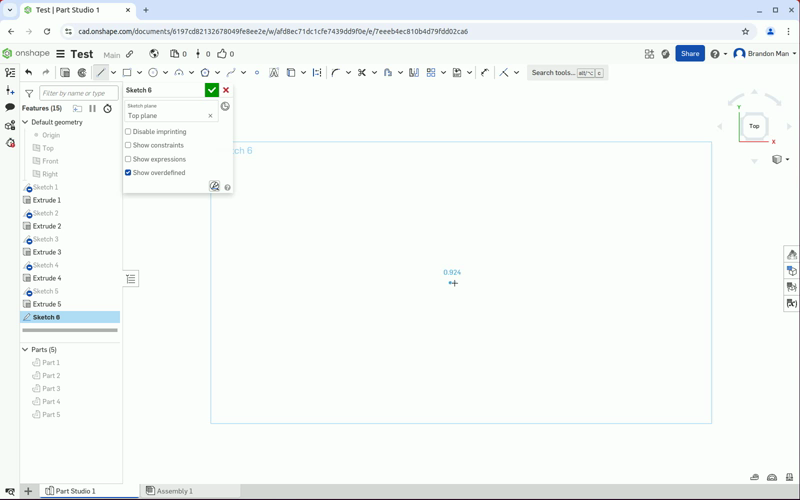
scroll(6)
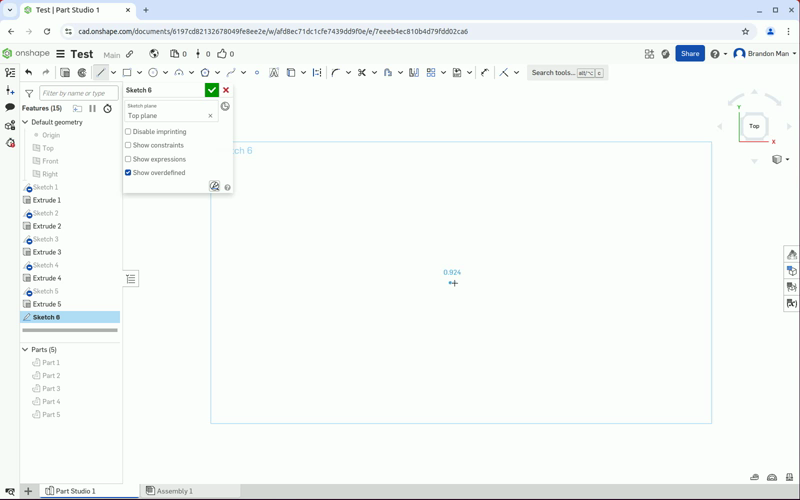
scroll(6)
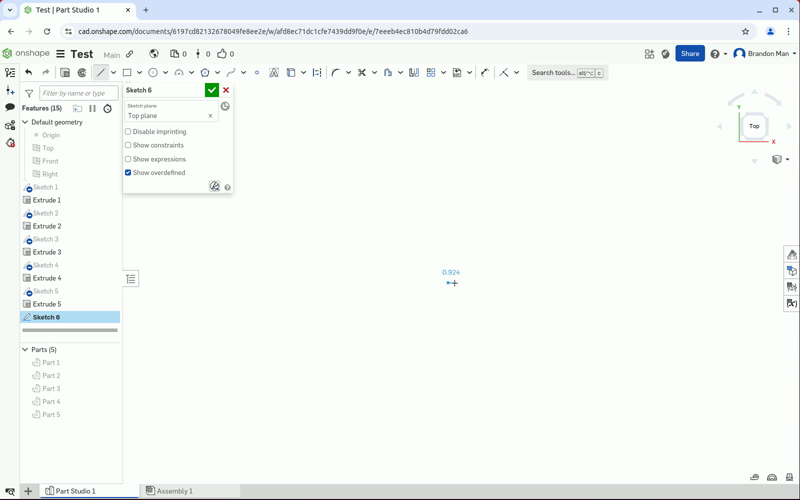
scroll(6)
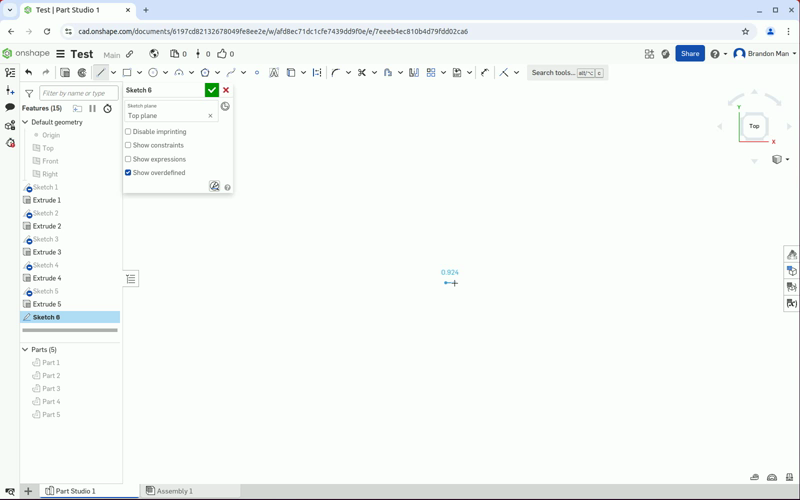
scroll(6)
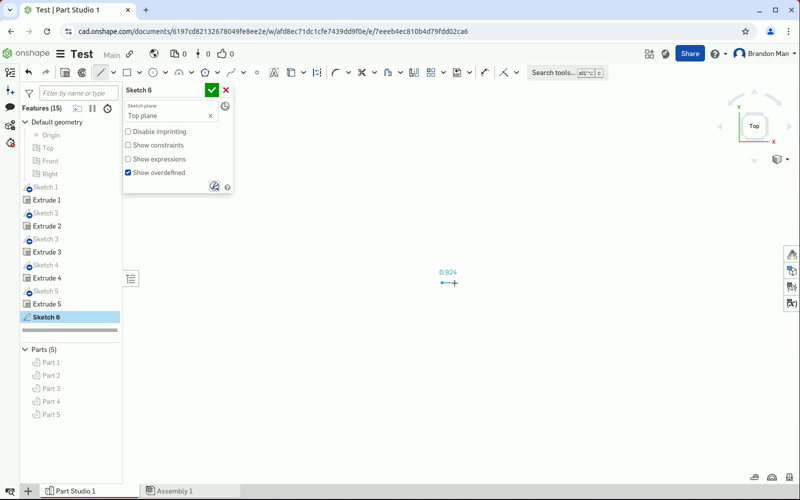
scroll(6)
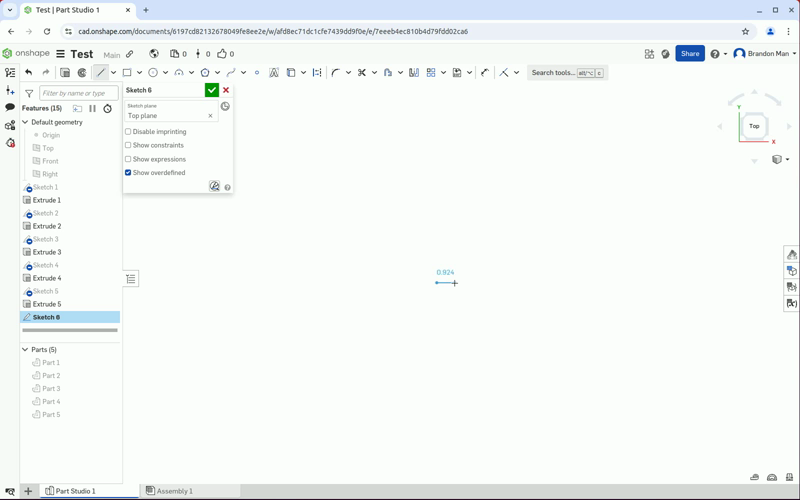
scroll(6)
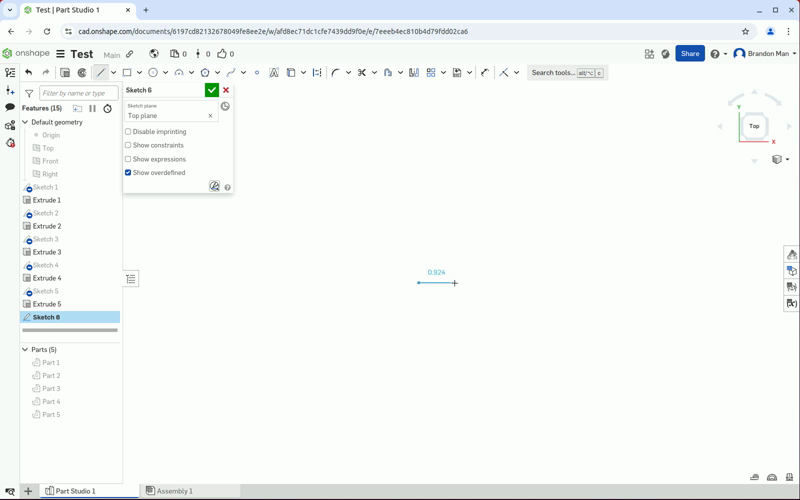
scroll(6)
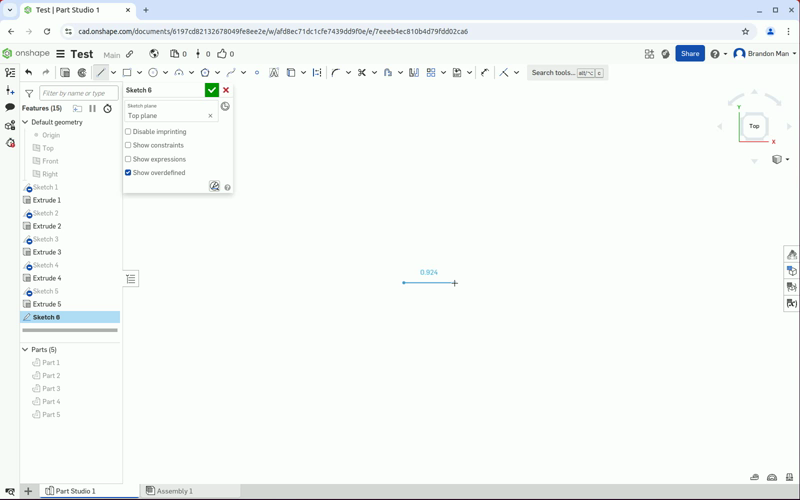
click(454, 282)
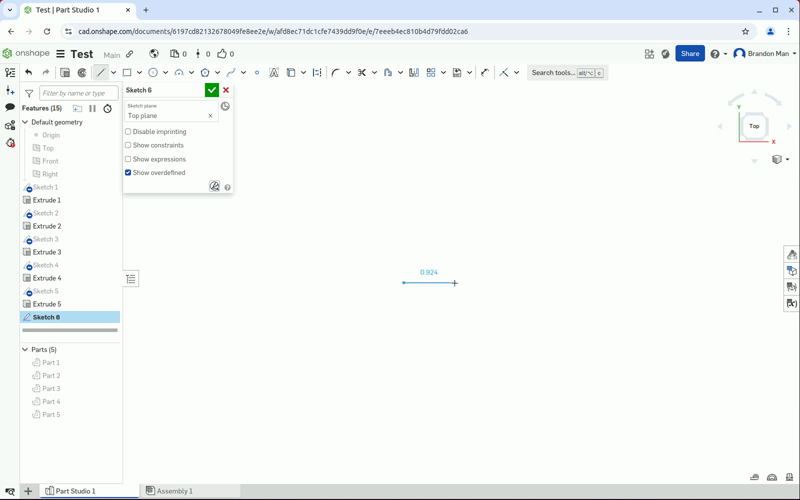
scroll(-6)
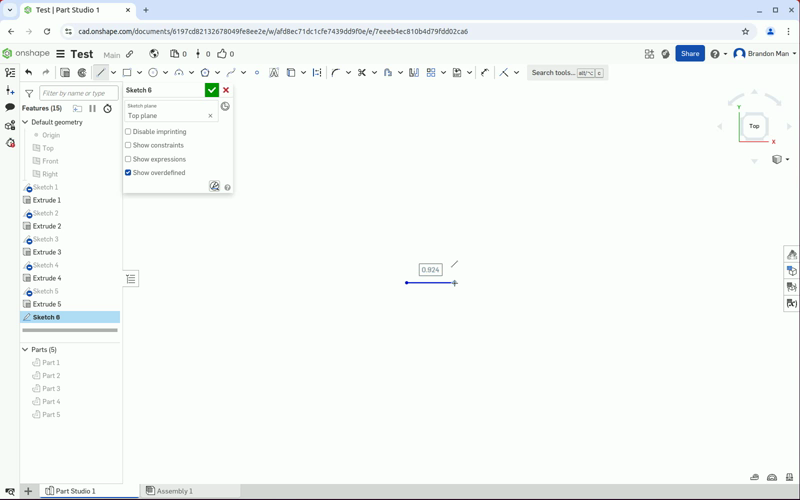
scroll(-6)
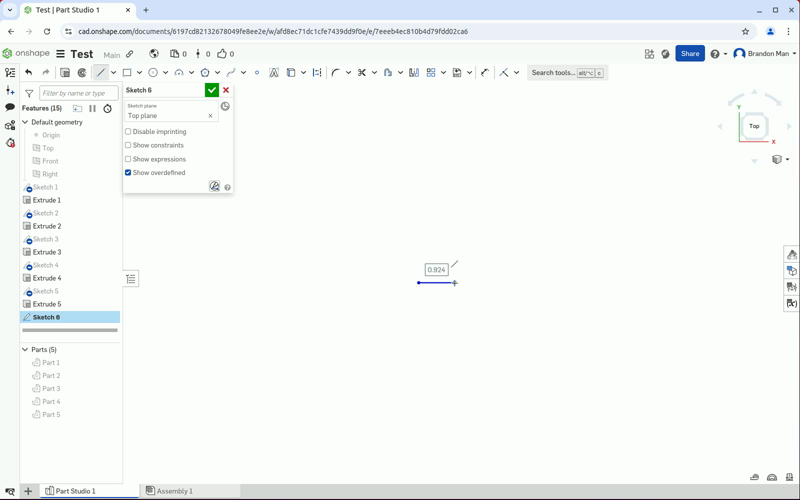
scroll(-6)
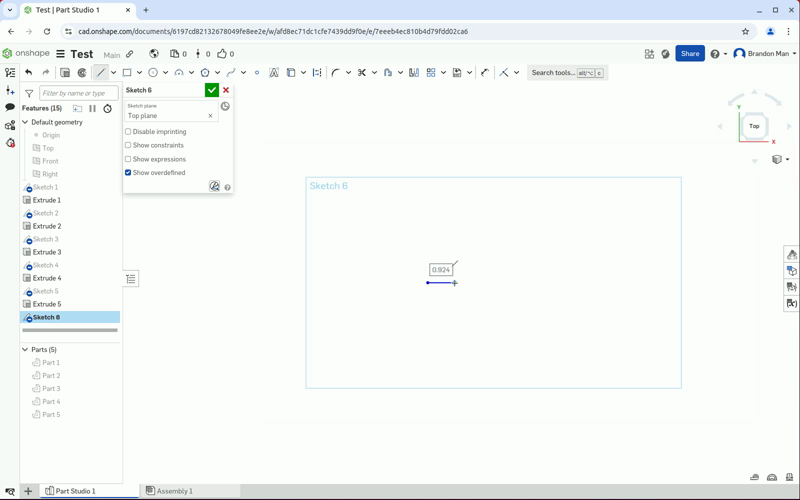
scroll(-6)
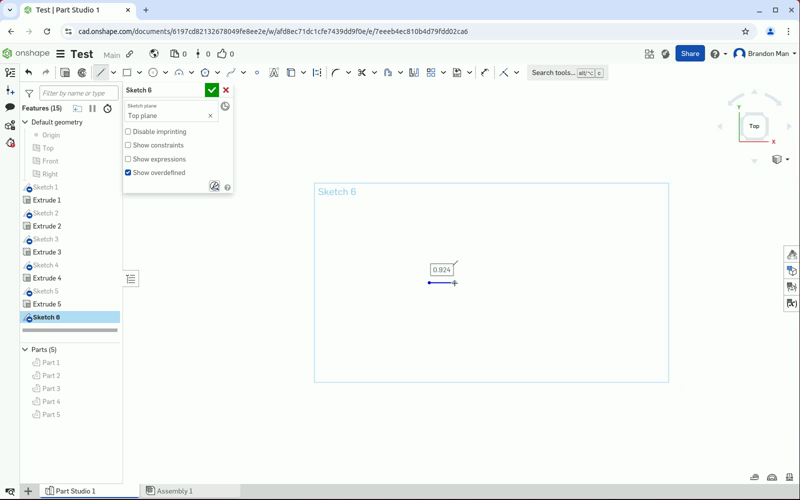
scroll(-6)
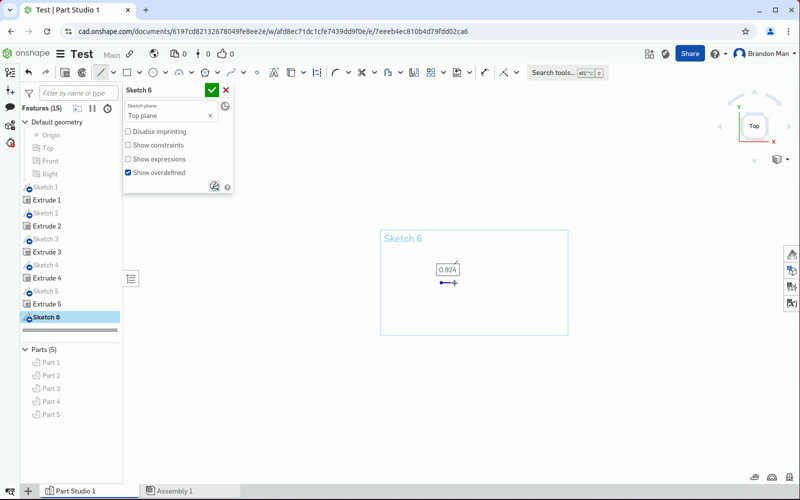
scroll(-6)
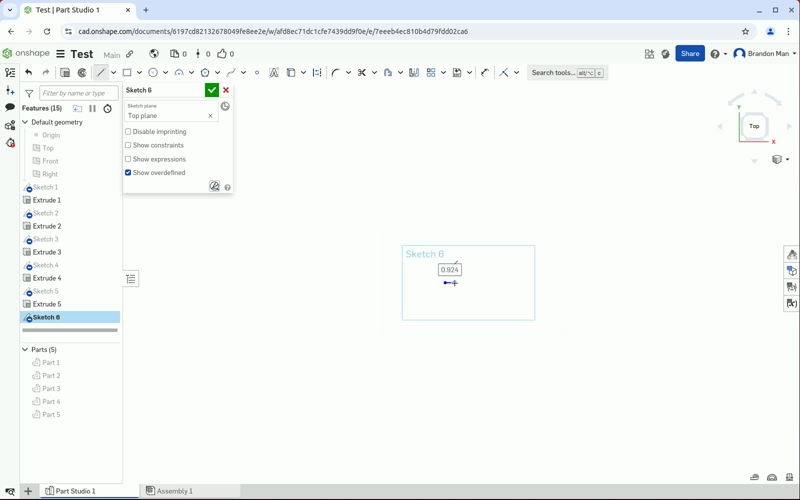
scroll(-6)
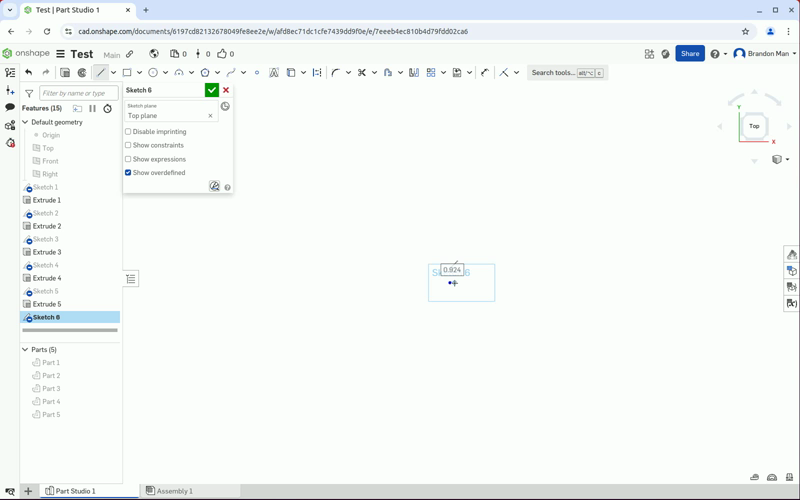
key_up(shift)
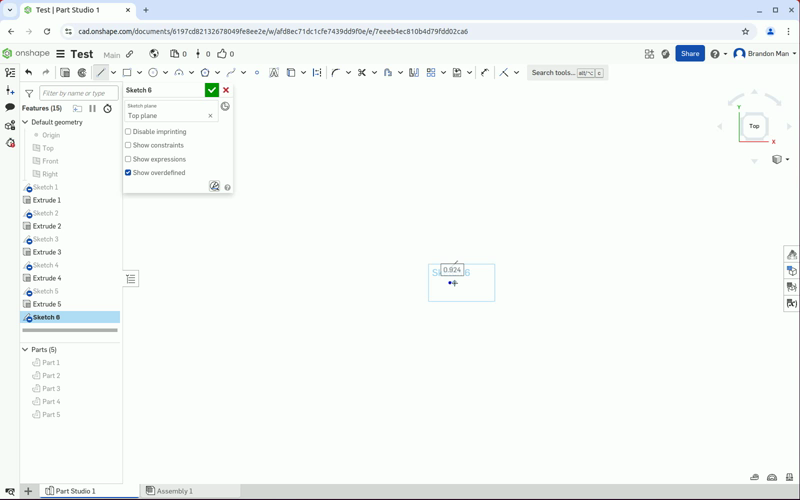
key_down(shift)
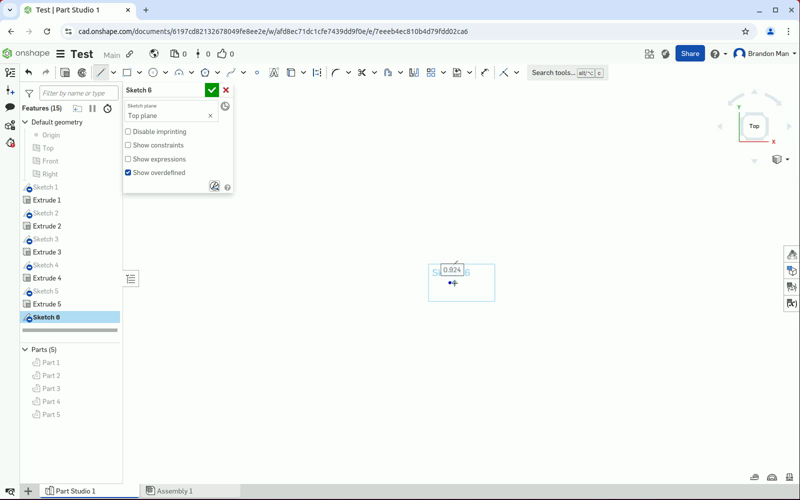
mouse_move(484, 282)
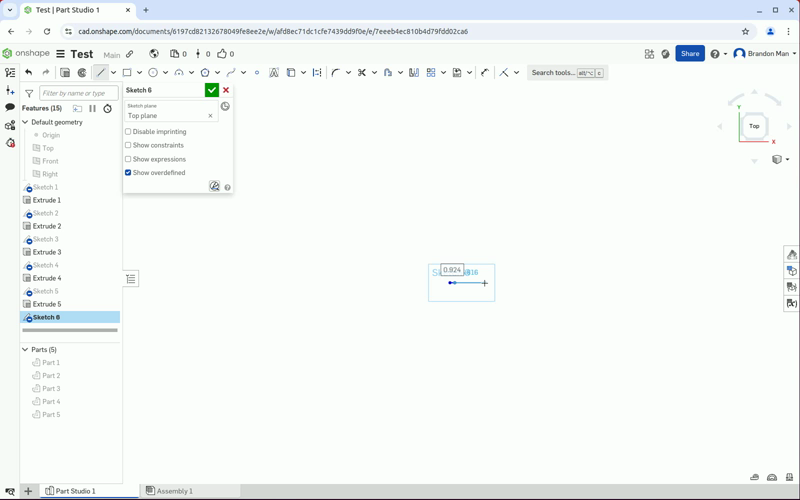
mouse_move(454, 278)
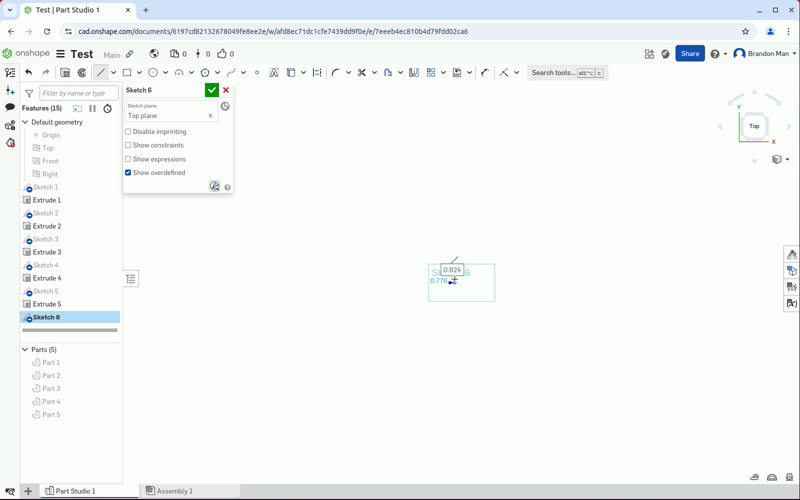
scroll(6)
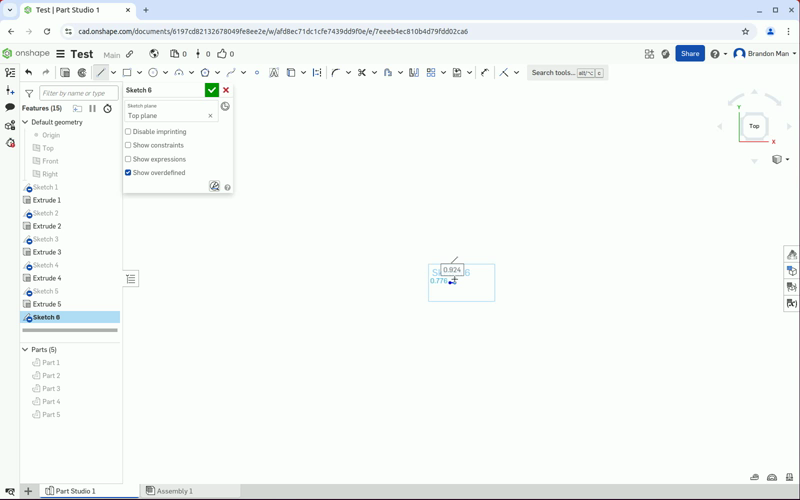
scroll(6)
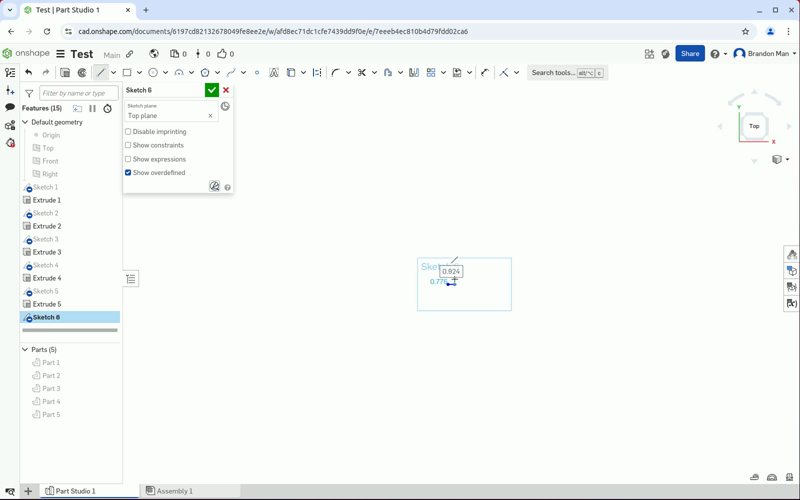
scroll(6)
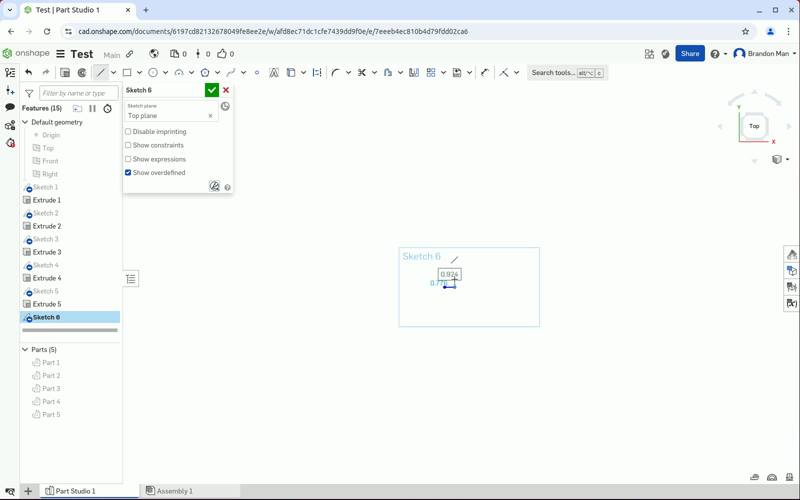
scroll(6)
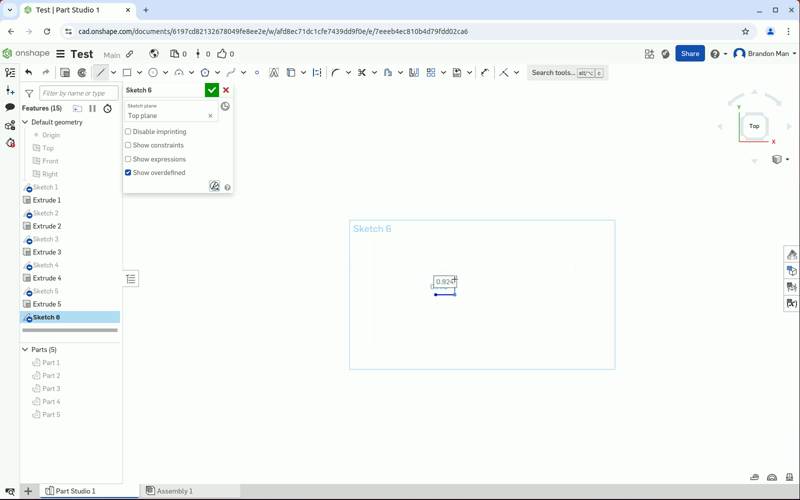
scroll(6)
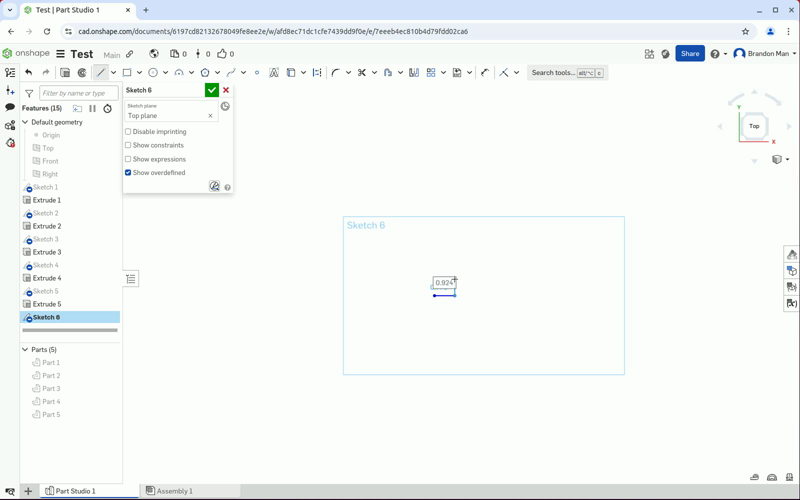
scroll(6)
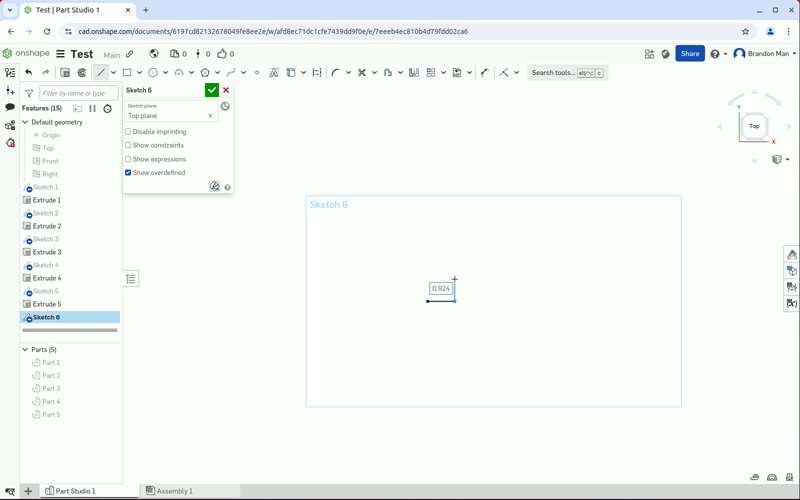
scroll(6)
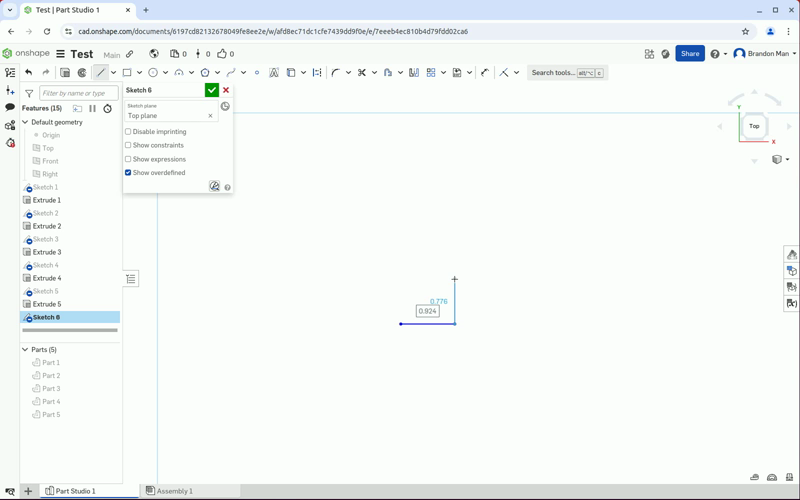
click(454, 278)
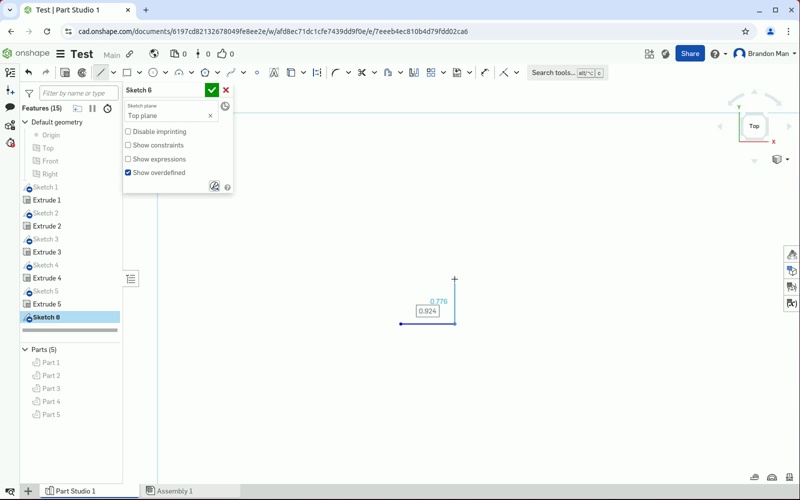
scroll(-6)
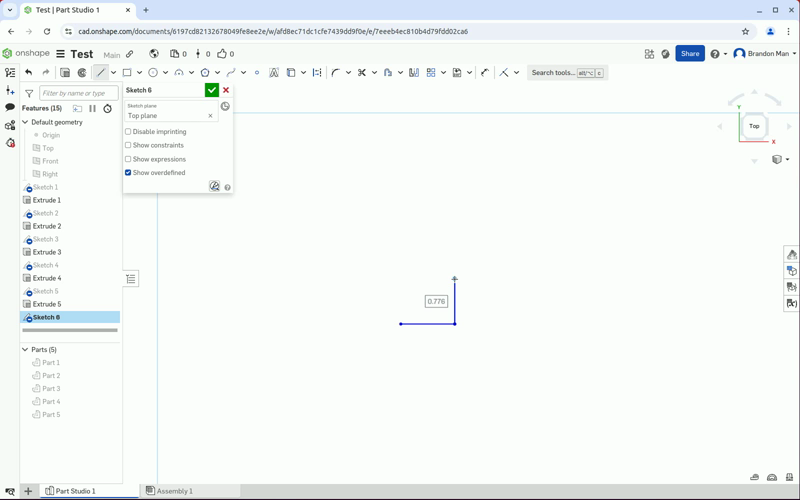
scroll(-6)
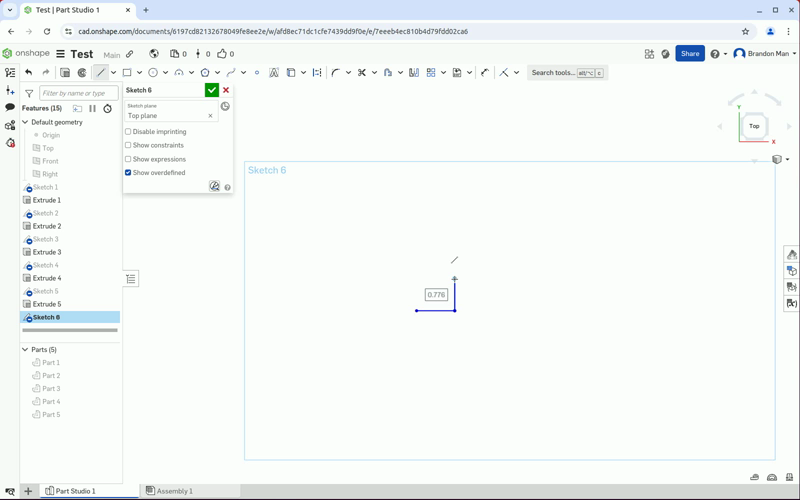
scroll(-6)
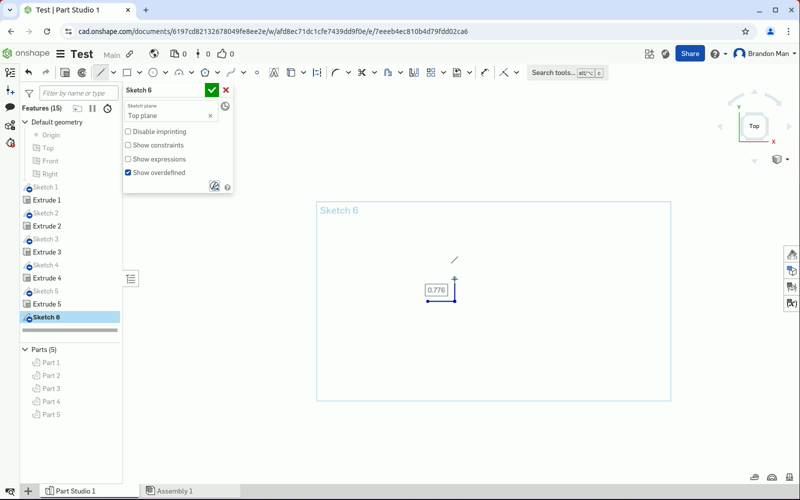
scroll(-6)
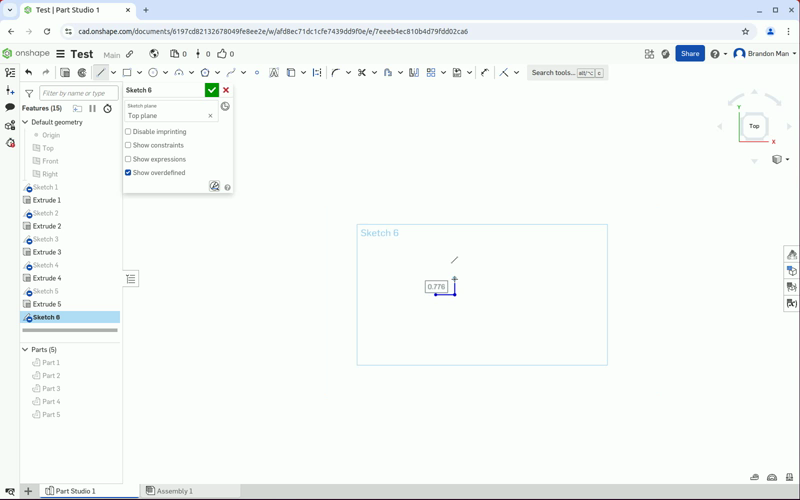
scroll(-6)
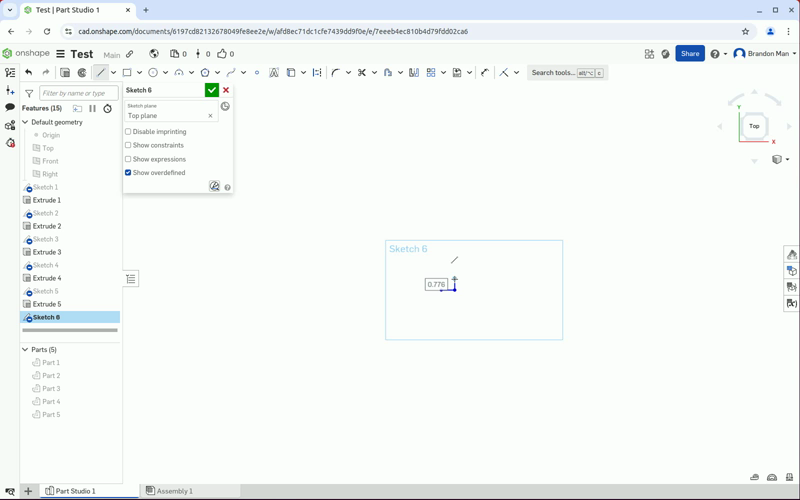
scroll(-6)
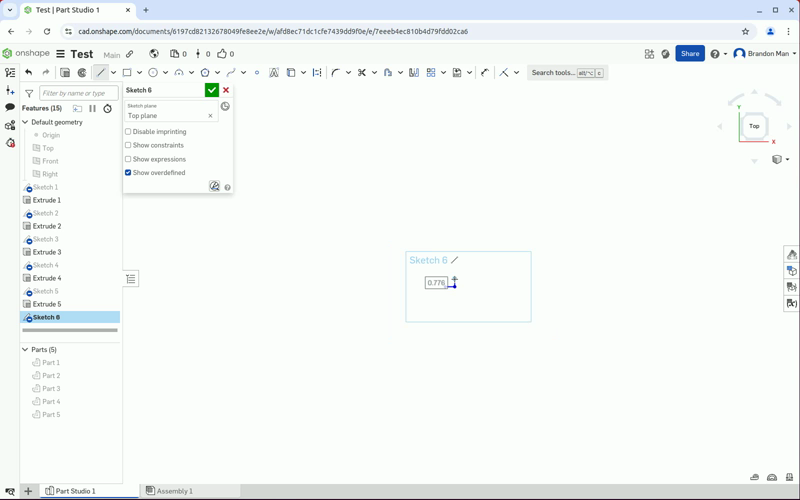
scroll(-6)
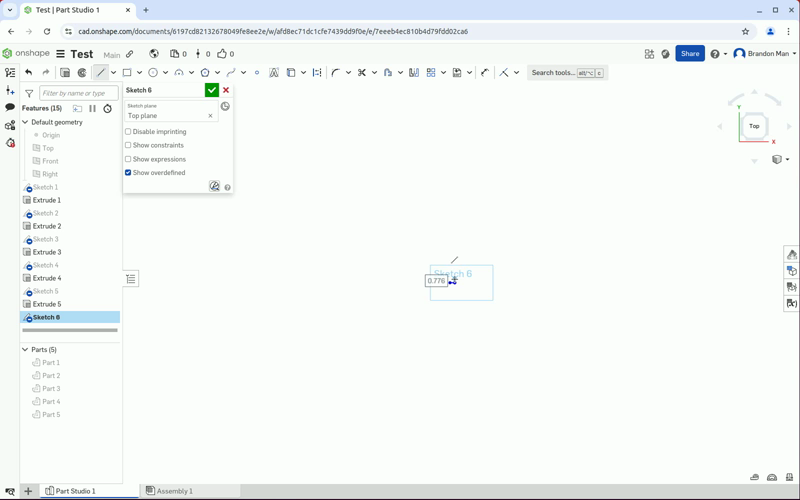
key_up(shift)
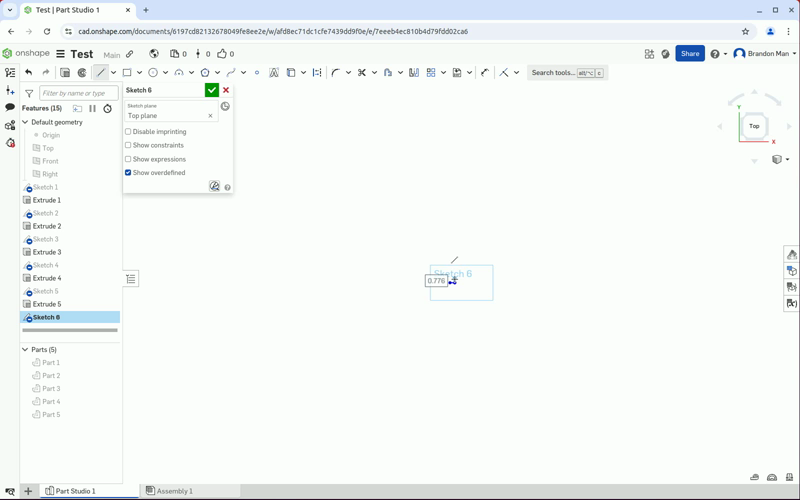
key_down(shift)
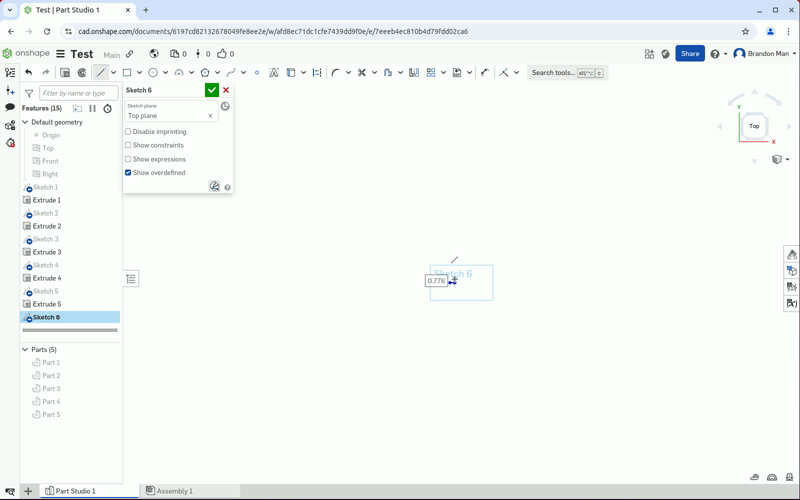
mouse_move(484, 278)
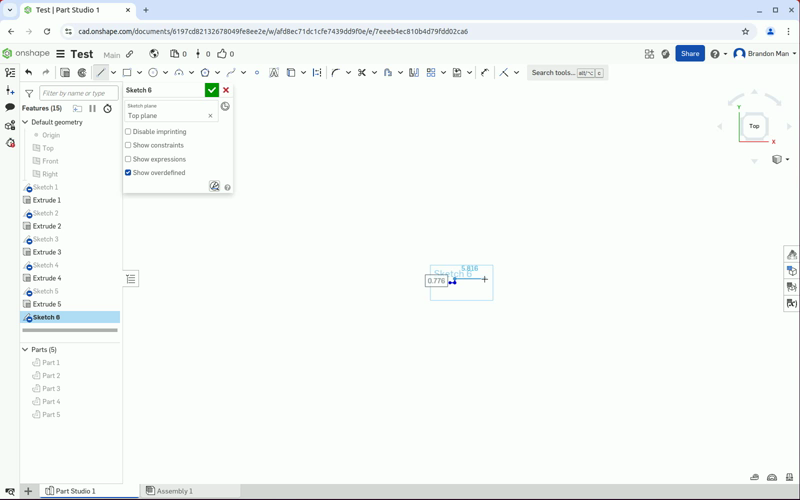
mouse_move(450, 278)
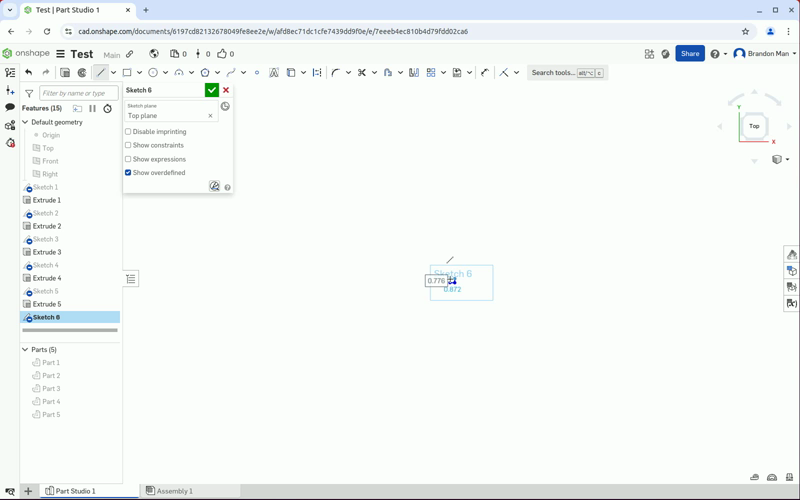
scroll(6)
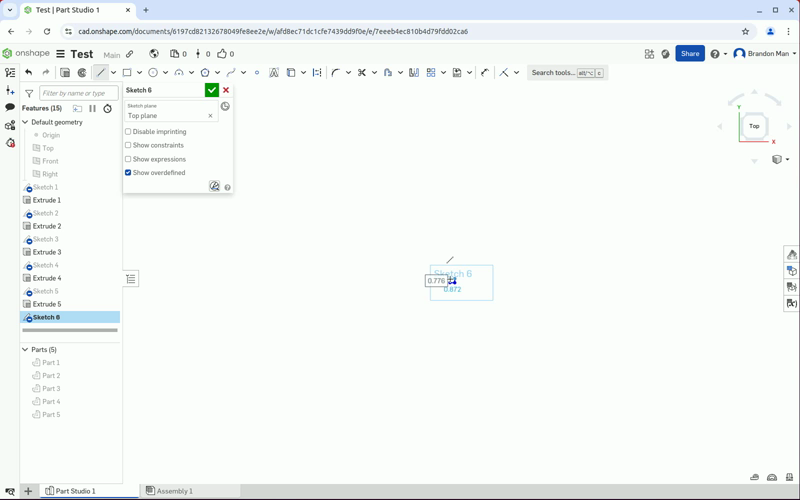
scroll(6)
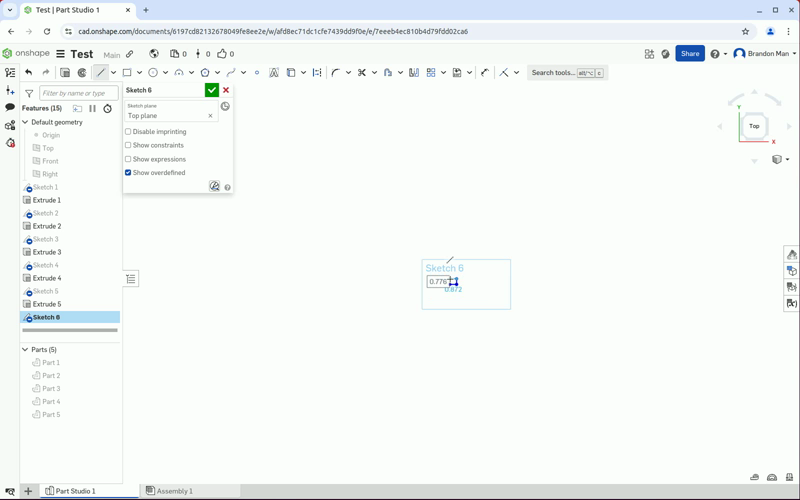
scroll(6)
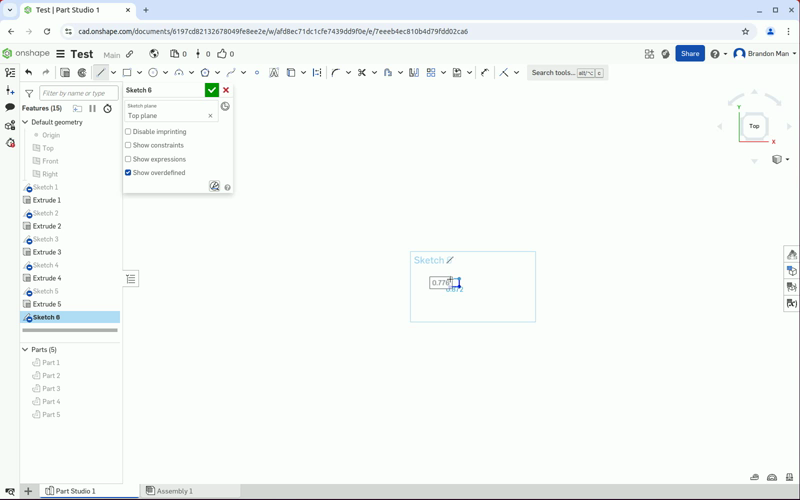
scroll(6)
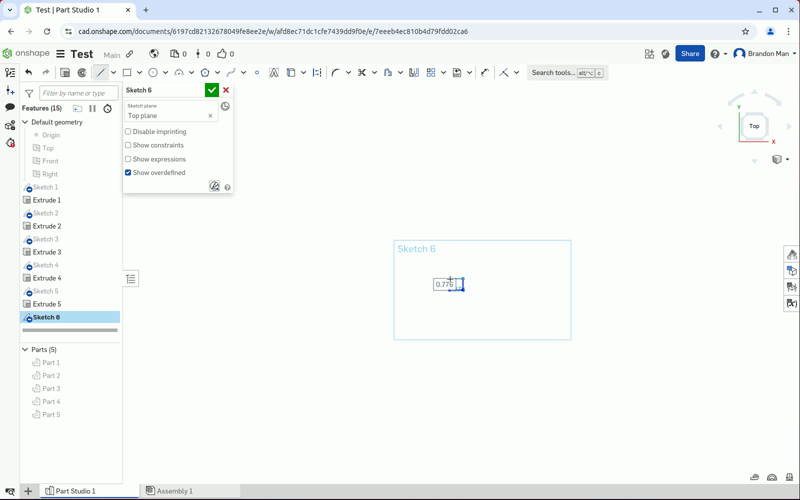
scroll(6)
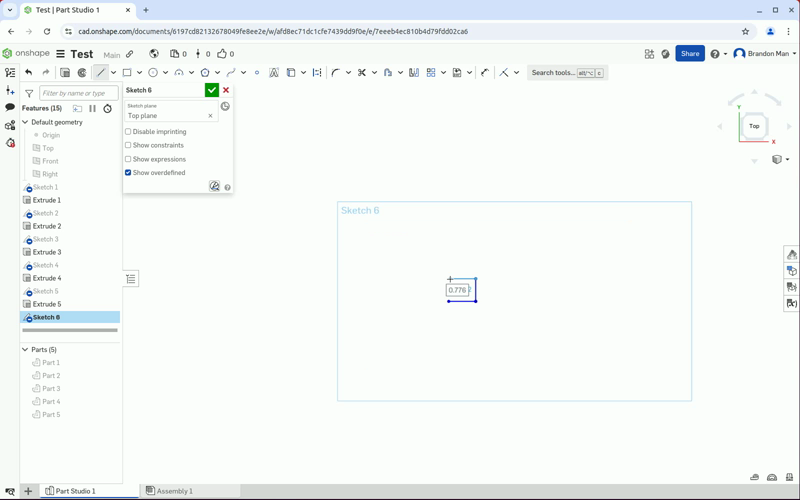
scroll(6)
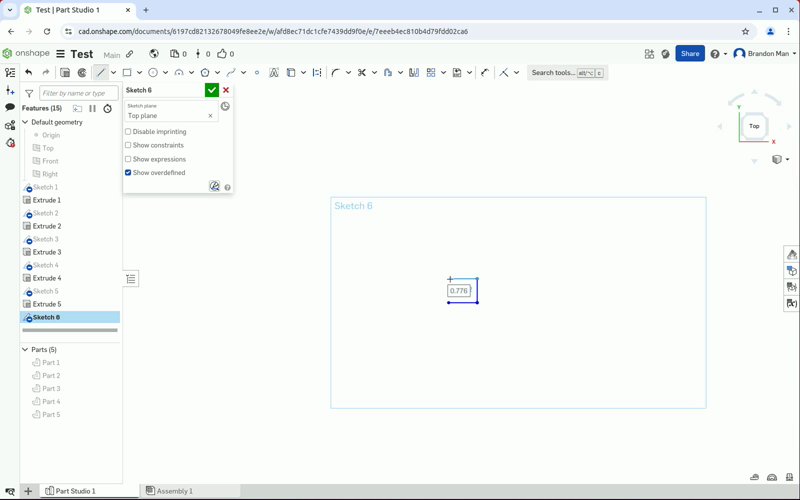
scroll(6)
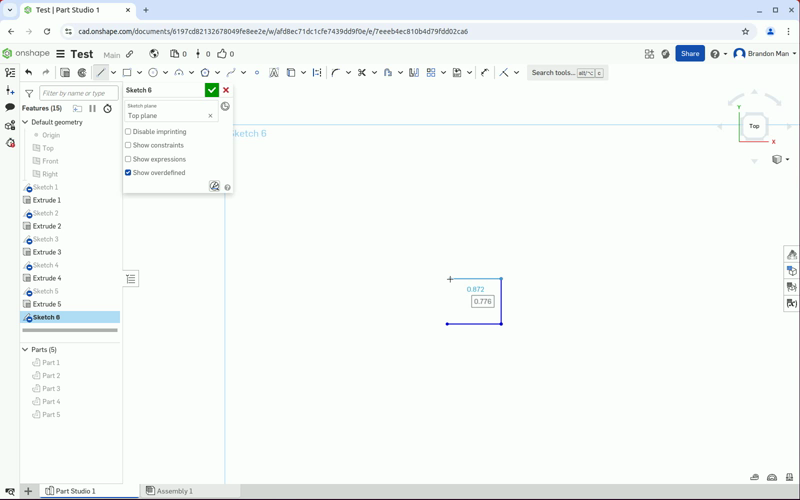
click(450, 278)
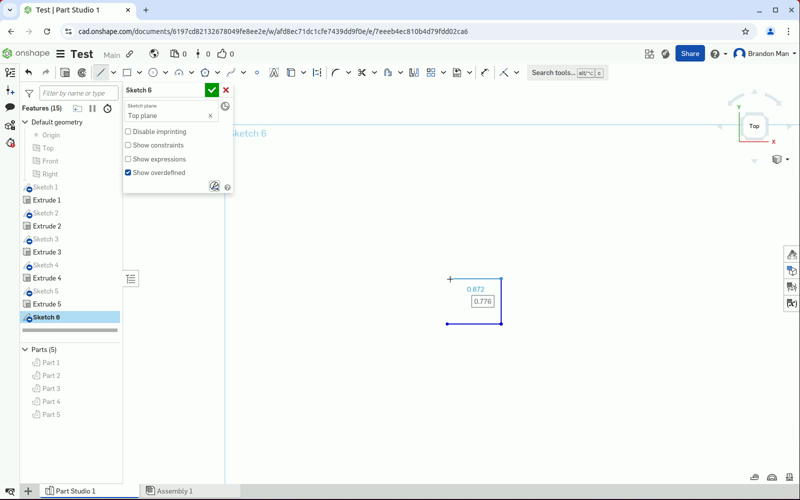
scroll(-6)
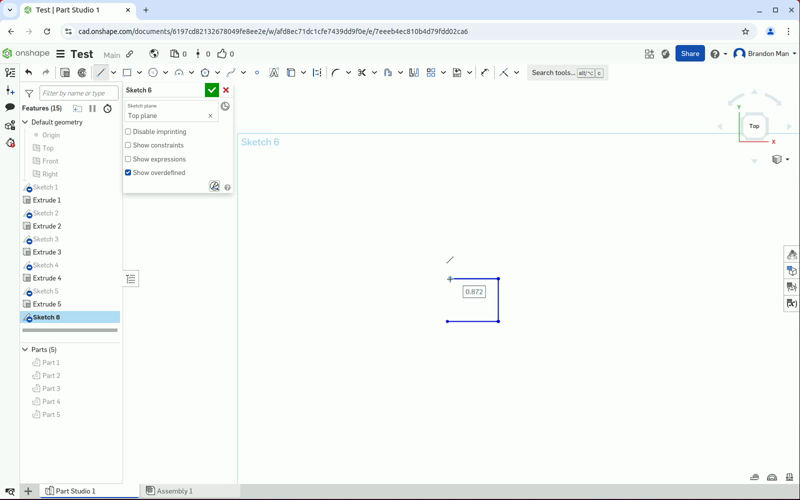
scroll(-6)
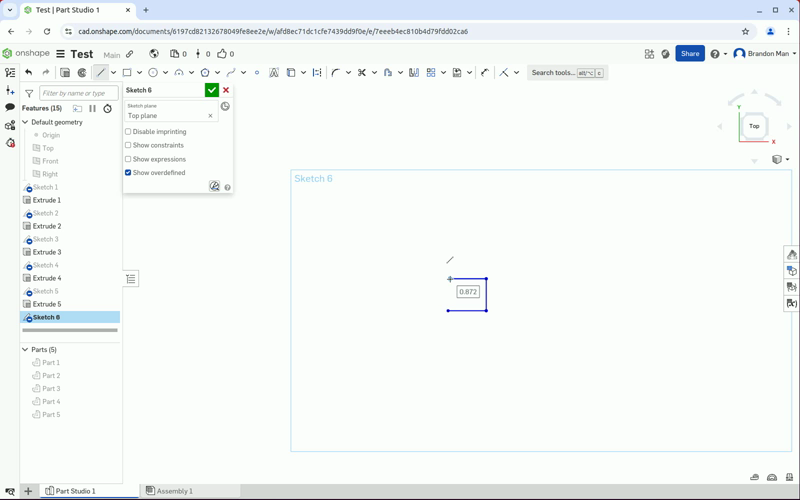
scroll(-6)
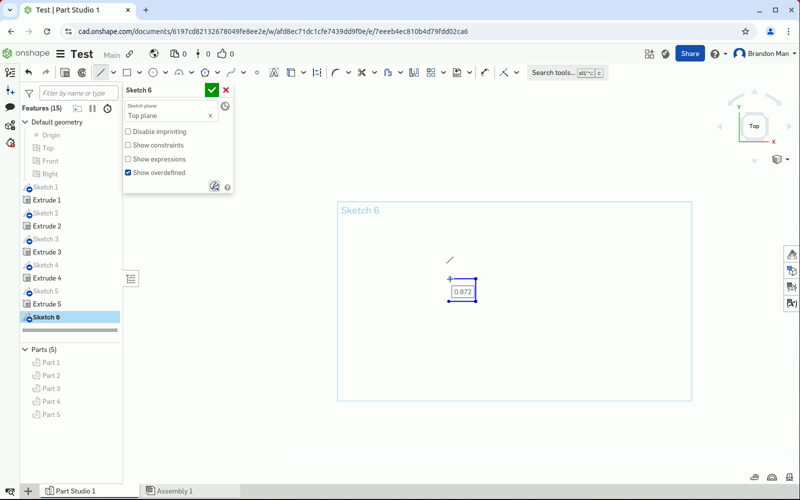
scroll(-6)
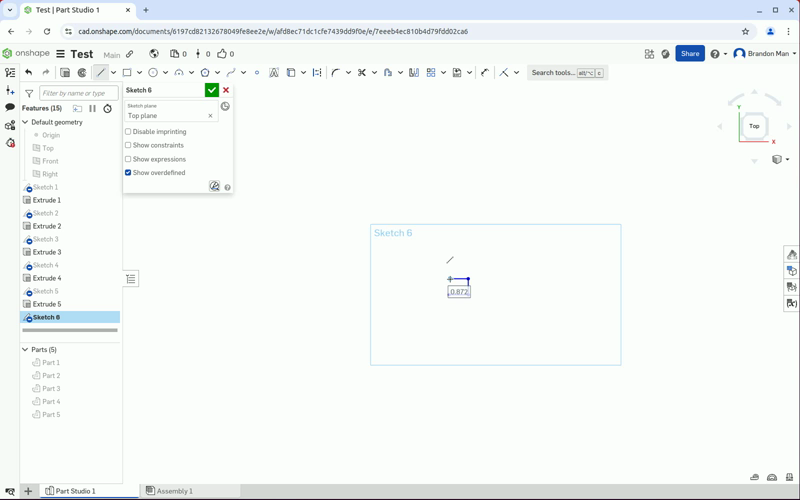
scroll(-6)
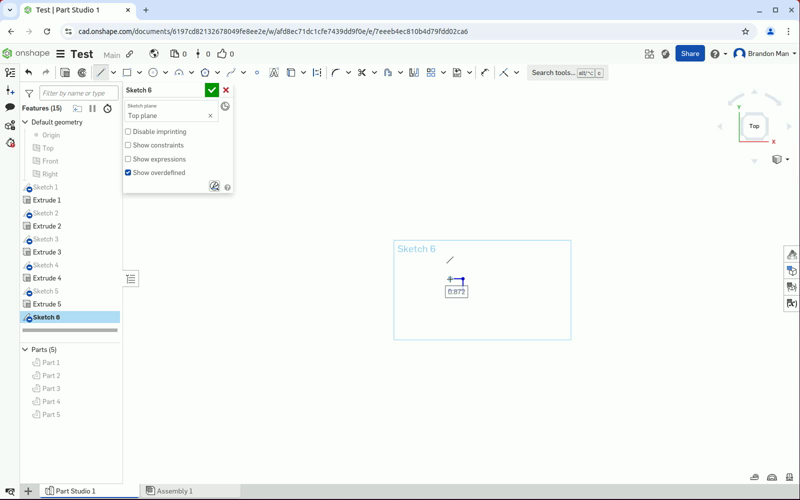
scroll(-6)
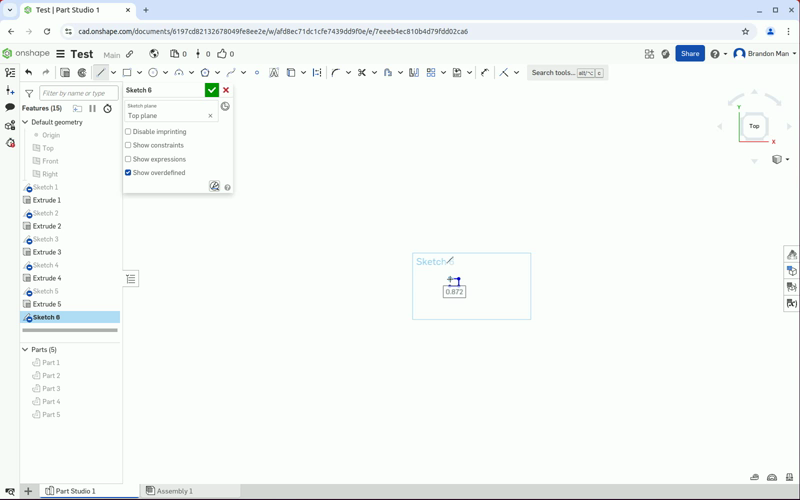
scroll(-6)
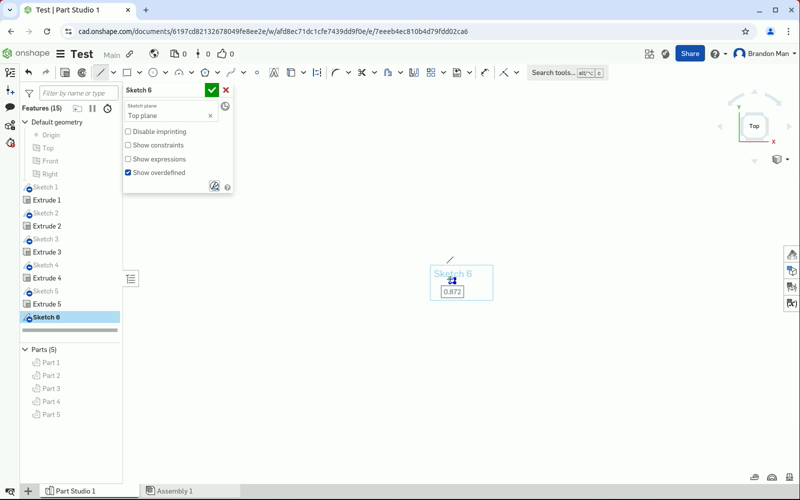
key_up(shift)
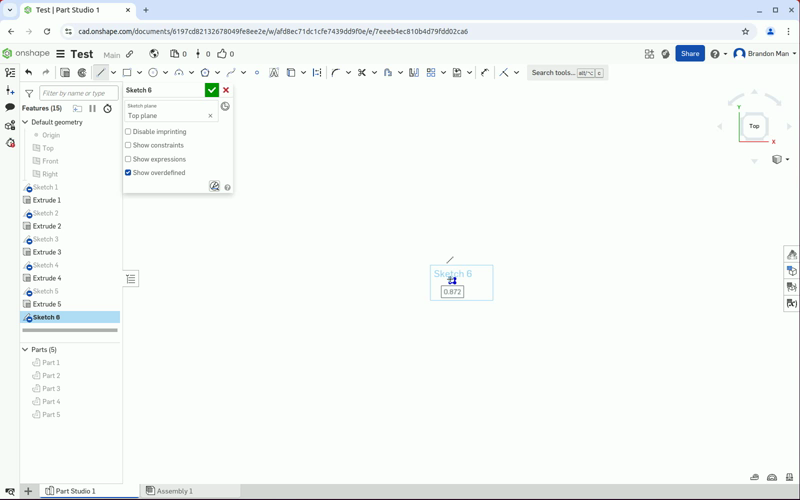
mouse_move(480, 278)
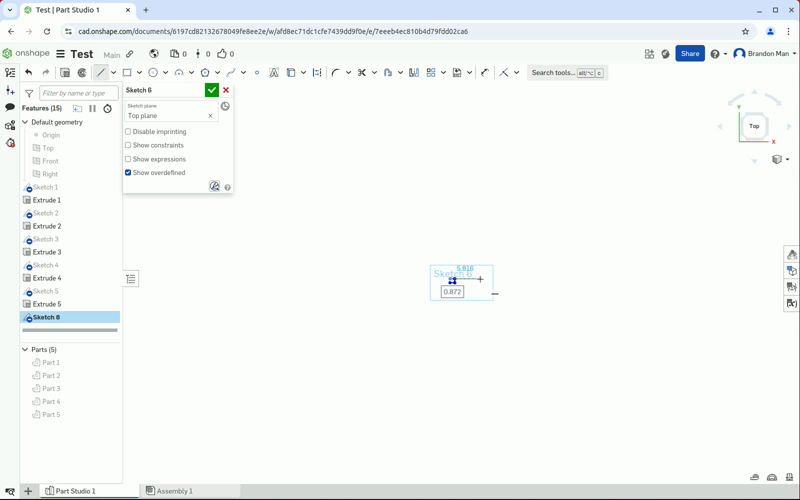
key_down(shift)
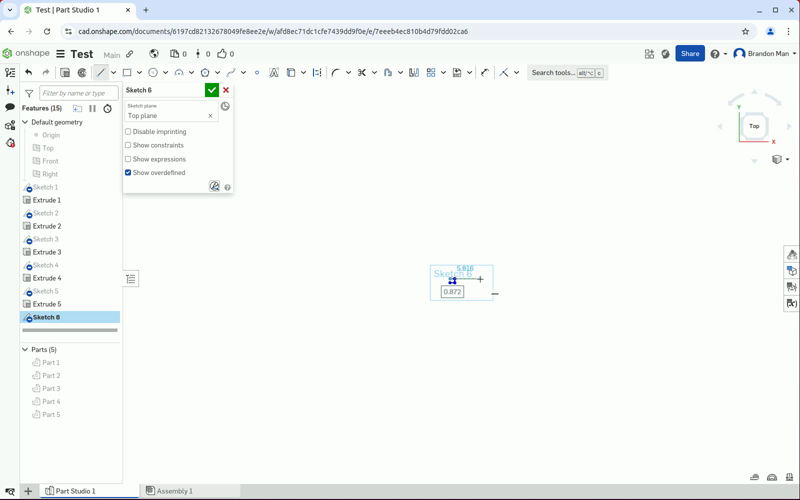
mouse_move(450, 282)
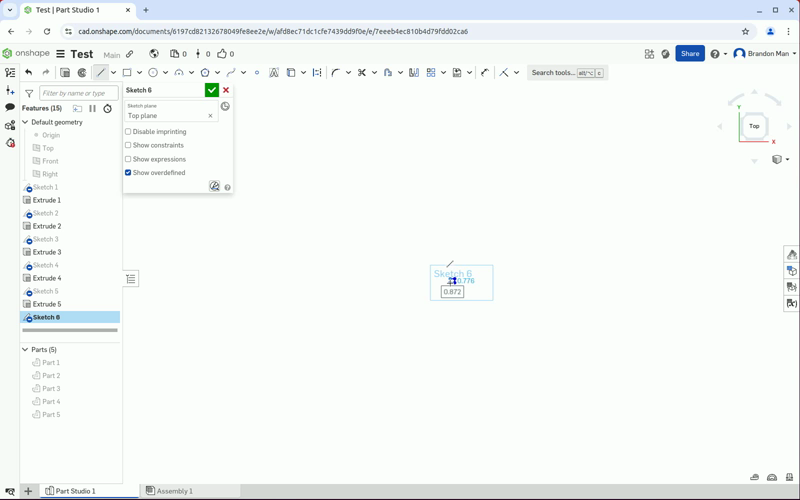
scroll(6)
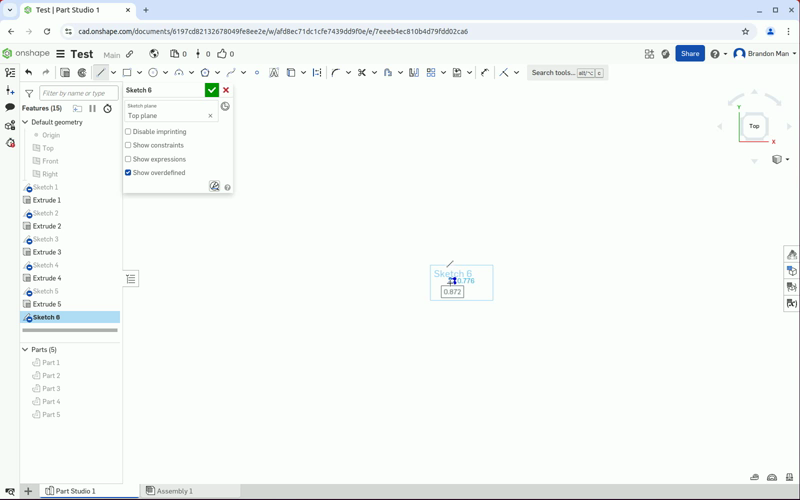
scroll(6)
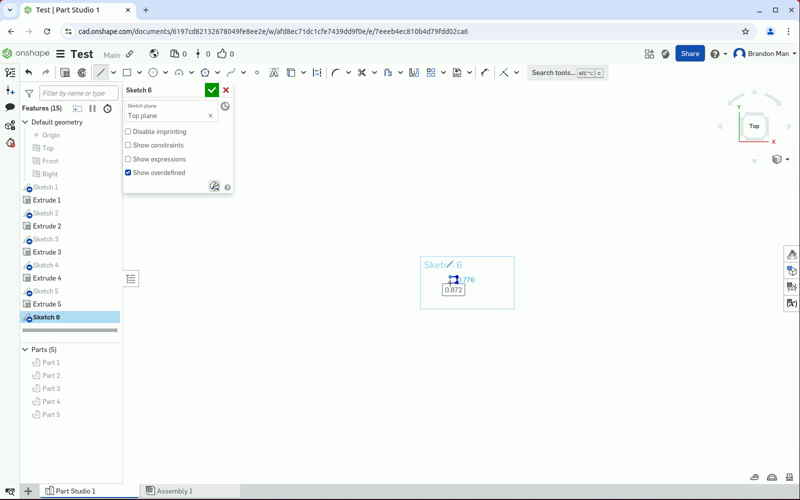
scroll(6)
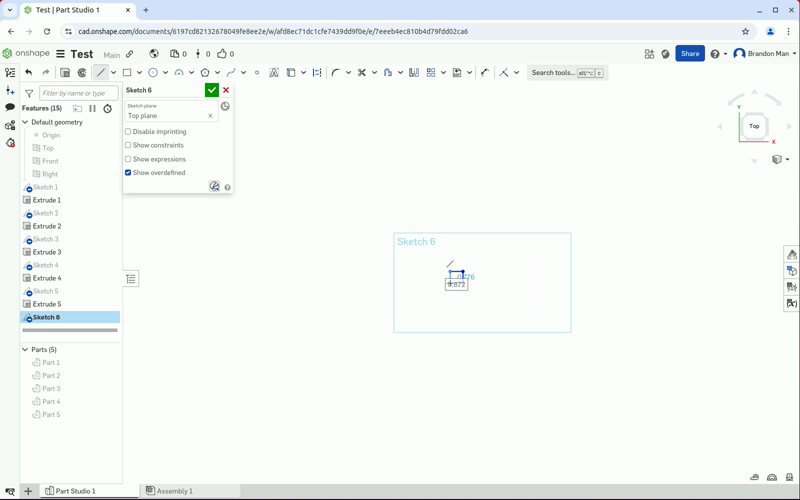
scroll(6)
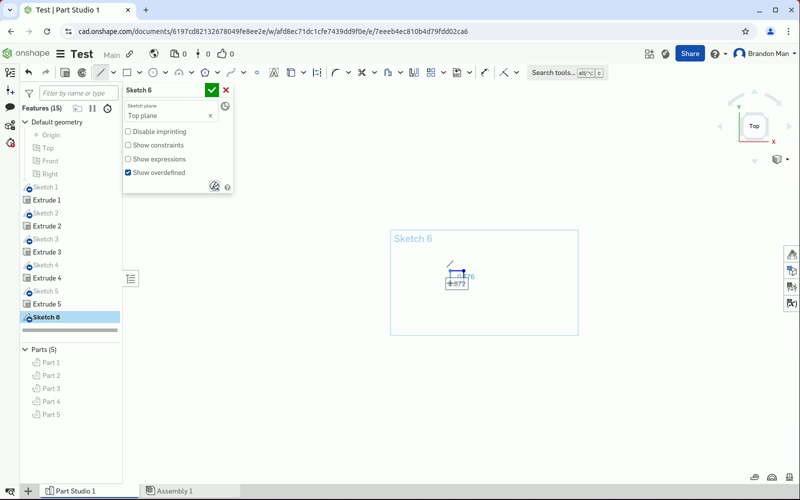
scroll(6)
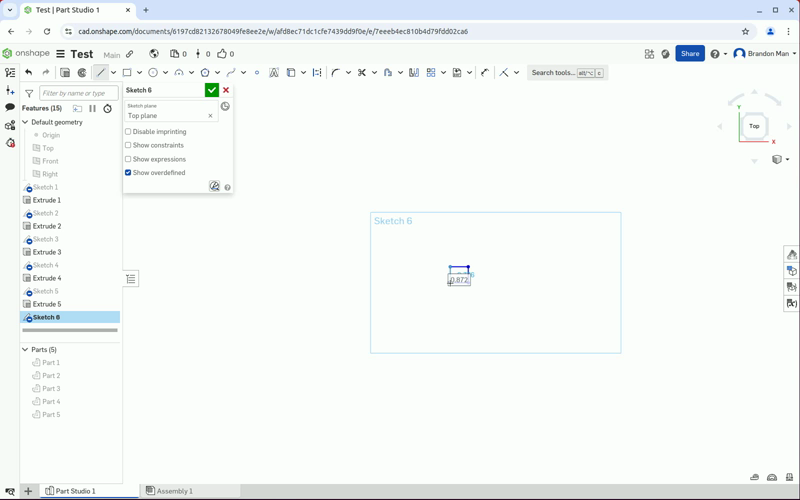
scroll(6)
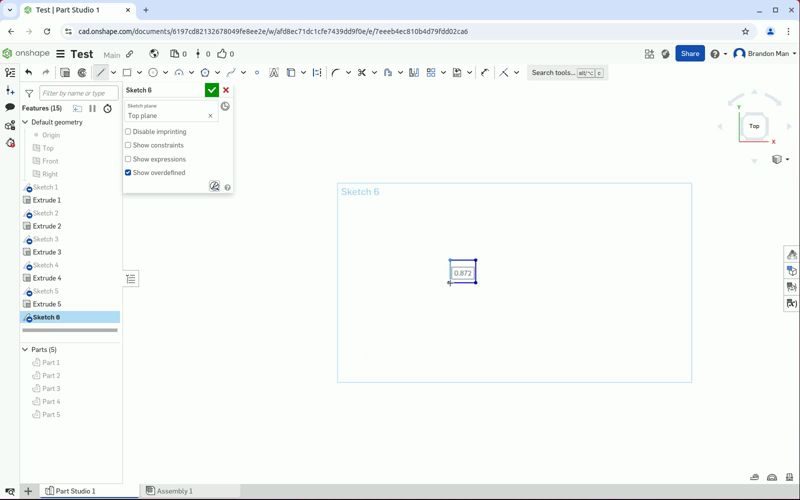
scroll(6)
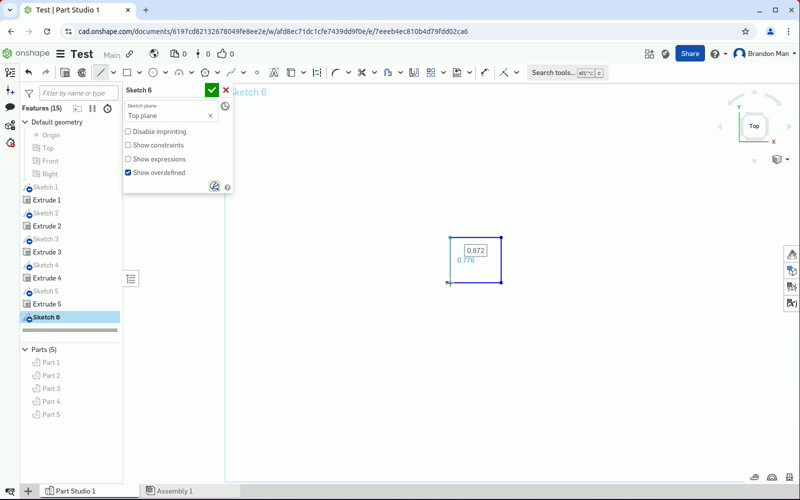
key_up(shift)
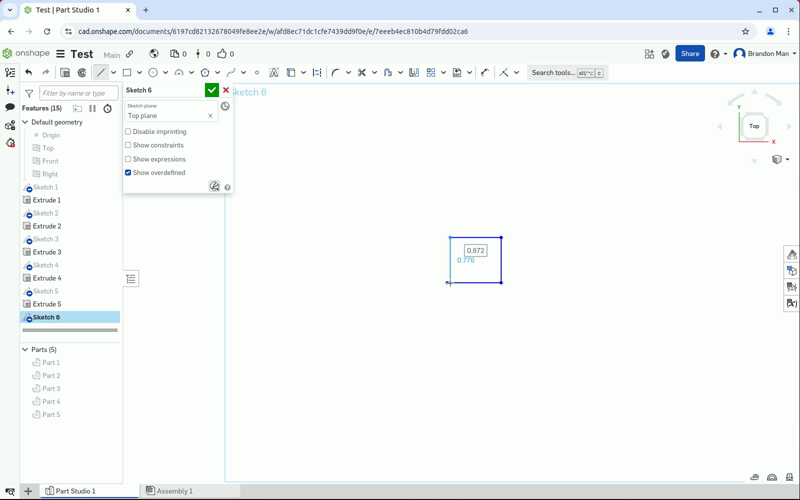
click(450, 282)
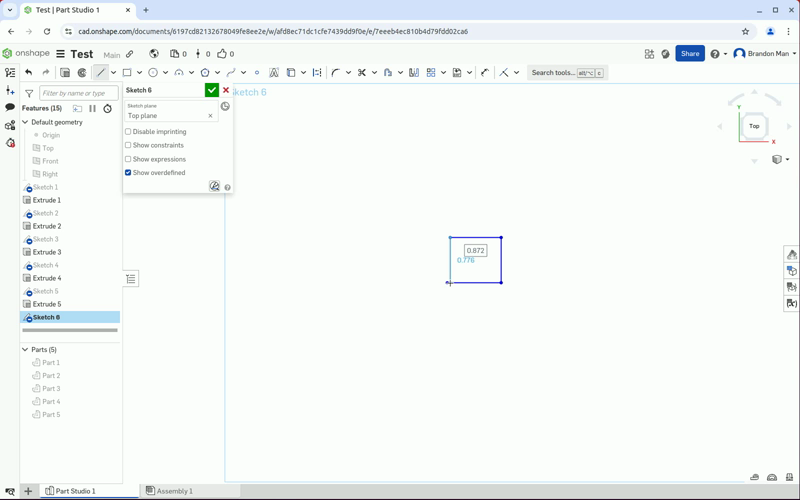
scroll(-6)
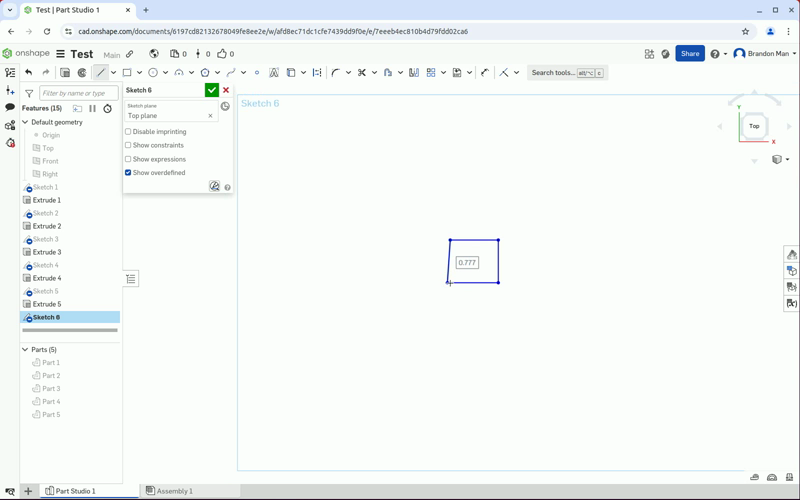
scroll(-6)
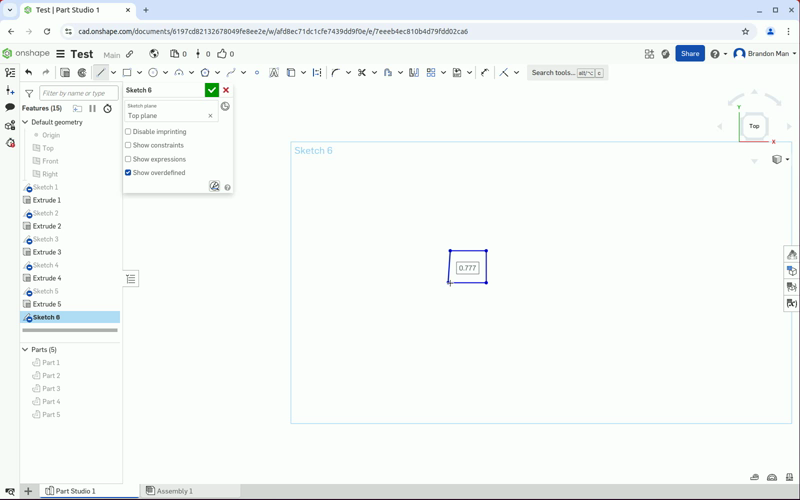
scroll(-6)
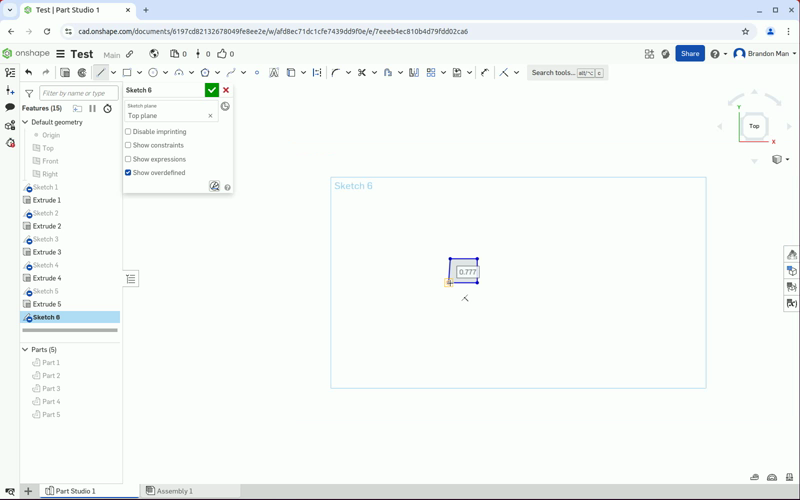
scroll(-6)
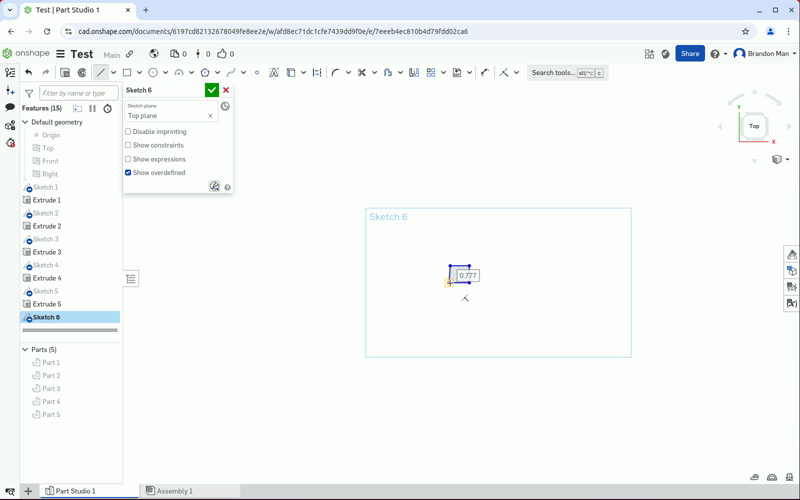
scroll(-6)
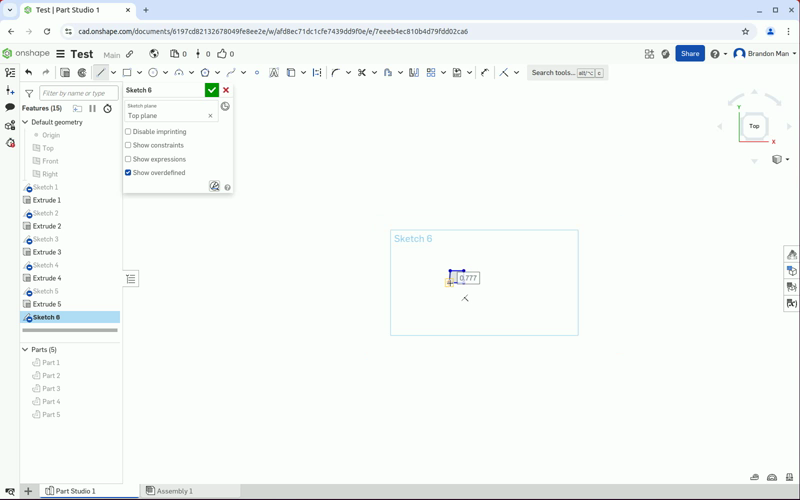
scroll(-6)
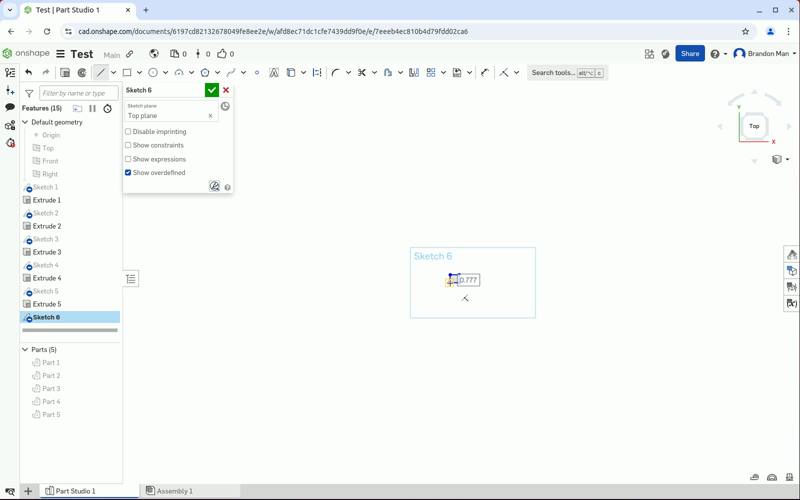
scroll(-6)
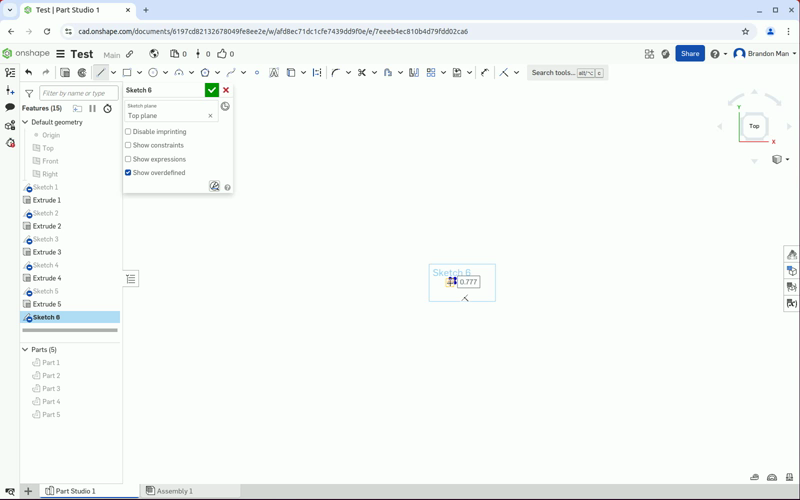
key(esc)
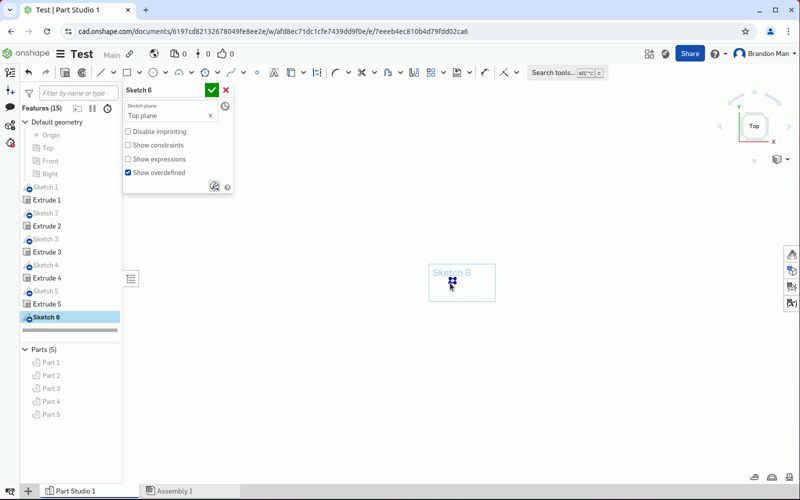
mouse_move(453, 278)
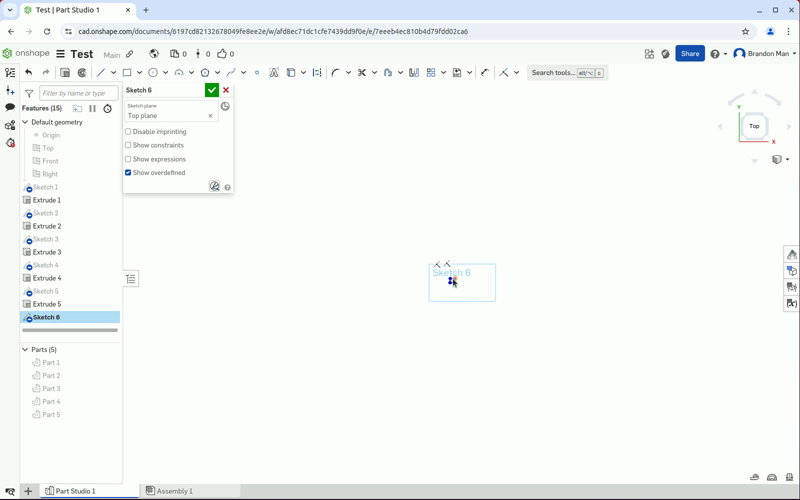
scroll(6)
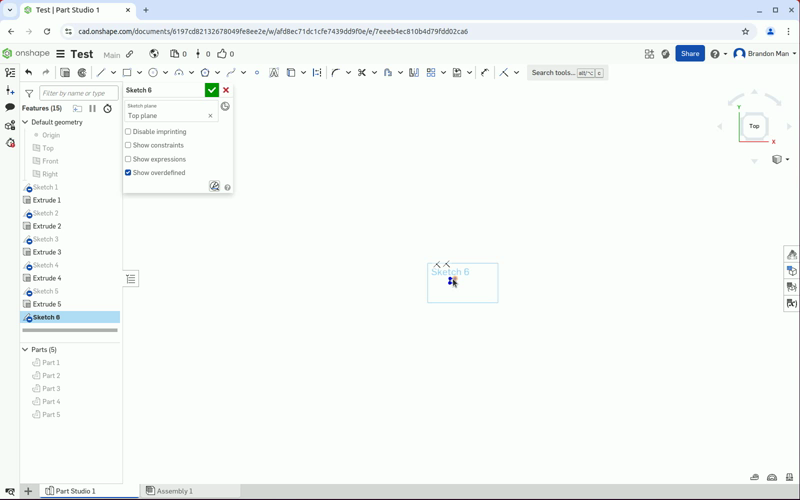
scroll(6)
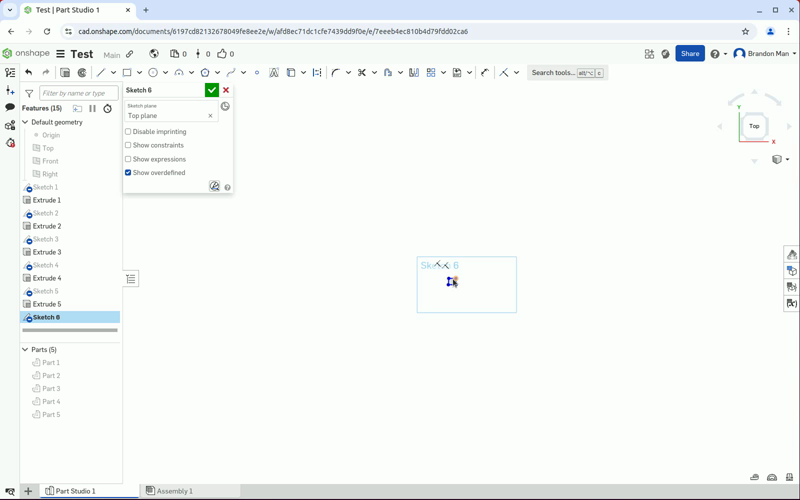
scroll(6)
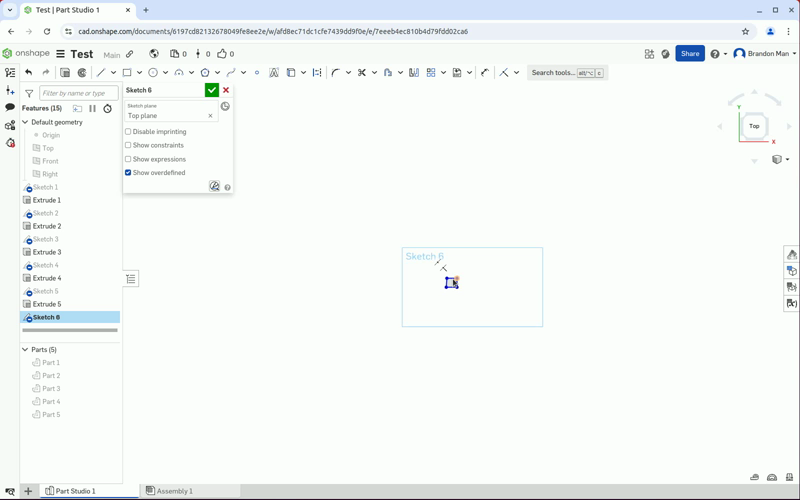
scroll(6)
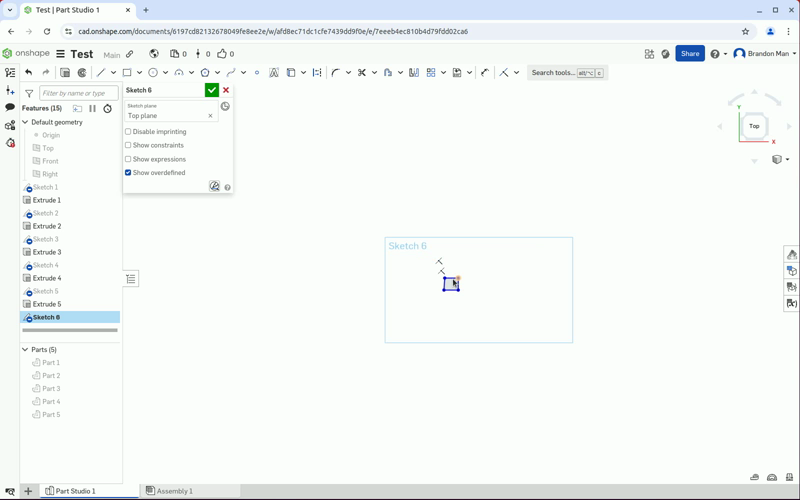
scroll(6)
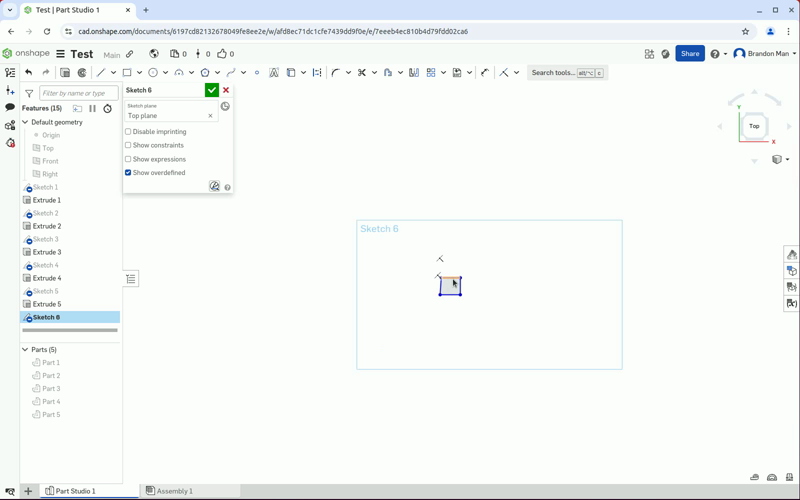
scroll(6)
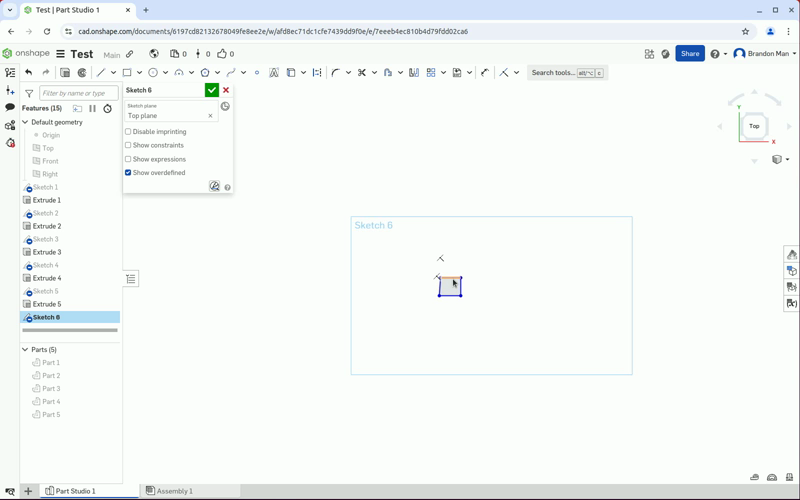
scroll(6)
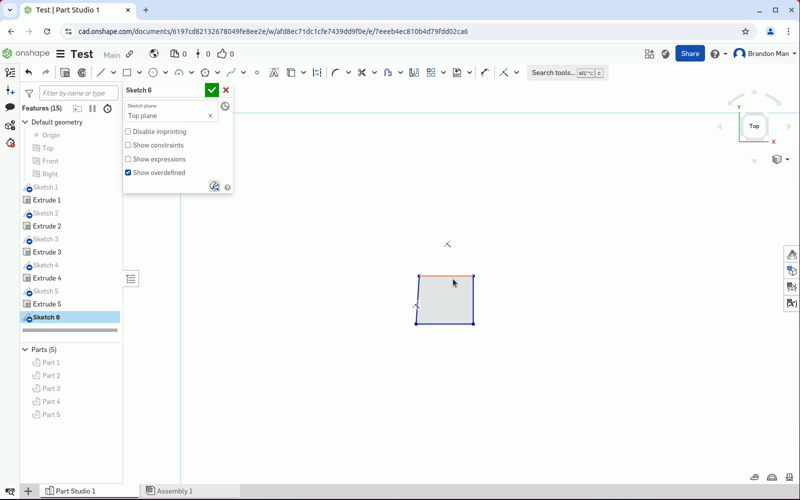
click(453, 278)
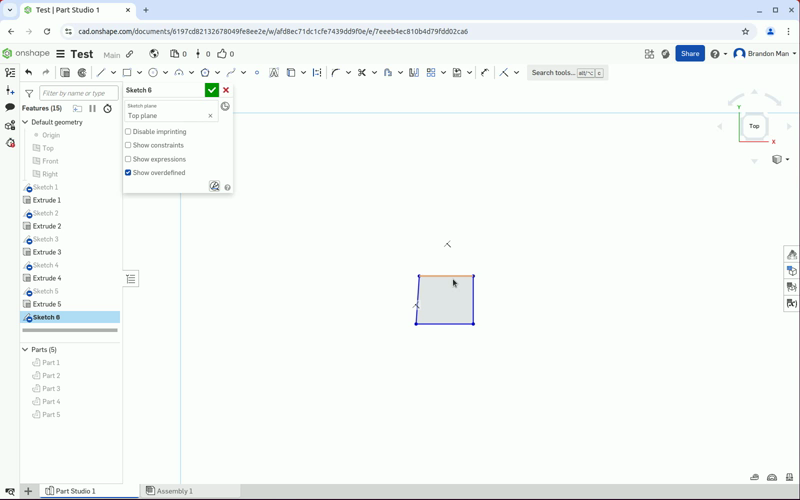
scroll(-6)
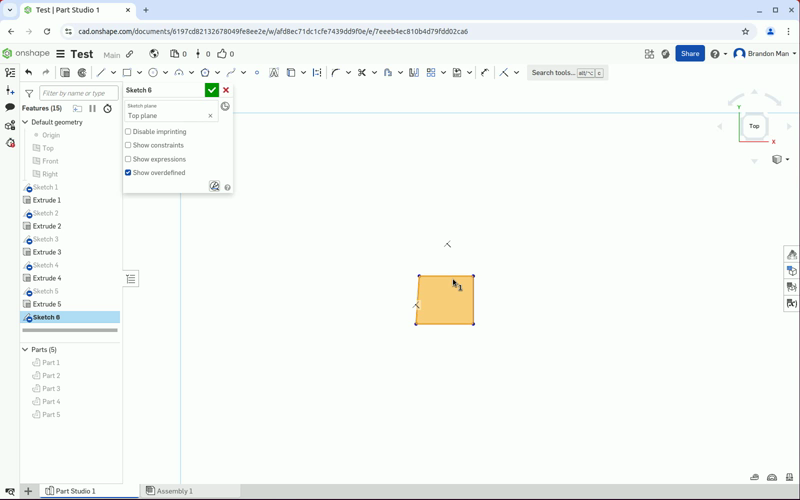
scroll(-6)
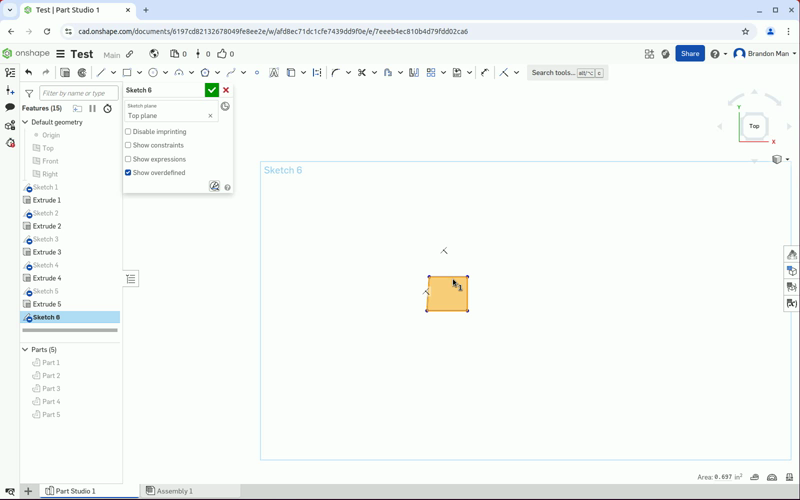
scroll(-6)
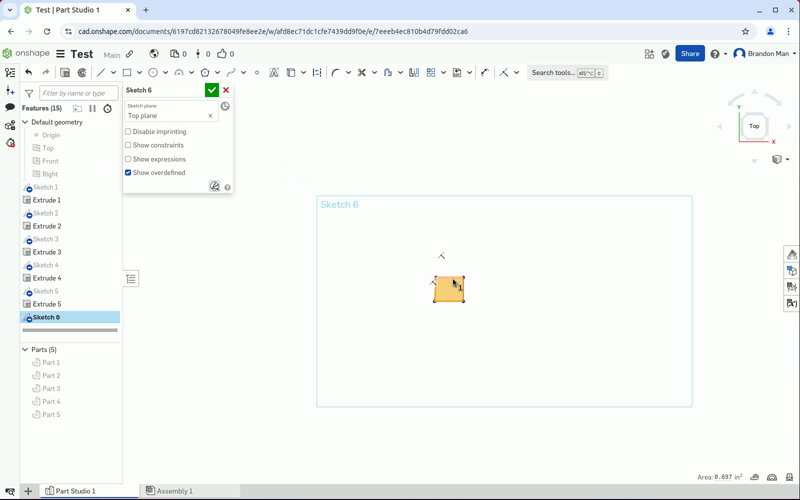
scroll(-6)
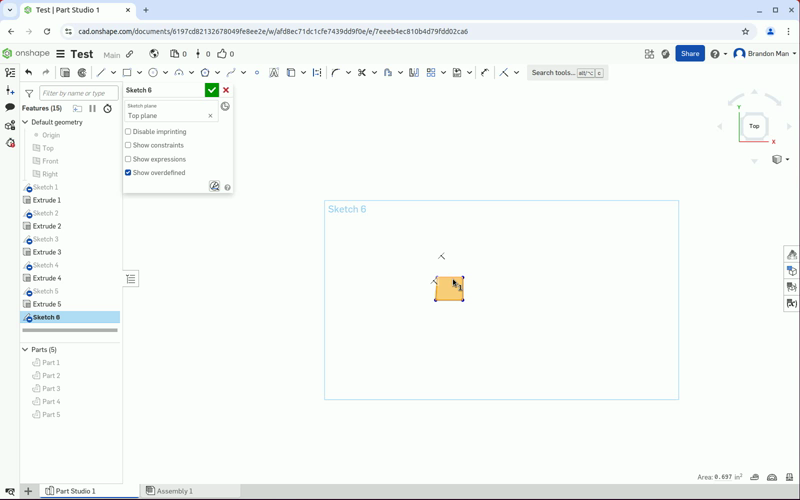
scroll(-6)
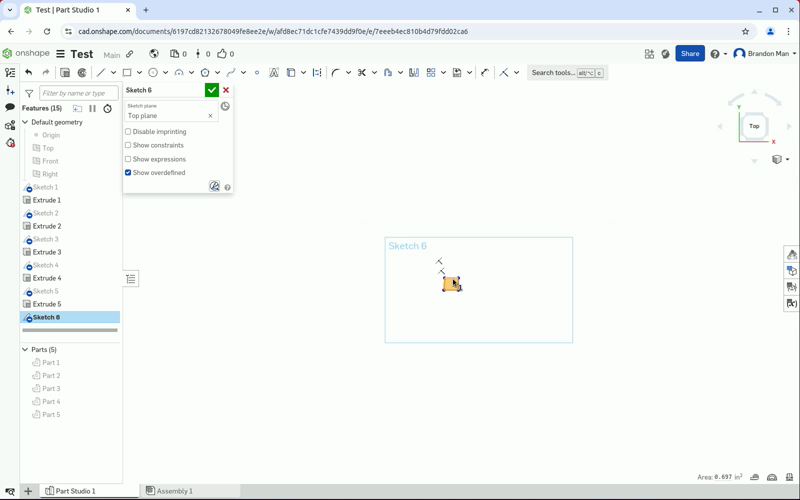
scroll(-6)
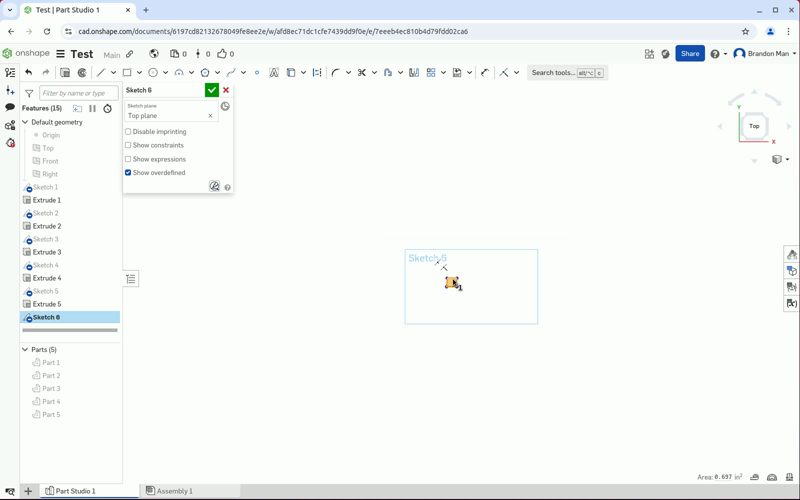
scroll(-6)
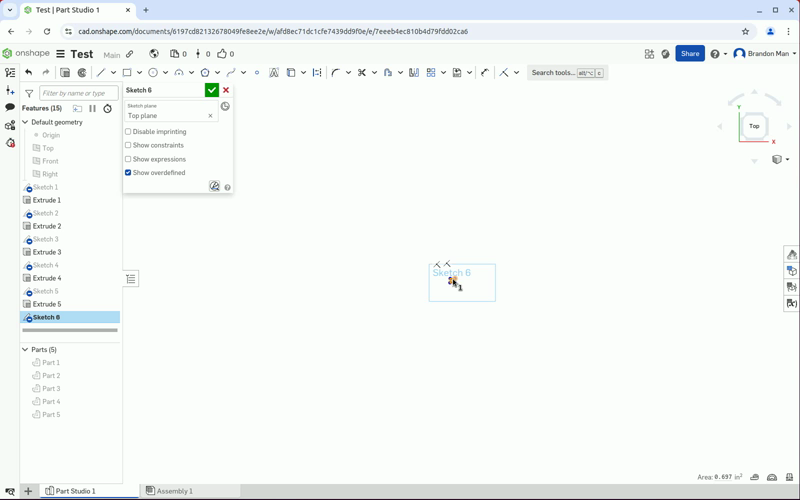
mouse_move(73, 352)
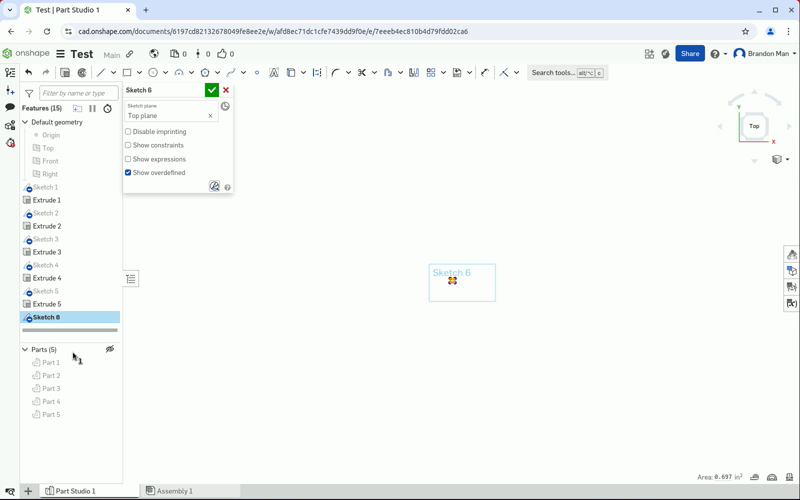
key(shift+y)
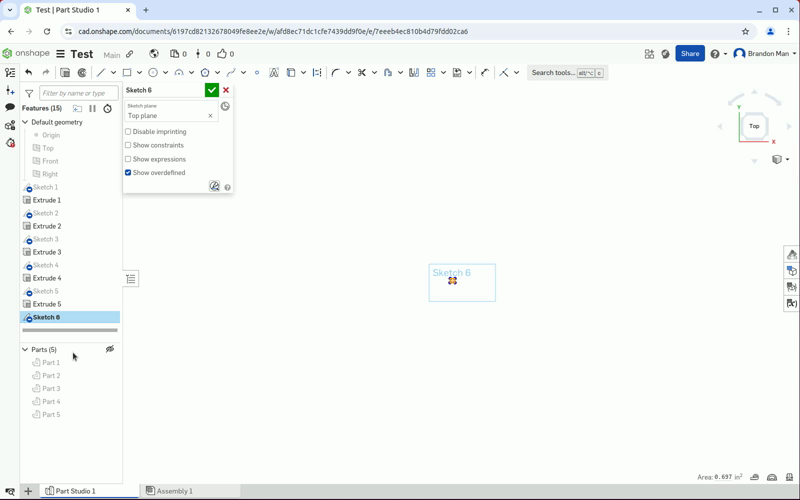
key(shift+e)
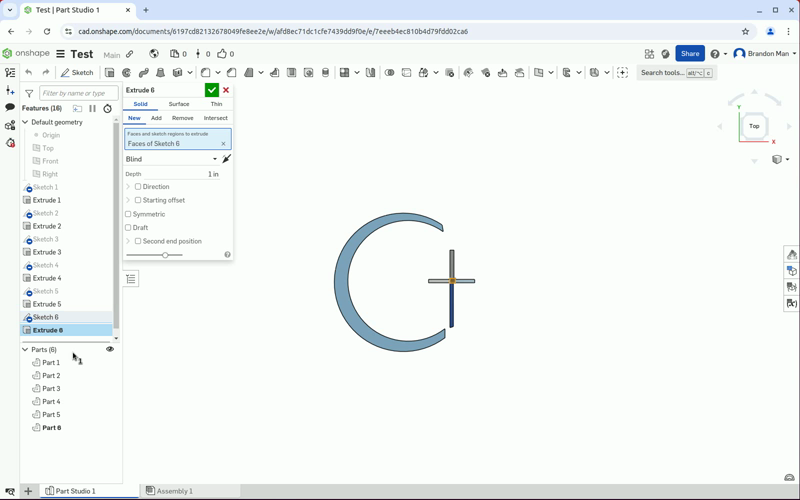
mouse_move(143, 106)
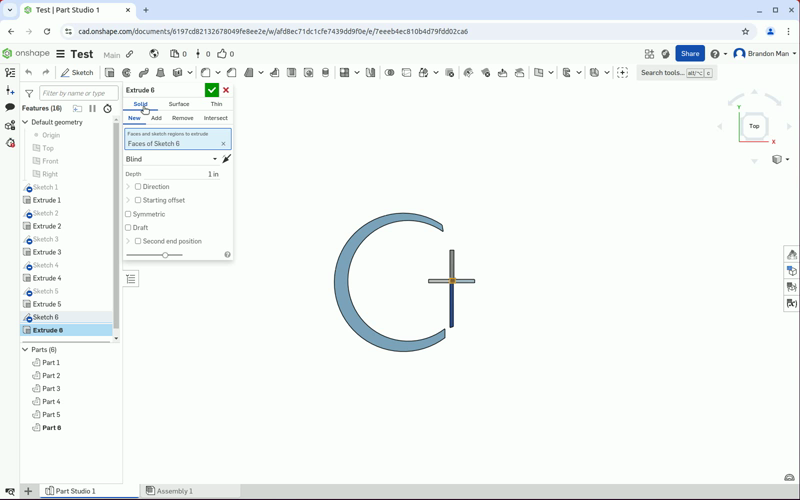
click(143, 106)
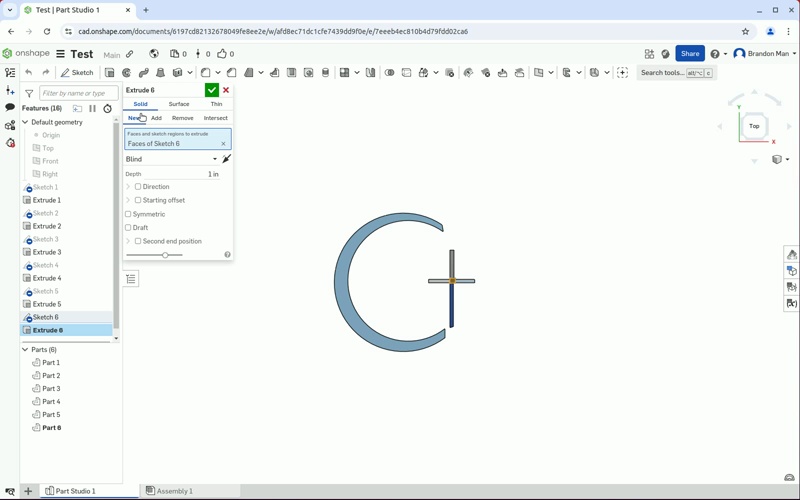
mouse_move(137, 120)
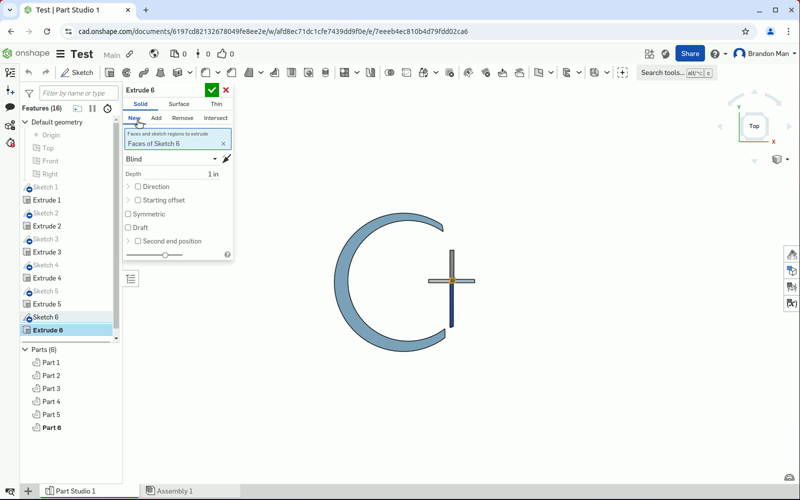
click(137, 120)
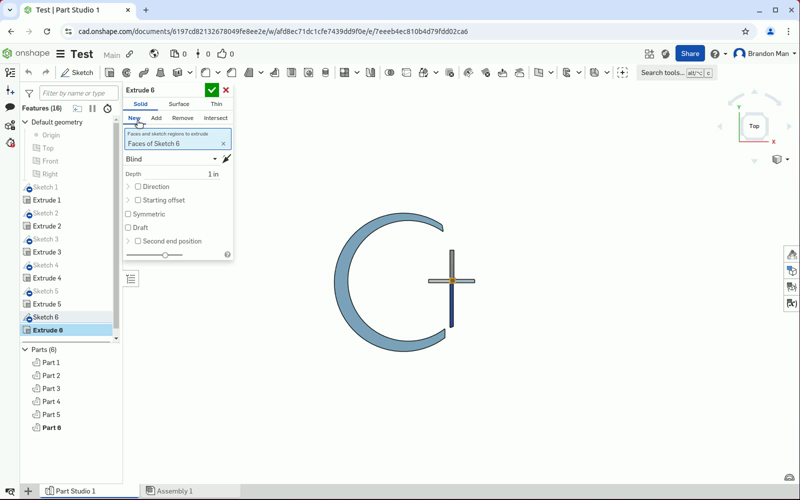
key(tab, 4)
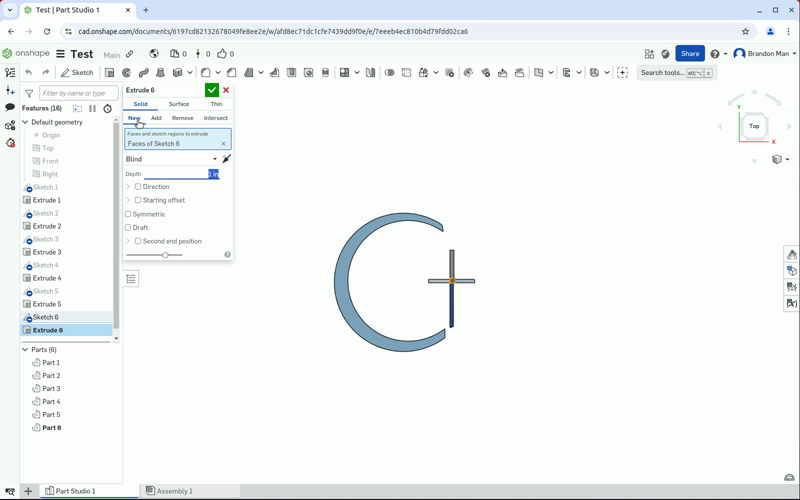
text(0.722)
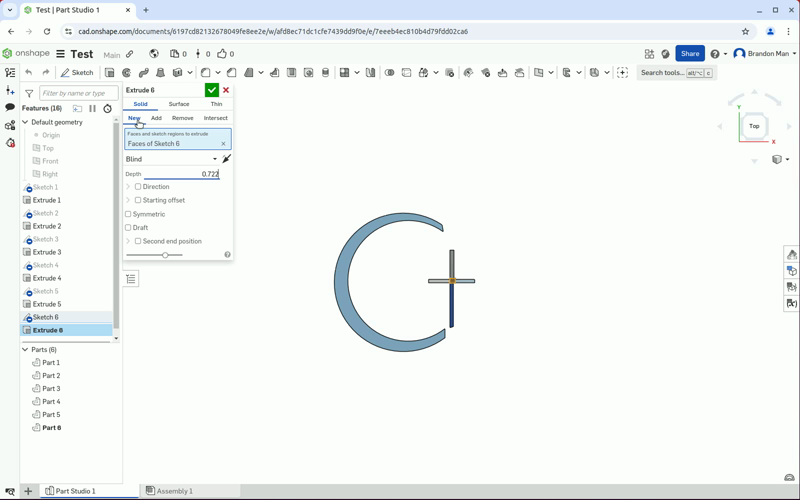
key(enter)
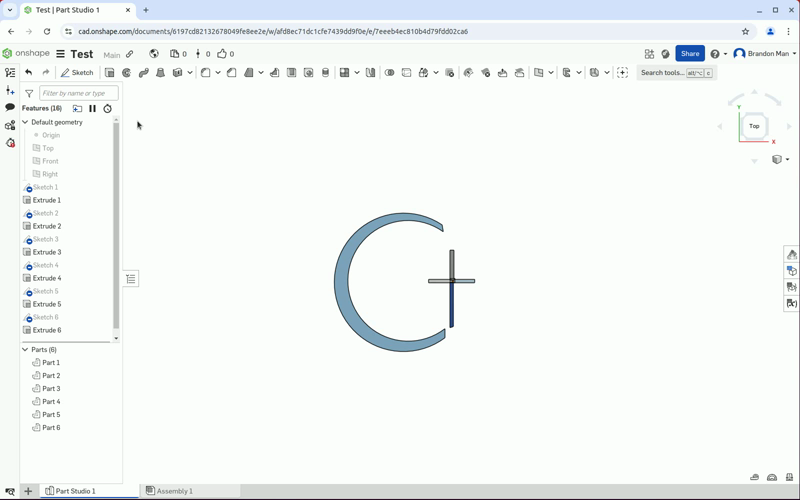
key(shift+h)
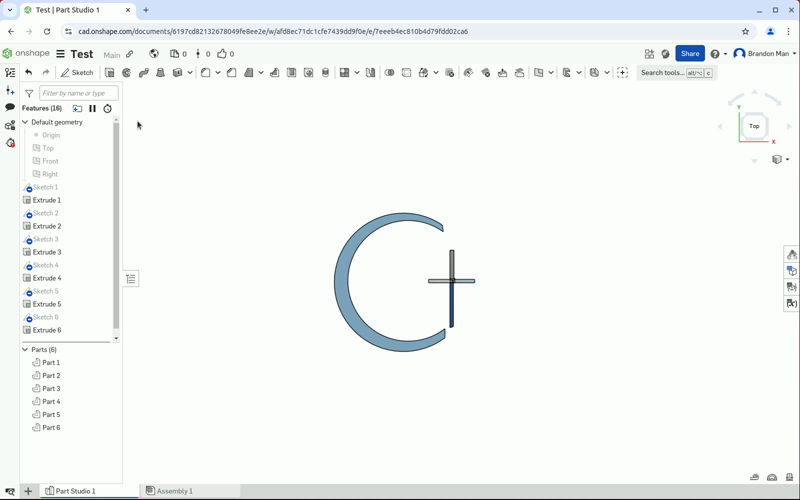
key(shift+h)
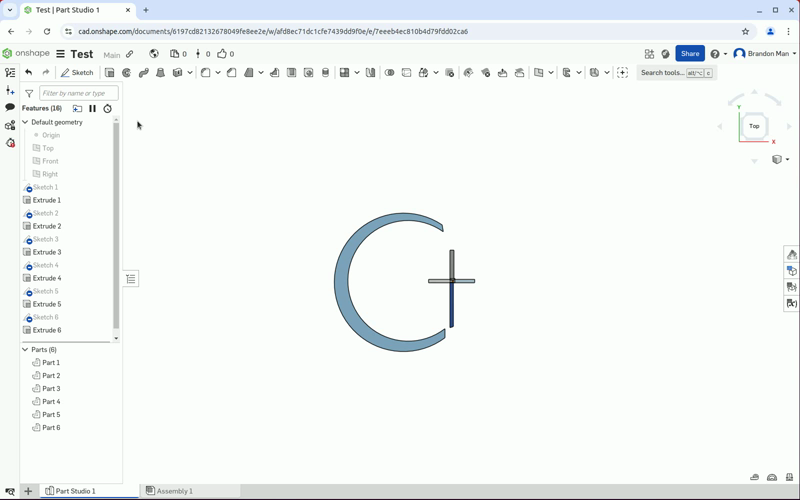
mouse_move(69, 189)
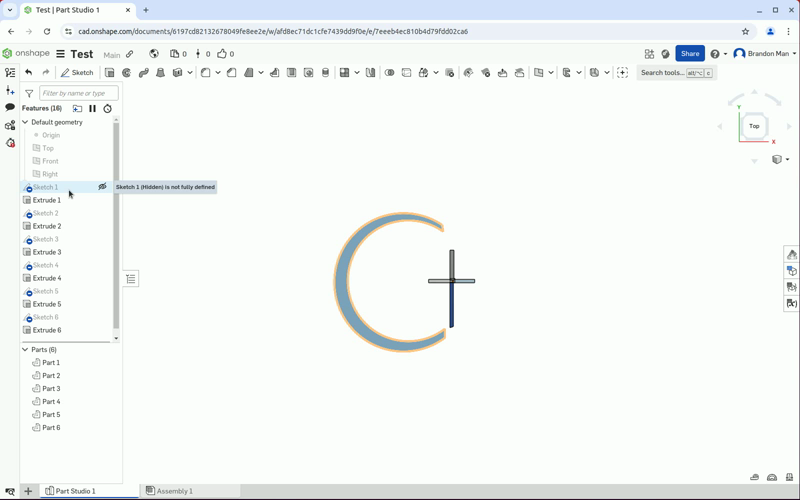
click(69, 189)
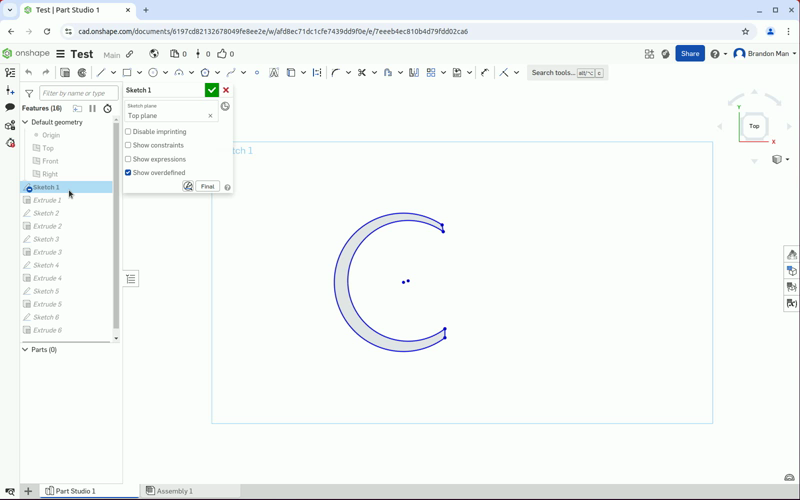
mouse_move(229, 92)
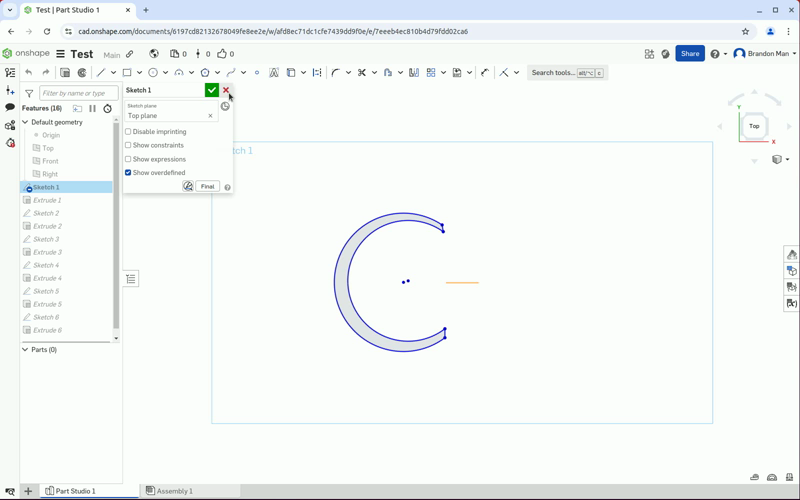
click(229, 92)
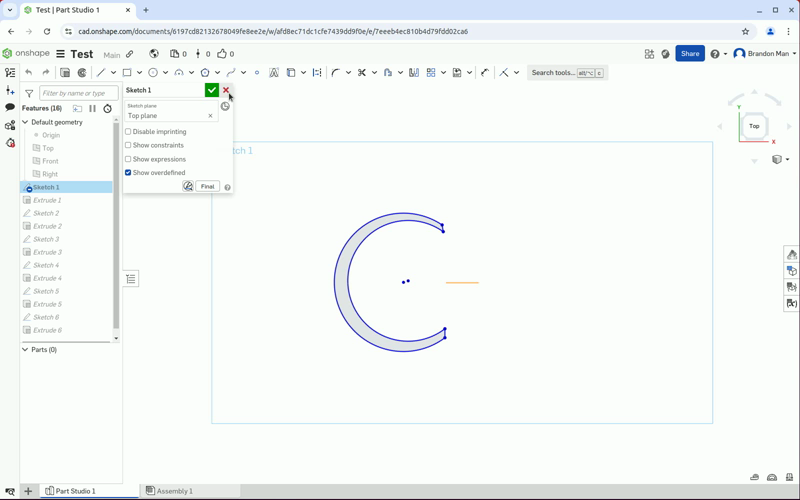
key(shift+s)
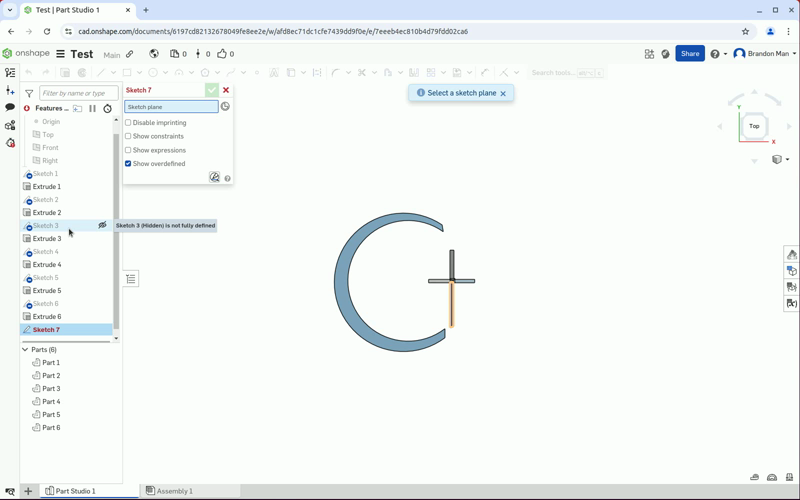
scroll(3)
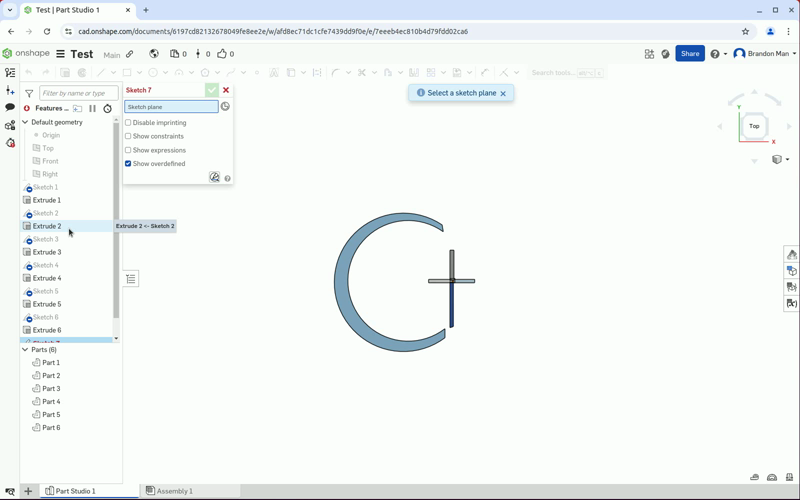
mouse_move(69, 150)
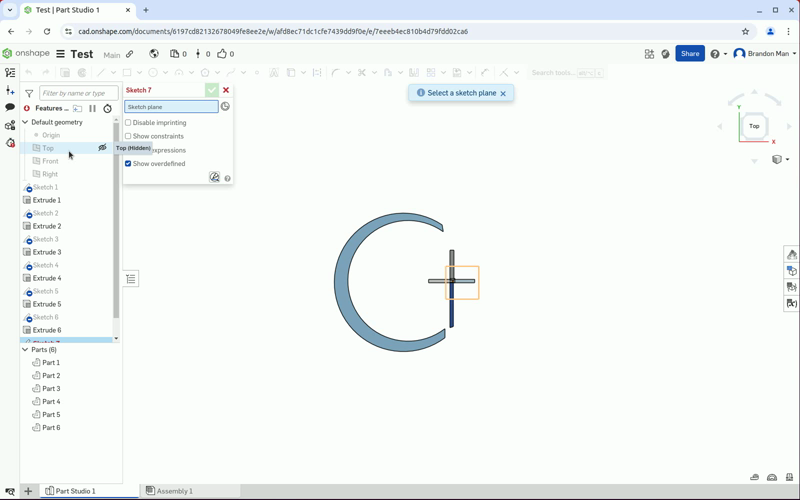
click(69, 150)
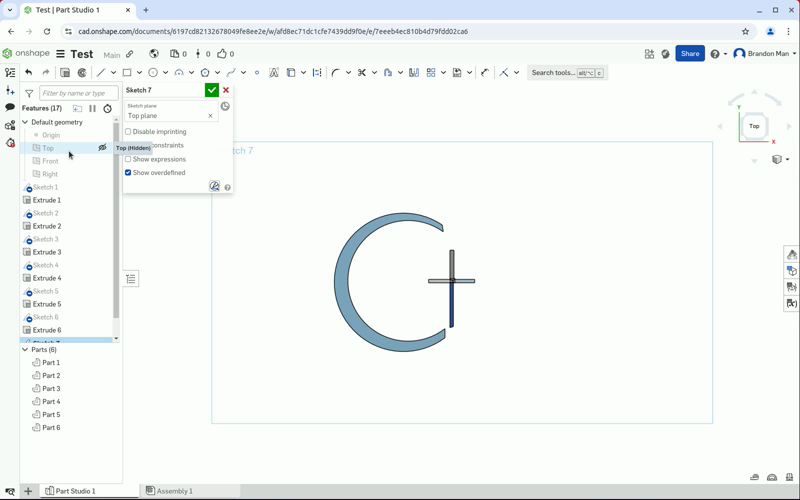
mouse_move(73, 352)
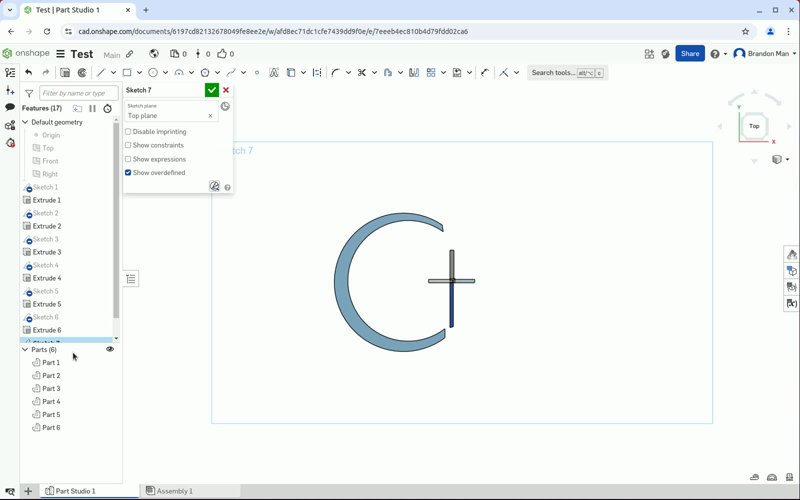
key(y)
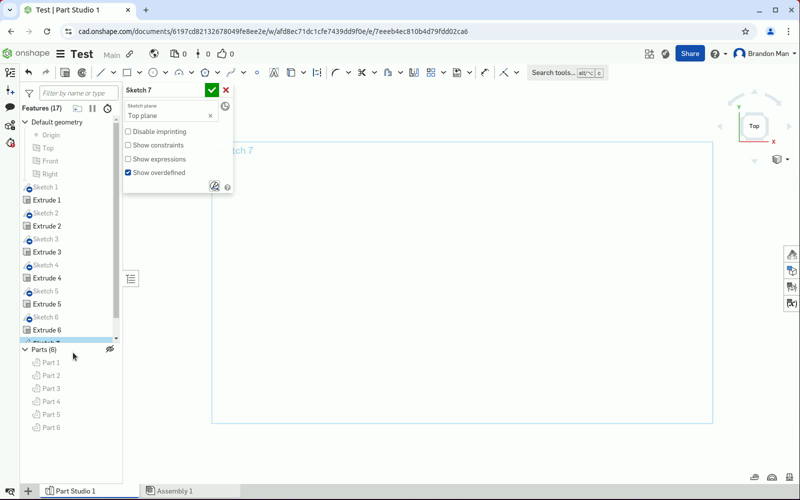
key(l)
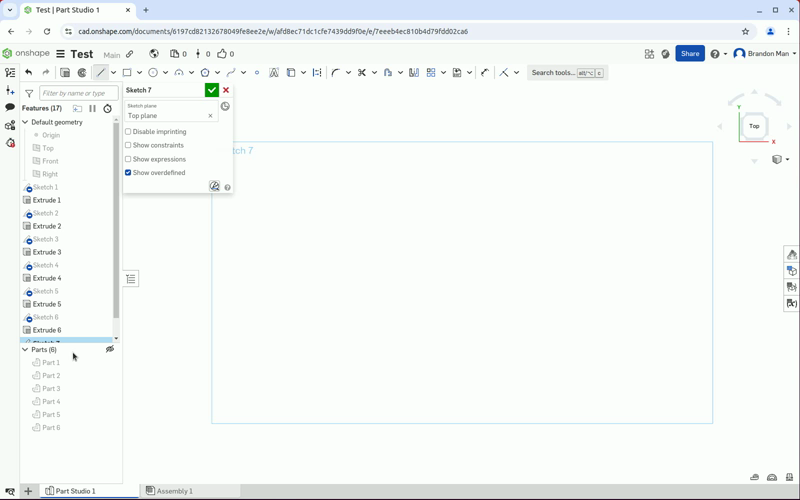
key_down(shift)
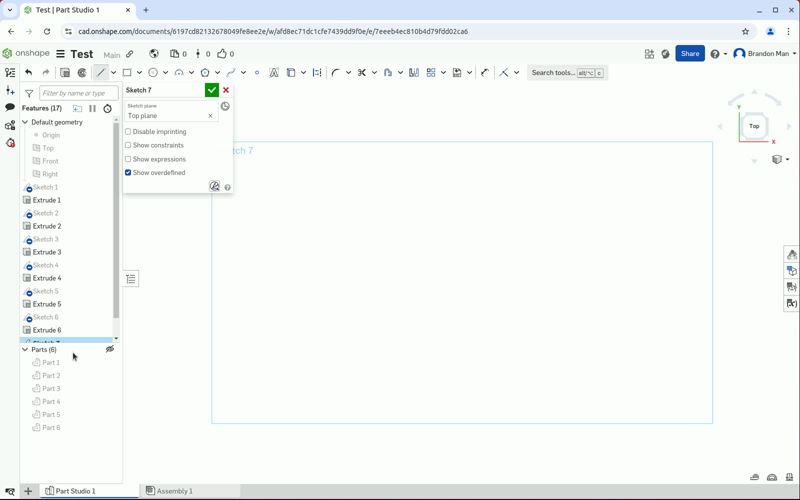
mouse_move(443, 231)
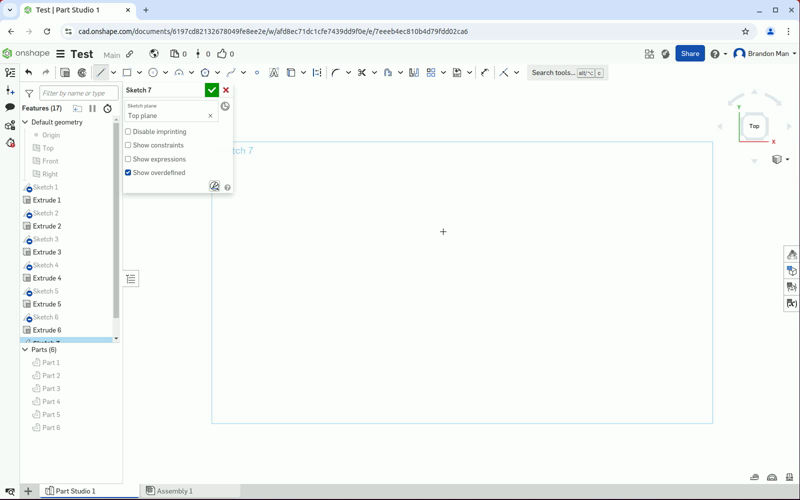
click(443, 231)
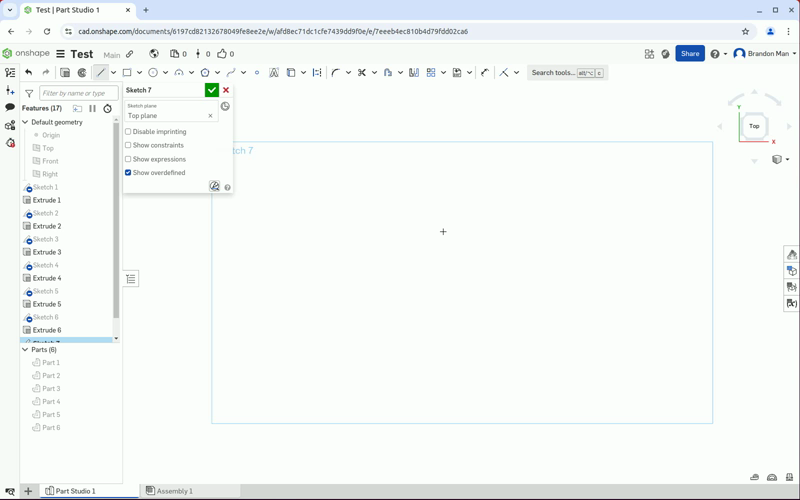
key_up(shift)
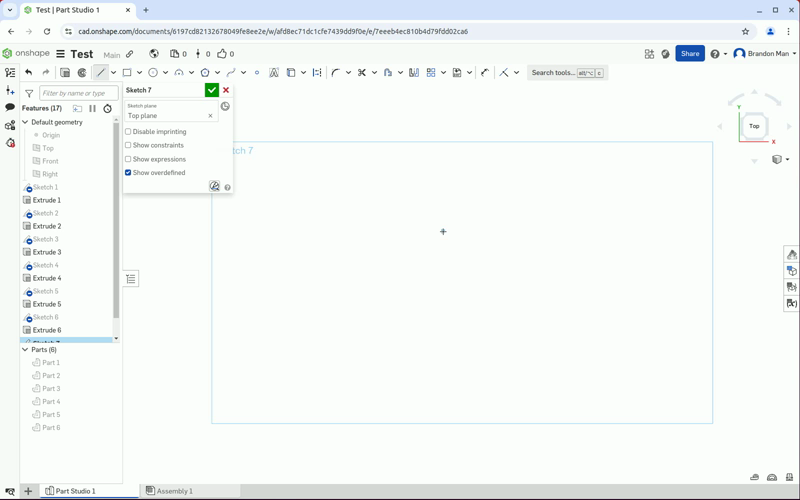
key_down(shift)
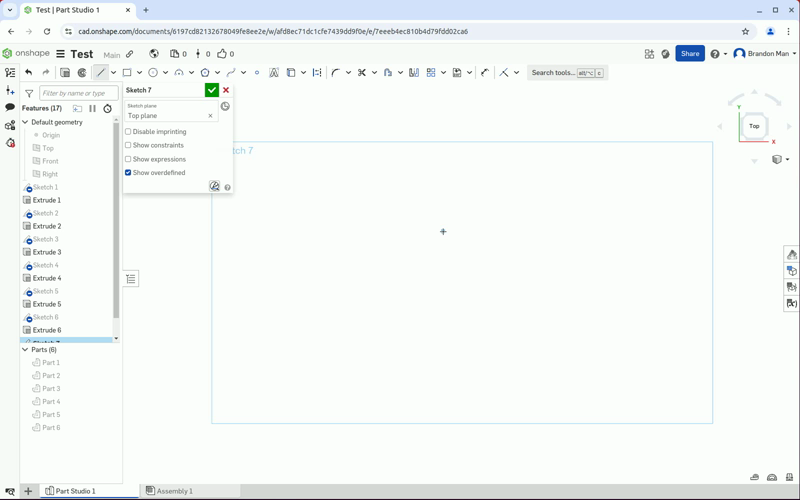
mouse_move(473, 231)
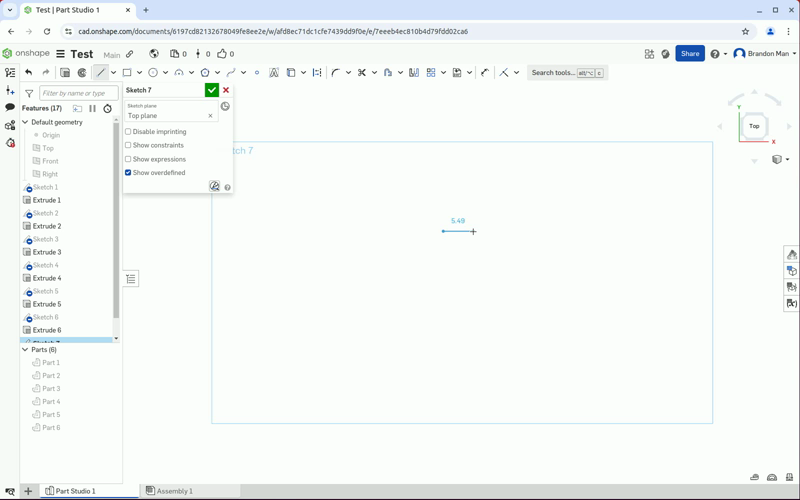
mouse_move(444, 237)
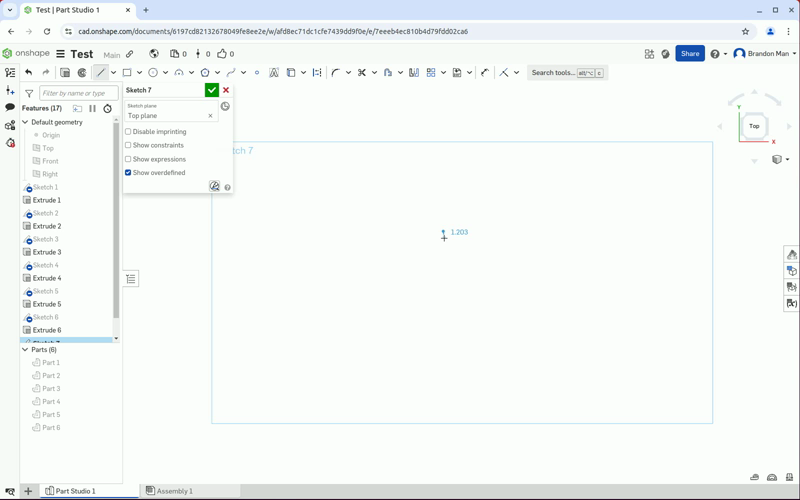
scroll(6)
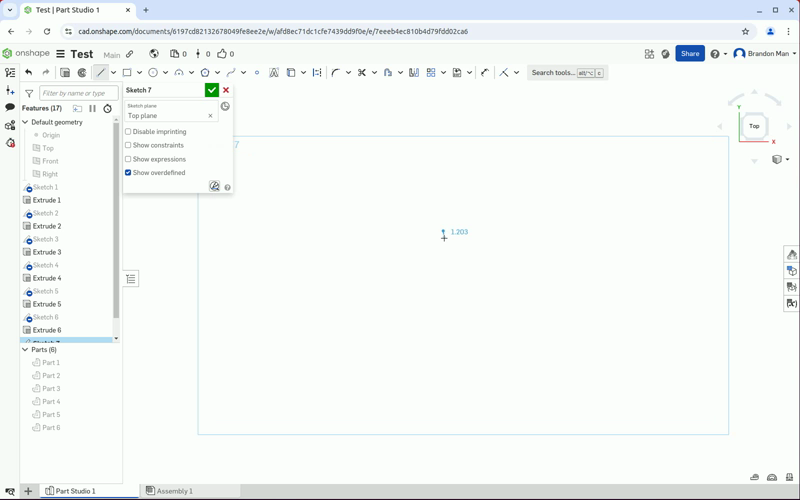
scroll(6)
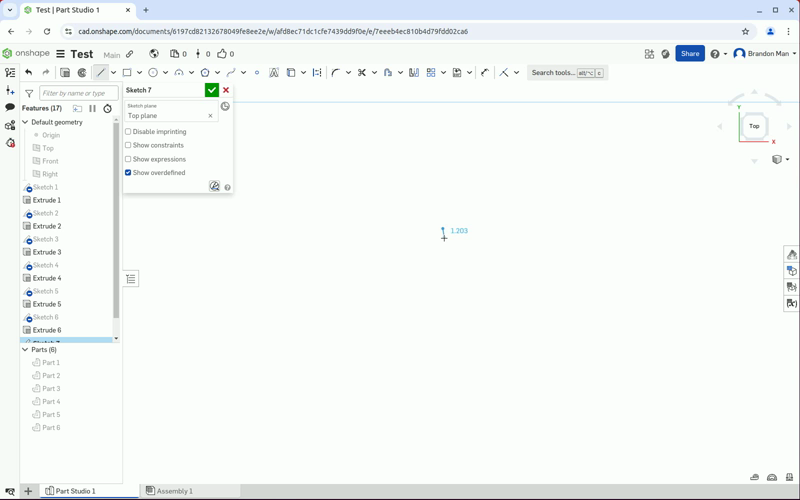
scroll(6)
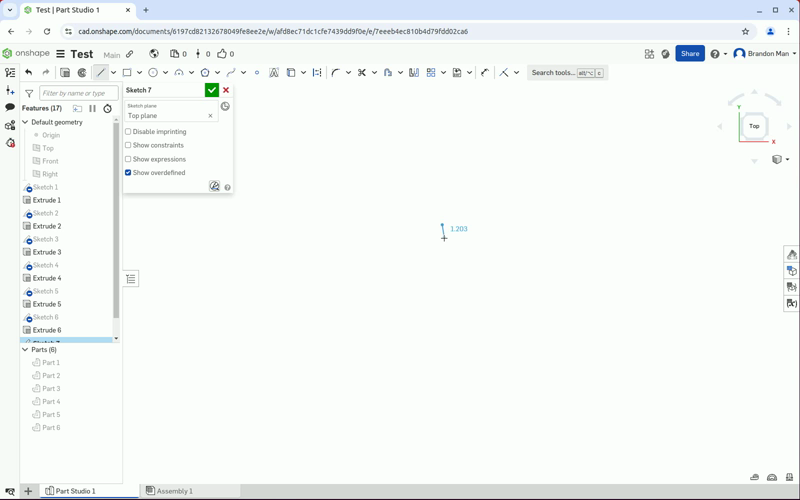
scroll(6)
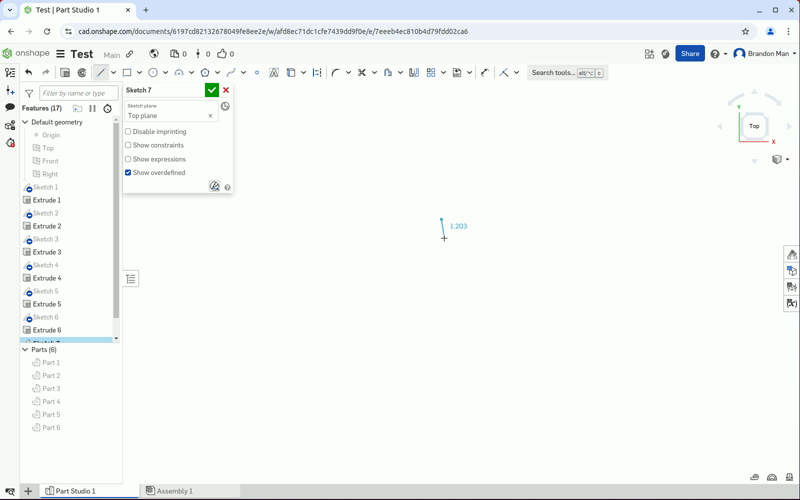
scroll(6)
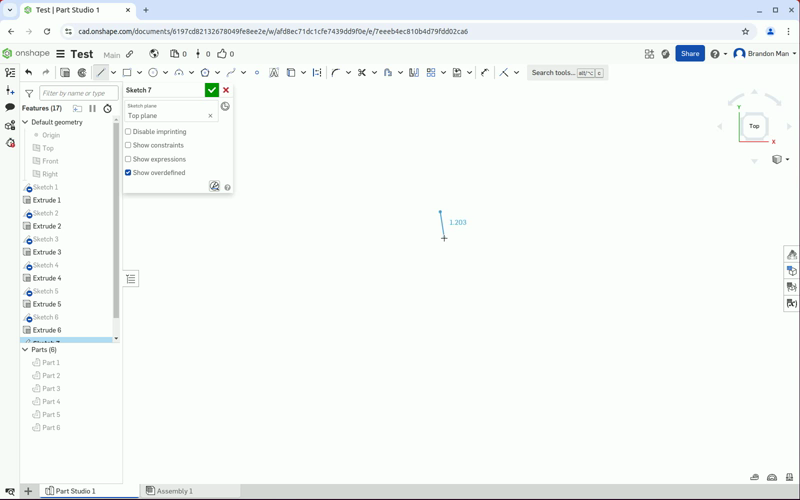
scroll(6)
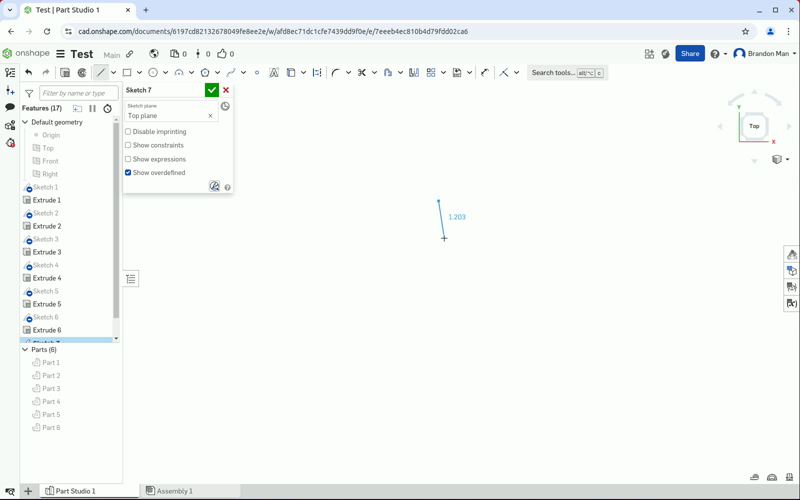
scroll(6)
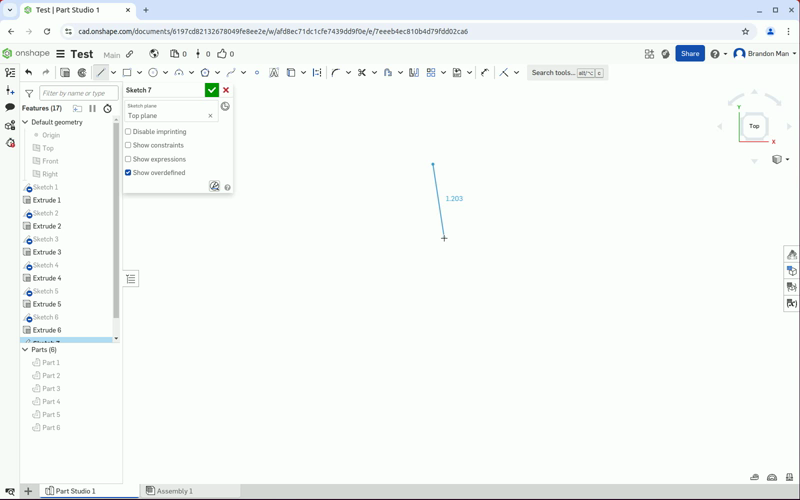
click(444, 237)
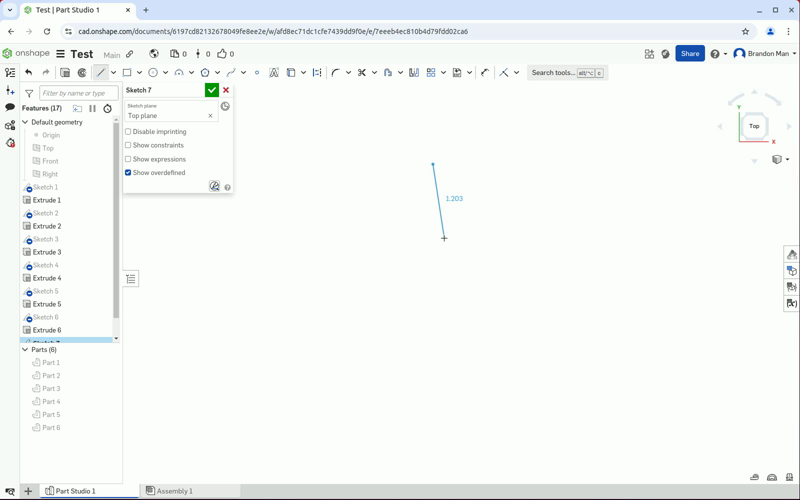
scroll(-6)
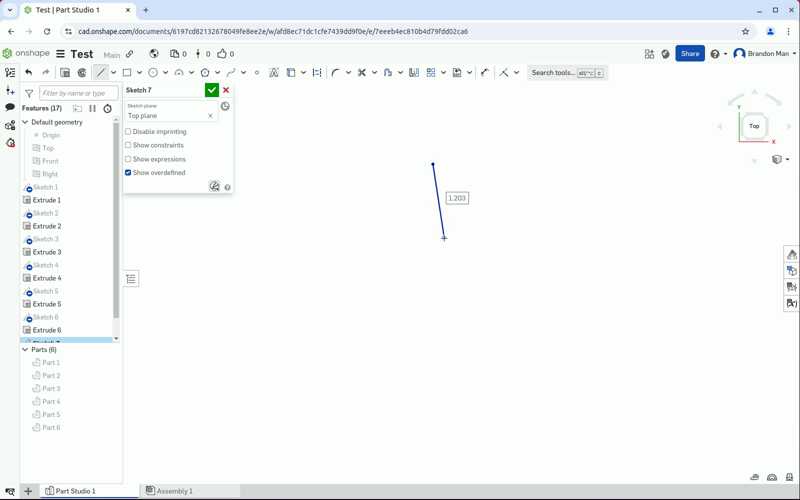
scroll(-6)
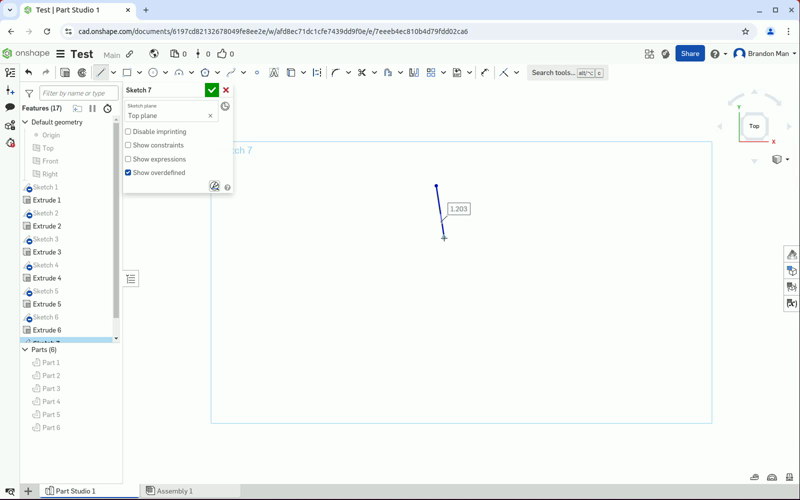
scroll(-6)
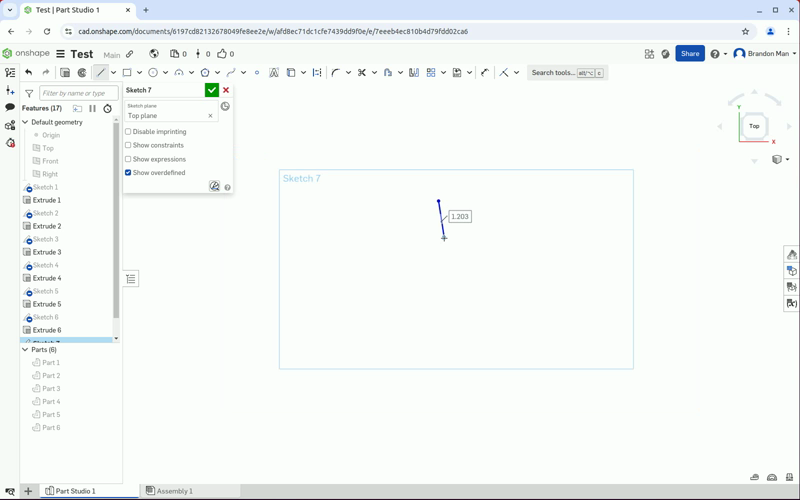
scroll(-6)
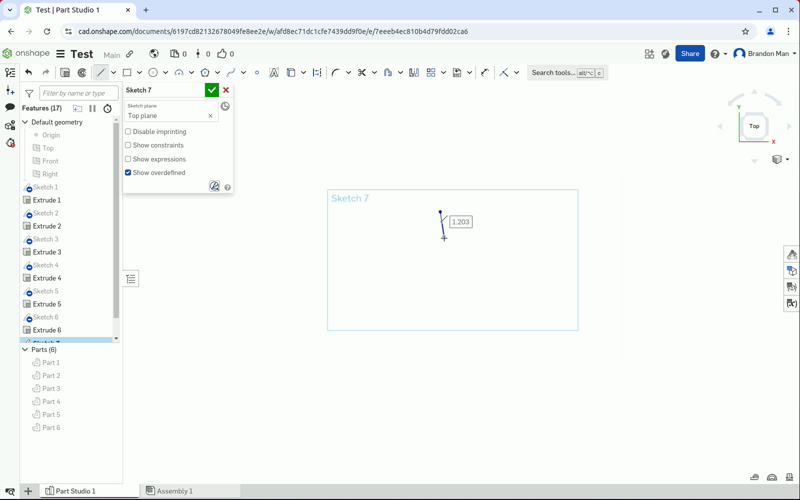
scroll(-6)
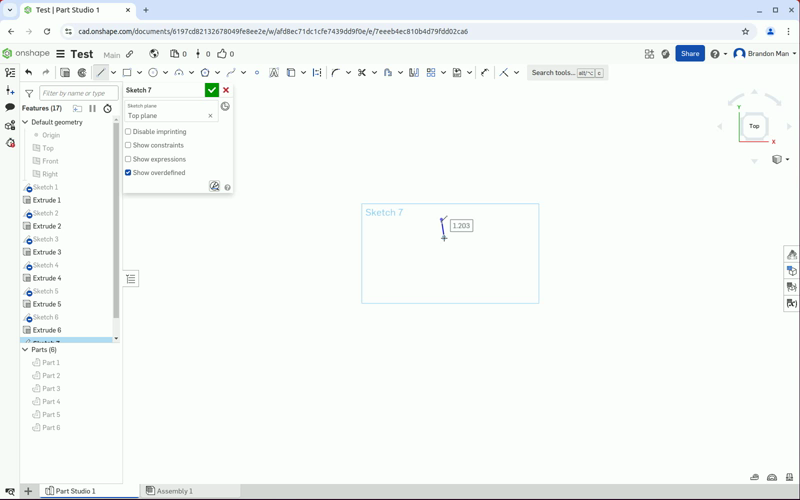
scroll(-6)
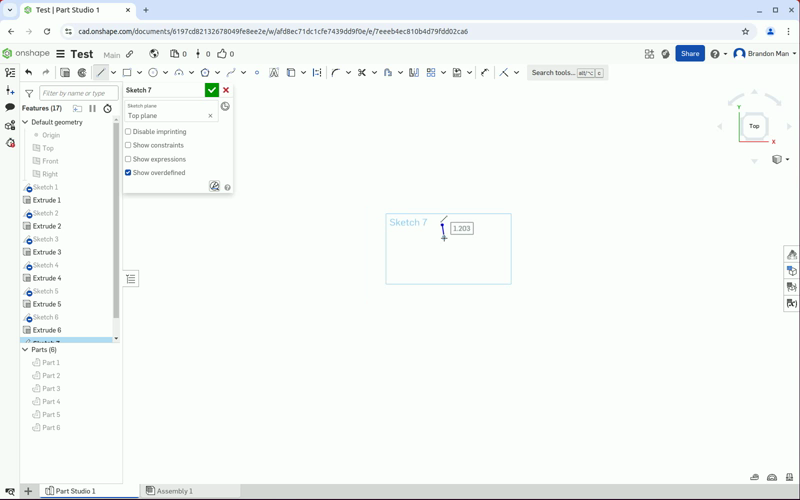
scroll(-6)
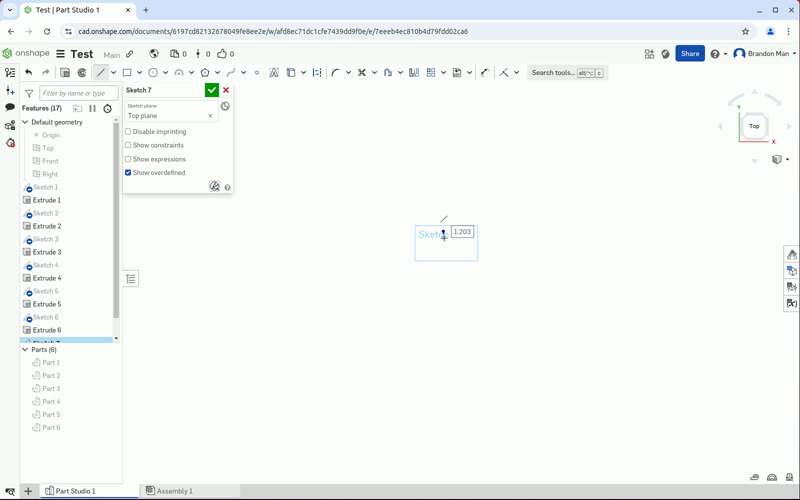
key_up(shift)
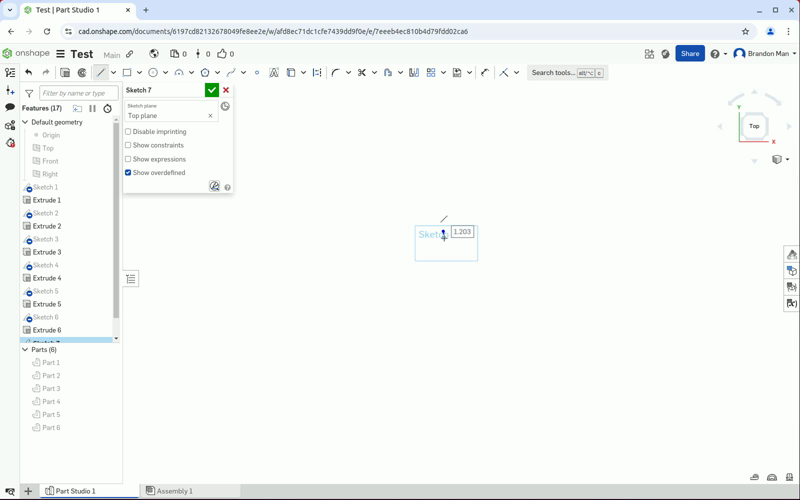
key_down(shift)
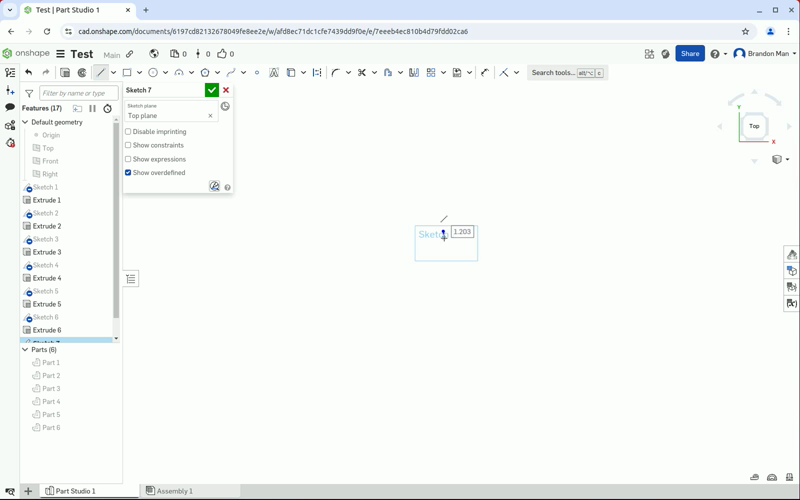
mouse_move(474, 237)
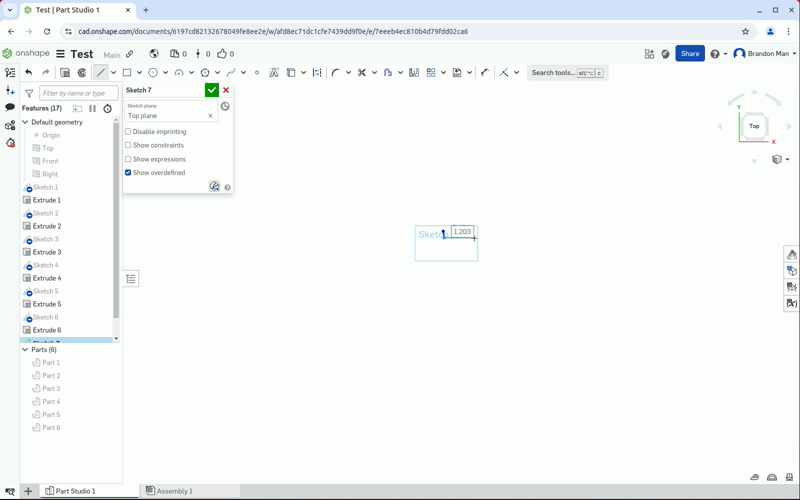
mouse_move(450, 255)
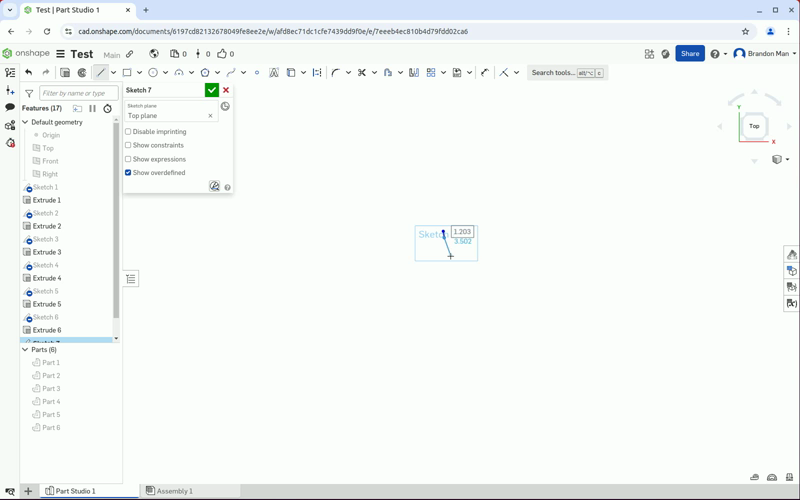
click(450, 255)
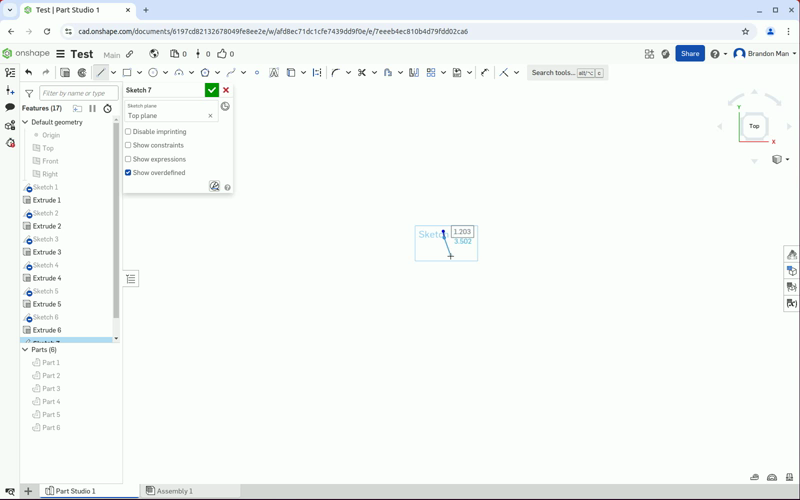
key_up(shift)
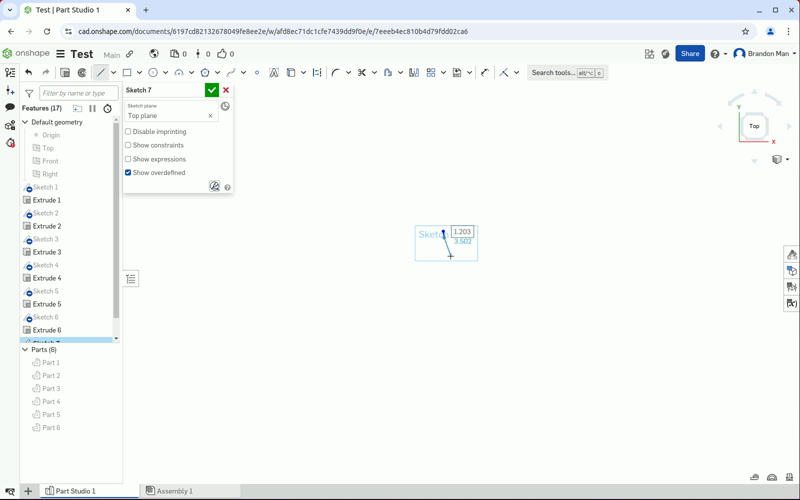
key_down(shift)
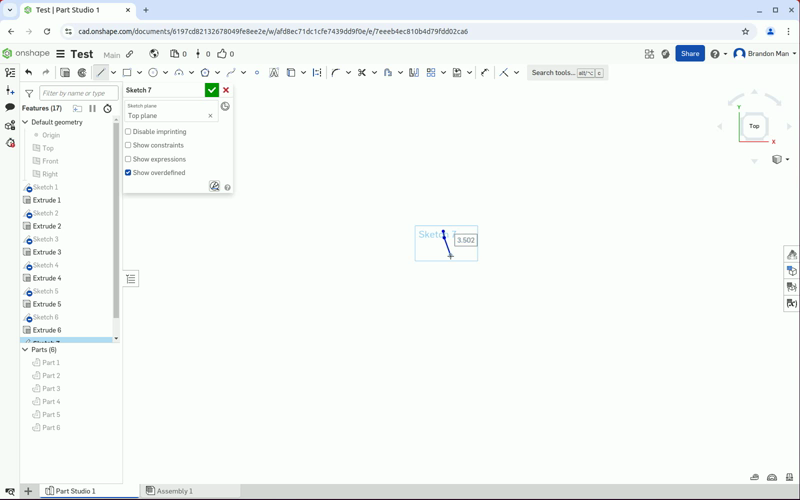
mouse_move(480, 255)
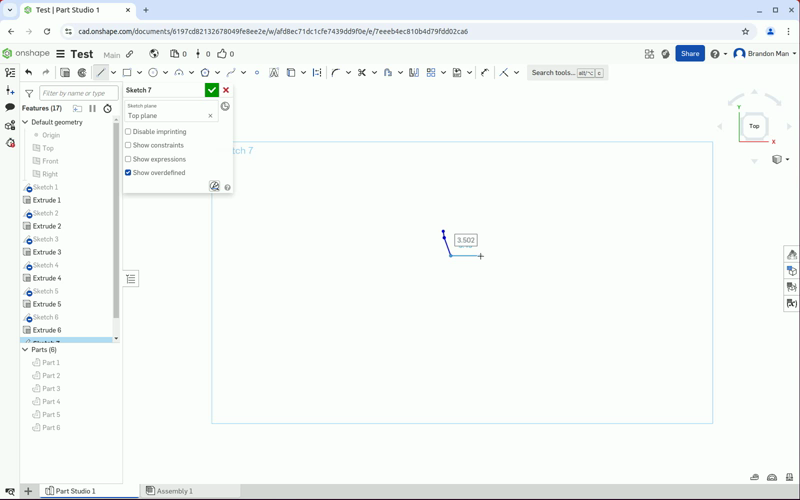
mouse_move(453, 255)
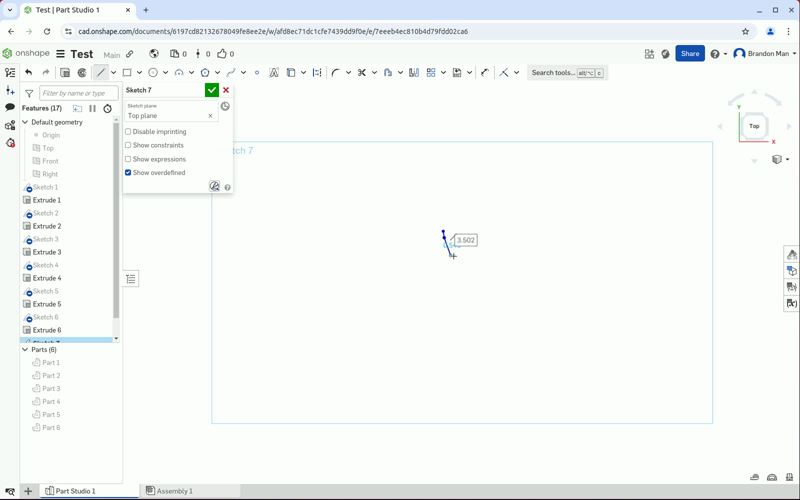
scroll(6)
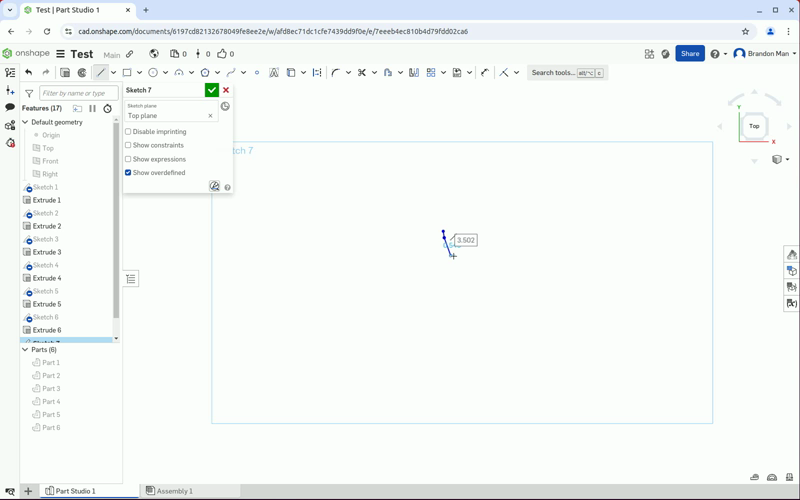
scroll(6)
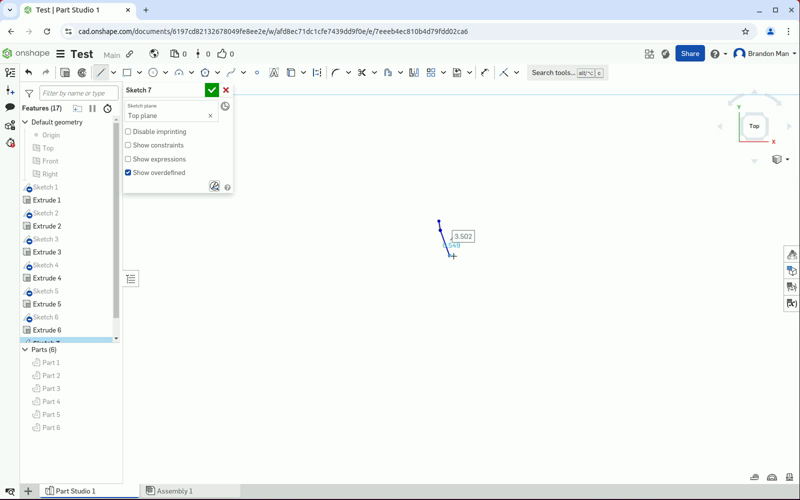
scroll(6)
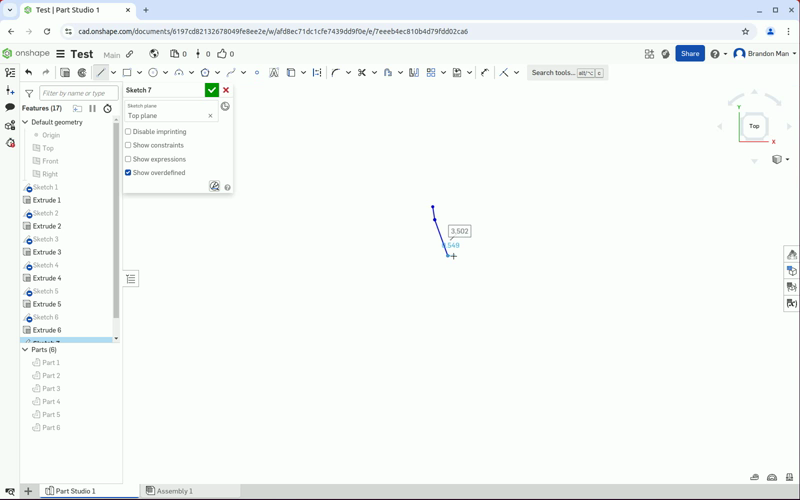
scroll(6)
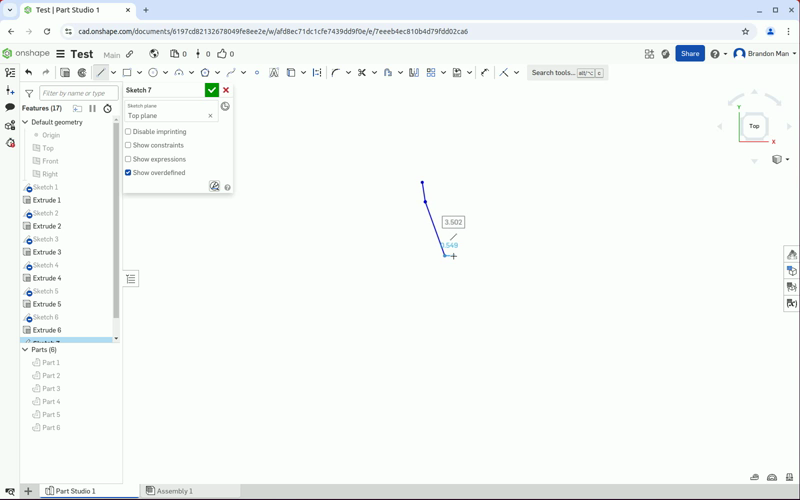
scroll(6)
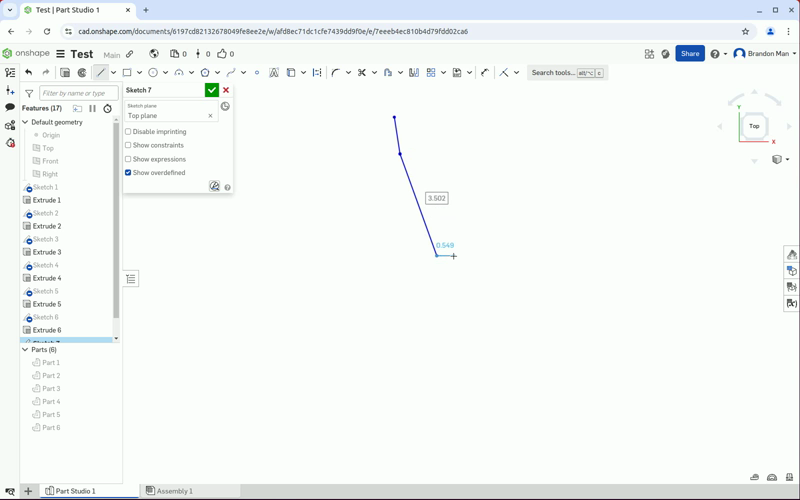
scroll(6)
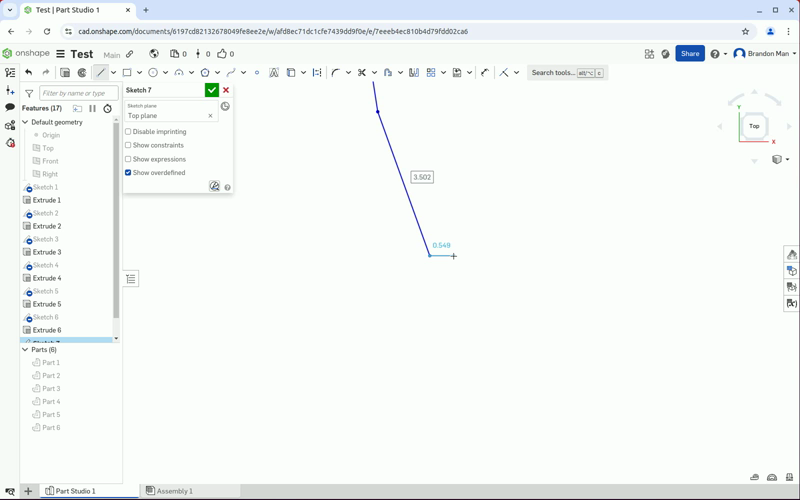
scroll(6)
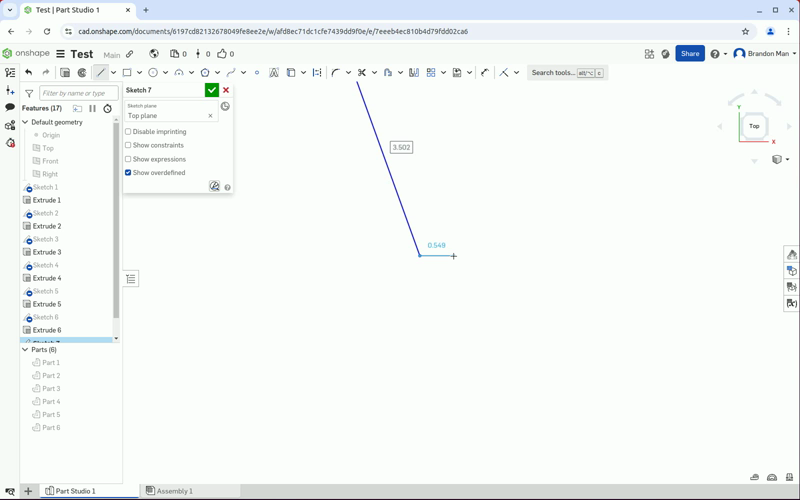
click(453, 255)
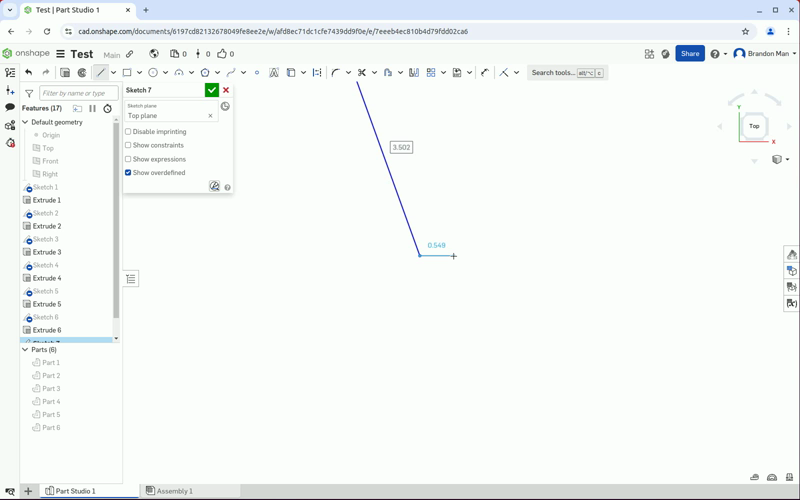
scroll(-6)
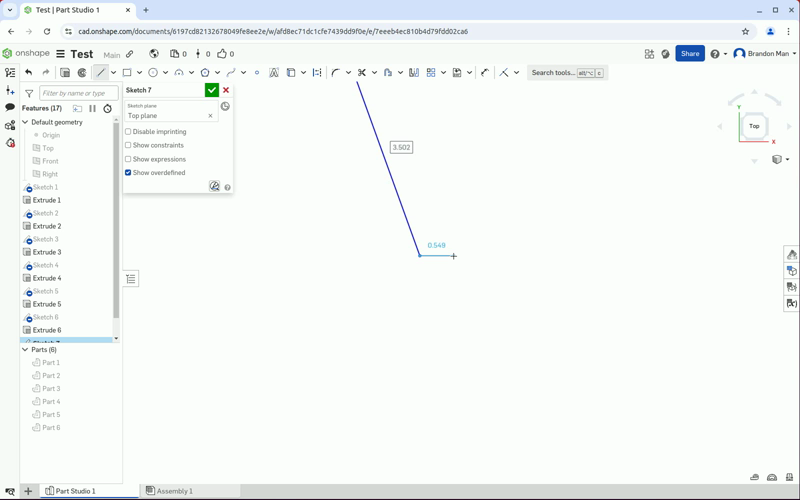
scroll(-6)
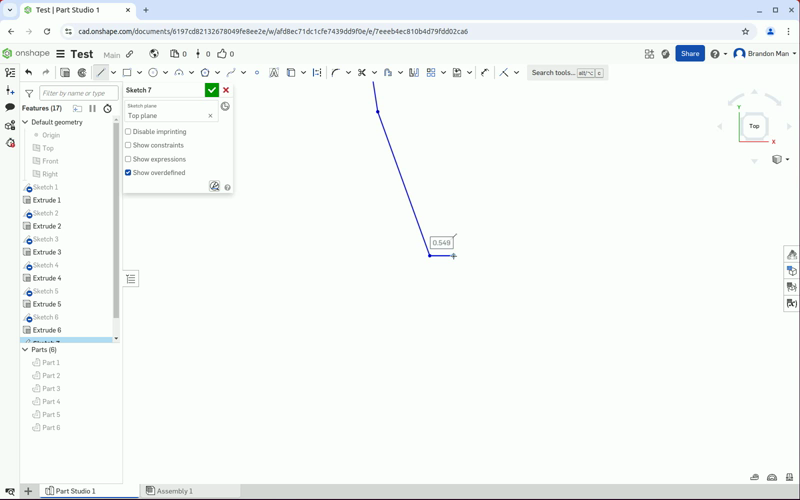
scroll(-6)
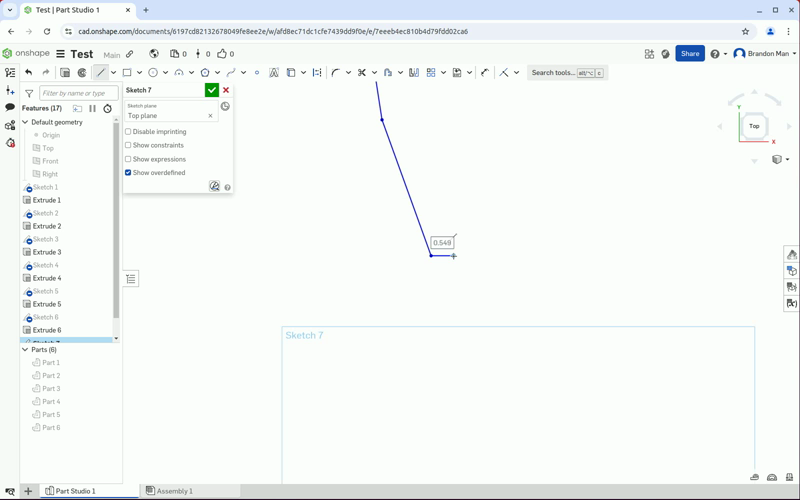
scroll(-6)
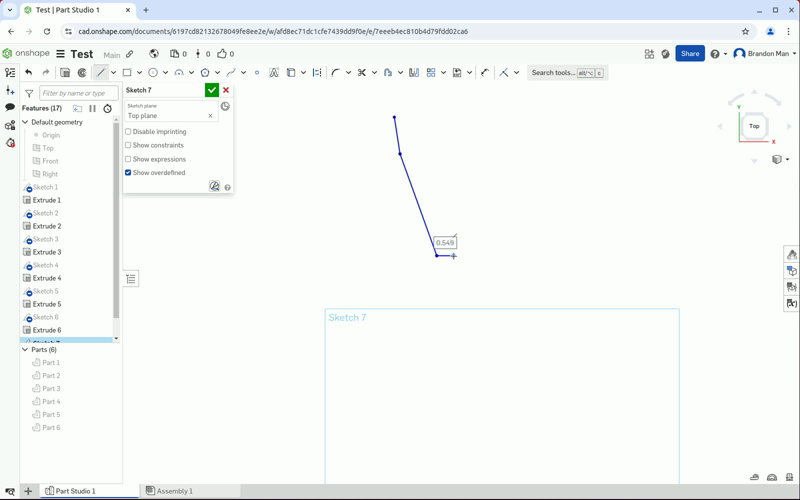
scroll(-6)
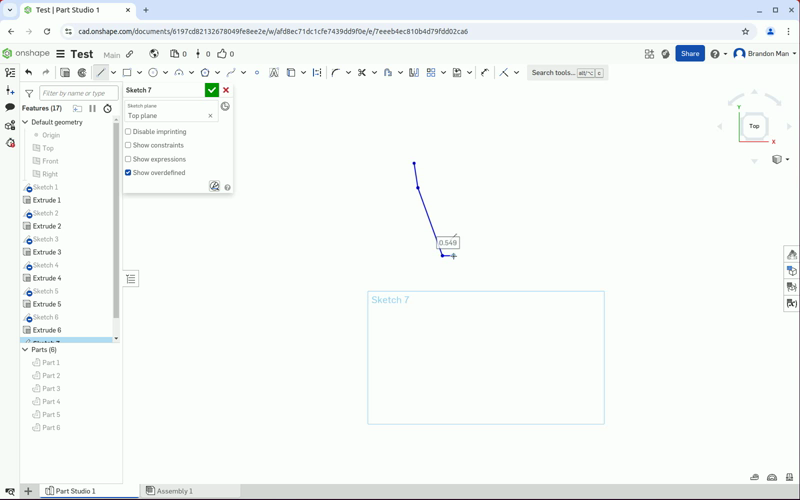
scroll(-6)
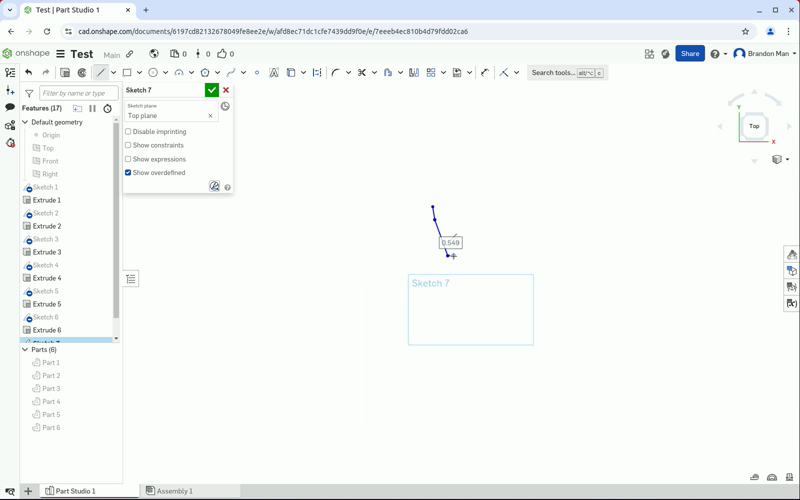
scroll(-6)
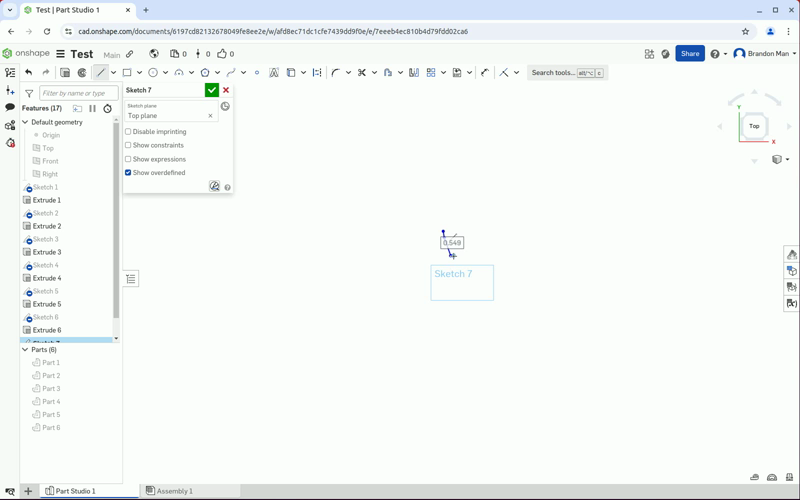
key_up(shift)
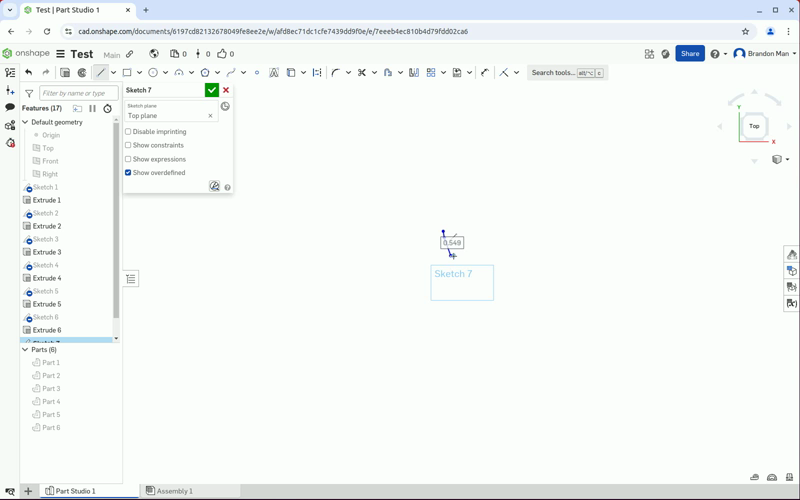
mouse_move(483, 255)
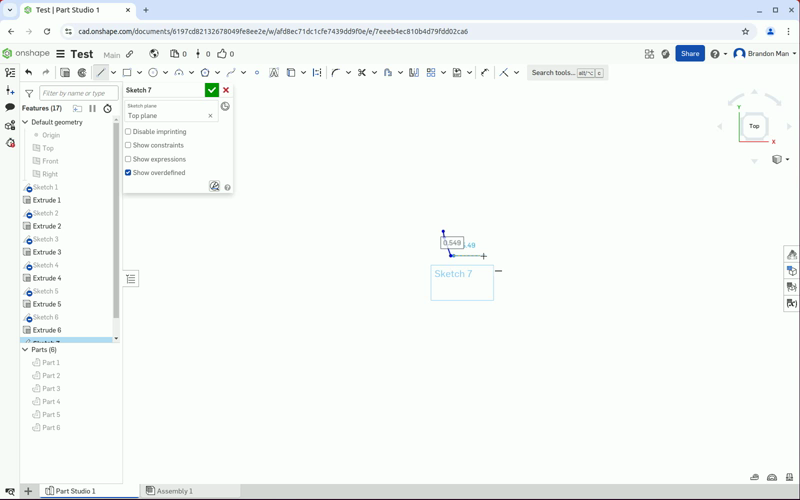
key_down(shift)
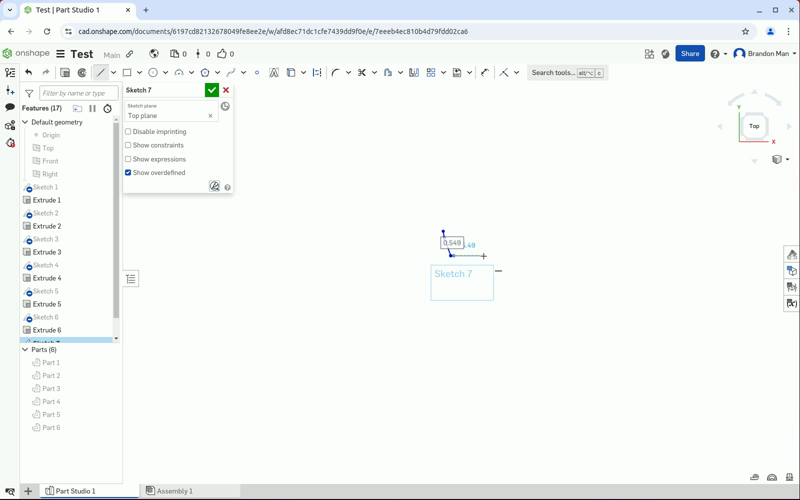
mouse_move(443, 231)
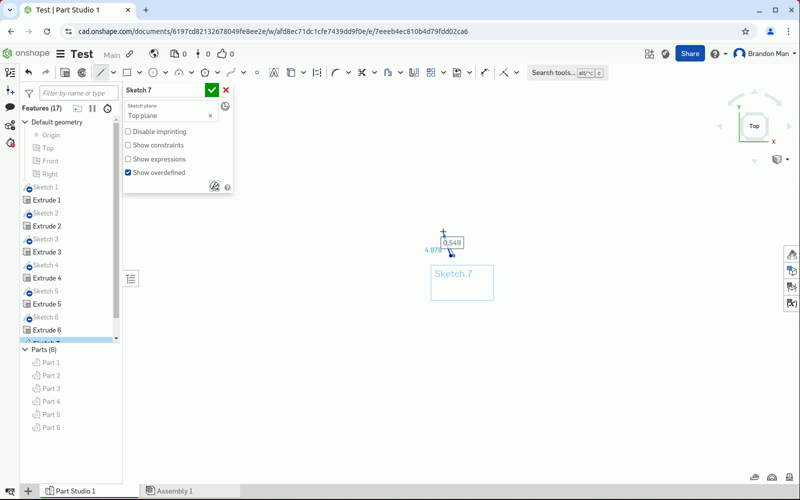
key_up(shift)
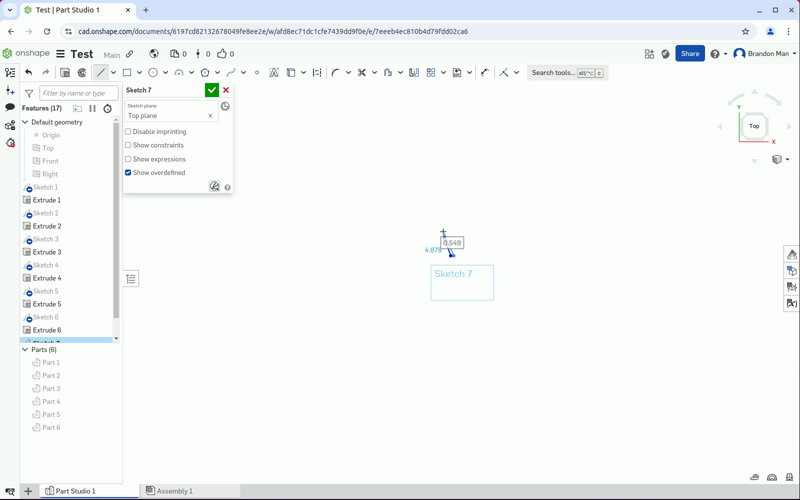
click(443, 231)
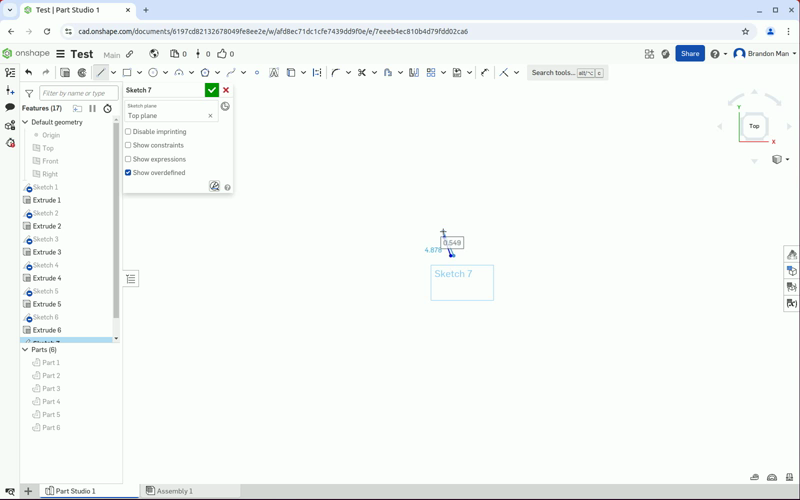
key(esc)
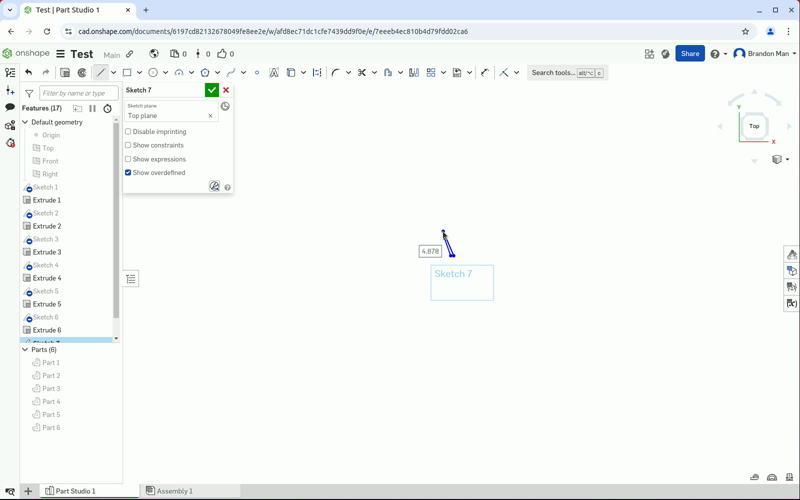
mouse_move(443, 233)
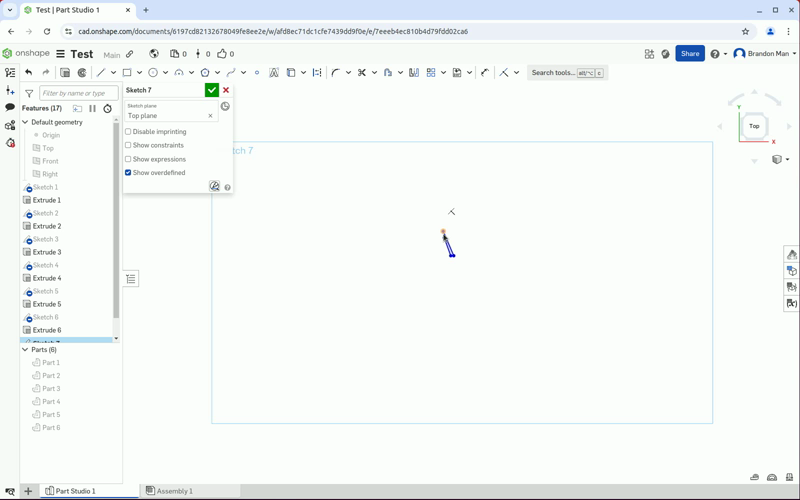
scroll(6)
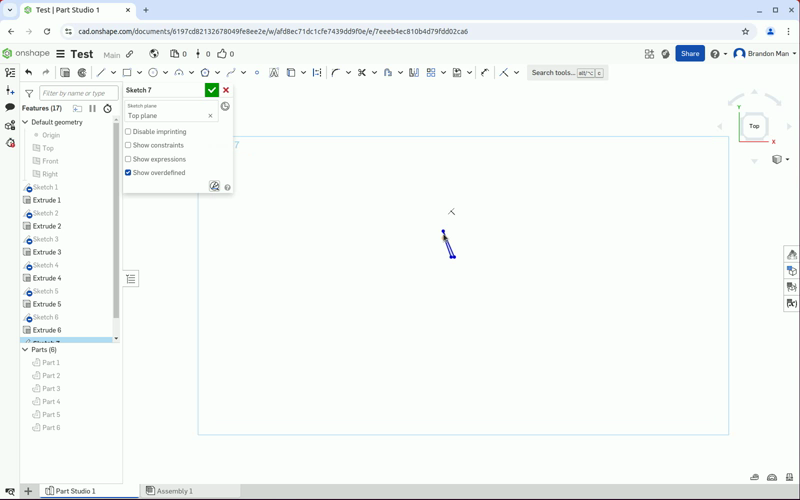
scroll(6)
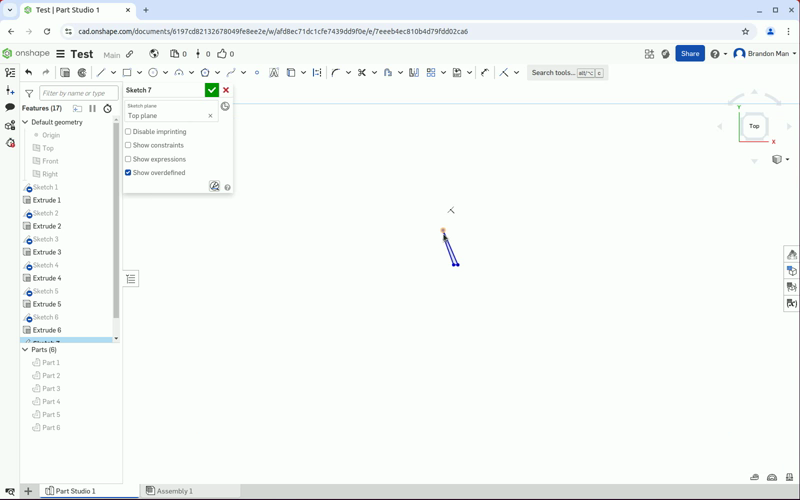
scroll(6)
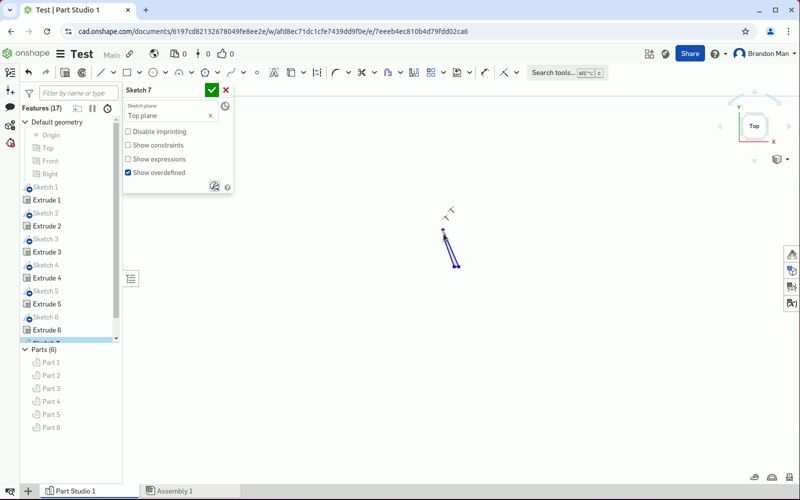
scroll(6)
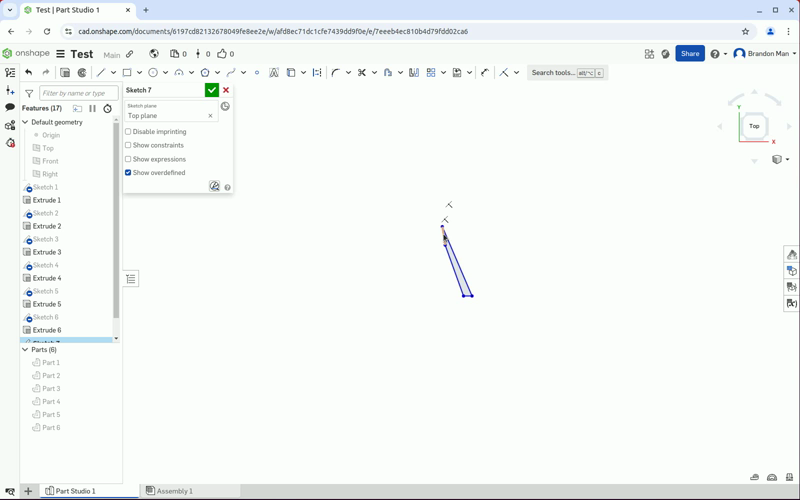
scroll(6)
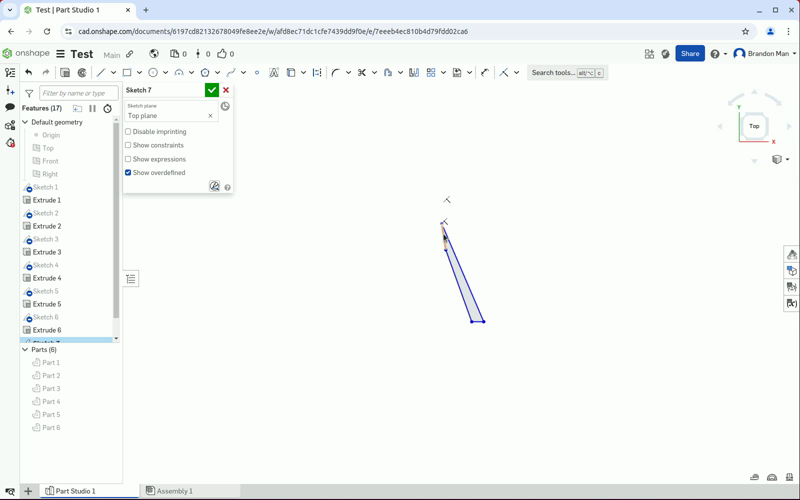
scroll(6)
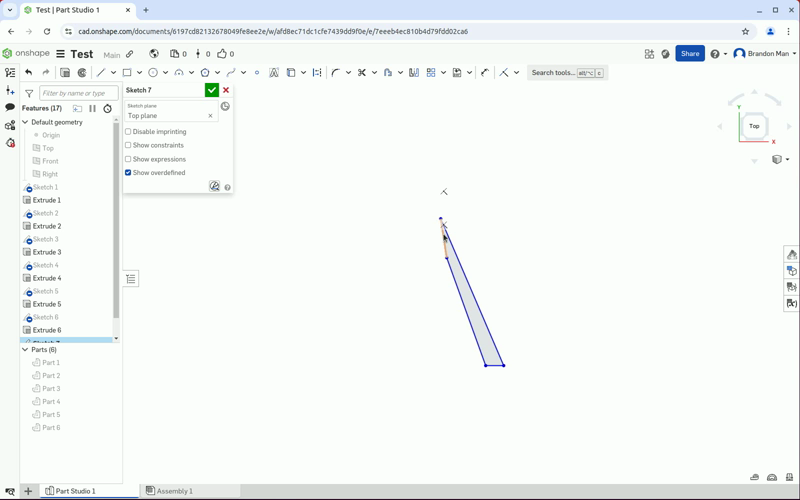
scroll(6)
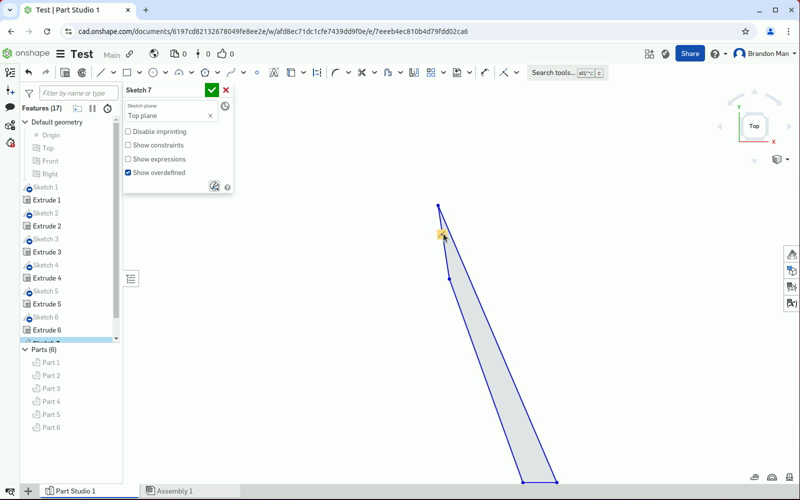
click(443, 233)
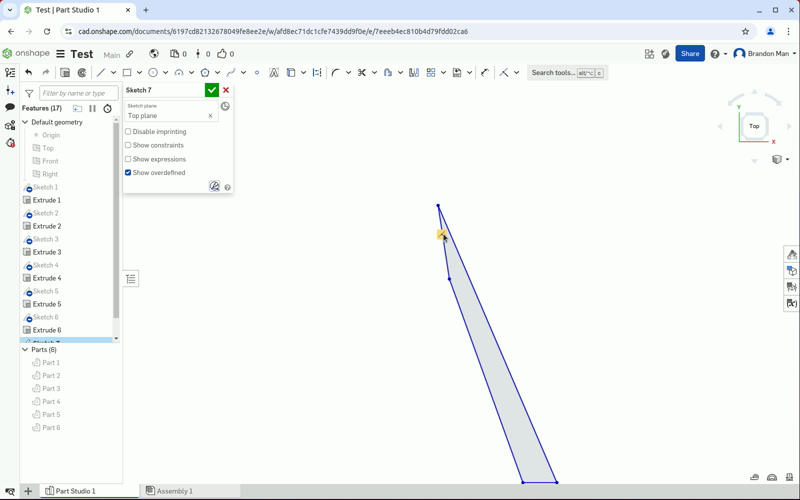
scroll(-6)
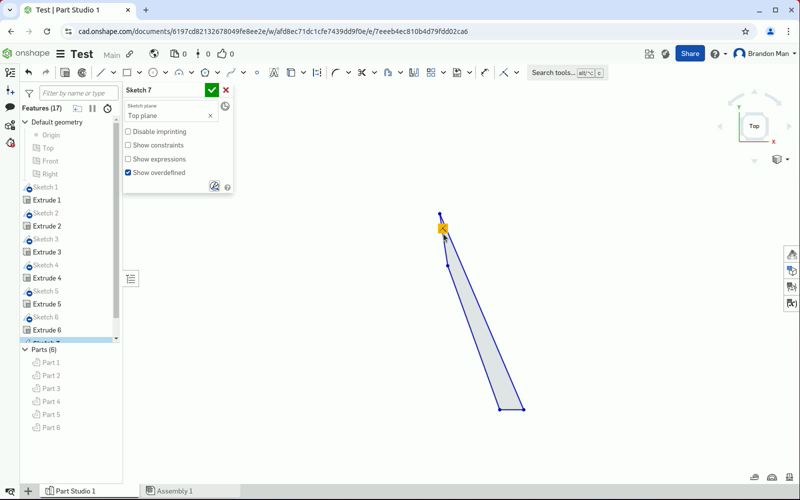
scroll(-6)
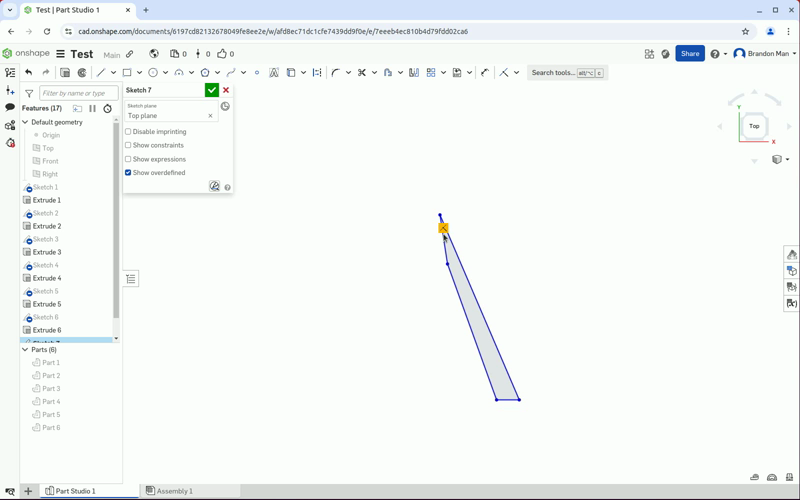
scroll(-6)
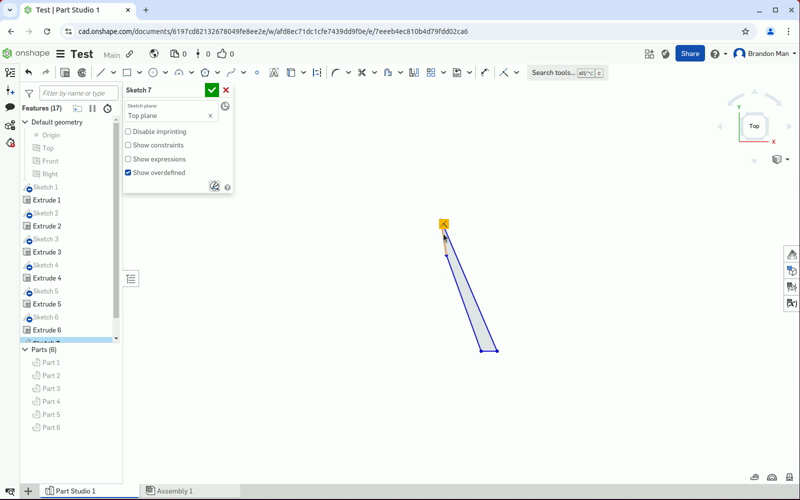
scroll(-6)
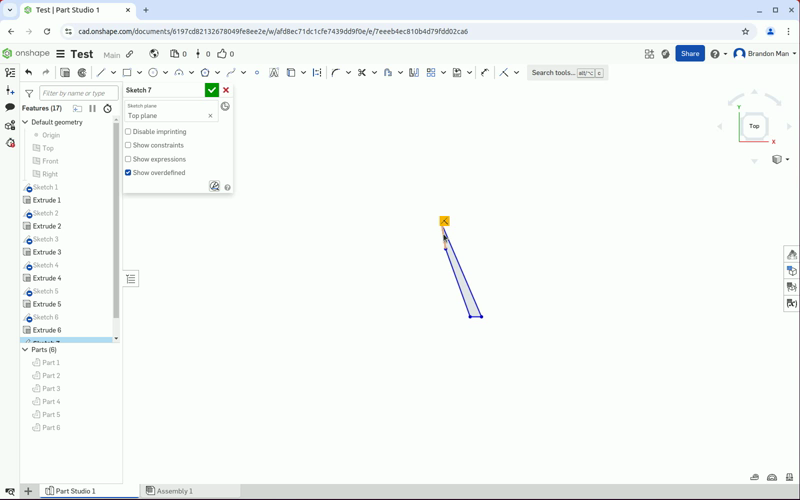
scroll(-6)
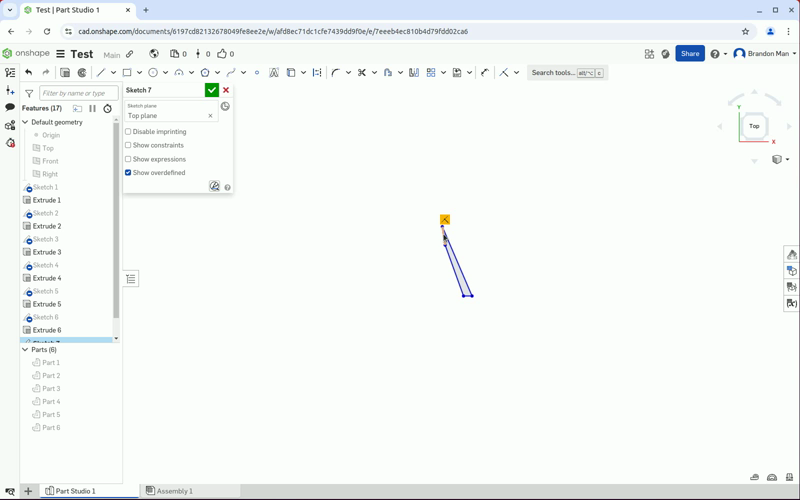
scroll(-6)
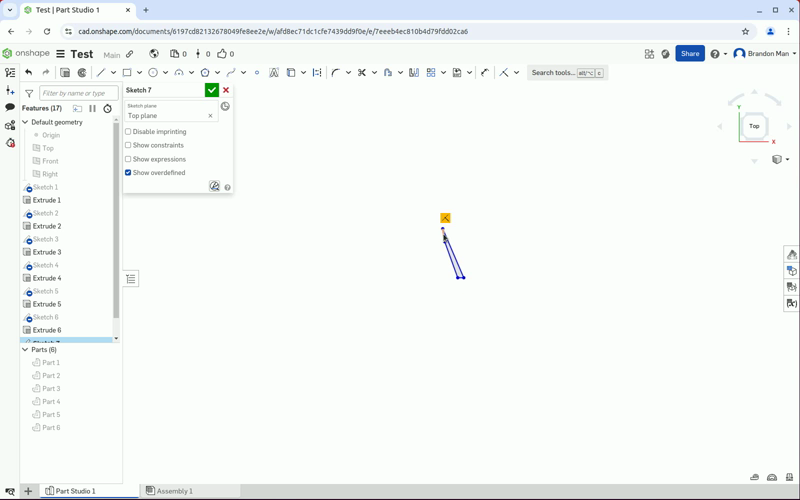
scroll(-6)
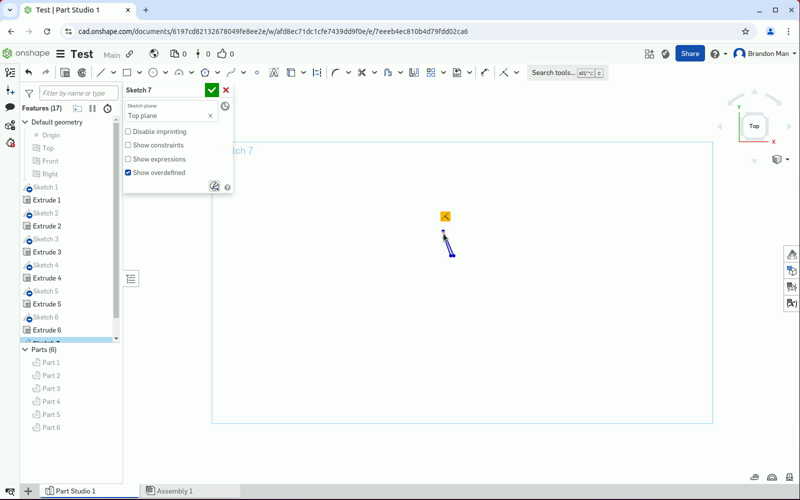
mouse_move(73, 352)
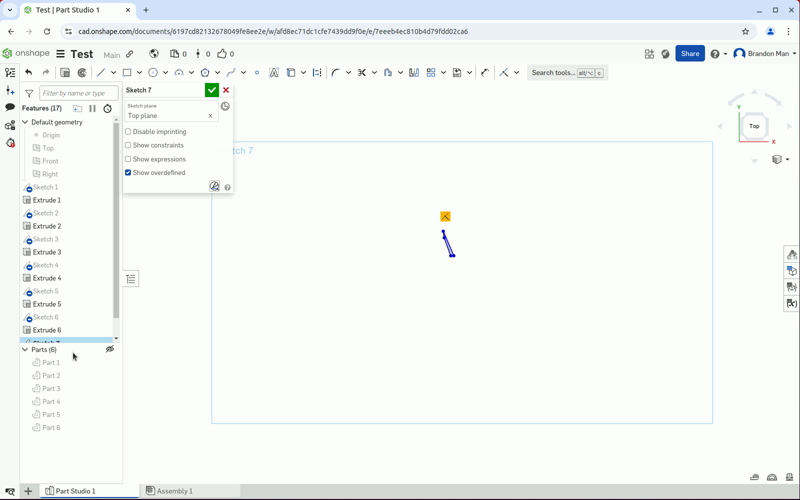
key(shift+y)
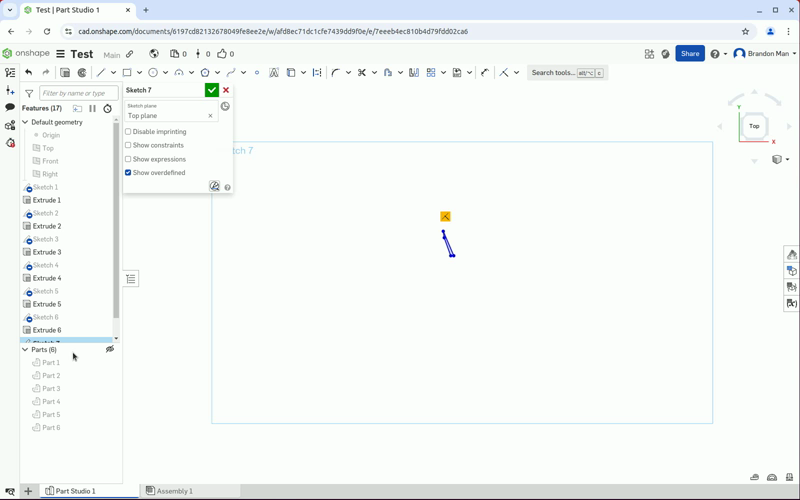
key(shift+e)
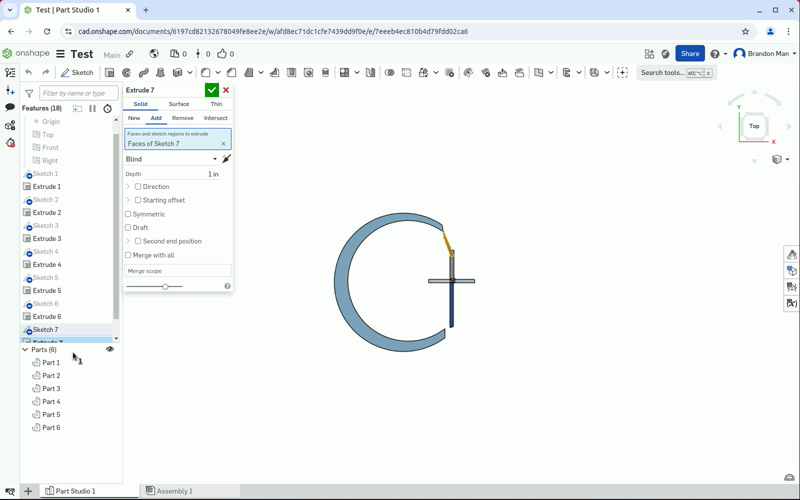
mouse_move(143, 106)
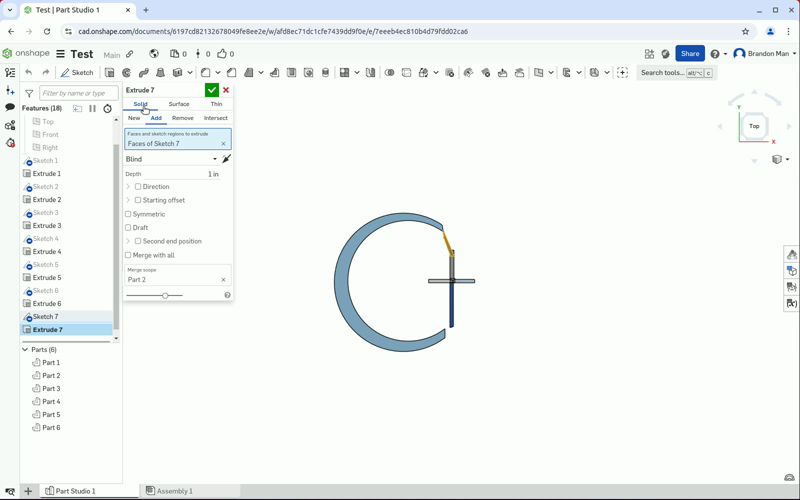
click(143, 106)
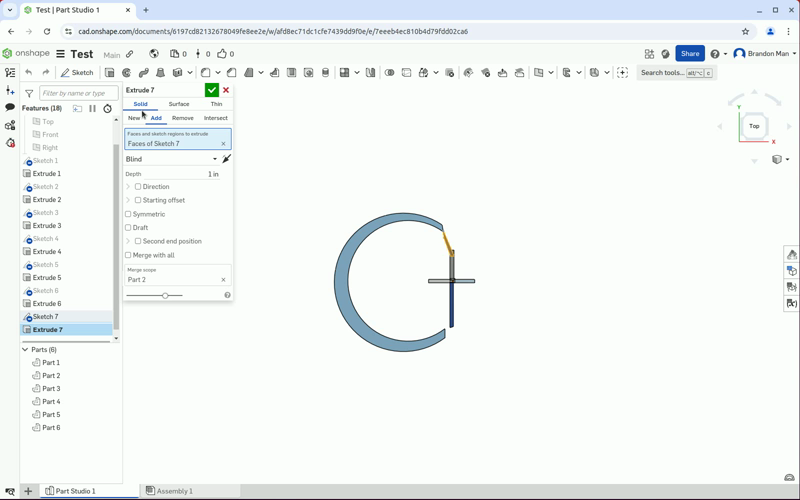
mouse_move(137, 120)
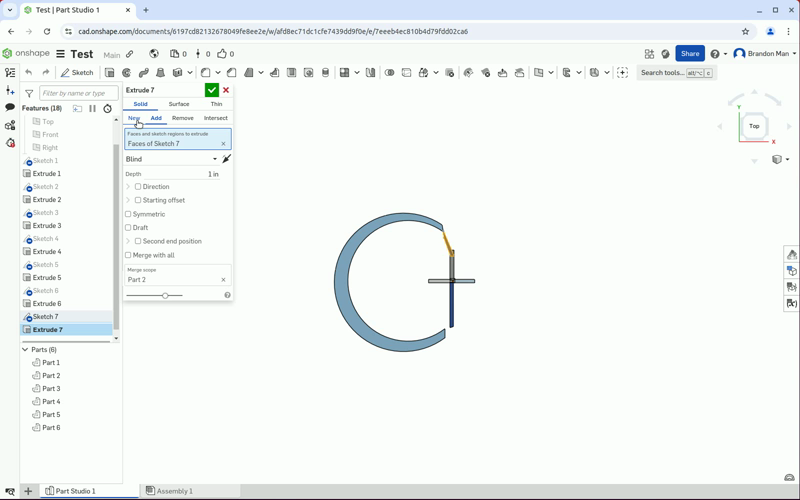
click(137, 120)
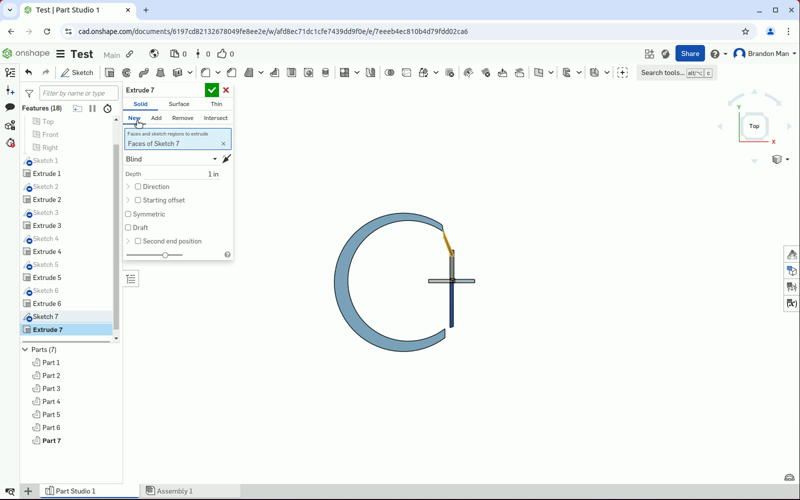
key(tab, 4)
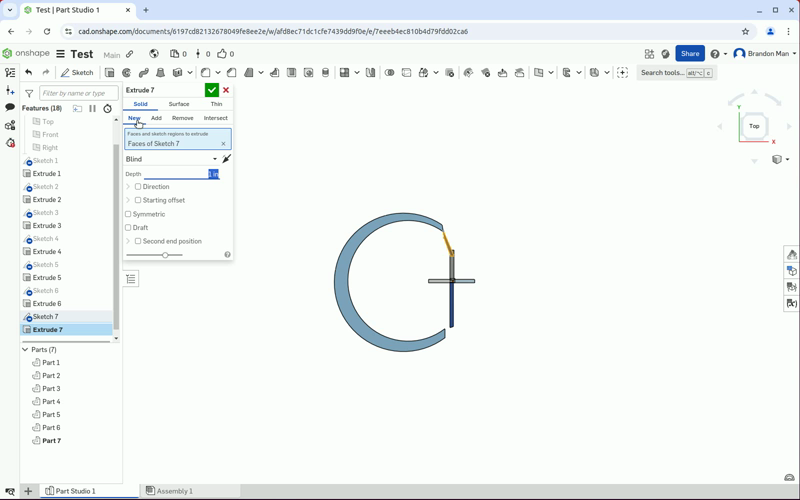
text(-0.241)
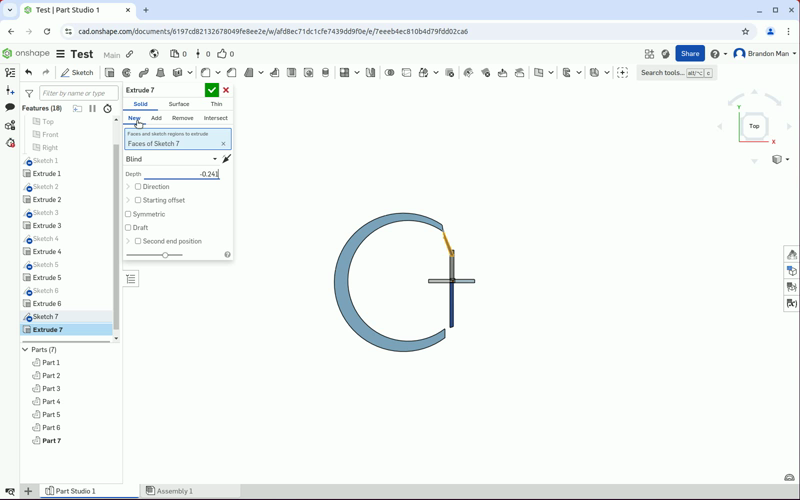
key(enter)
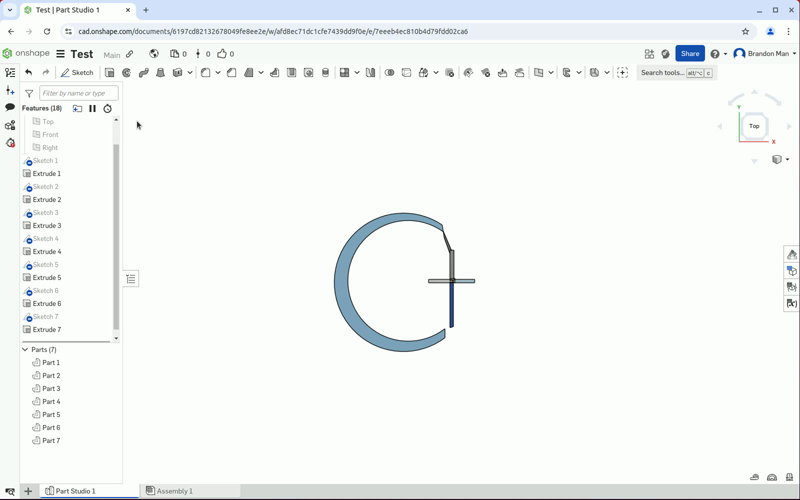
key(shift+h)
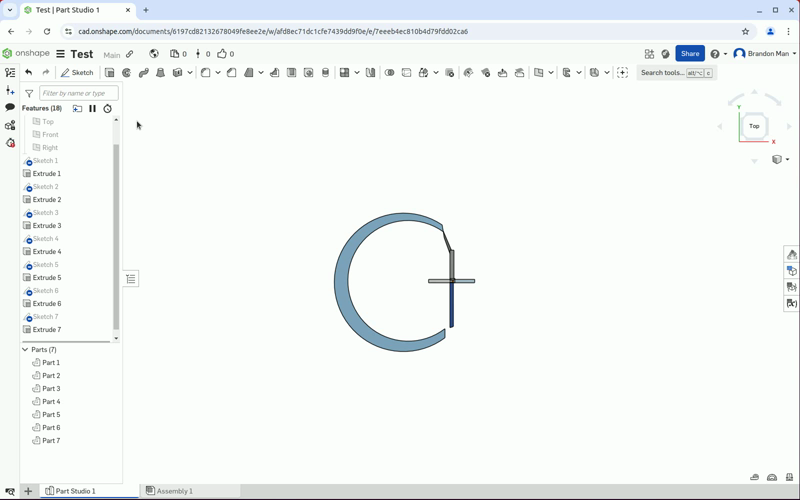
key(shift+h)
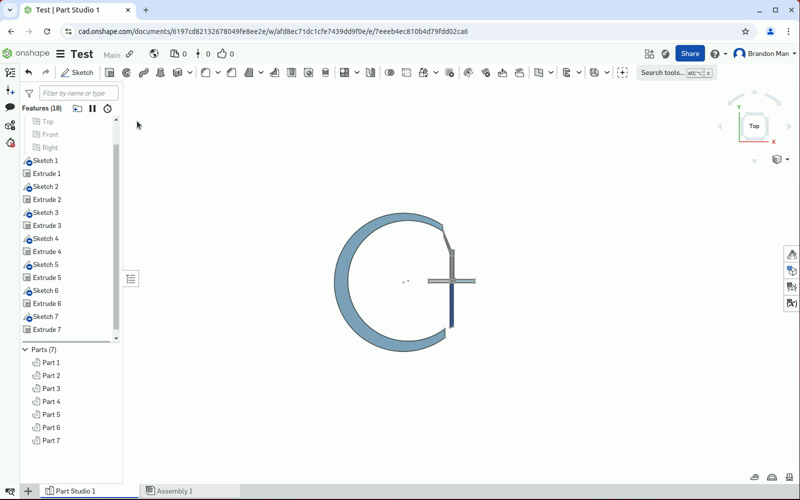
key(shift+7)
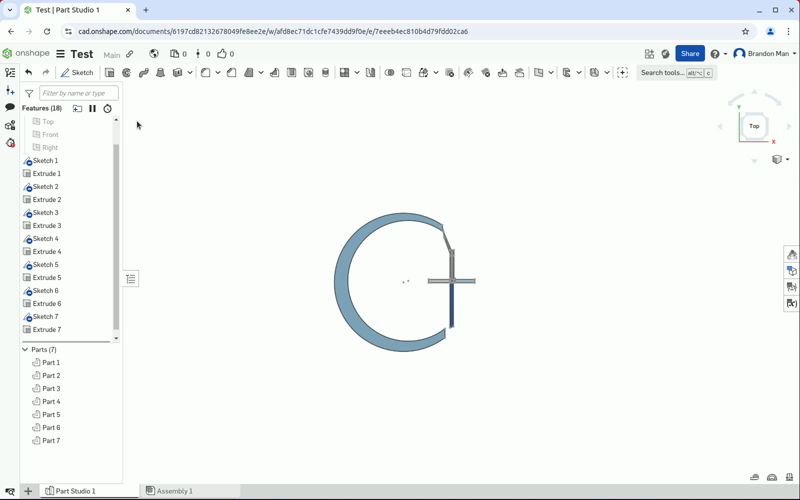
key(up, 3)
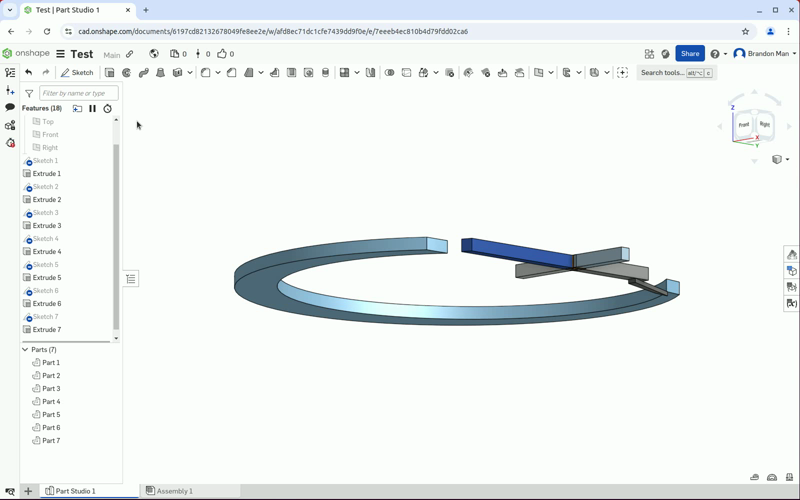
key(left, 3)
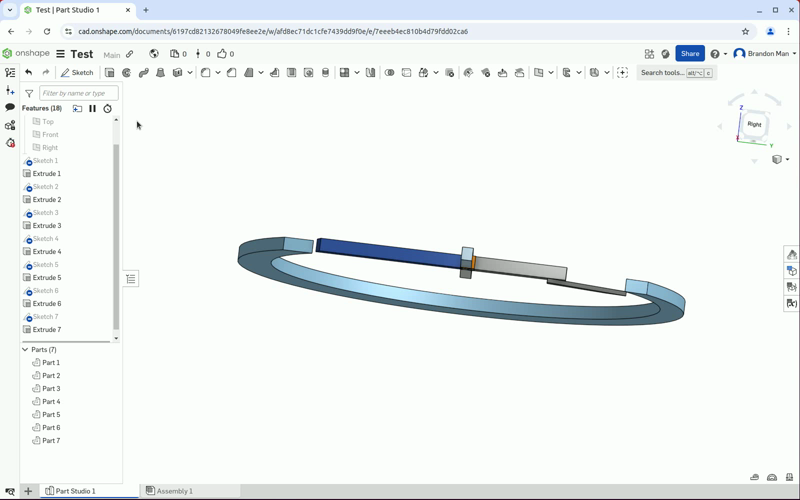
key(right, 3)
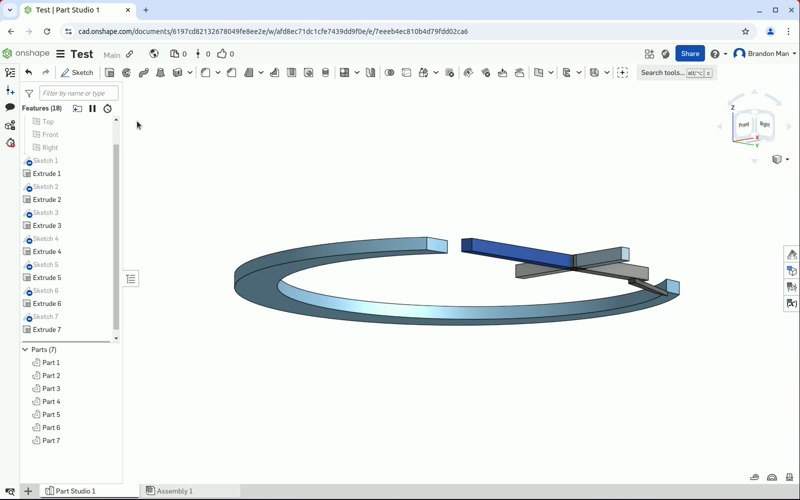
key(down, 3)
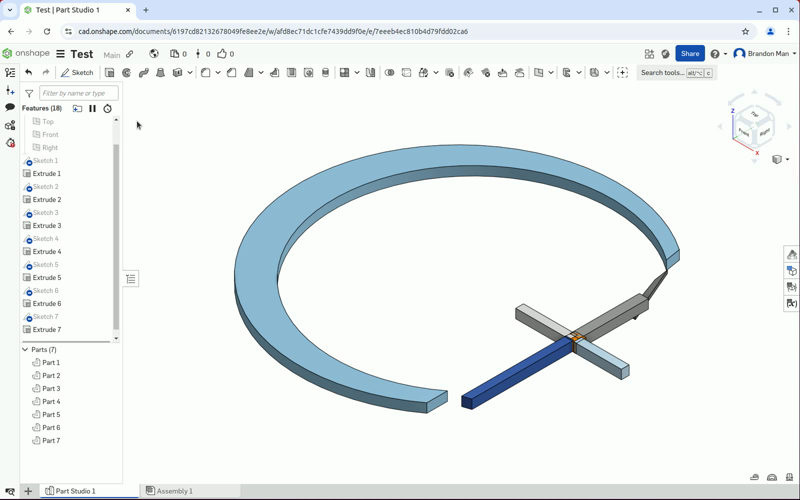
mouse_move(69, 163)
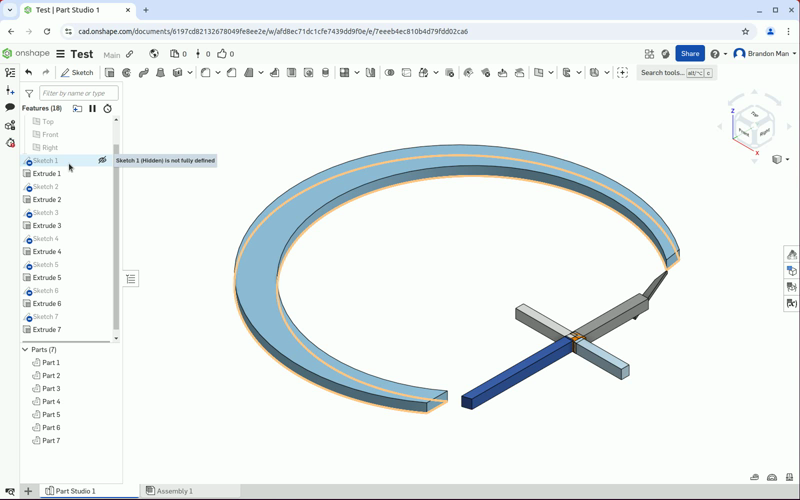
click(69, 163)